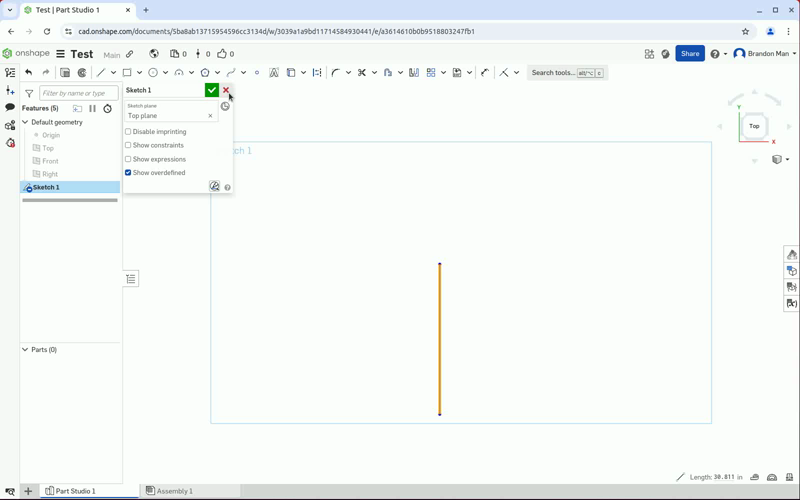
key(shift+h)
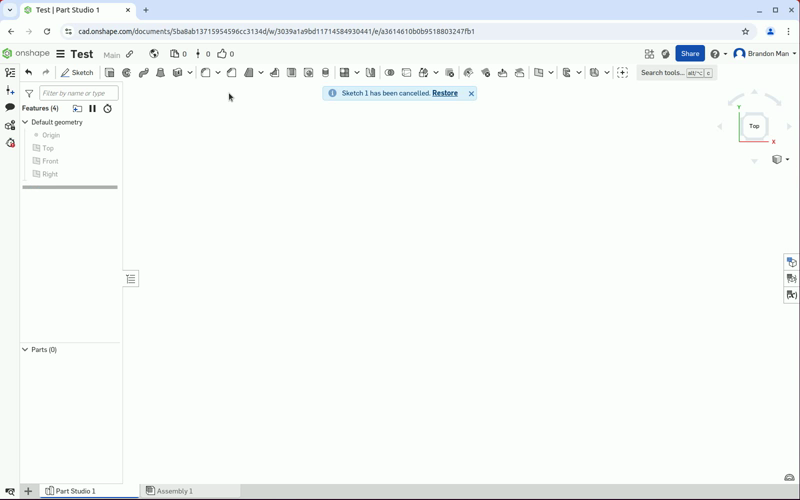
mouse_move(73, 352)
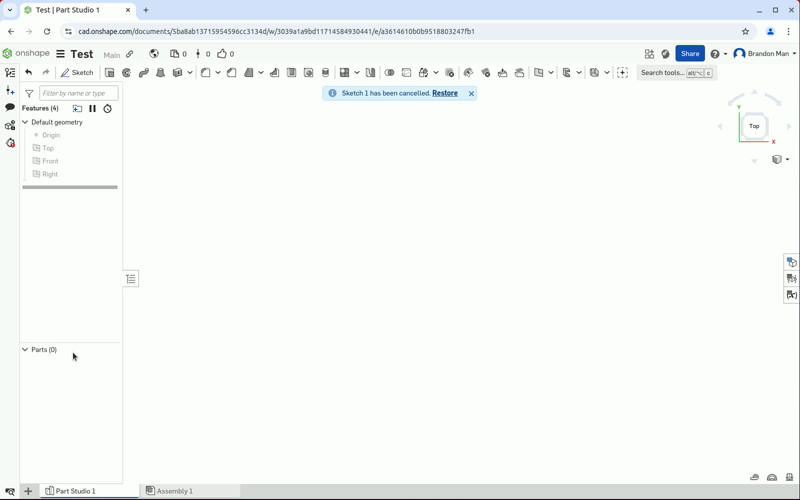
key(y)
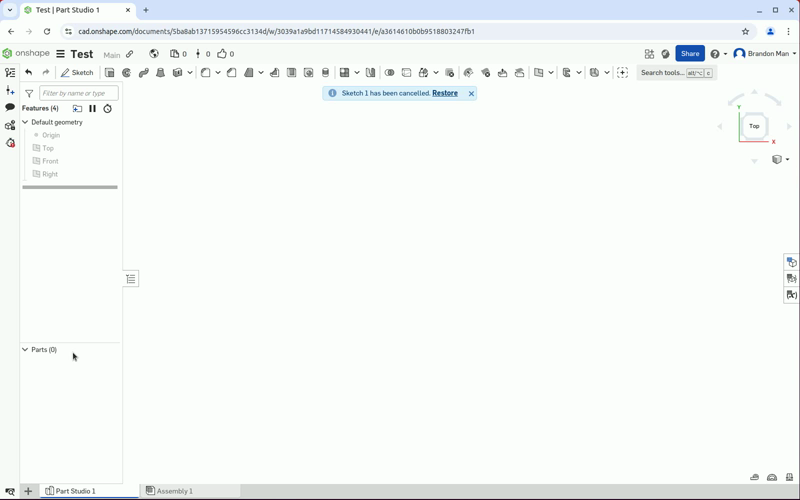
key(shift+p)
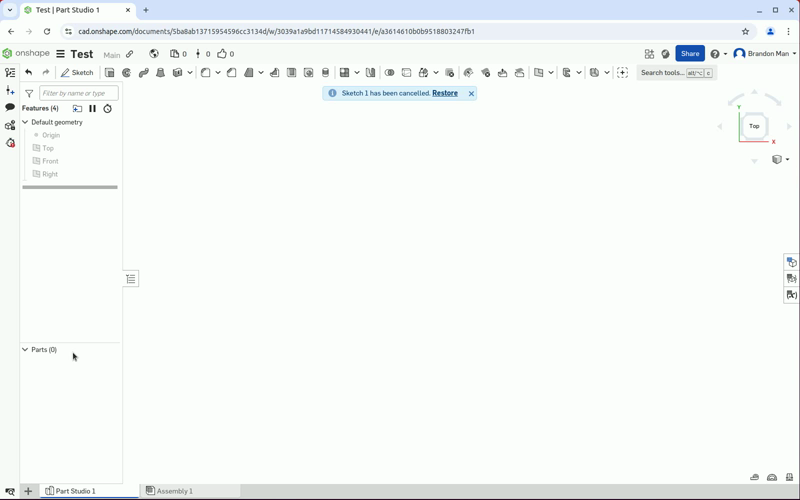
key(space)
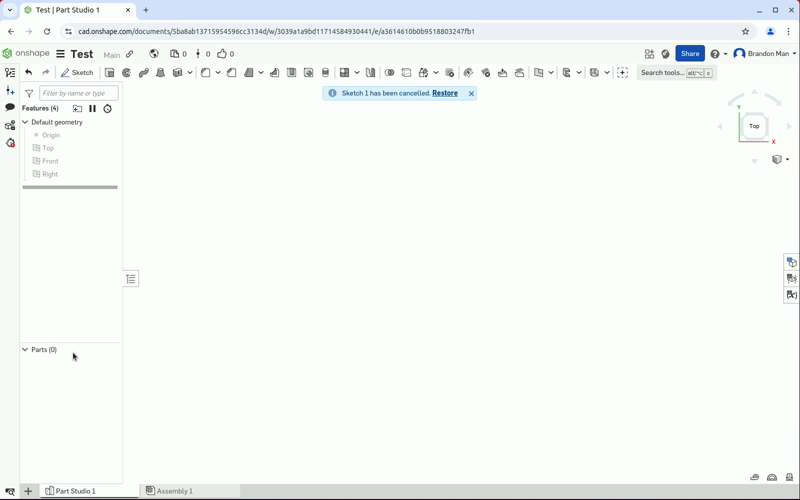
key_down(shift)
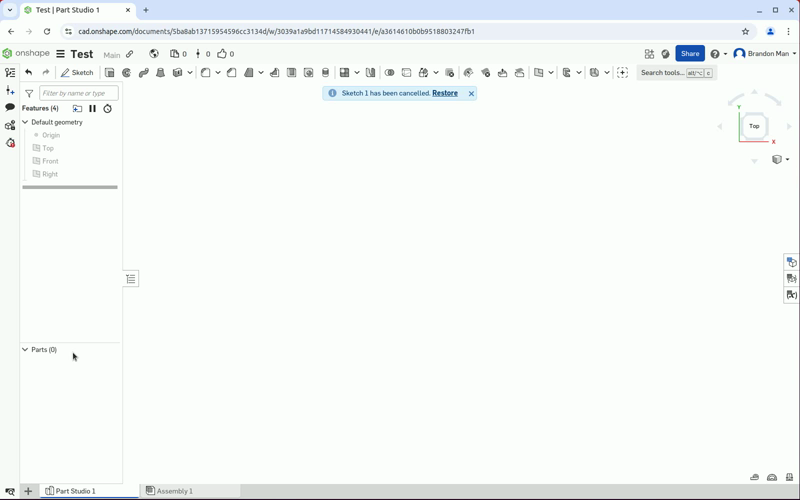
key(up)
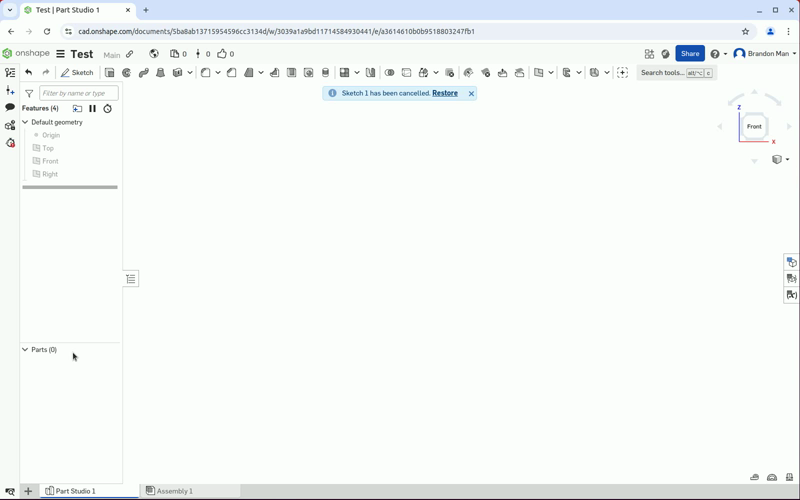
key_up(shift)
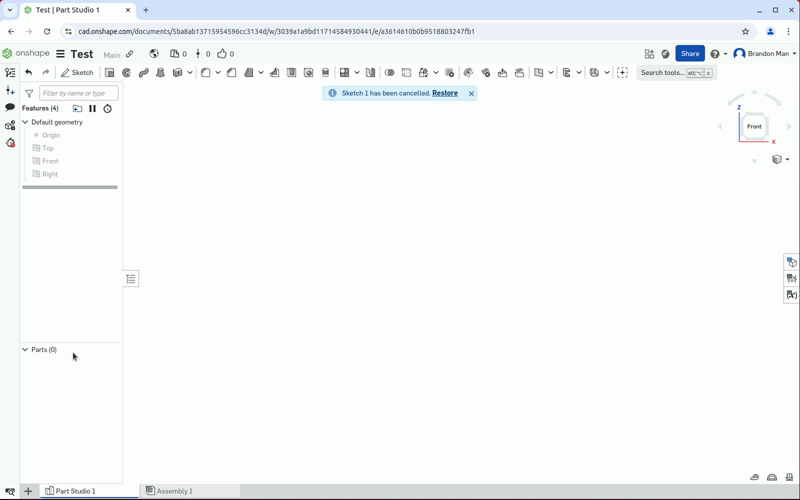
mouse_move(73, 352)
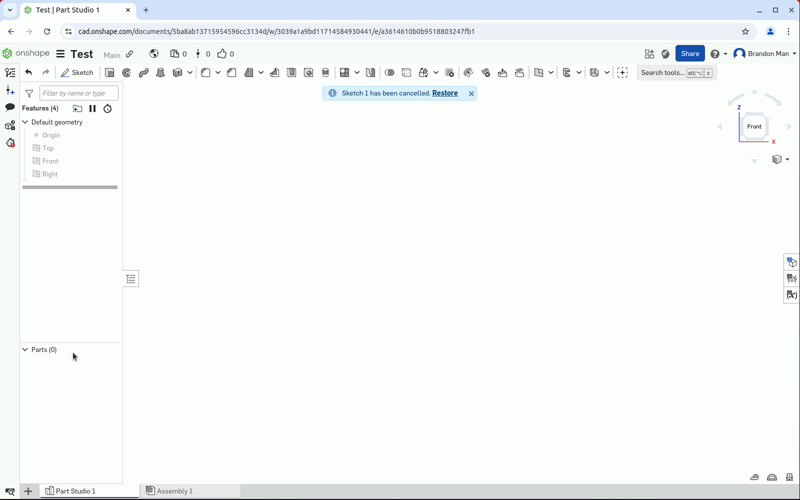
key(shift+y)
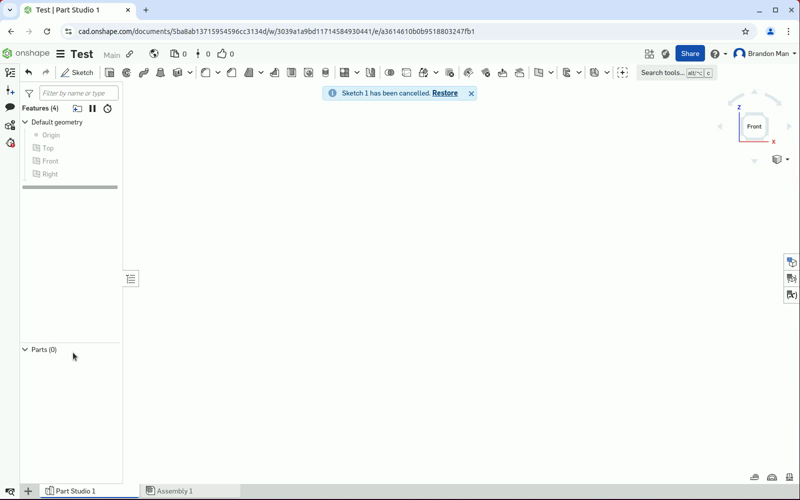
key(shift+s)
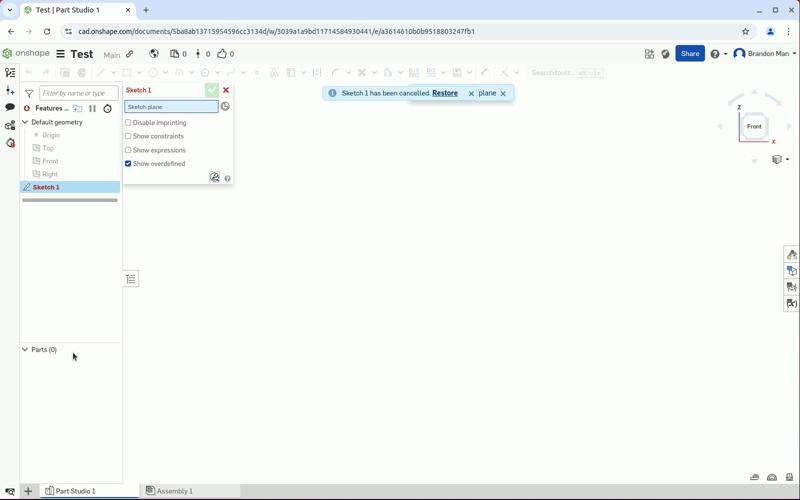
mouse_move(73, 163)
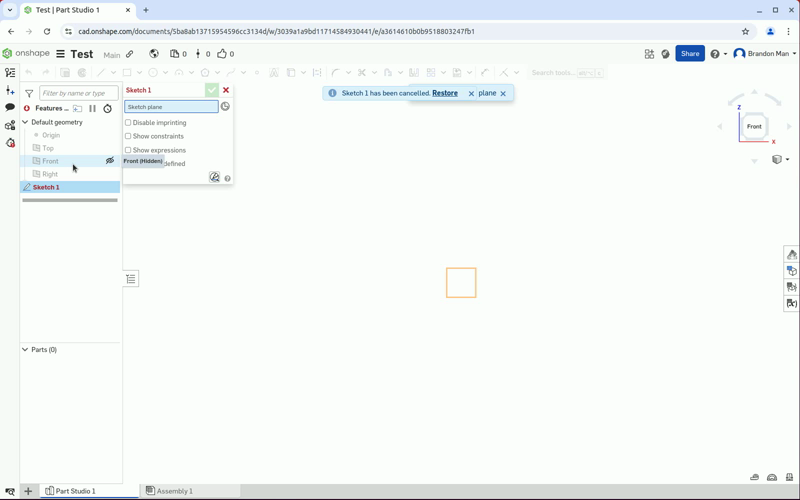
click(73, 163)
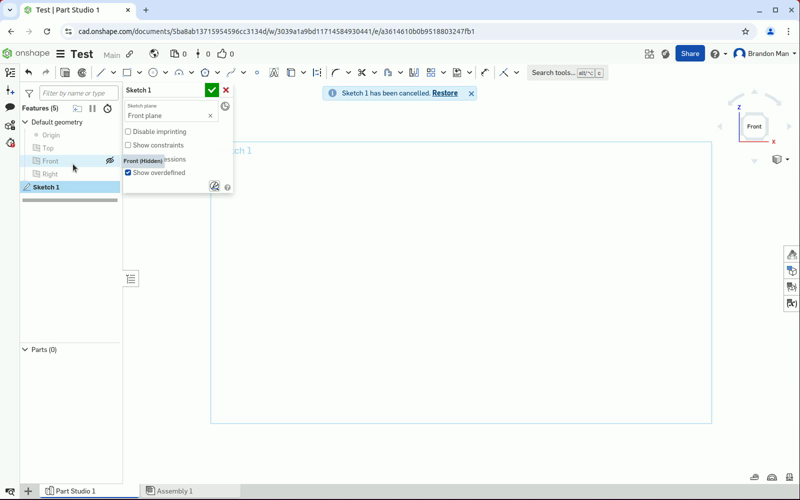
mouse_move(73, 352)
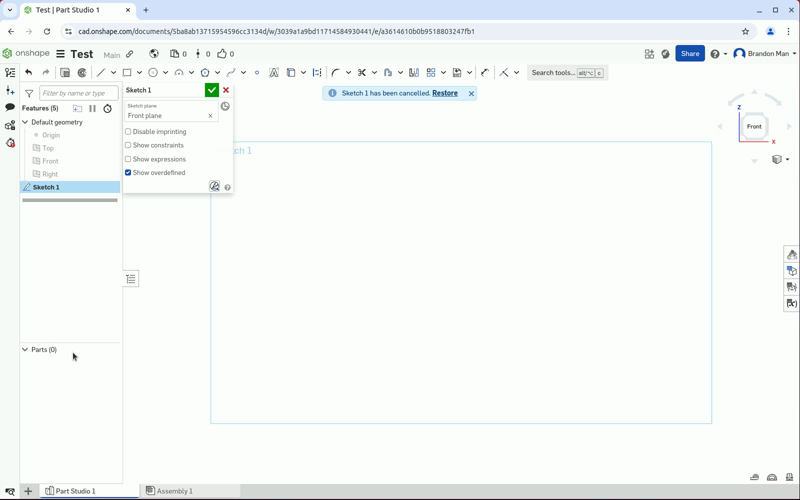
key(y)
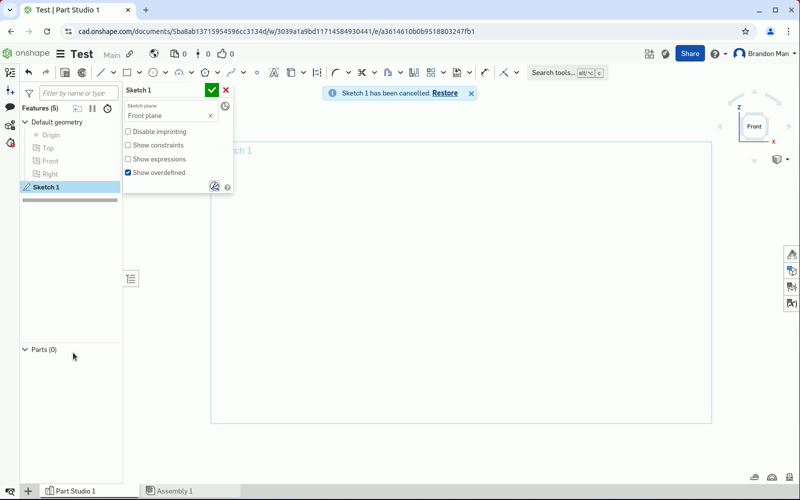
key(l)
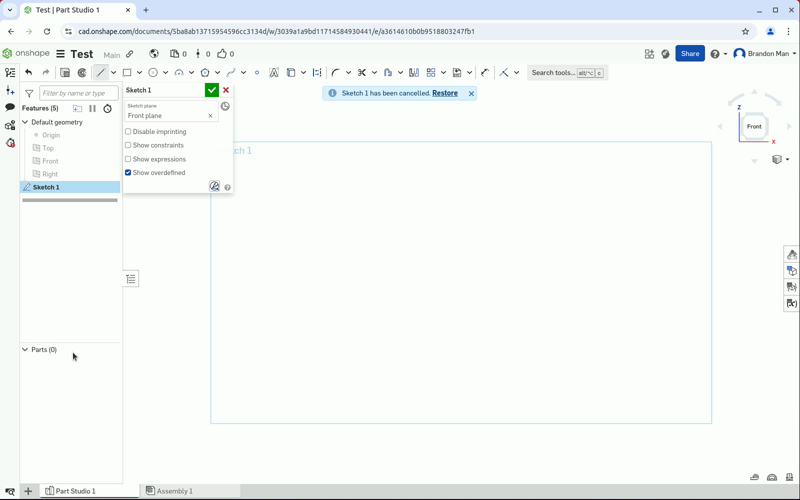
key_down(shift)
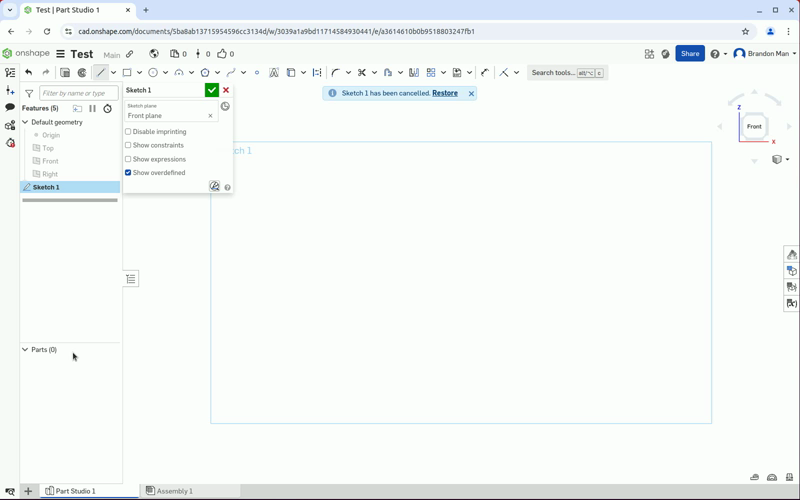
mouse_move(386, 262)
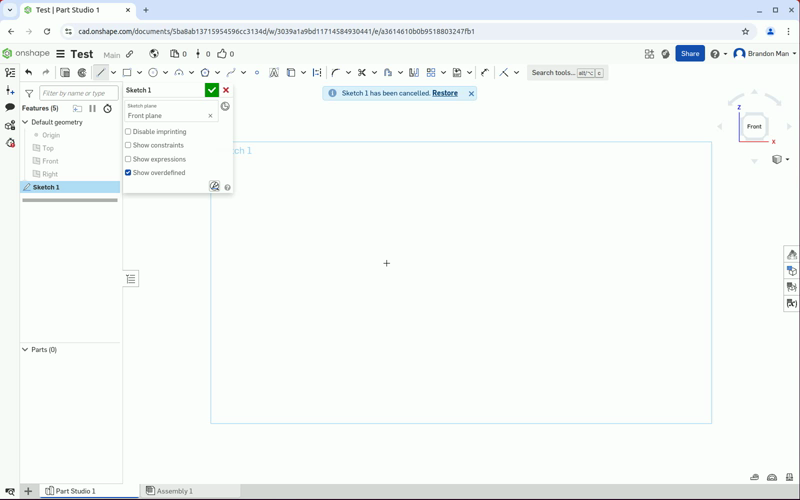
click(386, 262)
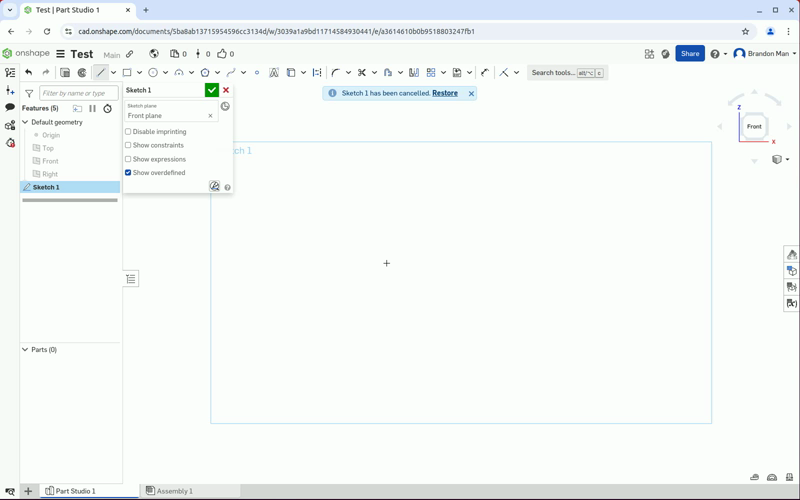
key_up(shift)
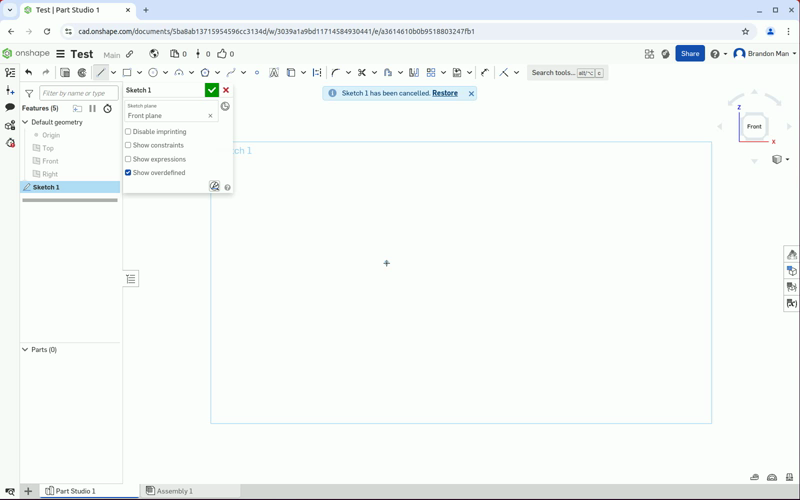
key_down(shift)
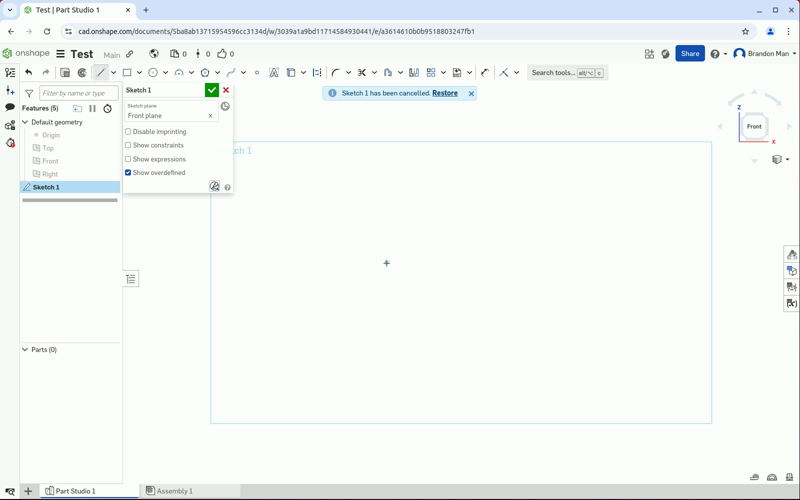
mouse_move(417, 262)
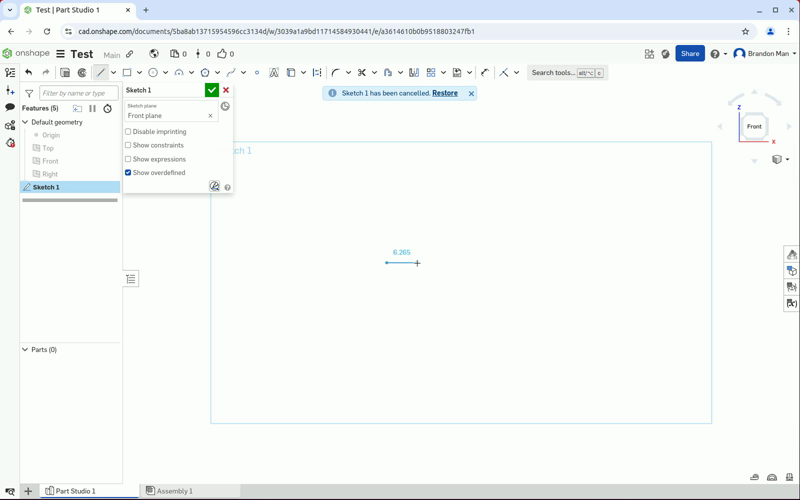
mouse_move(435, 263)
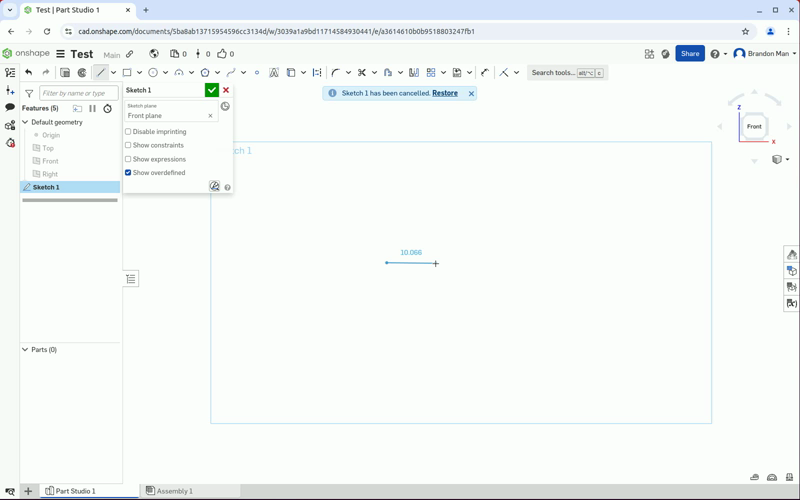
click(435, 263)
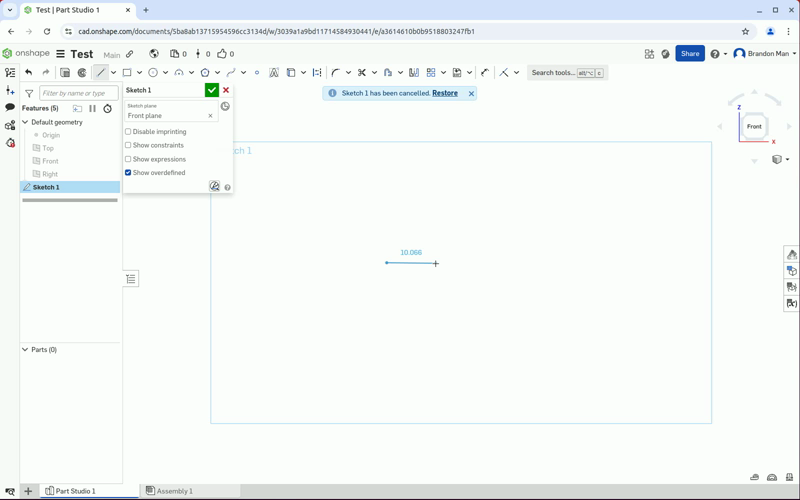
key_up(shift)
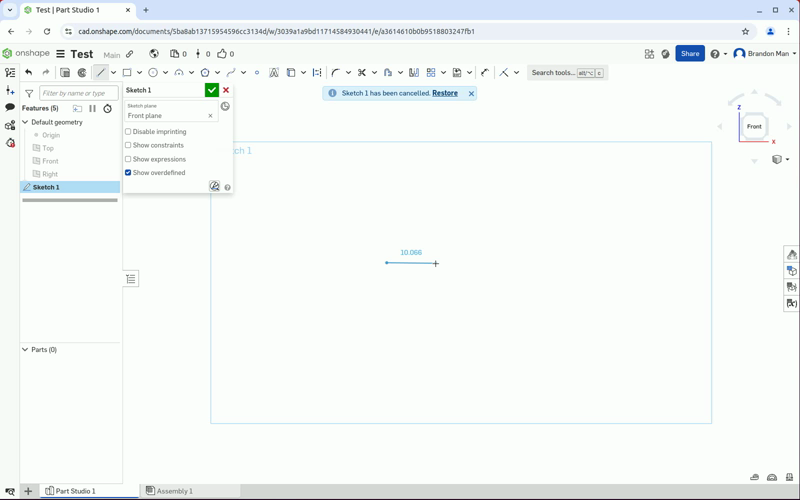
key_down(shift)
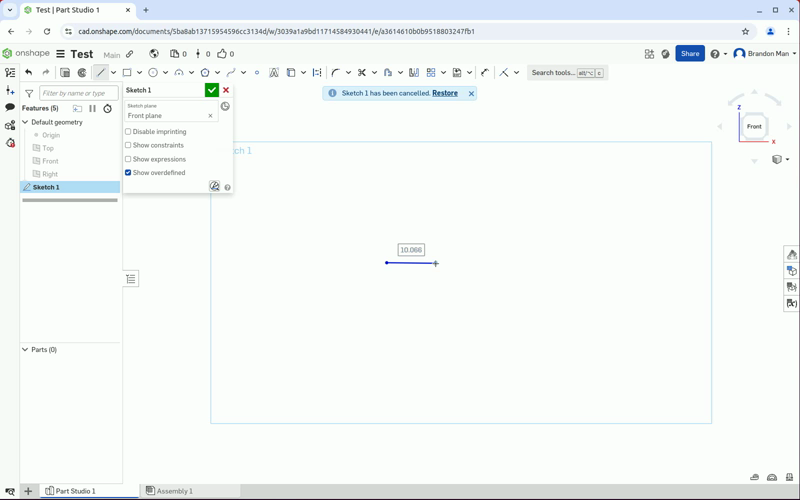
mouse_move(465, 263)
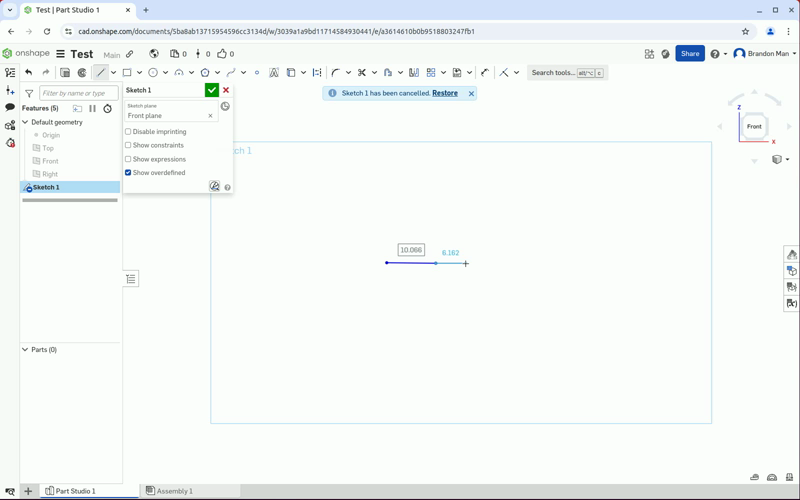
mouse_move(435, 245)
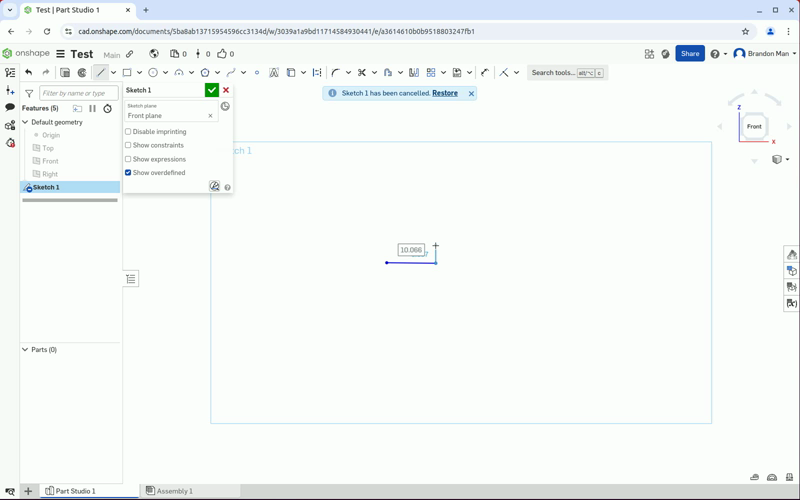
click(435, 245)
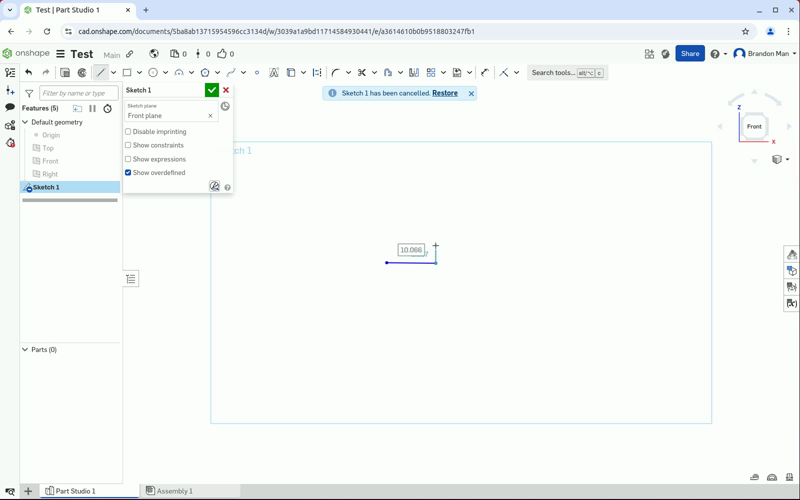
key_up(shift)
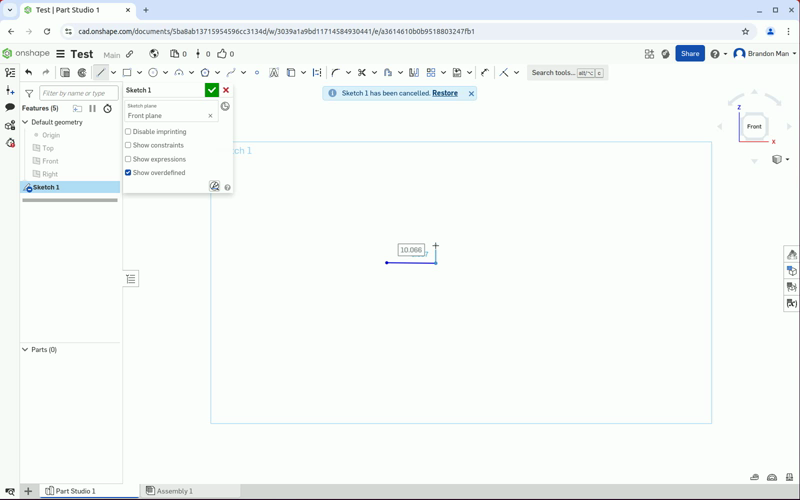
key_down(shift)
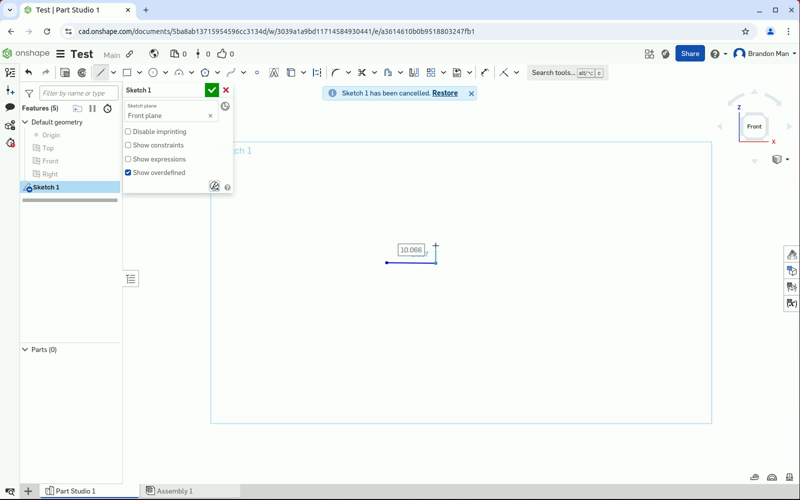
mouse_move(465, 245)
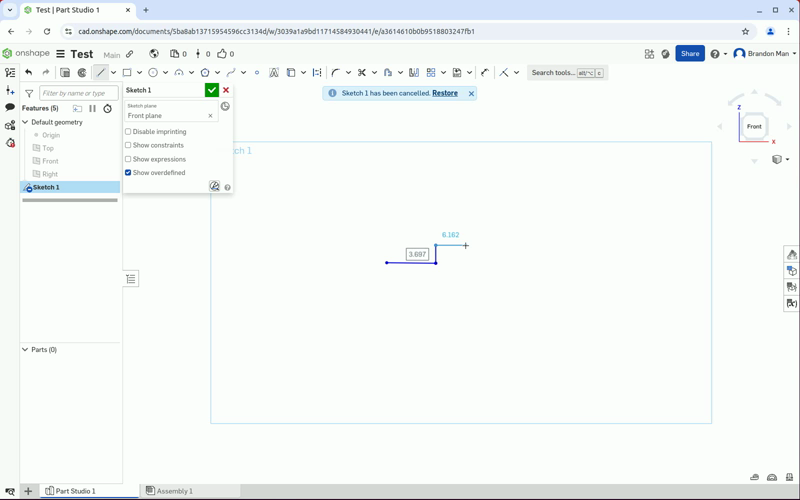
mouse_move(386, 245)
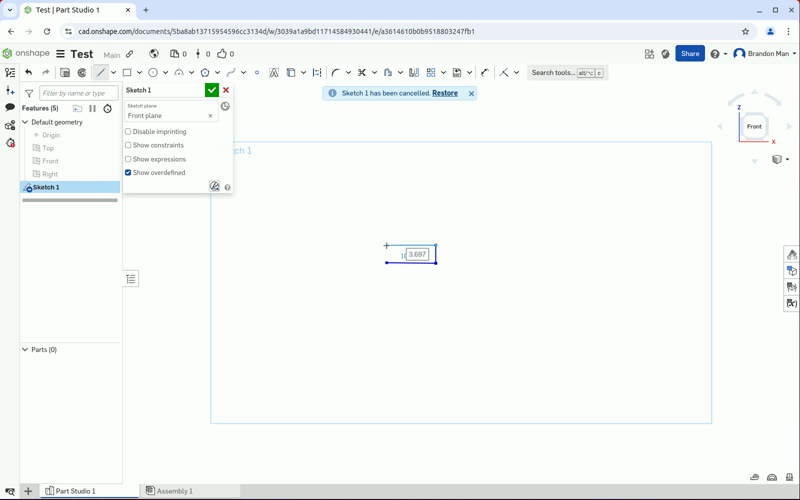
click(386, 245)
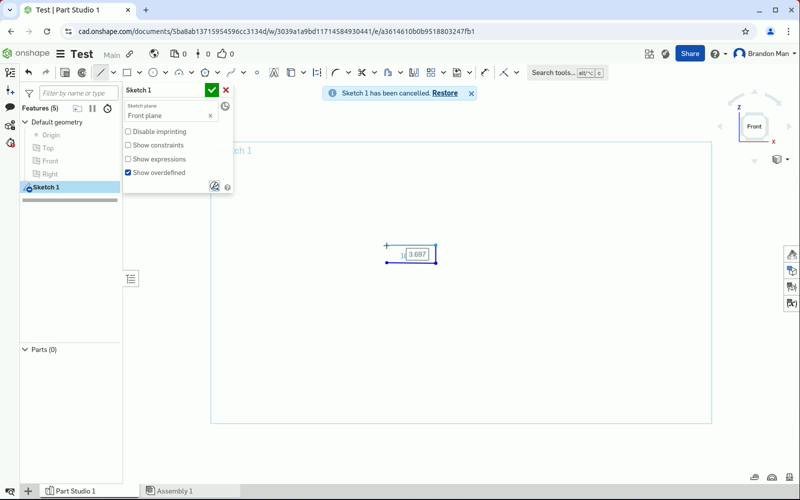
key_up(shift)
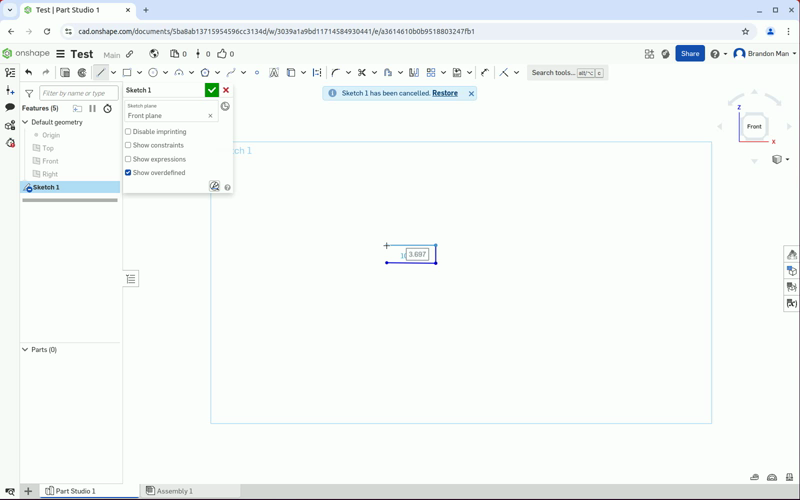
mouse_move(417, 245)
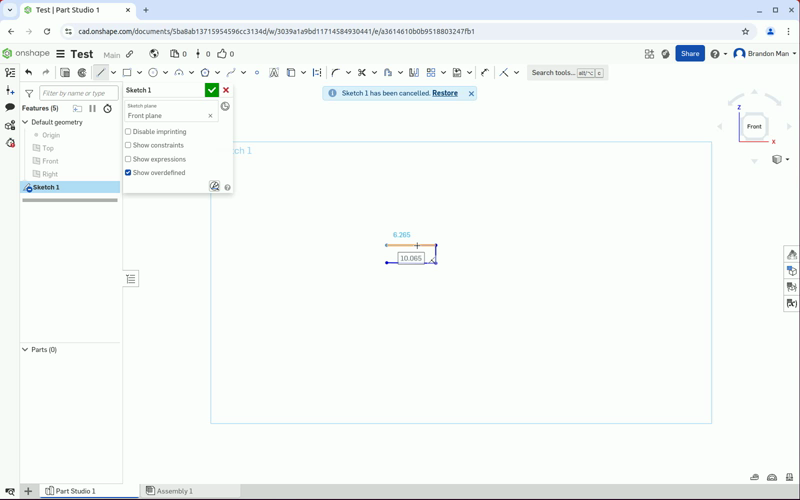
key_down(shift)
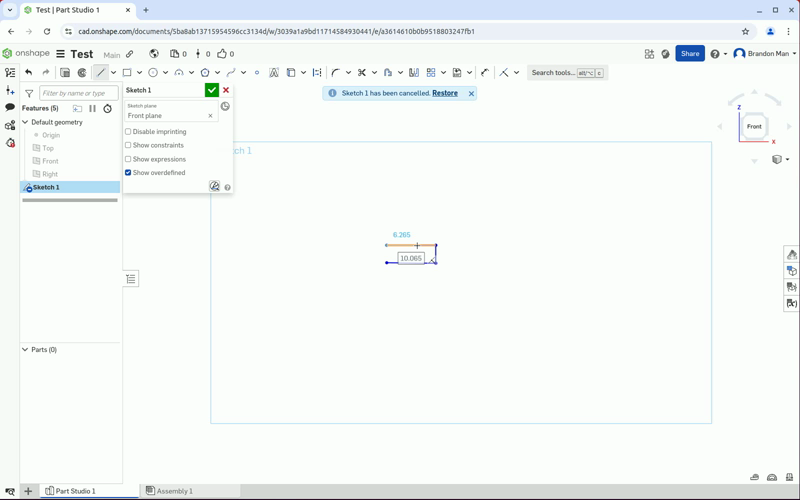
mouse_move(386, 262)
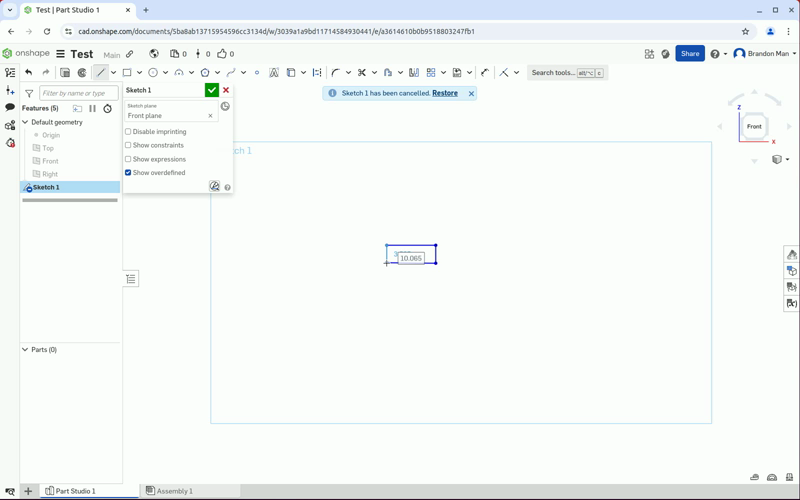
key_up(shift)
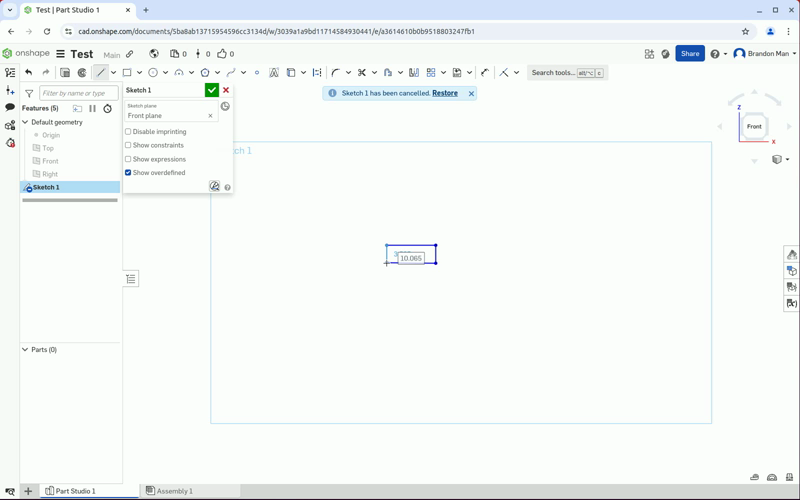
click(386, 262)
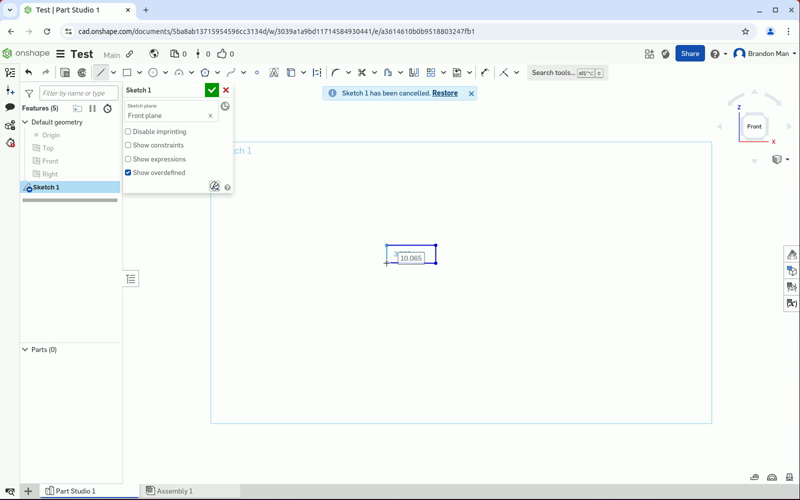
key(esc)
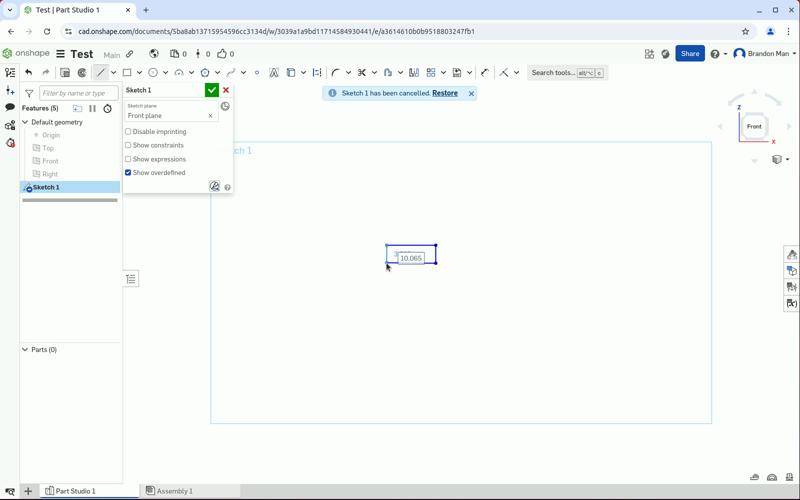
key(c)
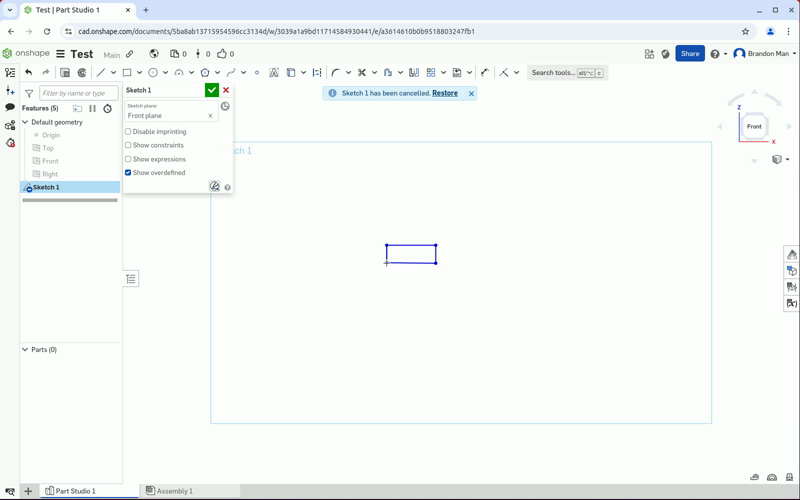
key_down(shift)
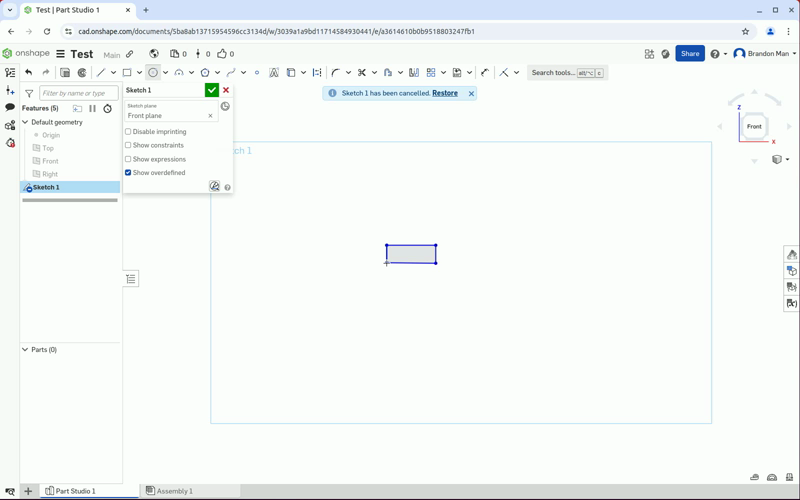
mouse_move(394, 257)
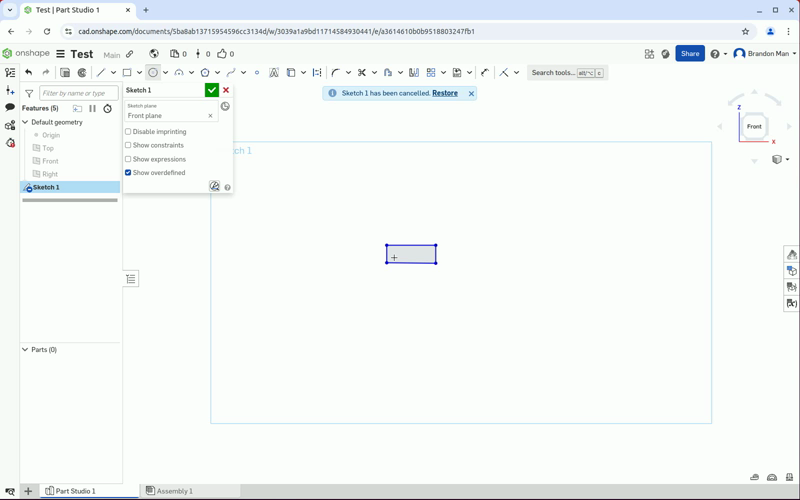
click(394, 257)
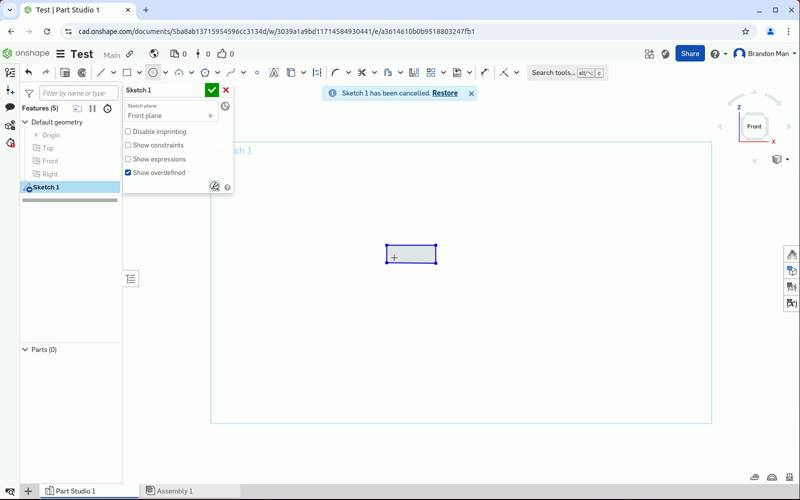
key_up(shift)
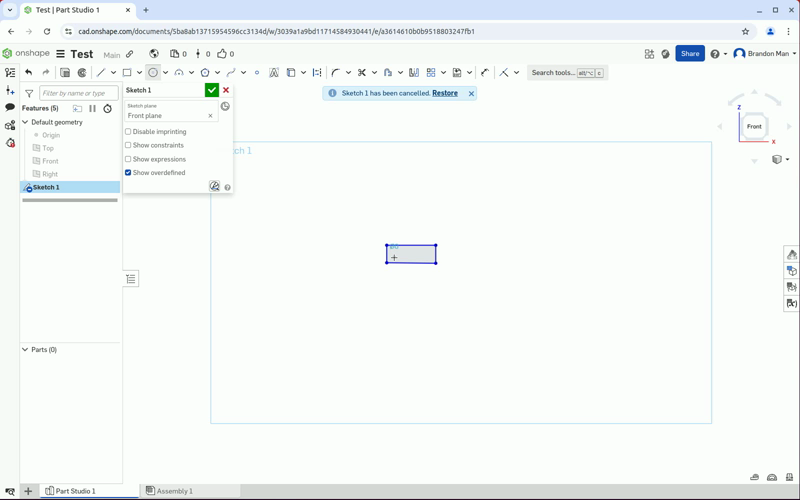
mouse_move(395, 257)
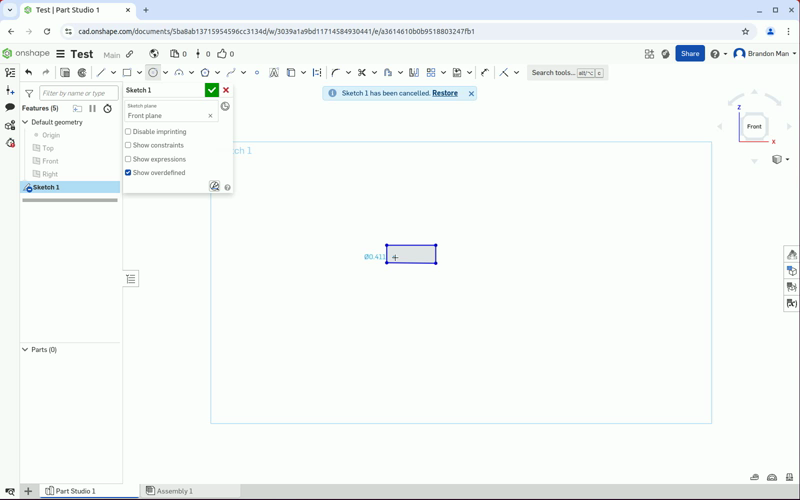
scroll(6)
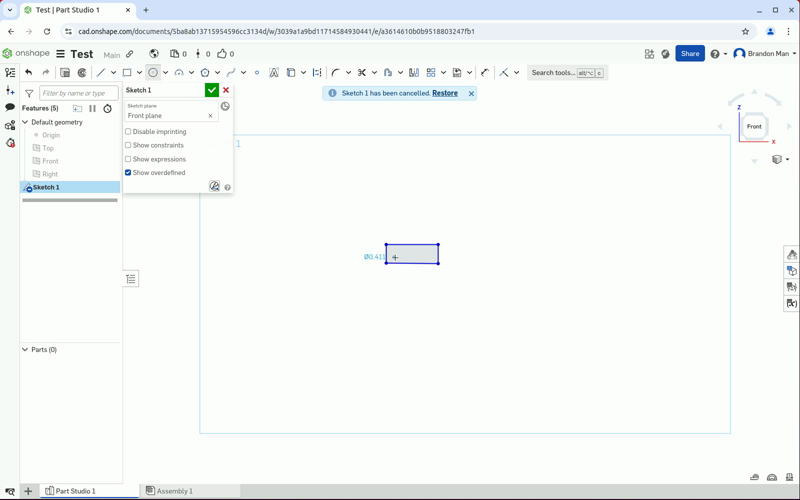
scroll(6)
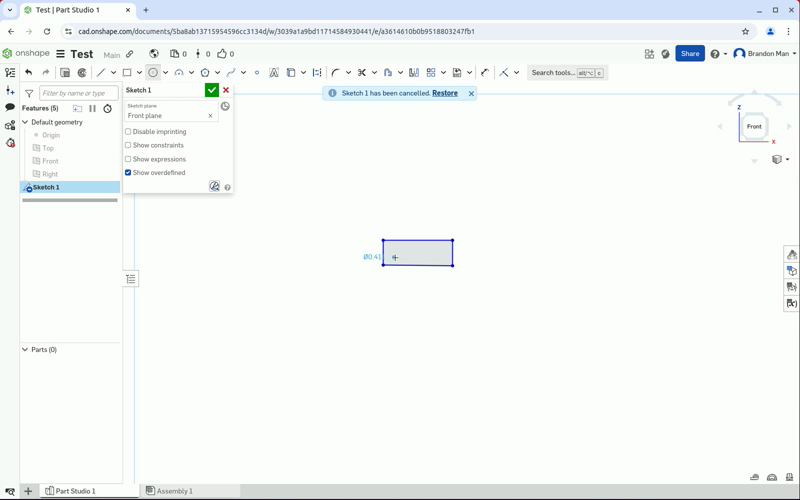
scroll(6)
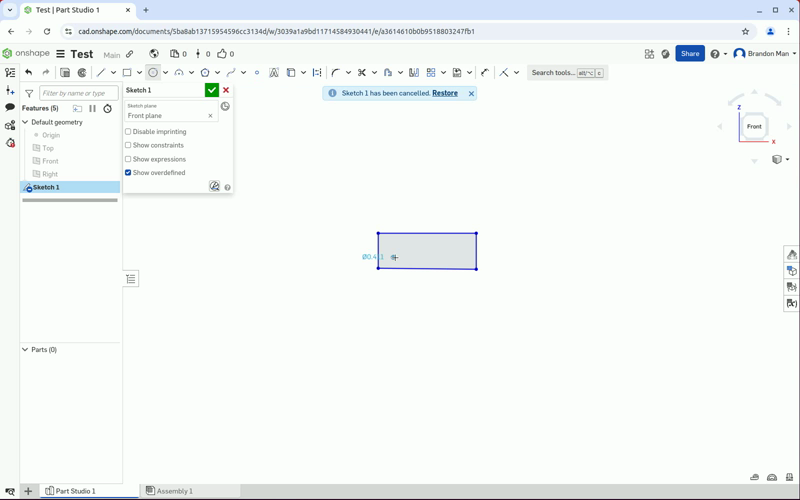
scroll(6)
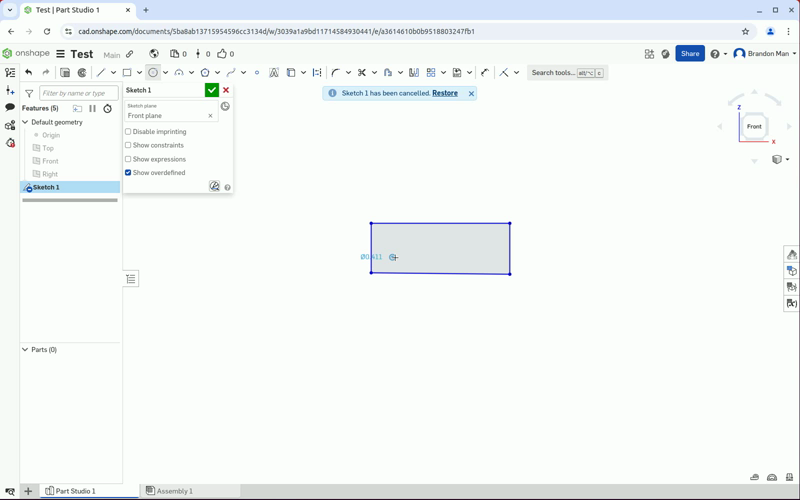
scroll(6)
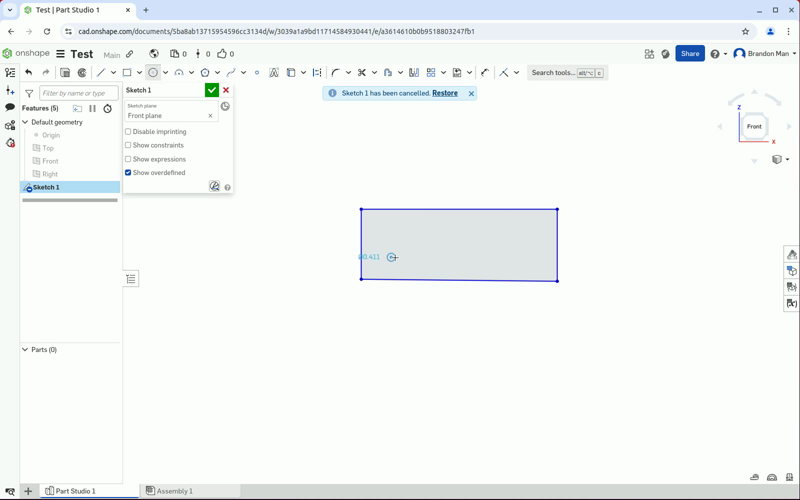
scroll(6)
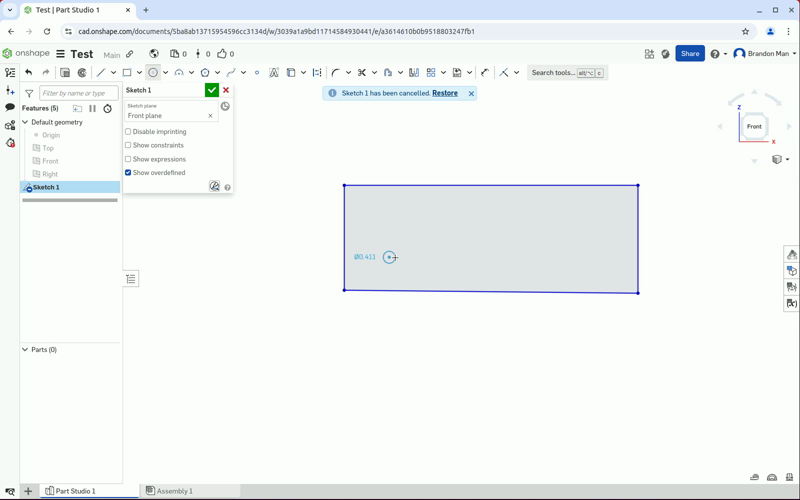
scroll(6)
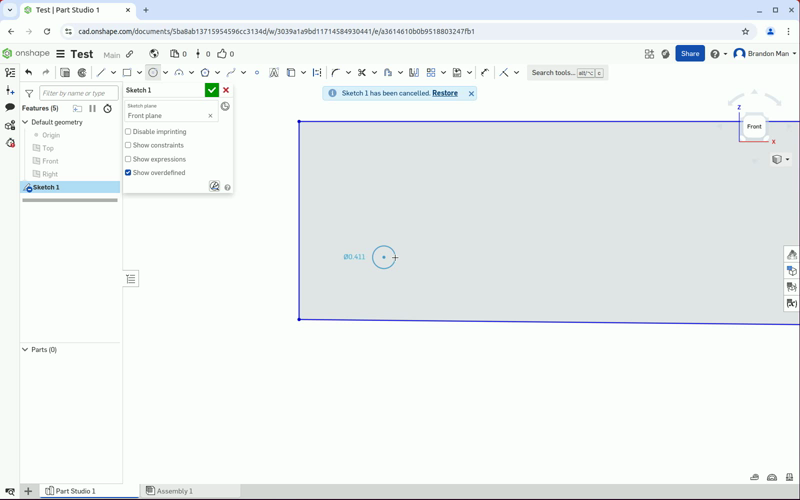
click(395, 257)
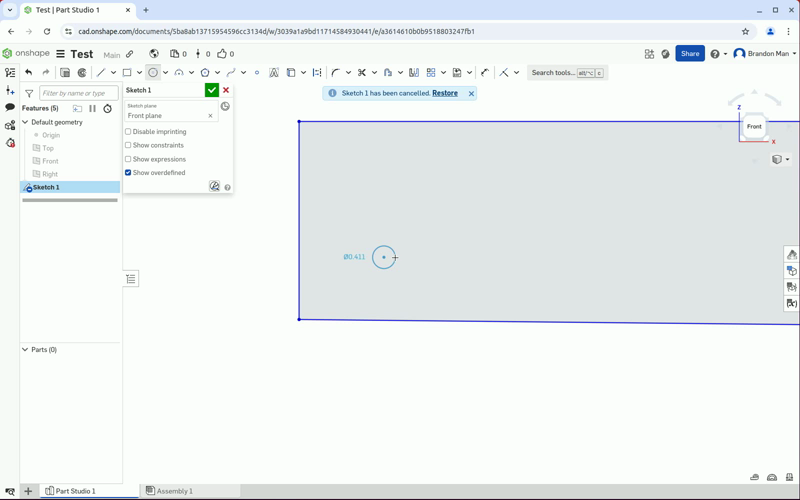
scroll(-6)
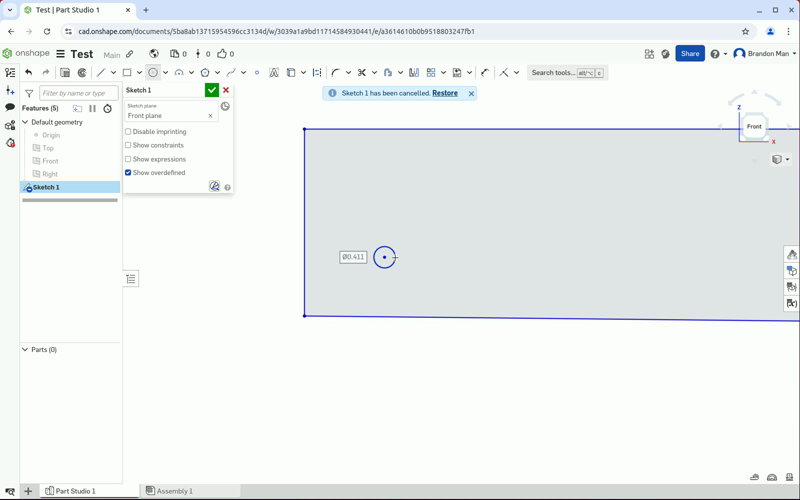
scroll(-6)
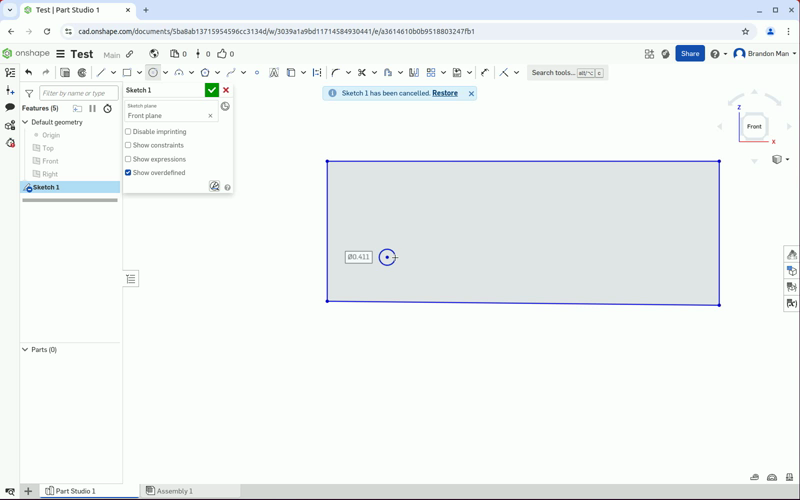
scroll(-6)
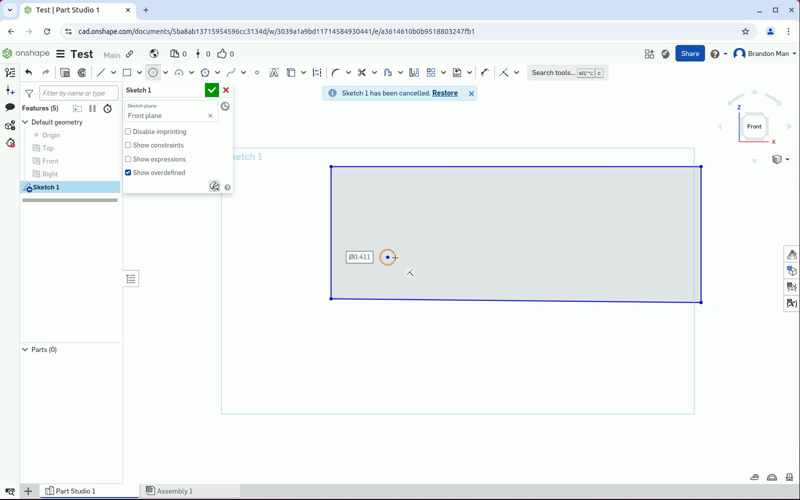
scroll(-6)
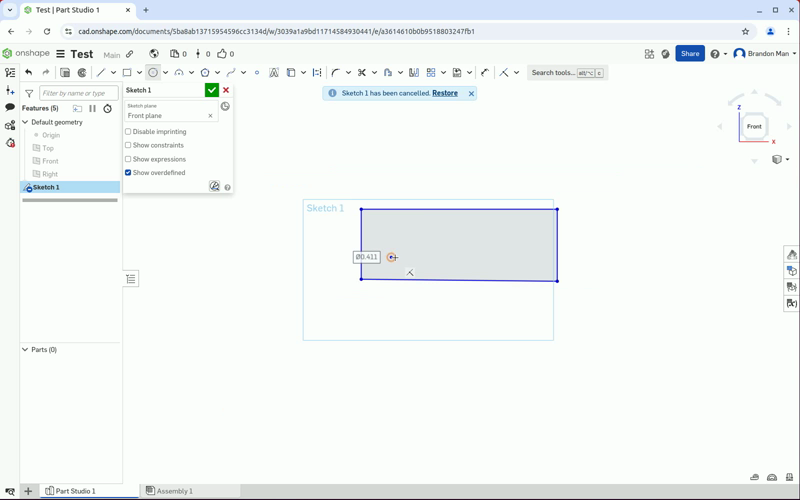
scroll(-6)
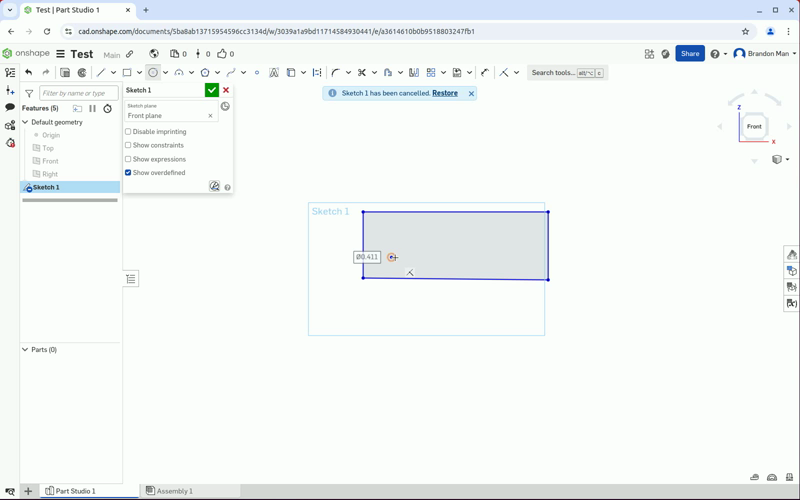
scroll(-6)
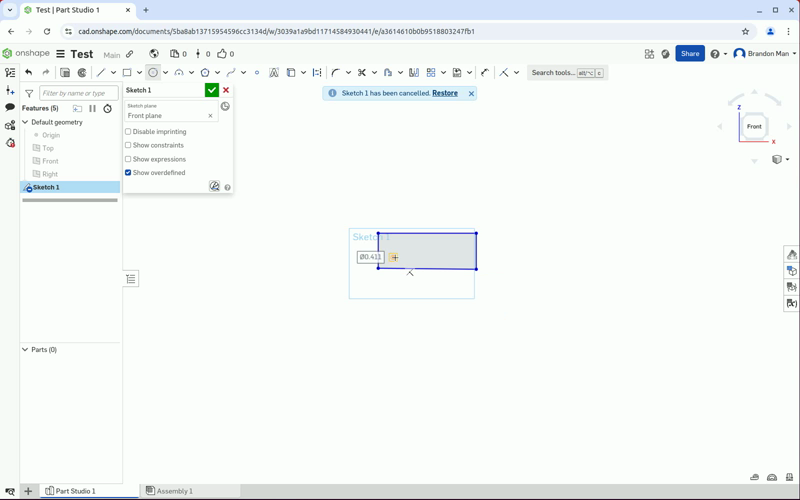
scroll(-6)
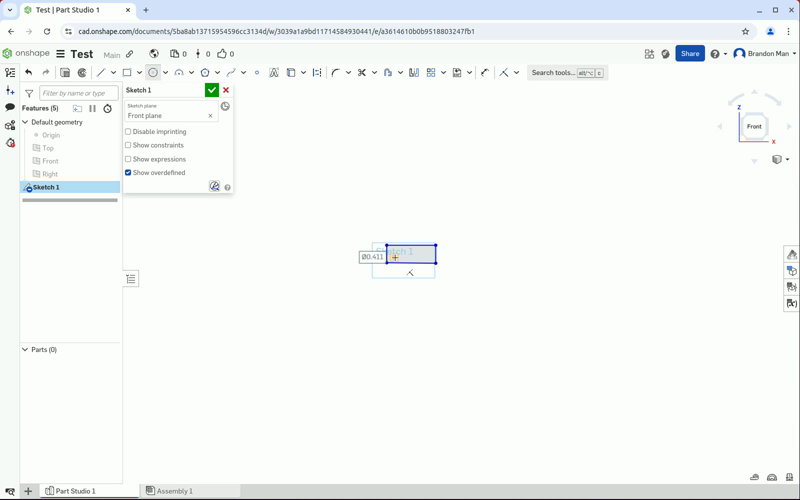
key(esc)
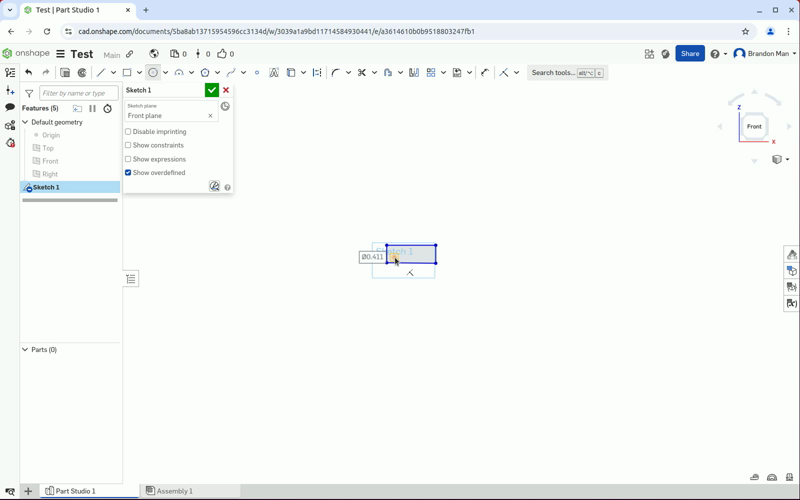
key(c)
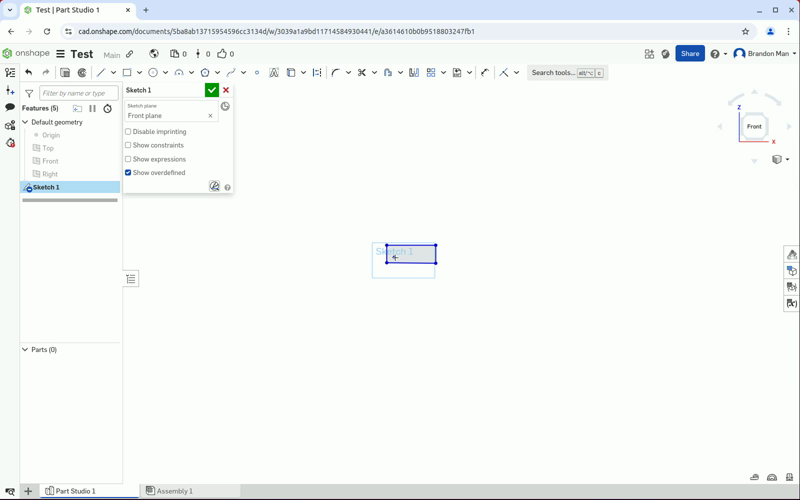
key_down(shift)
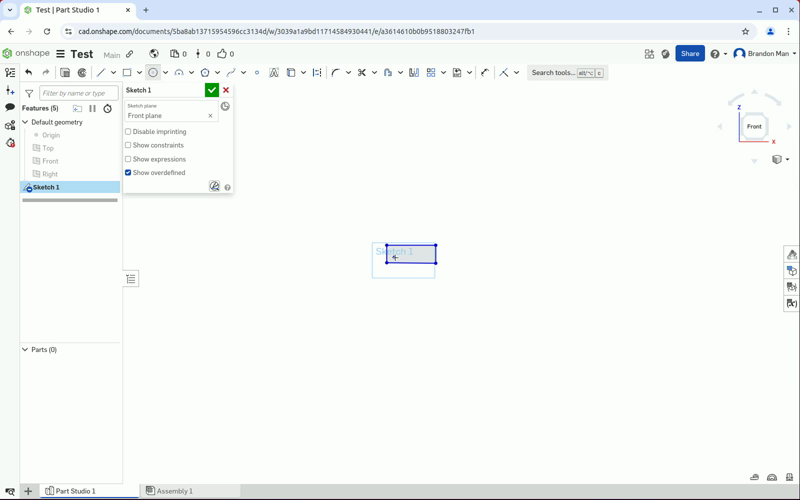
mouse_move(394, 250)
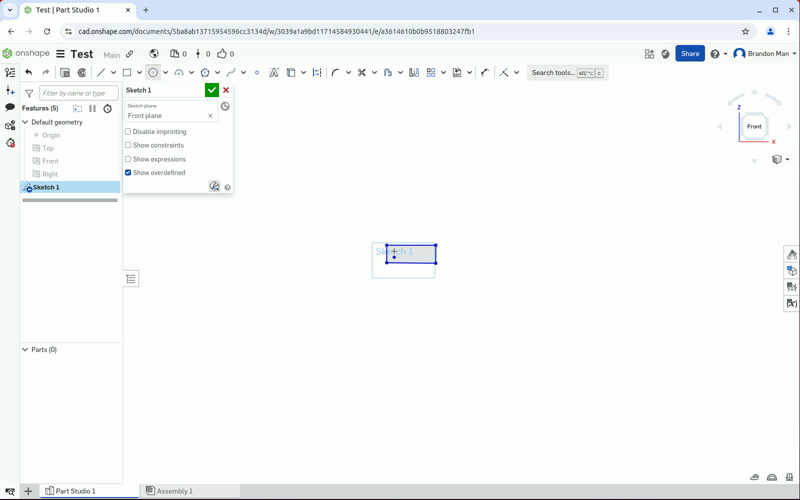
click(394, 250)
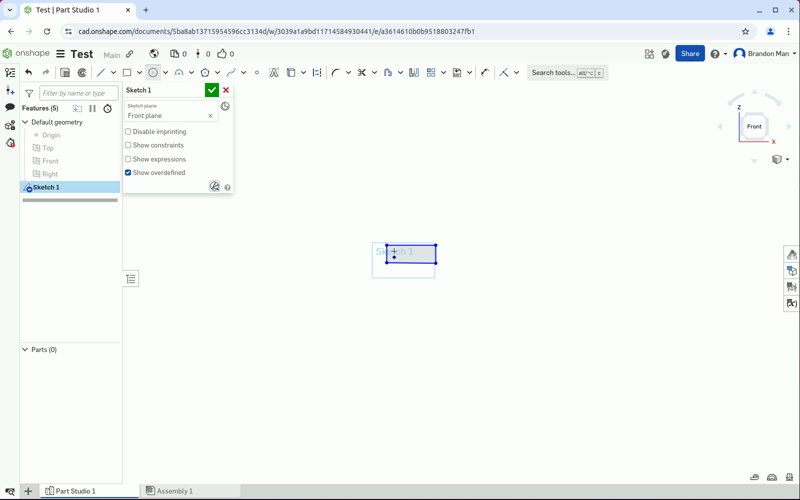
key_up(shift)
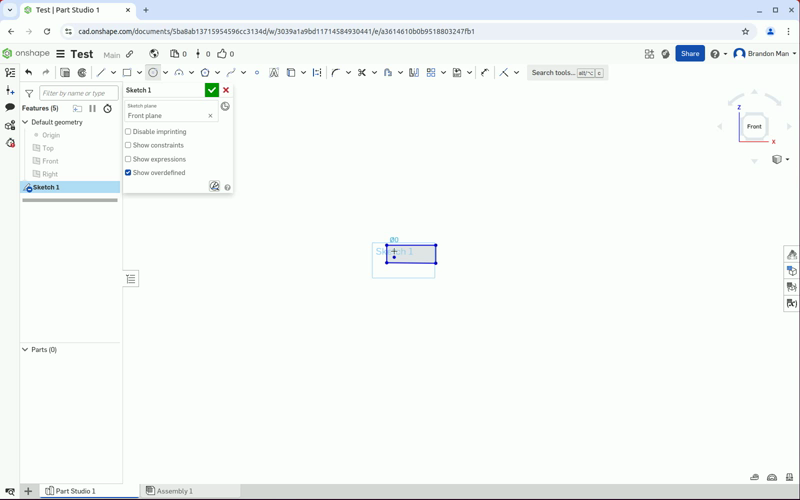
mouse_move(395, 250)
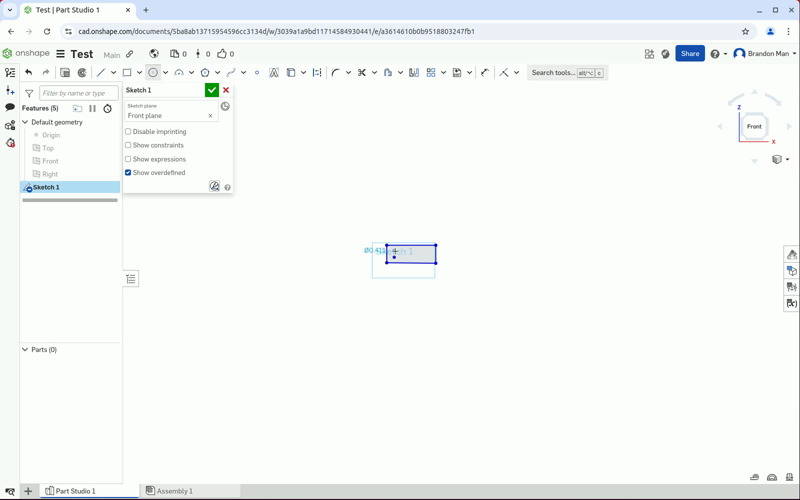
scroll(6)
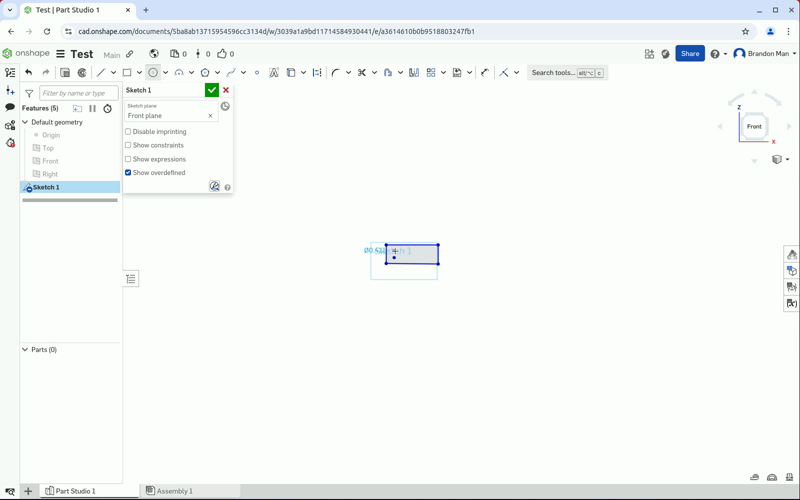
scroll(6)
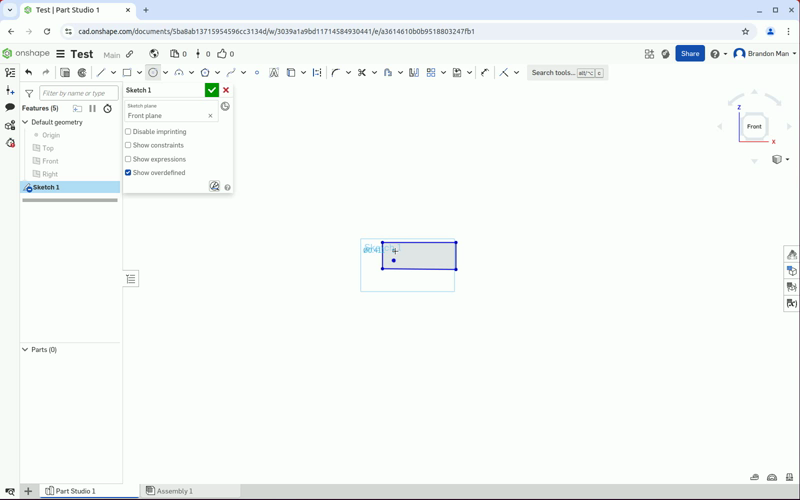
scroll(6)
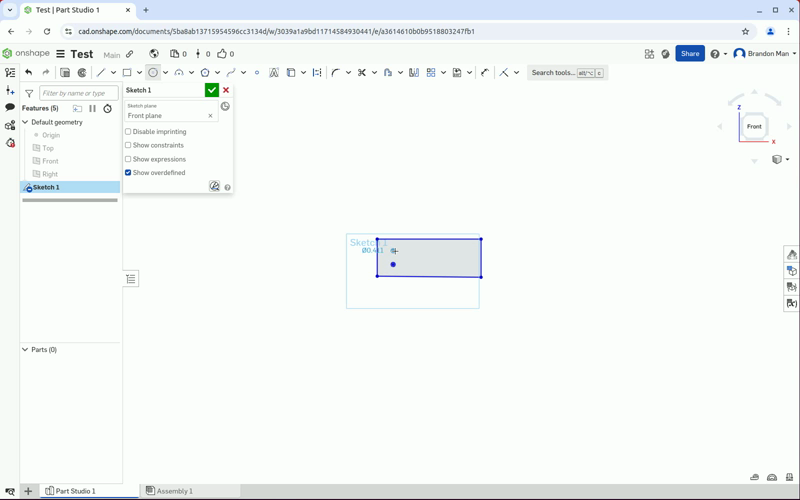
scroll(6)
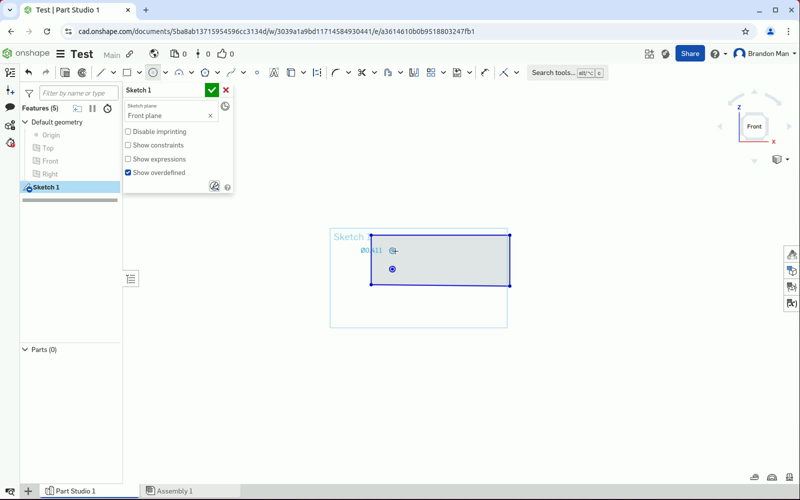
scroll(6)
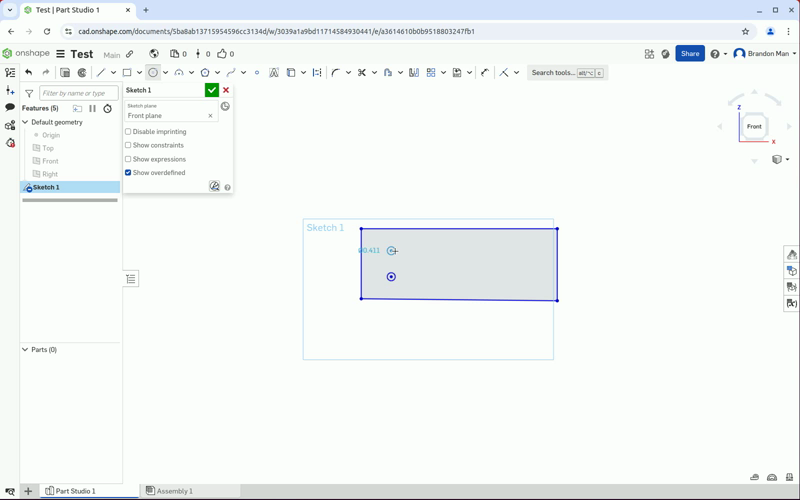
scroll(6)
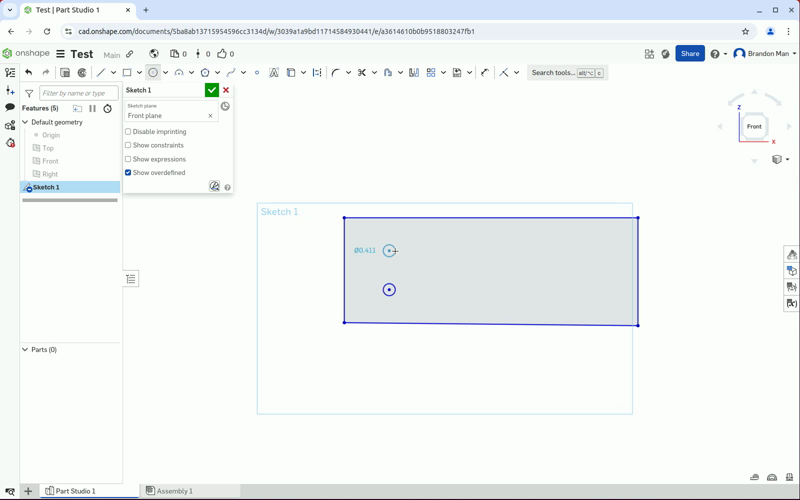
scroll(6)
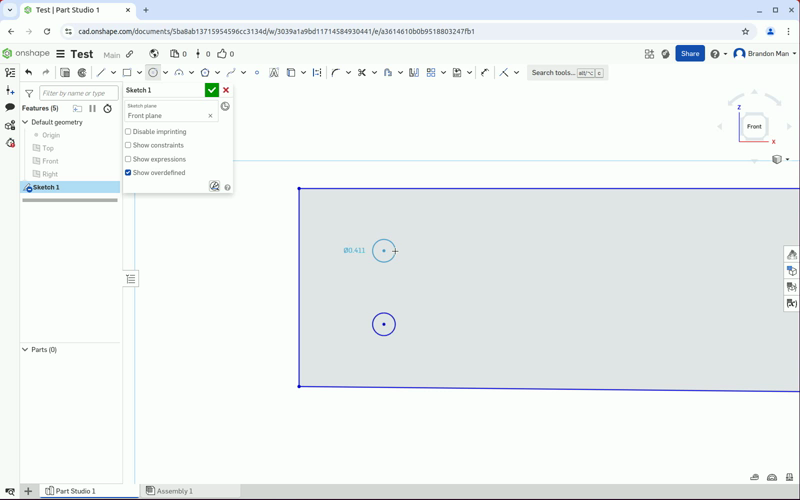
click(395, 250)
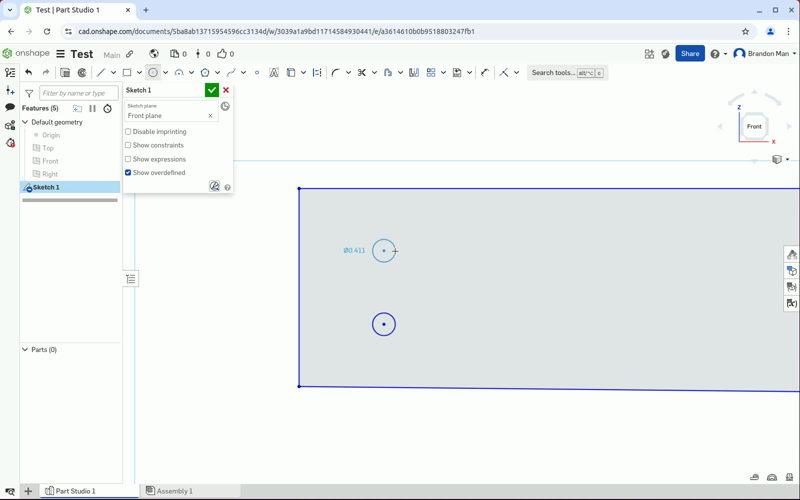
scroll(-6)
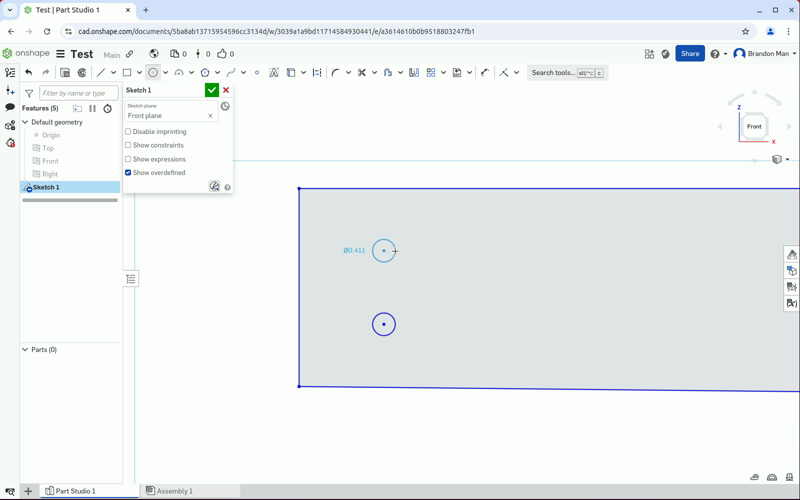
scroll(-6)
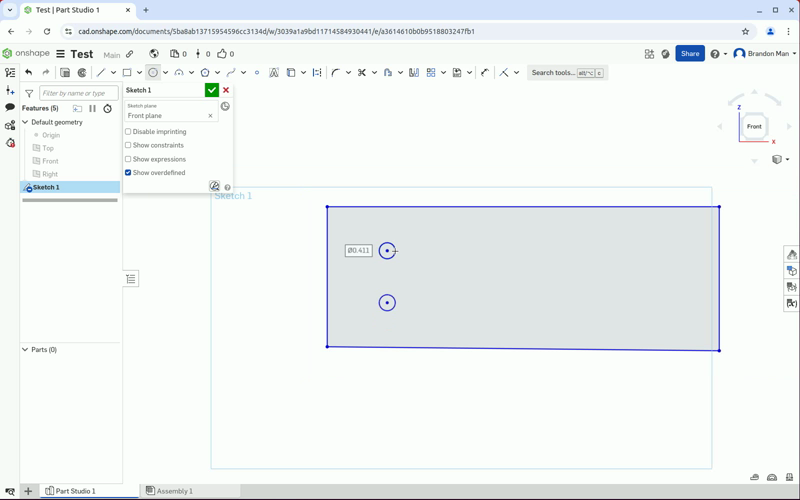
scroll(-6)
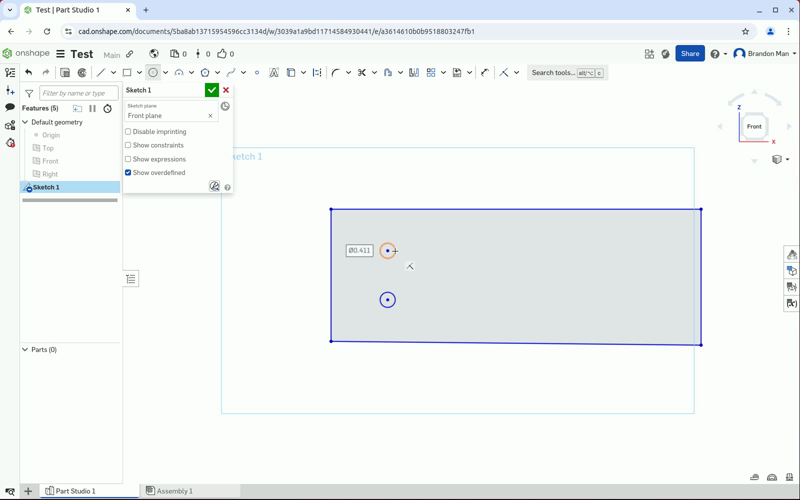
scroll(-6)
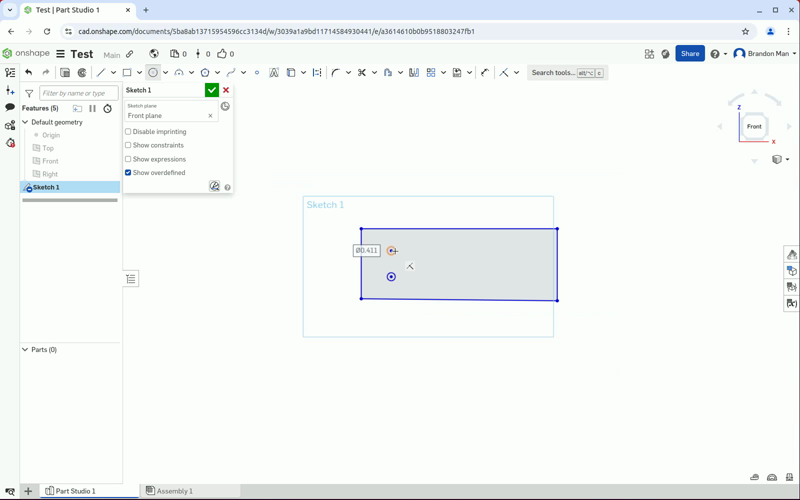
scroll(-6)
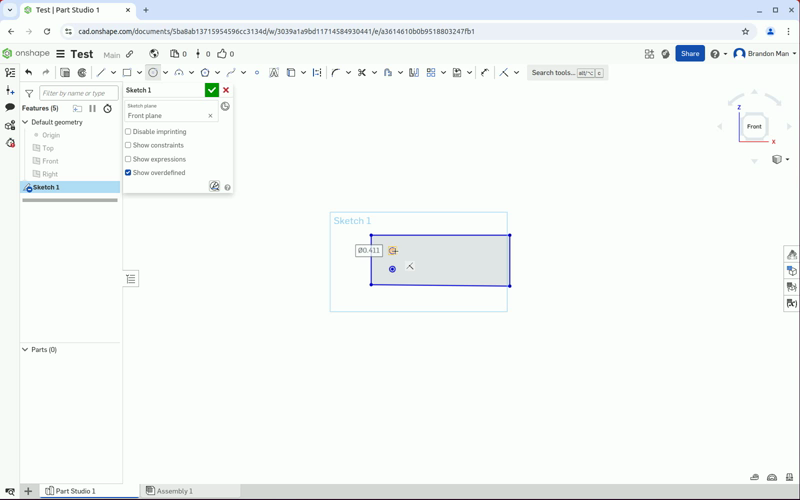
scroll(-6)
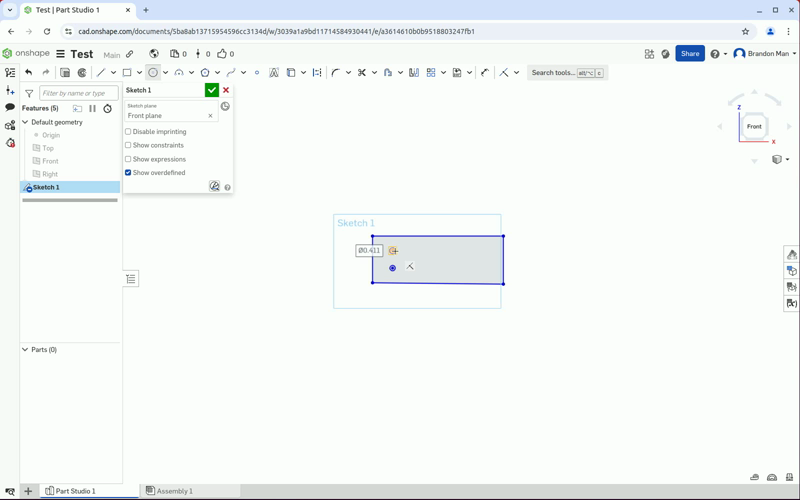
scroll(-6)
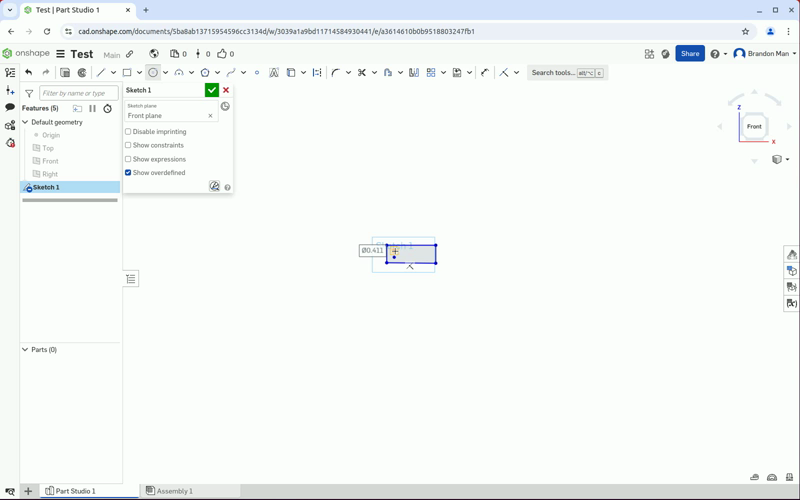
key(esc)
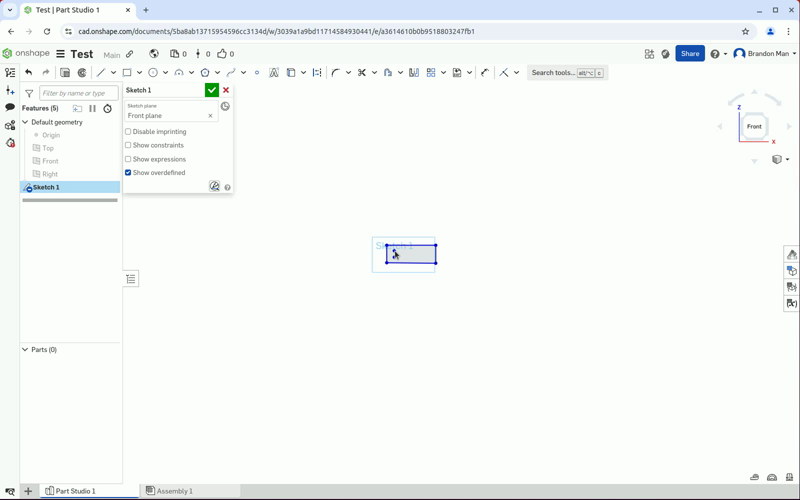
key(c)
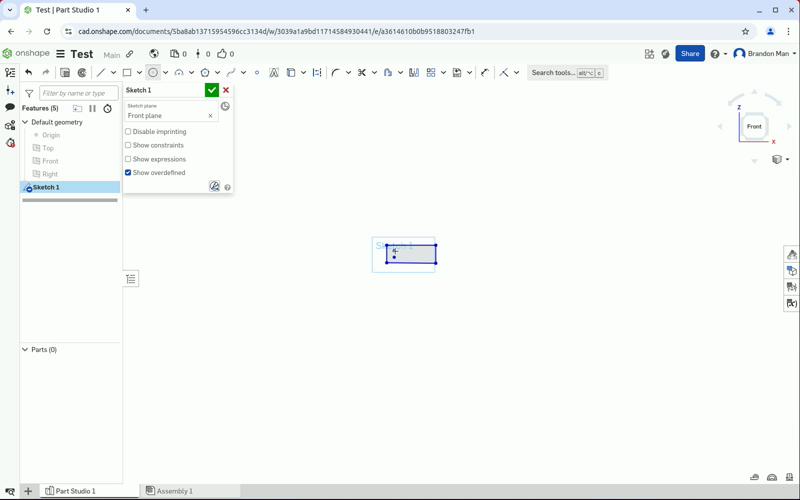
key_down(shift)
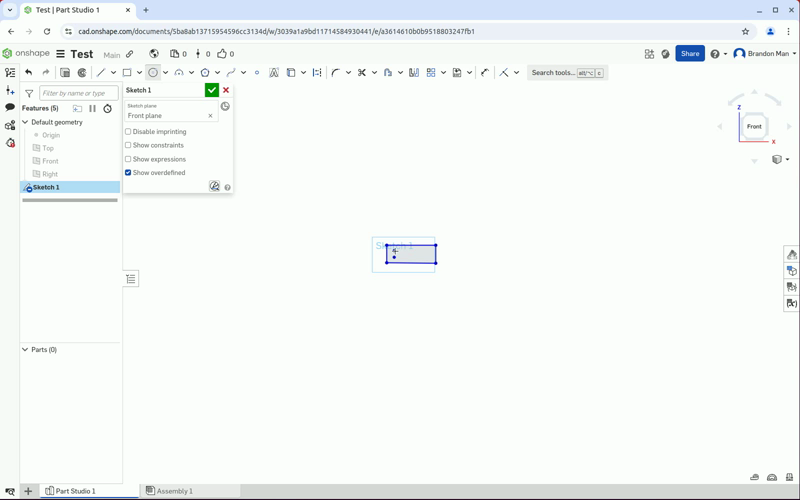
mouse_move(428, 257)
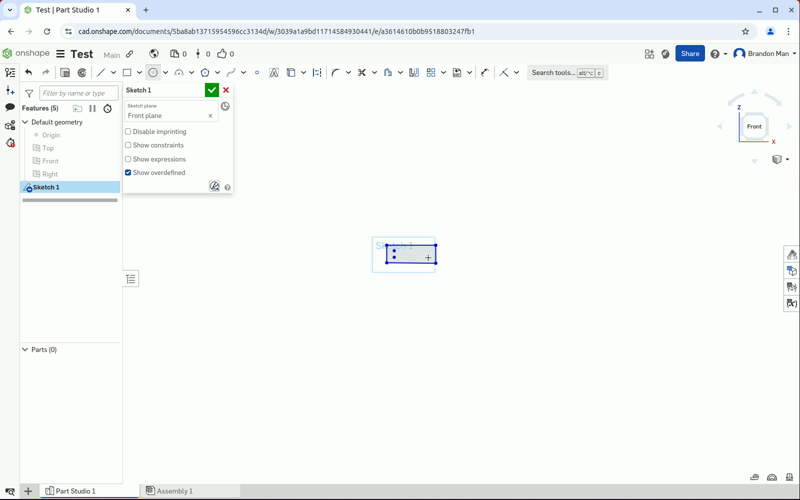
click(428, 257)
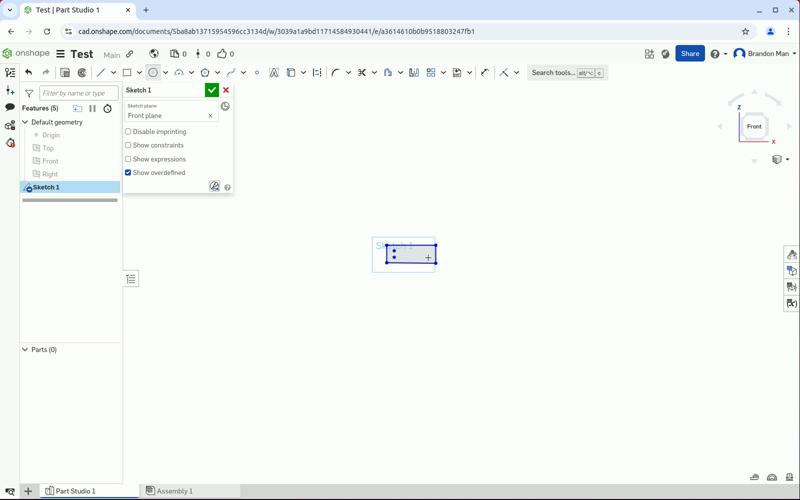
key_up(shift)
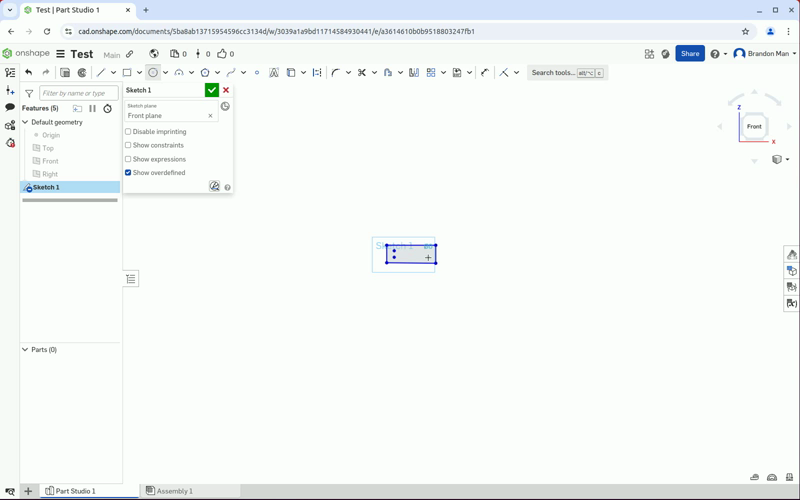
mouse_move(429, 257)
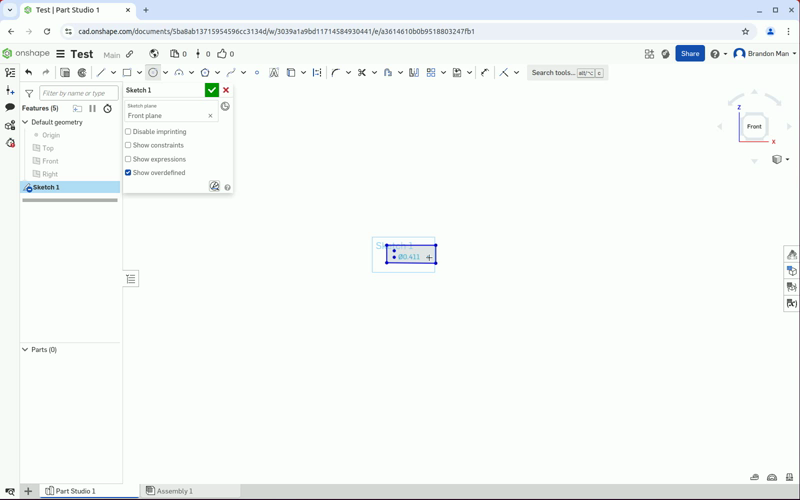
scroll(6)
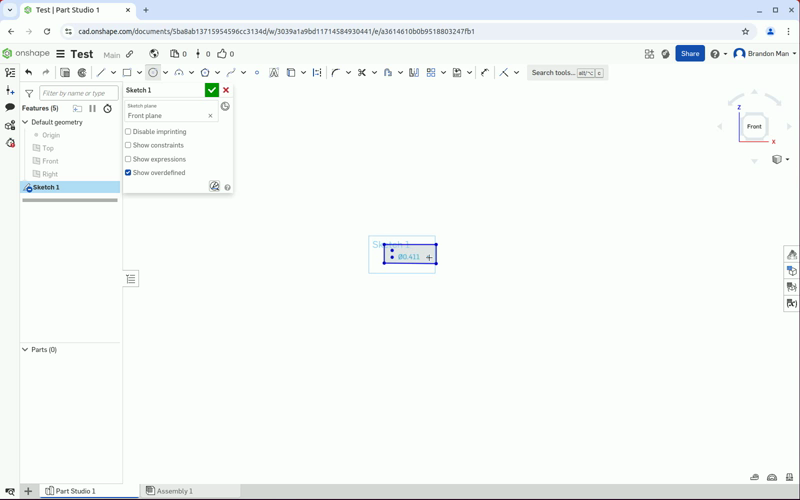
scroll(6)
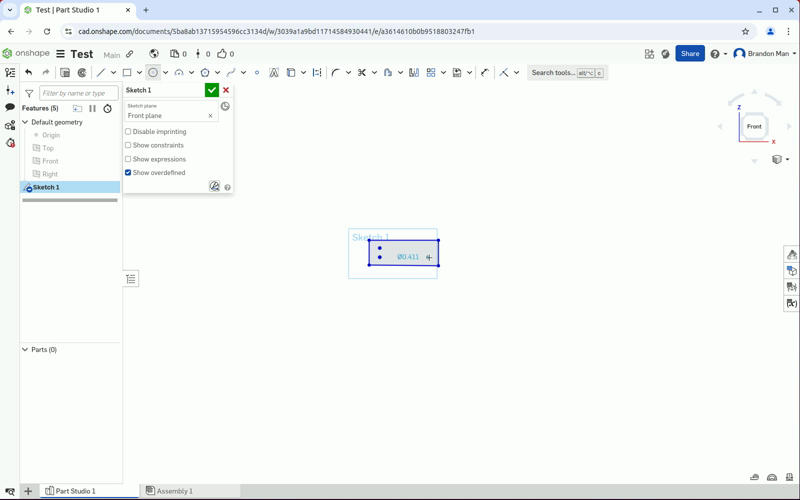
scroll(6)
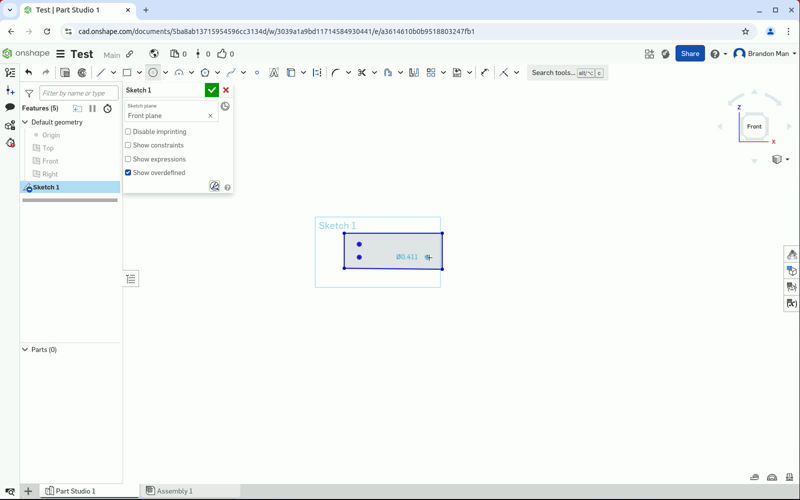
scroll(6)
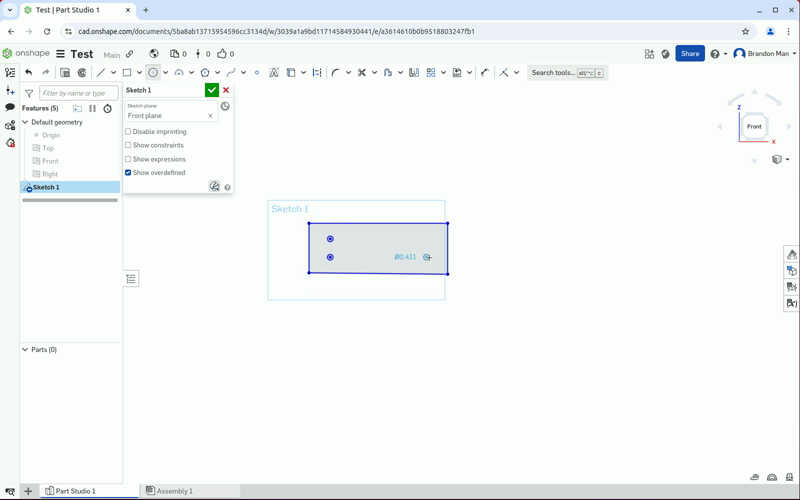
scroll(6)
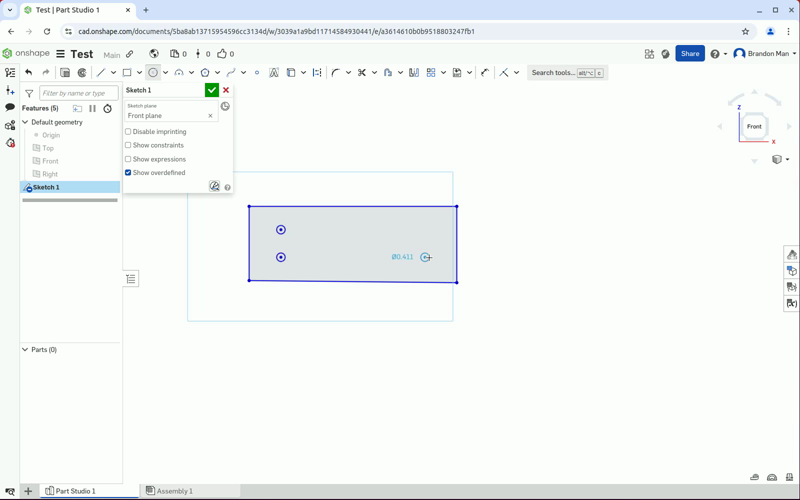
scroll(6)
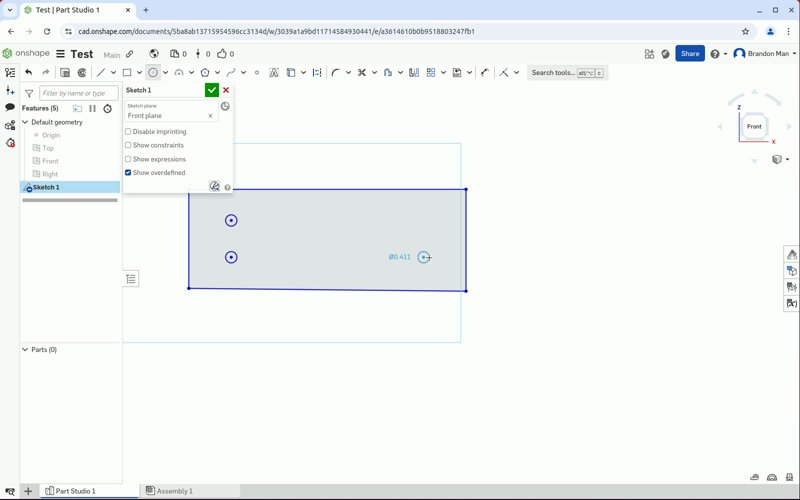
scroll(6)
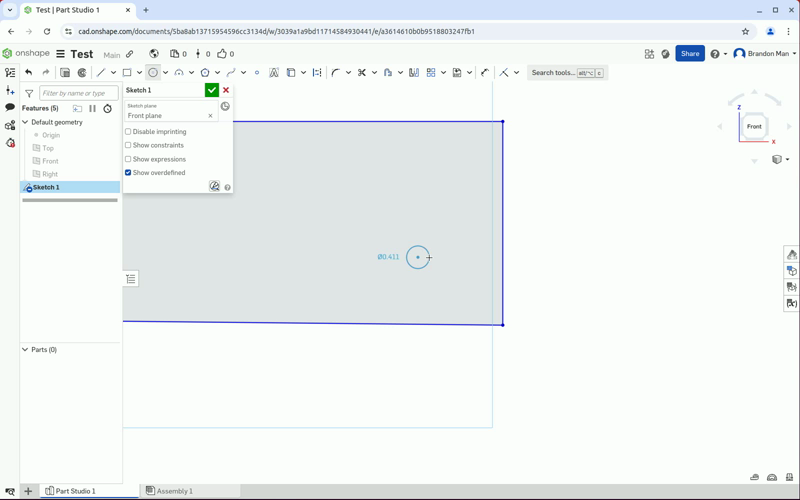
click(429, 257)
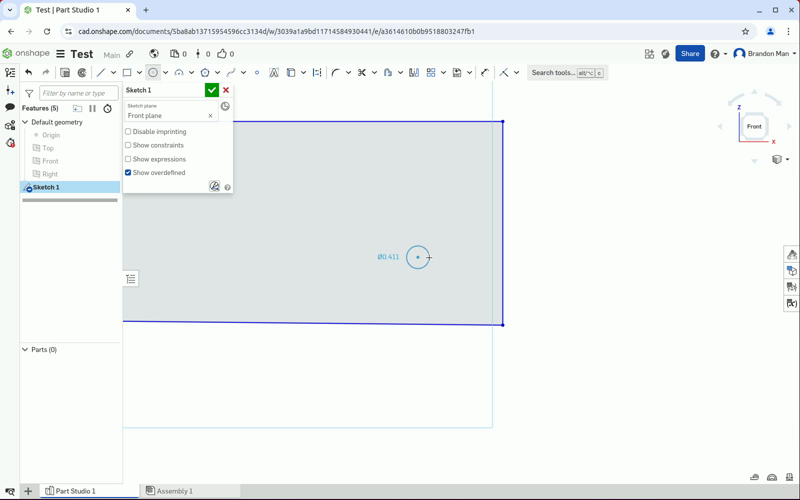
scroll(-6)
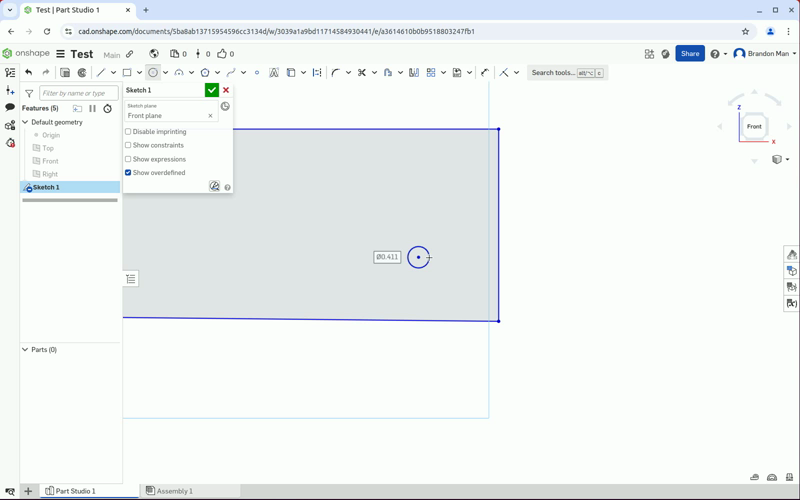
scroll(-6)
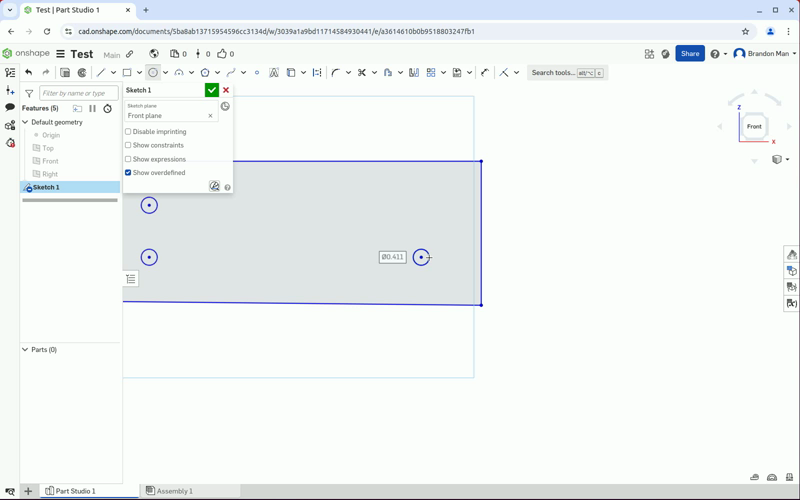
scroll(-6)
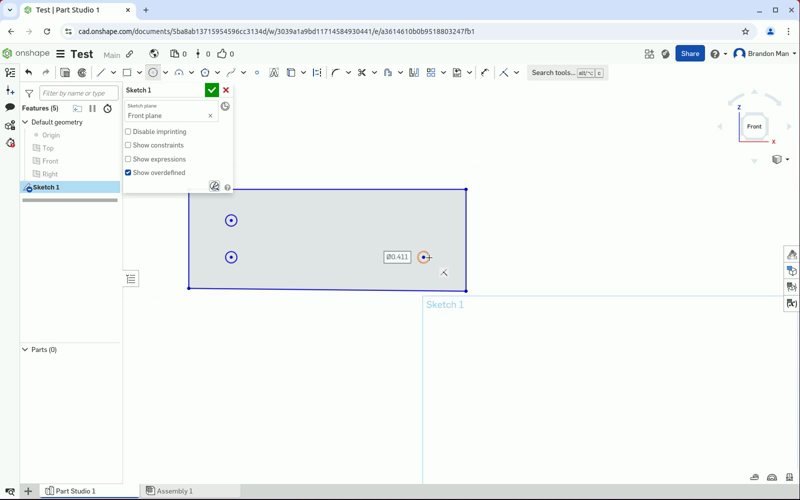
scroll(-6)
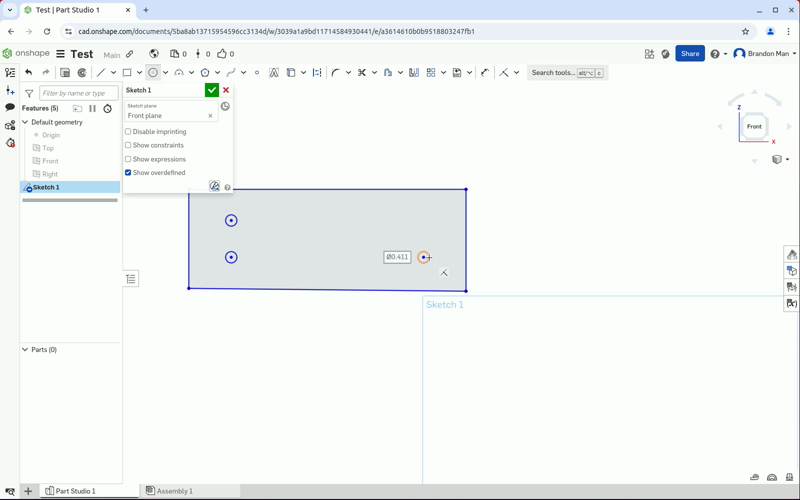
scroll(-6)
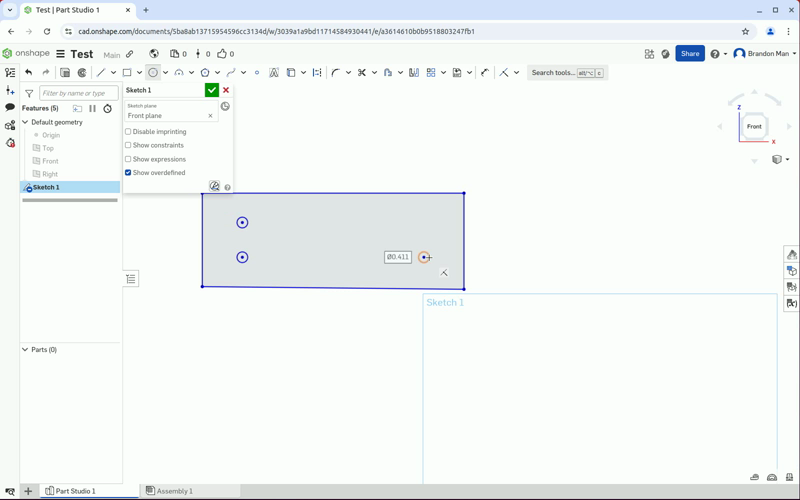
scroll(-6)
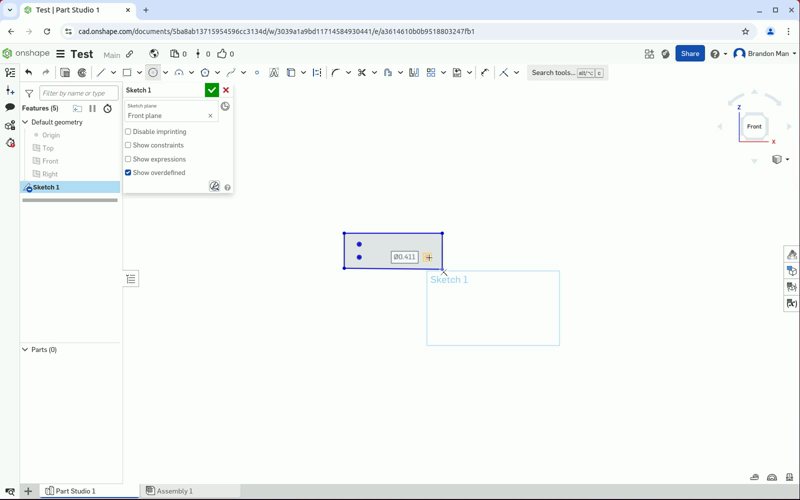
scroll(-6)
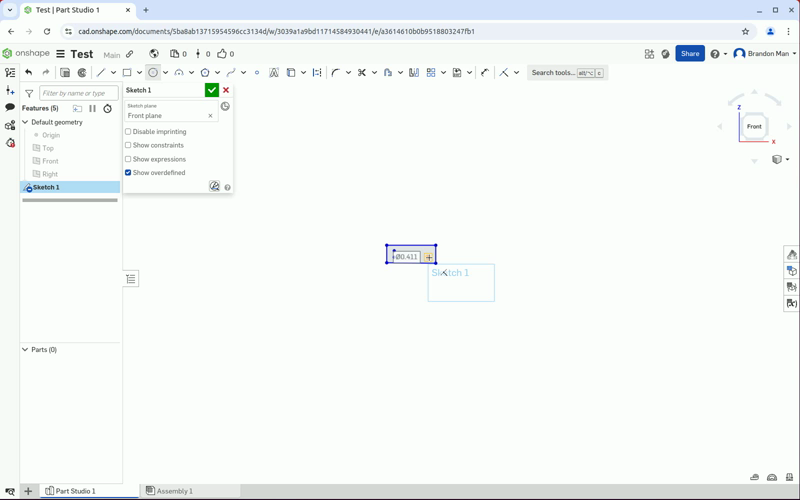
key(esc)
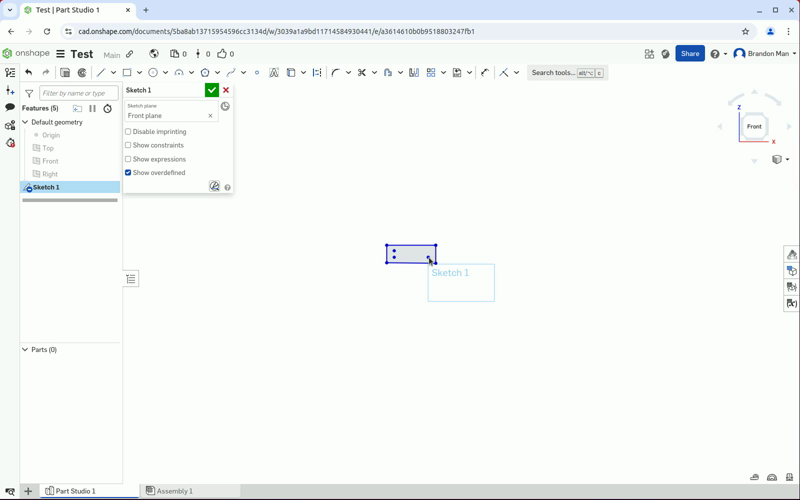
key(c)
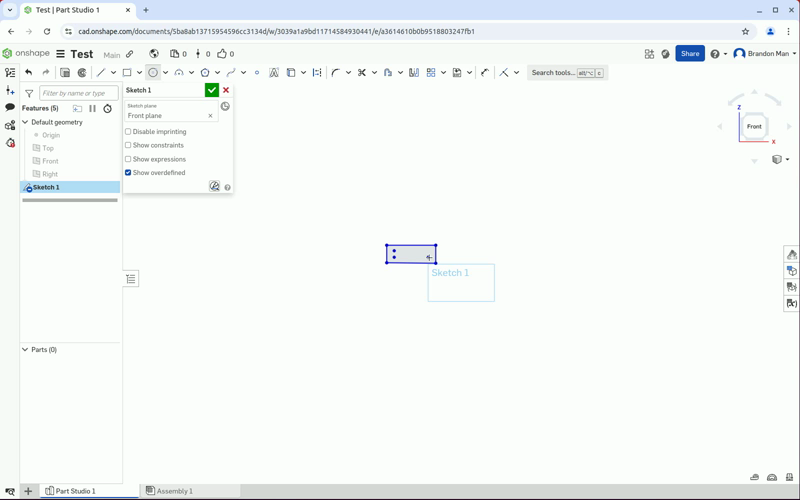
key_down(shift)
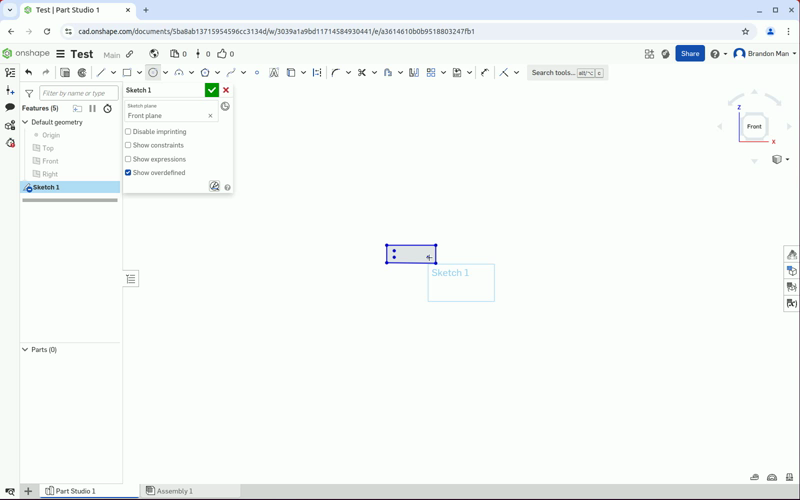
mouse_move(428, 250)
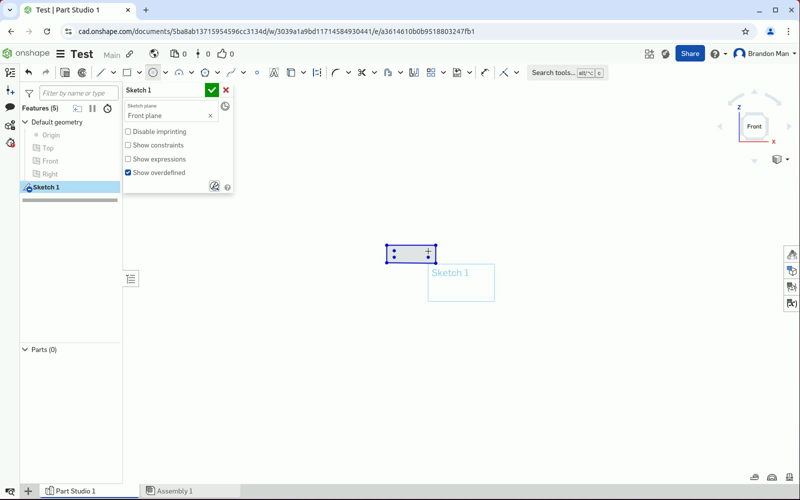
click(428, 250)
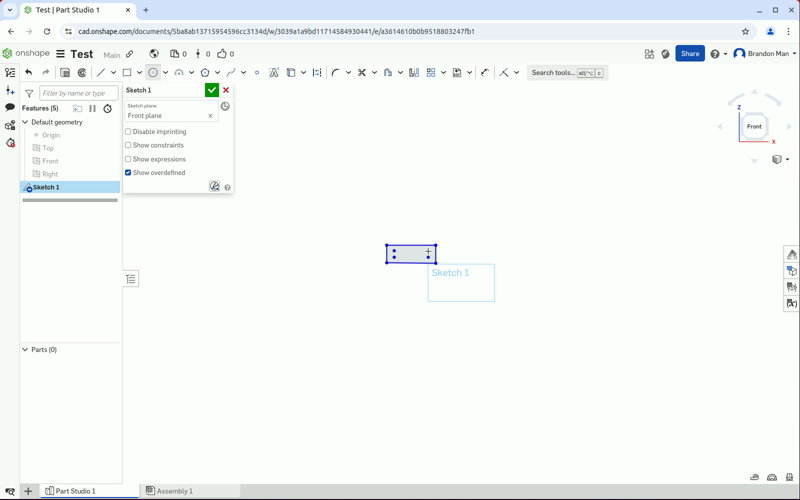
key_up(shift)
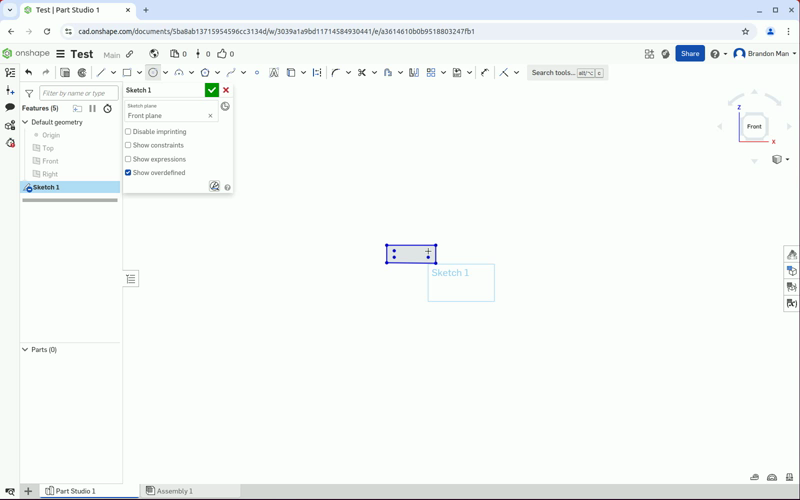
mouse_move(429, 250)
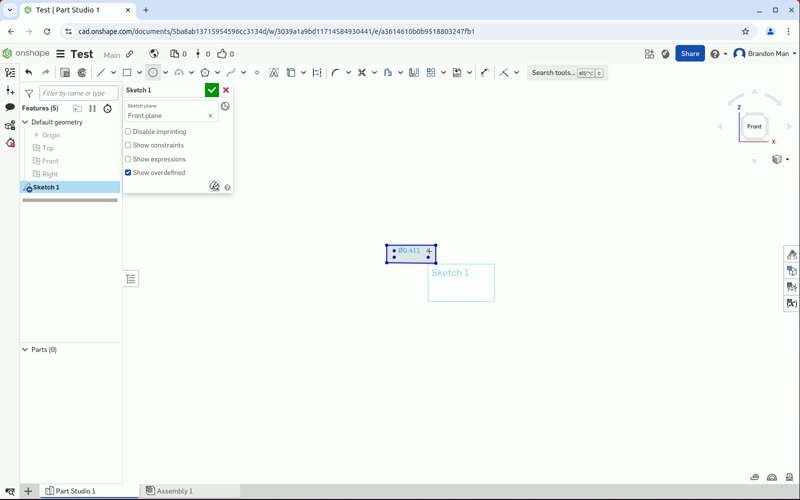
scroll(6)
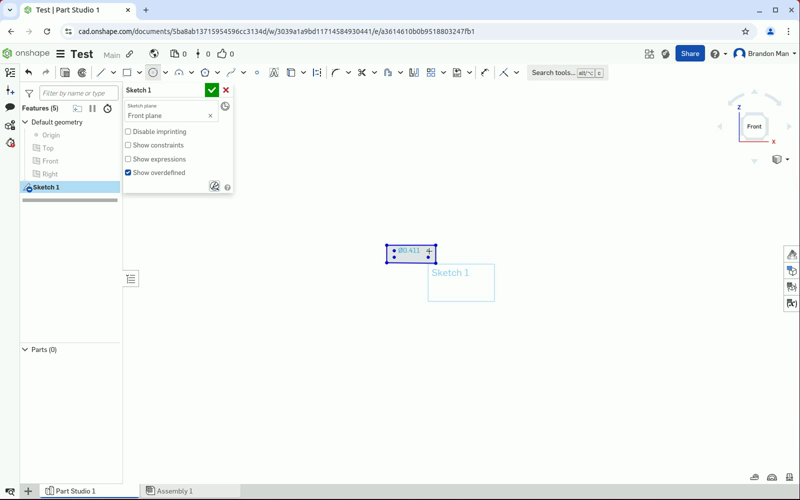
scroll(6)
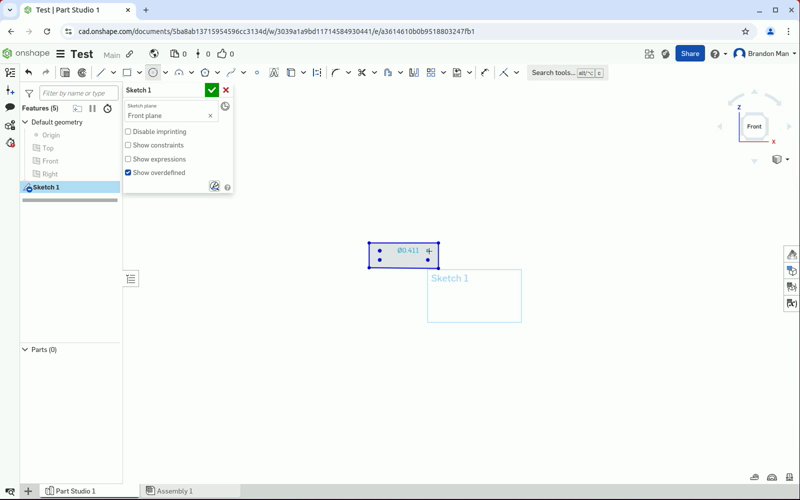
scroll(6)
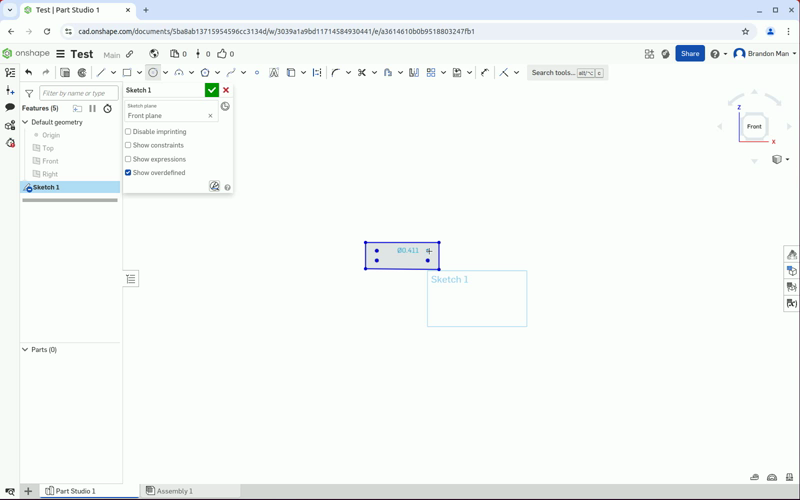
scroll(6)
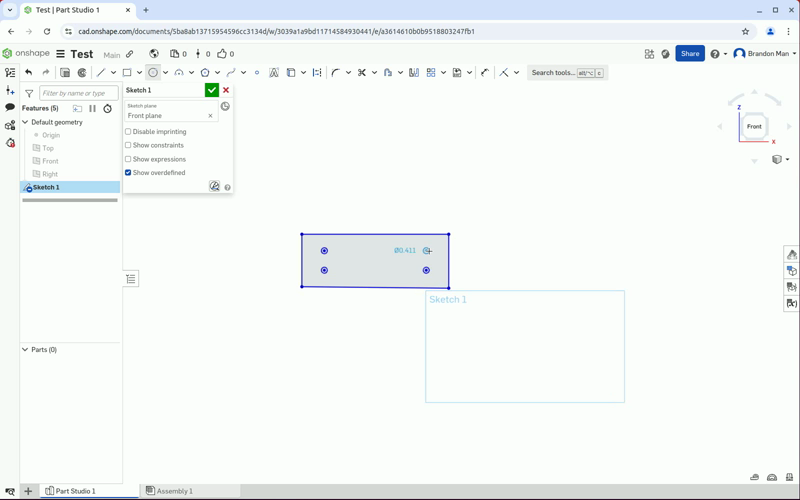
scroll(6)
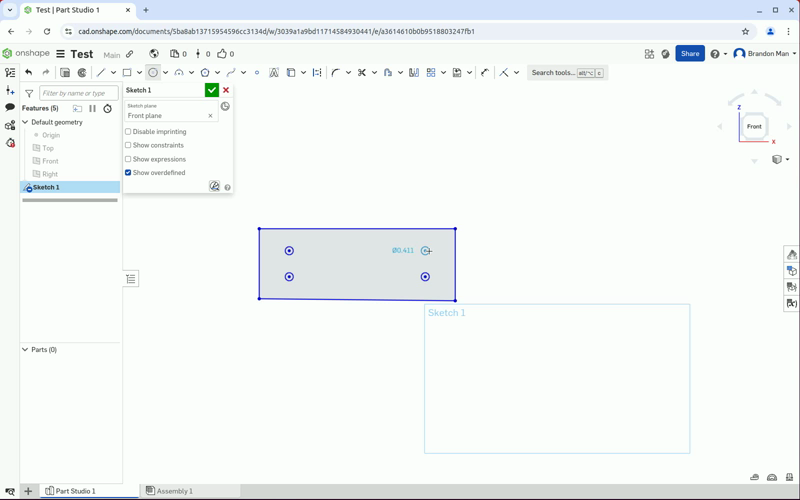
scroll(6)
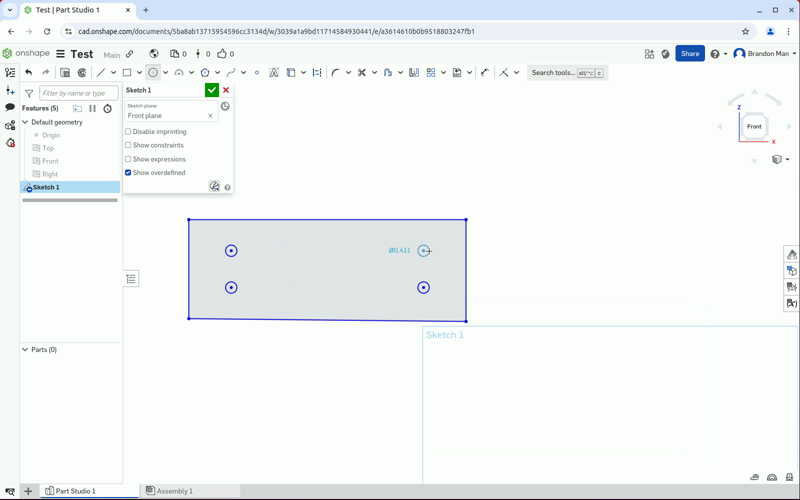
scroll(6)
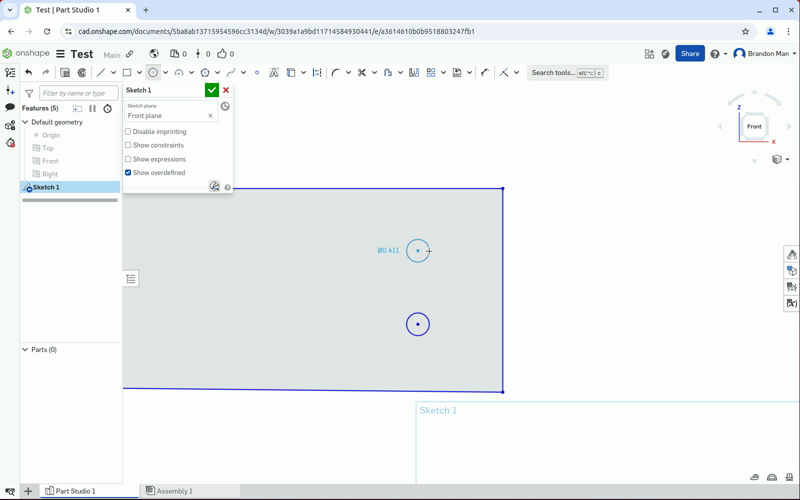
click(429, 250)
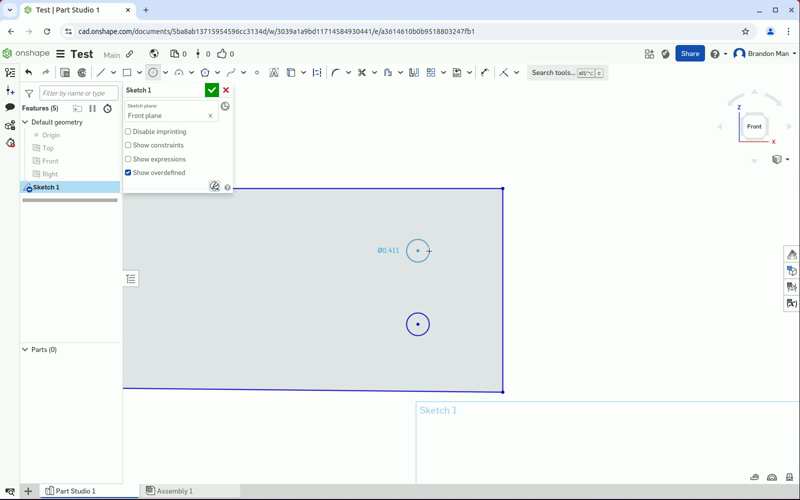
scroll(-6)
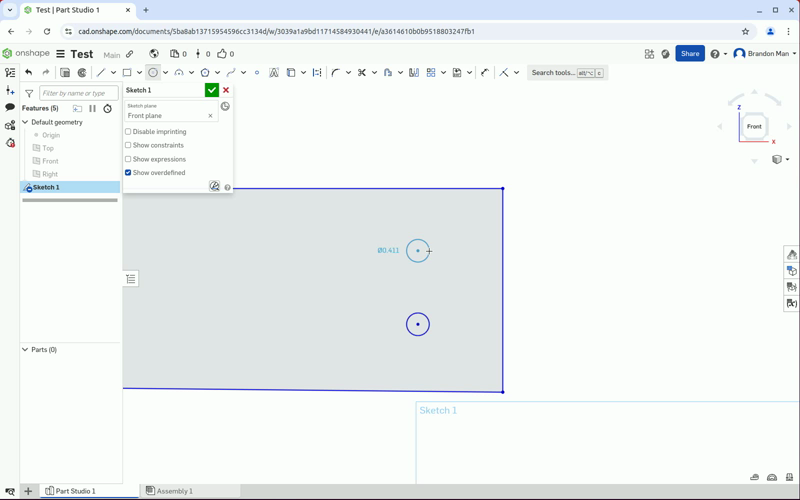
scroll(-6)
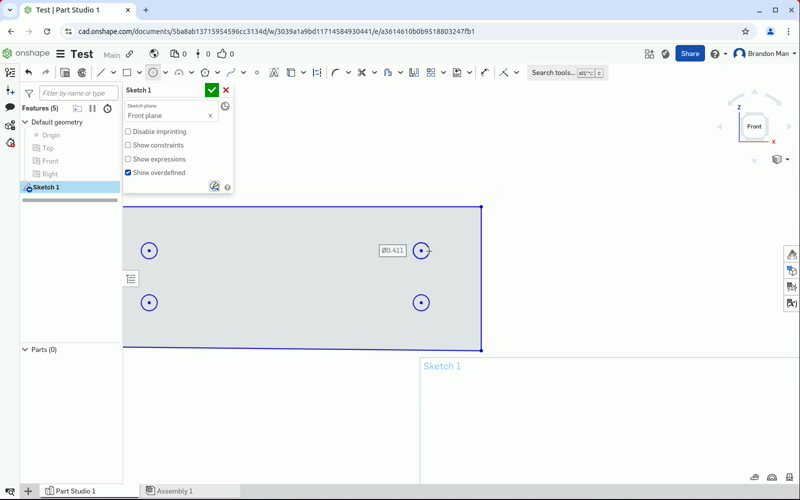
scroll(-6)
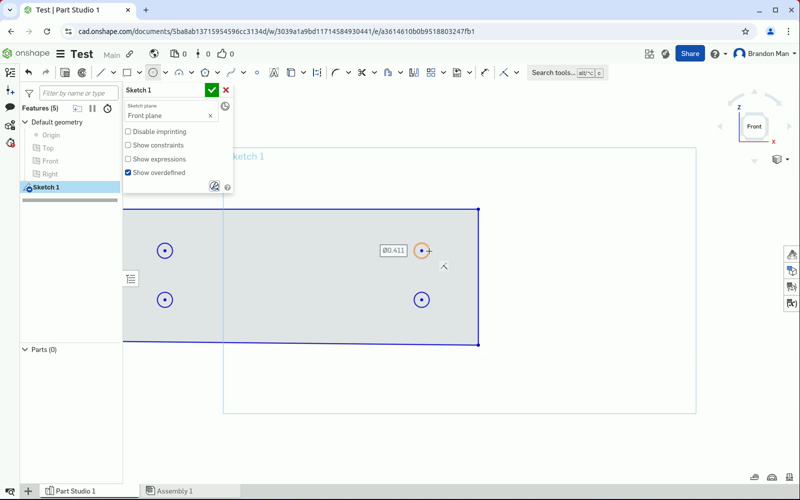
scroll(-6)
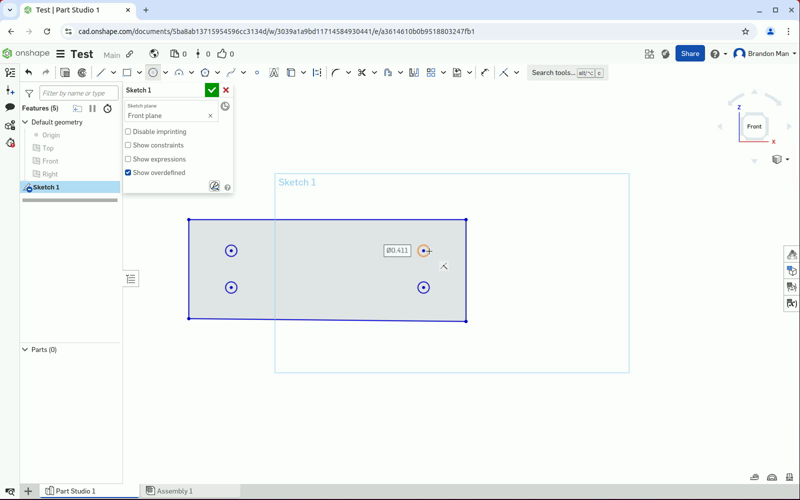
scroll(-6)
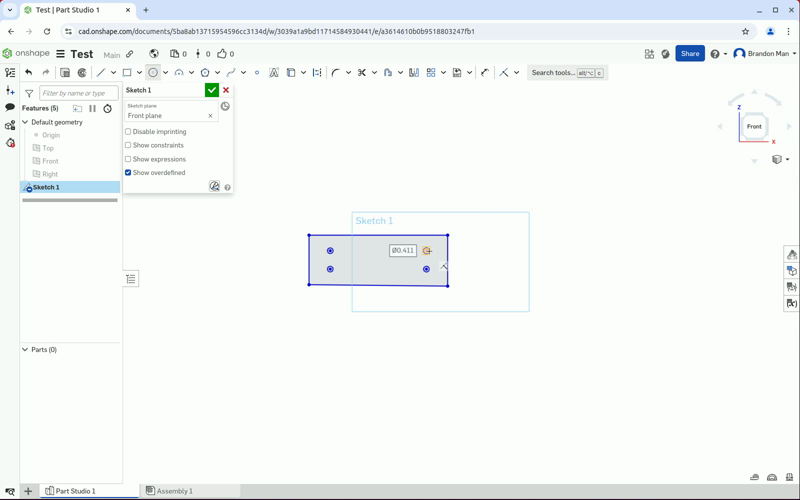
scroll(-6)
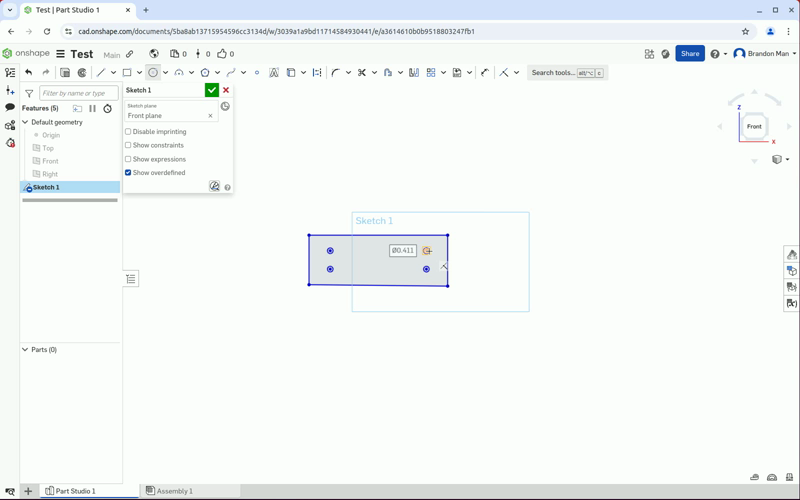
scroll(-6)
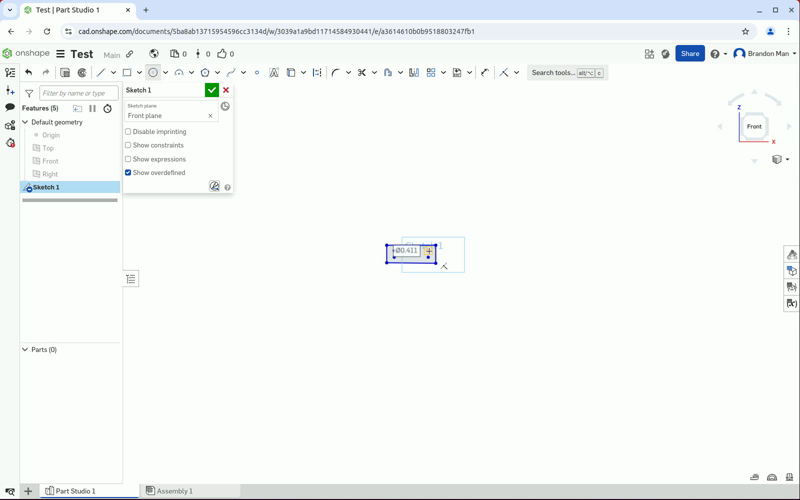
key(esc)
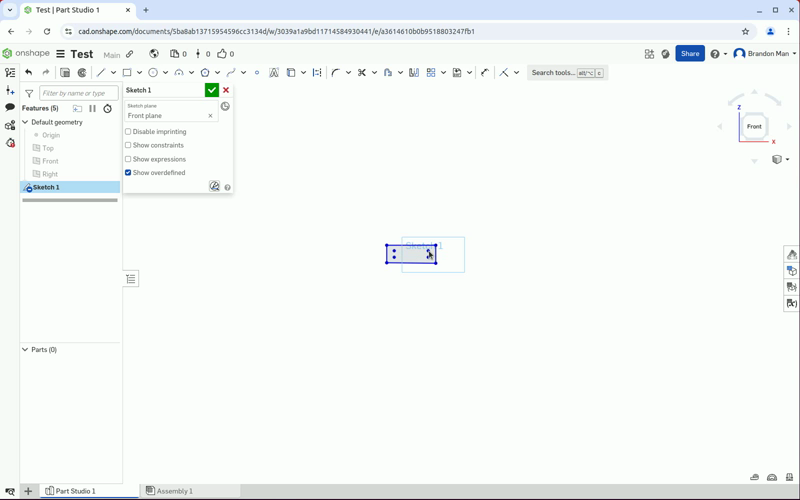
mouse_move(420, 259)
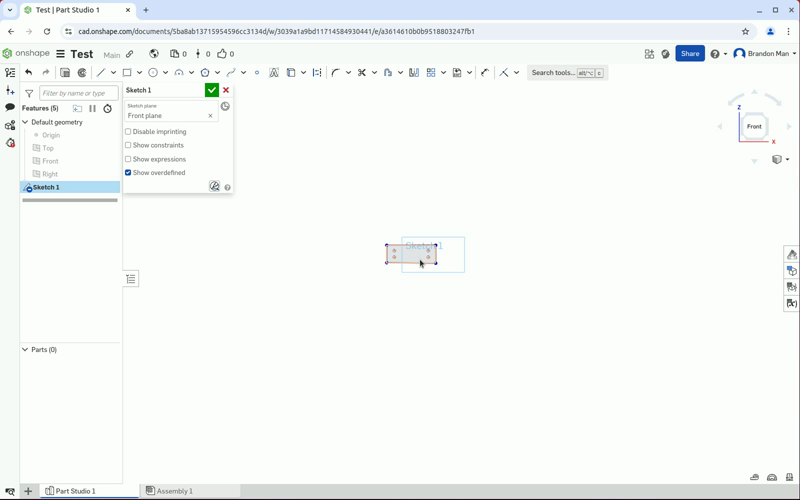
scroll(6)
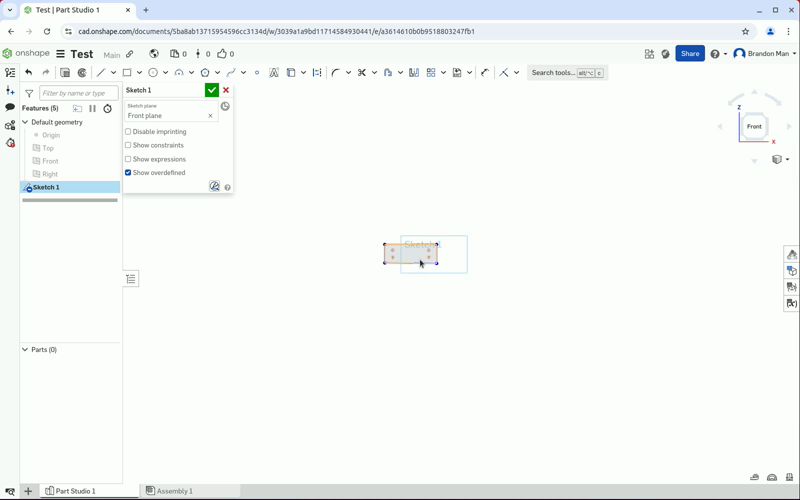
scroll(6)
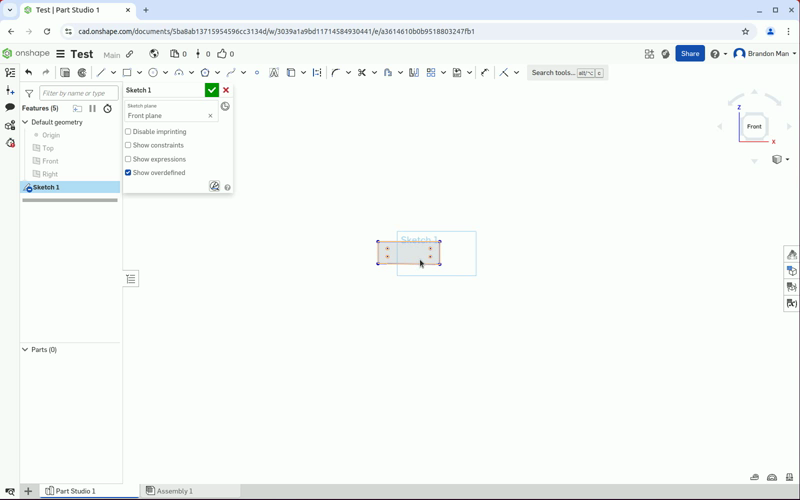
scroll(6)
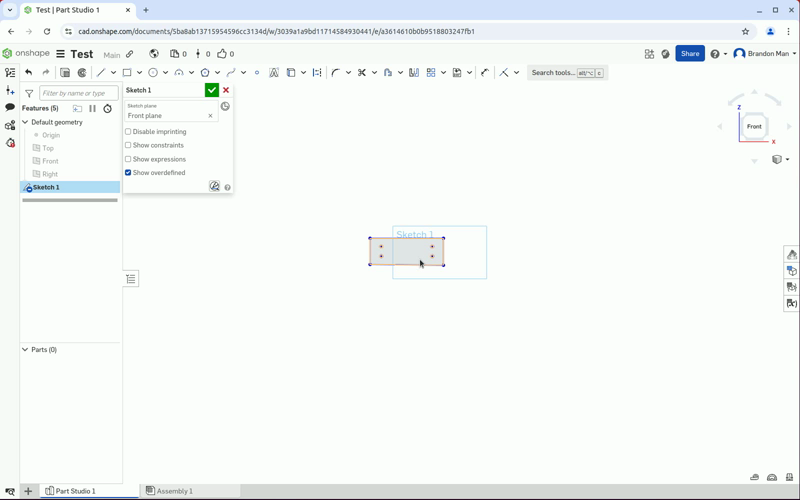
scroll(6)
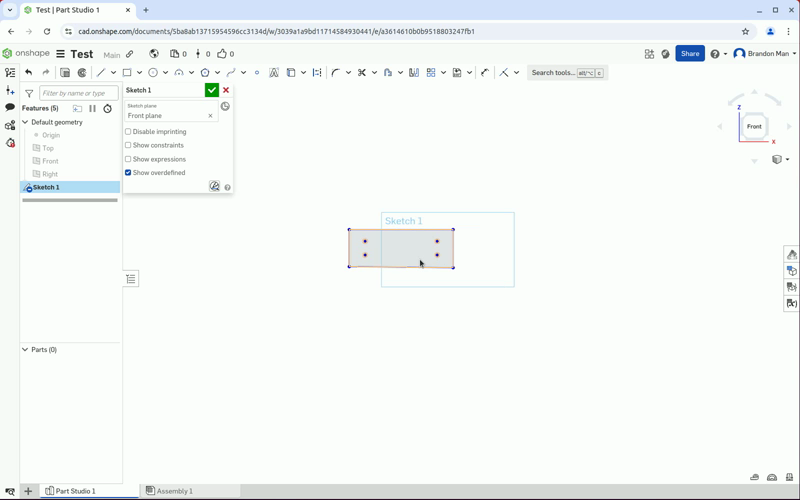
scroll(6)
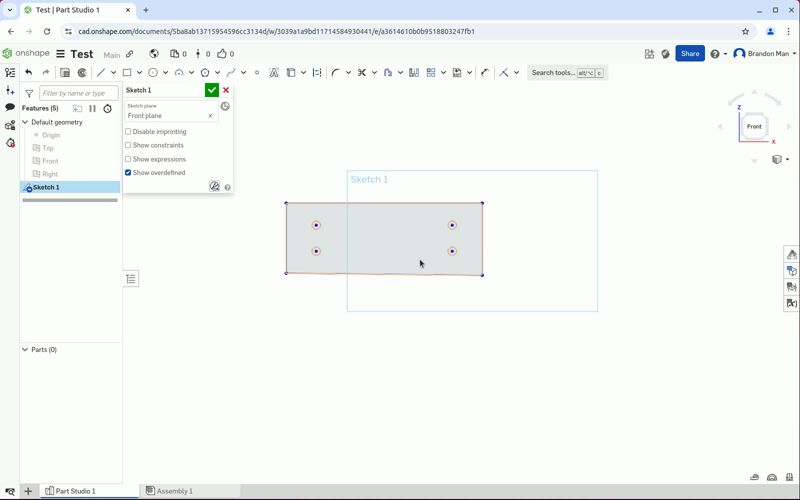
scroll(6)
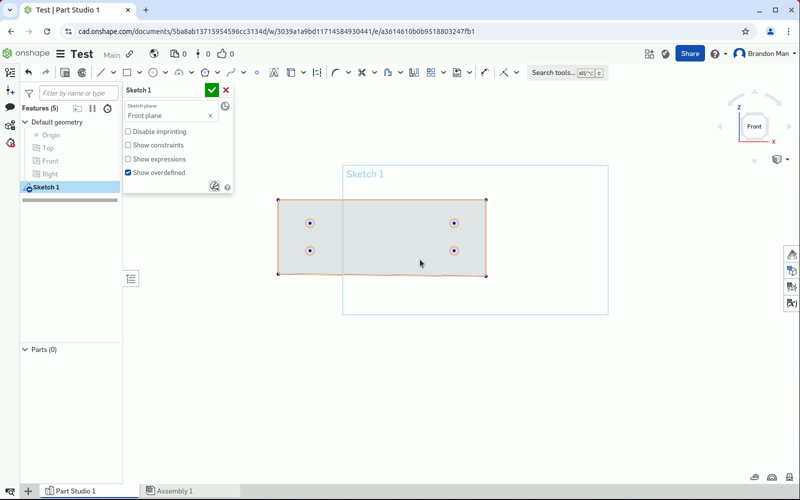
scroll(6)
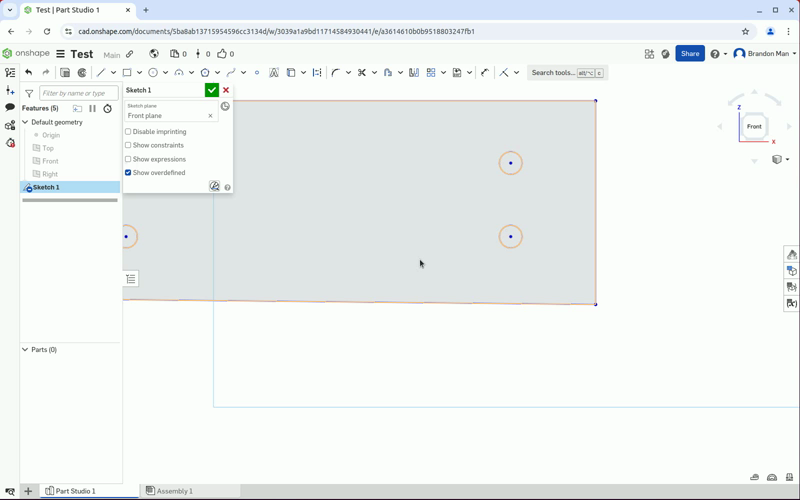
click(420, 259)
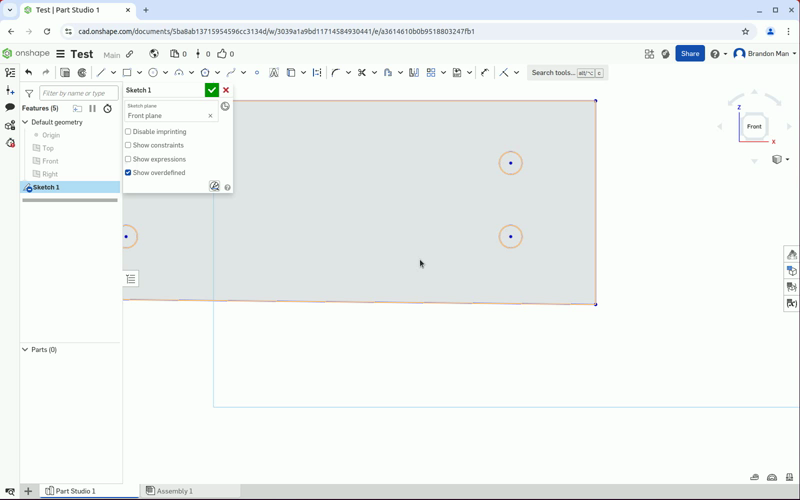
scroll(-6)
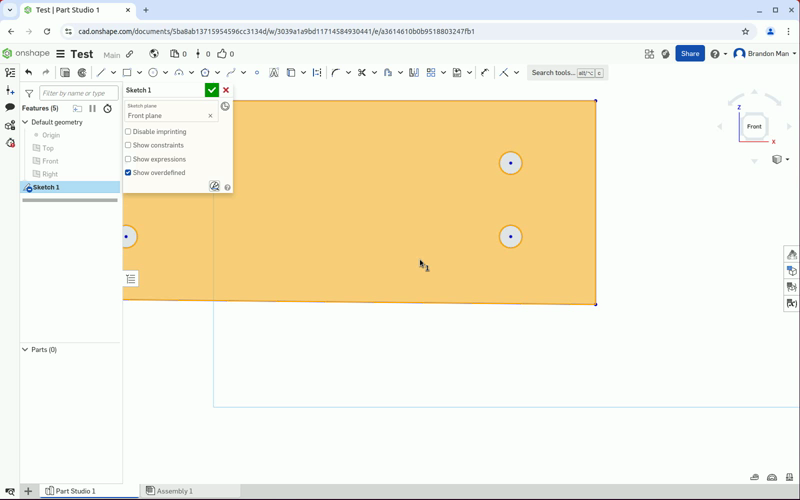
scroll(-6)
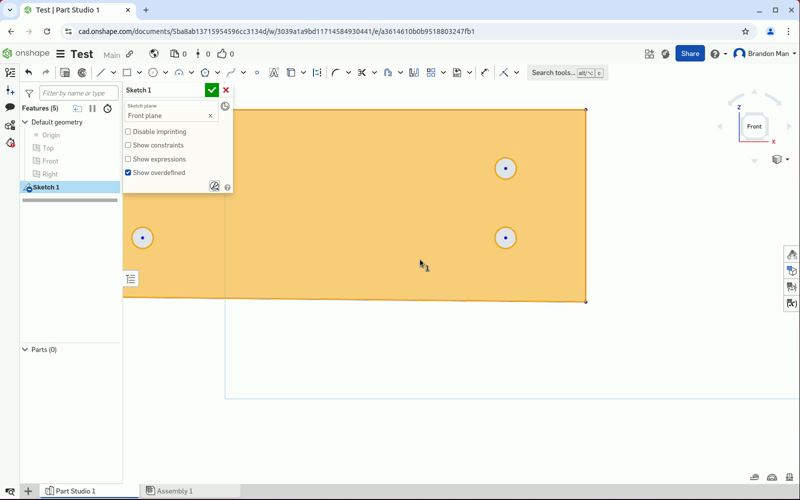
scroll(-6)
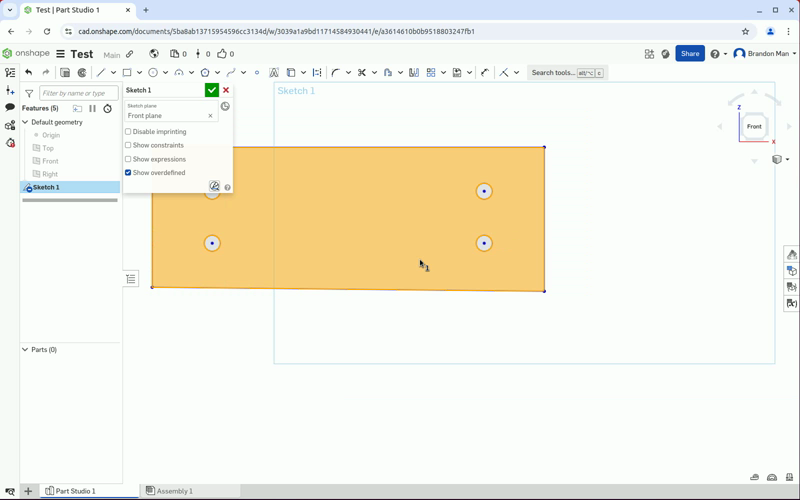
scroll(-6)
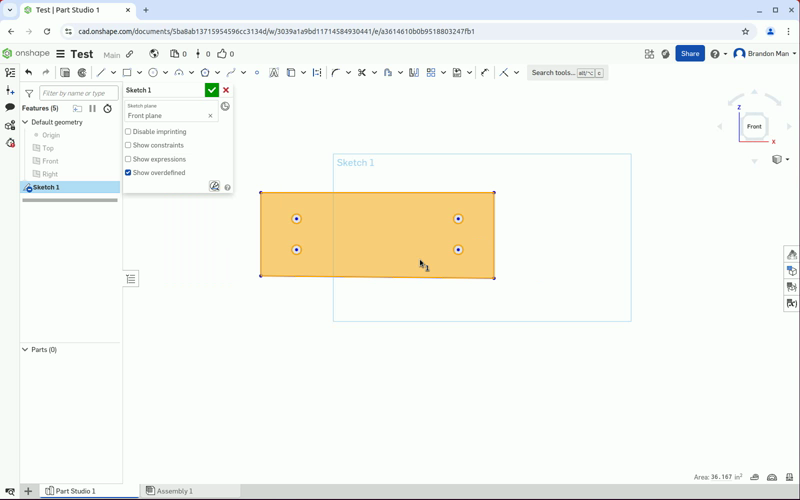
scroll(-6)
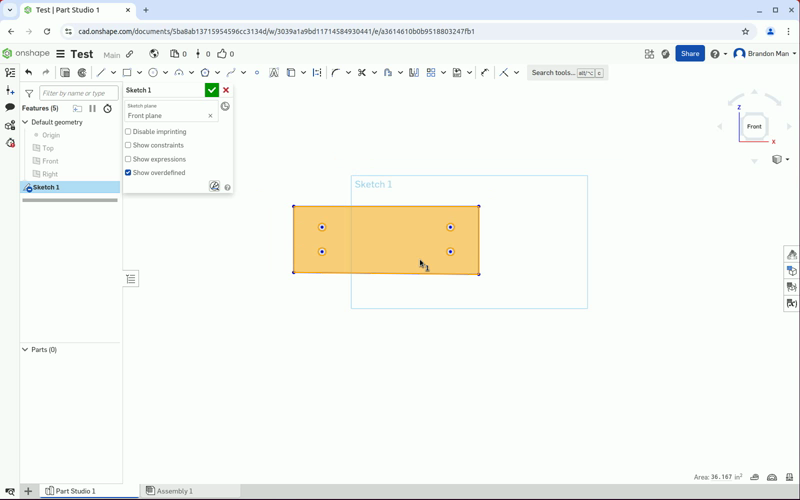
scroll(-6)
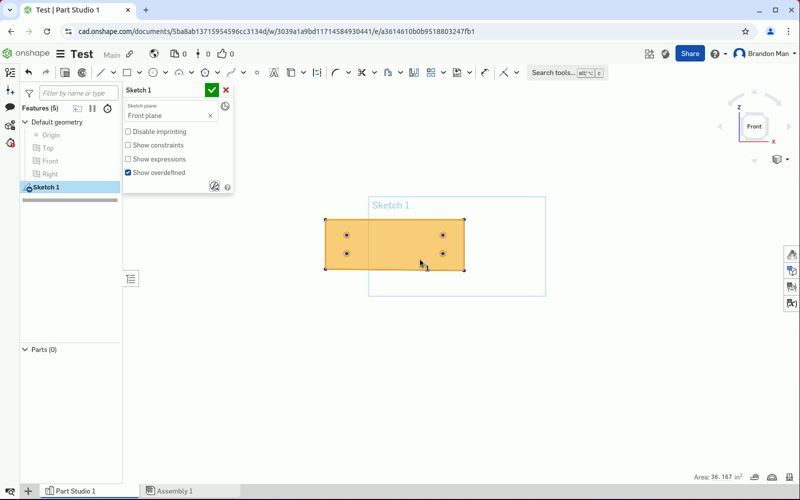
scroll(-6)
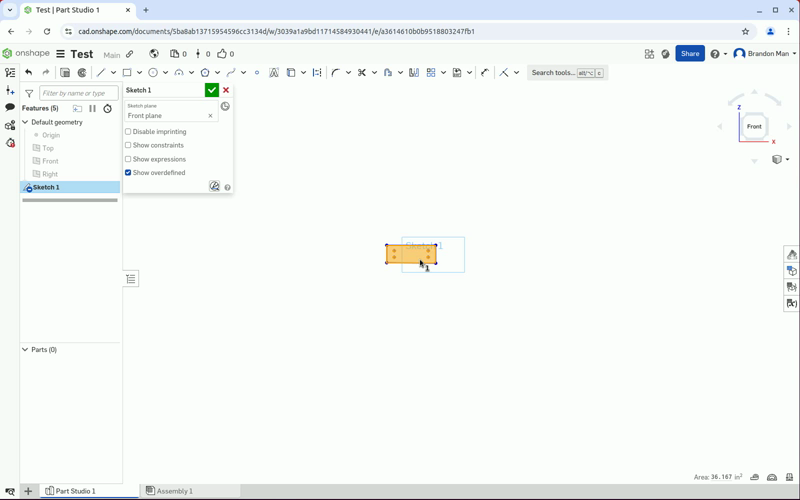
mouse_move(73, 352)
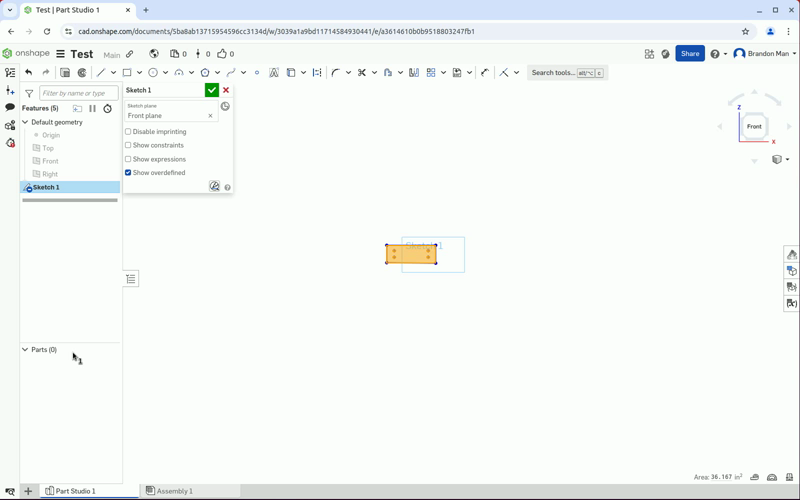
key(shift+y)
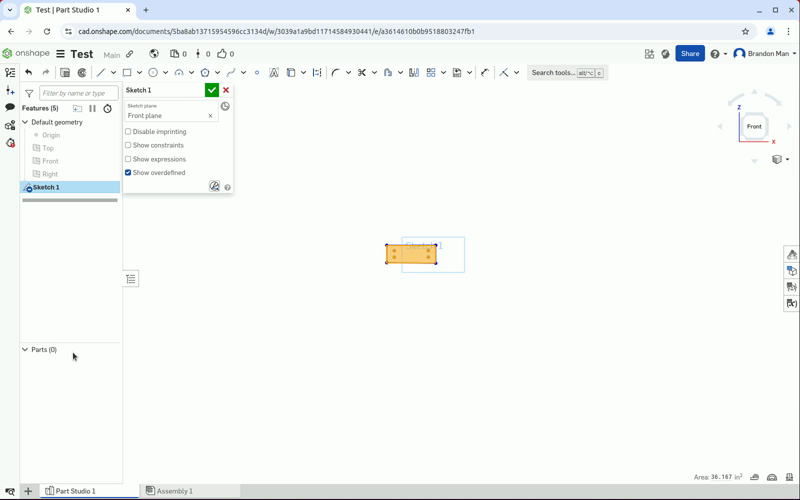
key(shift+e)
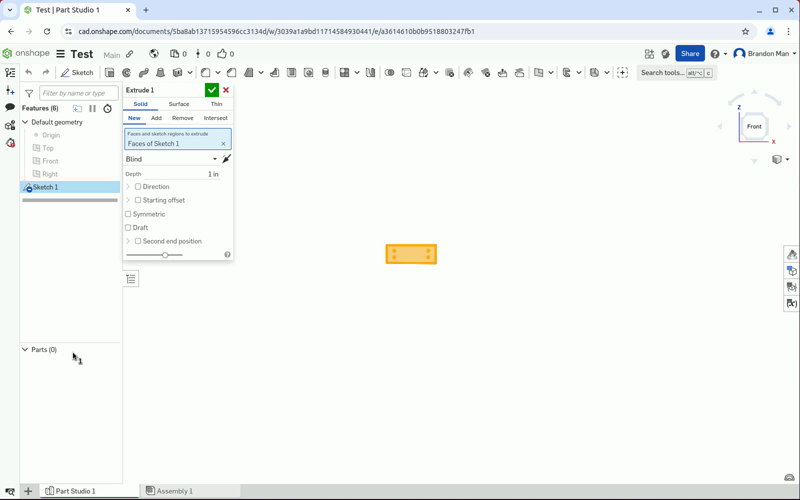
mouse_move(143, 106)
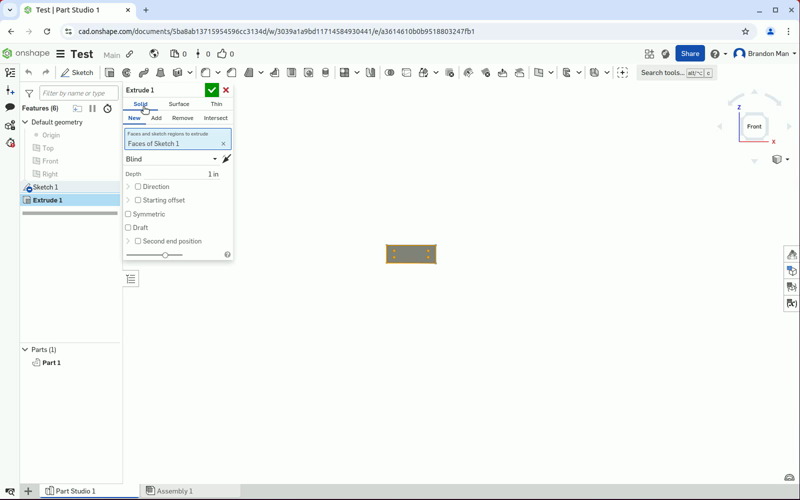
click(143, 106)
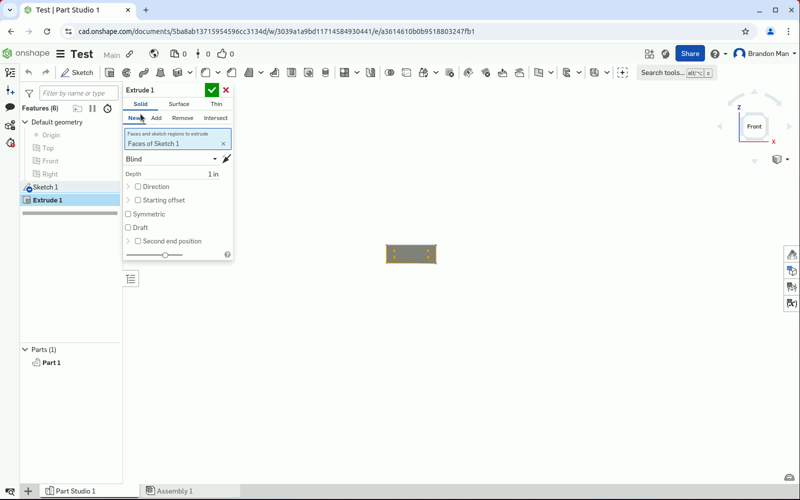
mouse_move(137, 120)
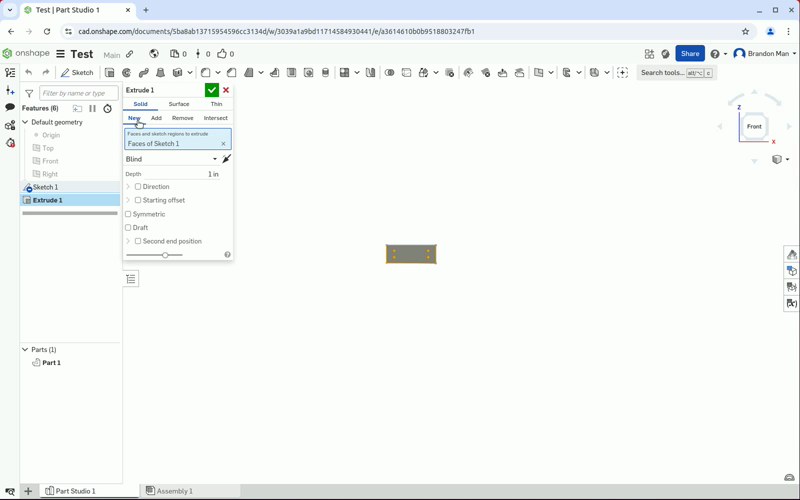
click(137, 120)
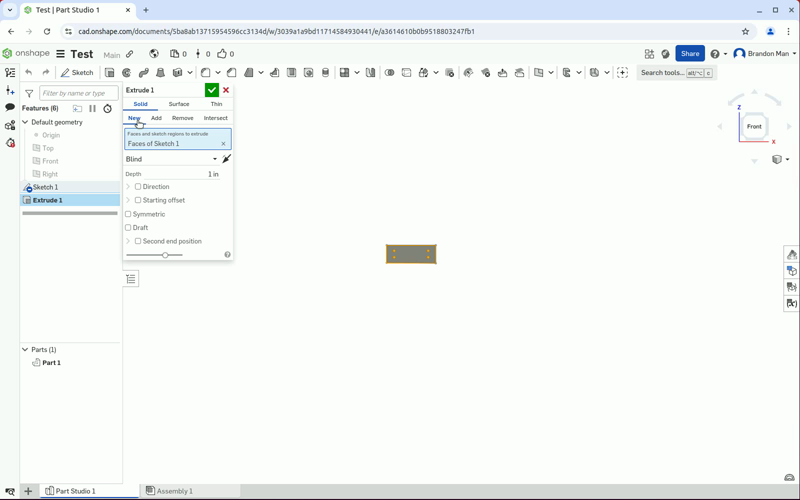
key(tab, 4)
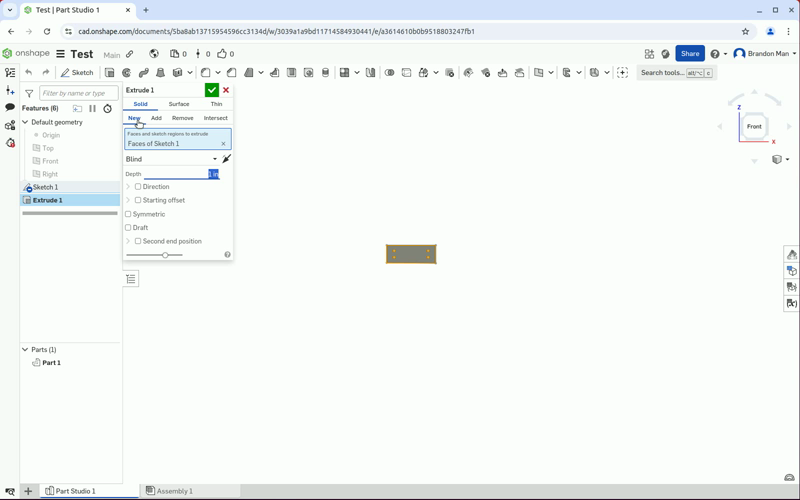
text(0.241)
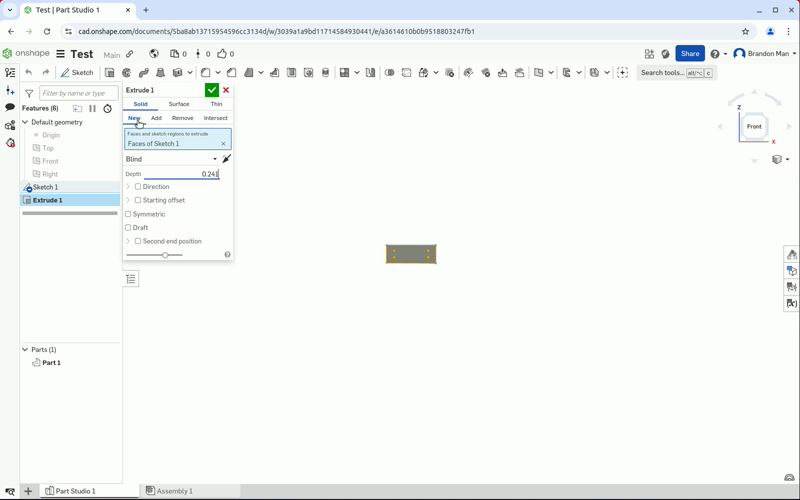
key(enter)
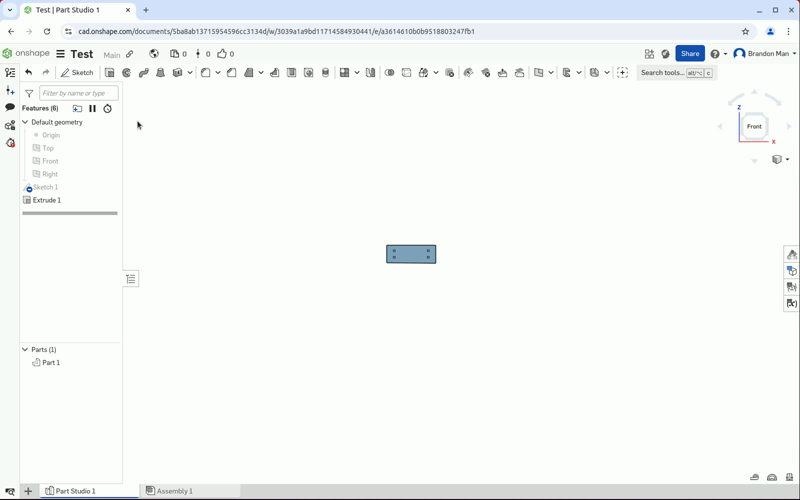
key(shift+h)
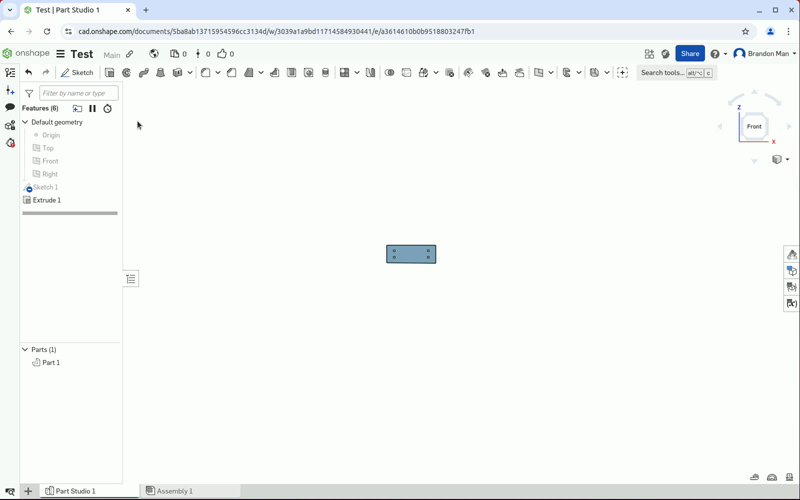
key(shift+h)
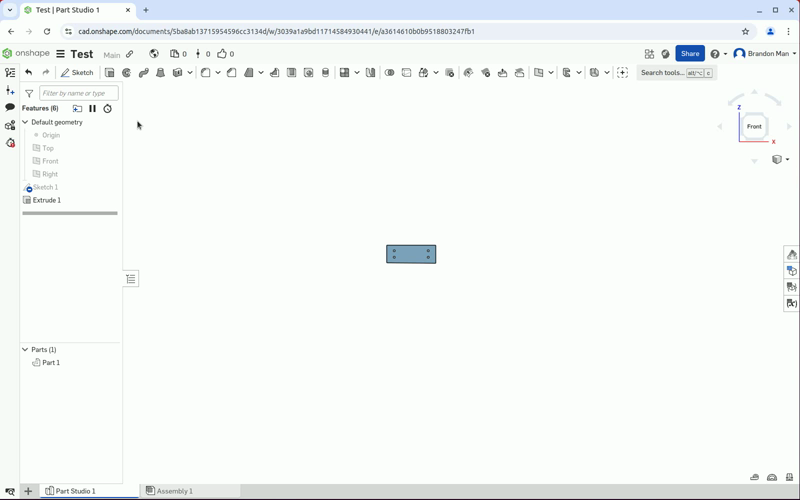
mouse_move(73, 189)
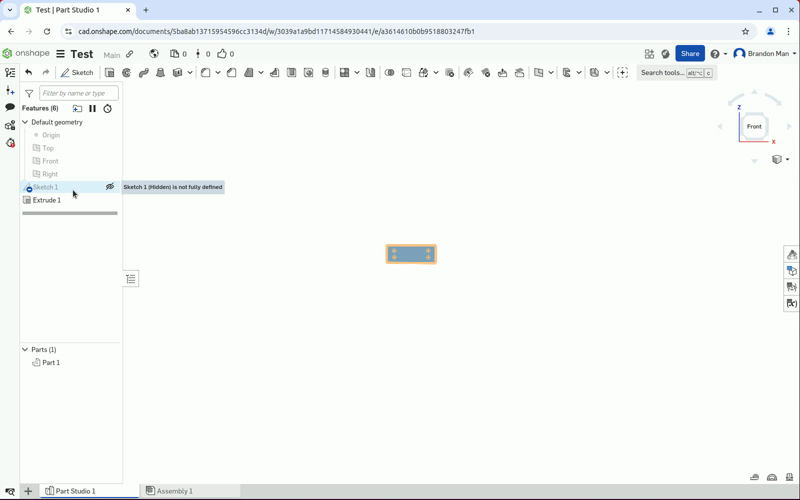
click(73, 189)
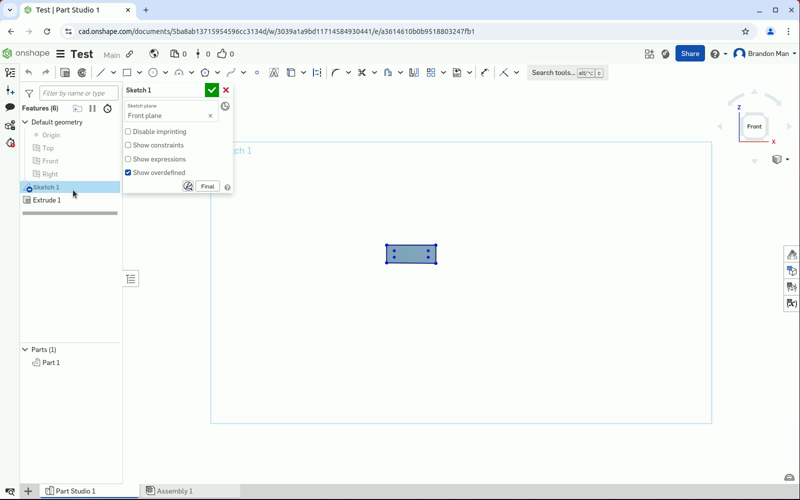
mouse_move(229, 92)
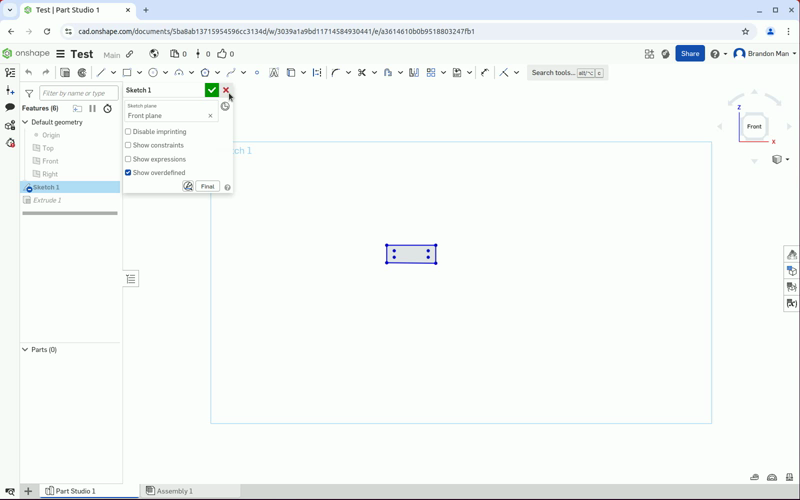
click(229, 92)
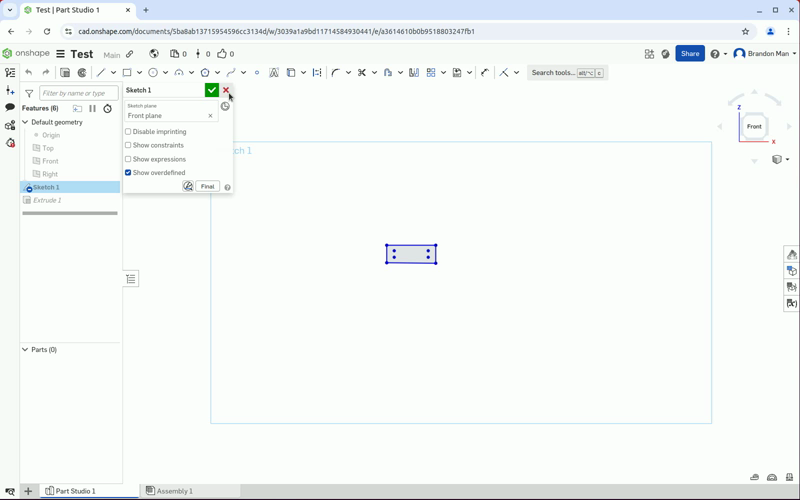
key(shift+s)
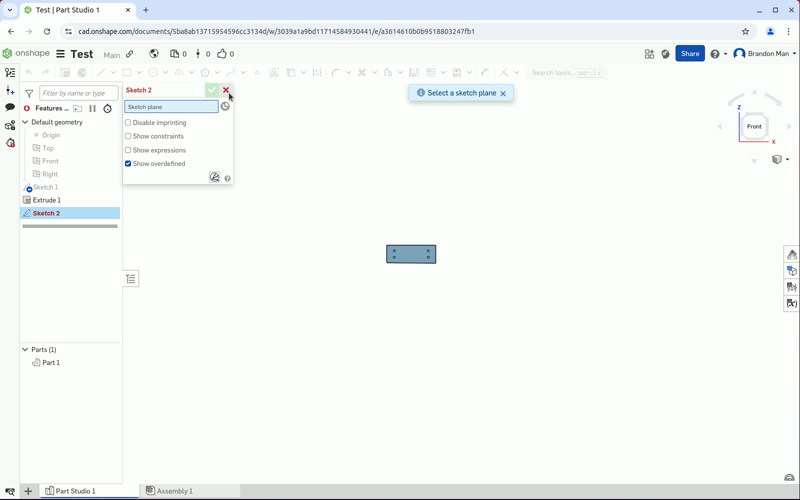
mouse_move(73, 163)
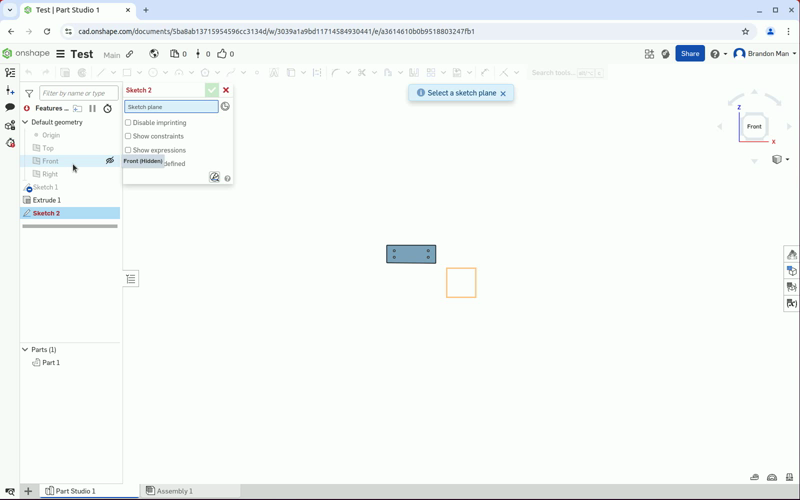
click(73, 163)
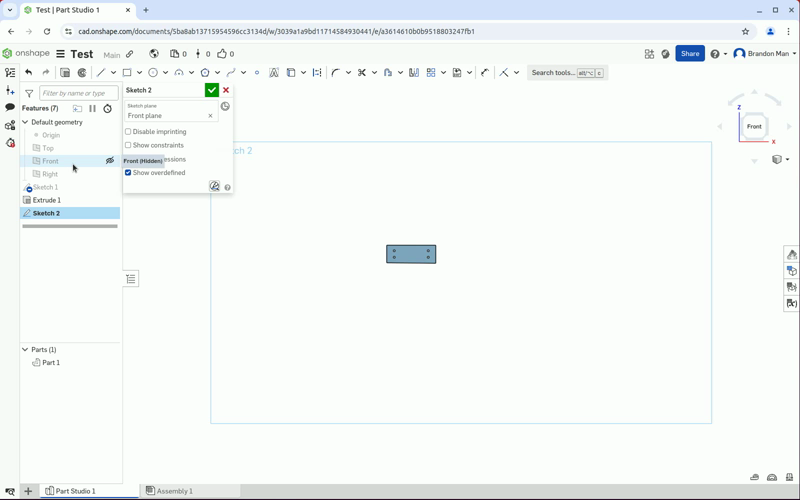
mouse_move(73, 352)
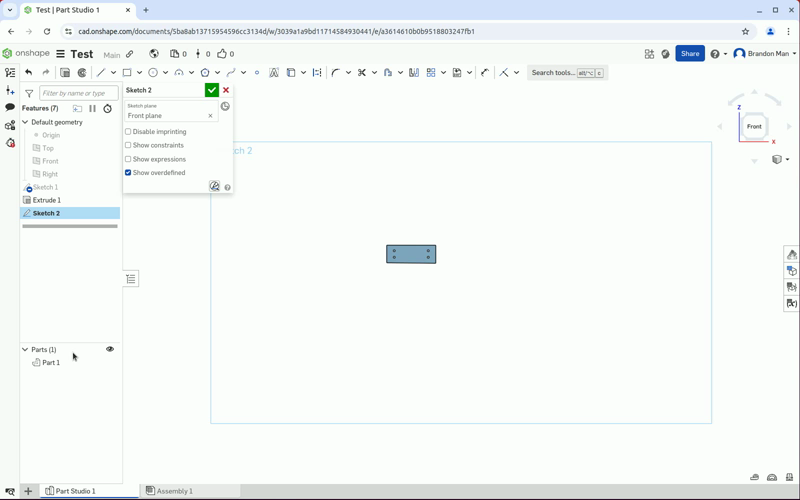
key(y)
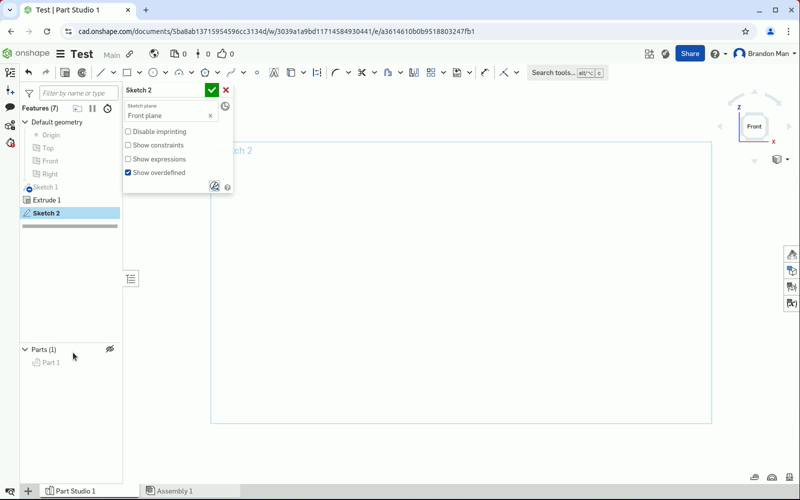
key(l)
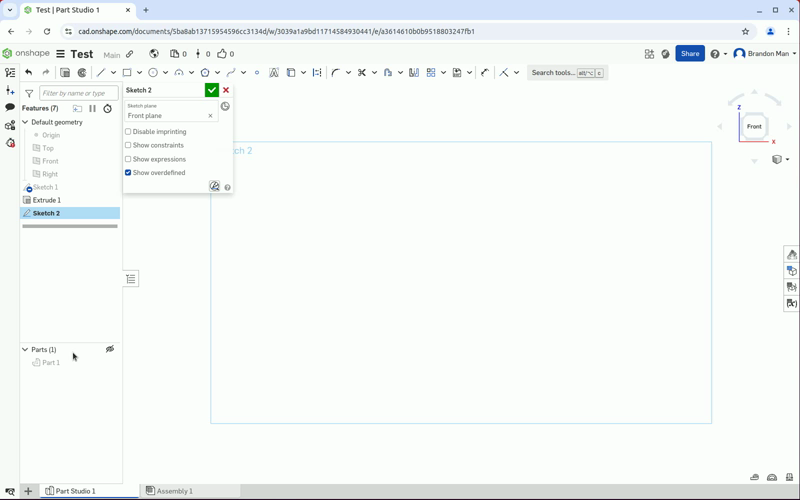
key_down(shift)
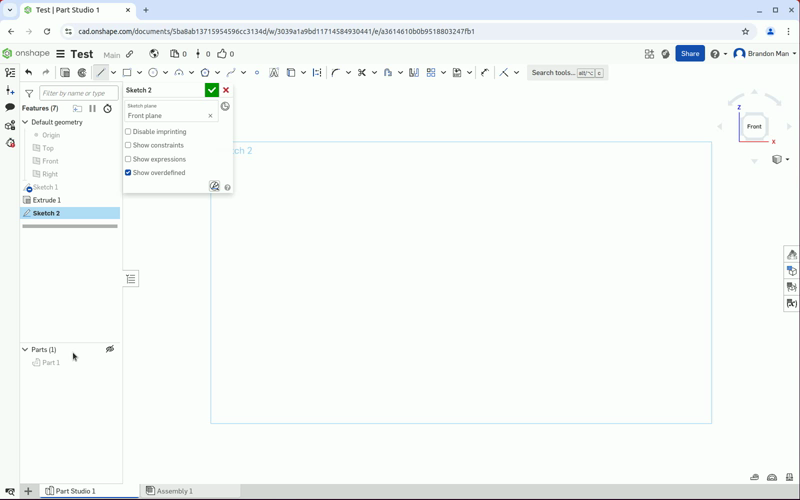
mouse_move(363, 262)
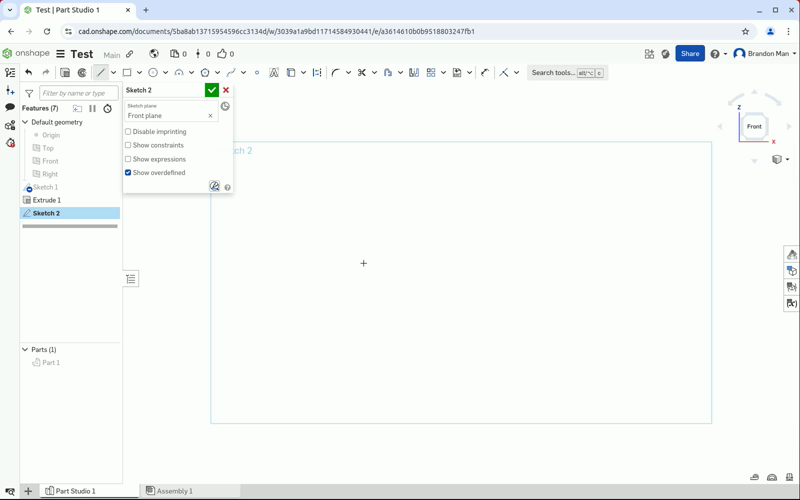
click(363, 262)
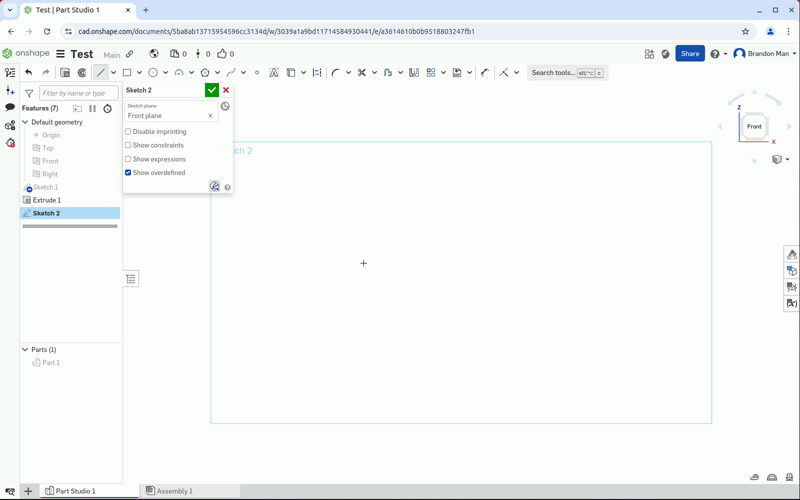
key_up(shift)
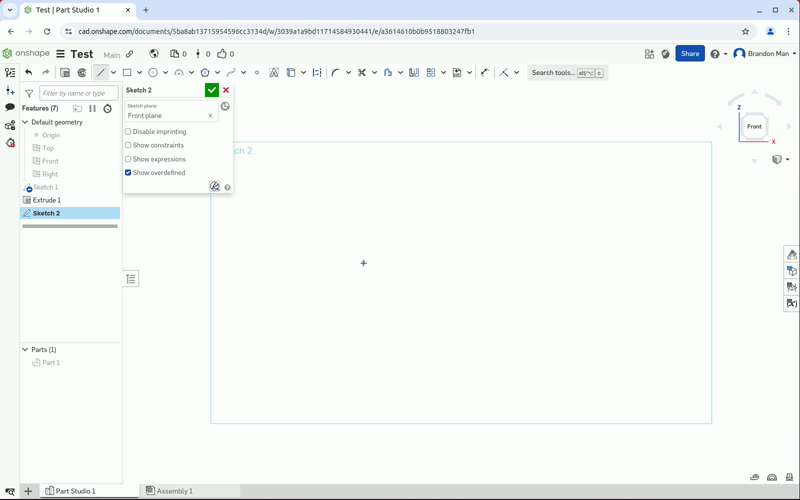
key_down(shift)
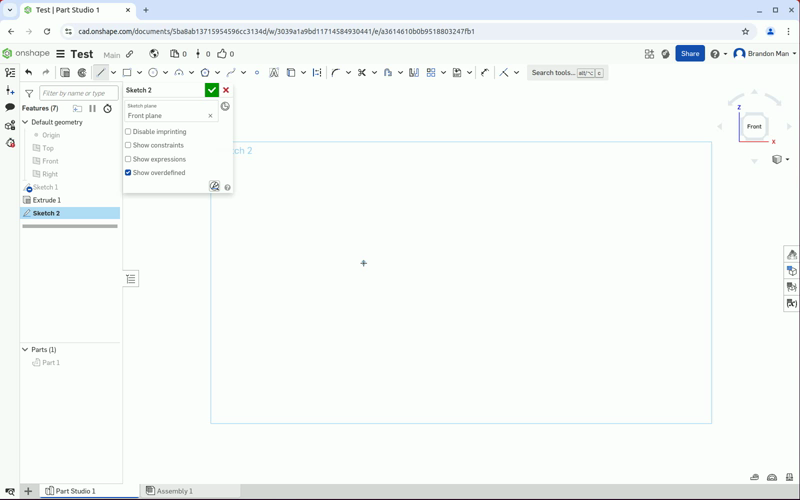
mouse_move(393, 262)
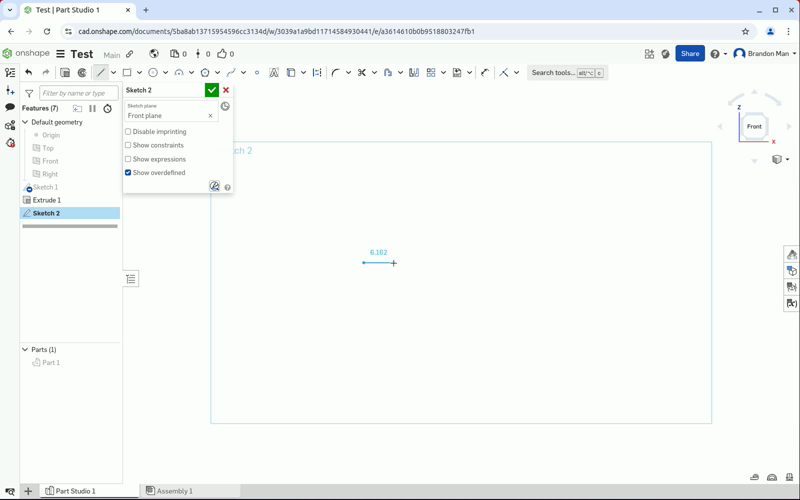
mouse_move(366, 262)
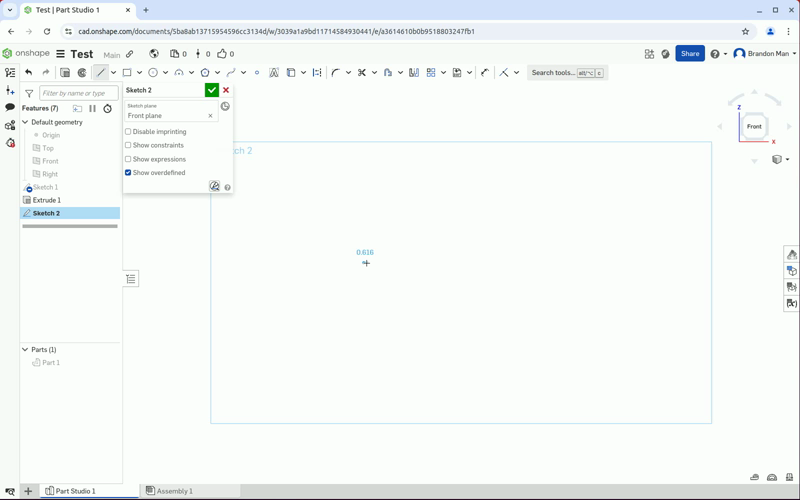
scroll(6)
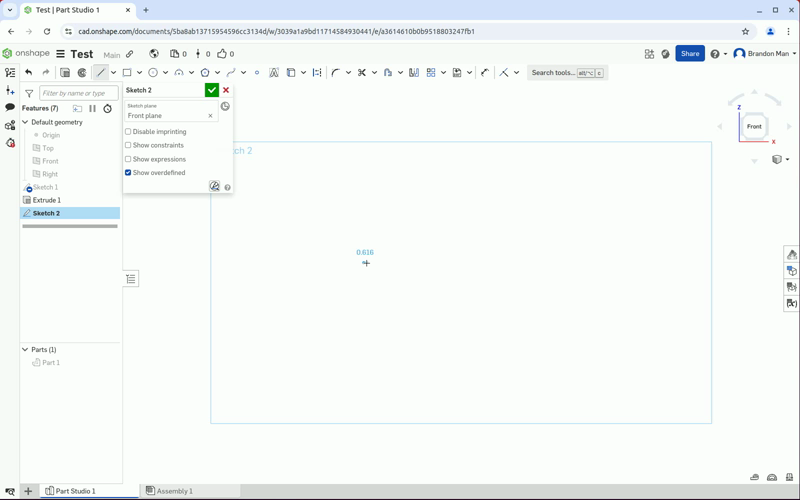
scroll(6)
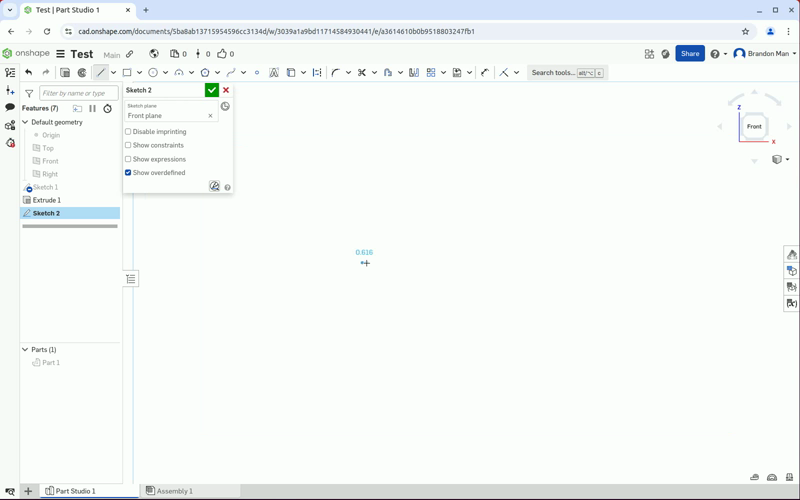
scroll(6)
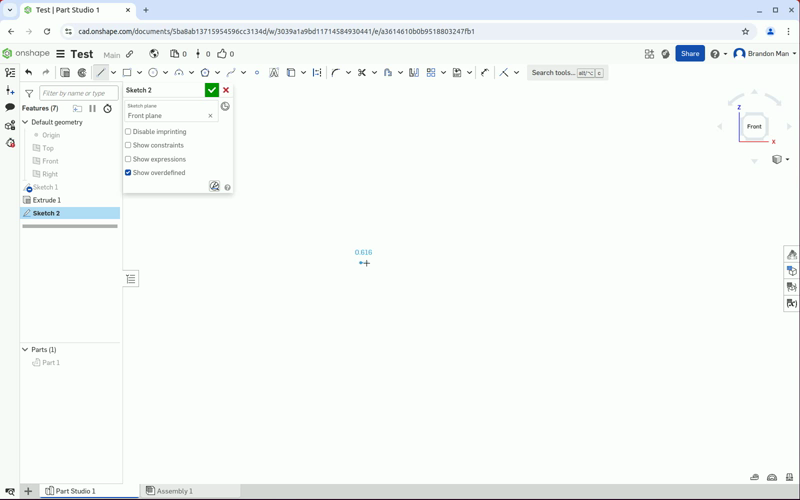
scroll(6)
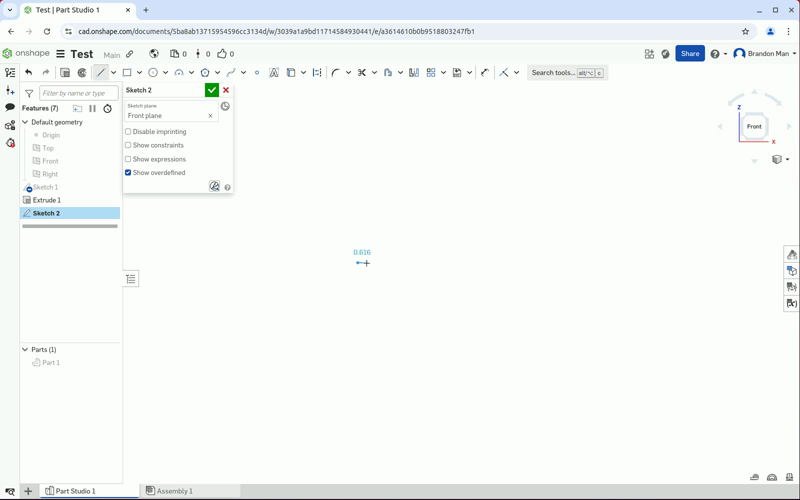
scroll(6)
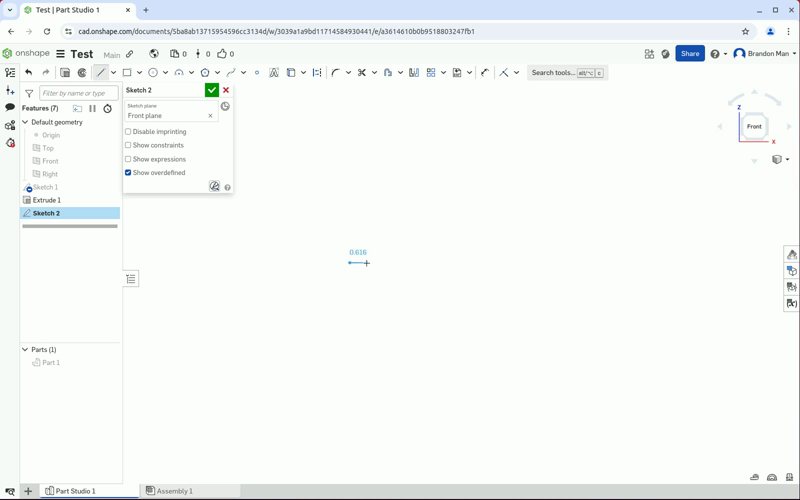
scroll(6)
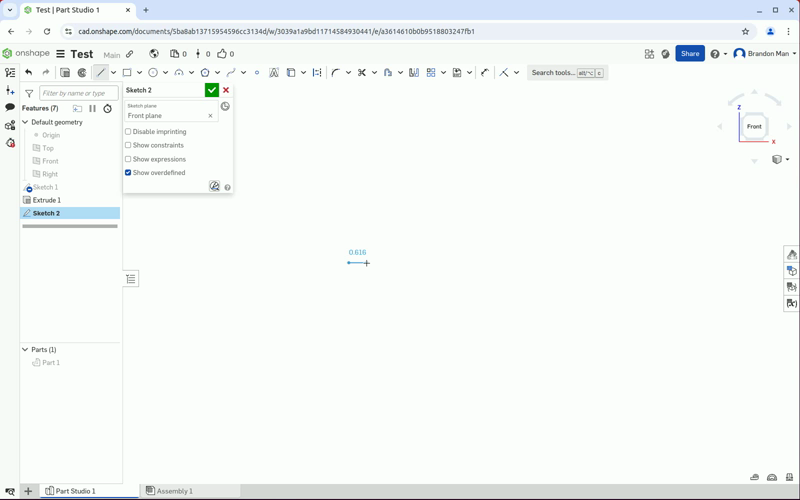
scroll(6)
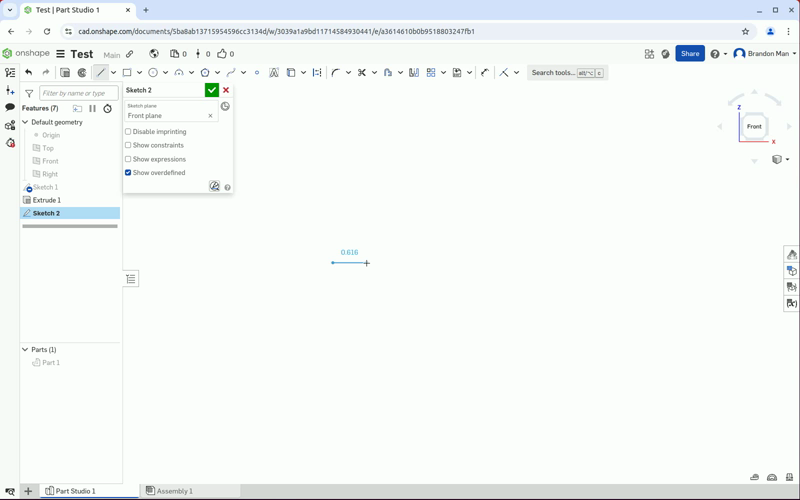
click(366, 262)
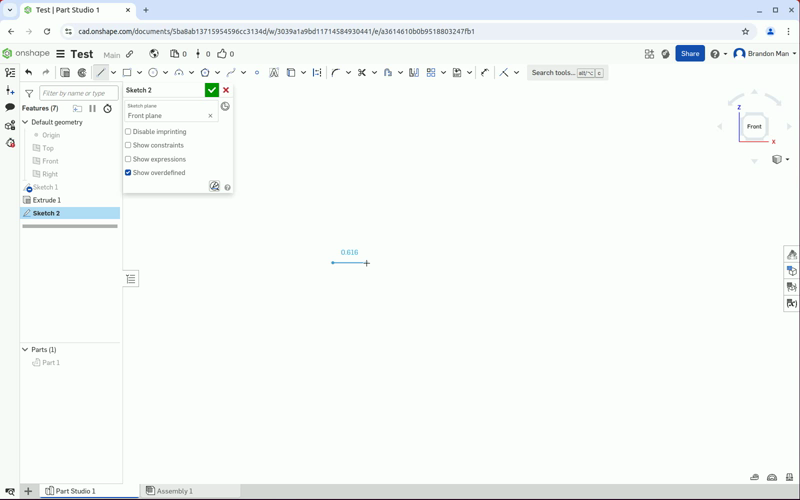
scroll(-6)
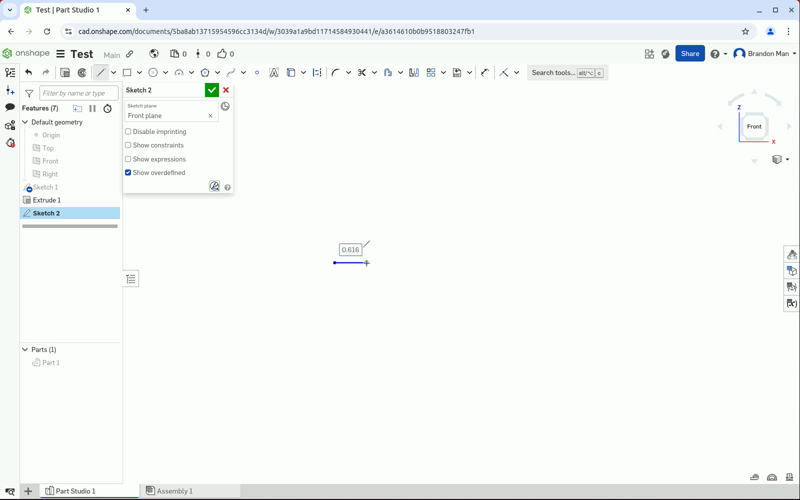
scroll(-6)
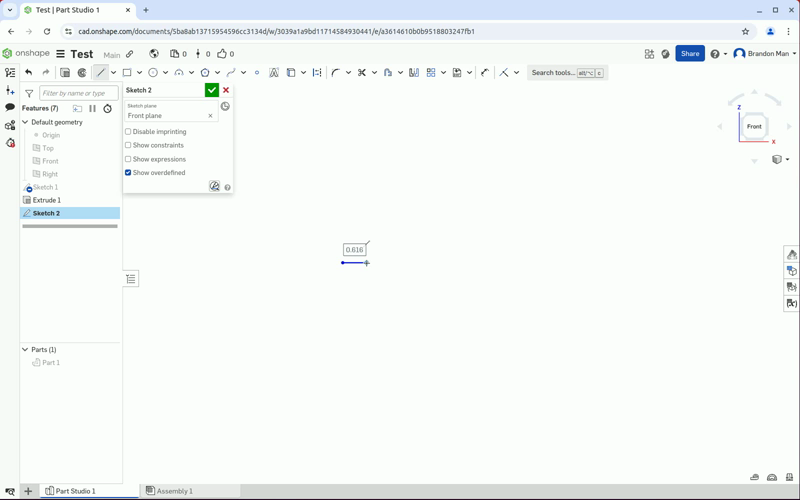
scroll(-6)
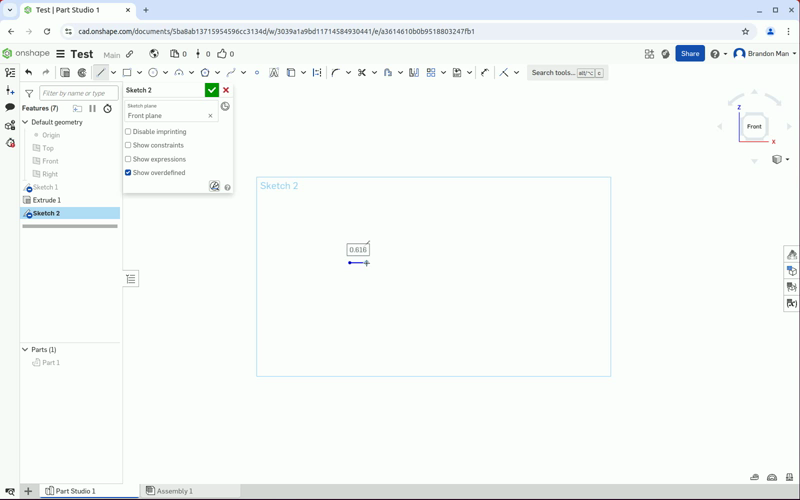
scroll(-6)
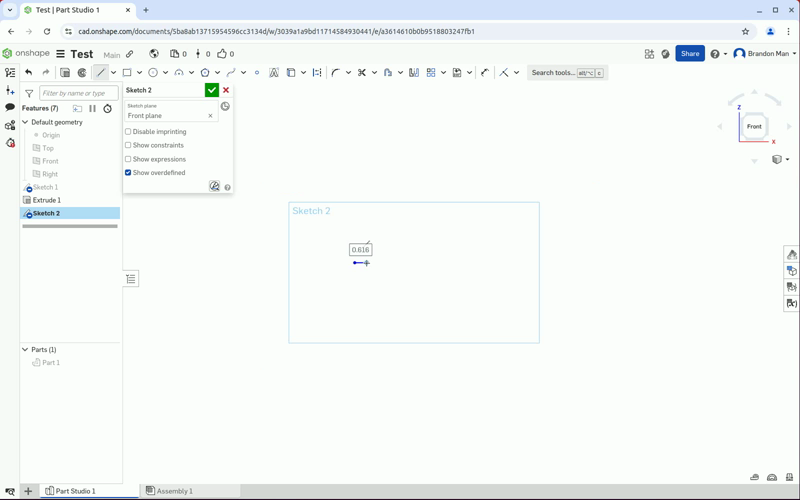
scroll(-6)
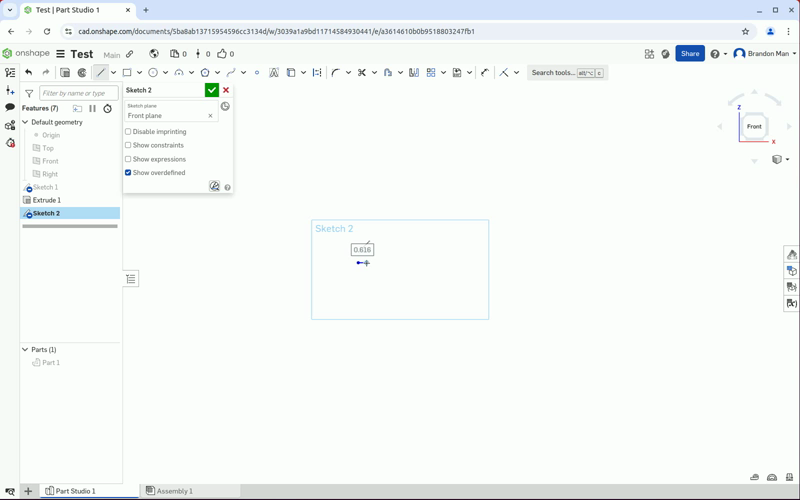
scroll(-6)
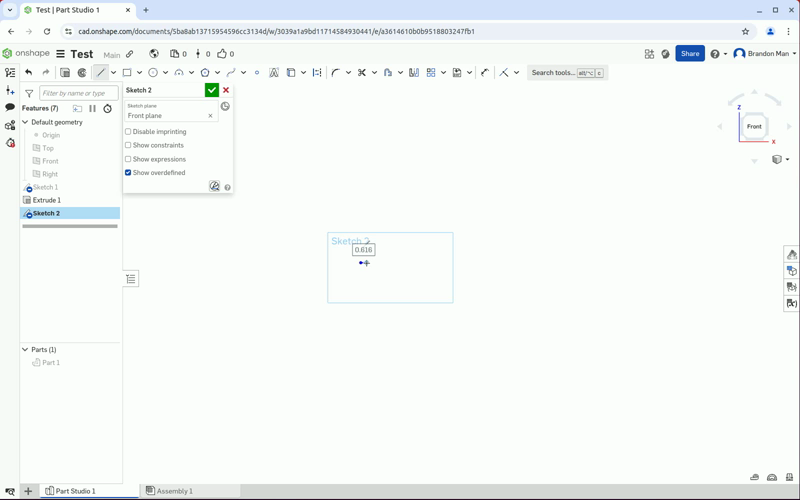
scroll(-6)
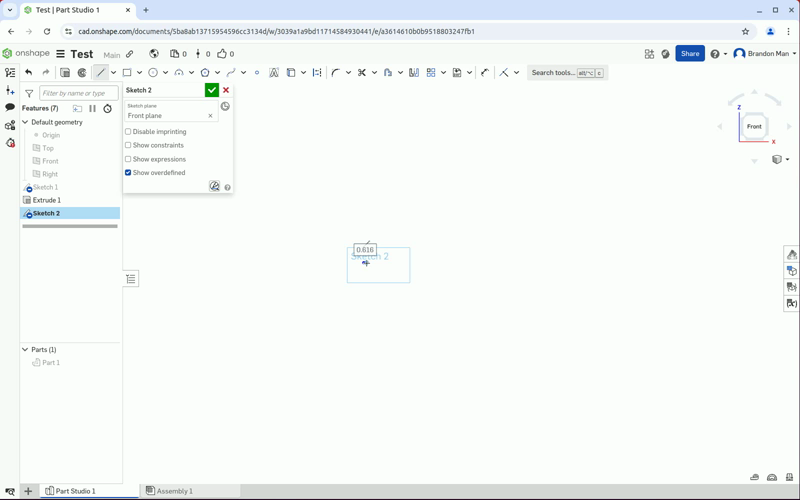
key_up(shift)
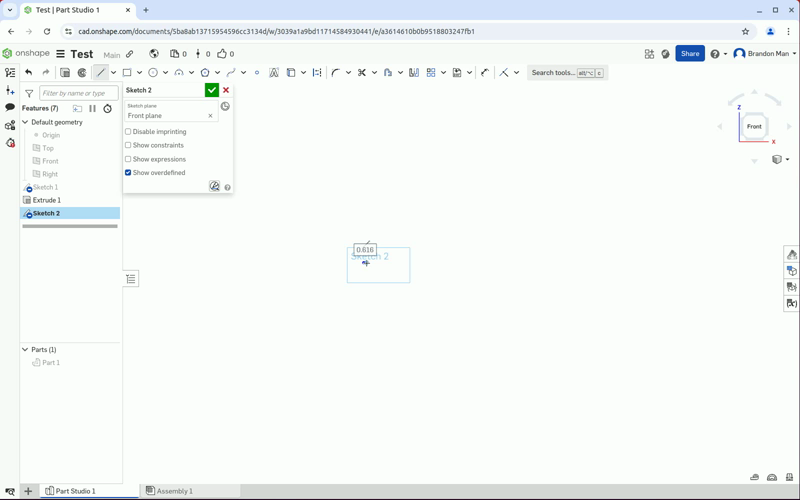
key(esc)
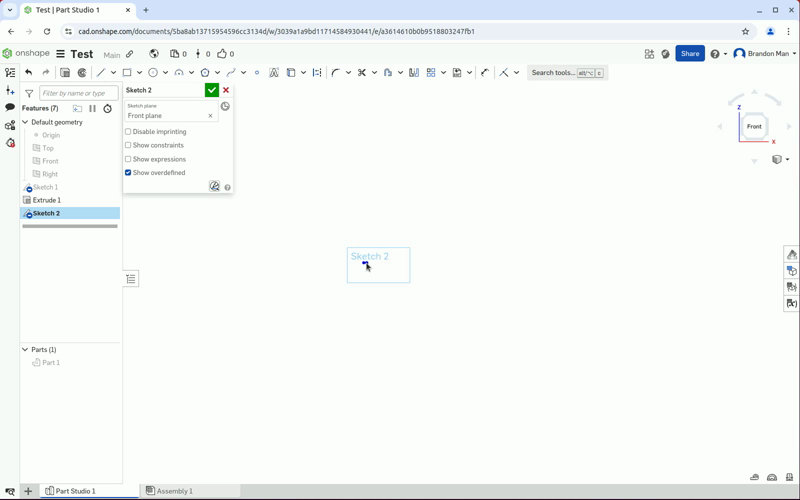
key(a)
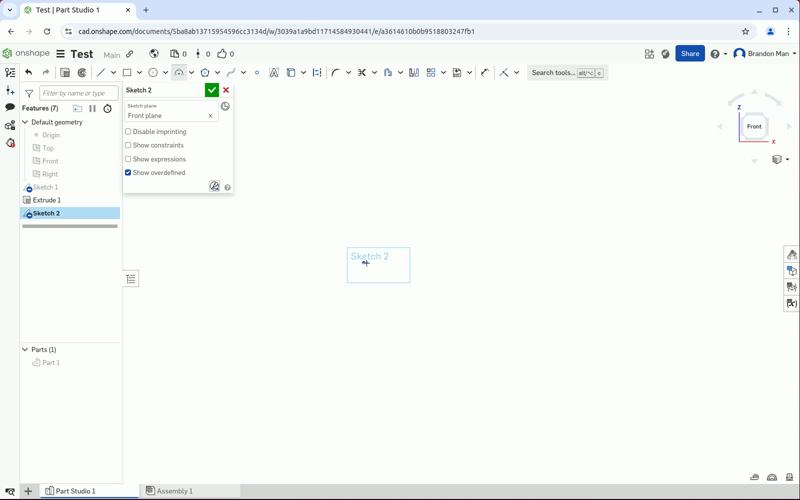
mouse_move(366, 262)
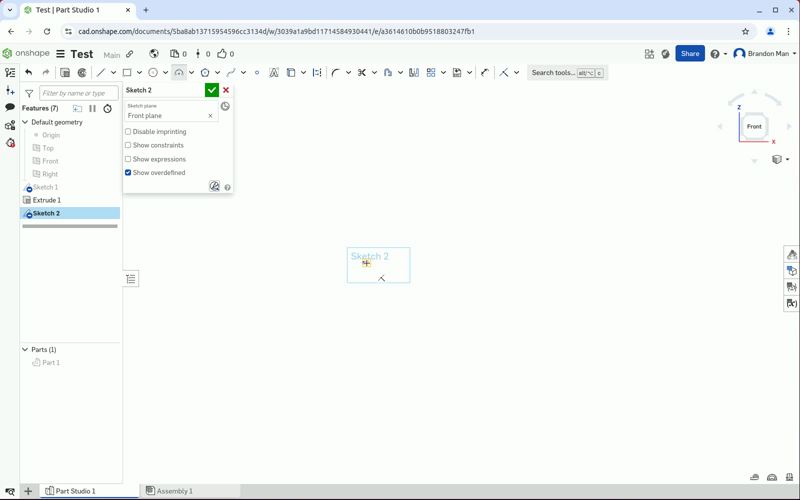
scroll(6)
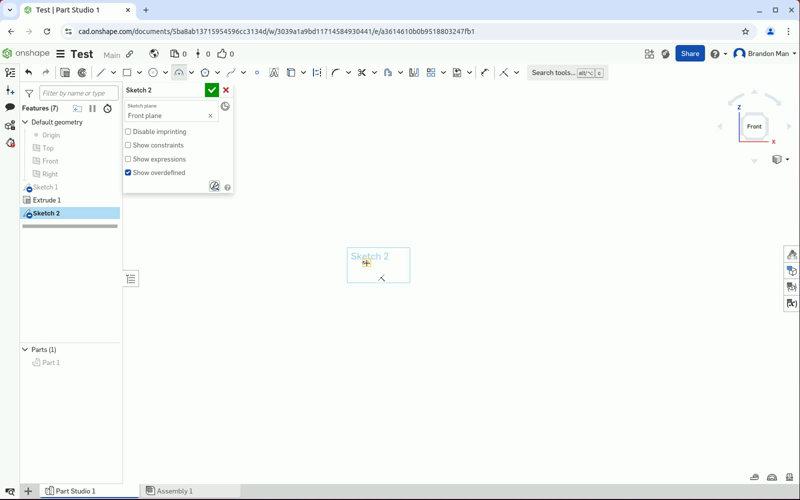
scroll(6)
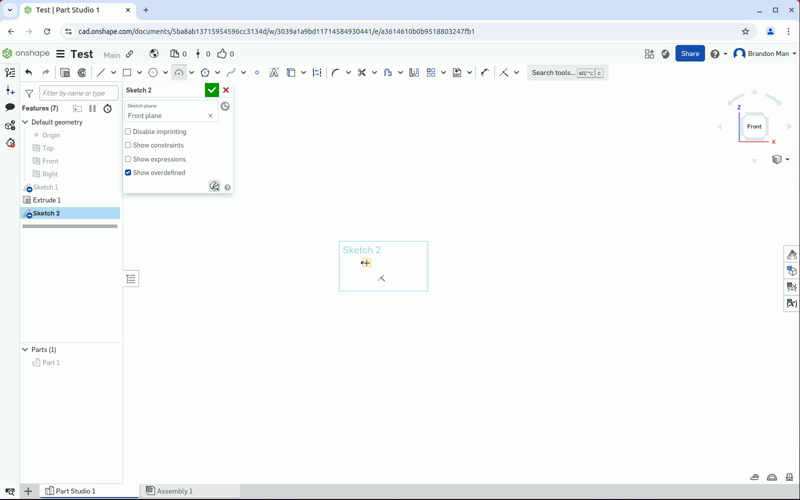
scroll(6)
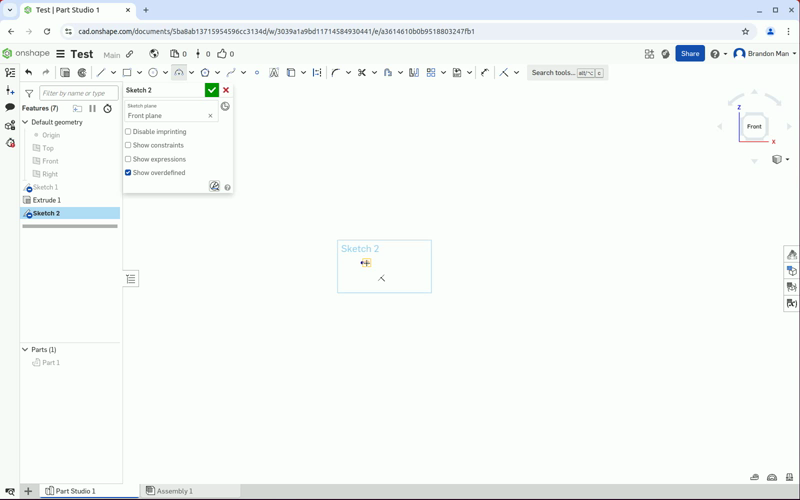
scroll(6)
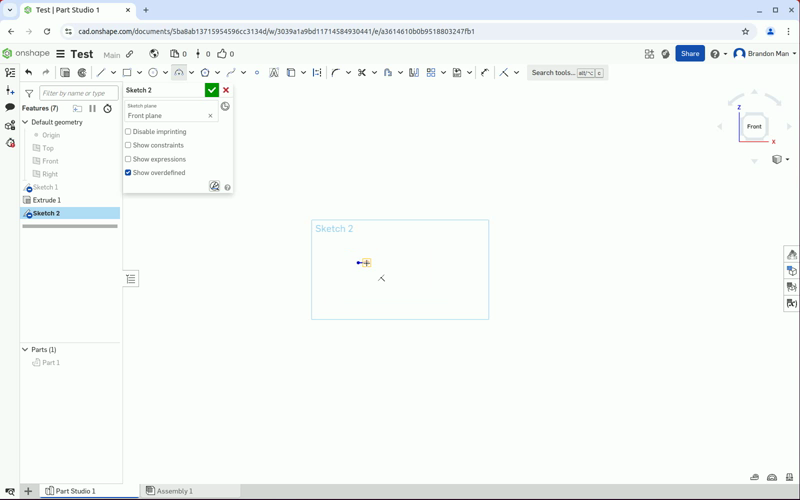
scroll(6)
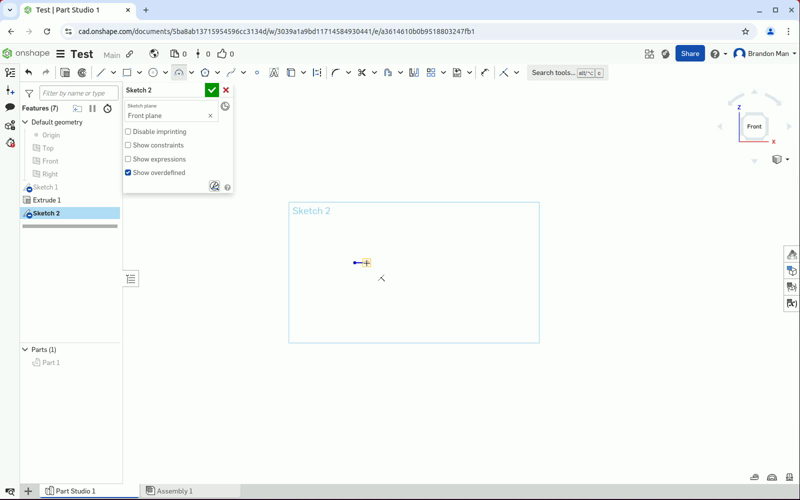
scroll(6)
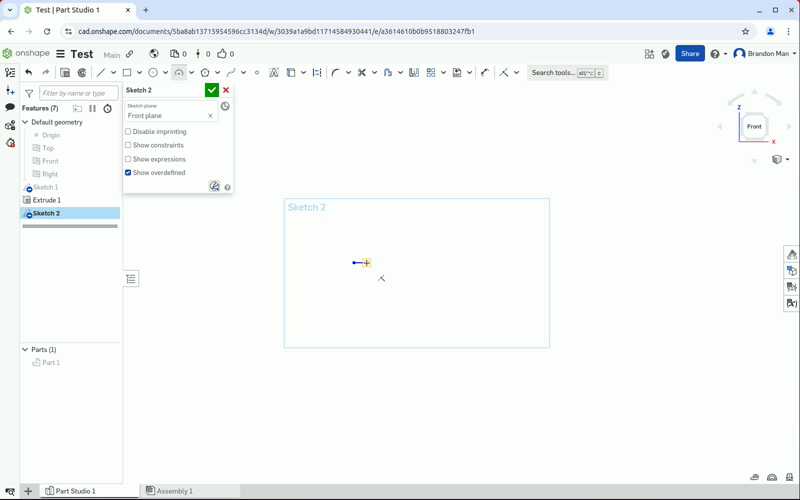
scroll(6)
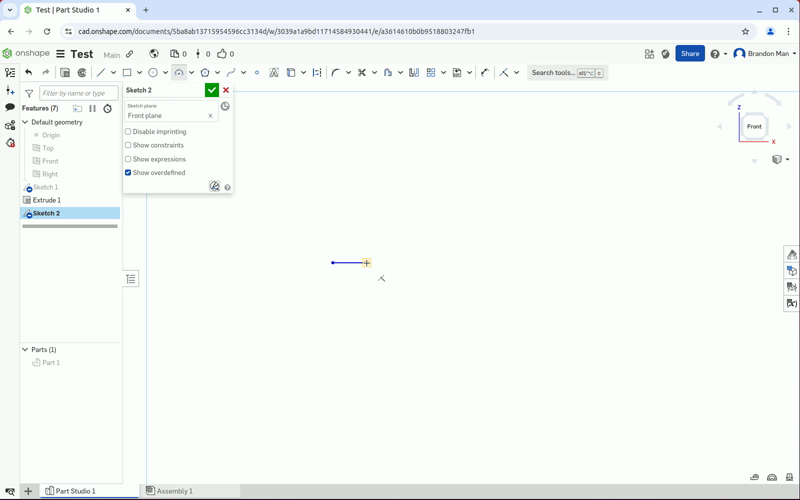
click(366, 262)
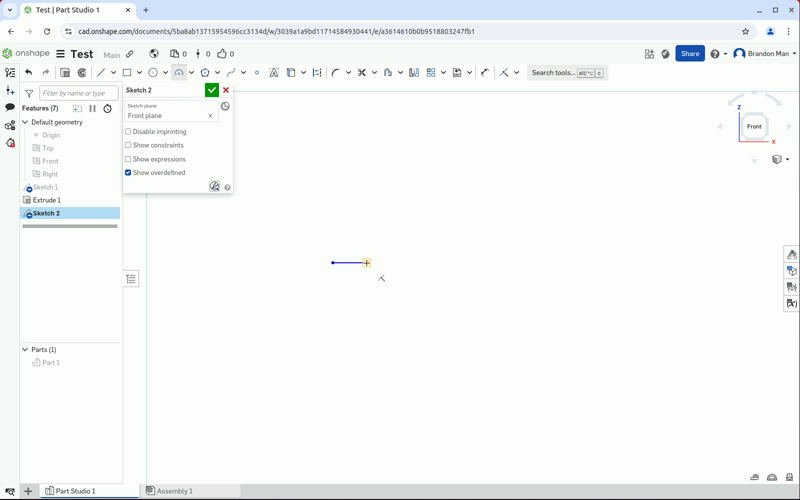
scroll(-6)
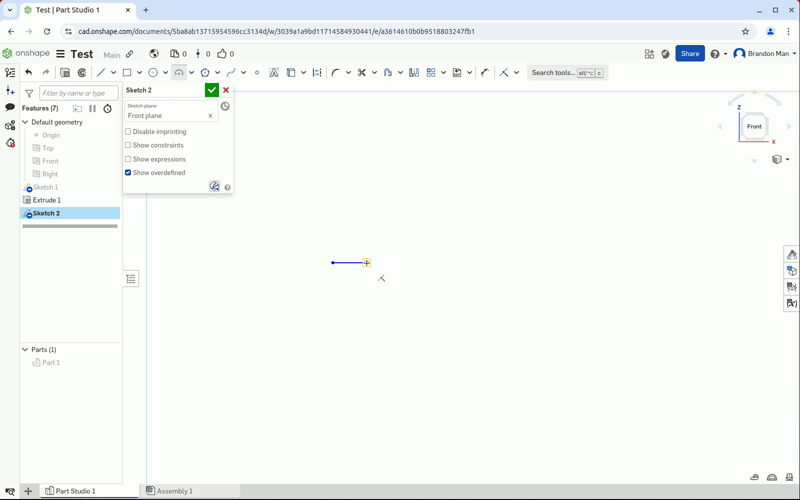
scroll(-6)
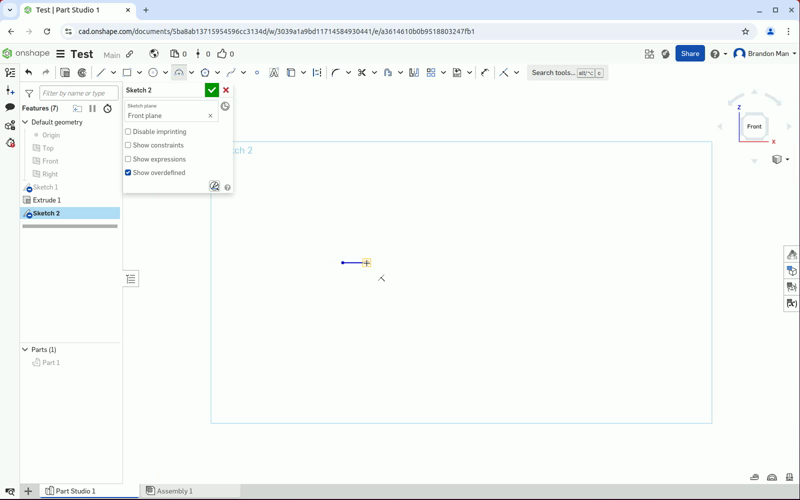
scroll(-6)
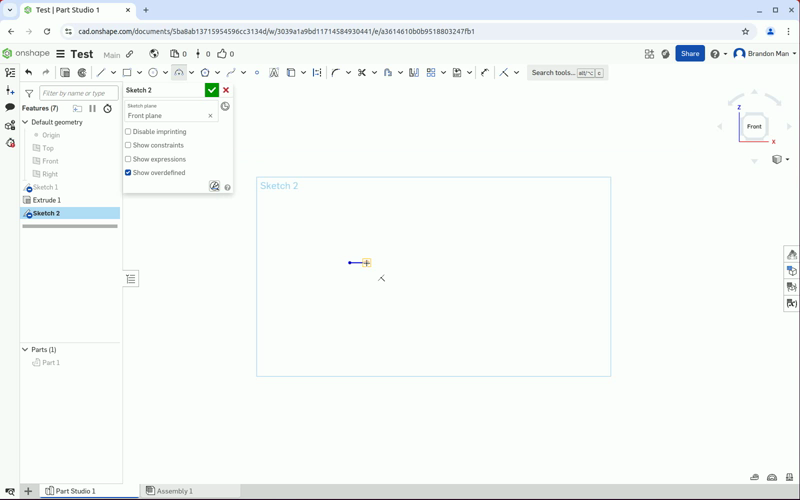
scroll(-6)
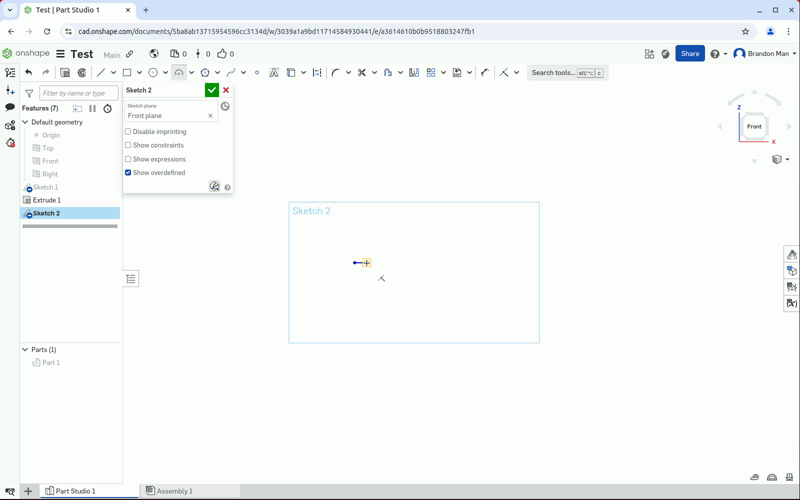
scroll(-6)
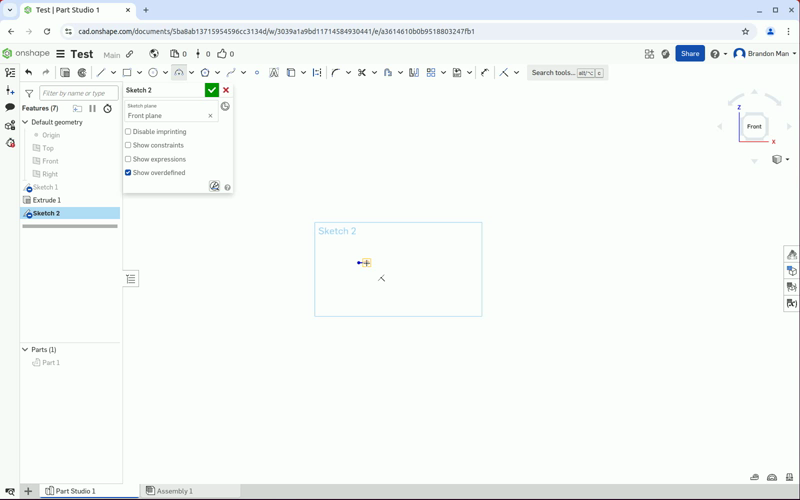
scroll(-6)
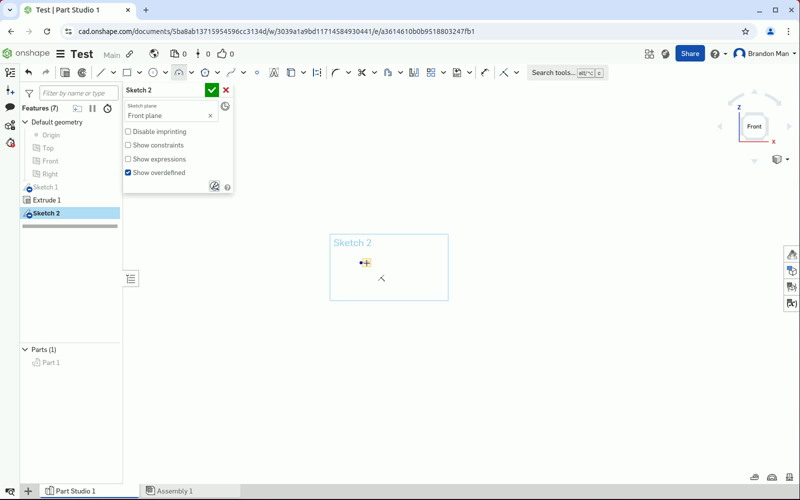
scroll(-6)
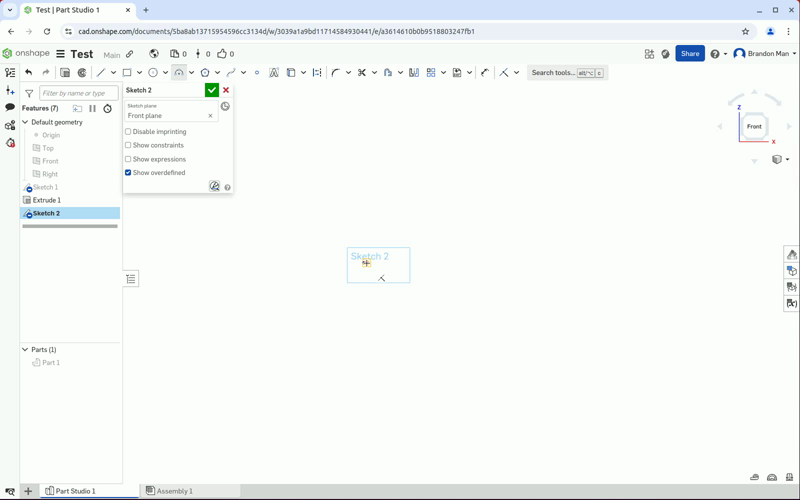
key_down(shift)
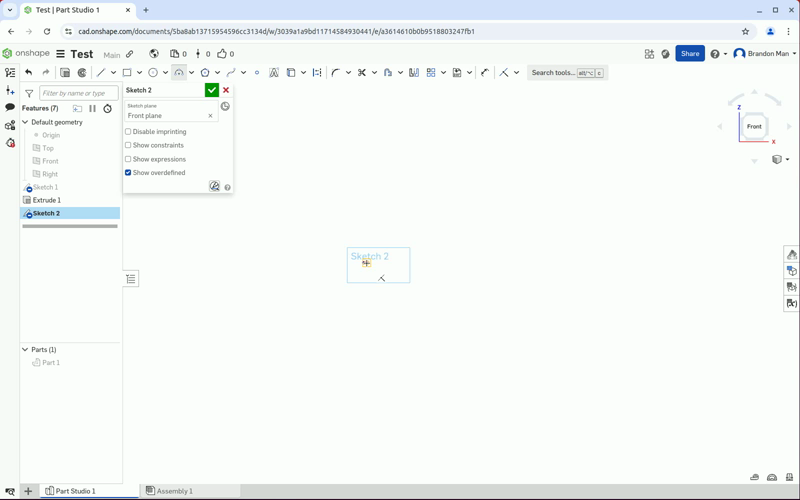
mouse_move(368, 262)
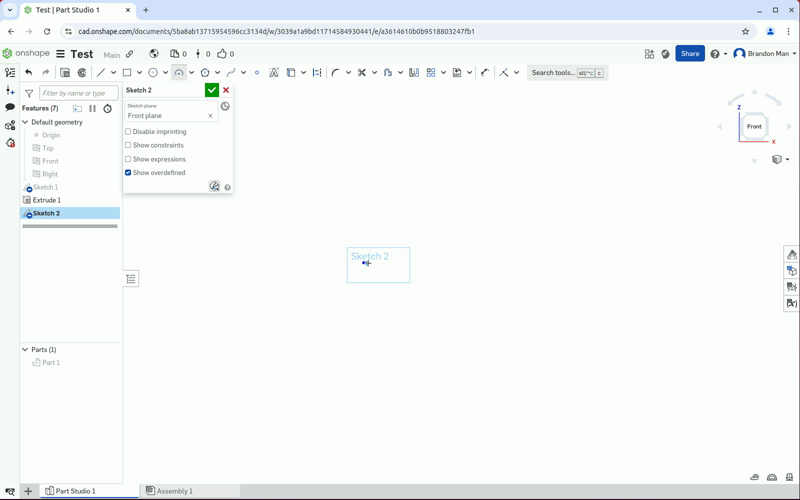
scroll(6)
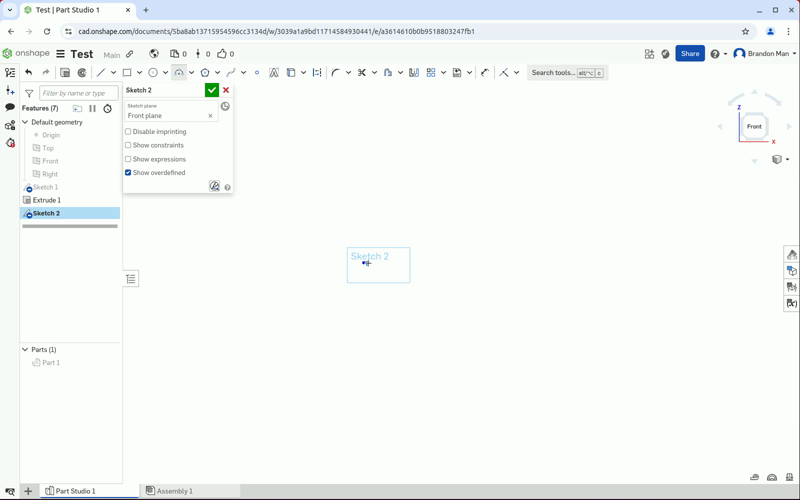
scroll(6)
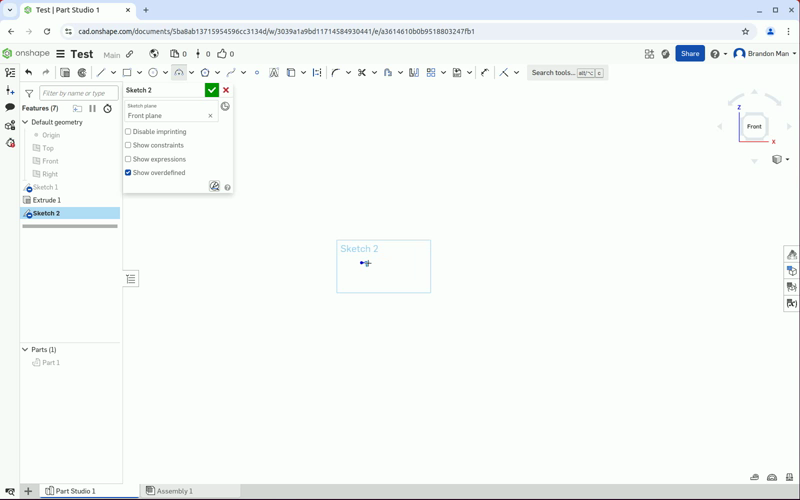
scroll(6)
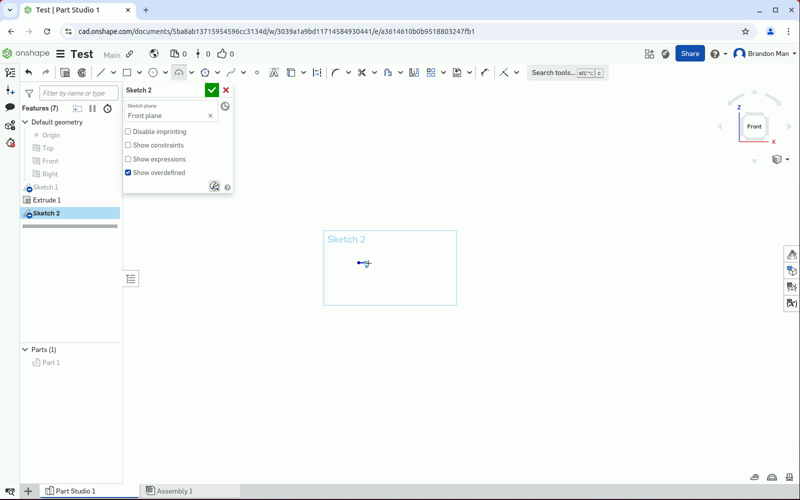
scroll(6)
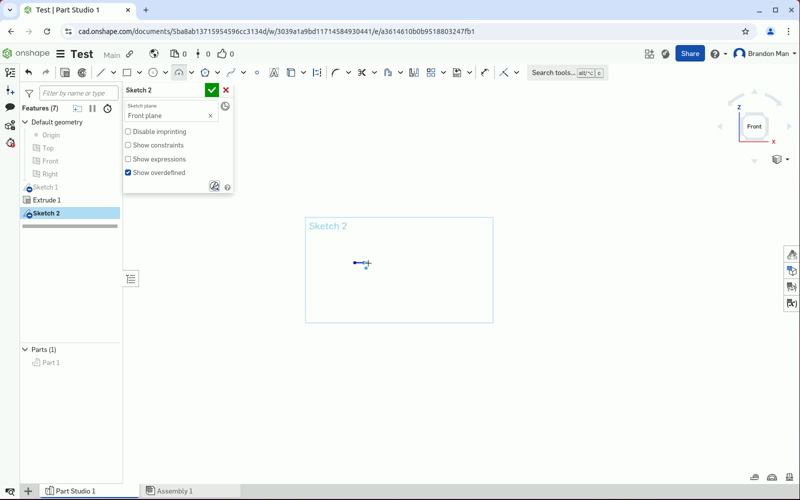
scroll(6)
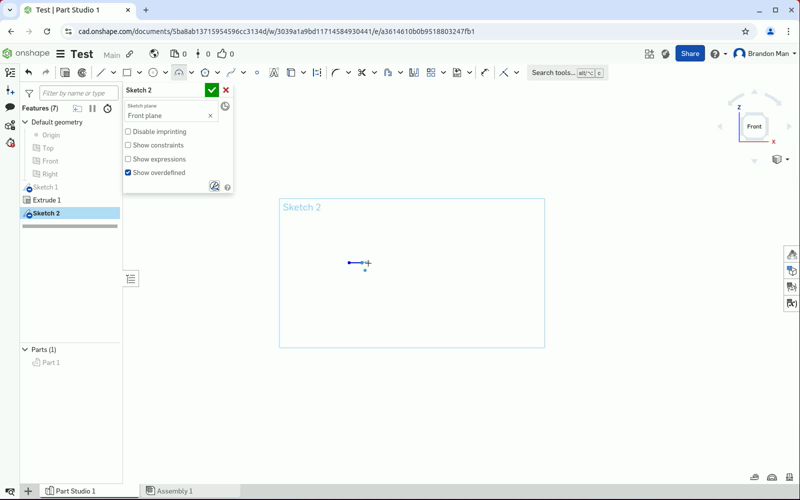
scroll(6)
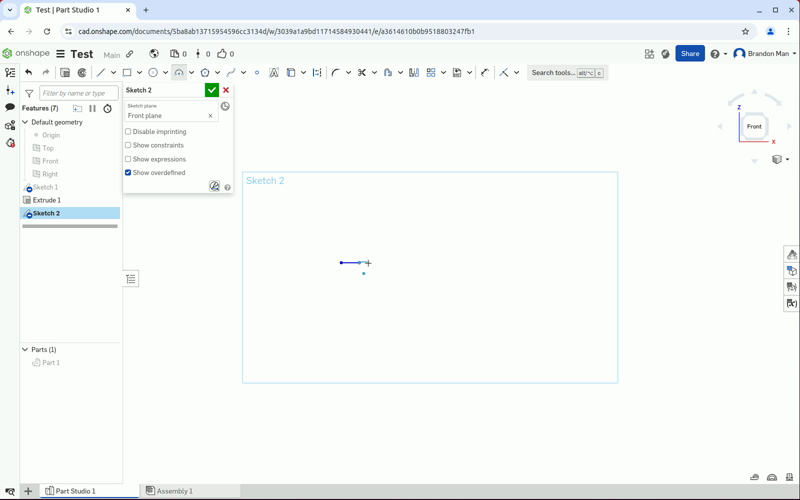
scroll(6)
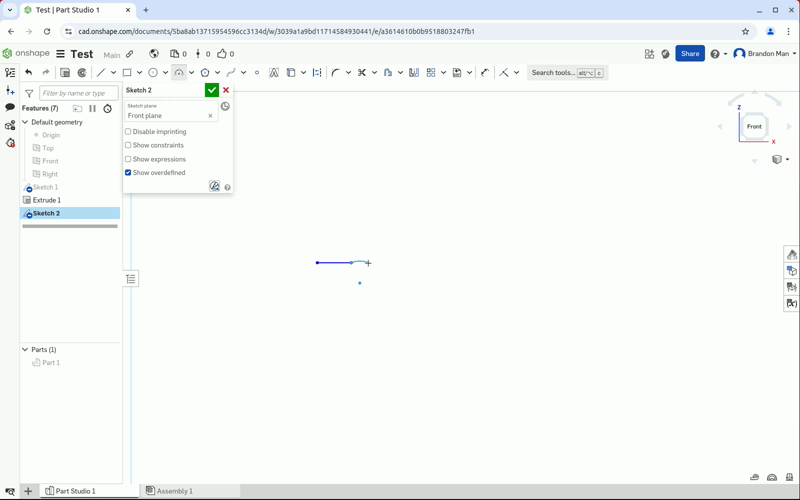
click(368, 262)
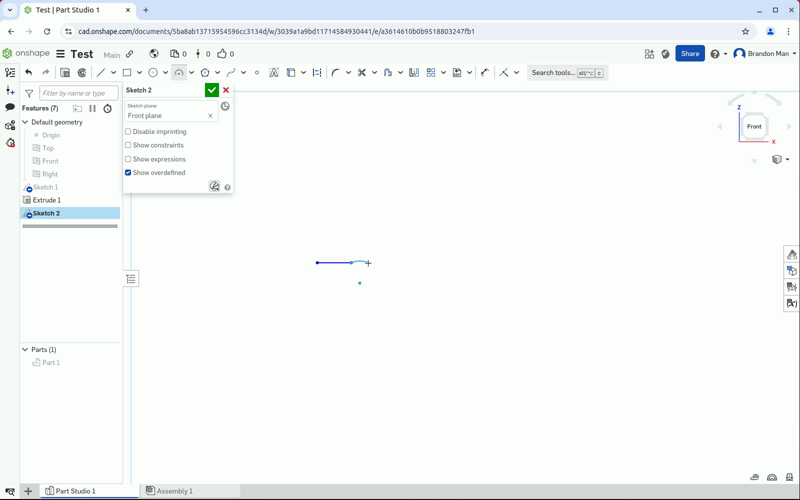
scroll(-6)
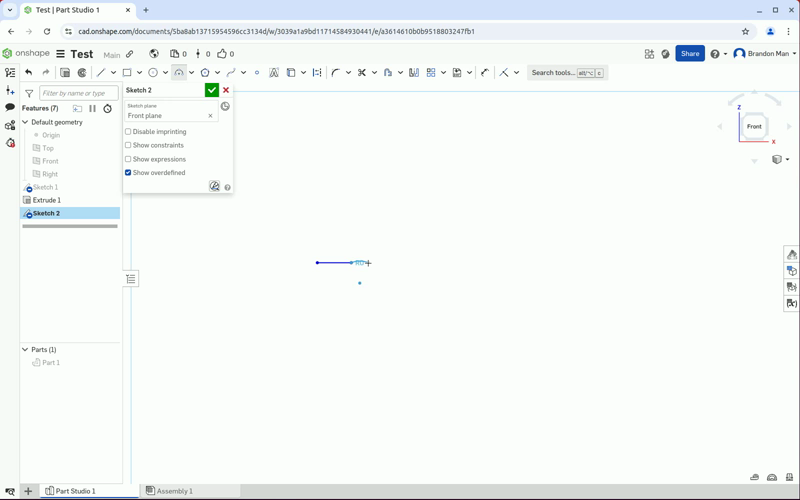
scroll(-6)
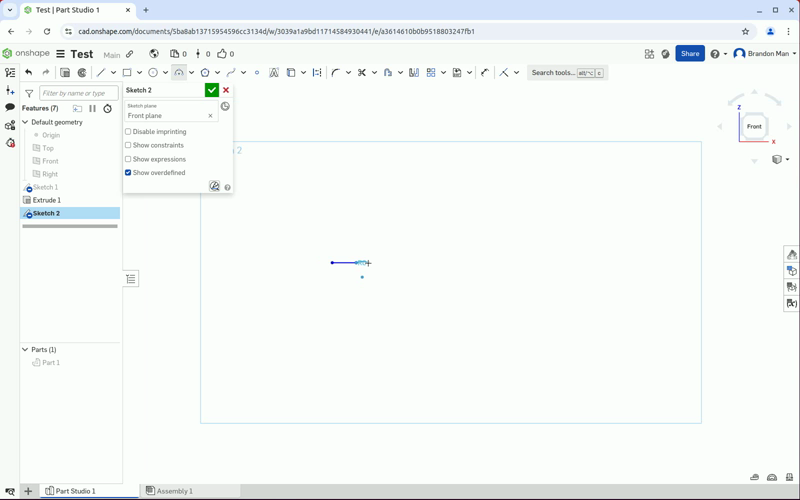
scroll(-6)
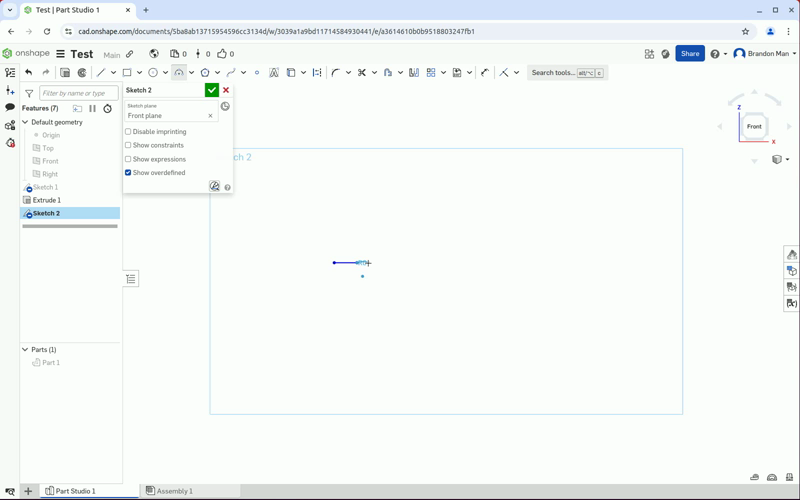
scroll(-6)
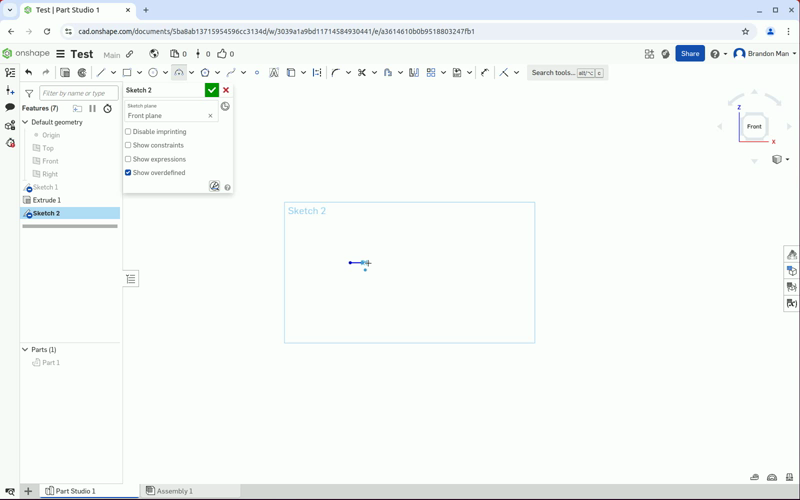
scroll(-6)
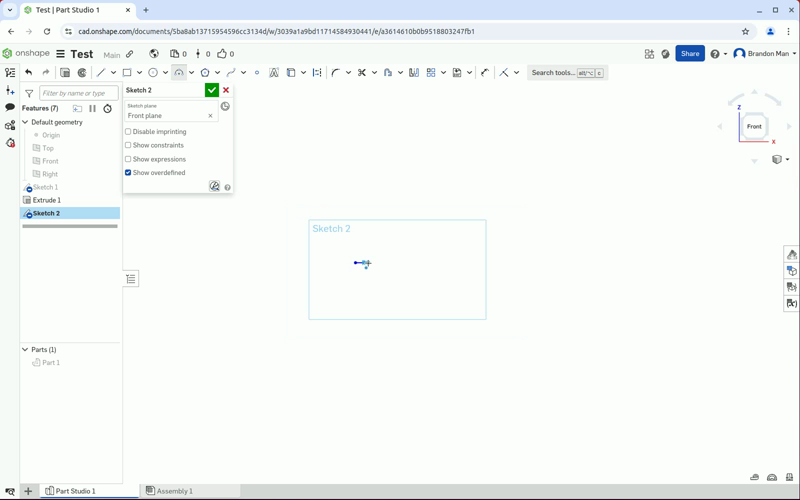
scroll(-6)
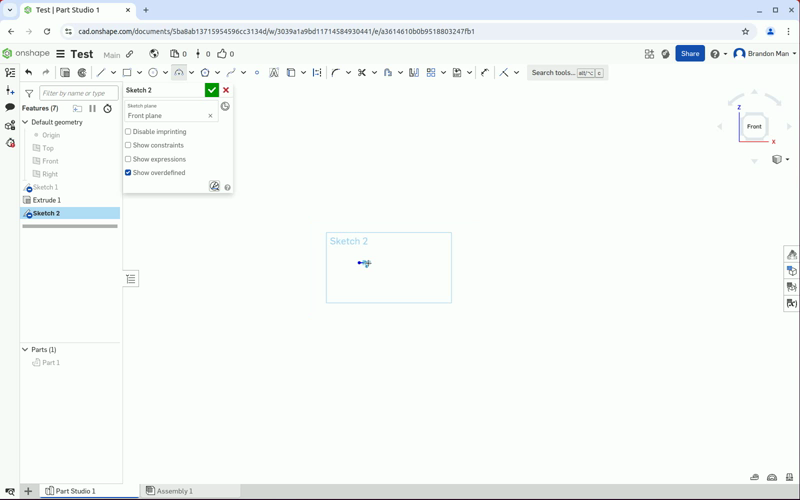
scroll(-6)
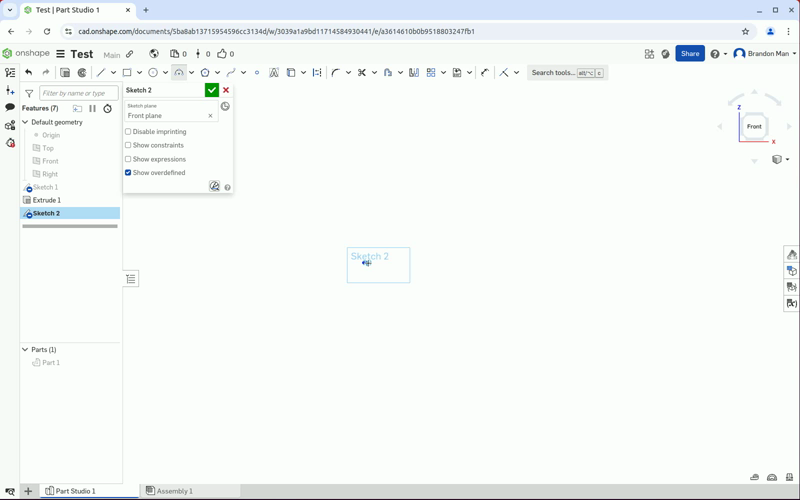
mouse_move(367, 262)
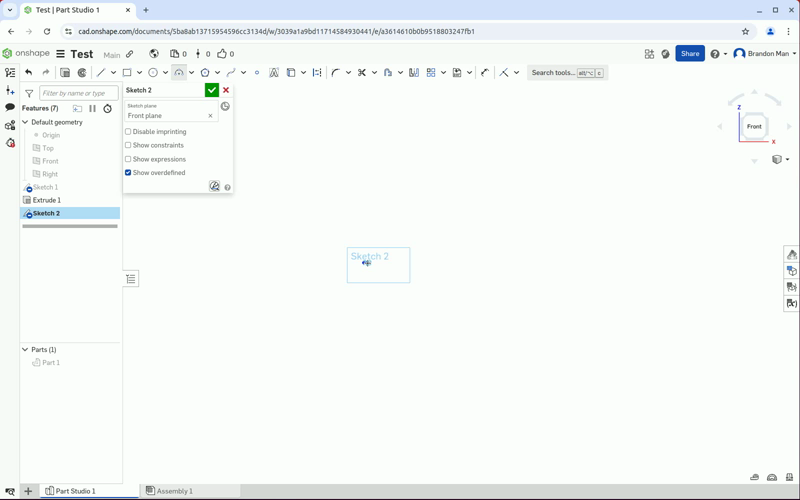
scroll(6)
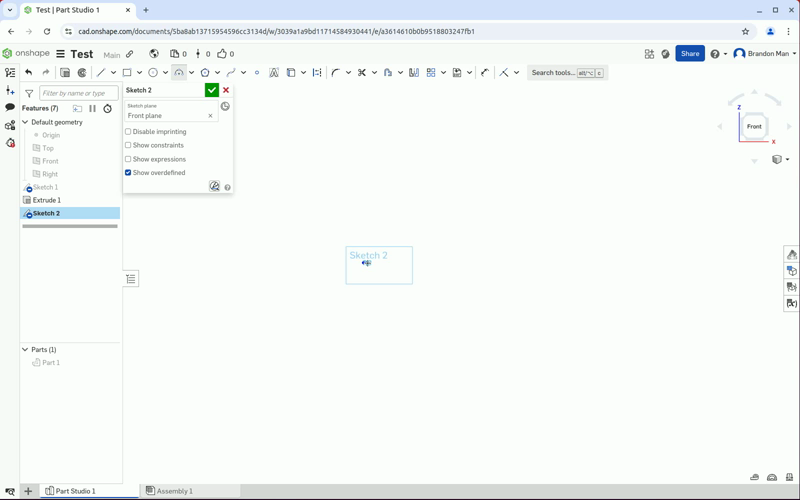
scroll(6)
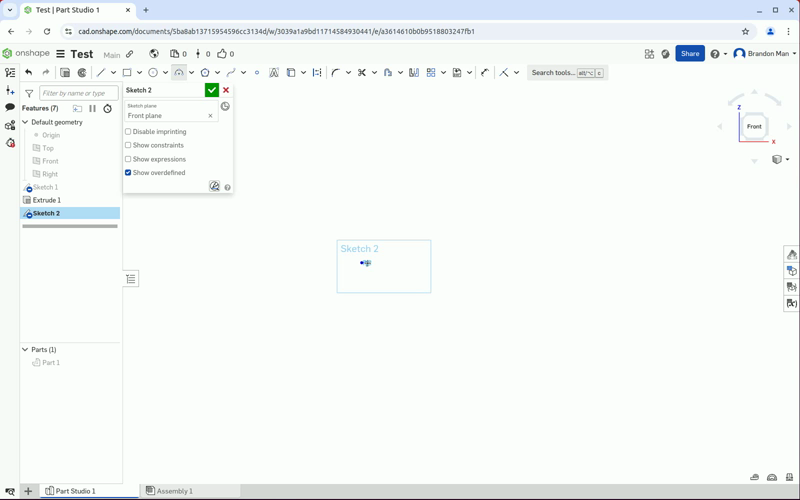
scroll(6)
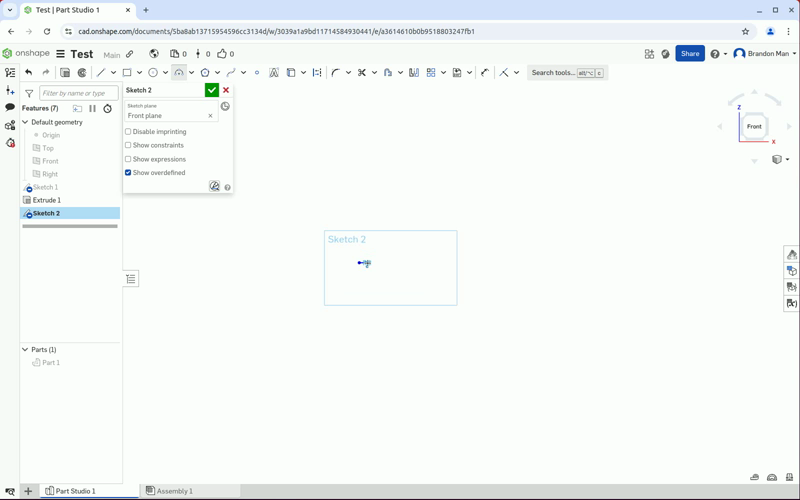
scroll(6)
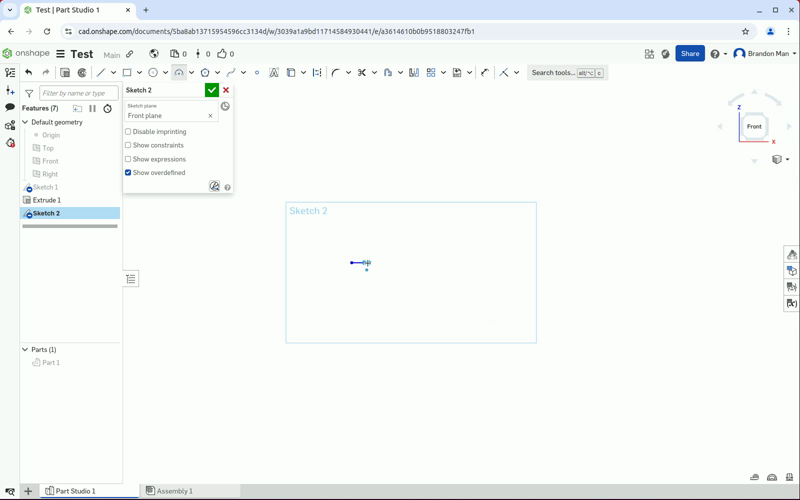
scroll(6)
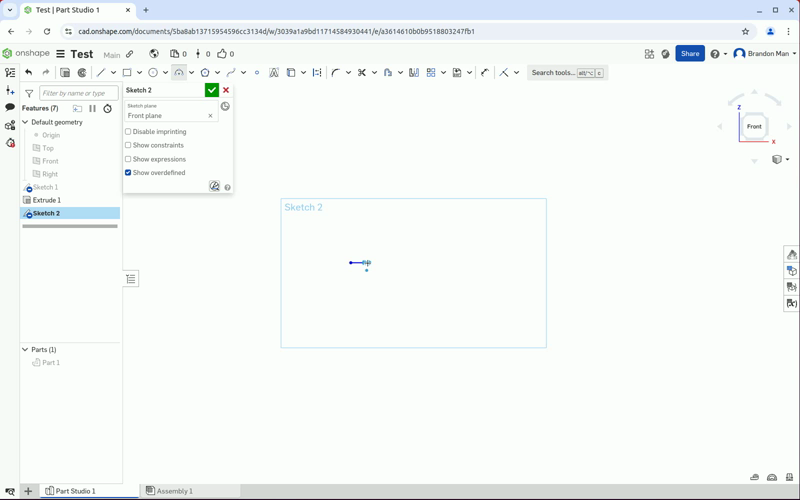
scroll(6)
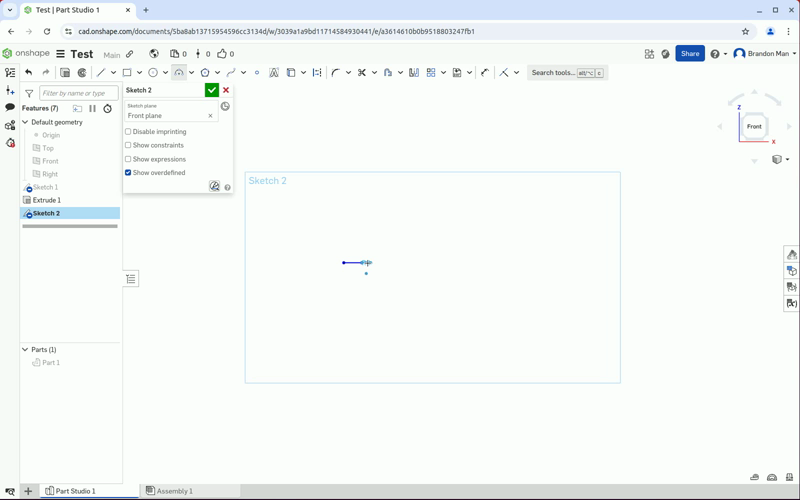
scroll(6)
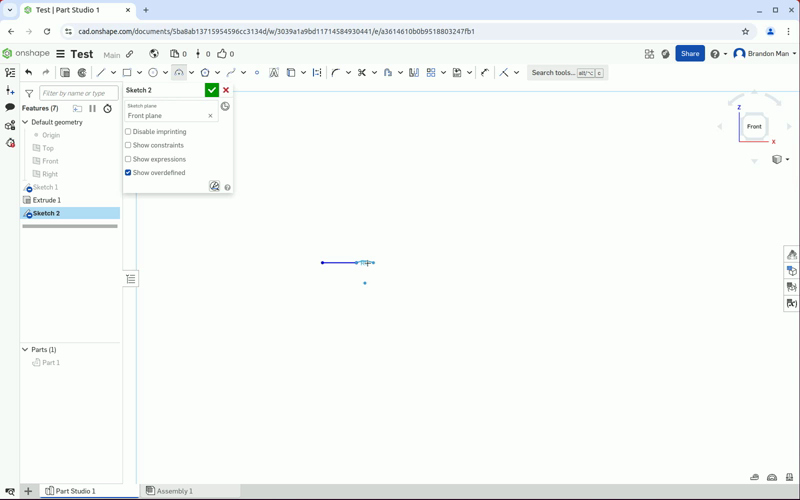
click(367, 262)
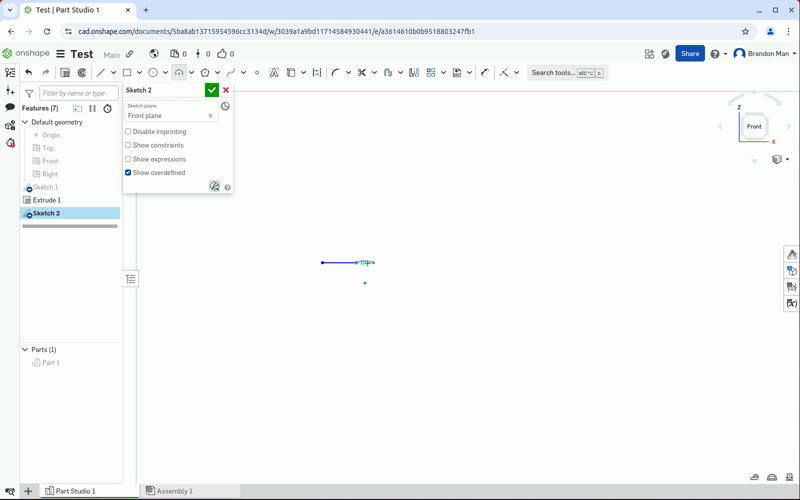
scroll(-6)
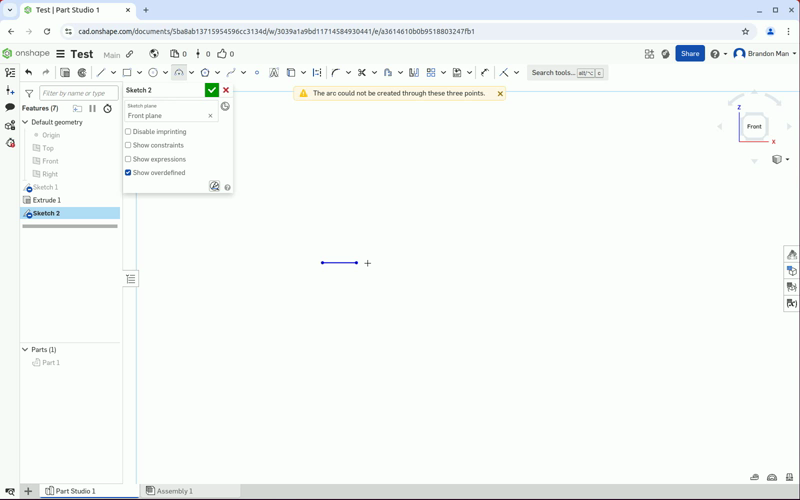
scroll(-6)
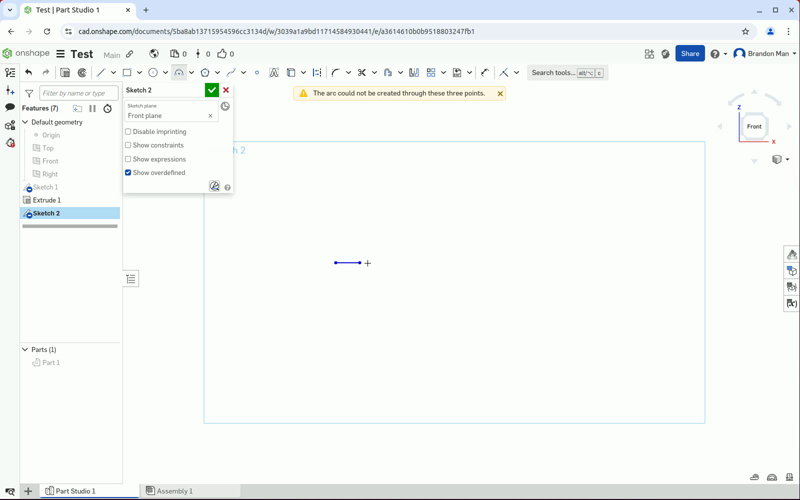
scroll(-6)
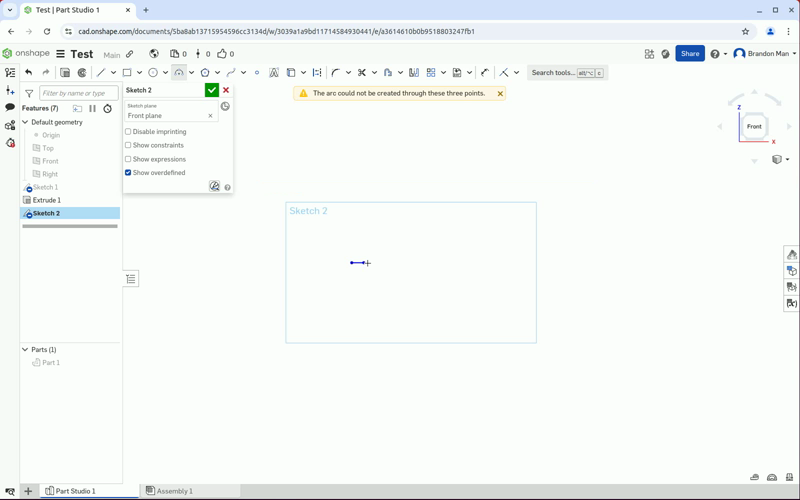
scroll(-6)
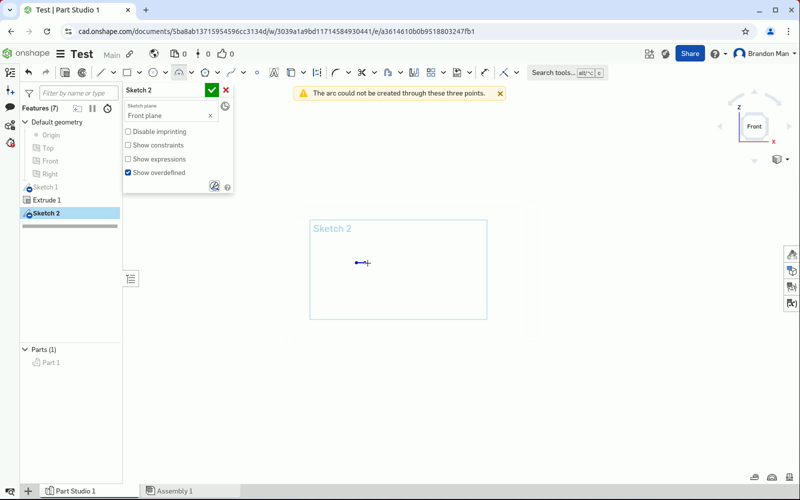
scroll(-6)
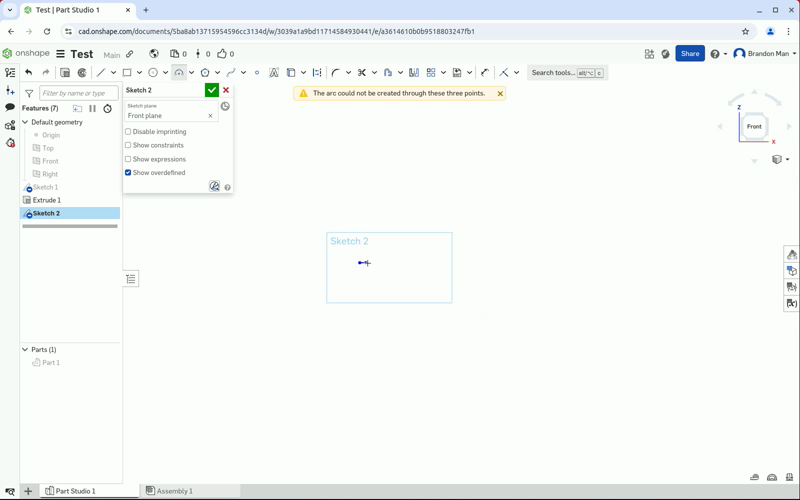
scroll(-6)
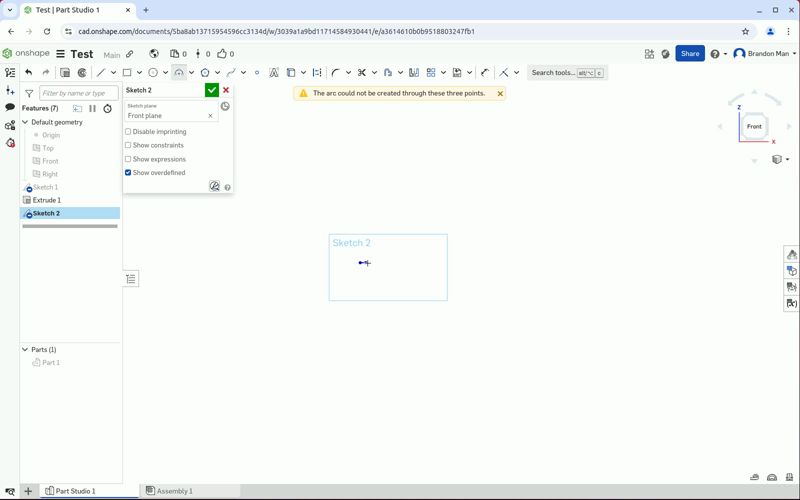
scroll(-6)
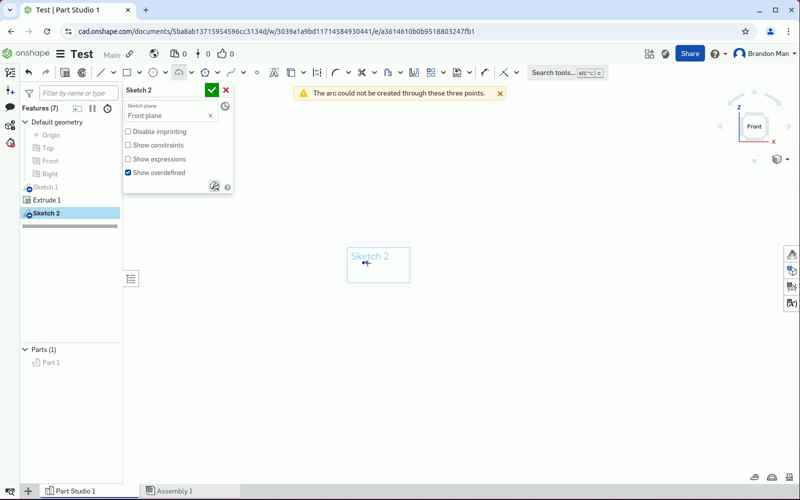
key_up(shift)
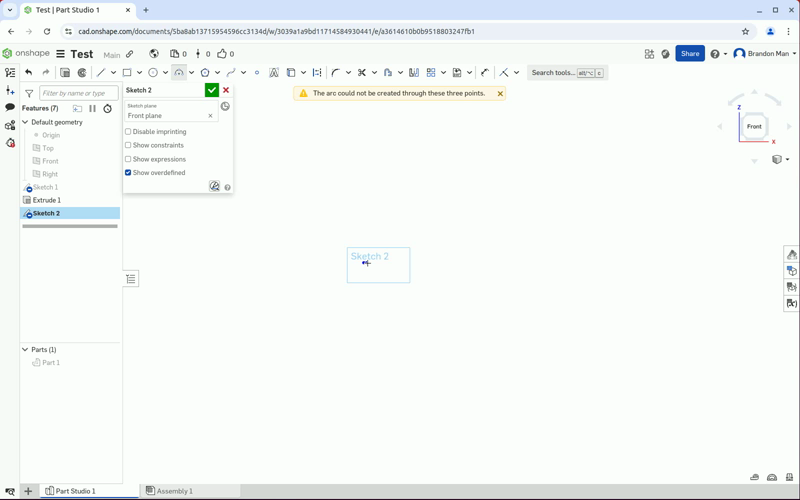
mouse_move(368, 262)
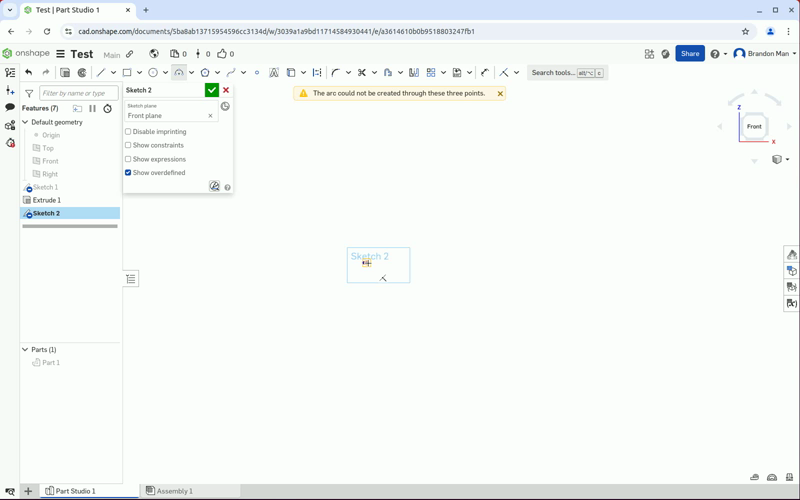
scroll(6)
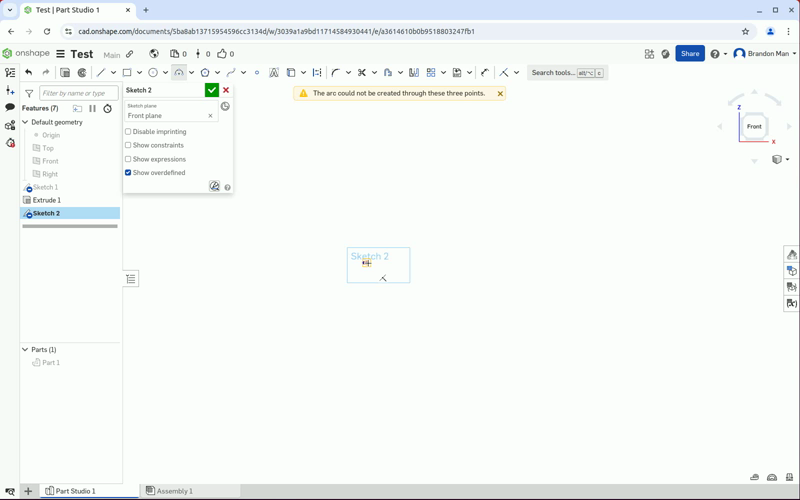
scroll(6)
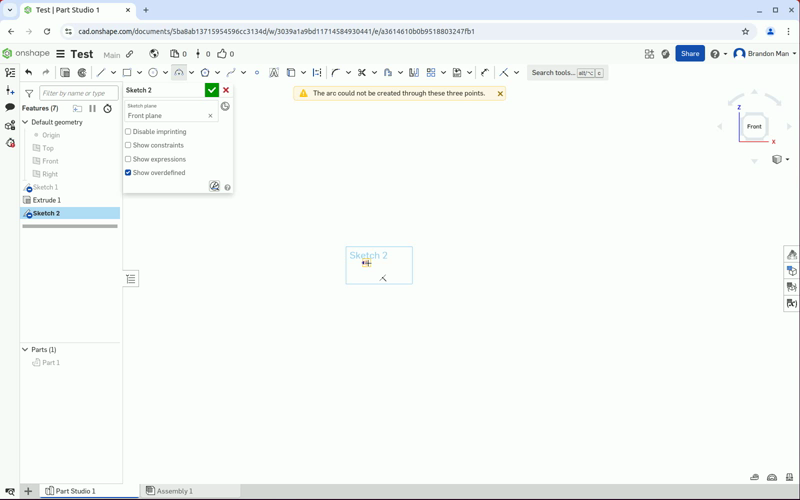
scroll(6)
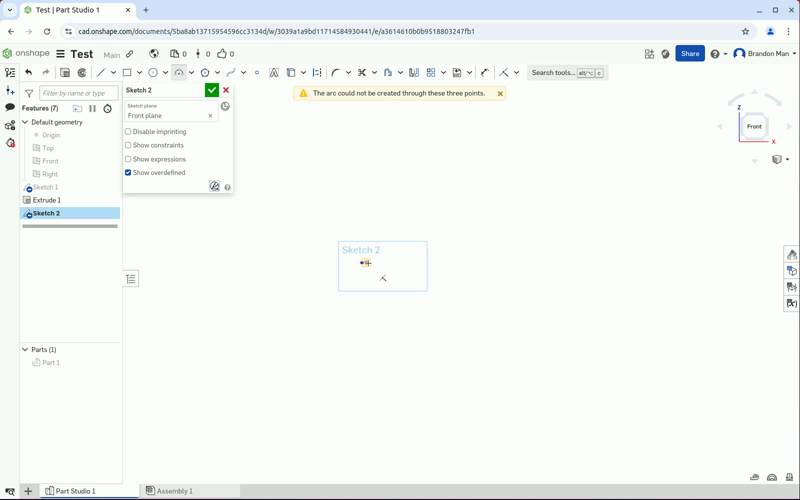
scroll(6)
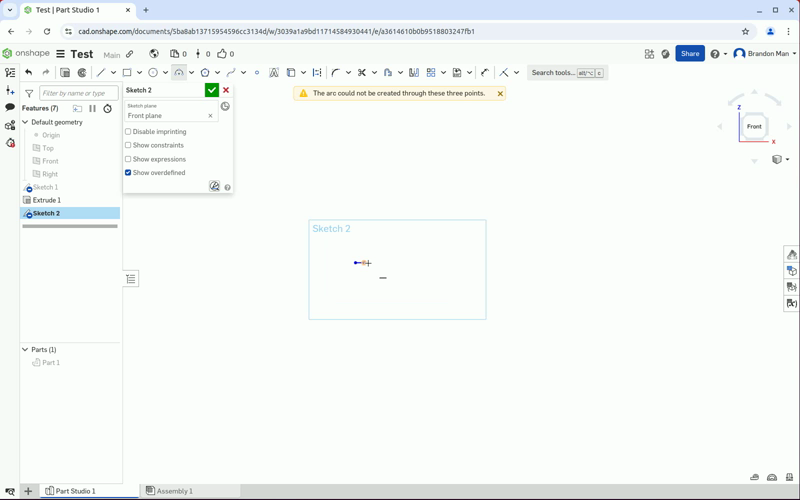
scroll(6)
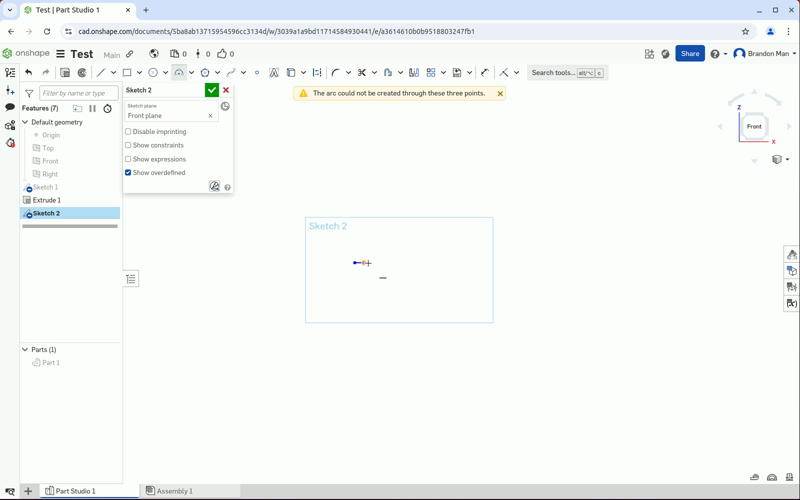
scroll(6)
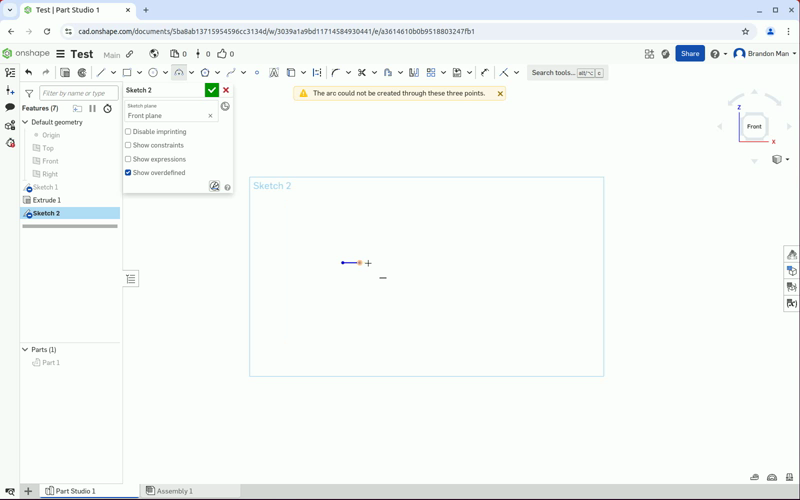
scroll(6)
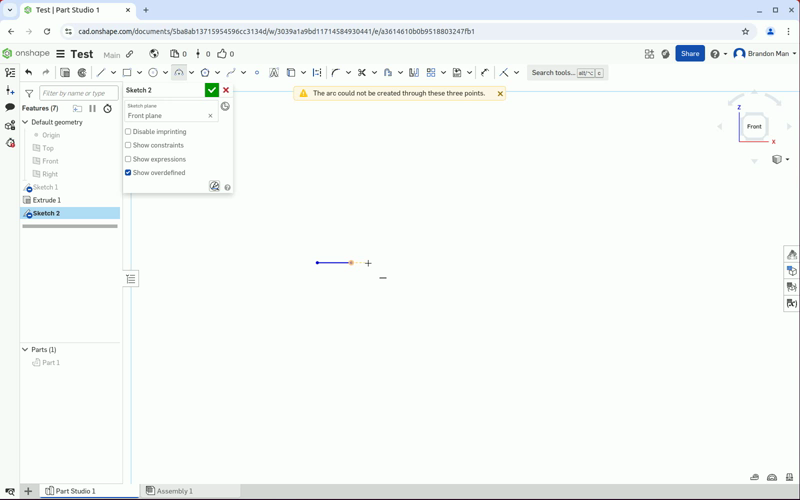
click(368, 262)
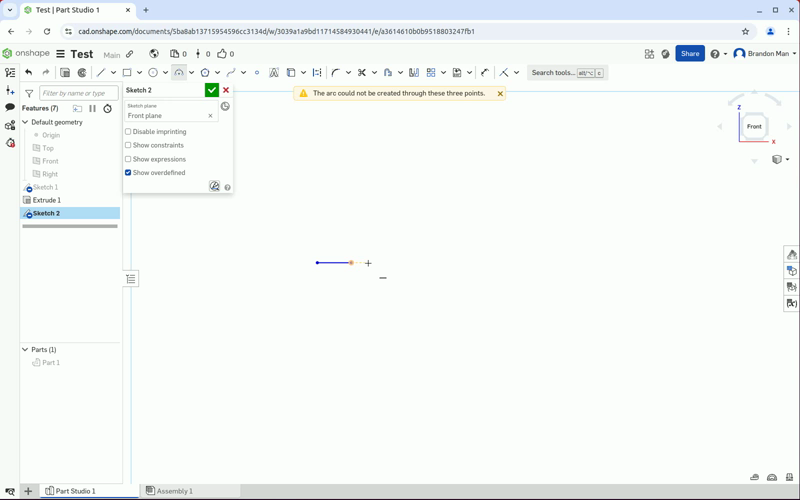
scroll(-6)
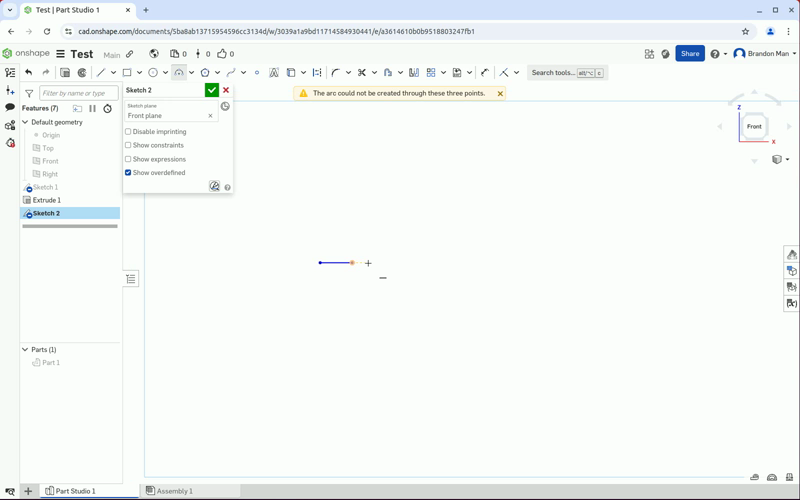
scroll(-6)
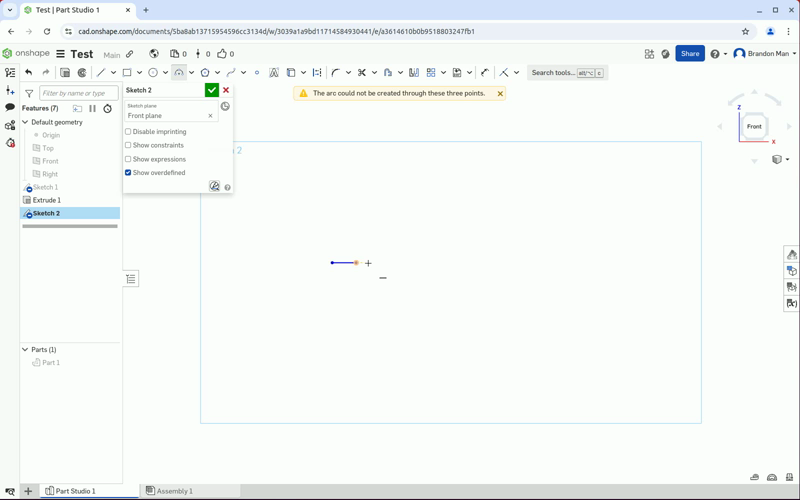
scroll(-6)
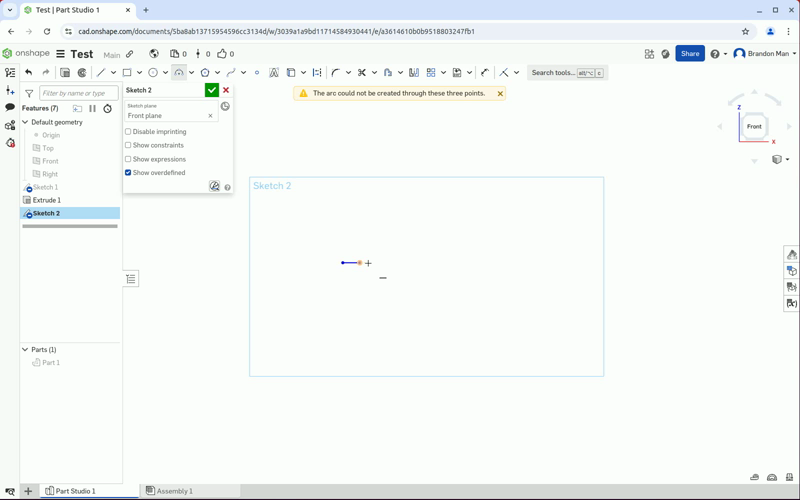
scroll(-6)
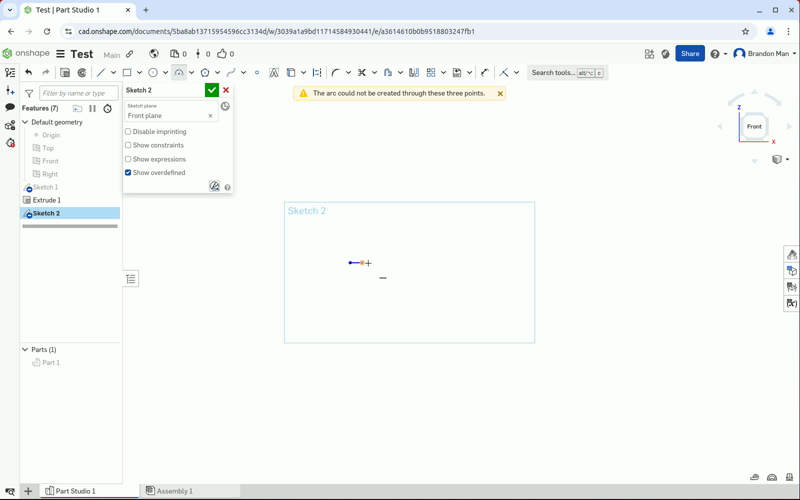
scroll(-6)
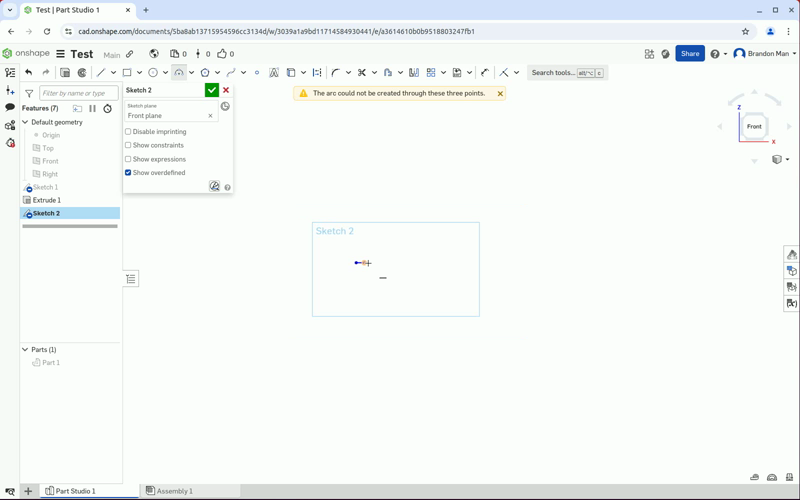
scroll(-6)
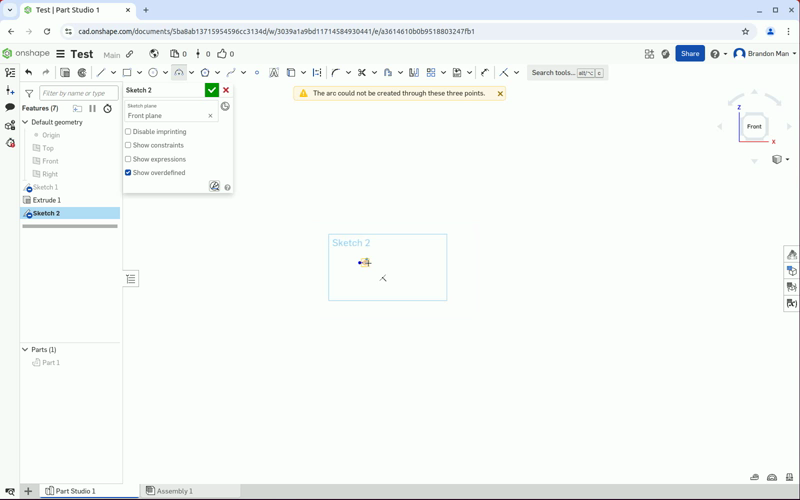
scroll(-6)
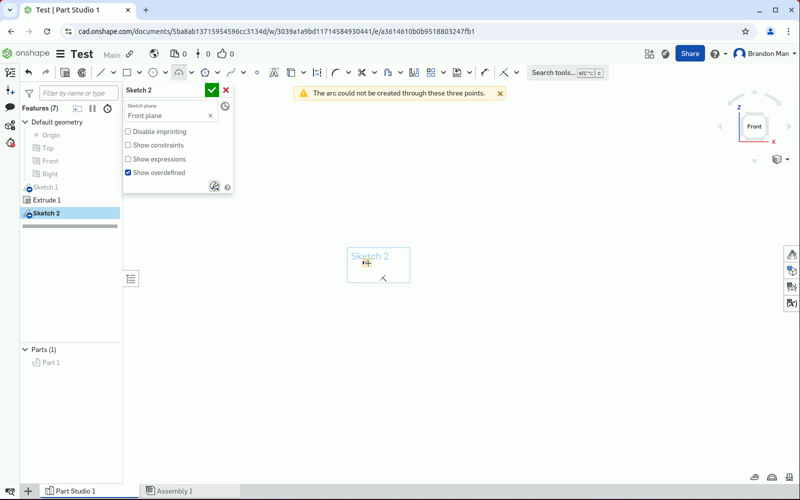
key_down(shift)
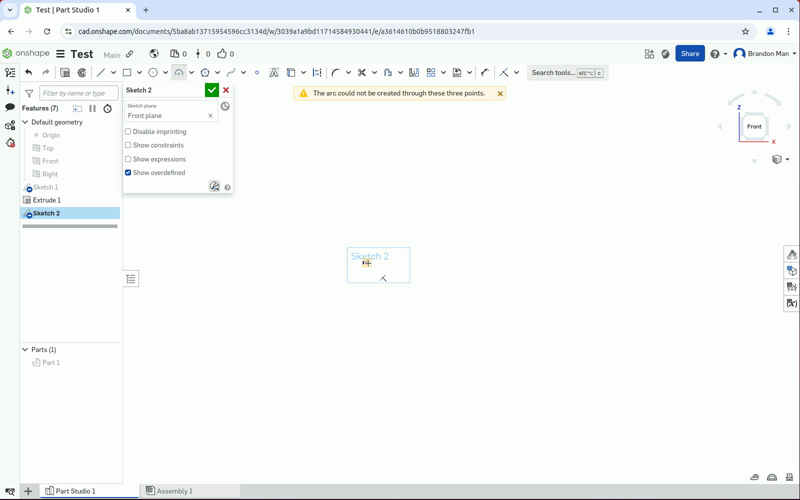
mouse_move(384, 262)
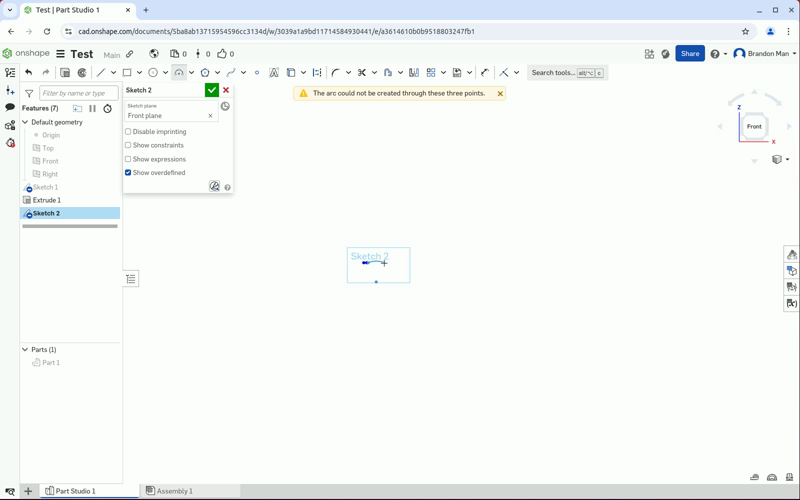
click(384, 262)
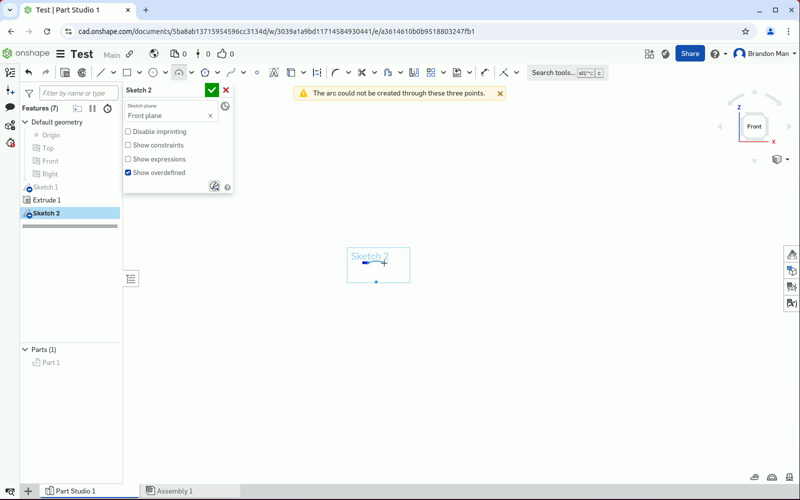
mouse_move(376, 261)
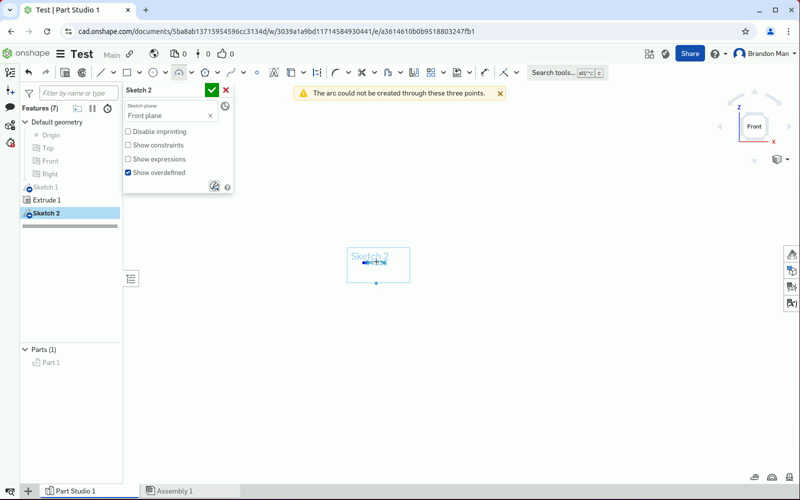
click(376, 261)
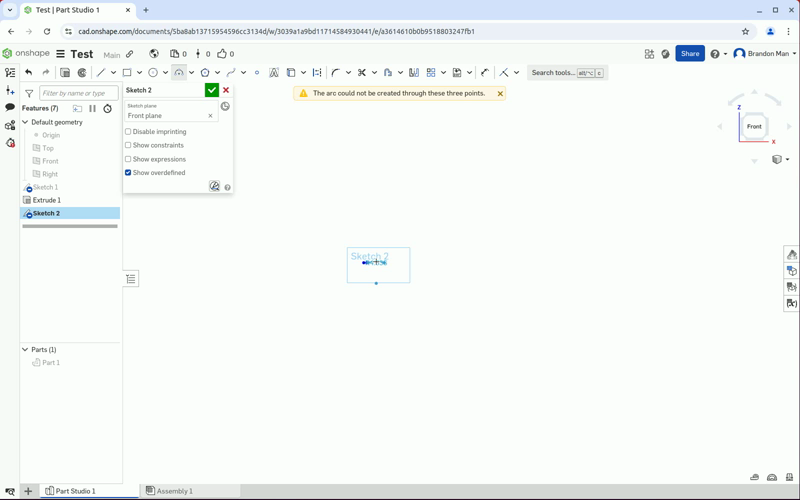
key_up(shift)
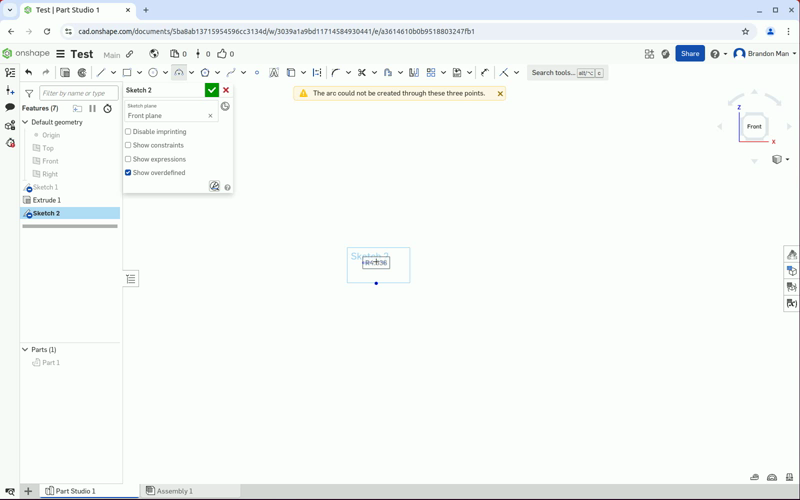
mouse_move(384, 262)
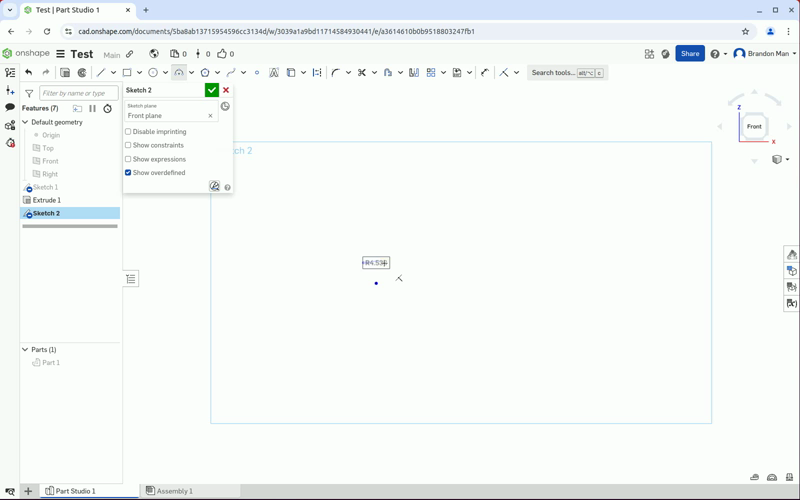
click(384, 262)
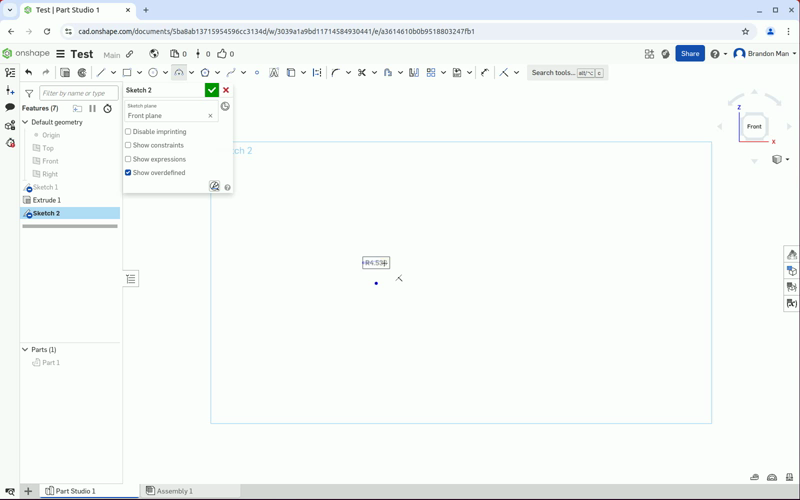
key_down(shift)
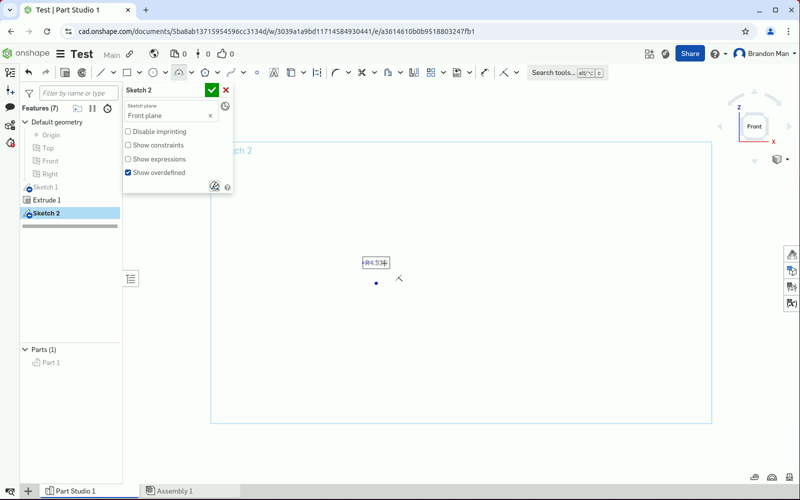
mouse_move(385, 262)
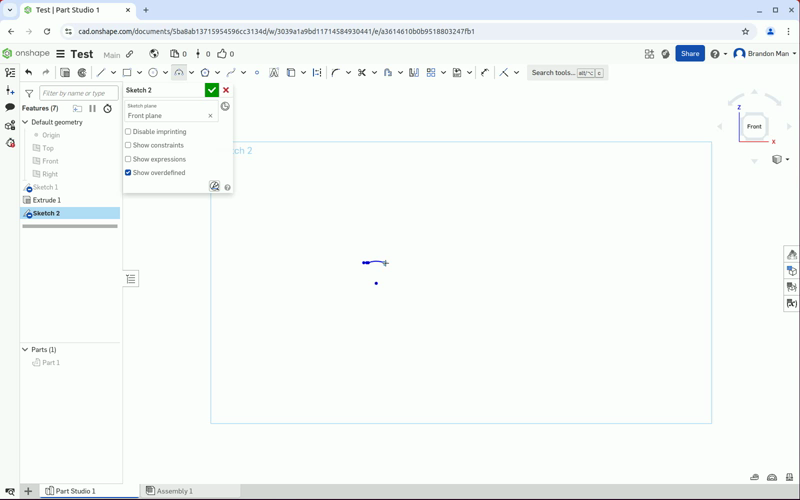
scroll(6)
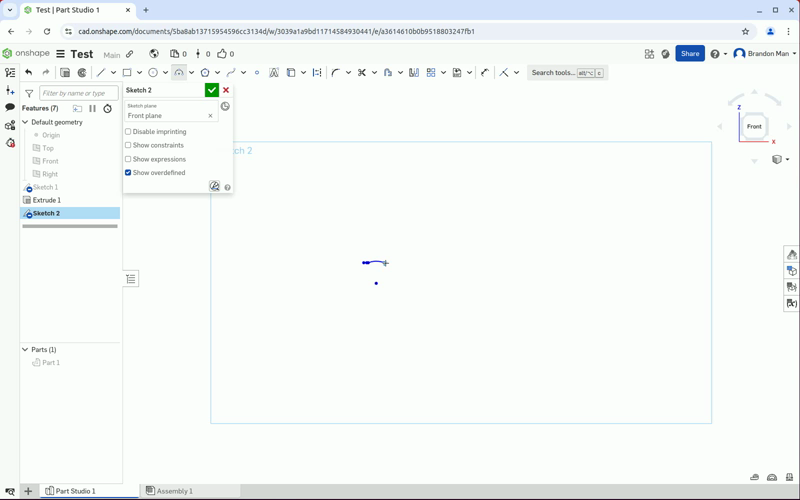
scroll(6)
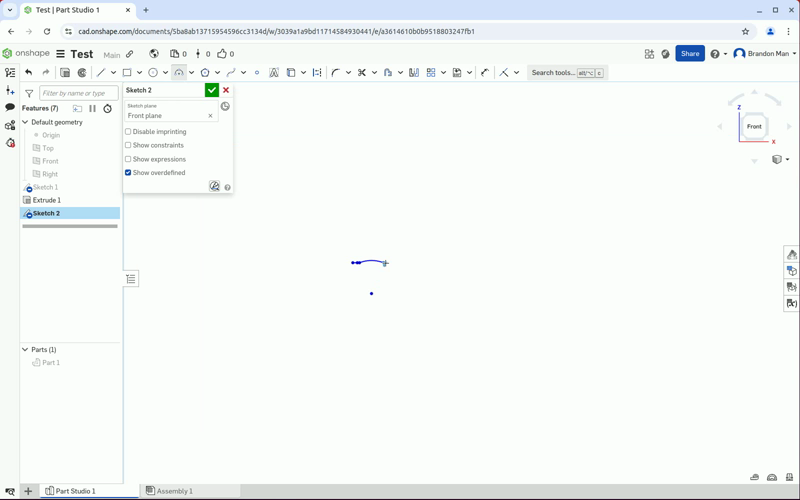
scroll(6)
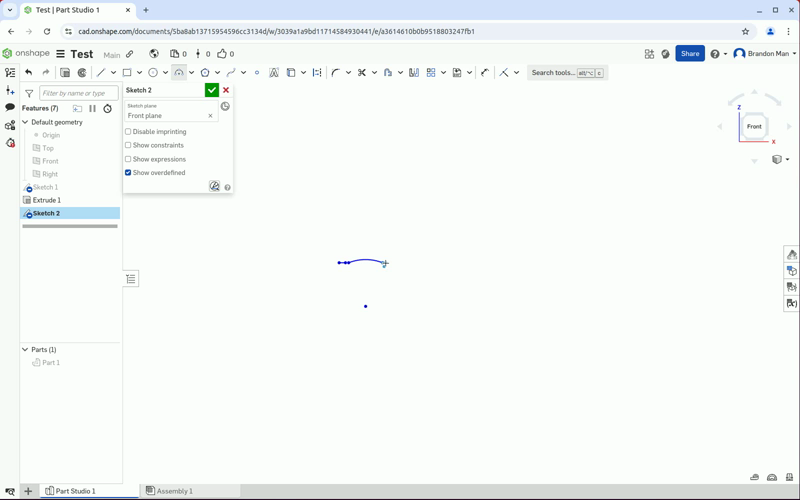
scroll(6)
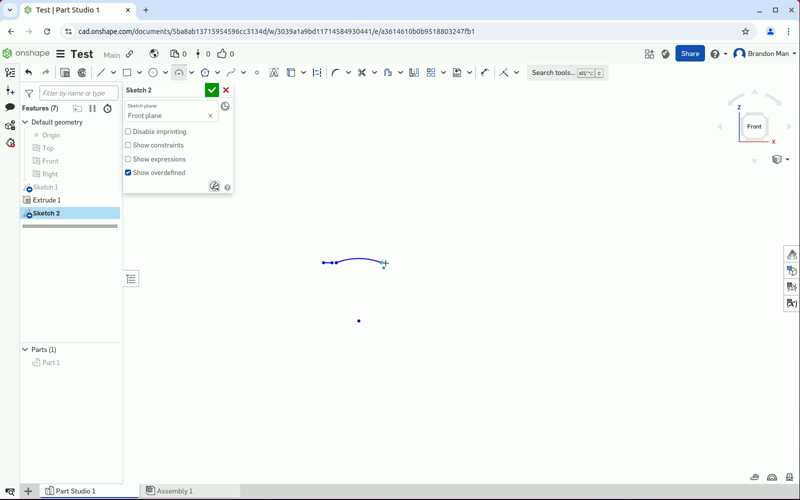
scroll(6)
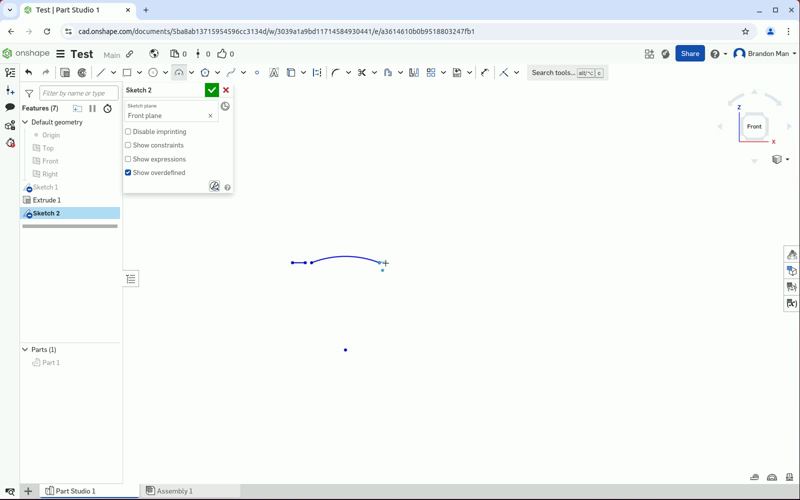
scroll(6)
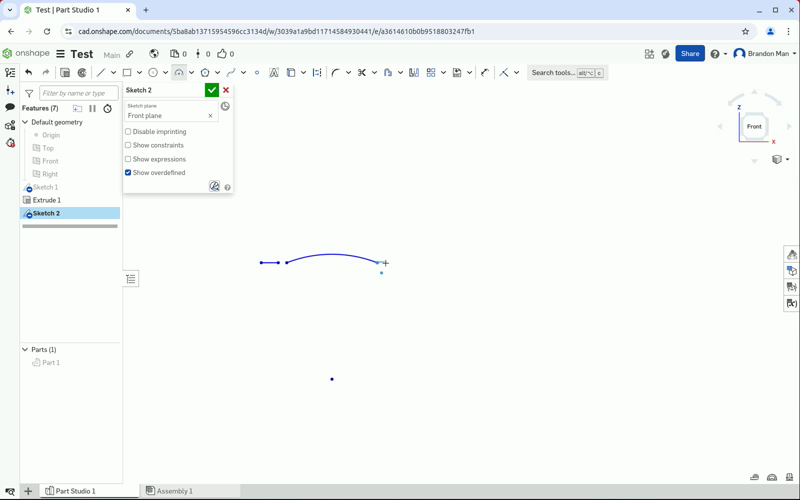
scroll(6)
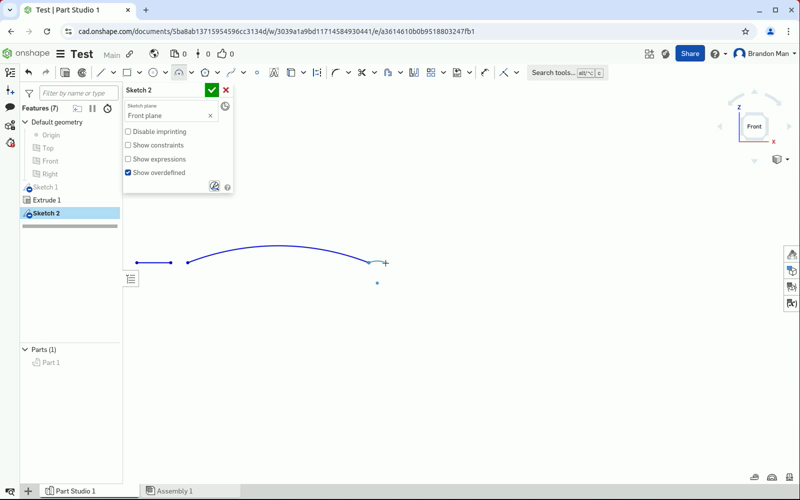
click(385, 262)
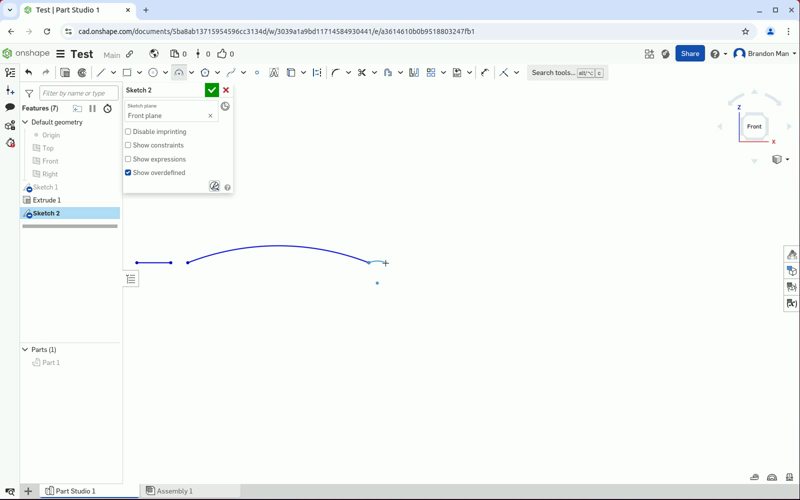
scroll(-6)
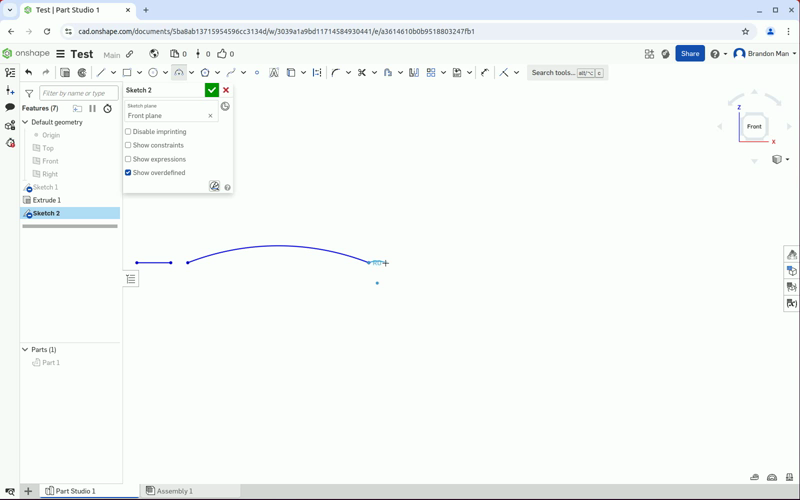
scroll(-6)
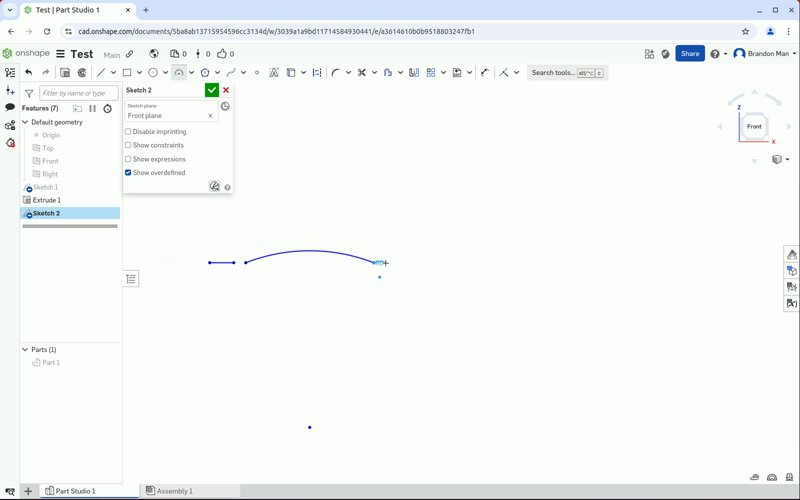
scroll(-6)
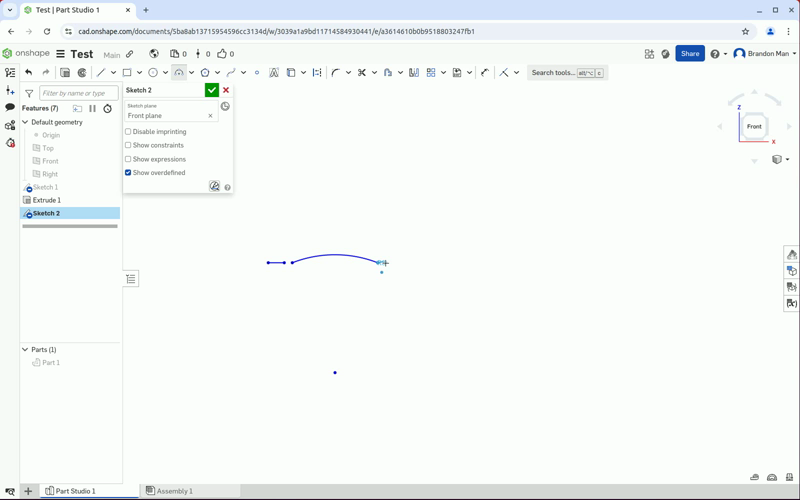
scroll(-6)
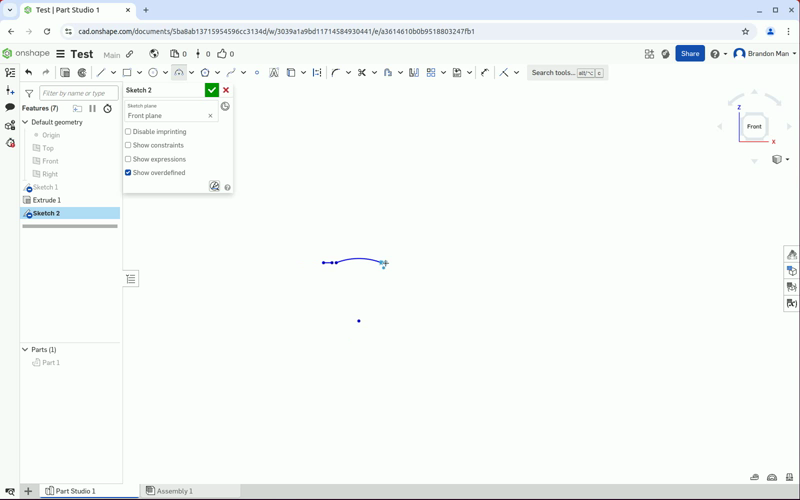
scroll(-6)
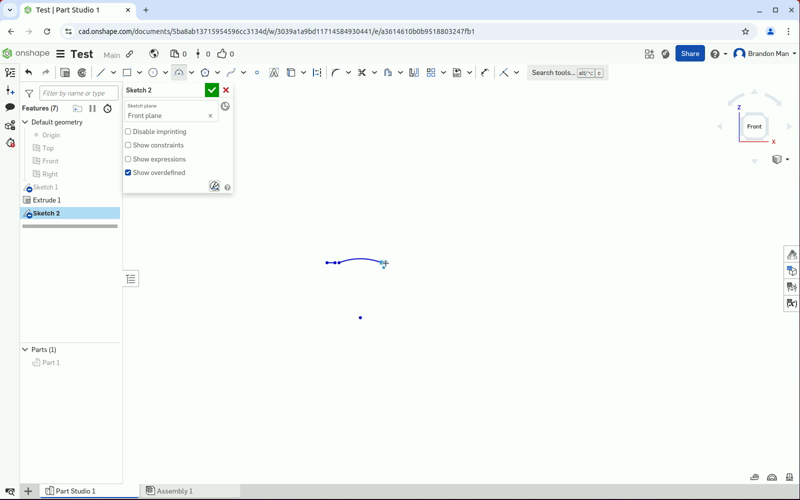
scroll(-6)
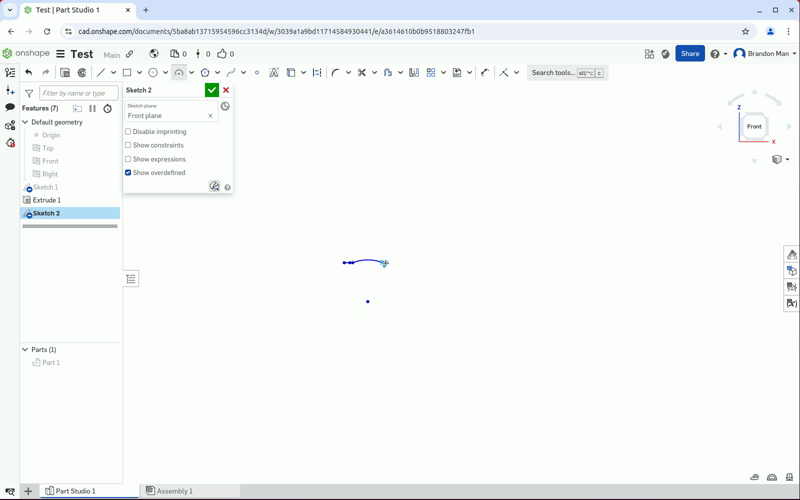
scroll(-6)
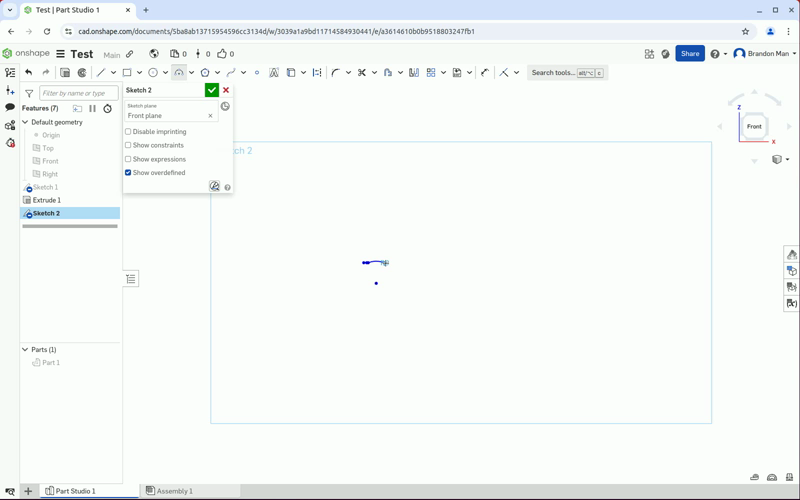
mouse_move(385, 262)
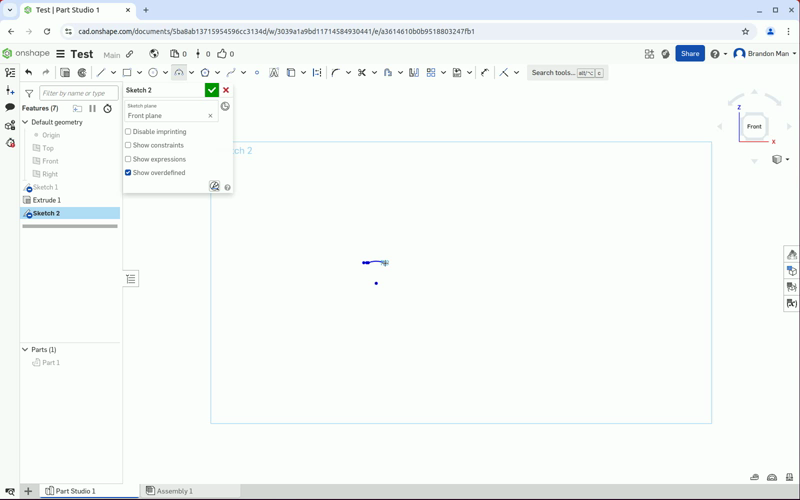
scroll(6)
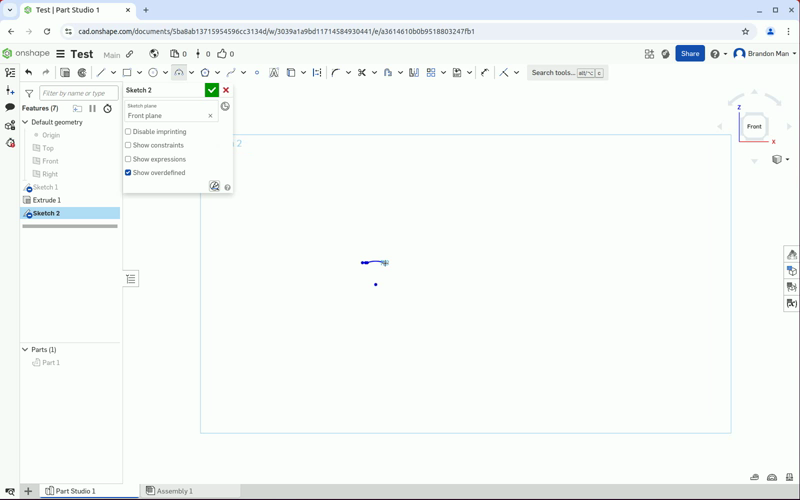
scroll(6)
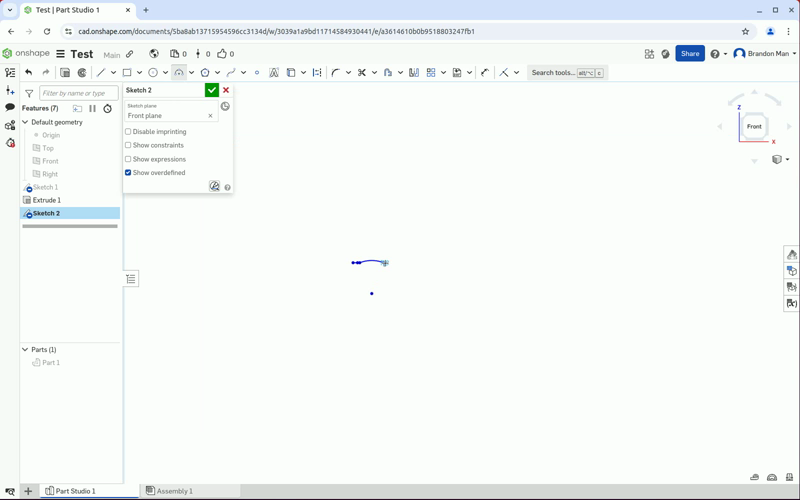
scroll(6)
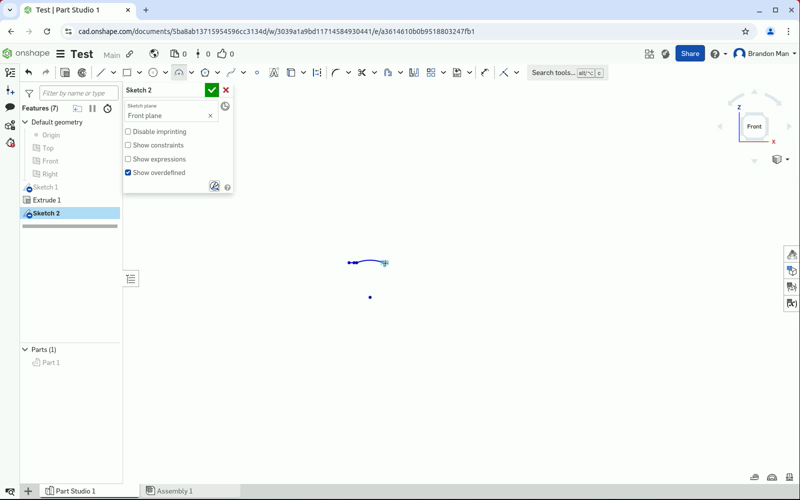
scroll(6)
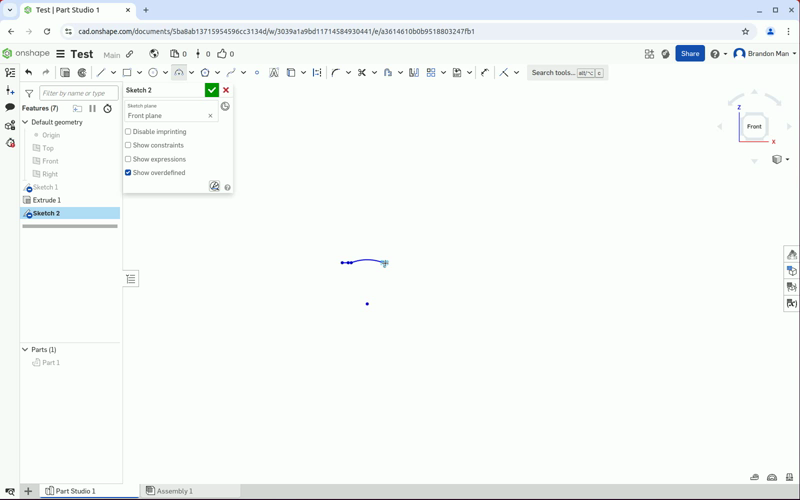
scroll(6)
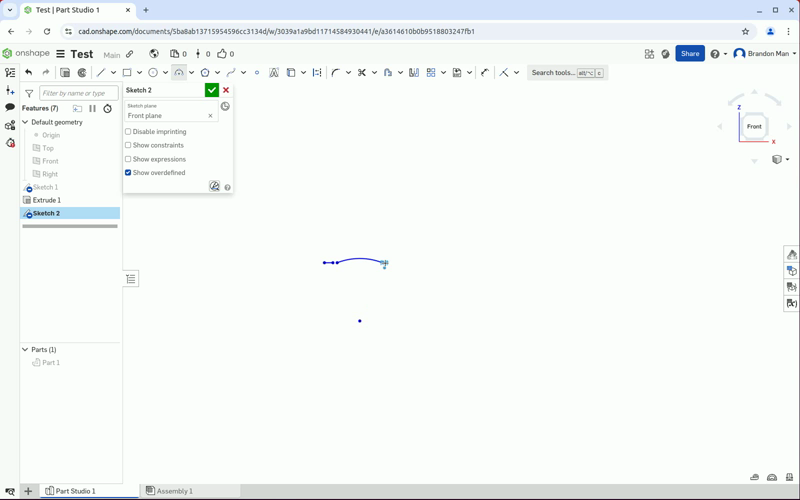
scroll(6)
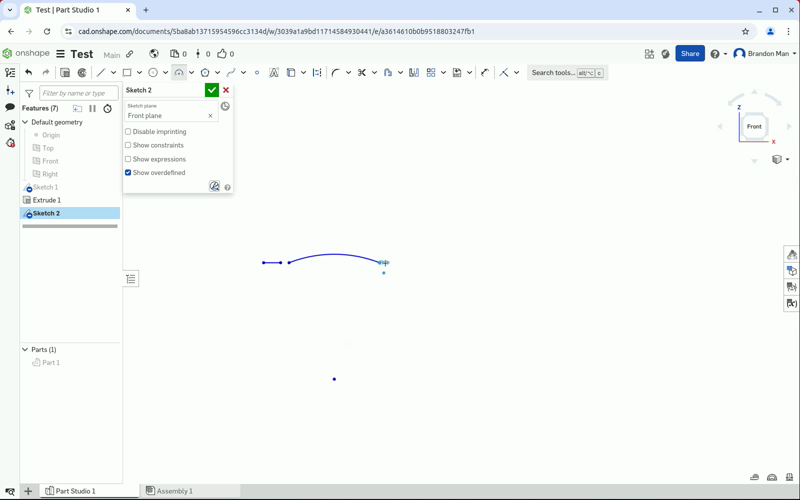
scroll(6)
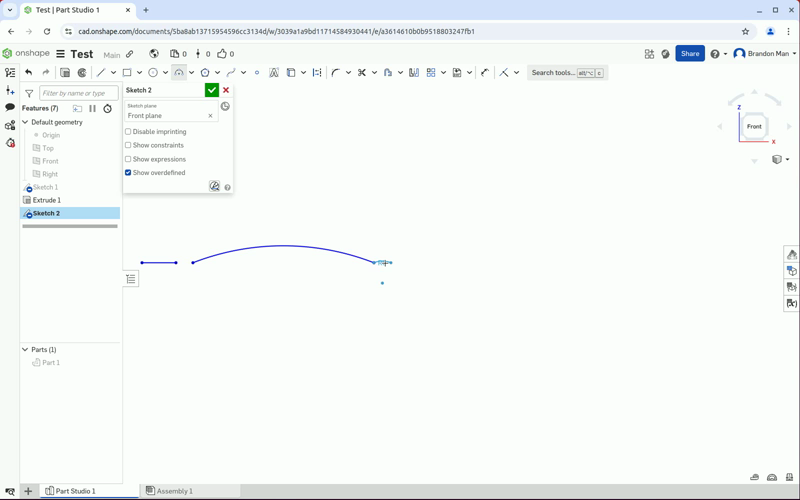
click(385, 262)
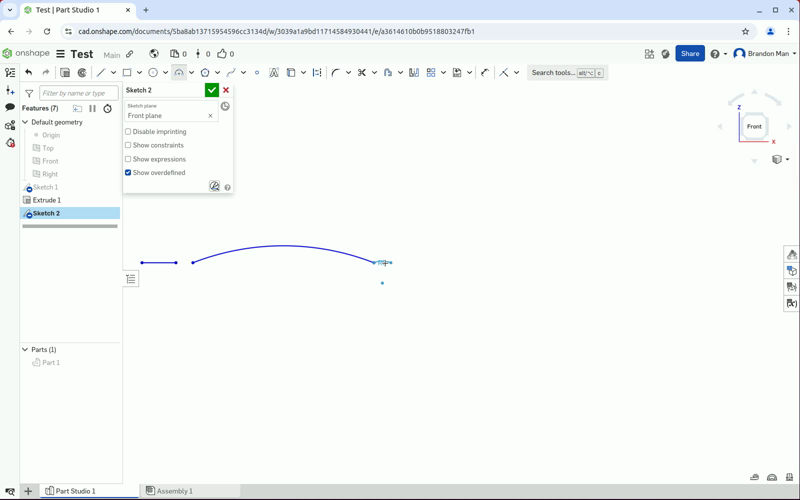
scroll(-6)
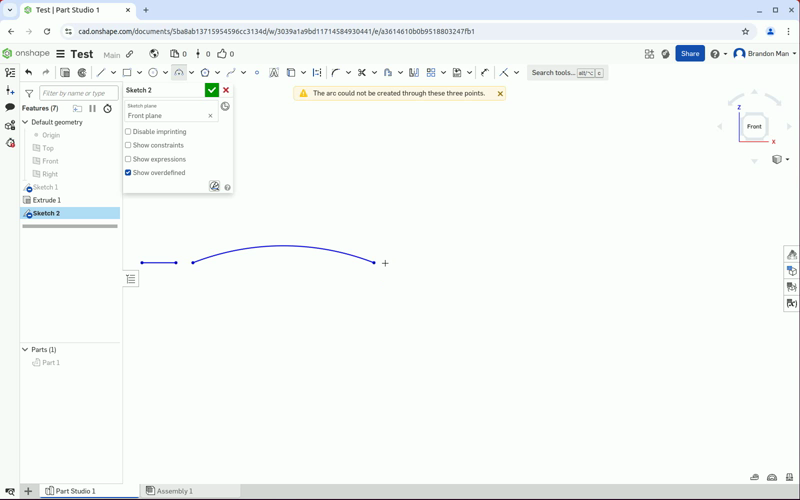
scroll(-6)
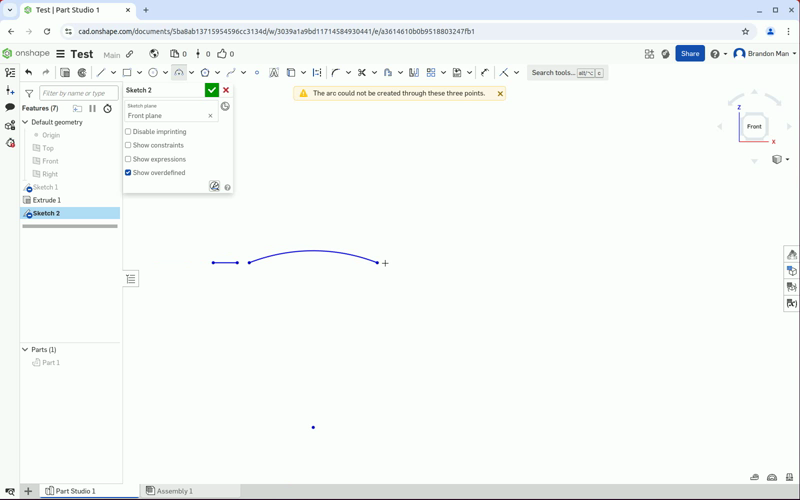
scroll(-6)
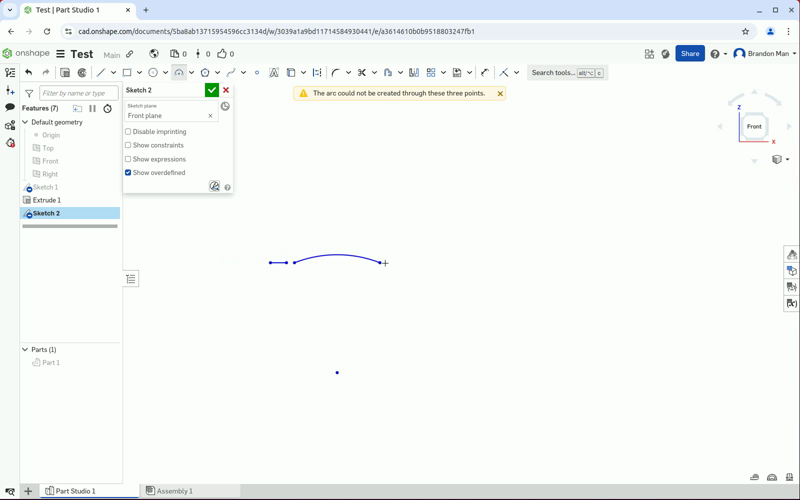
scroll(-6)
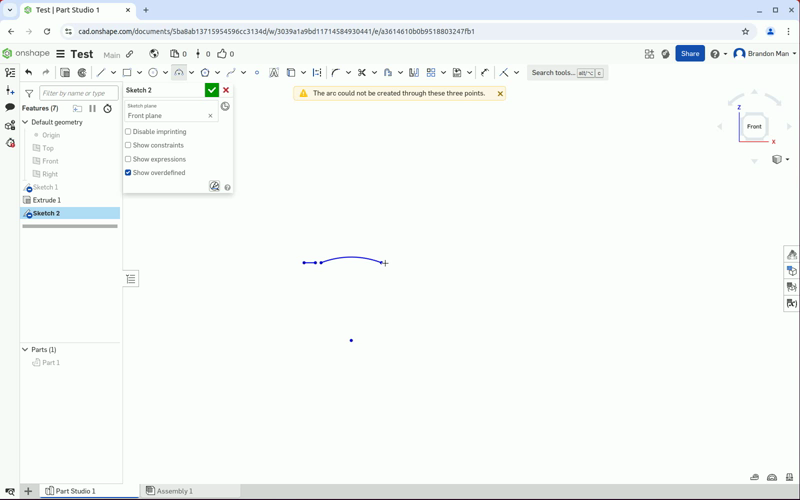
scroll(-6)
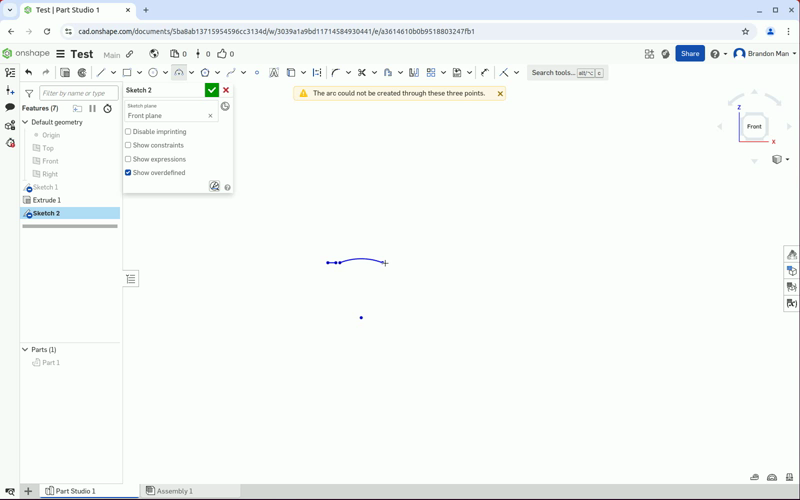
scroll(-6)
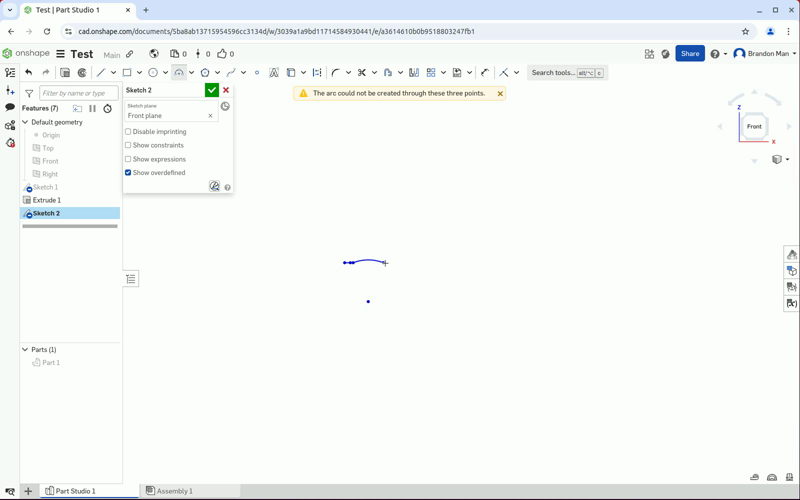
scroll(-6)
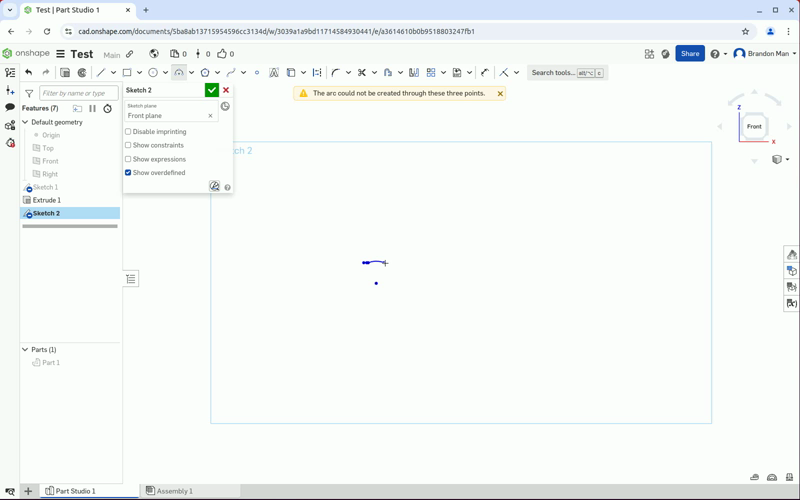
key_up(shift)
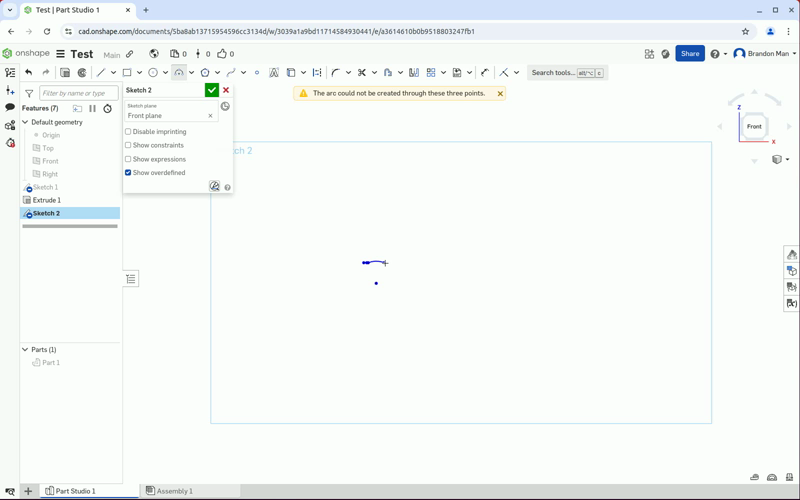
key(esc)
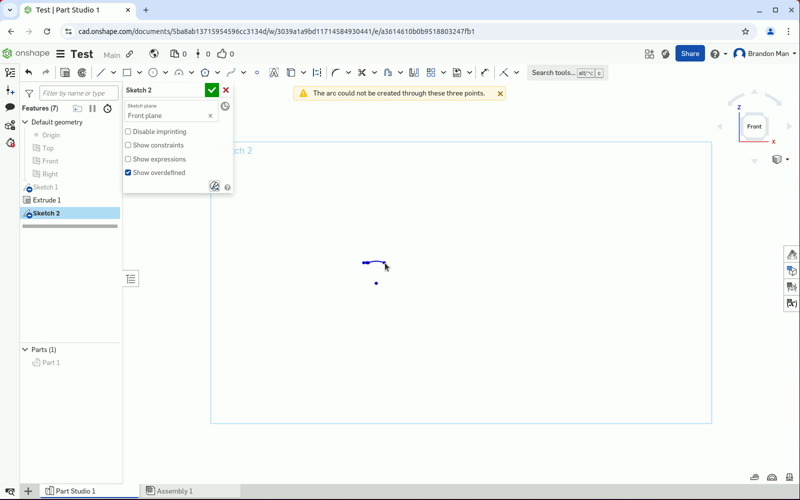
key(l)
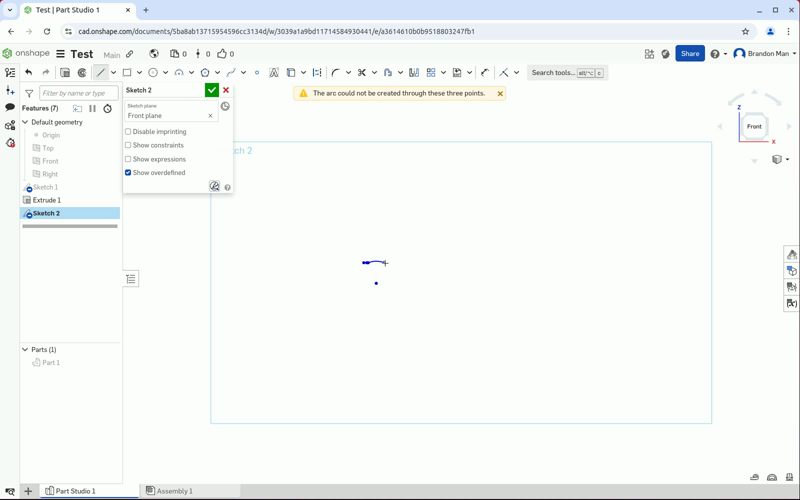
mouse_move(385, 262)
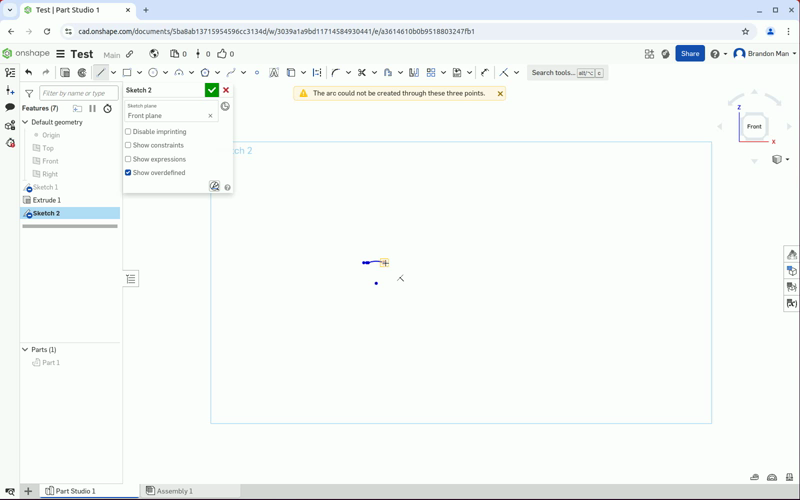
scroll(6)
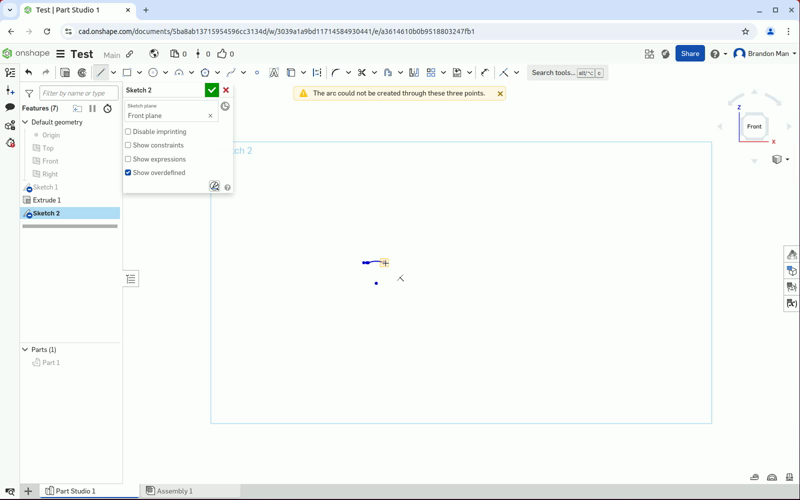
scroll(6)
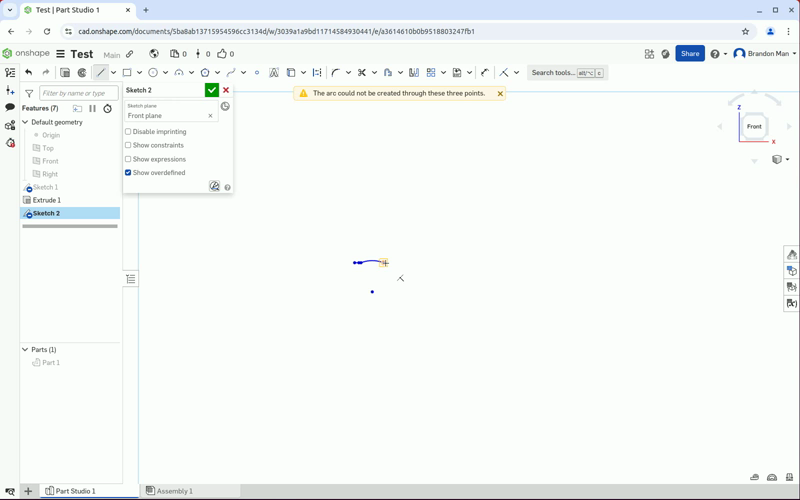
scroll(6)
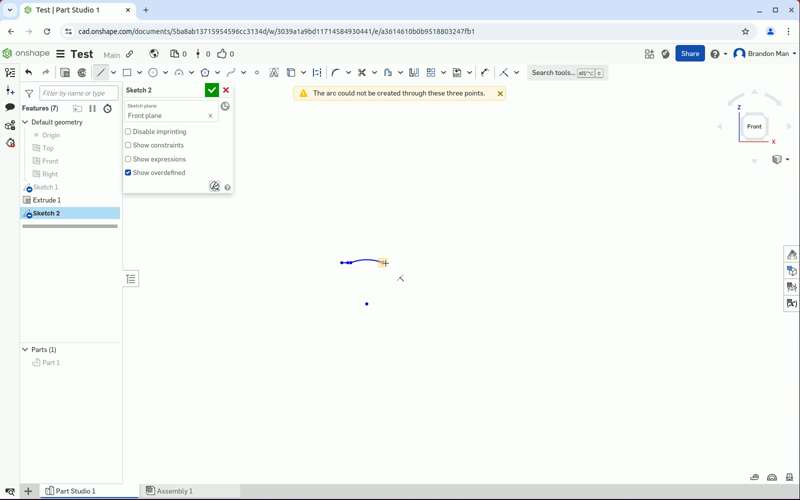
scroll(6)
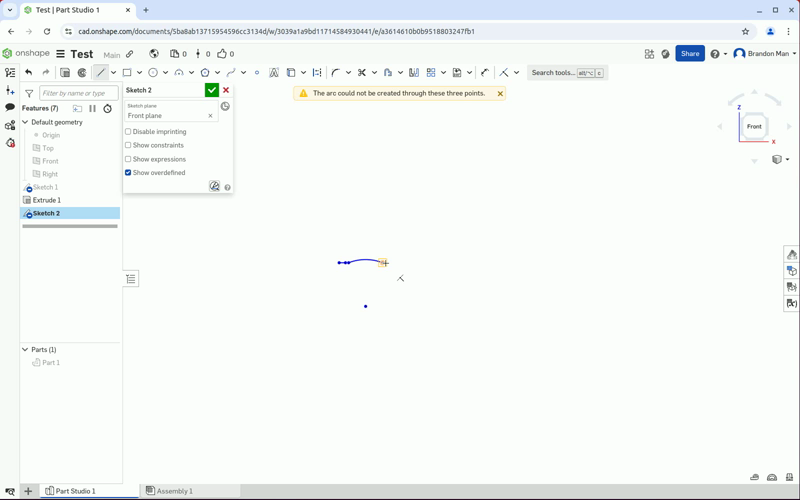
scroll(6)
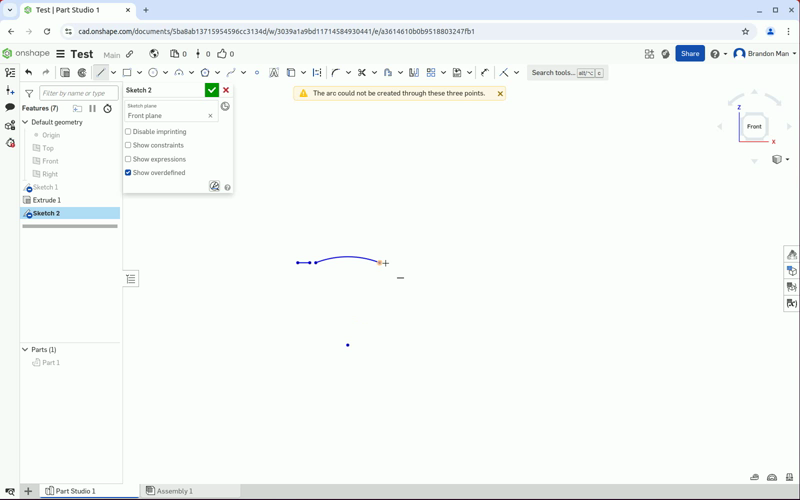
scroll(6)
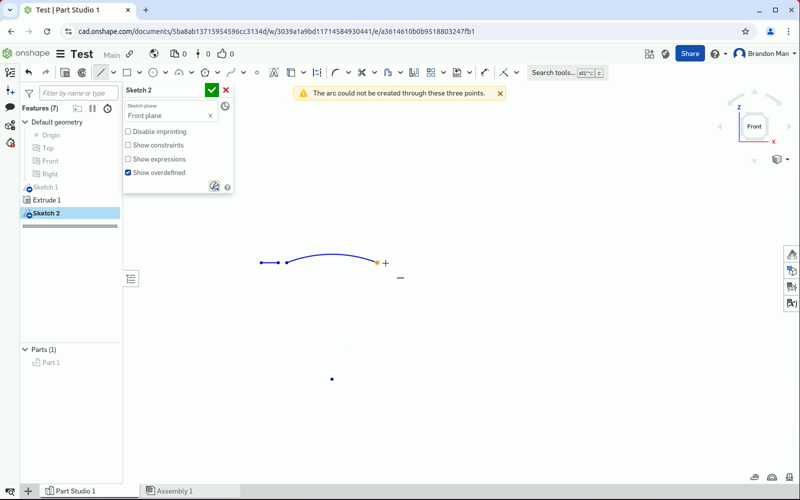
scroll(6)
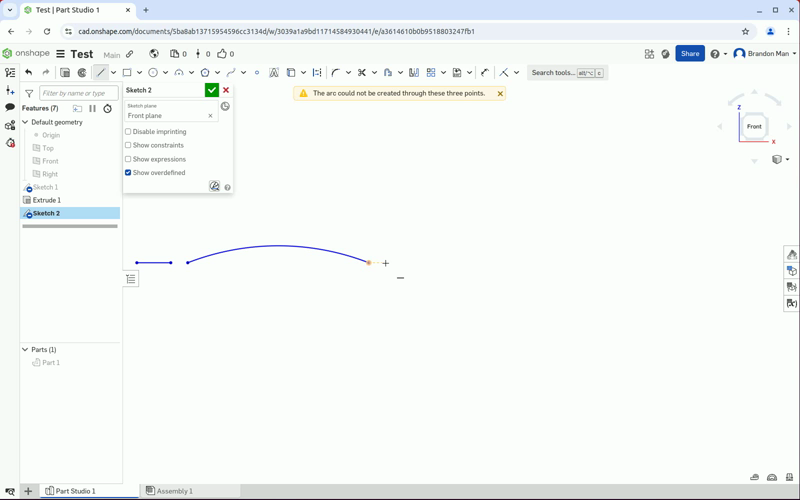
click(385, 262)
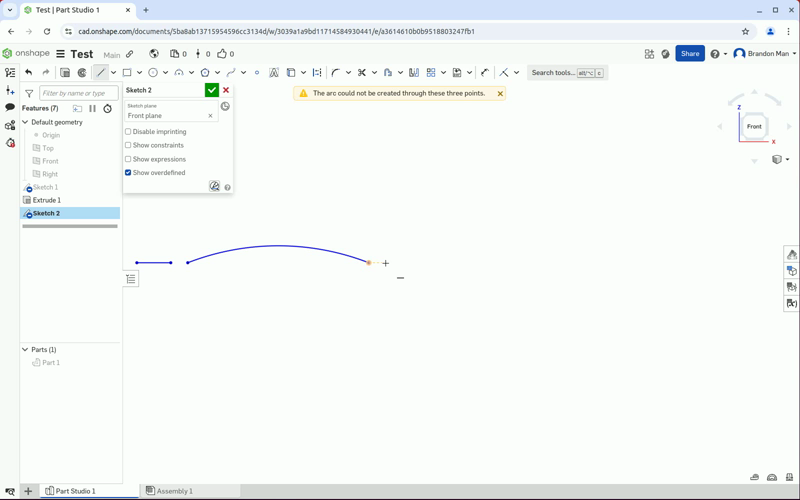
scroll(-6)
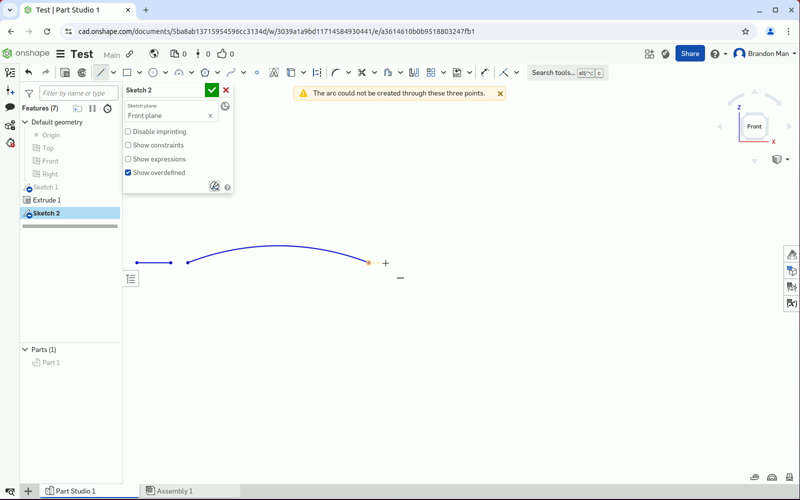
scroll(-6)
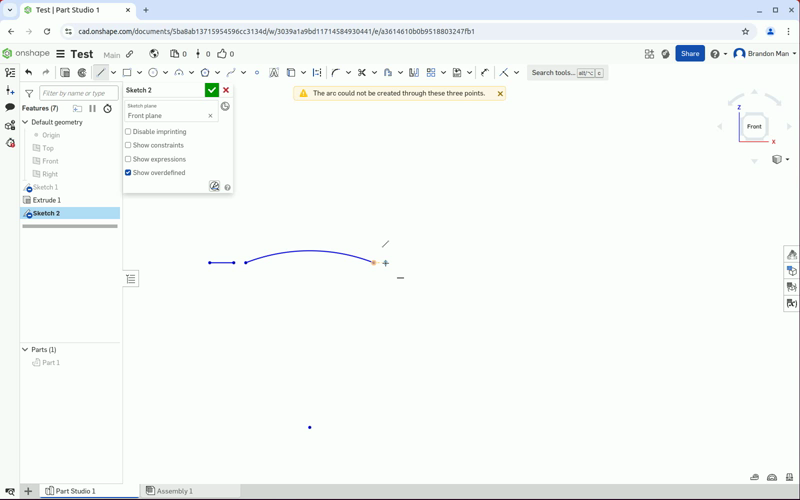
scroll(-6)
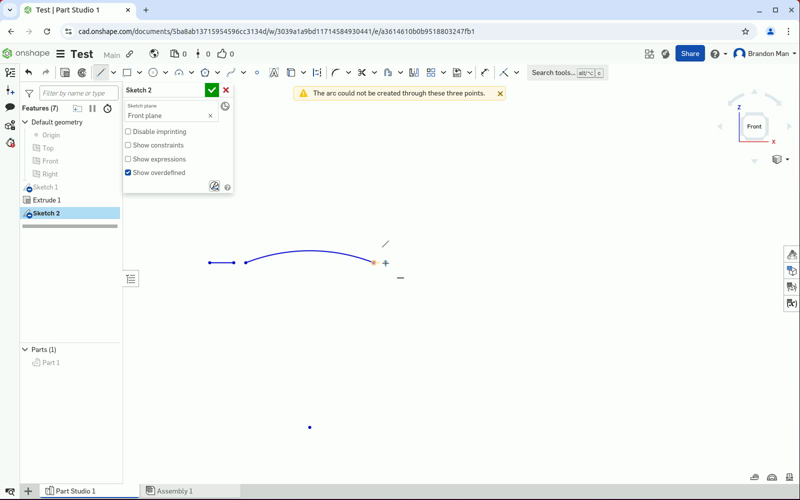
scroll(-6)
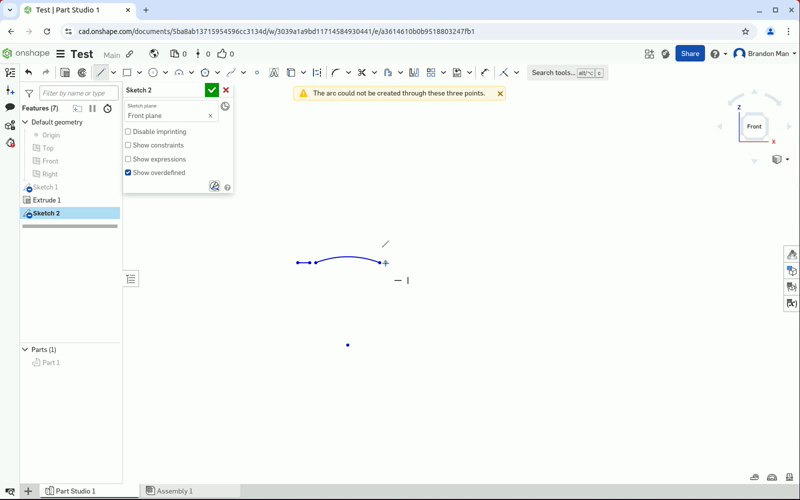
scroll(-6)
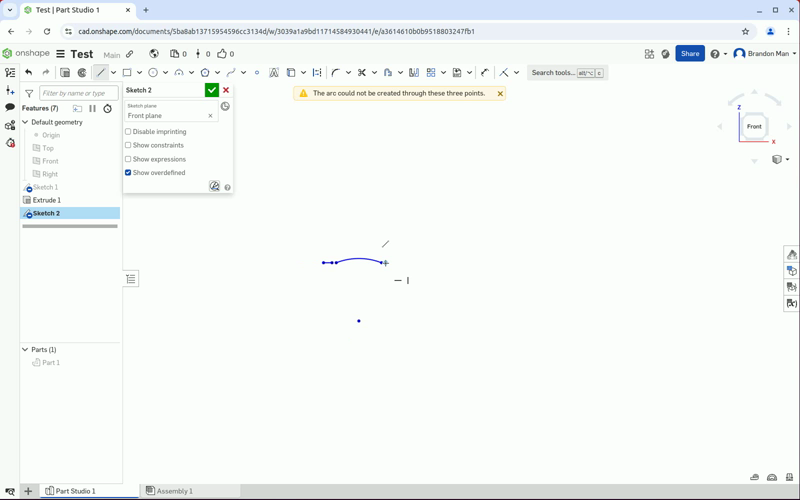
scroll(-6)
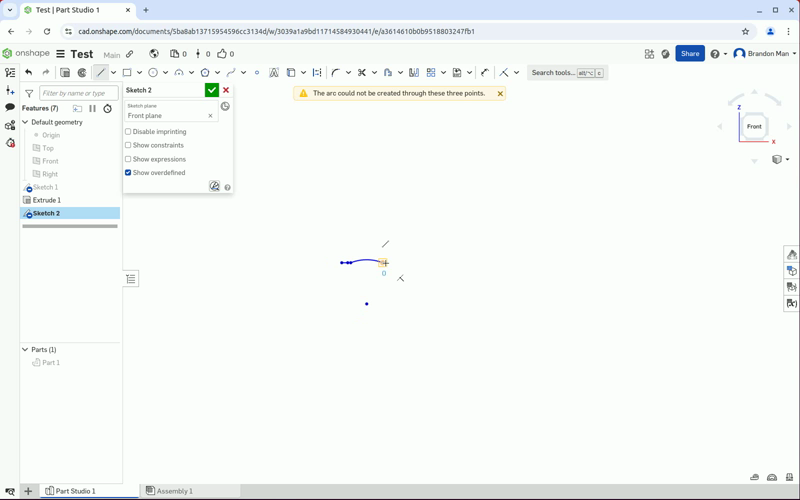
scroll(-6)
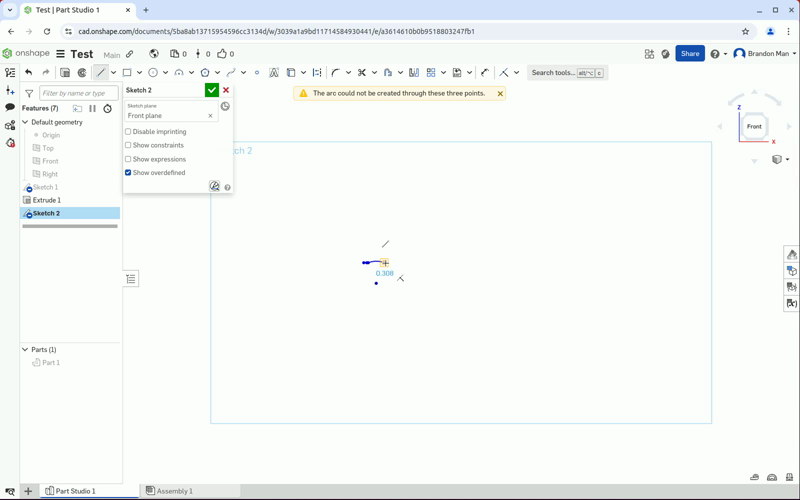
key_down(shift)
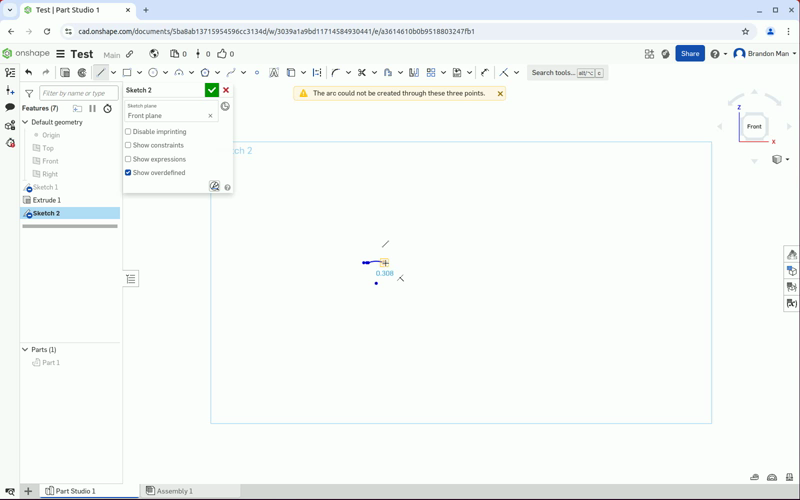
mouse_move(415, 262)
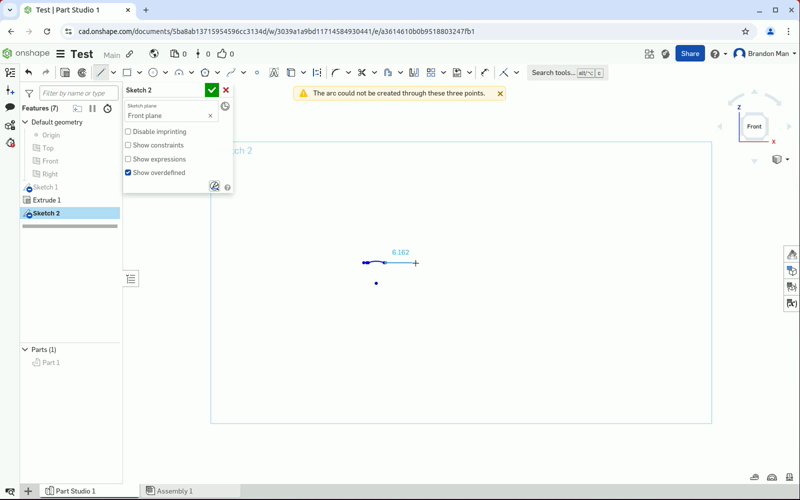
mouse_move(386, 262)
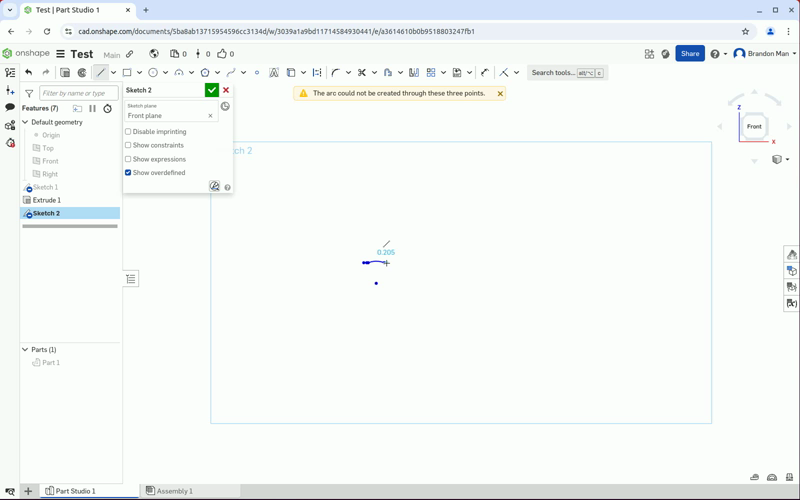
scroll(6)
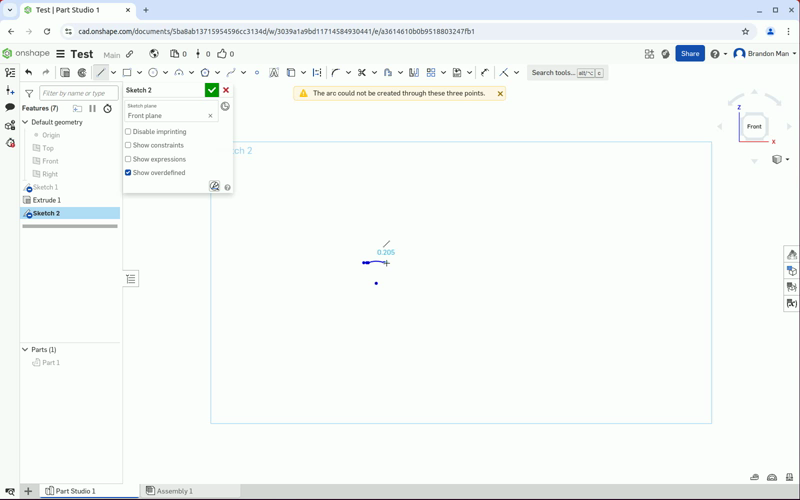
scroll(6)
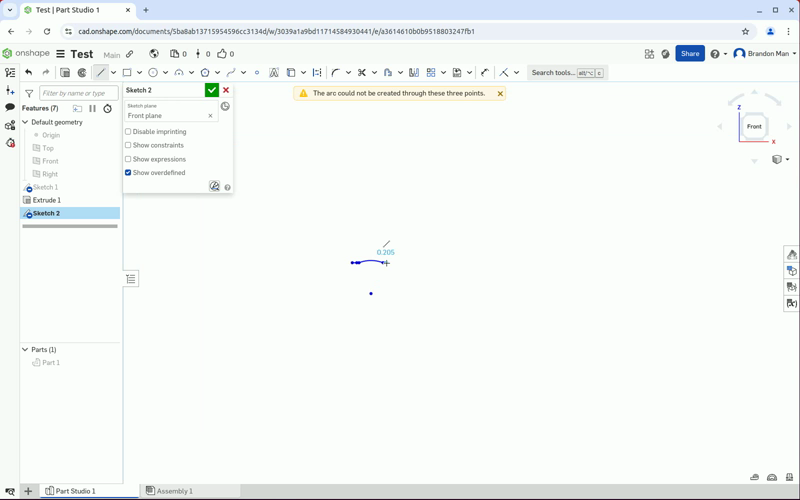
scroll(6)
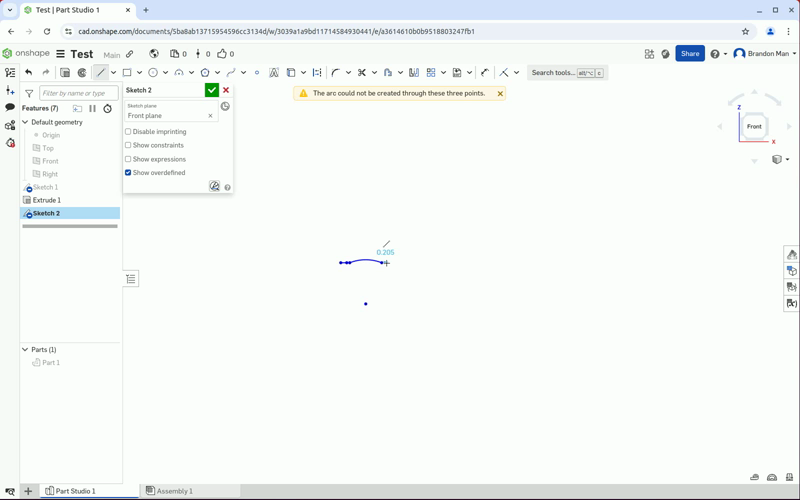
scroll(6)
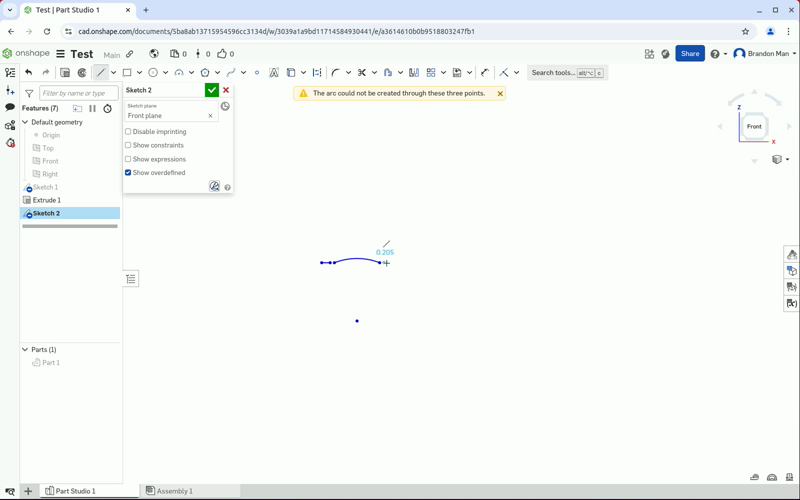
scroll(6)
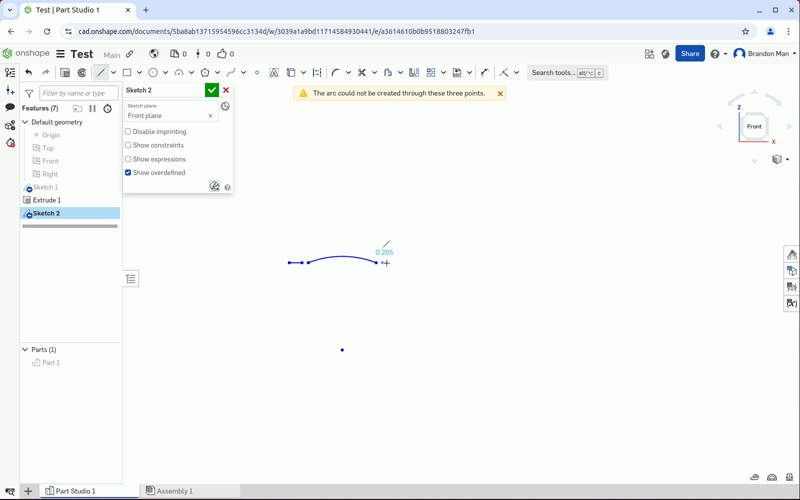
scroll(6)
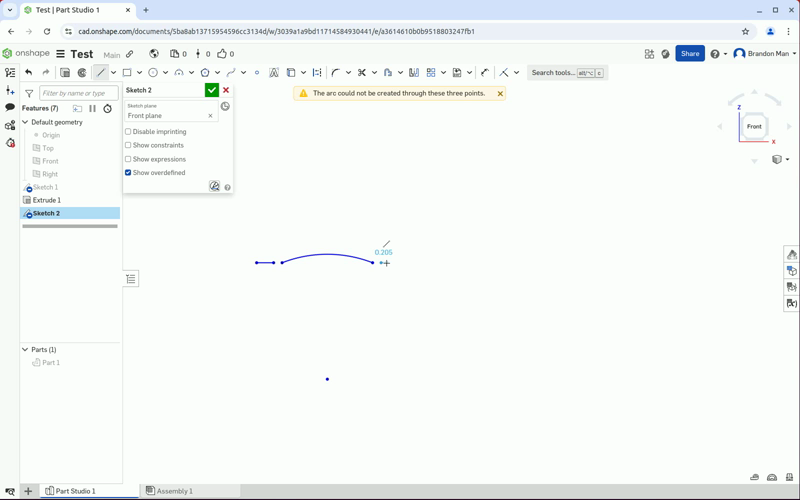
scroll(6)
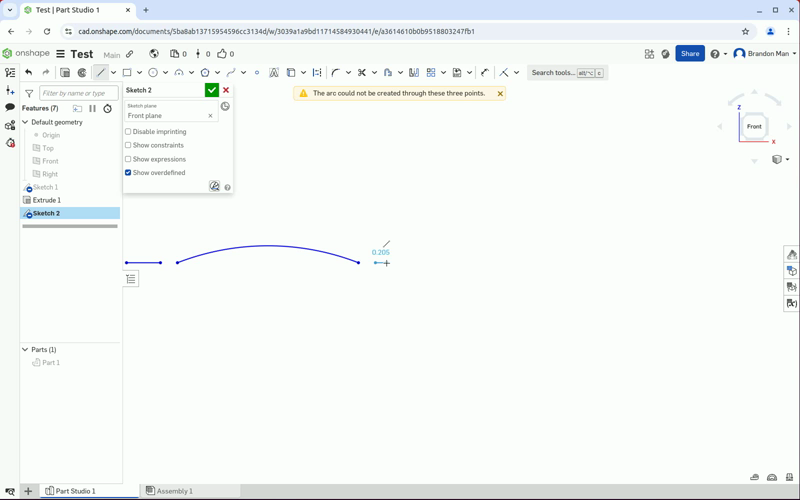
click(386, 262)
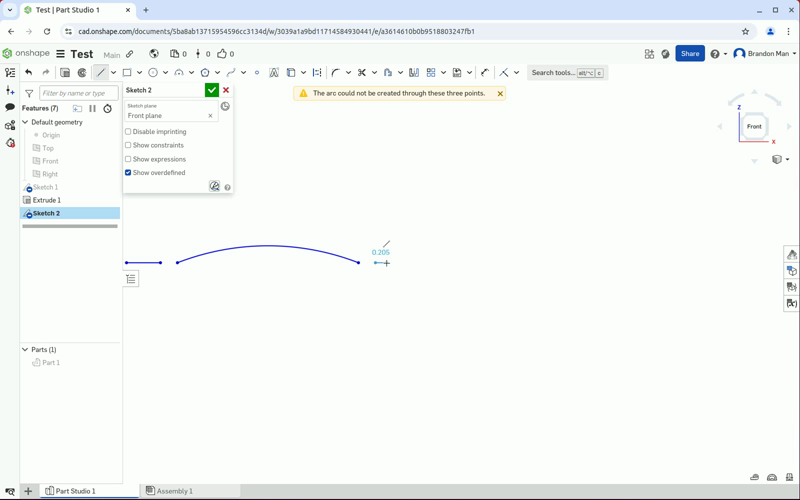
scroll(-6)
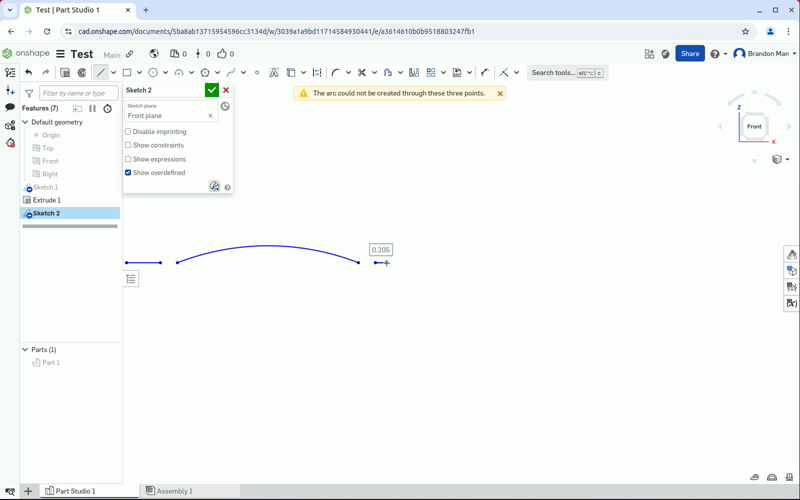
scroll(-6)
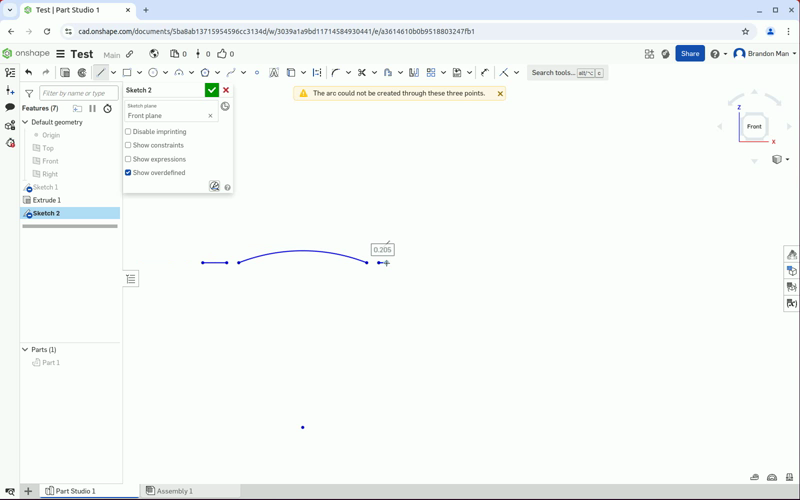
scroll(-6)
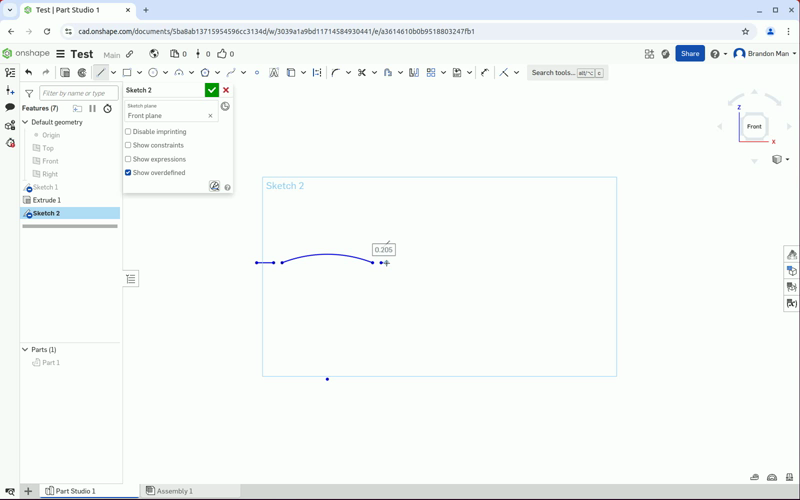
scroll(-6)
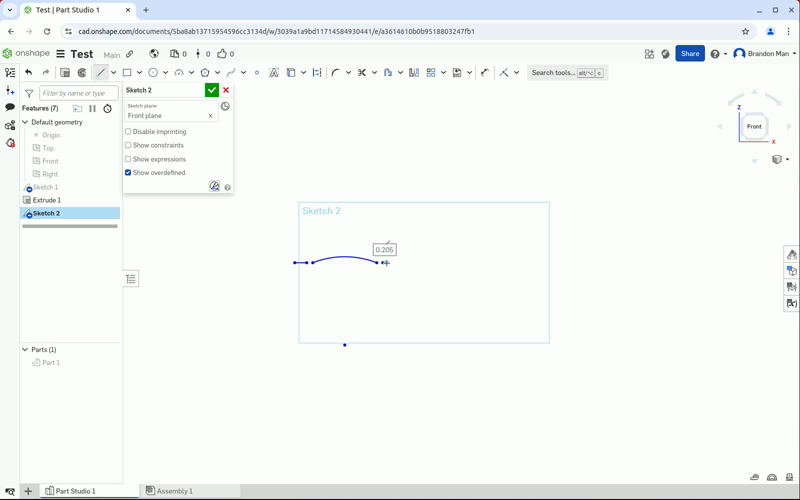
scroll(-6)
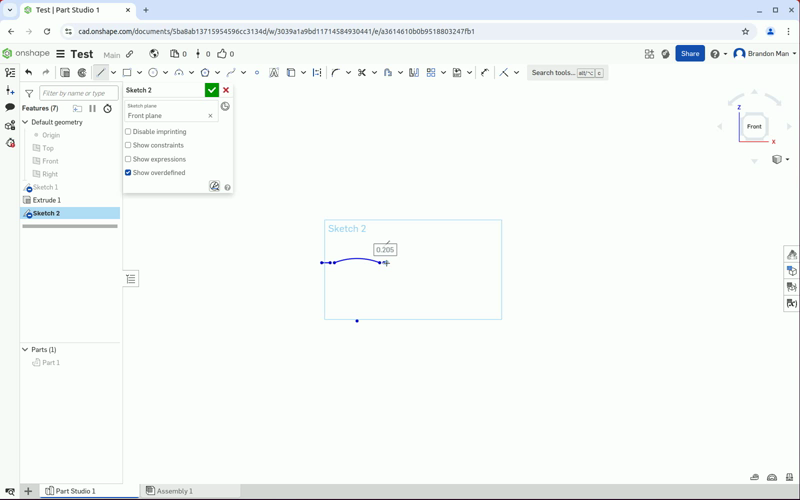
scroll(-6)
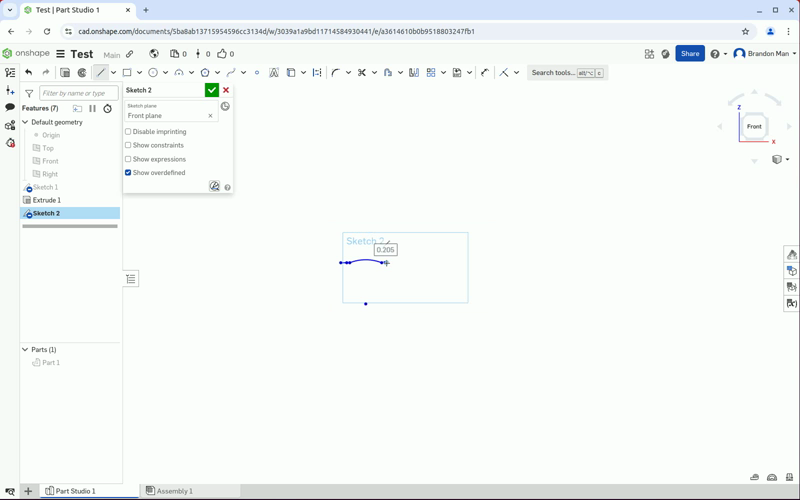
scroll(-6)
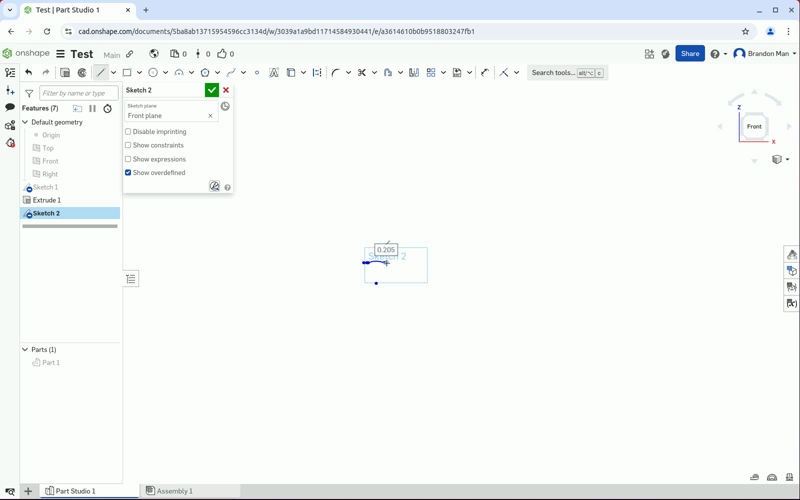
key_up(shift)
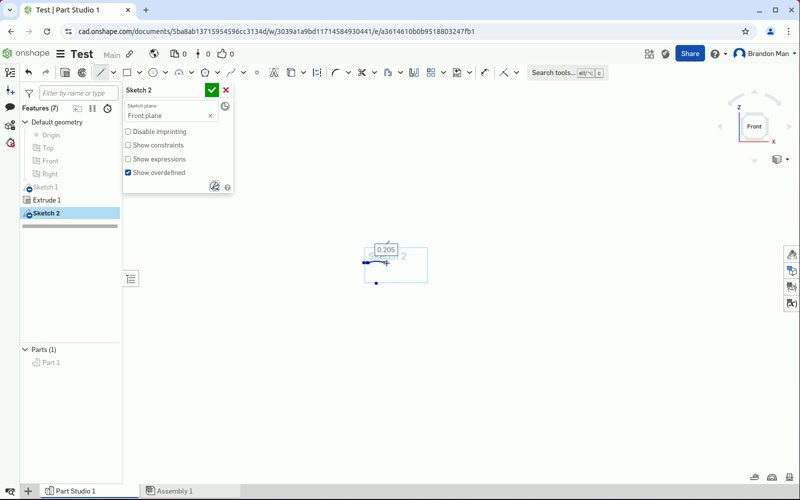
key_down(shift)
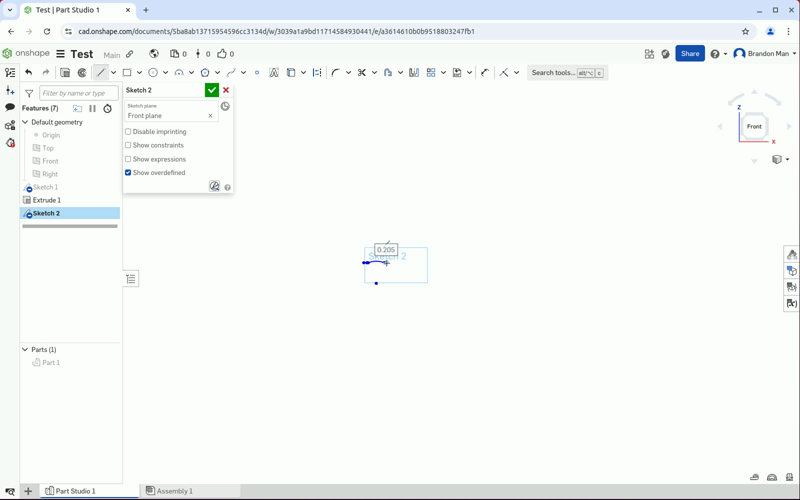
mouse_move(416, 262)
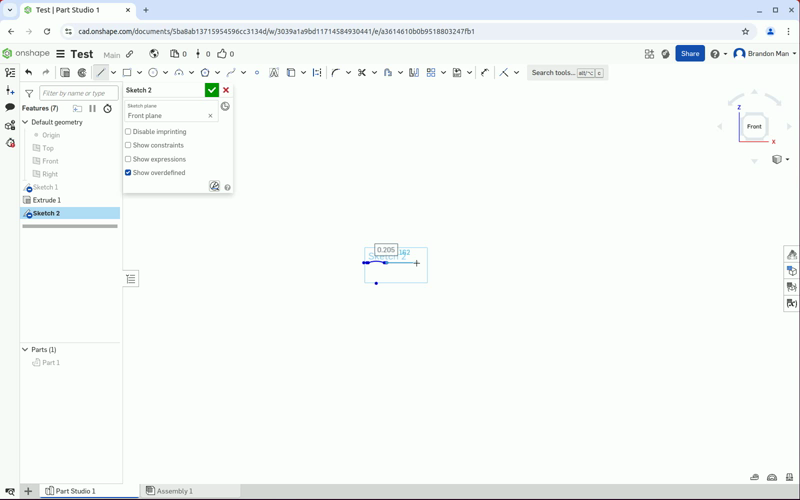
mouse_move(386, 244)
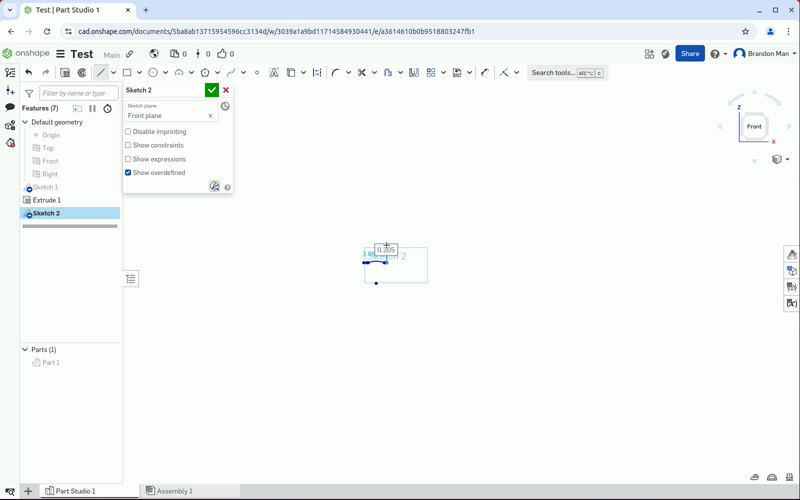
click(386, 244)
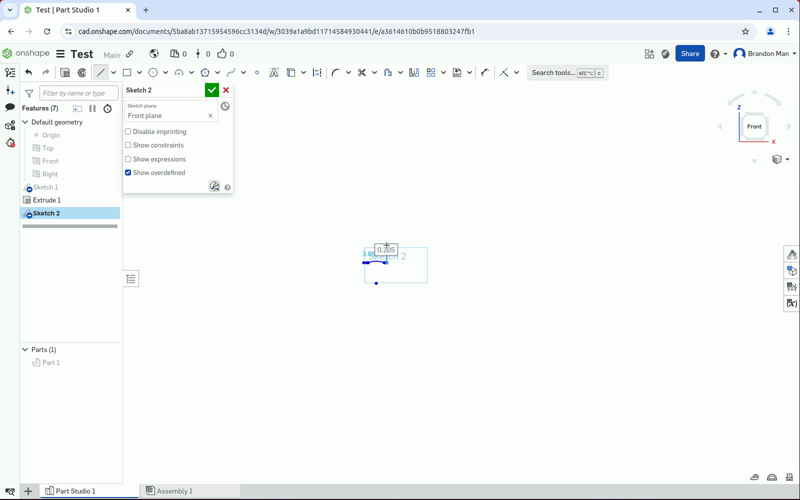
key_up(shift)
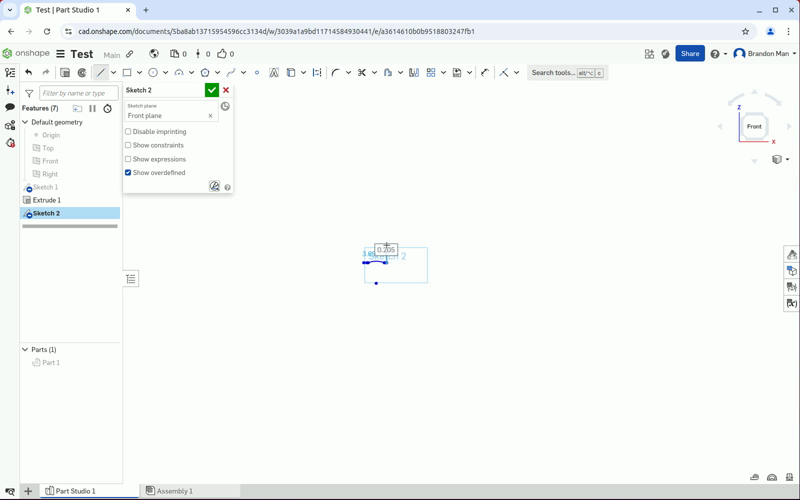
key_down(shift)
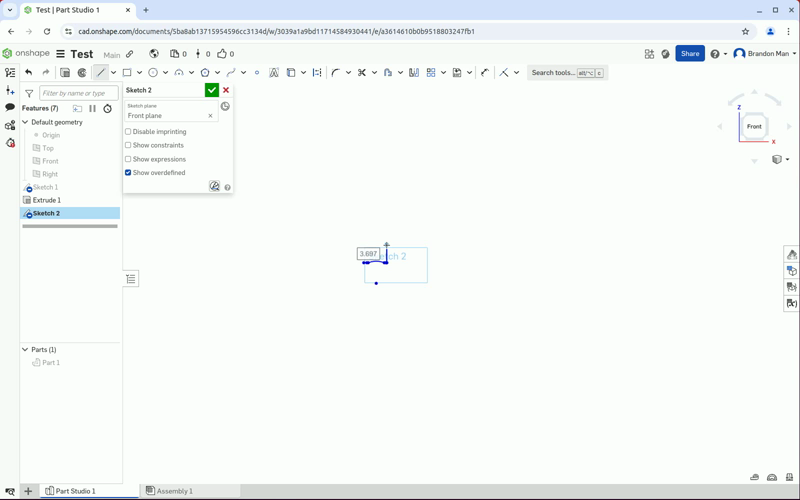
mouse_move(416, 244)
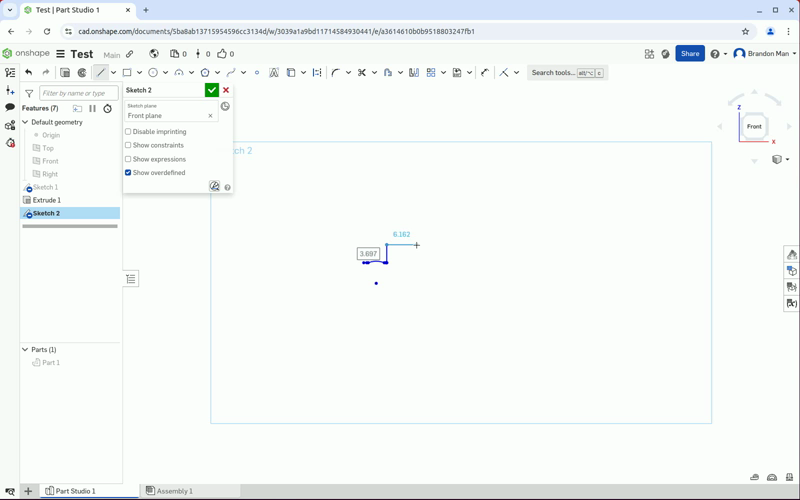
mouse_move(385, 244)
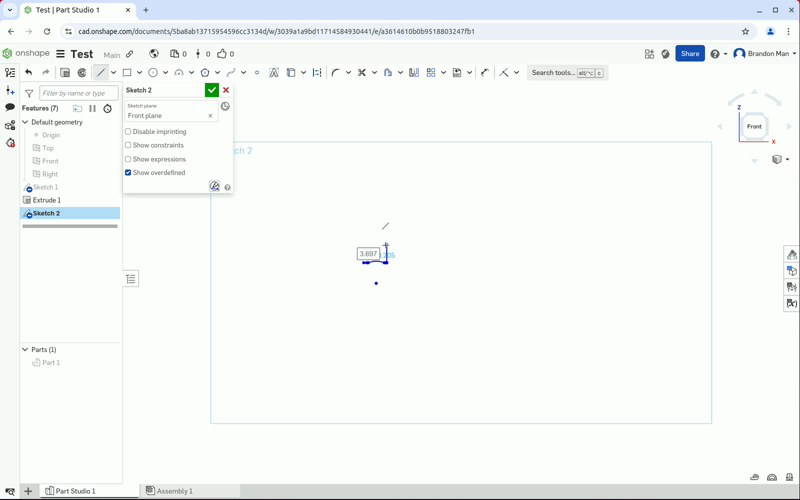
scroll(6)
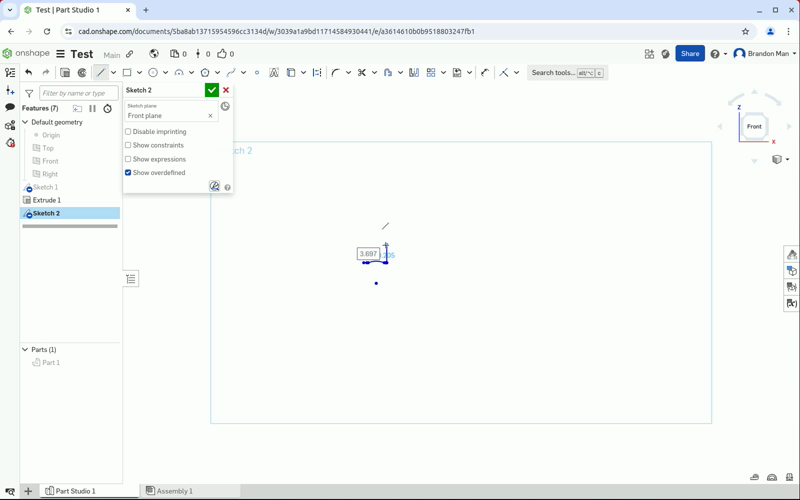
scroll(6)
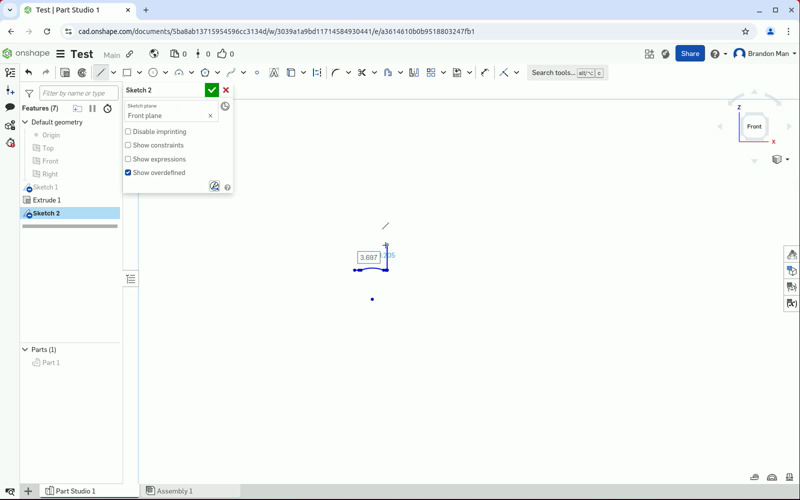
scroll(6)
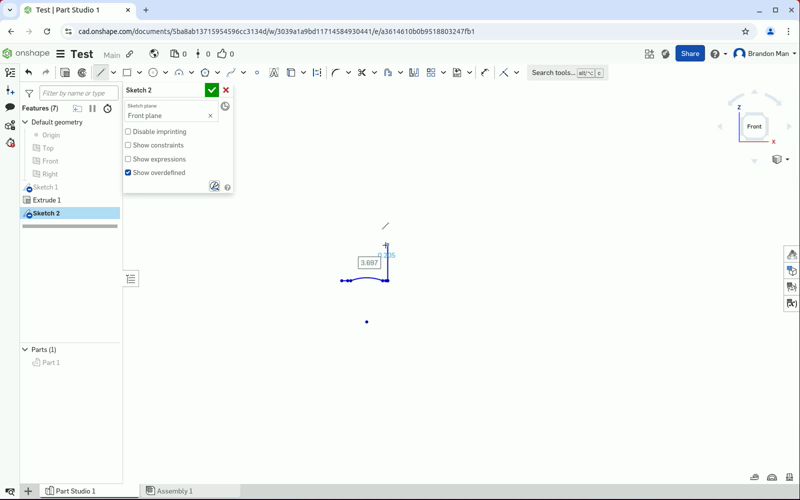
scroll(6)
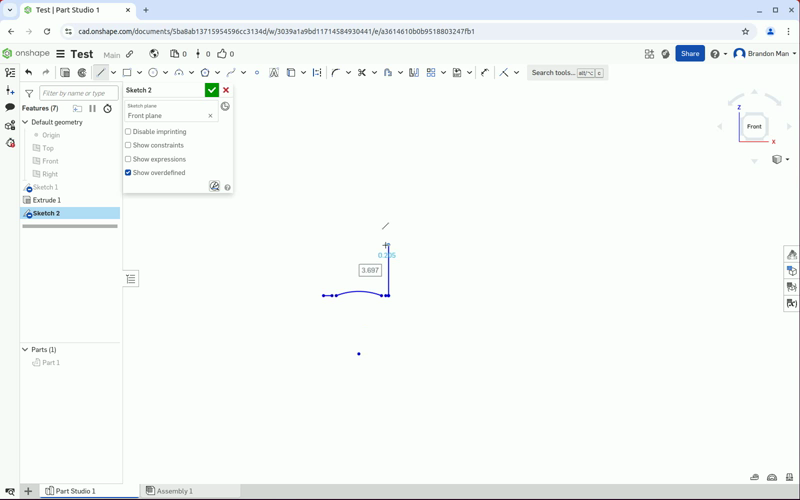
scroll(6)
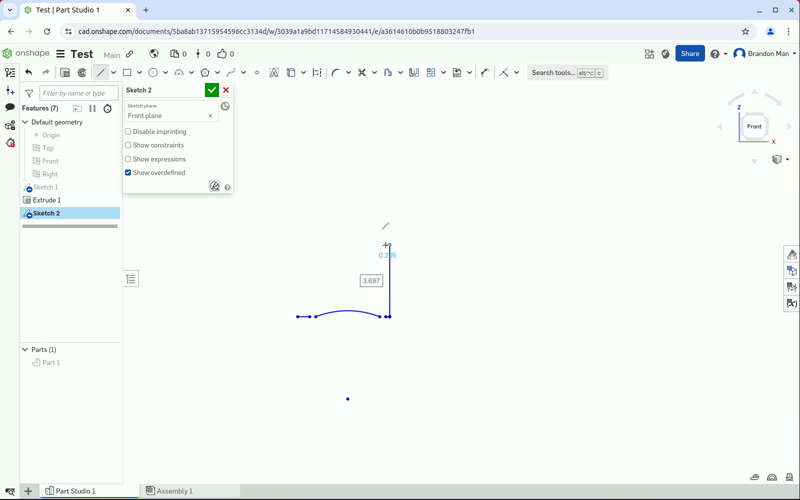
scroll(6)
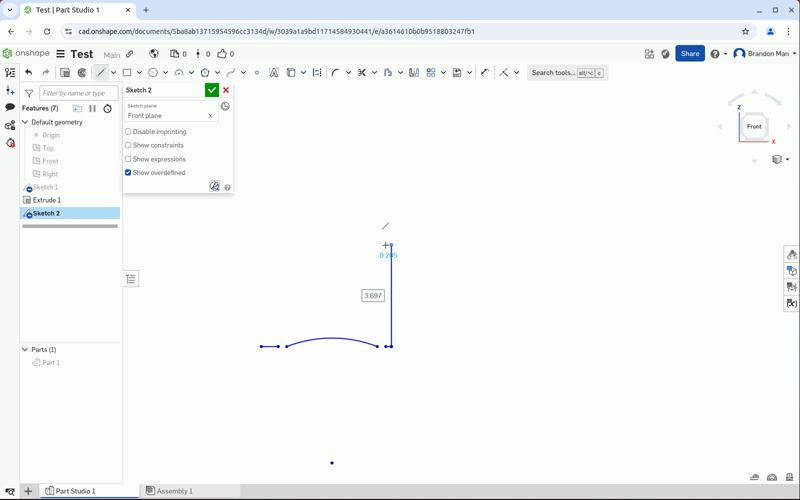
scroll(6)
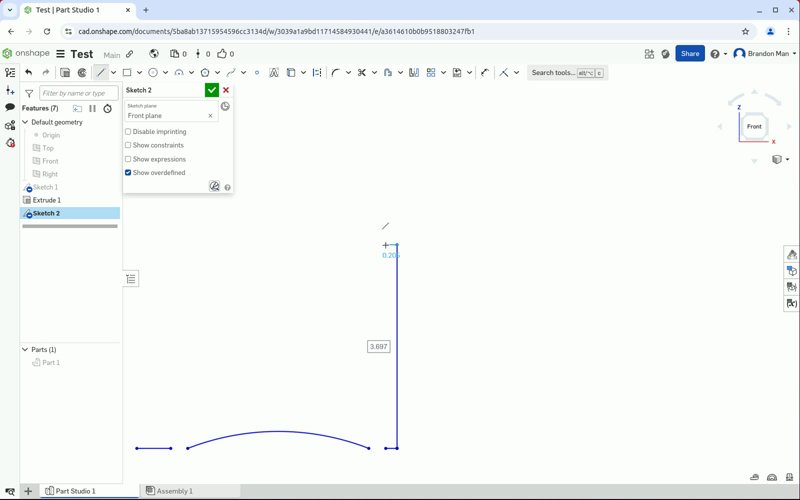
click(385, 244)
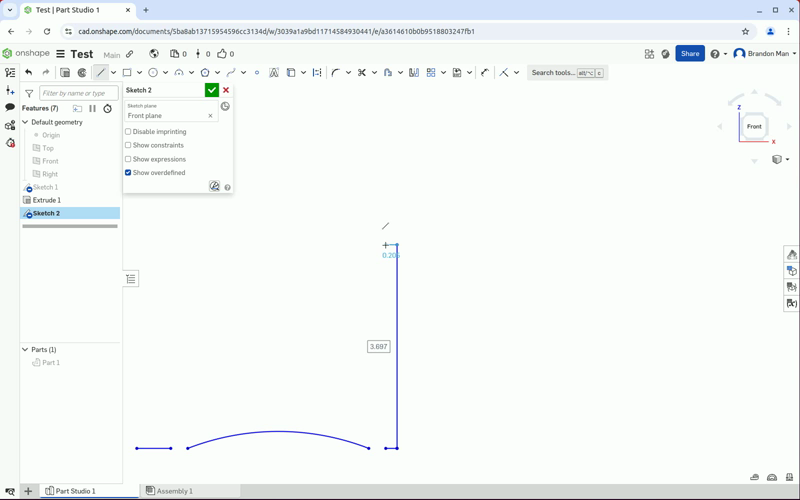
scroll(-6)
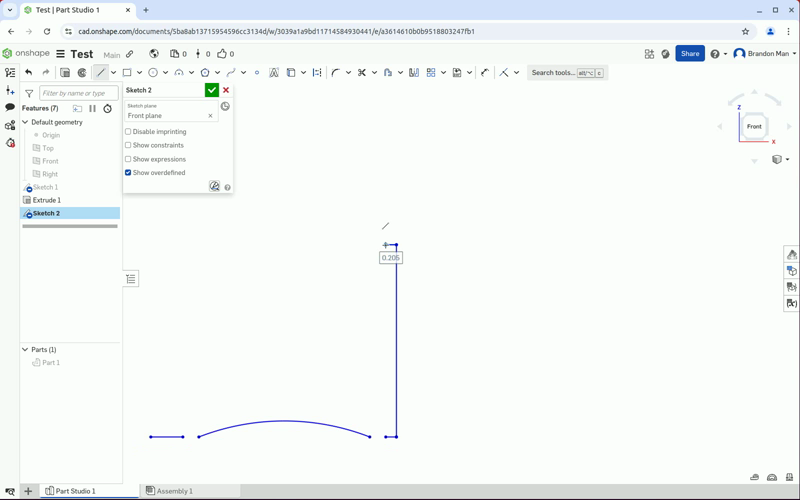
scroll(-6)
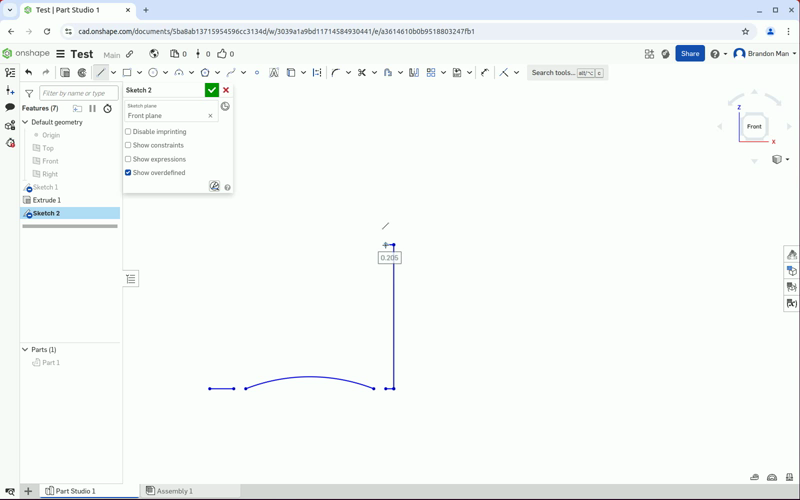
scroll(-6)
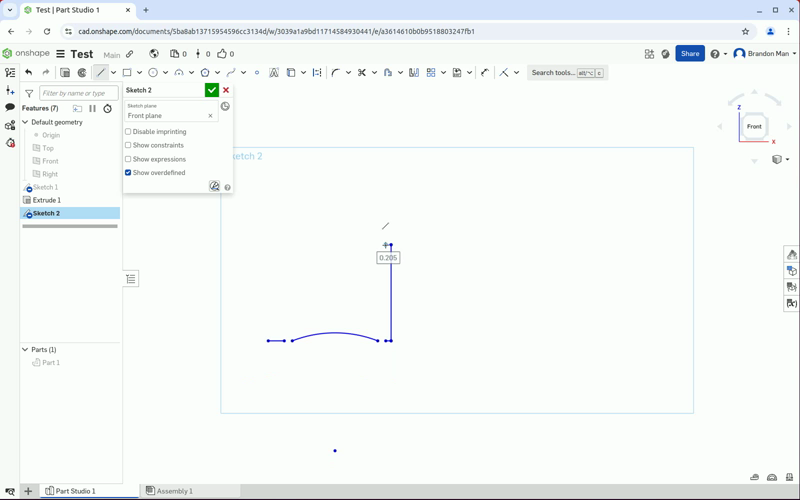
scroll(-6)
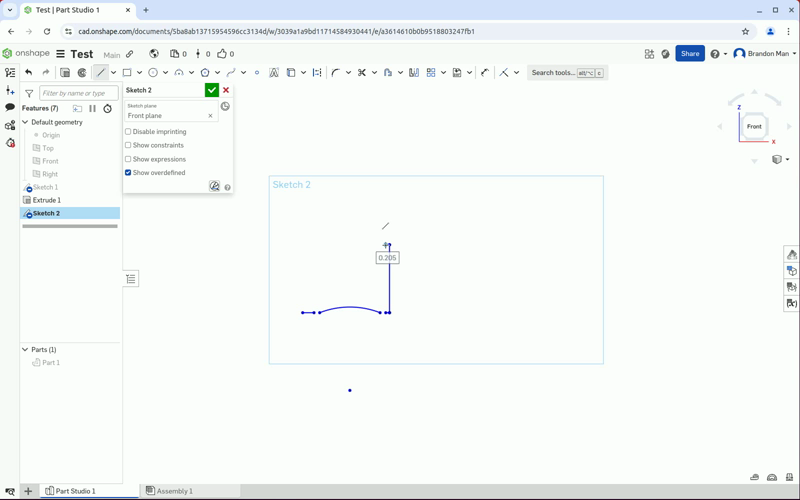
scroll(-6)
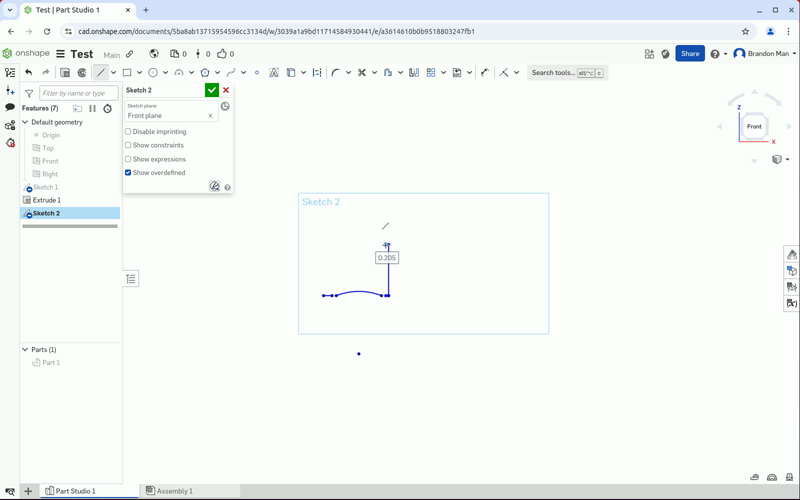
scroll(-6)
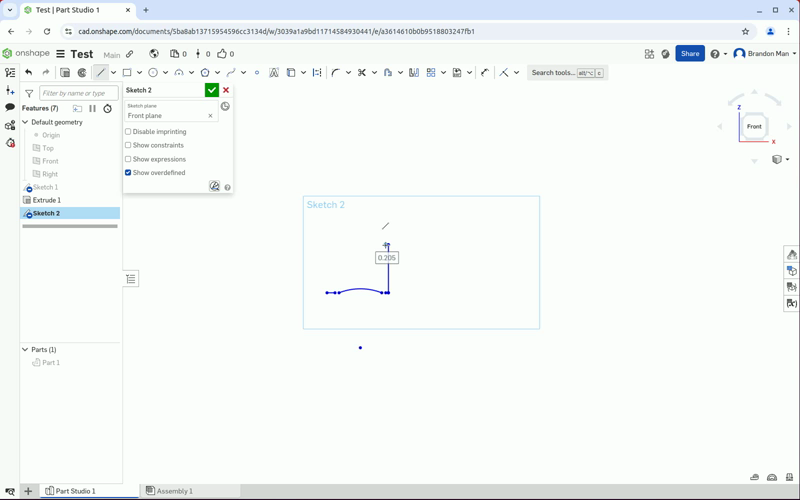
scroll(-6)
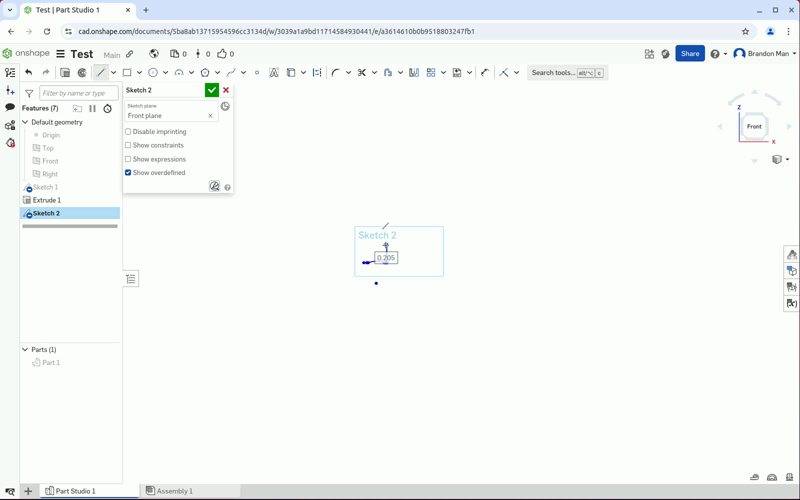
key_up(shift)
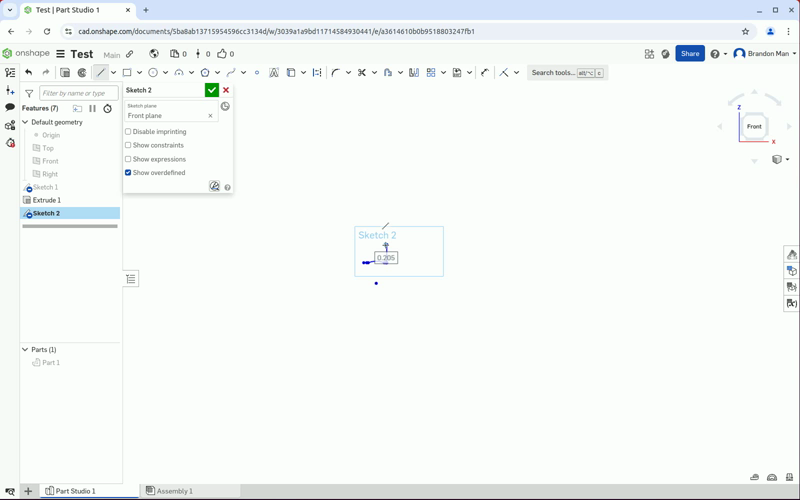
key(esc)
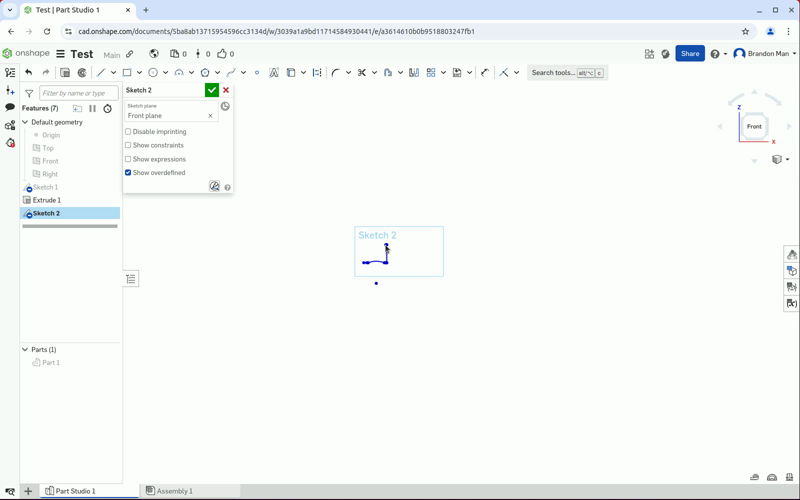
key(a)
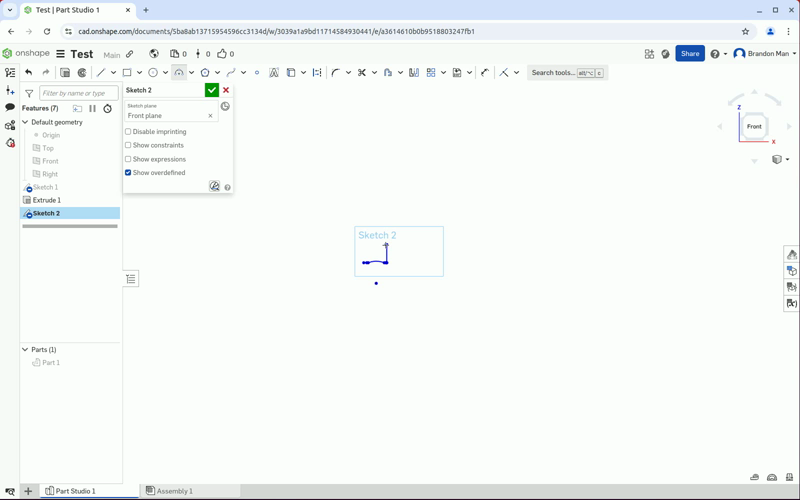
mouse_move(385, 244)
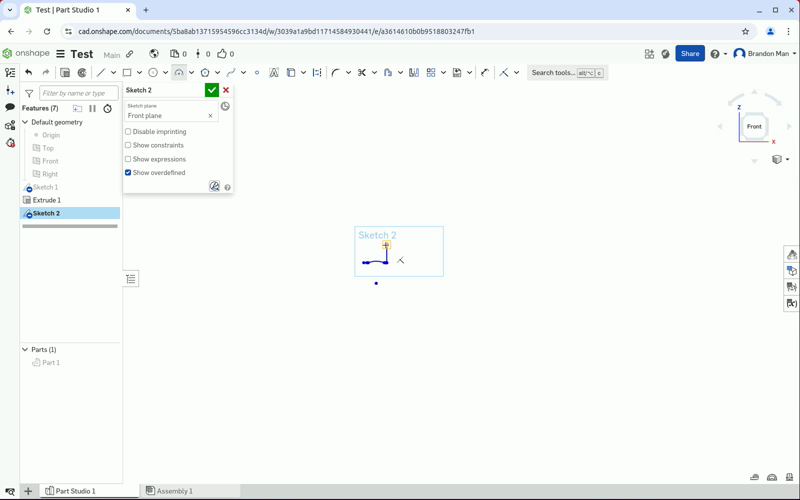
scroll(6)
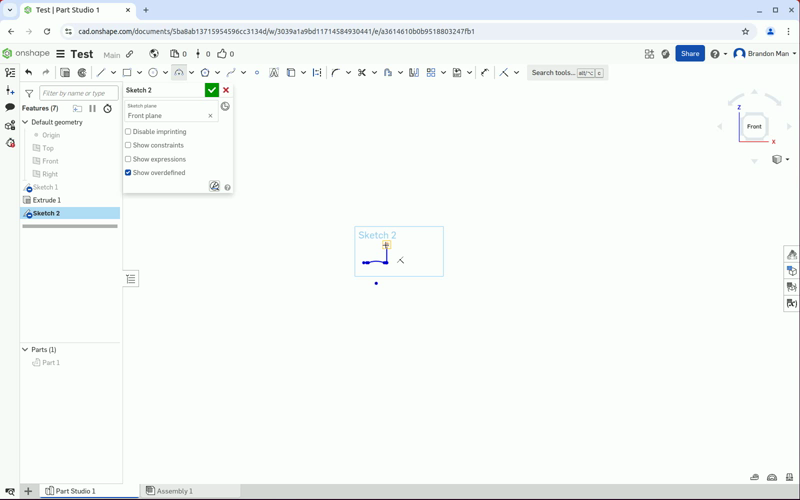
scroll(6)
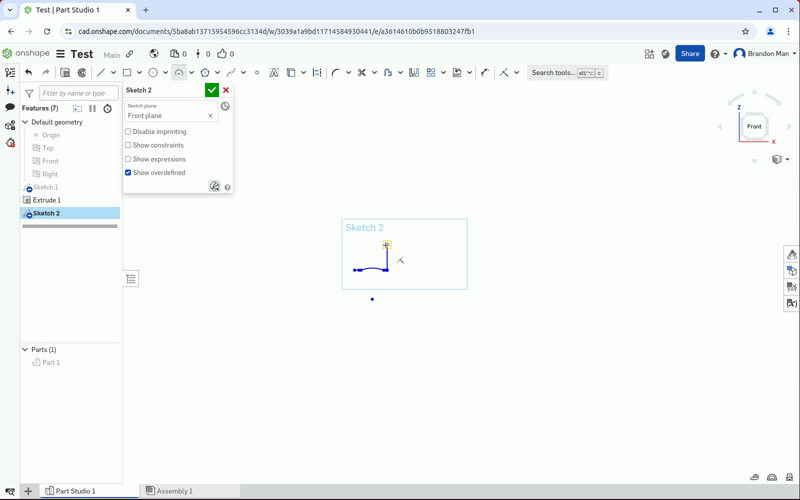
scroll(6)
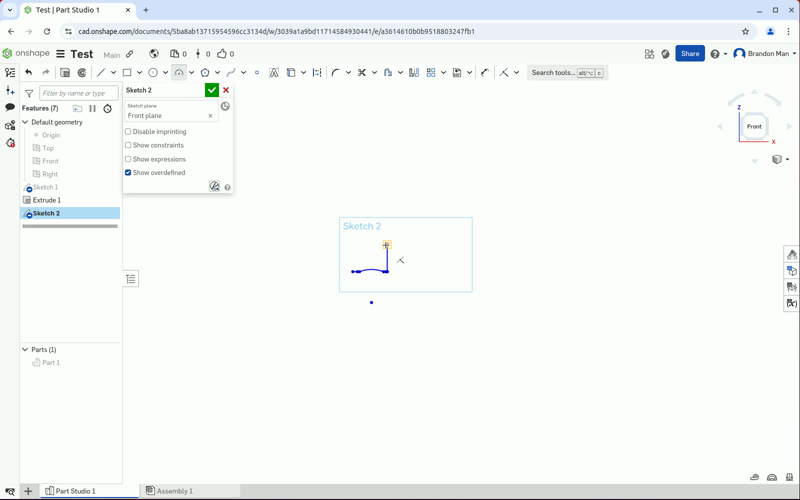
scroll(6)
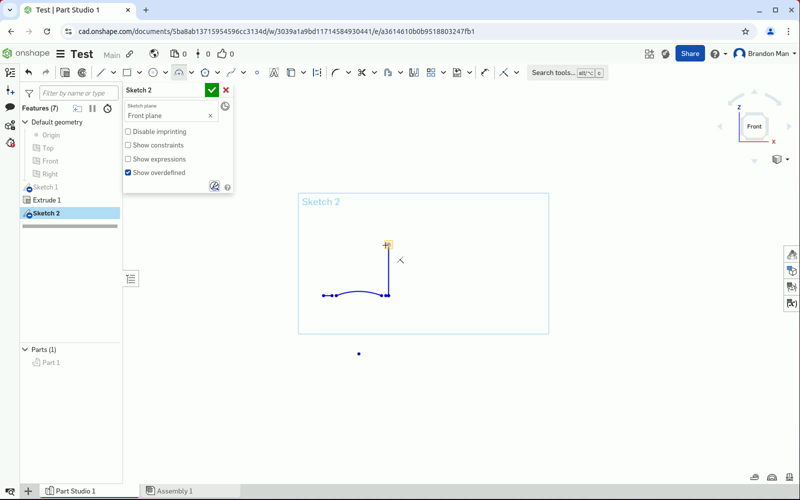
scroll(6)
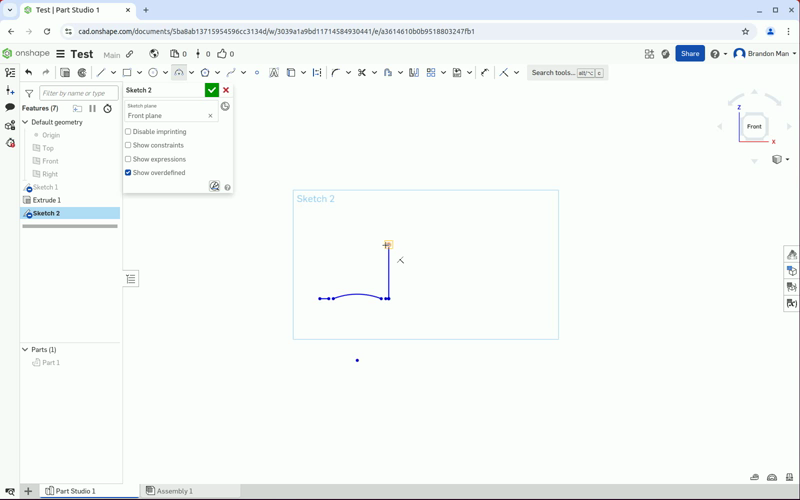
scroll(6)
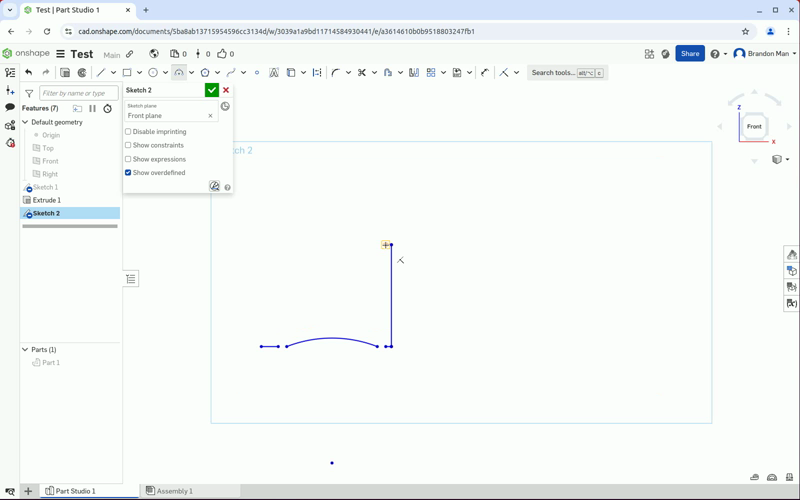
scroll(6)
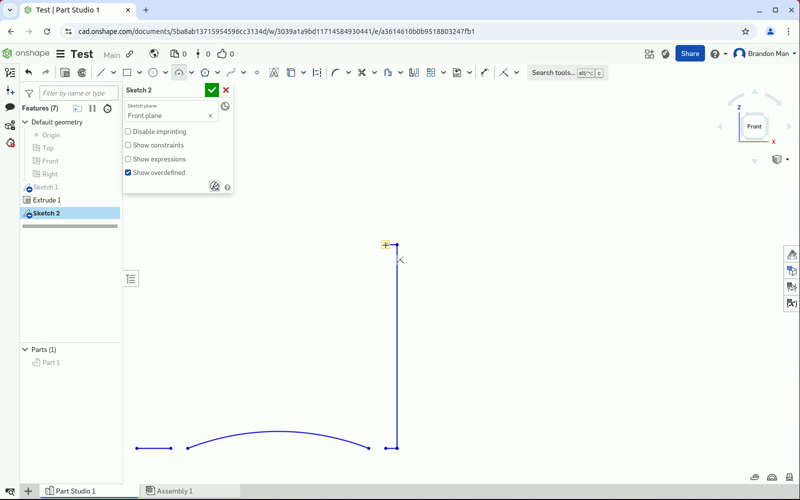
click(385, 244)
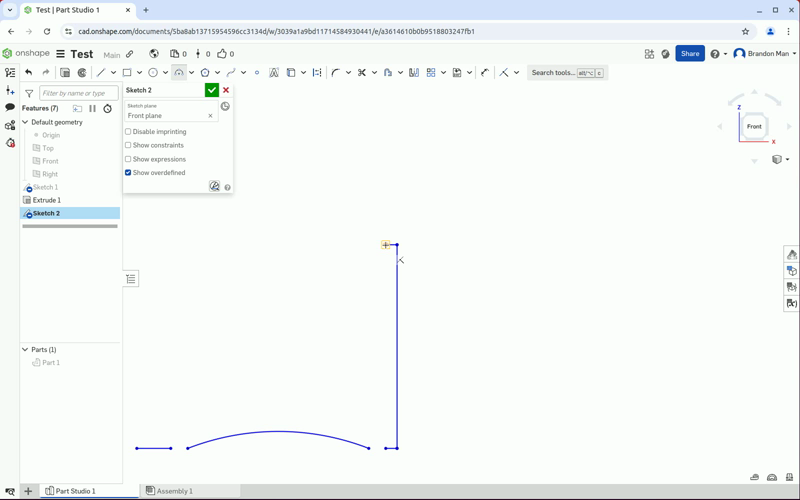
scroll(-6)
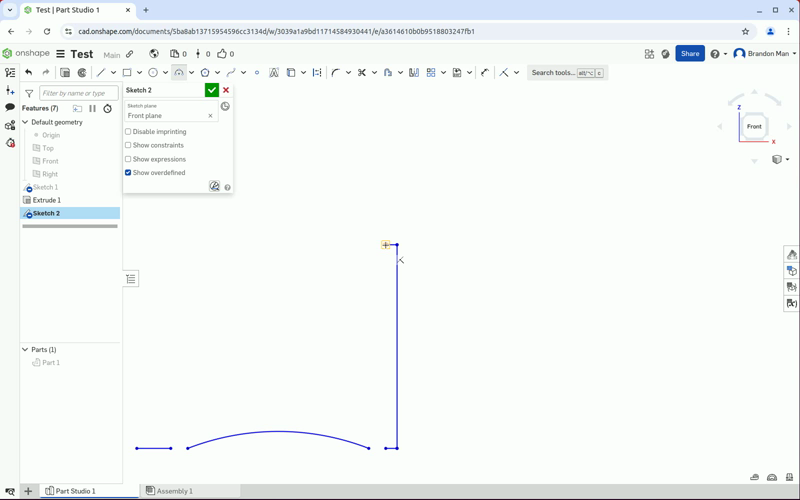
scroll(-6)
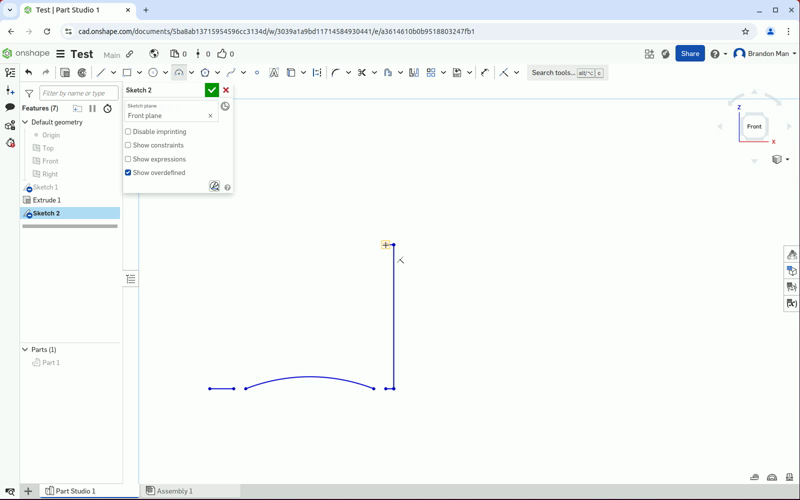
scroll(-6)
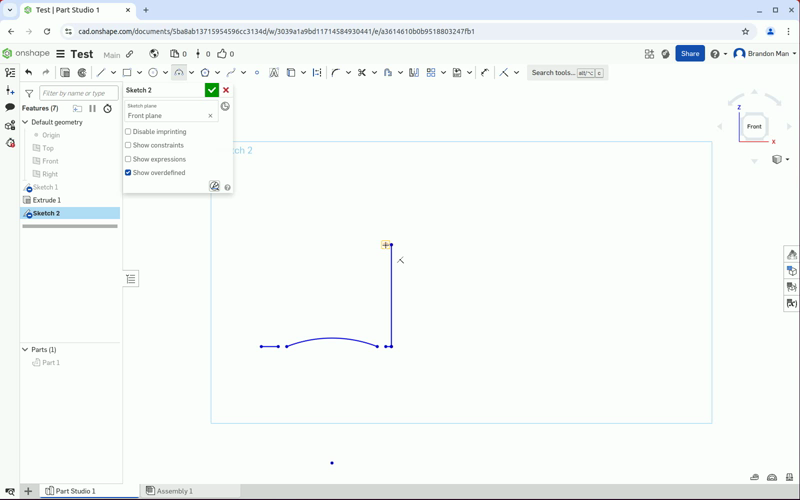
scroll(-6)
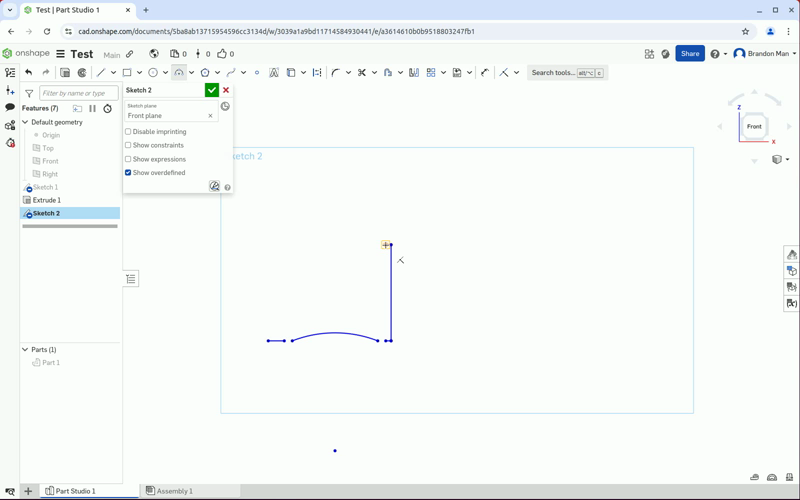
scroll(-6)
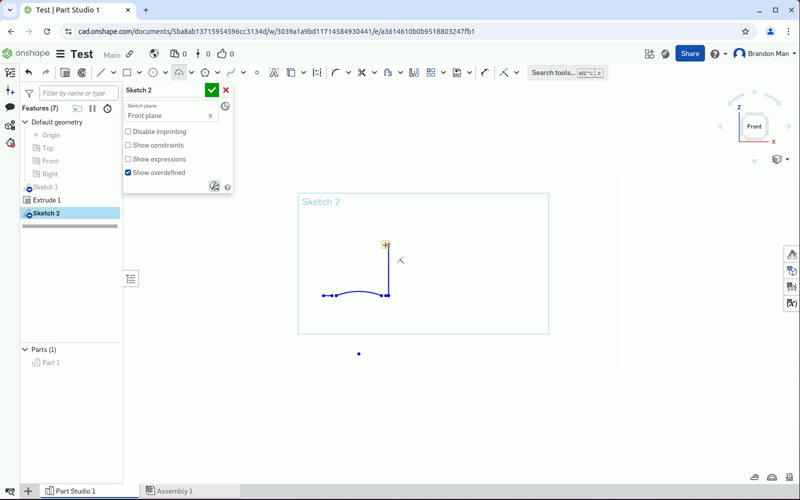
scroll(-6)
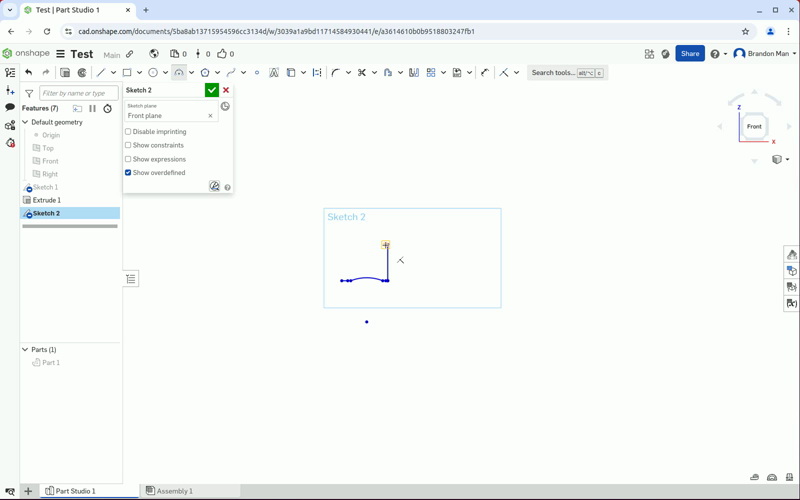
scroll(-6)
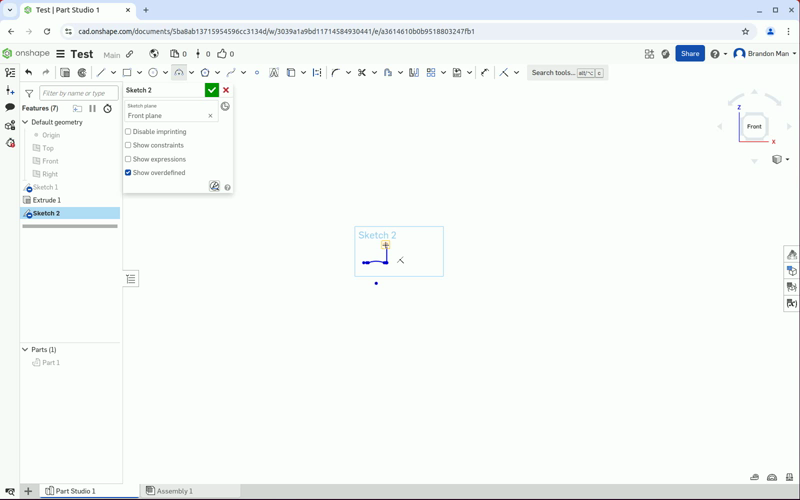
key_down(shift)
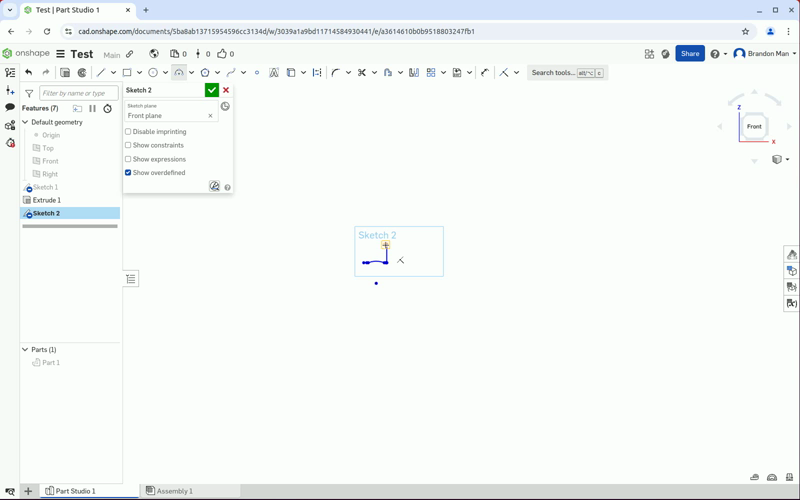
mouse_move(384, 244)
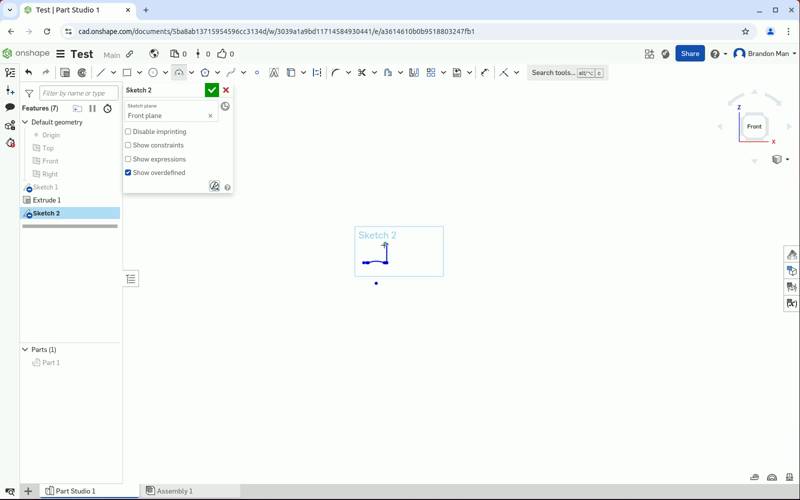
scroll(6)
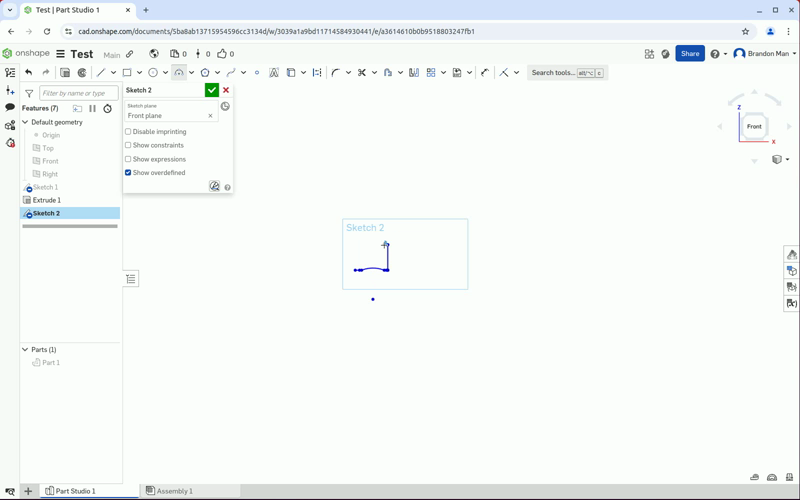
scroll(6)
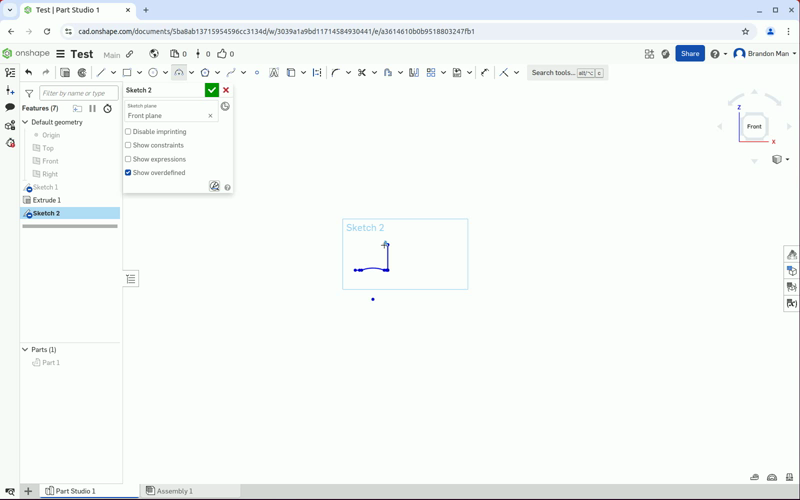
scroll(6)
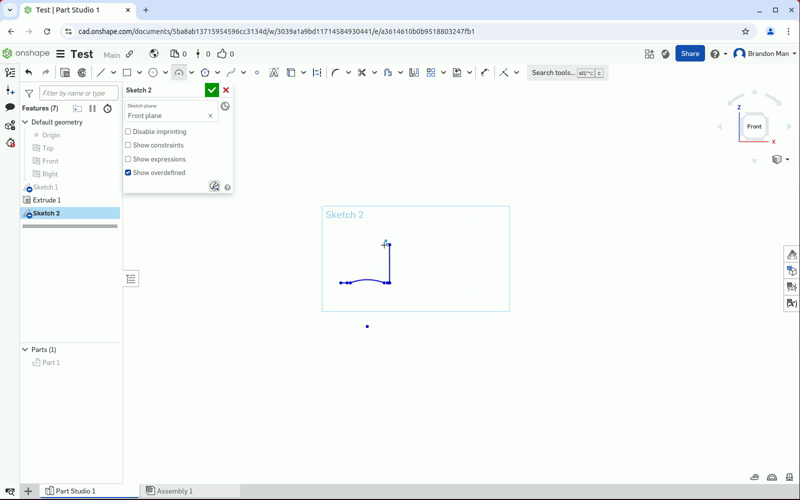
scroll(6)
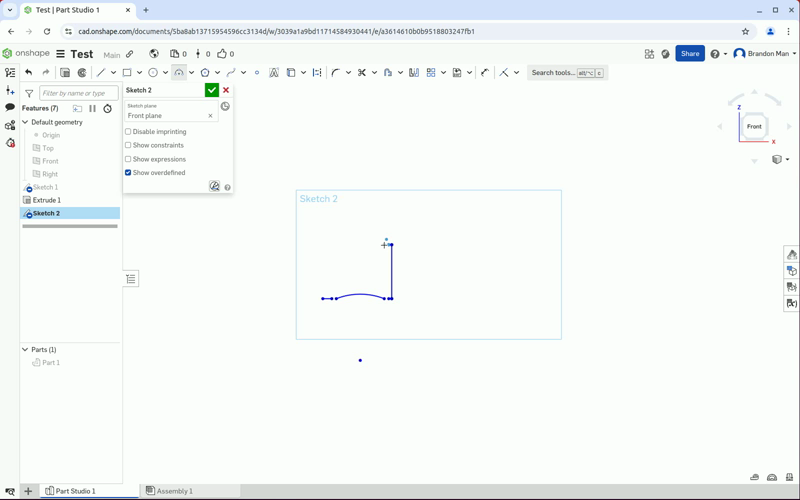
scroll(6)
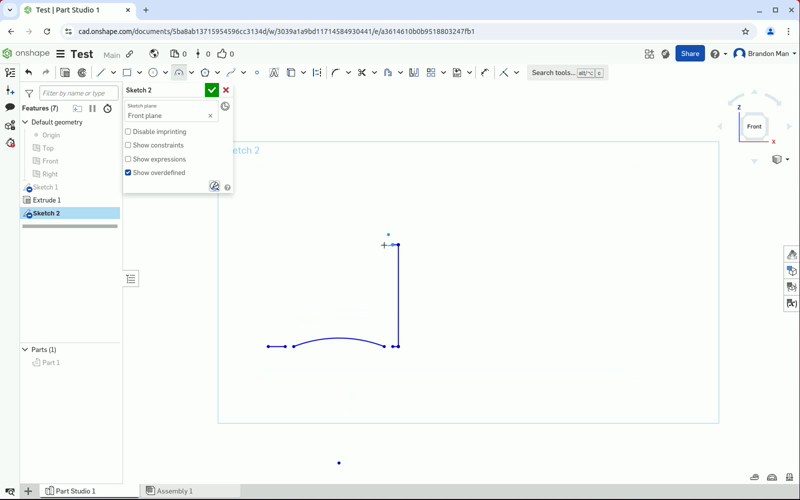
scroll(6)
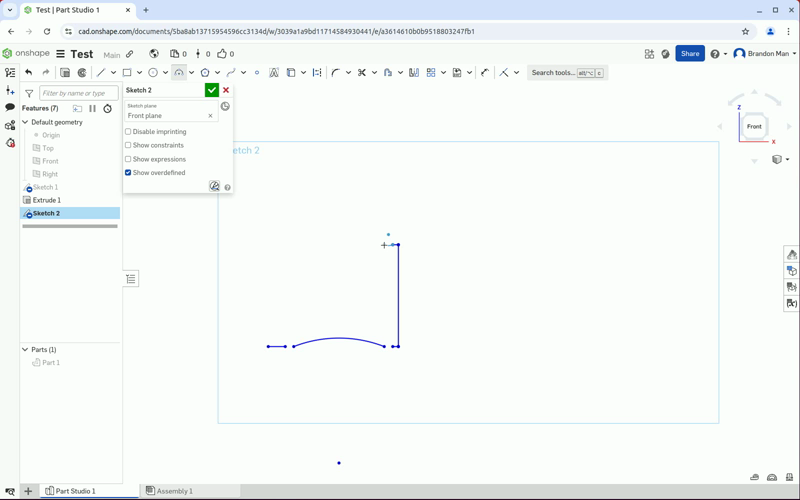
scroll(6)
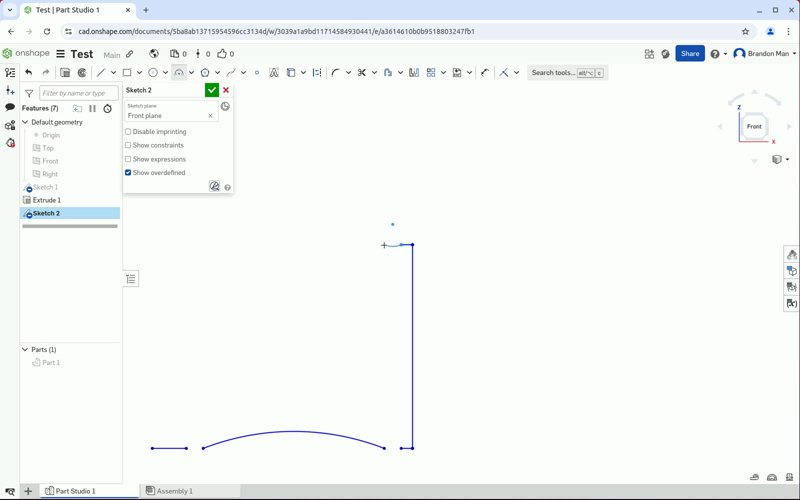
click(384, 244)
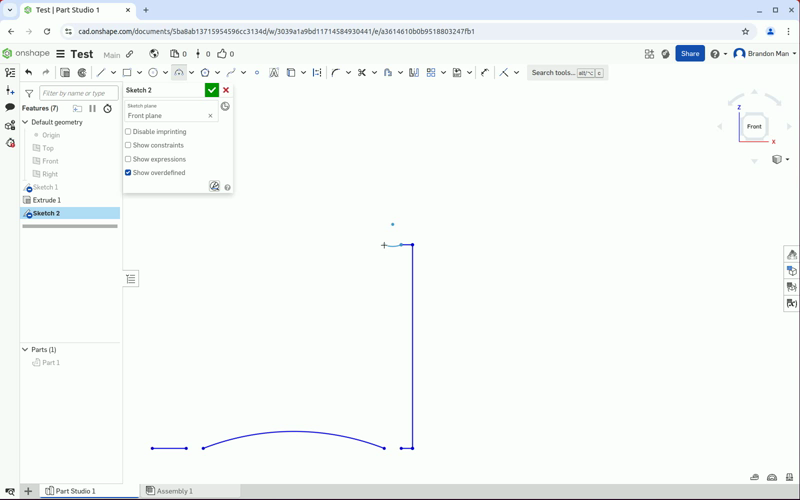
scroll(-6)
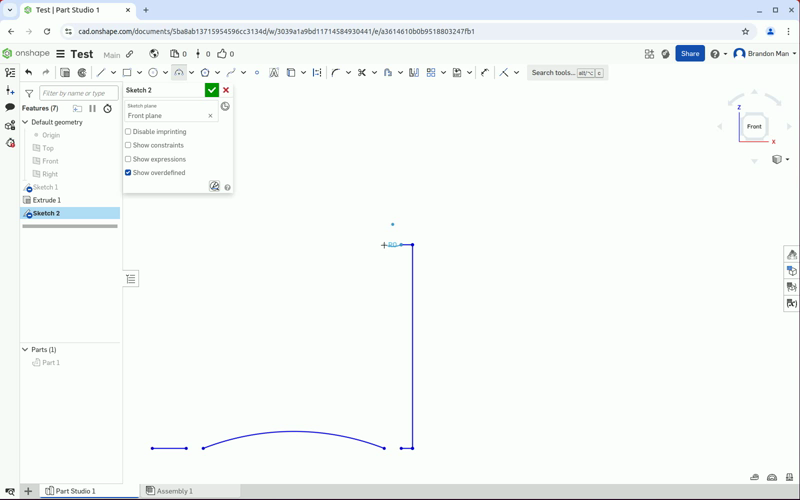
scroll(-6)
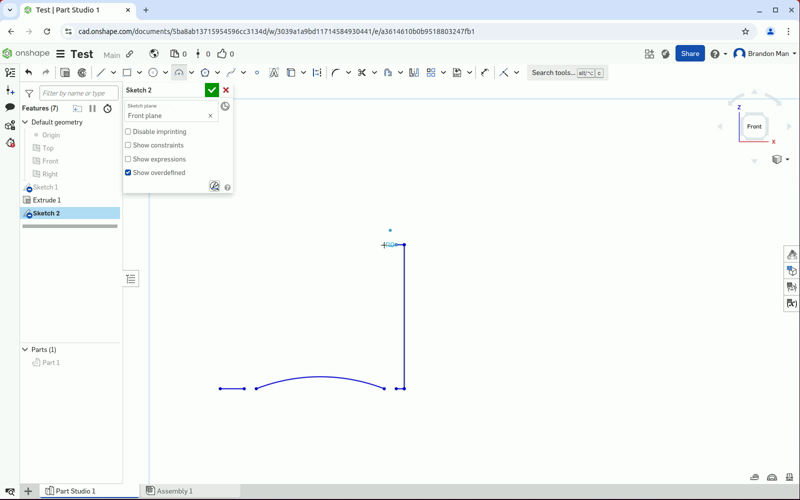
scroll(-6)
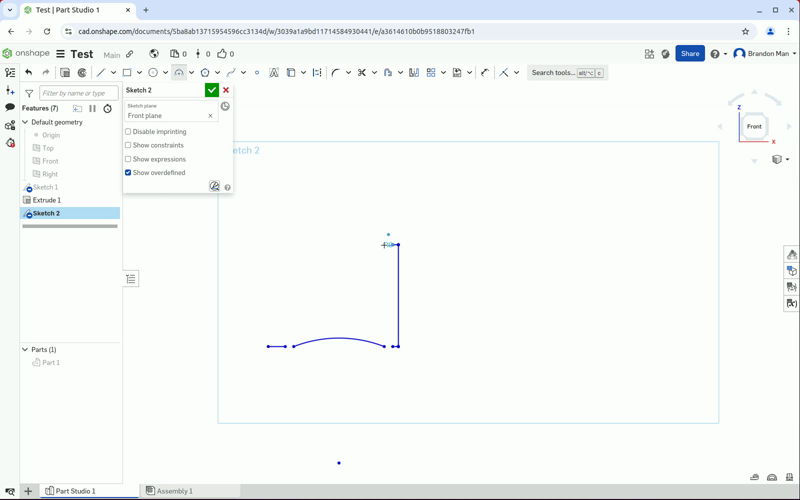
scroll(-6)
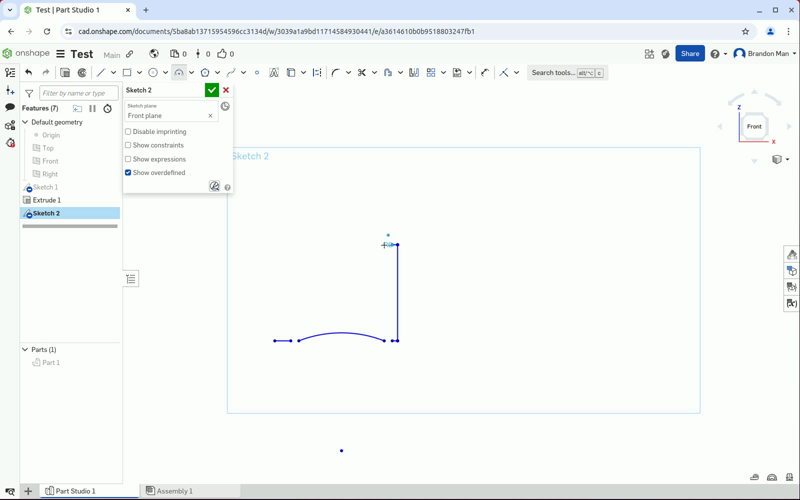
scroll(-6)
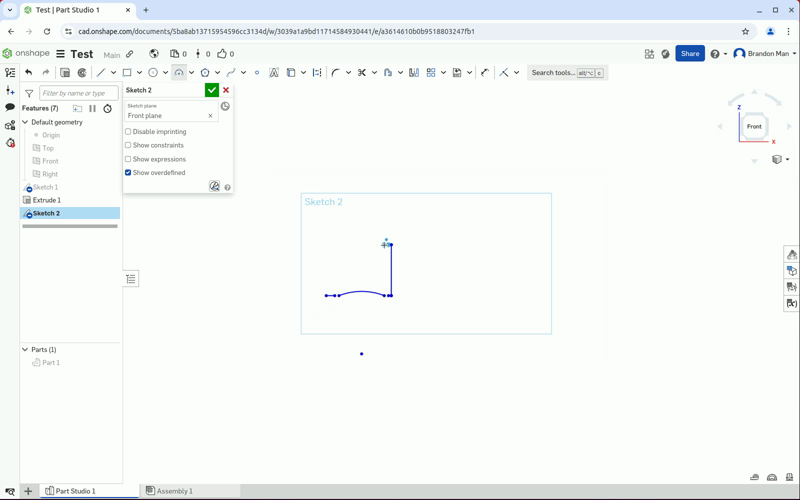
scroll(-6)
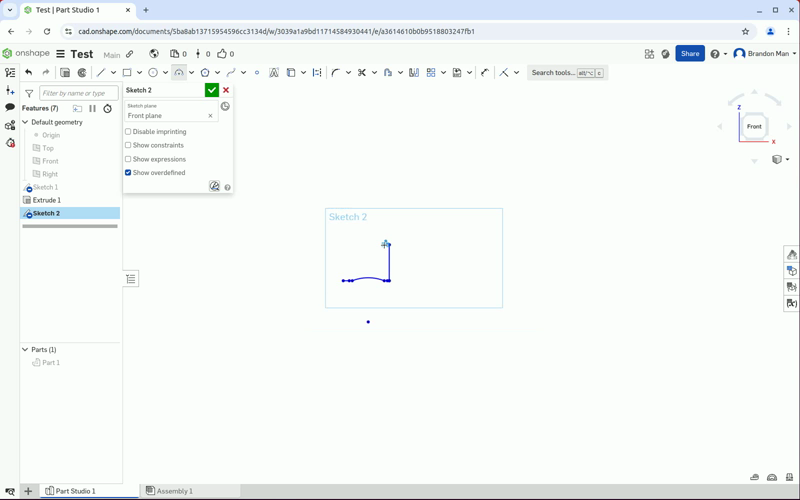
scroll(-6)
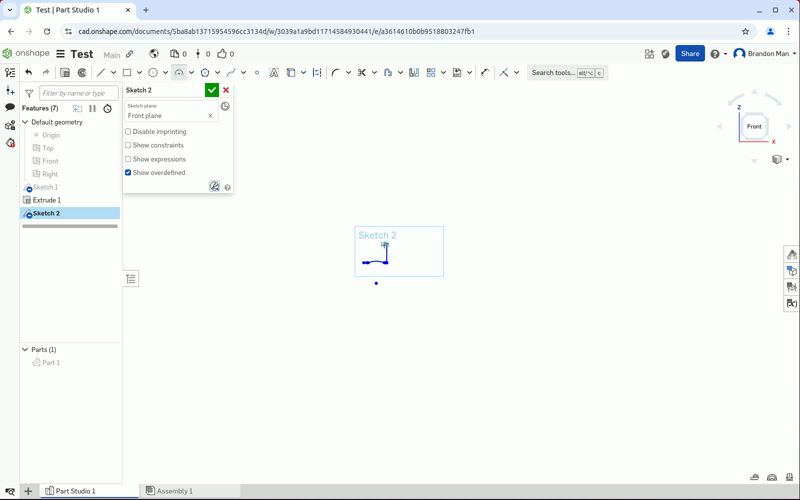
mouse_move(385, 244)
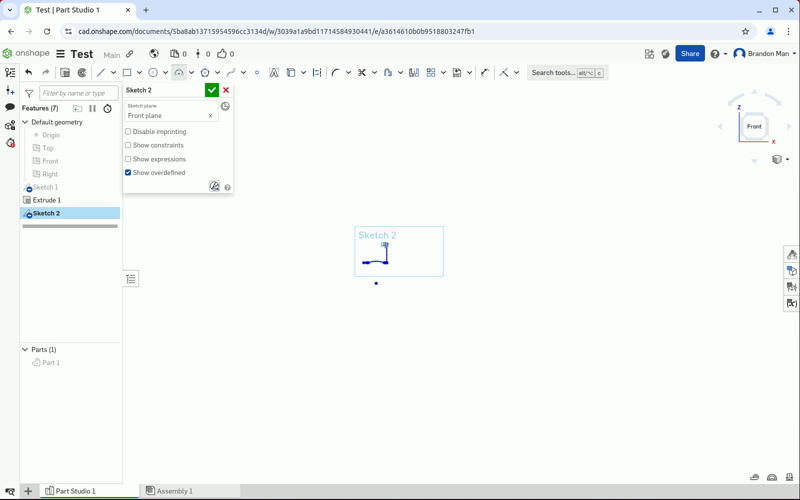
scroll(6)
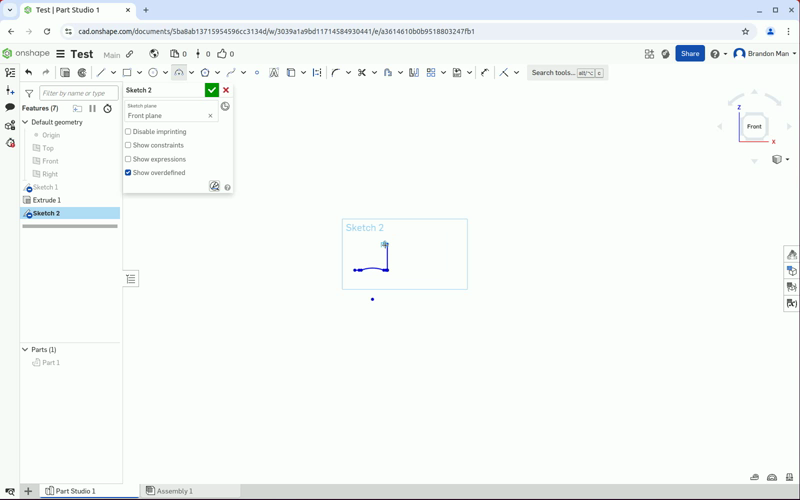
scroll(6)
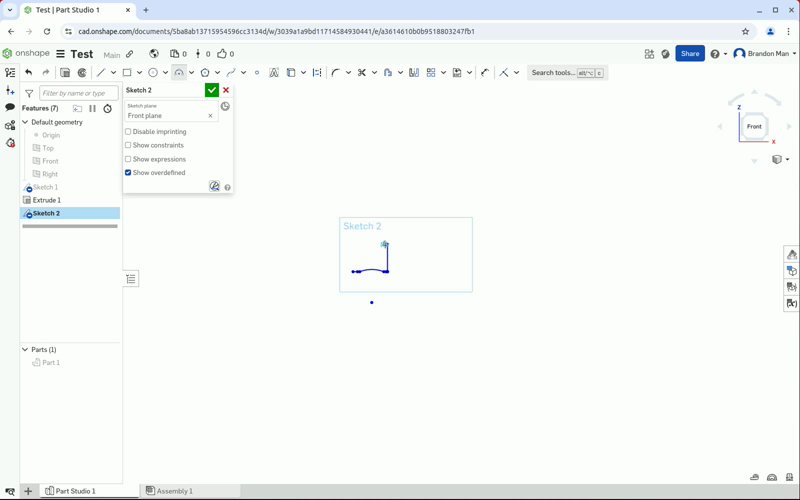
scroll(6)
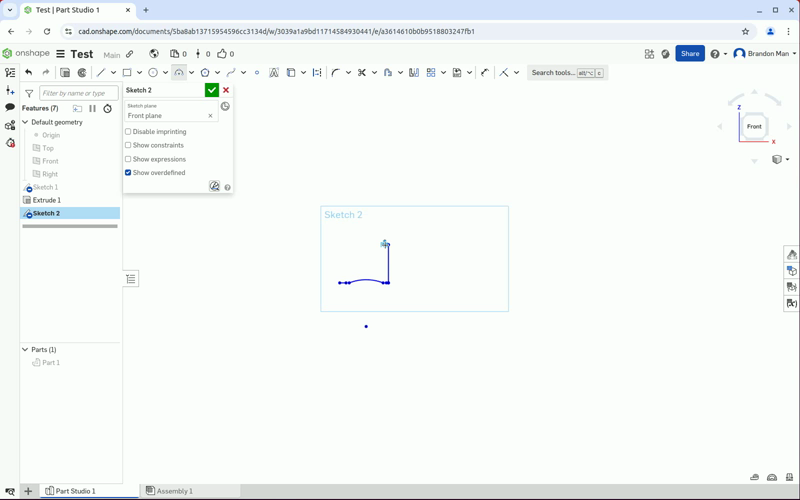
scroll(6)
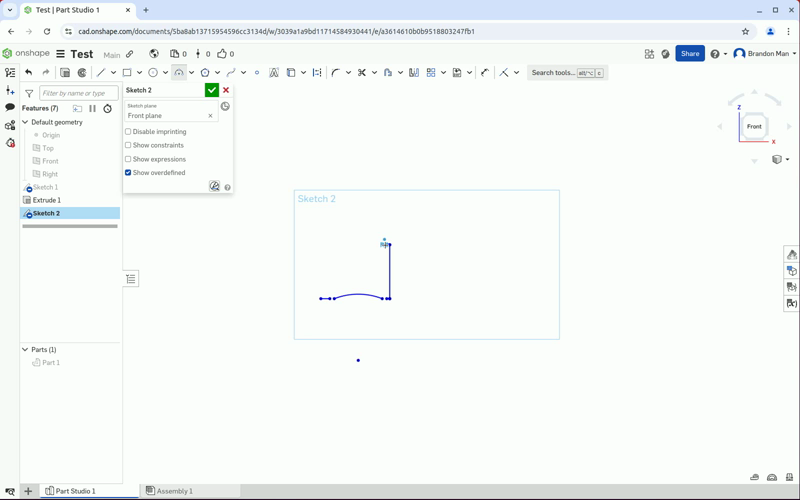
scroll(6)
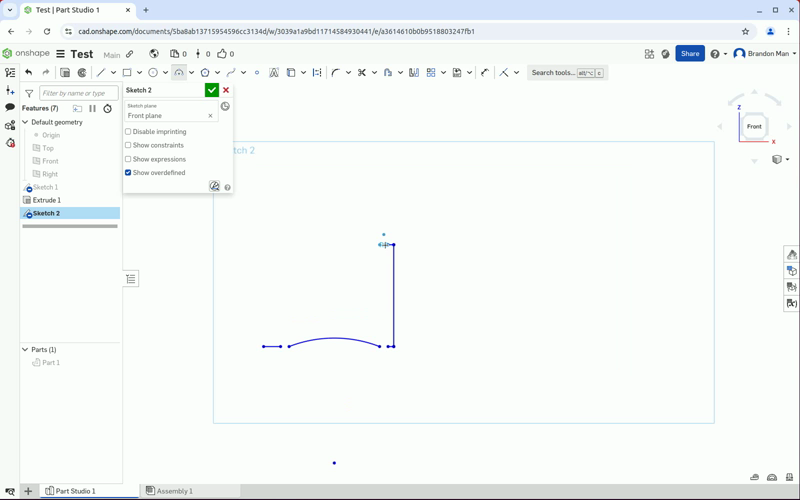
scroll(6)
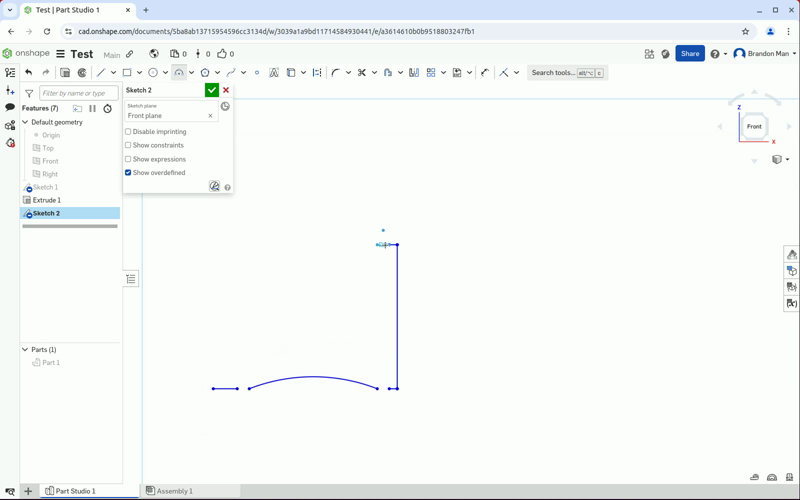
scroll(6)
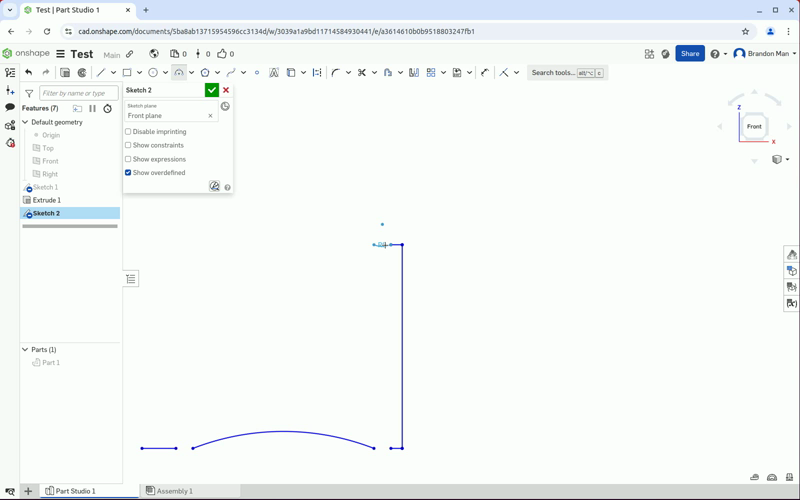
click(385, 244)
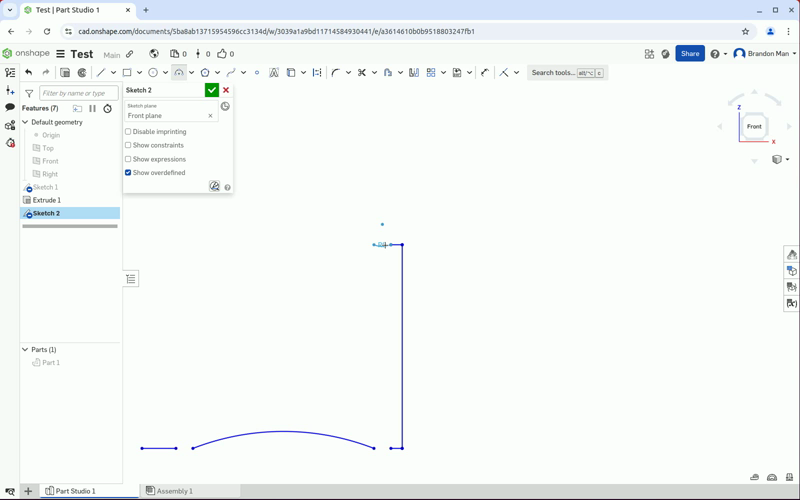
scroll(-6)
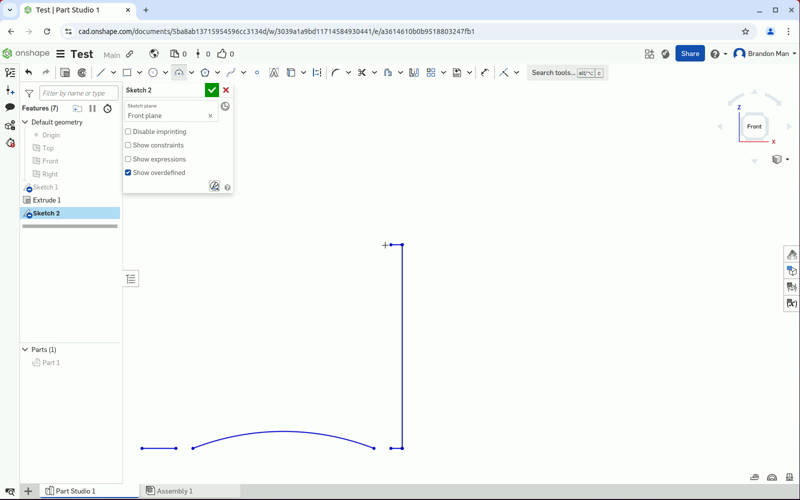
scroll(-6)
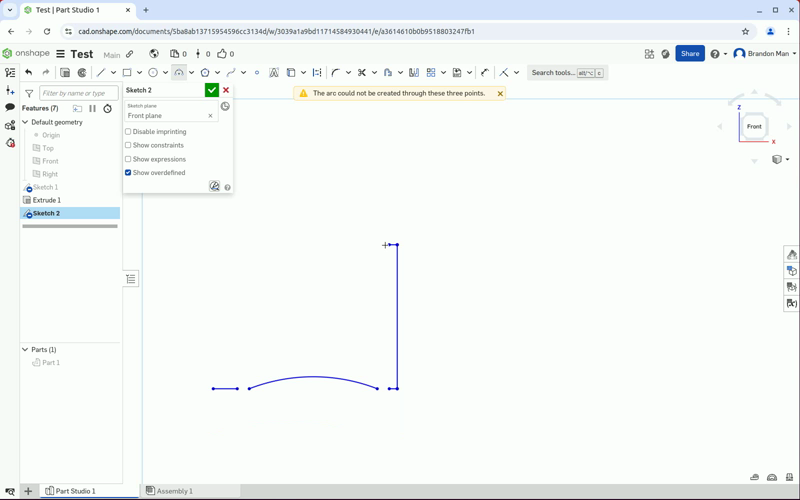
scroll(-6)
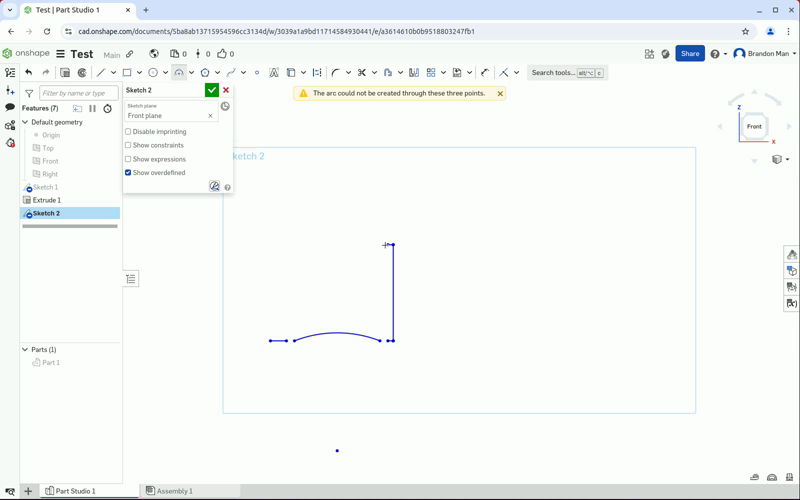
scroll(-6)
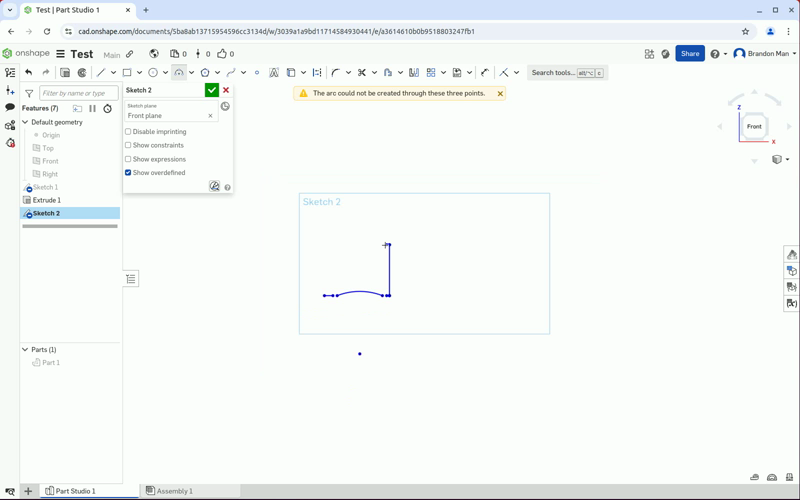
scroll(-6)
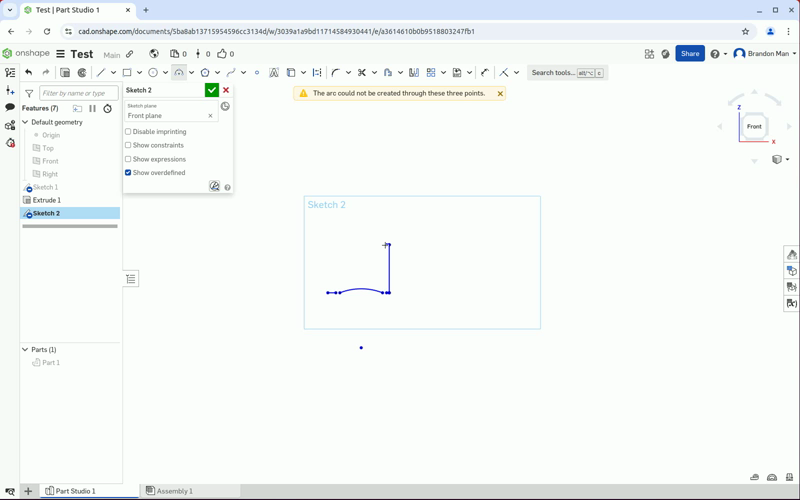
scroll(-6)
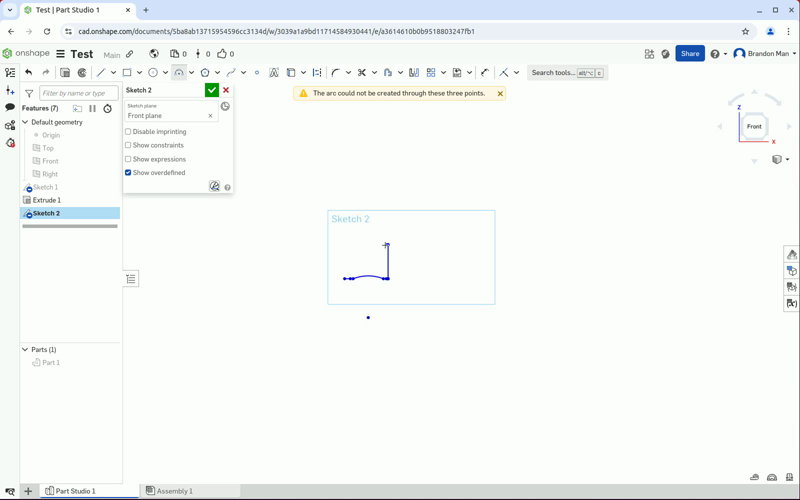
scroll(-6)
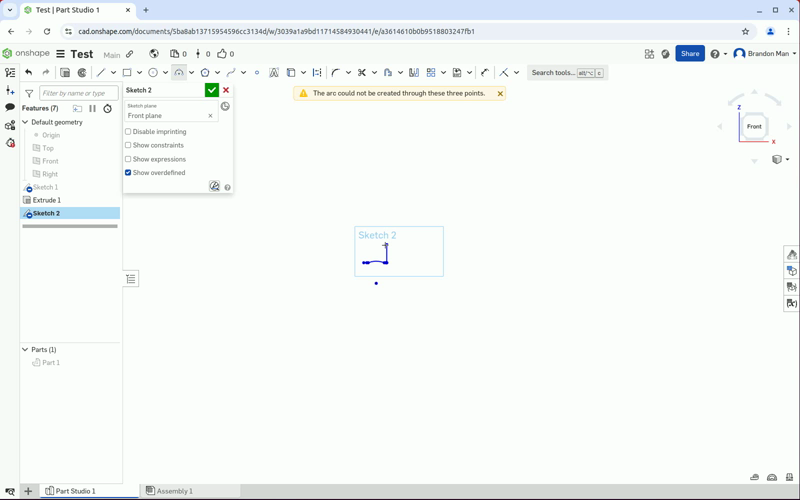
key_up(shift)
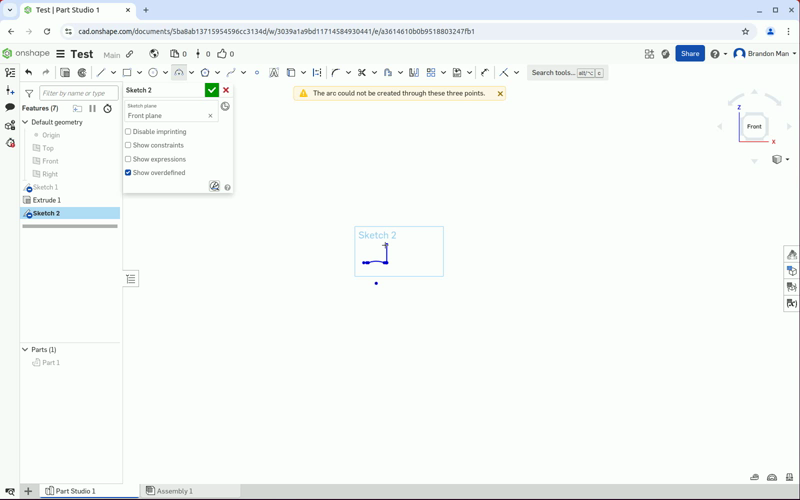
mouse_move(384, 244)
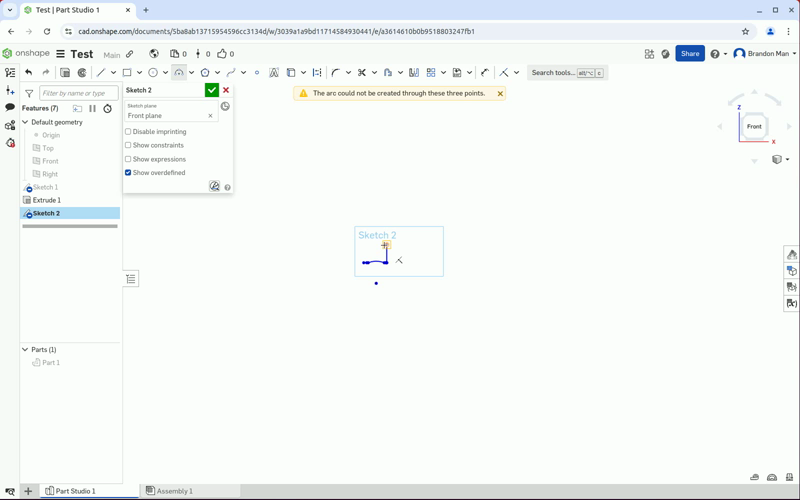
scroll(6)
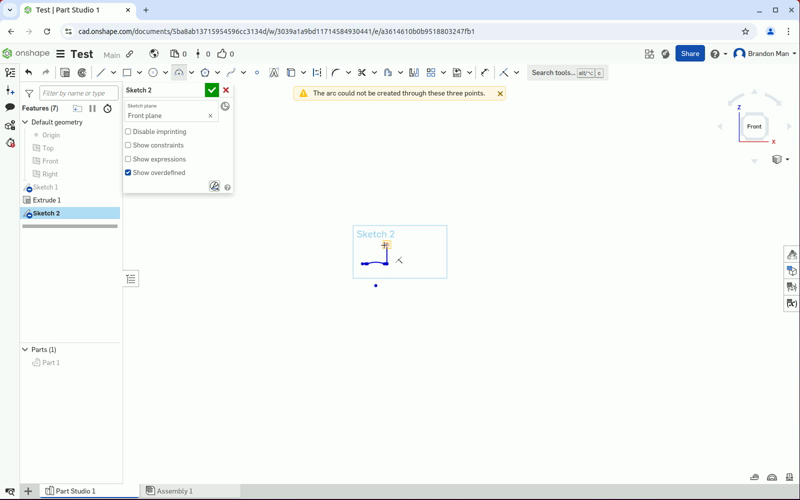
scroll(6)
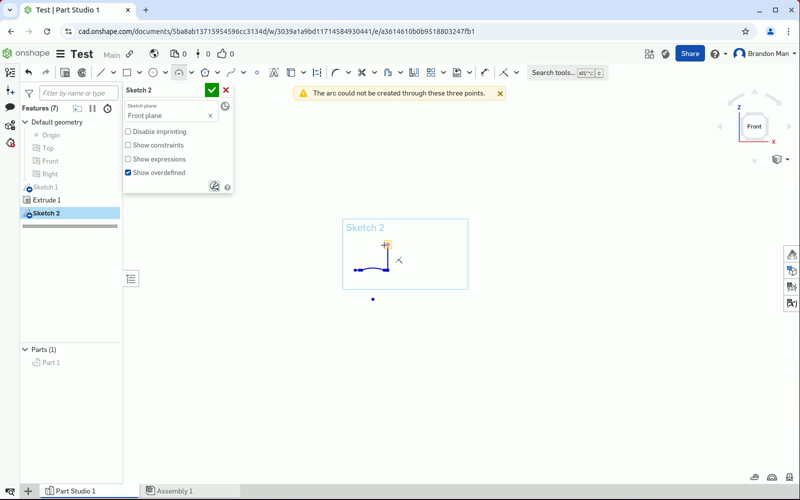
scroll(6)
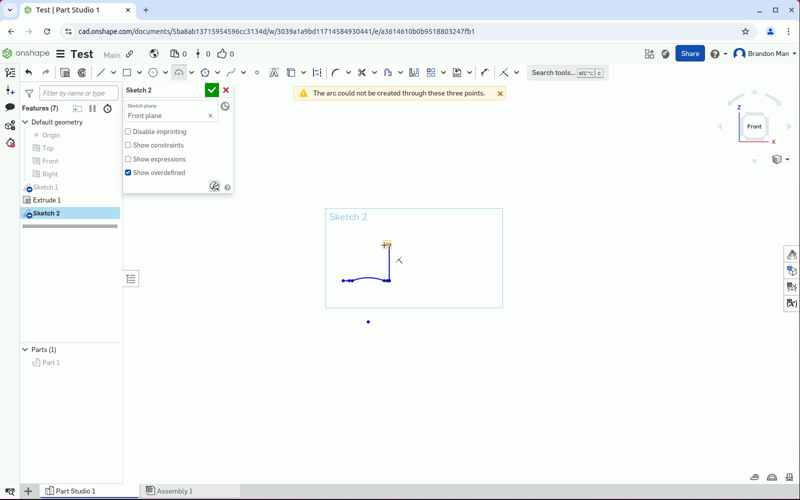
scroll(6)
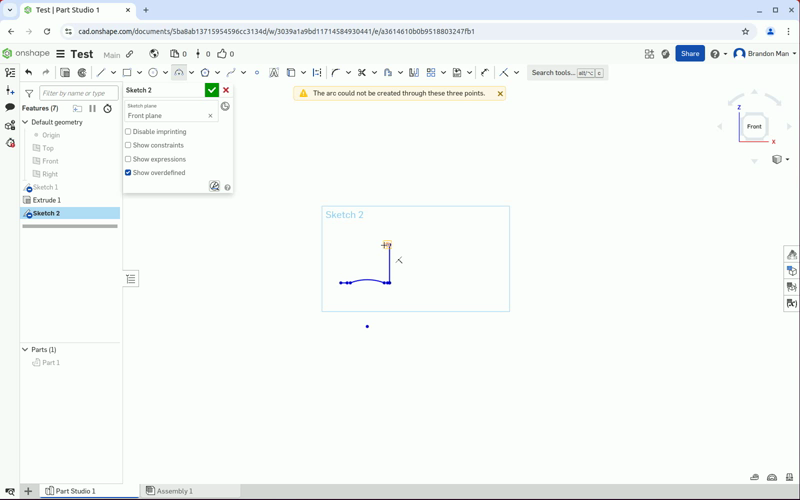
scroll(6)
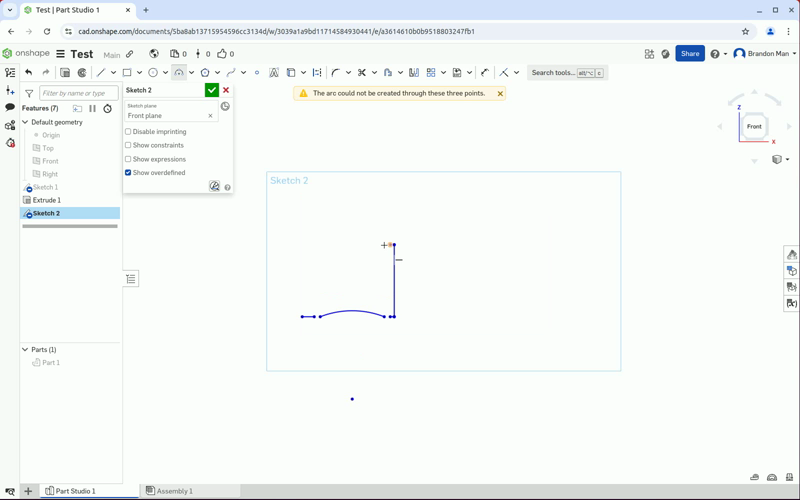
scroll(6)
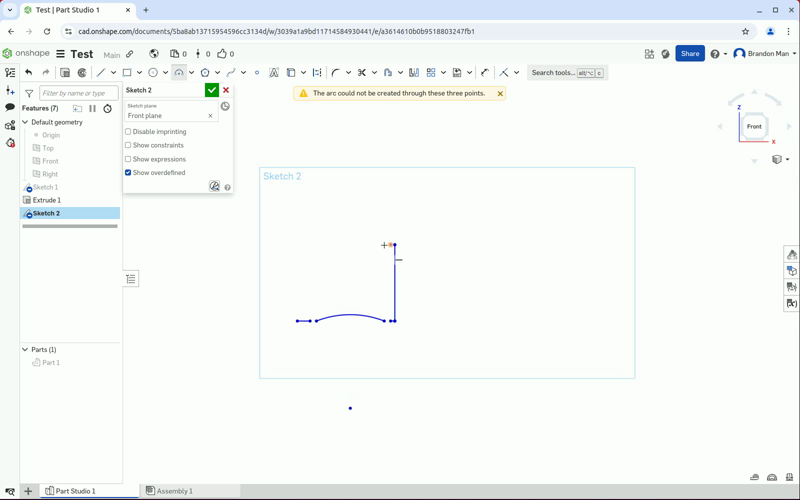
scroll(6)
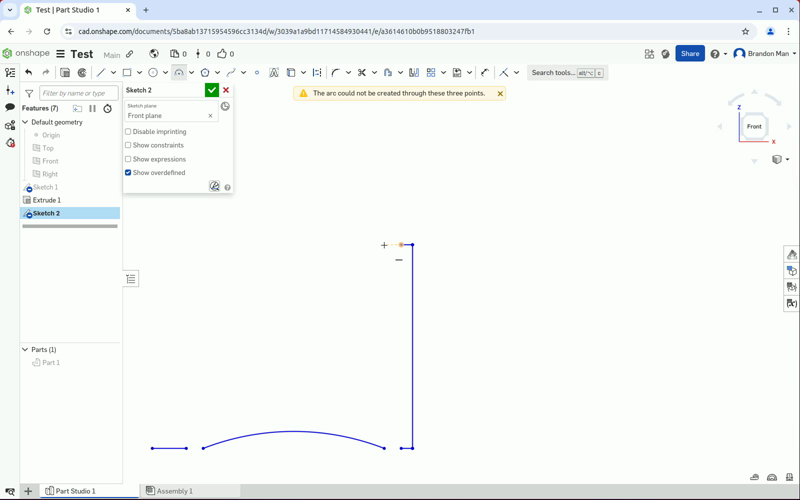
click(384, 244)
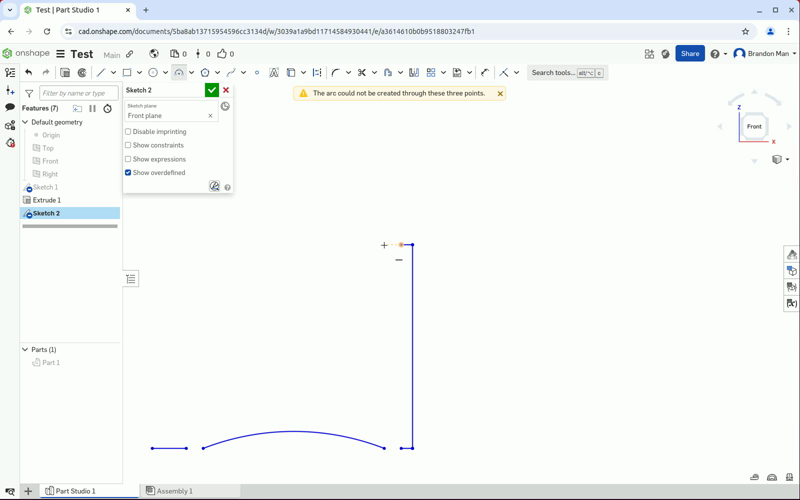
scroll(-6)
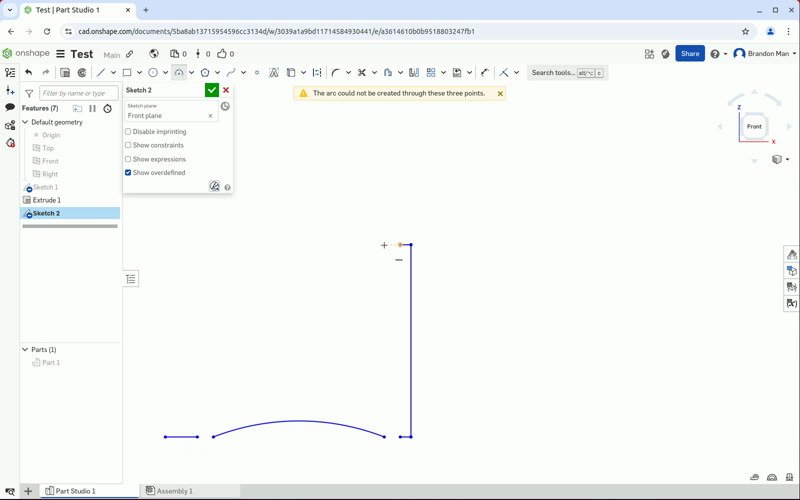
scroll(-6)
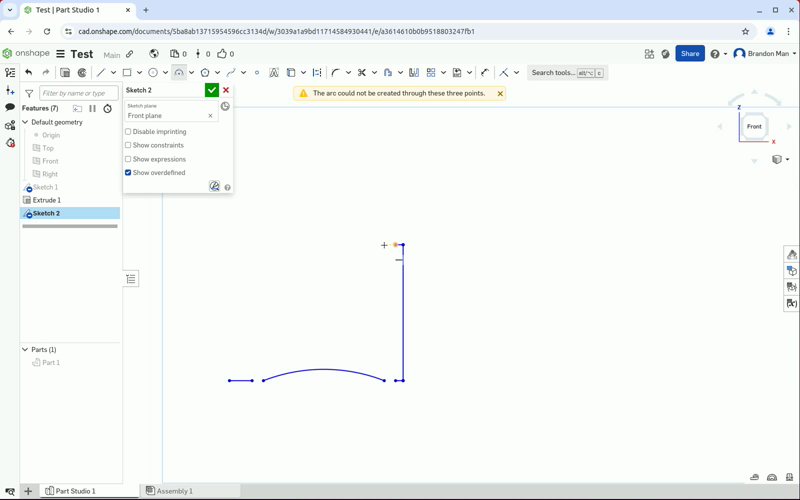
scroll(-6)
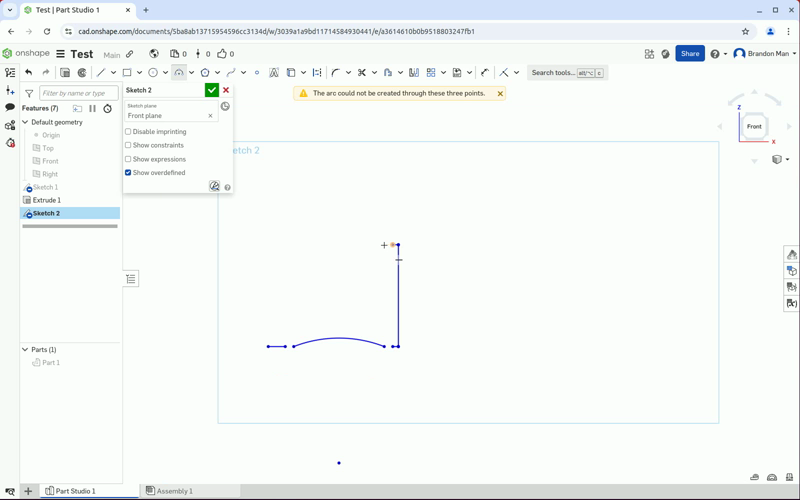
scroll(-6)
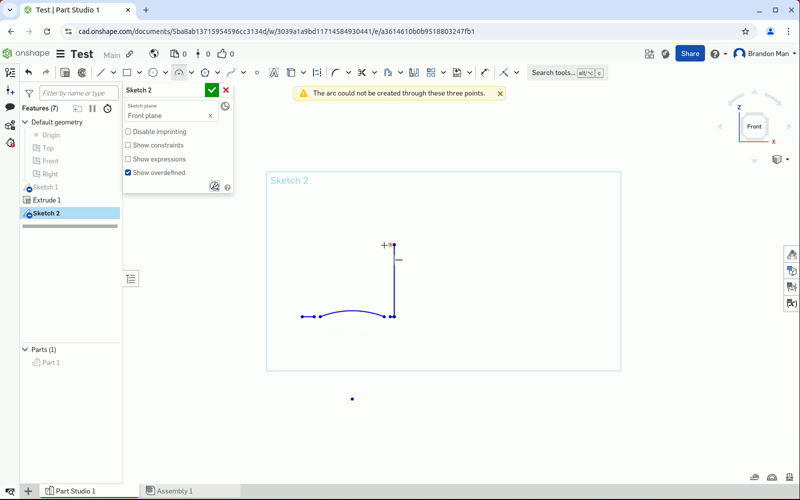
scroll(-6)
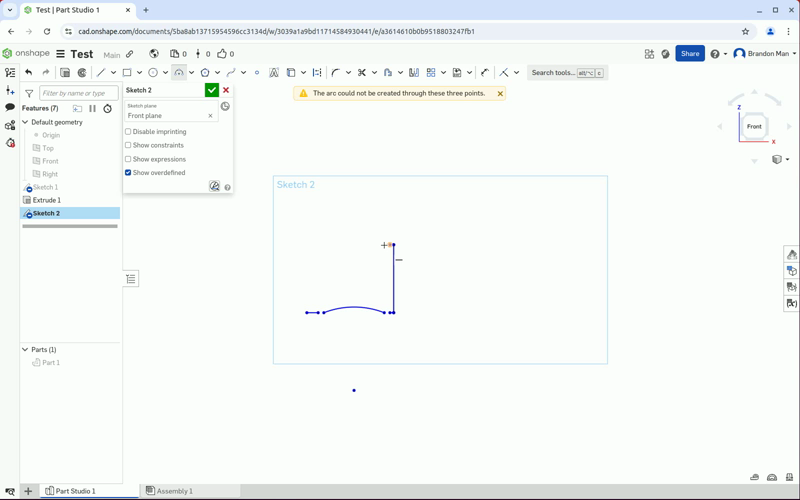
scroll(-6)
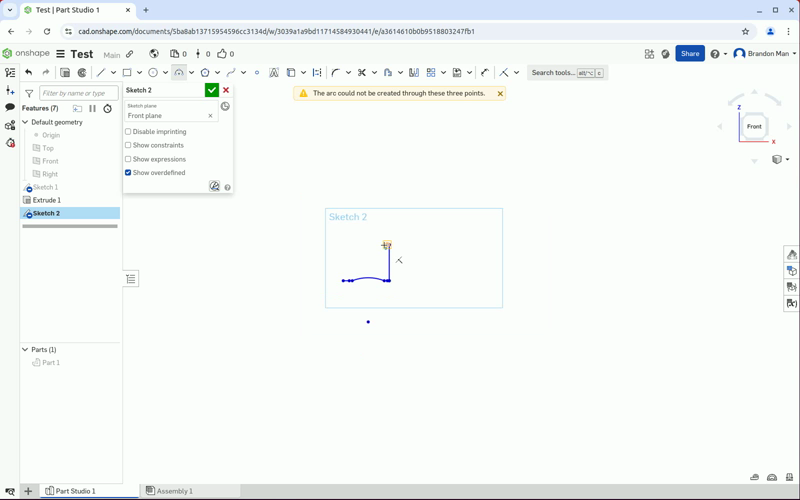
scroll(-6)
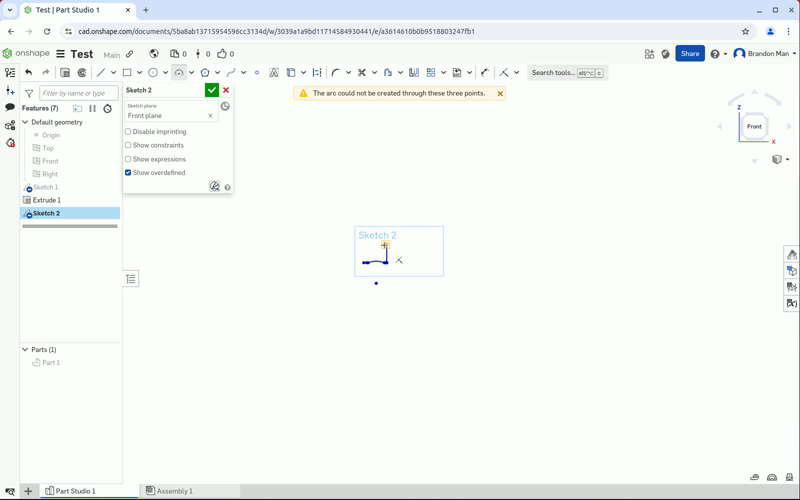
key_down(shift)
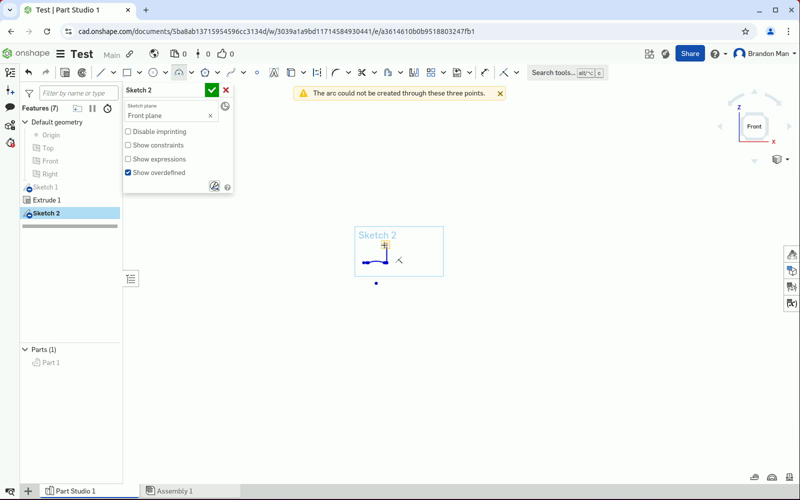
mouse_move(368, 244)
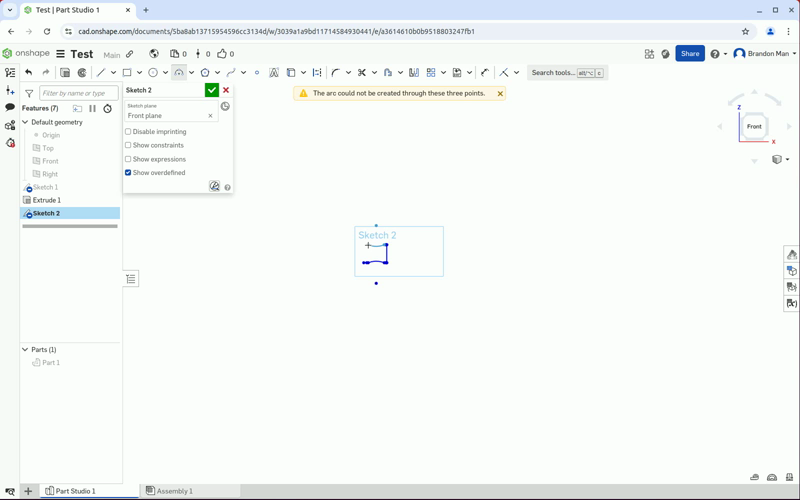
click(368, 244)
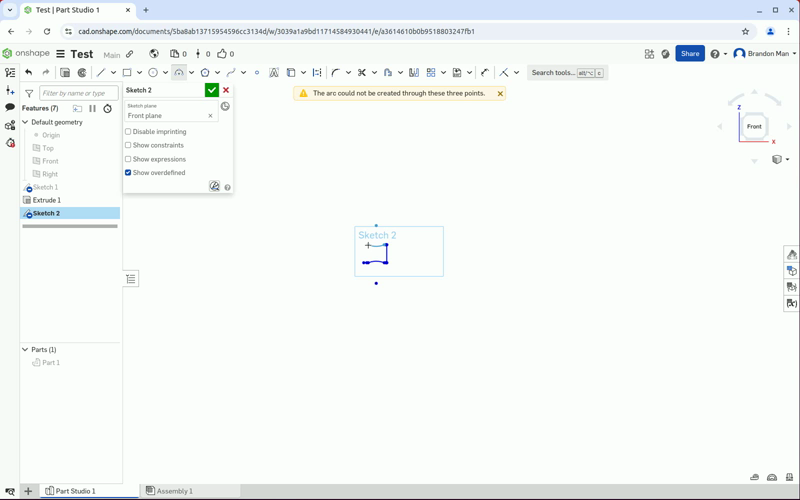
mouse_move(376, 246)
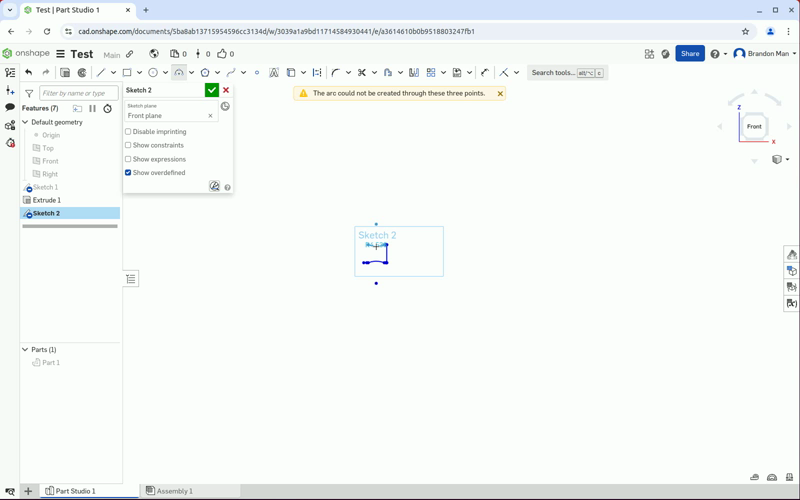
click(376, 246)
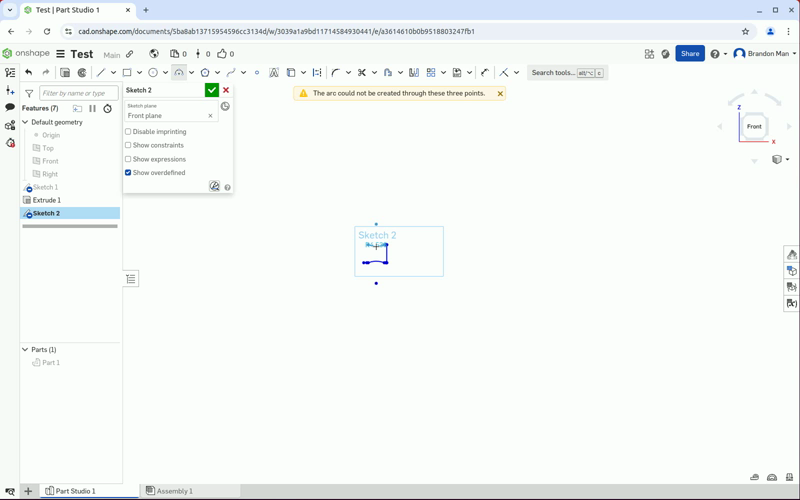
key_up(shift)
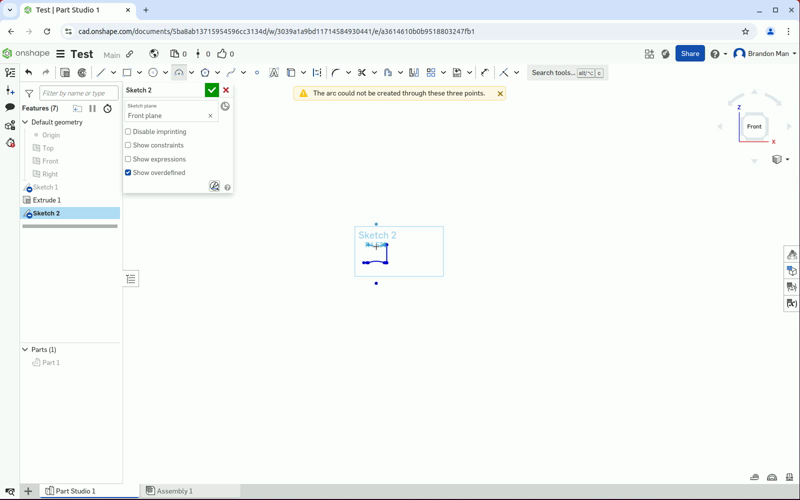
mouse_move(368, 244)
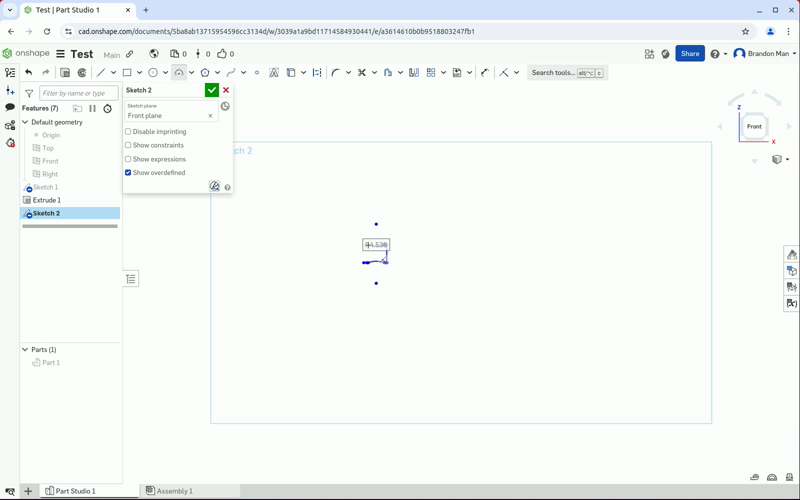
click(368, 244)
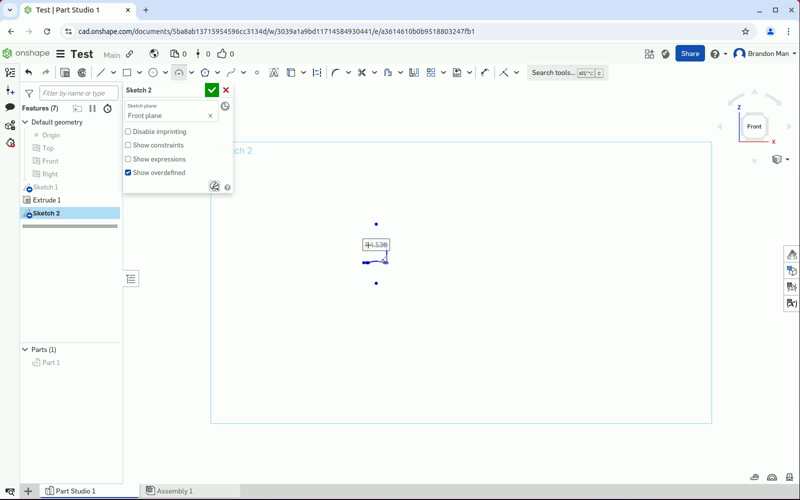
key_down(shift)
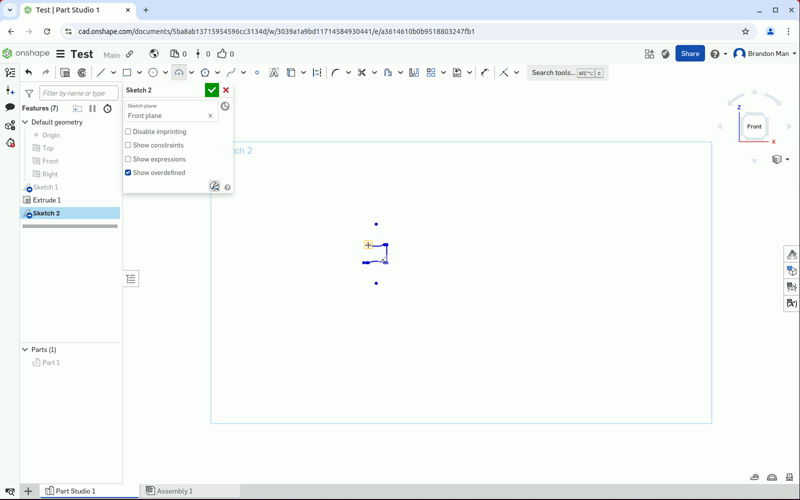
mouse_move(366, 244)
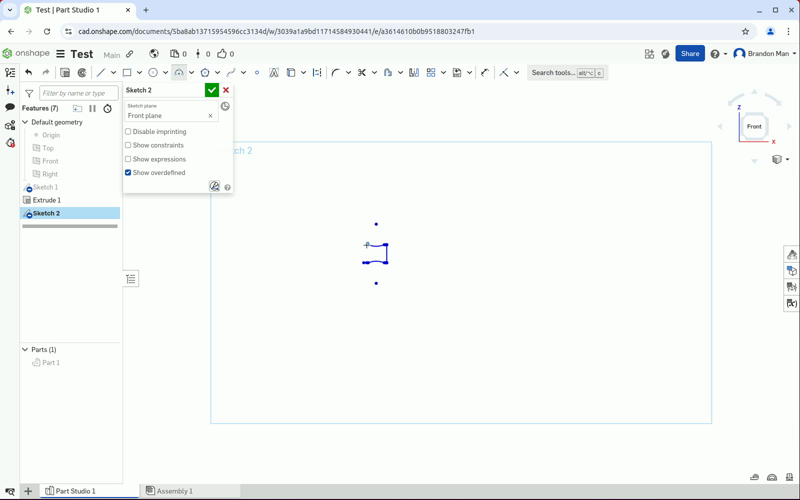
scroll(6)
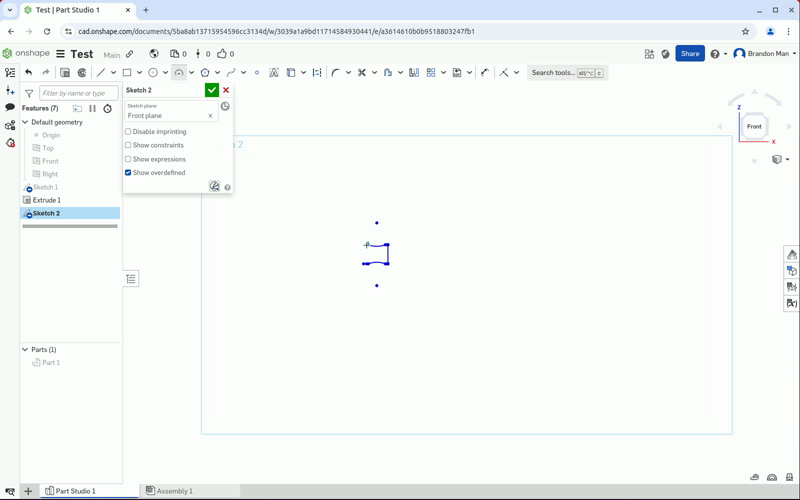
scroll(6)
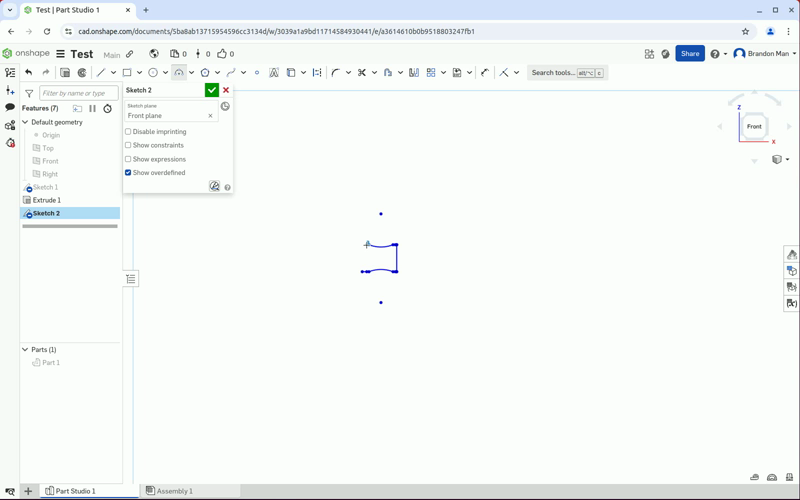
scroll(6)
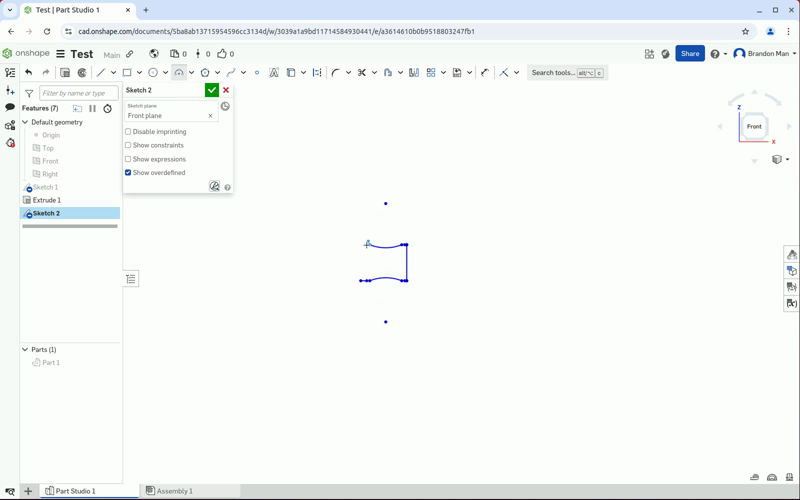
scroll(6)
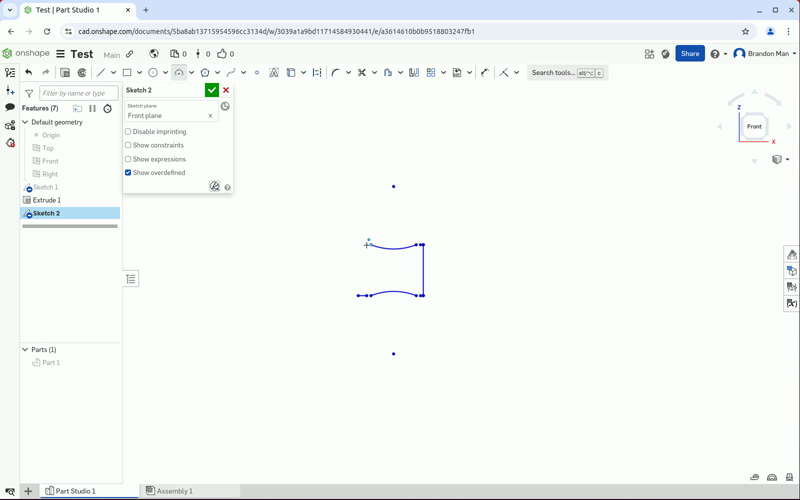
scroll(6)
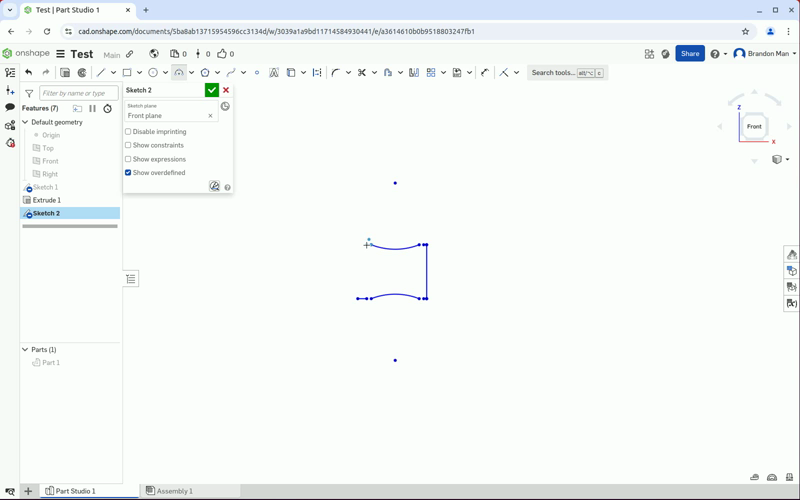
scroll(6)
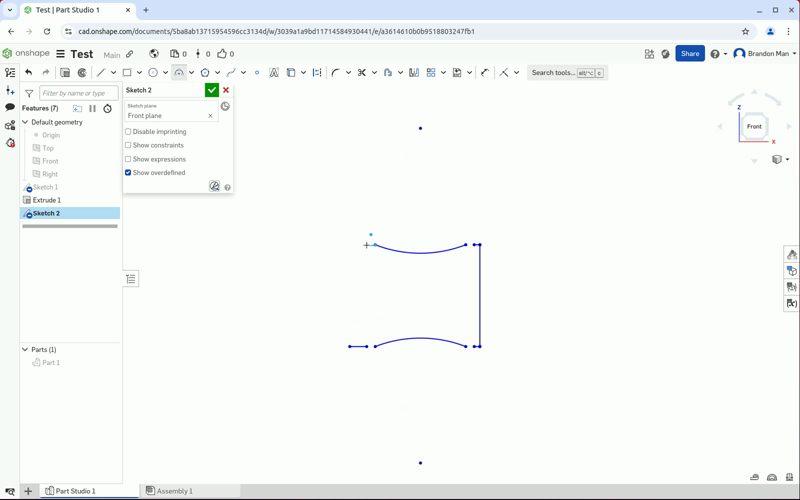
scroll(6)
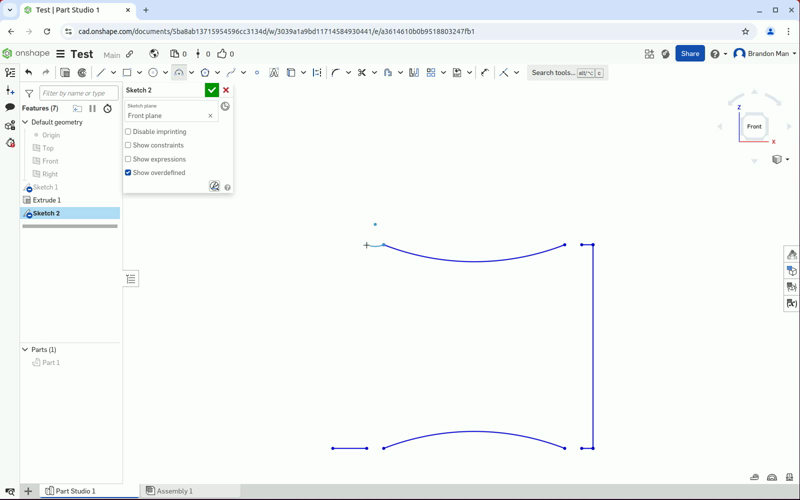
click(366, 244)
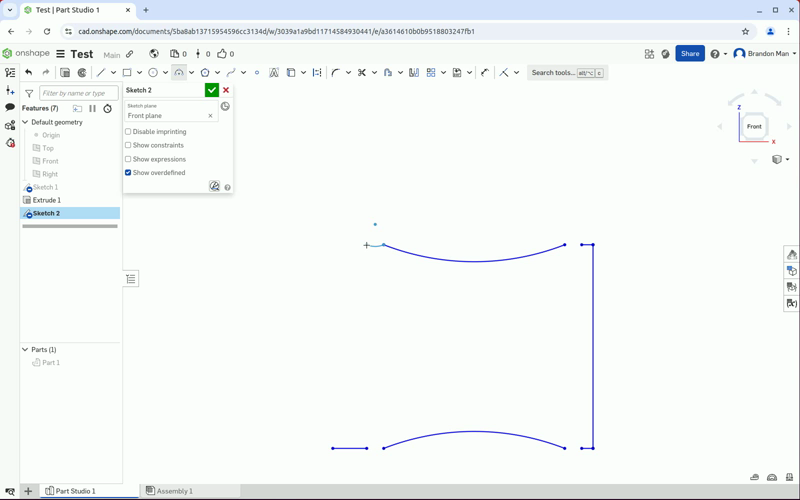
scroll(-6)
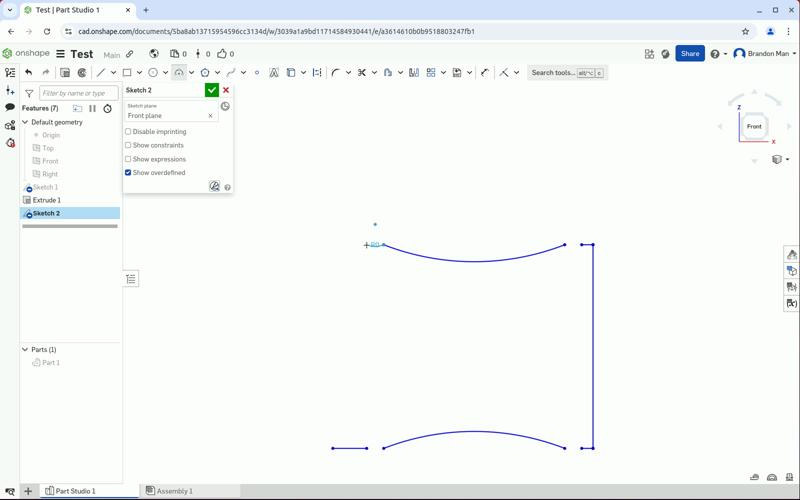
scroll(-6)
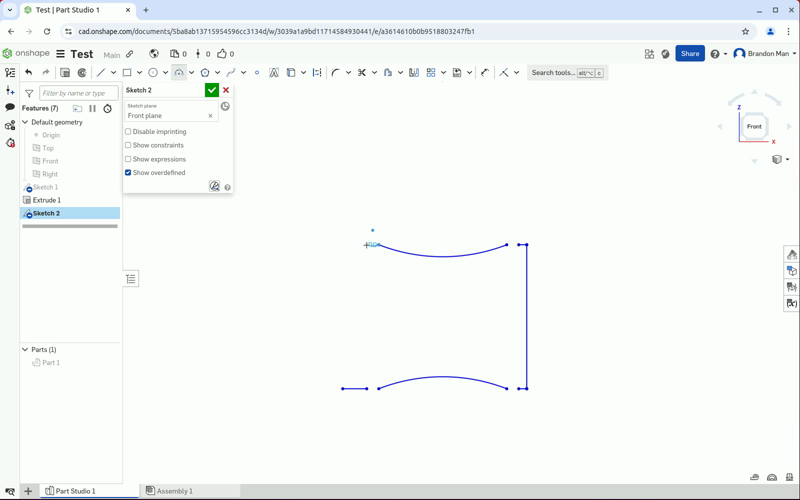
scroll(-6)
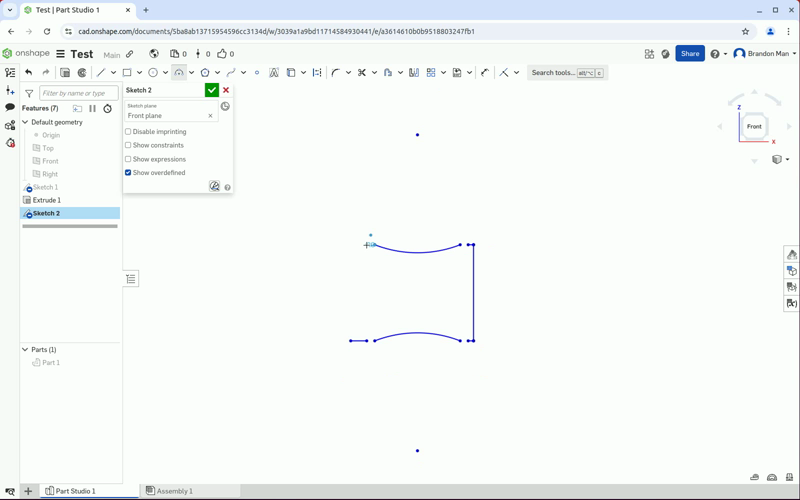
scroll(-6)
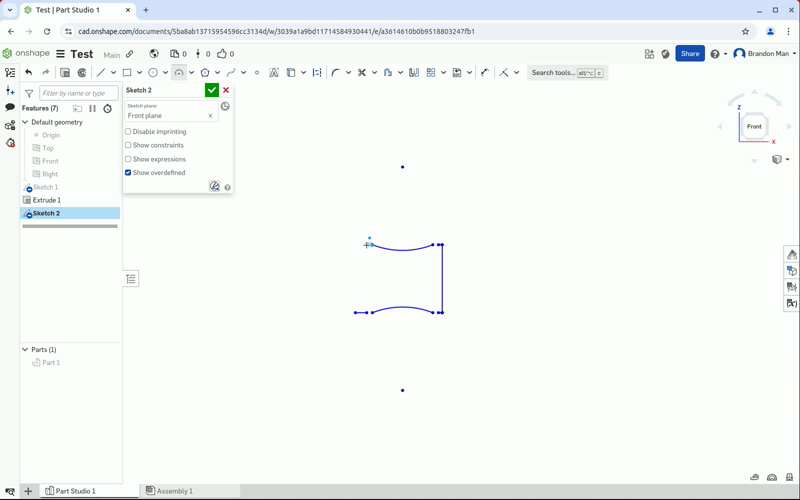
scroll(-6)
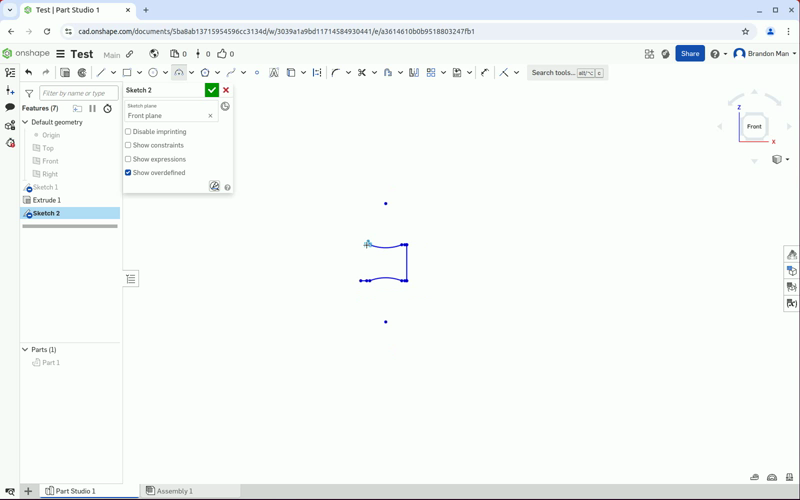
scroll(-6)
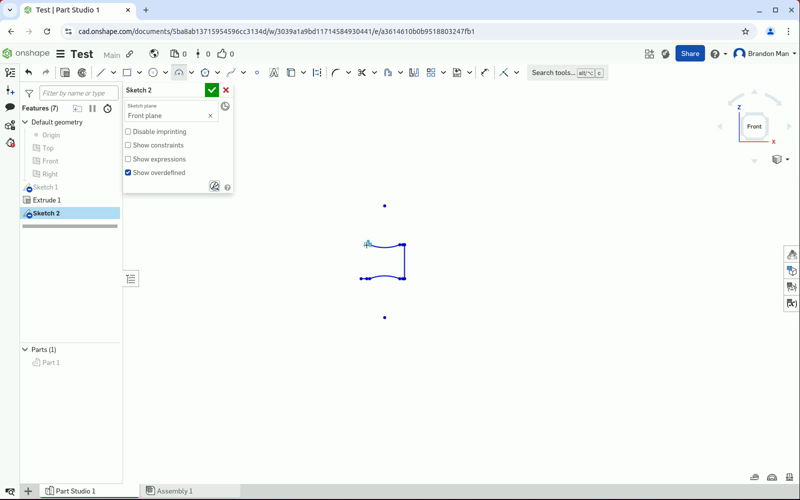
scroll(-6)
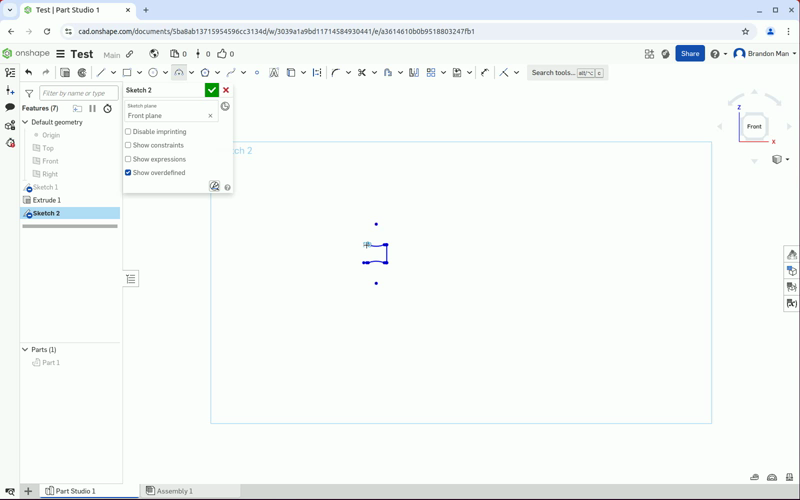
mouse_move(367, 244)
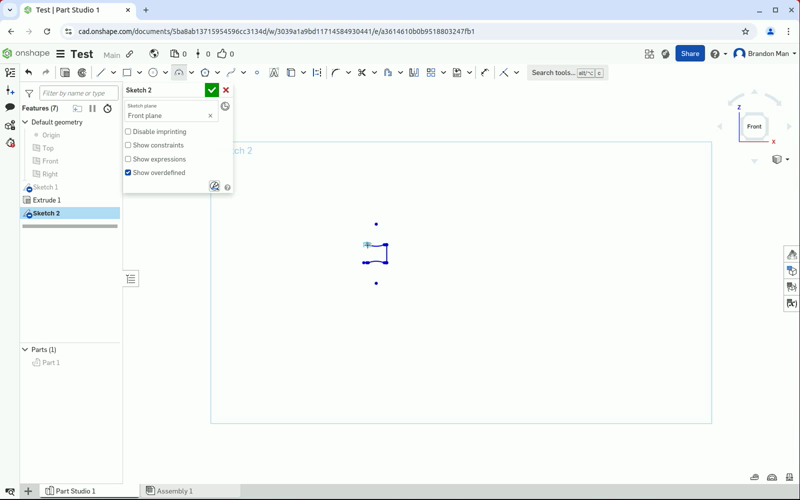
scroll(6)
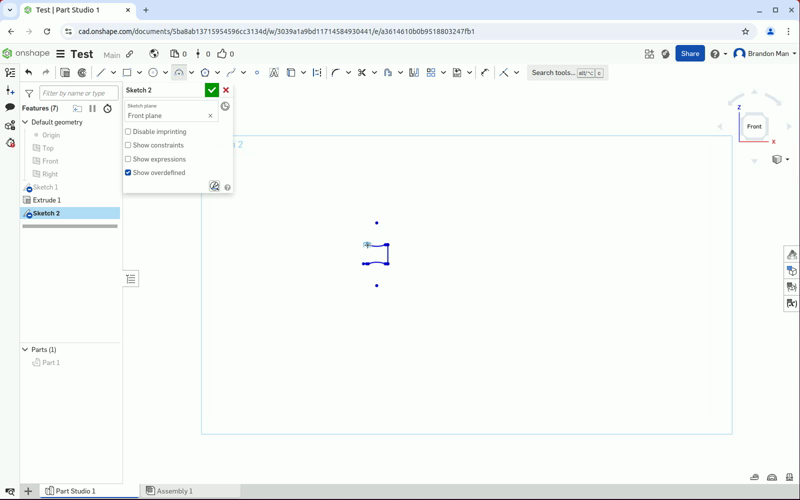
scroll(6)
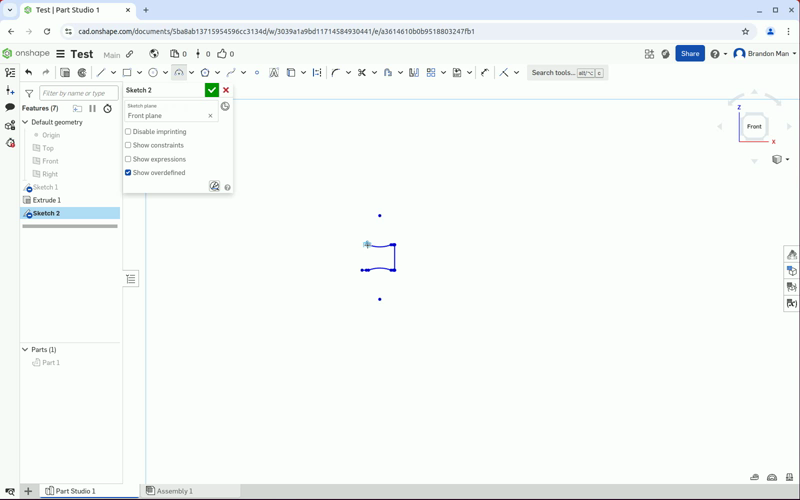
scroll(6)
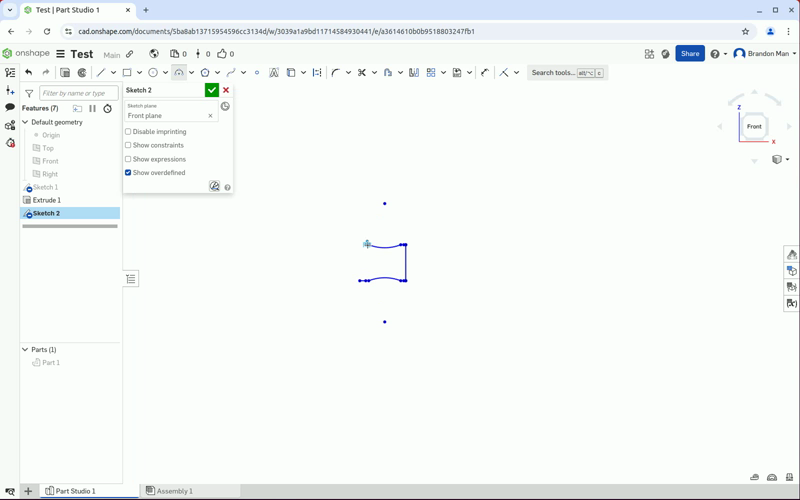
scroll(6)
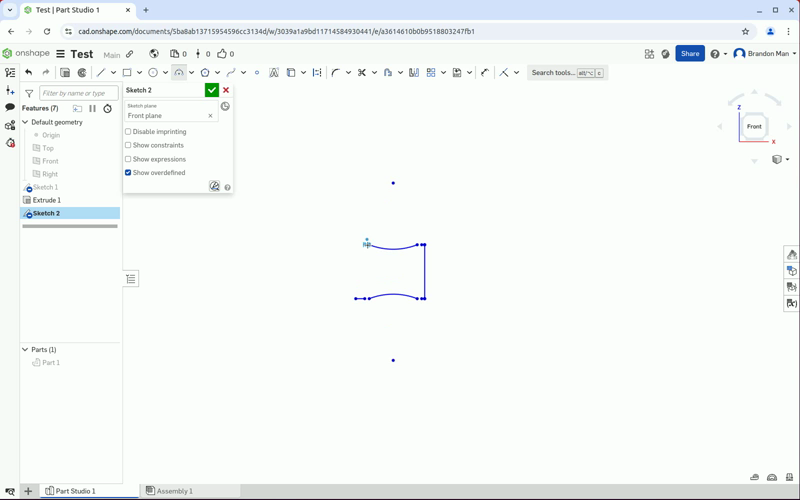
scroll(6)
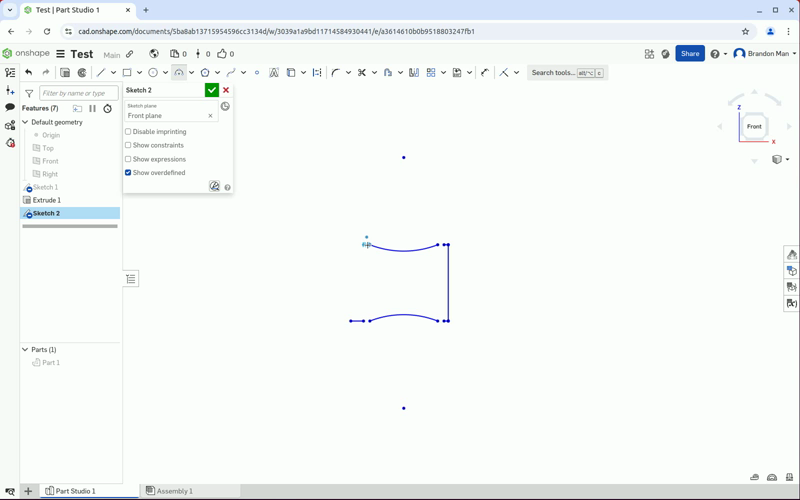
scroll(6)
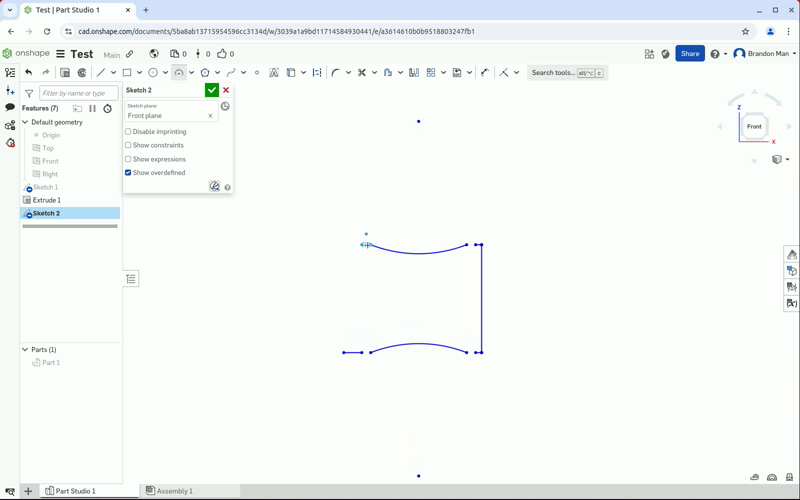
scroll(6)
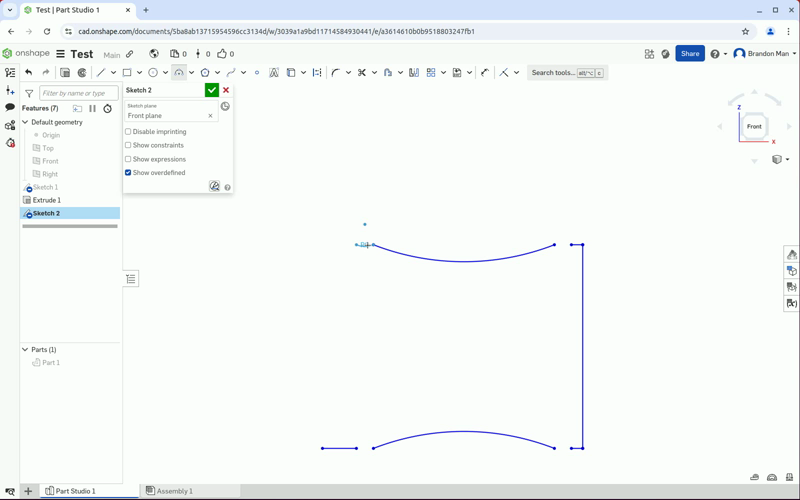
click(367, 244)
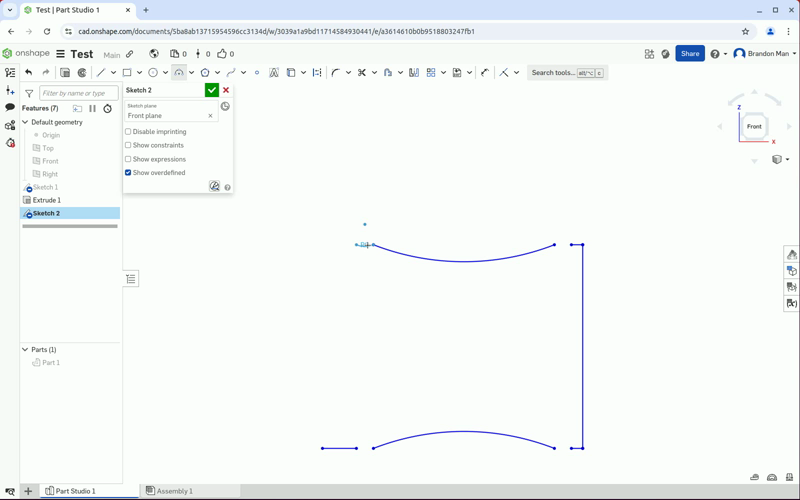
scroll(-6)
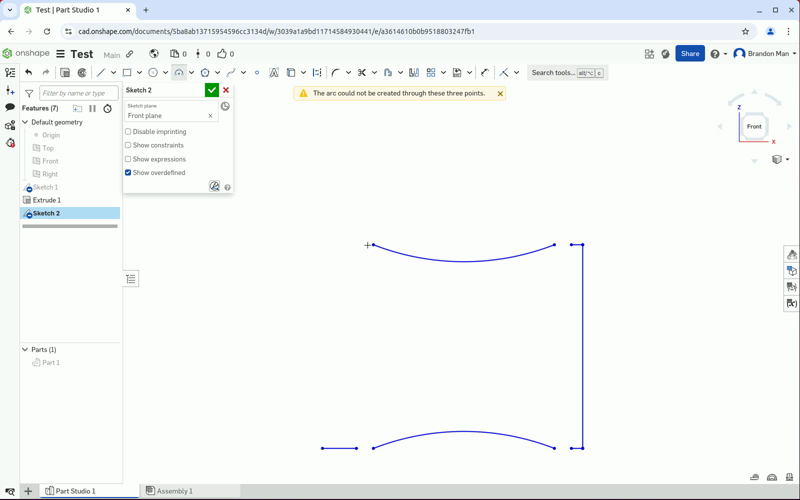
scroll(-6)
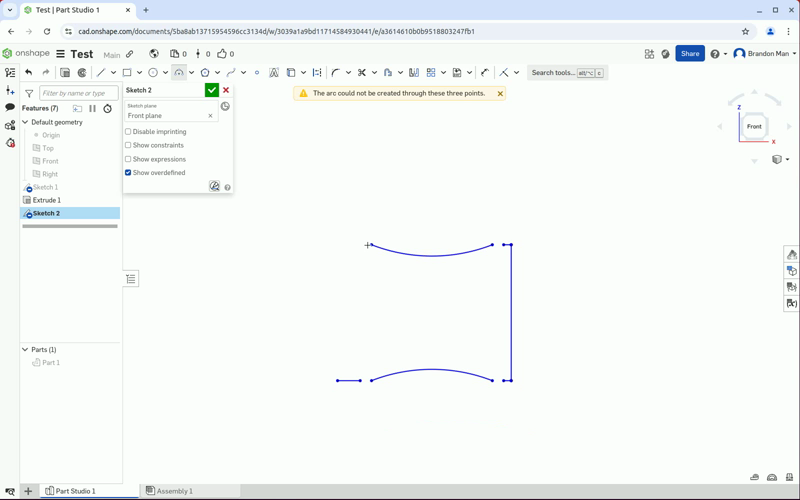
scroll(-6)
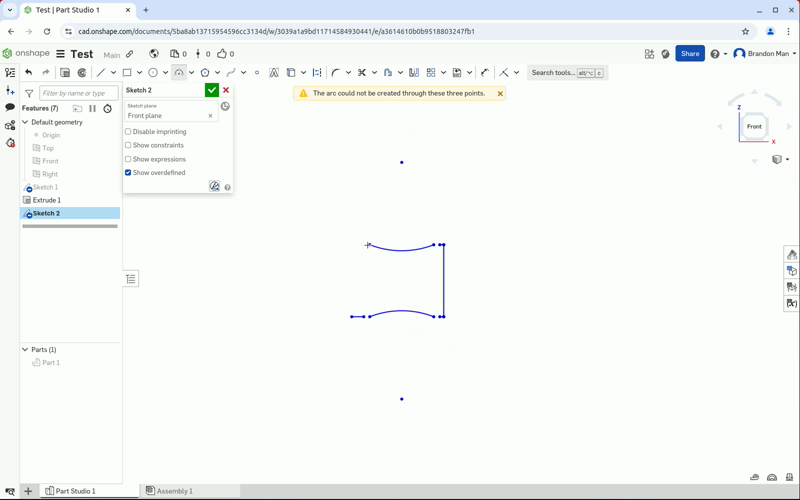
scroll(-6)
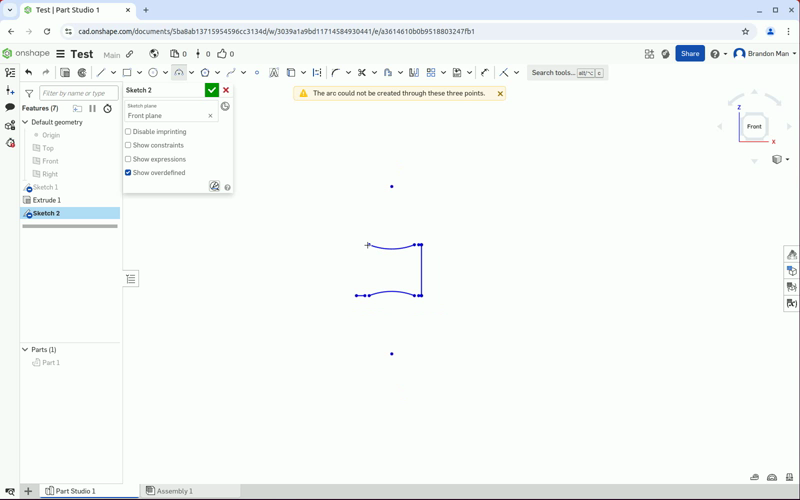
scroll(-6)
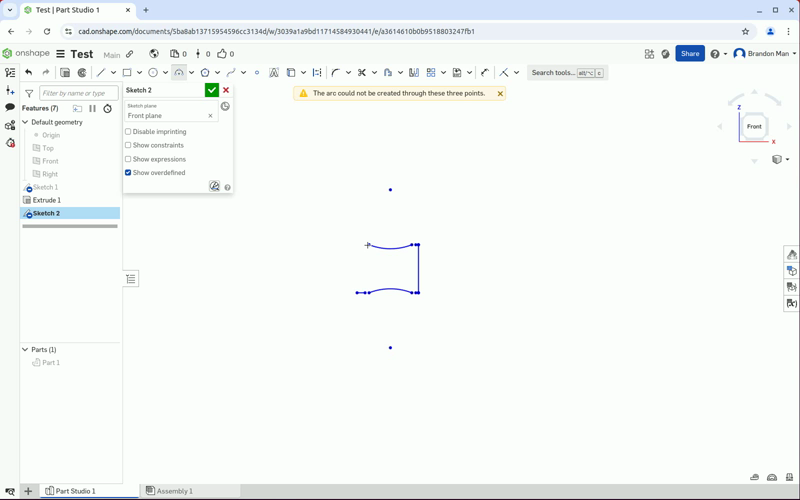
scroll(-6)
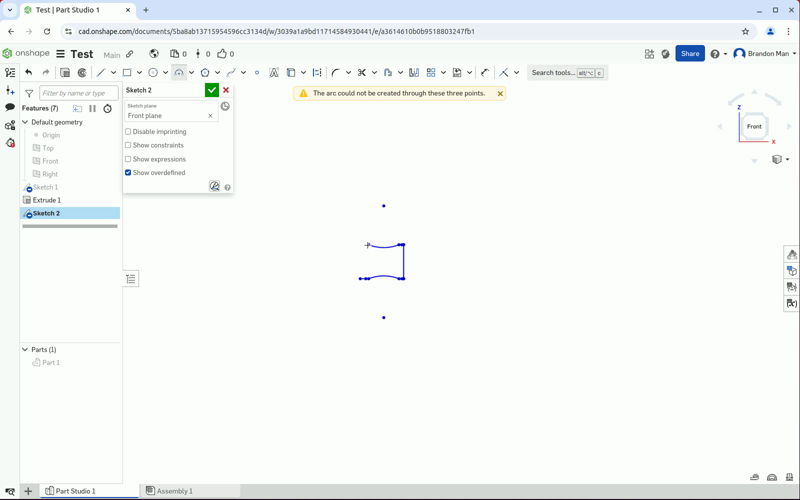
scroll(-6)
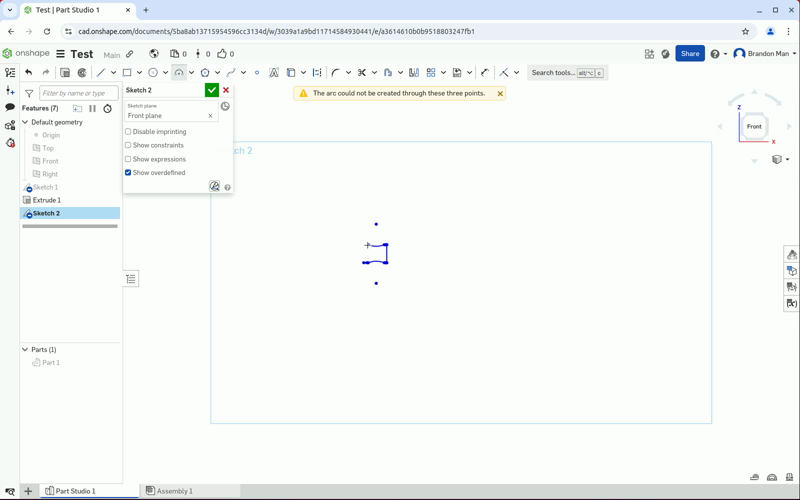
key_up(shift)
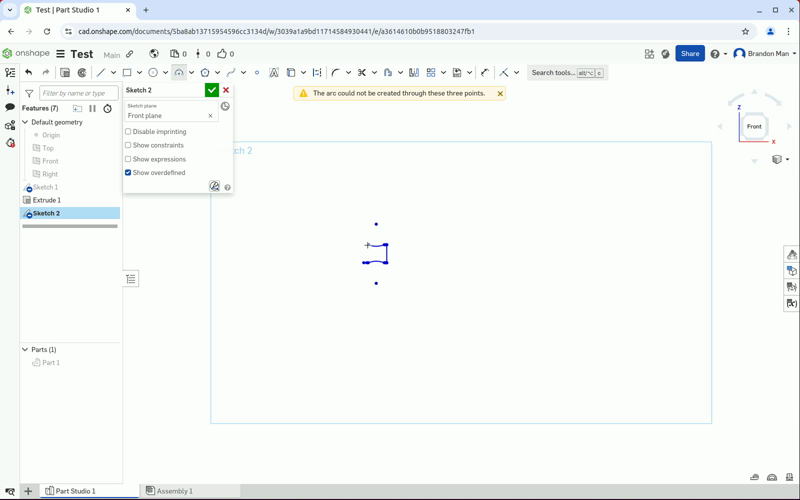
key(esc)
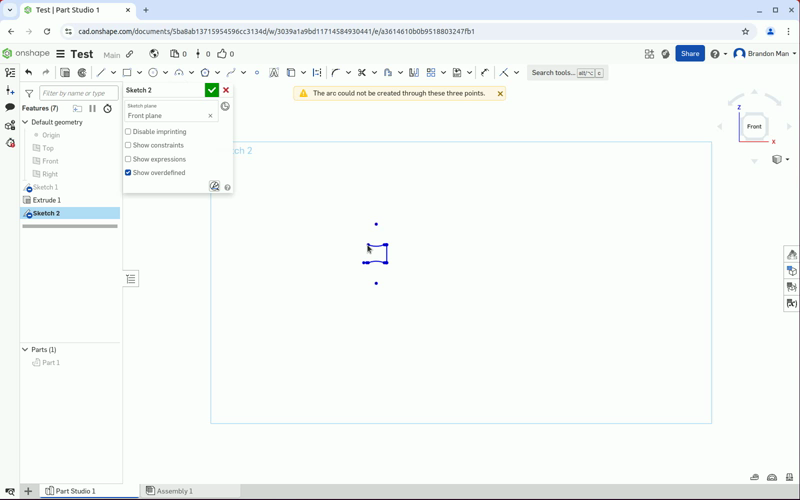
key(l)
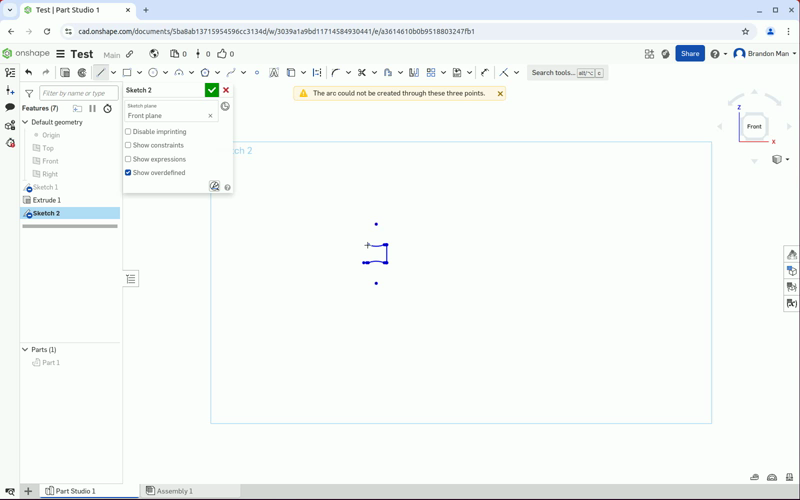
mouse_move(366, 244)
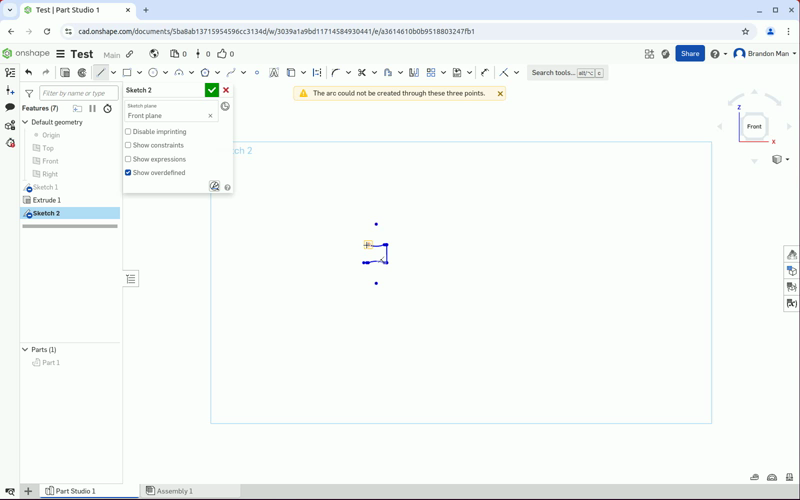
scroll(6)
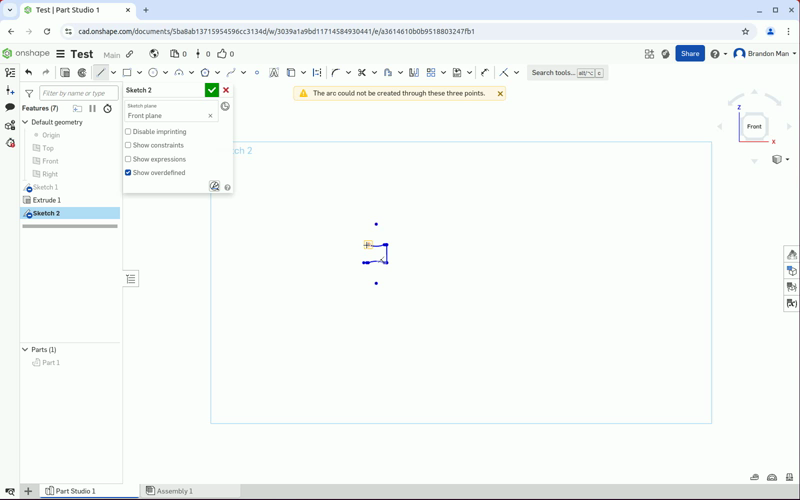
scroll(6)
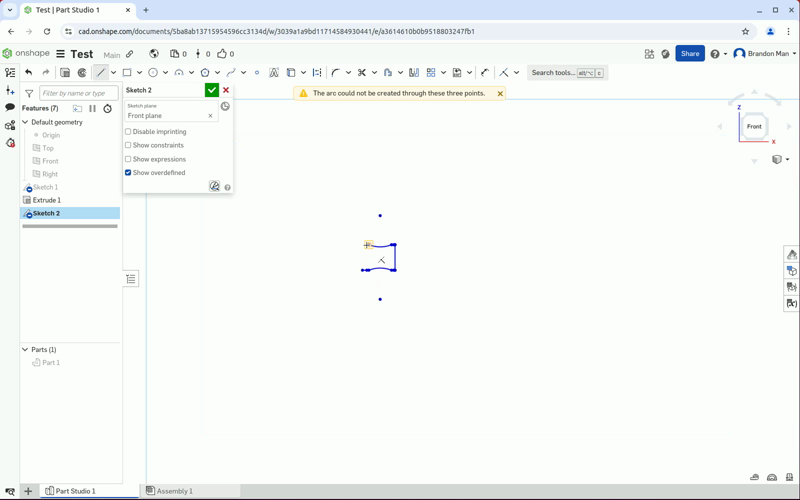
scroll(6)
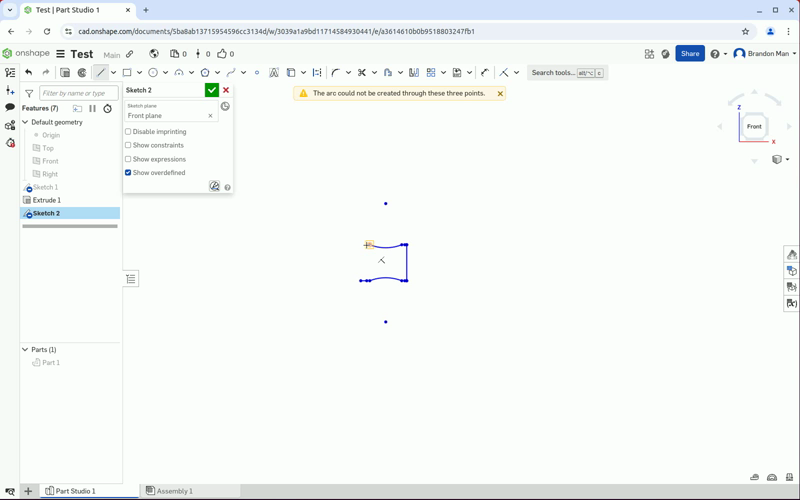
scroll(6)
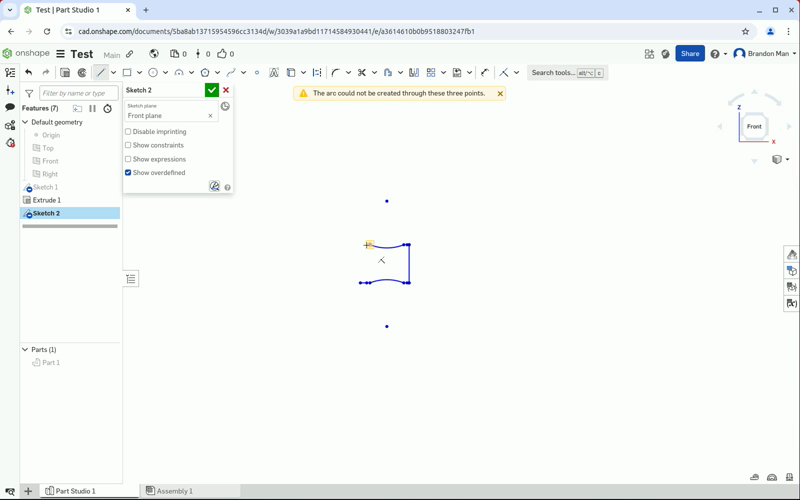
scroll(6)
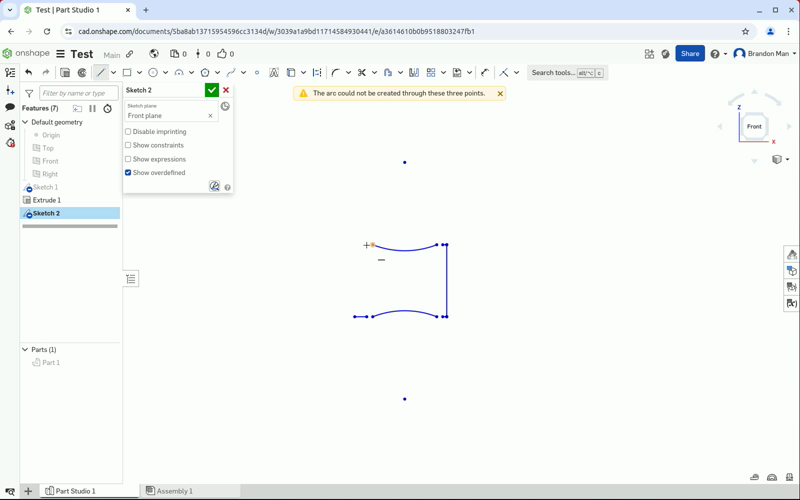
scroll(6)
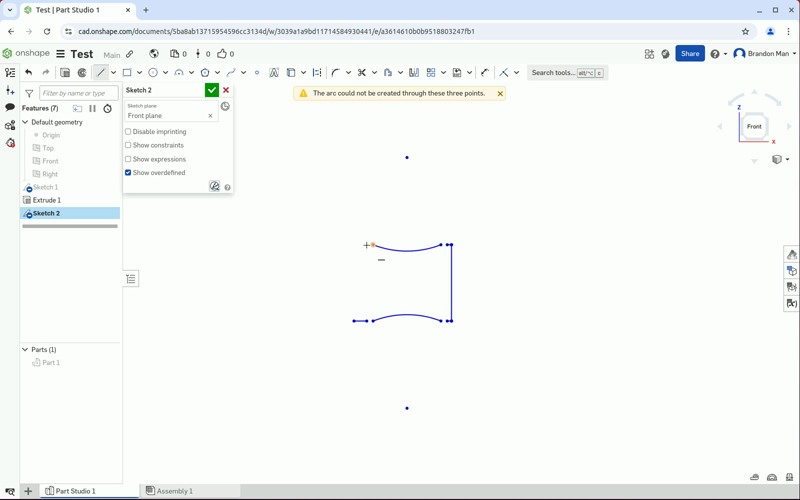
scroll(6)
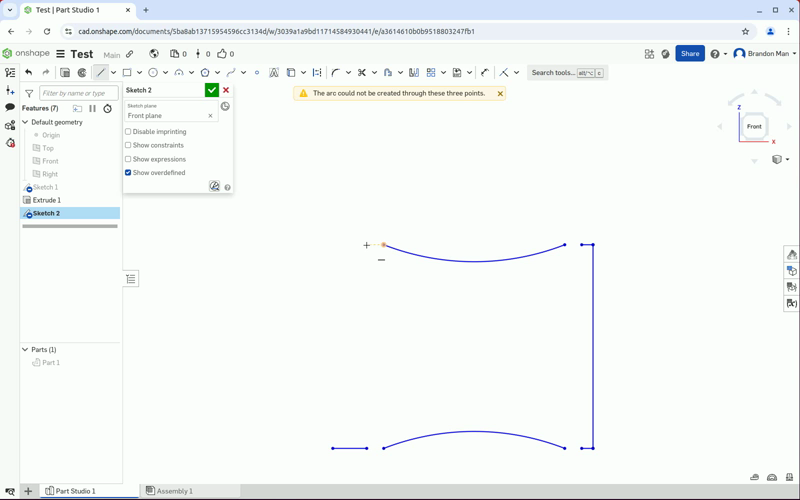
click(366, 244)
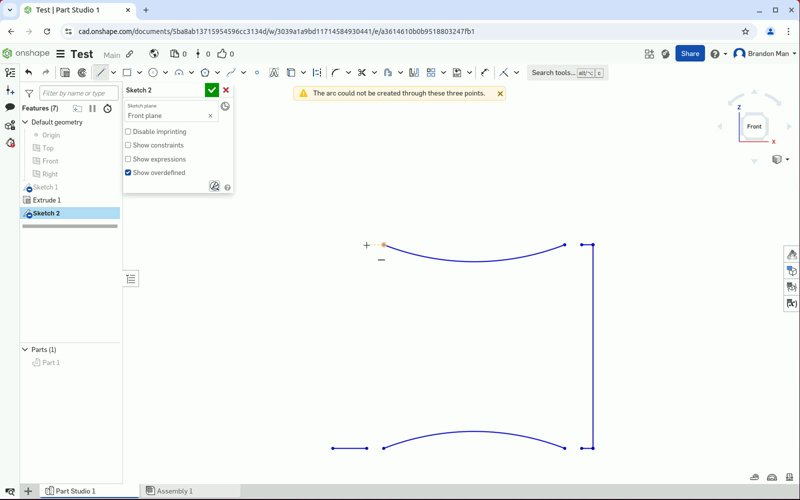
scroll(-6)
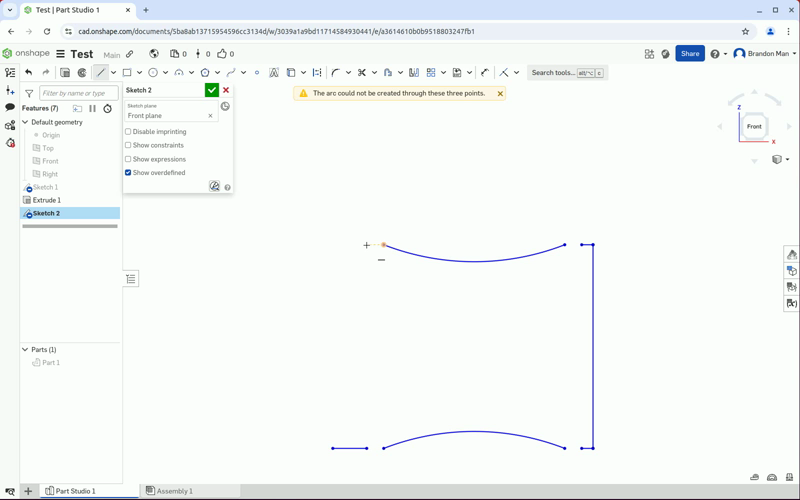
scroll(-6)
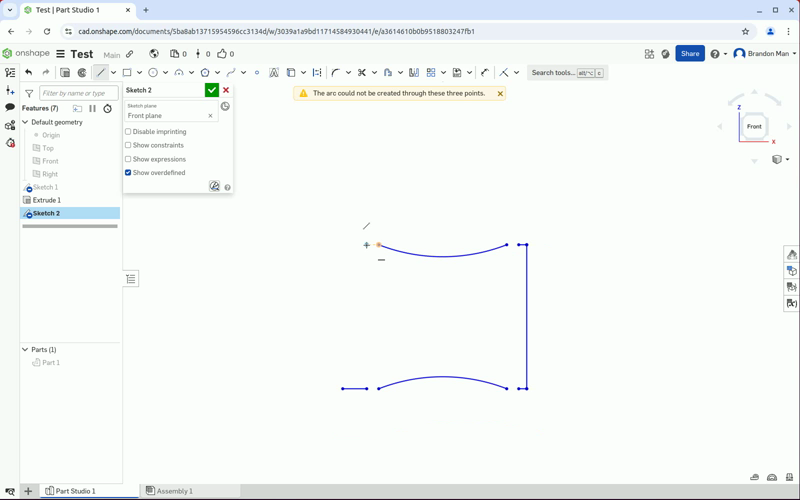
scroll(-6)
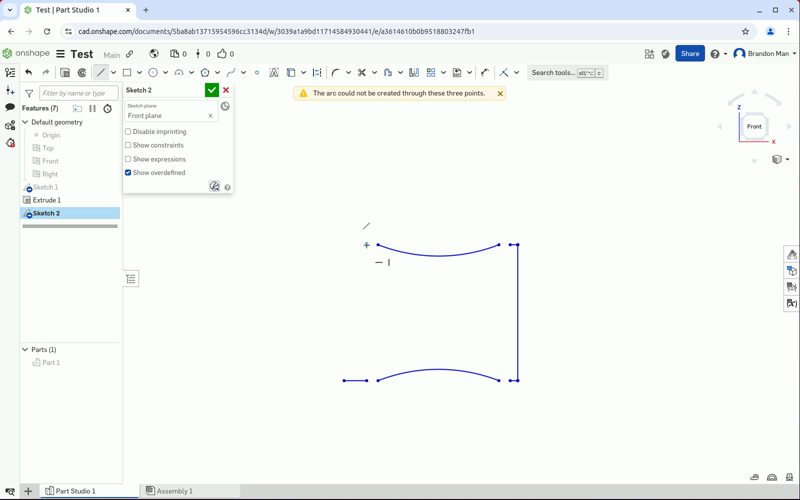
scroll(-6)
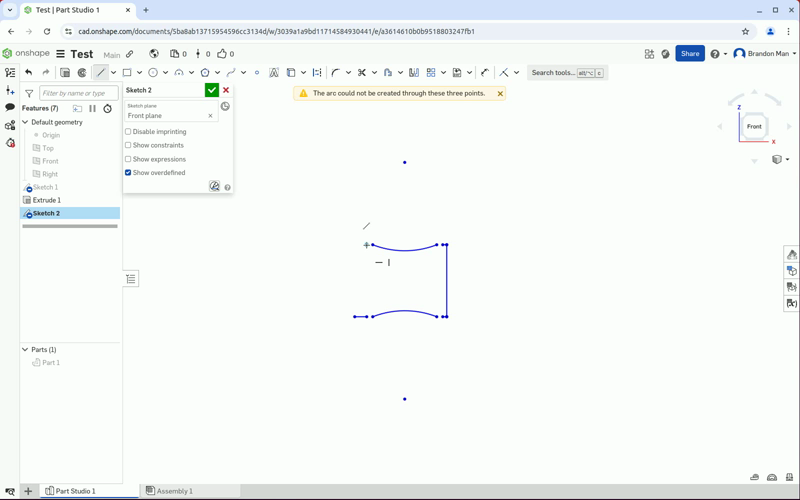
scroll(-6)
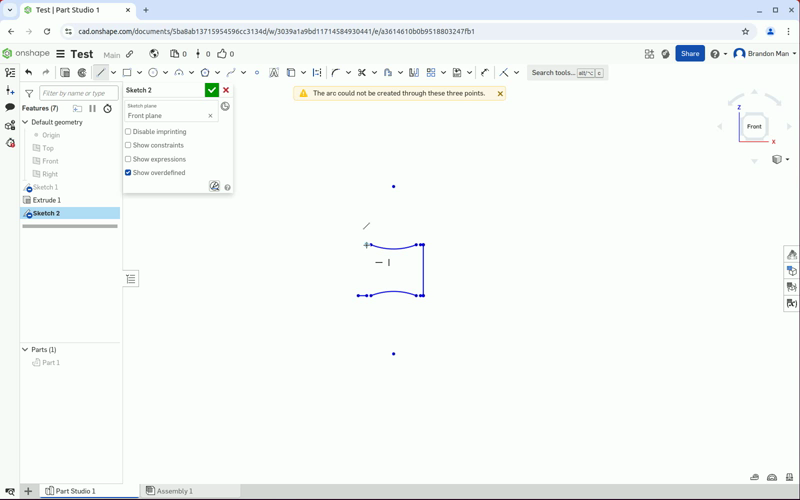
scroll(-6)
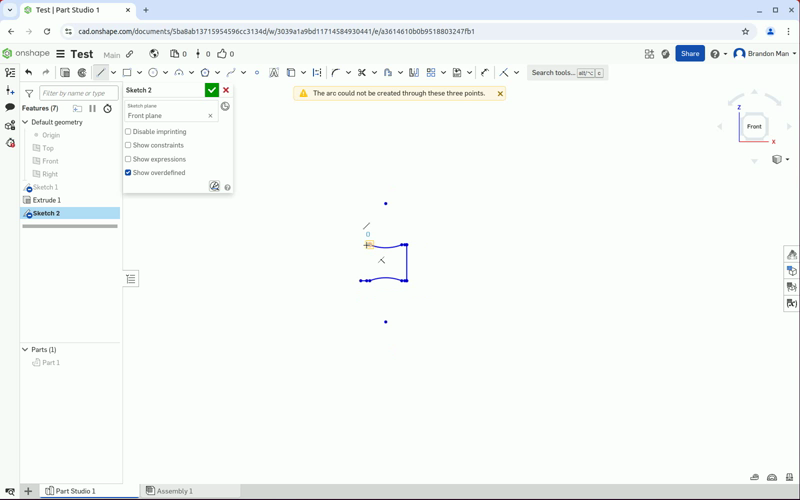
scroll(-6)
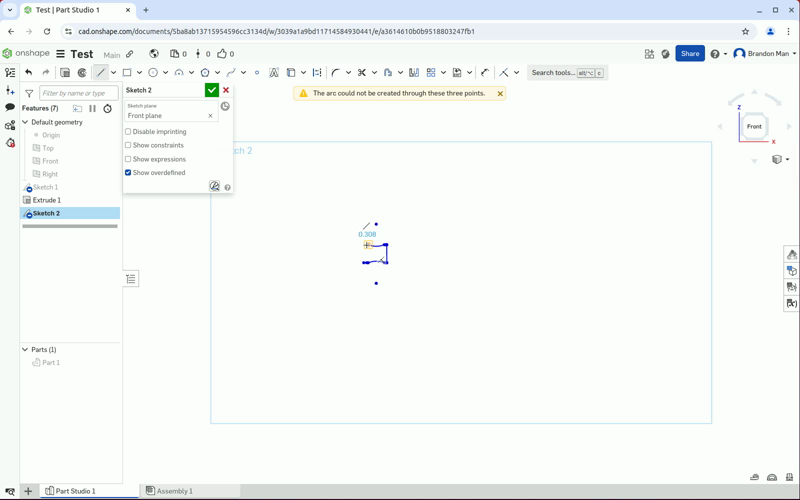
key_down(shift)
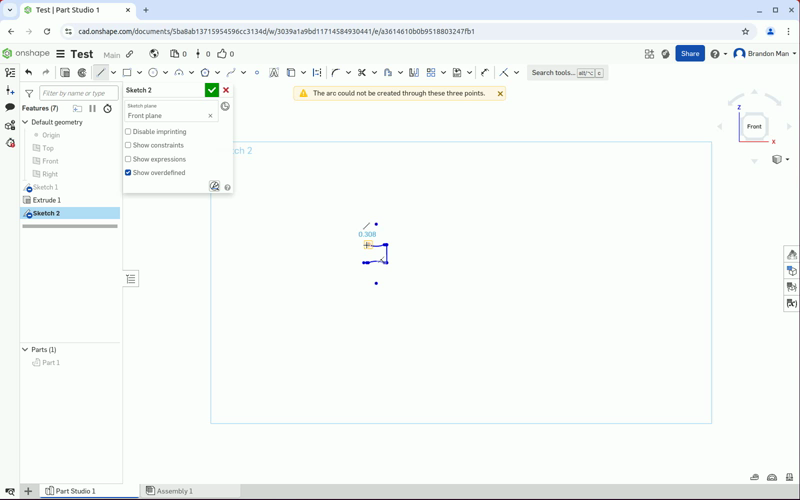
mouse_move(396, 244)
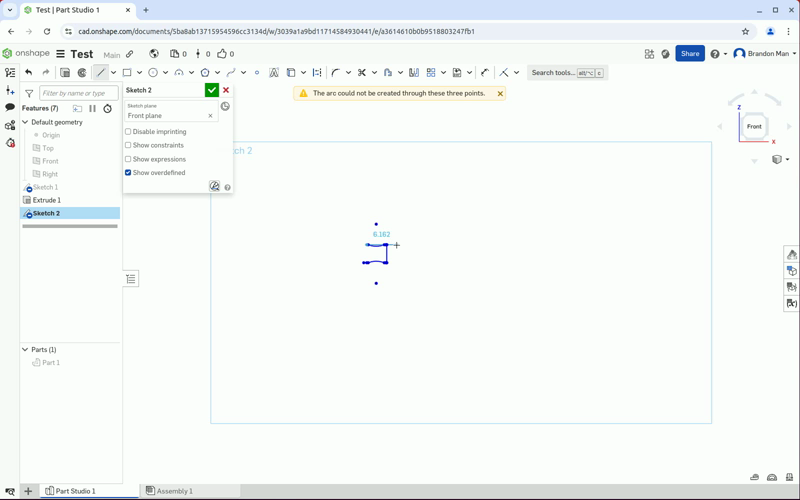
mouse_move(363, 244)
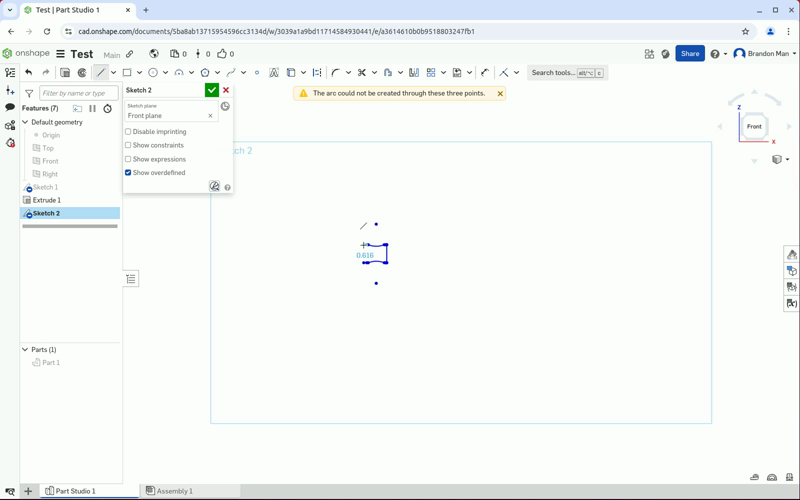
scroll(6)
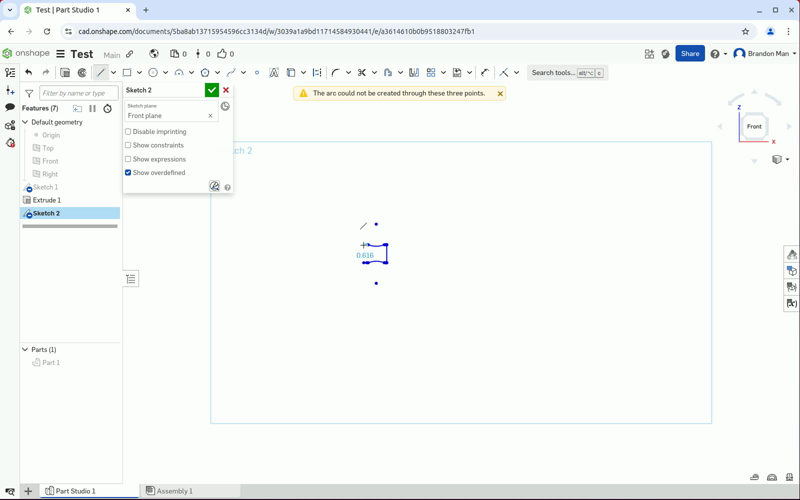
scroll(6)
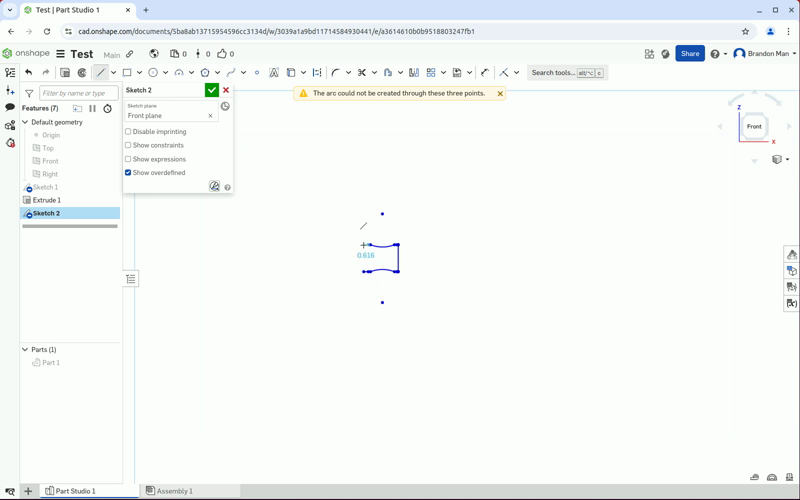
scroll(6)
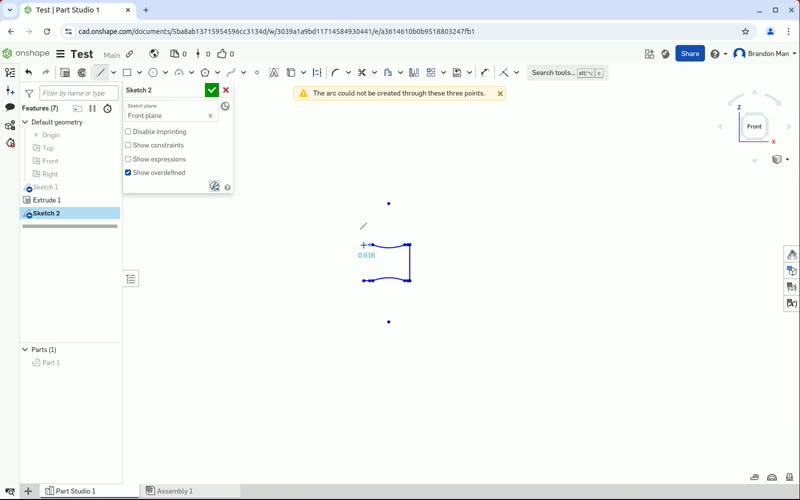
scroll(6)
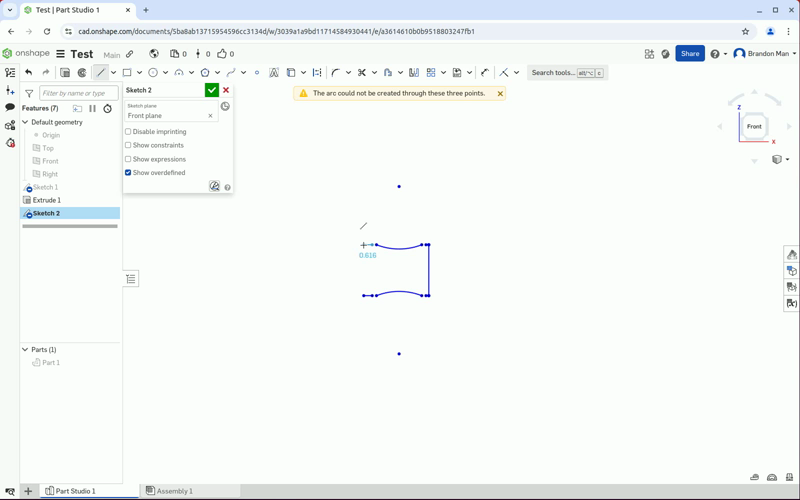
scroll(6)
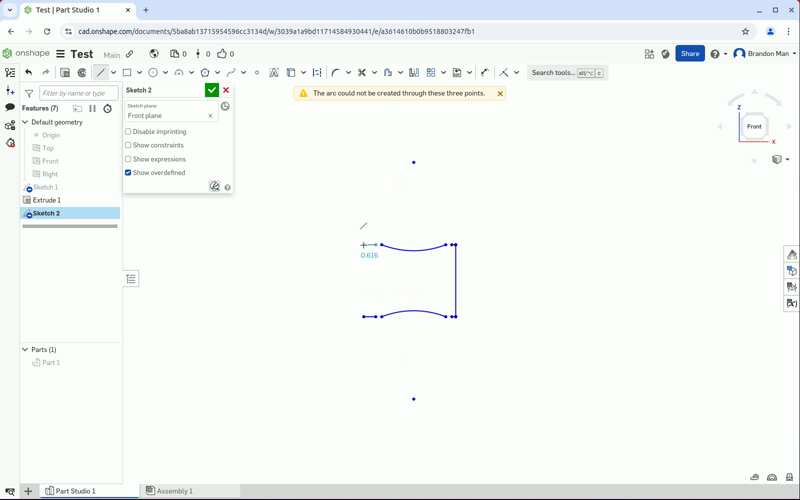
scroll(6)
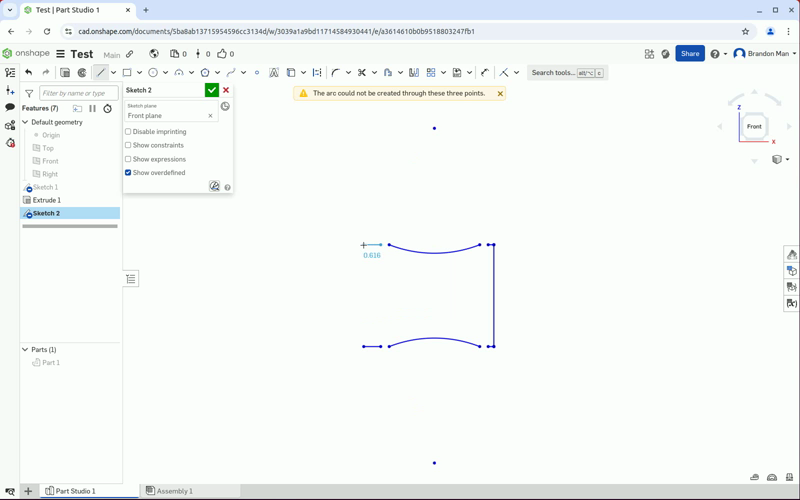
scroll(6)
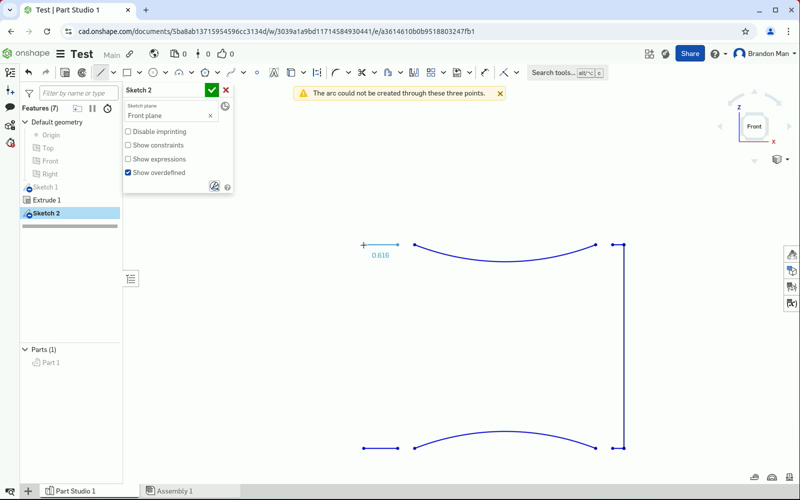
click(363, 244)
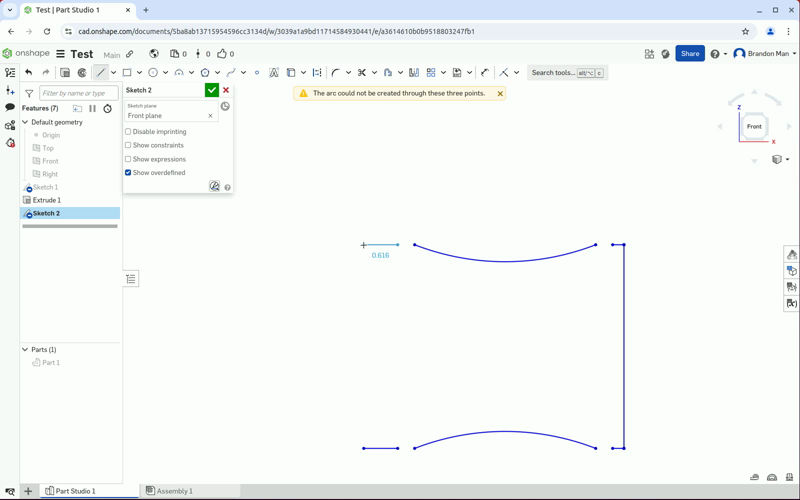
scroll(-6)
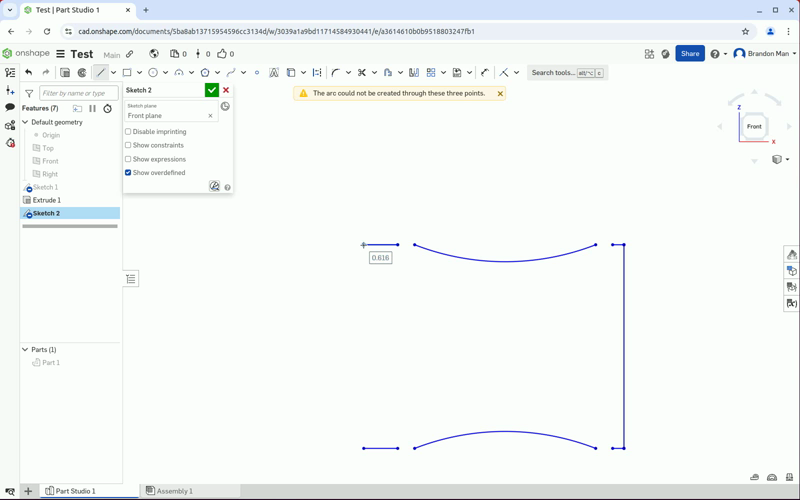
scroll(-6)
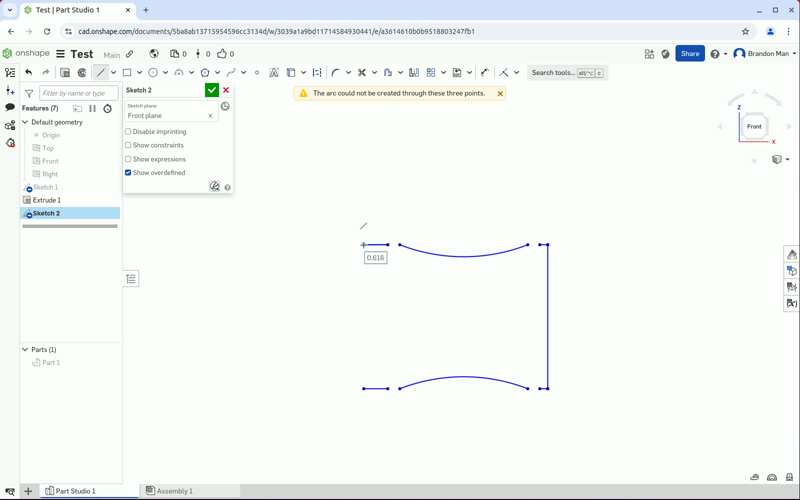
scroll(-6)
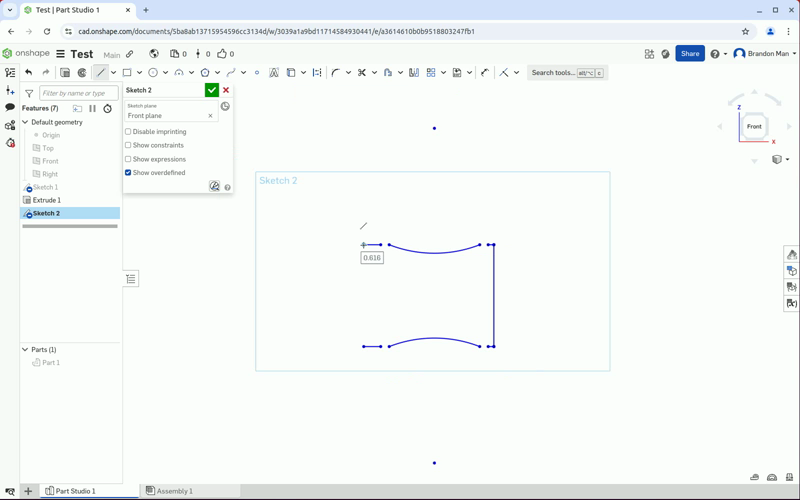
scroll(-6)
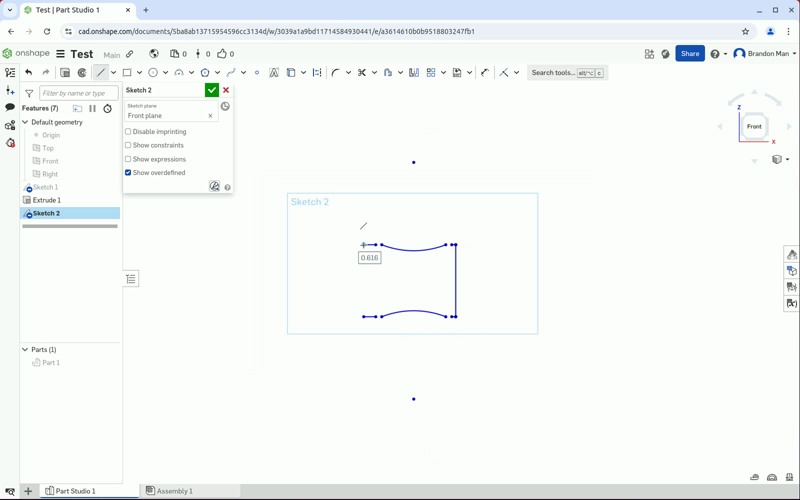
scroll(-6)
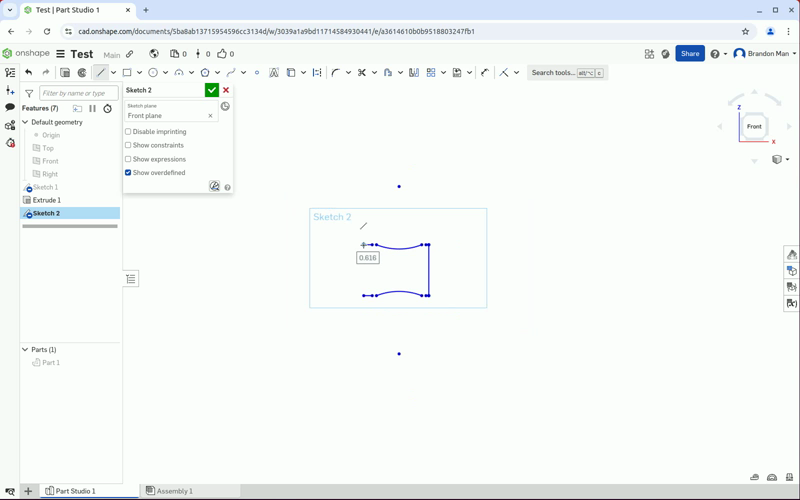
scroll(-6)
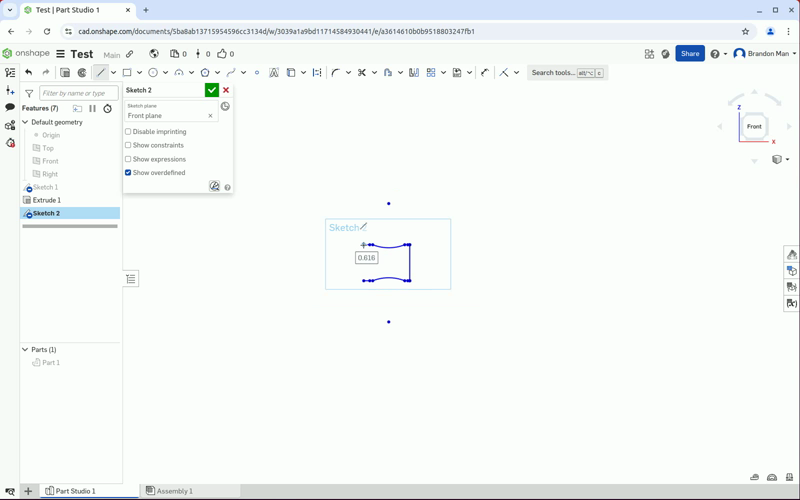
scroll(-6)
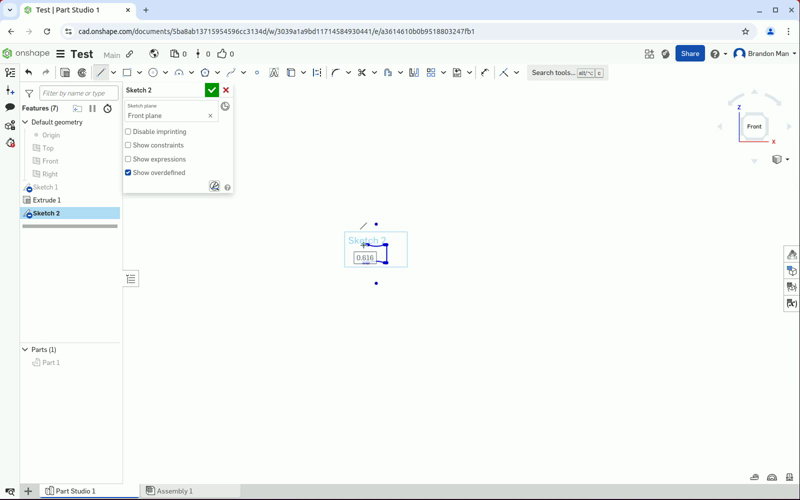
key_up(shift)
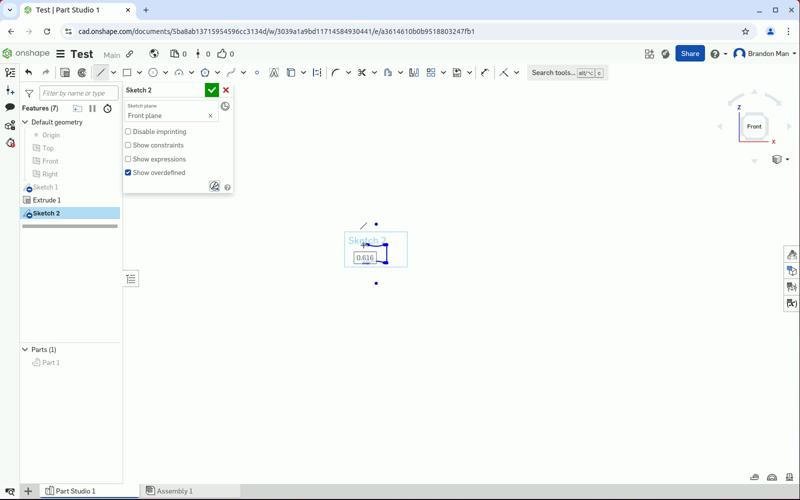
key(esc)
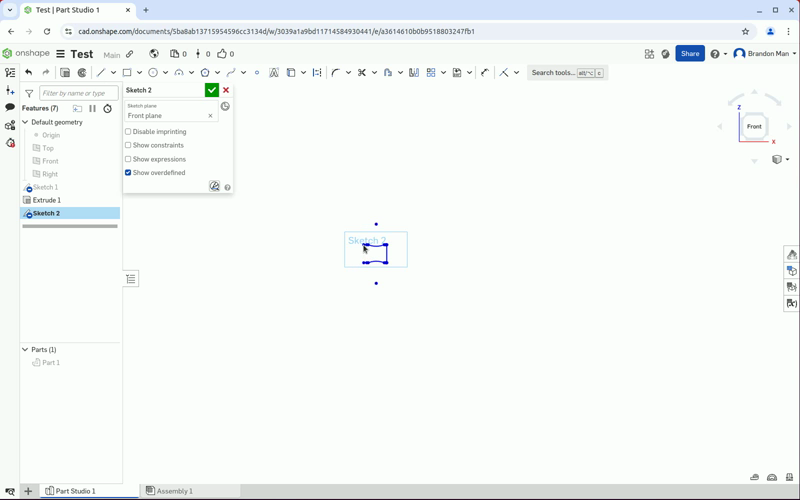
key(a)
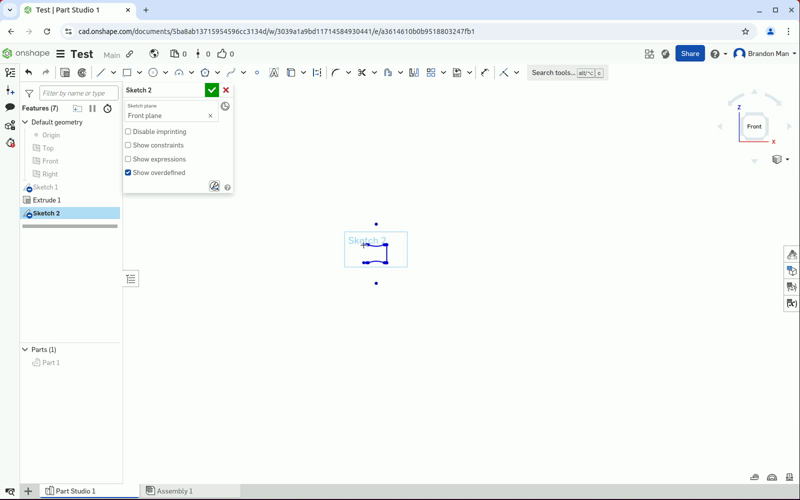
mouse_move(363, 244)
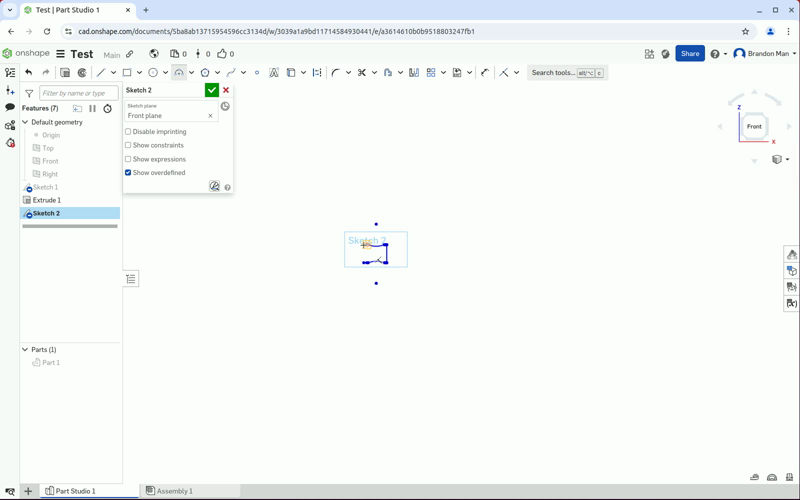
scroll(6)
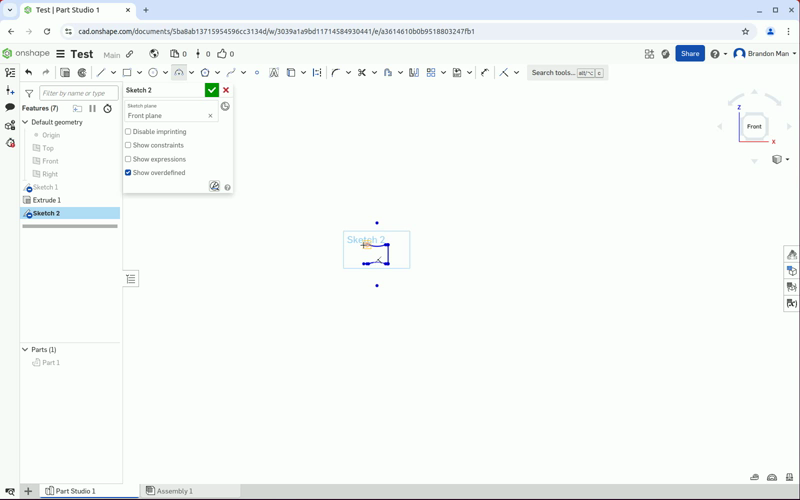
scroll(6)
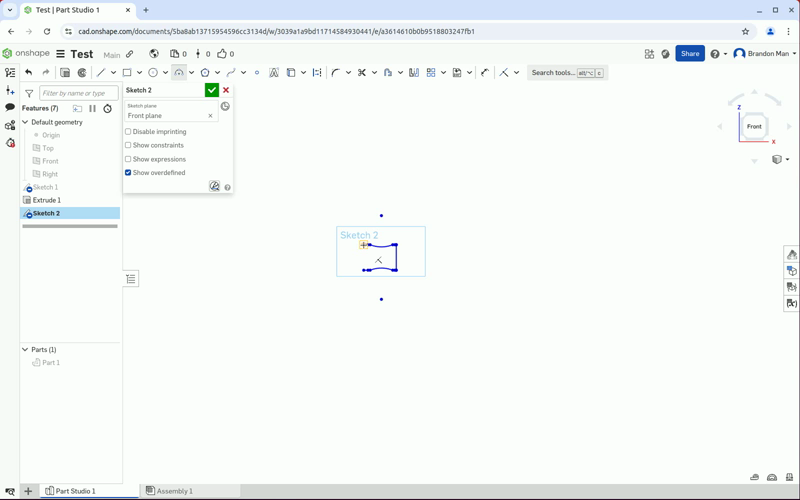
scroll(6)
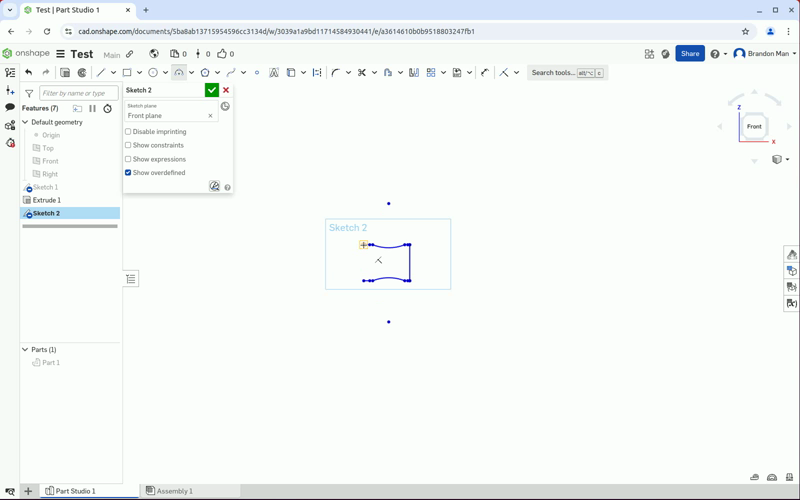
scroll(6)
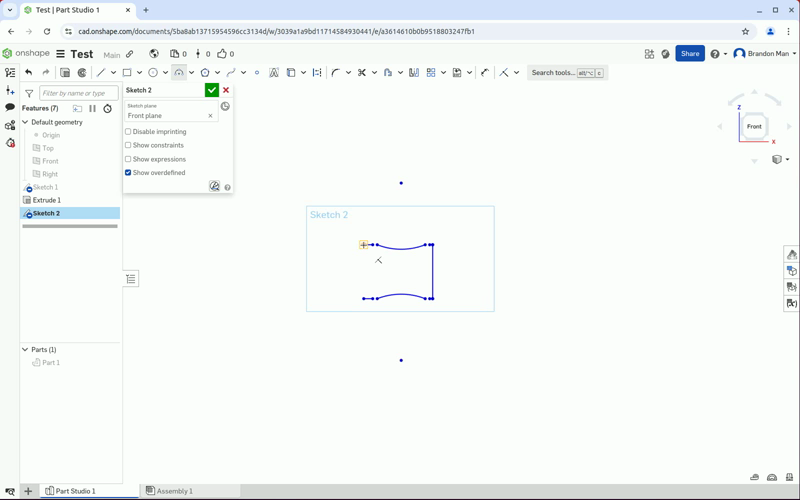
scroll(6)
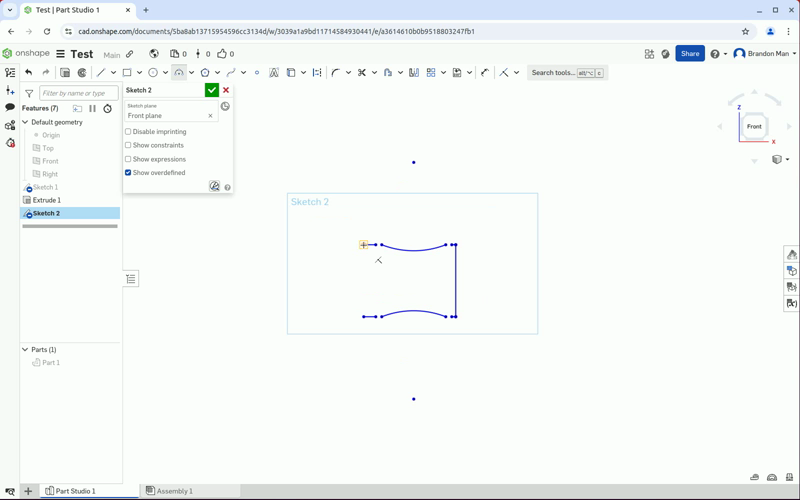
scroll(6)
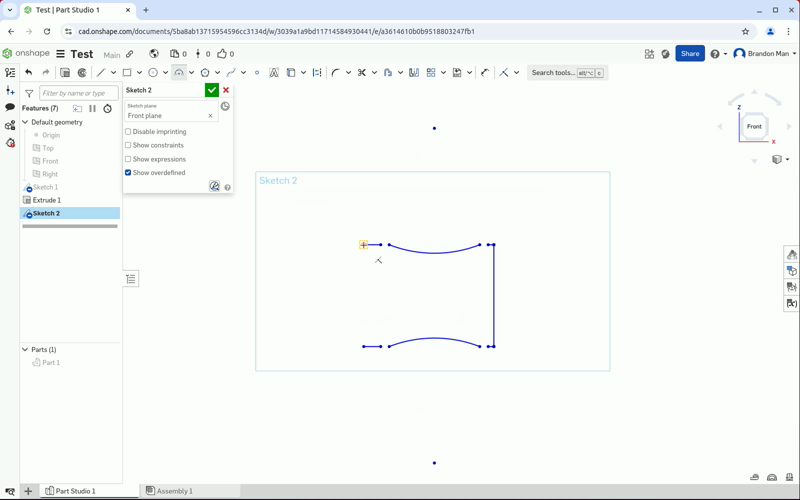
scroll(6)
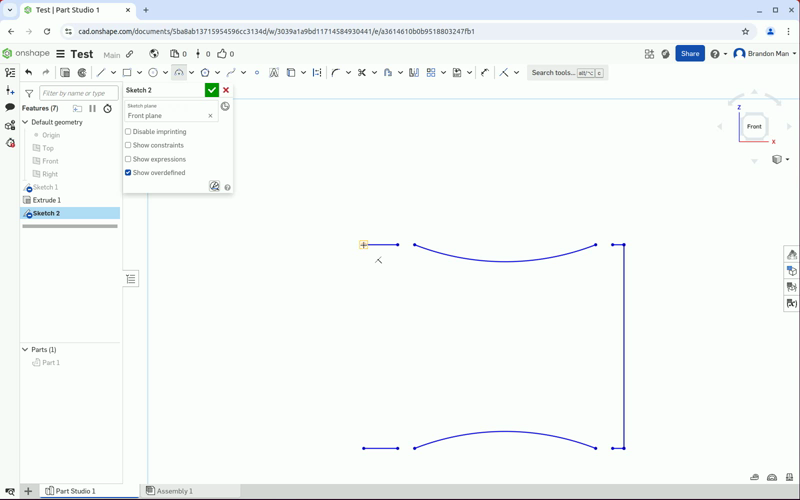
click(363, 244)
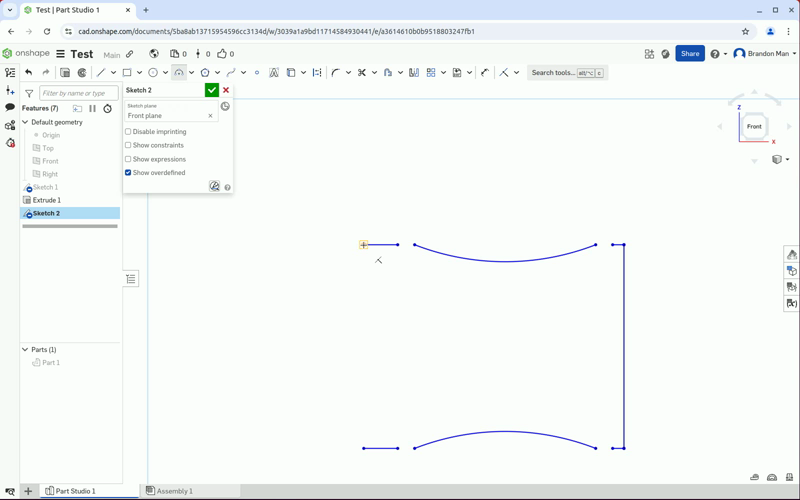
scroll(-6)
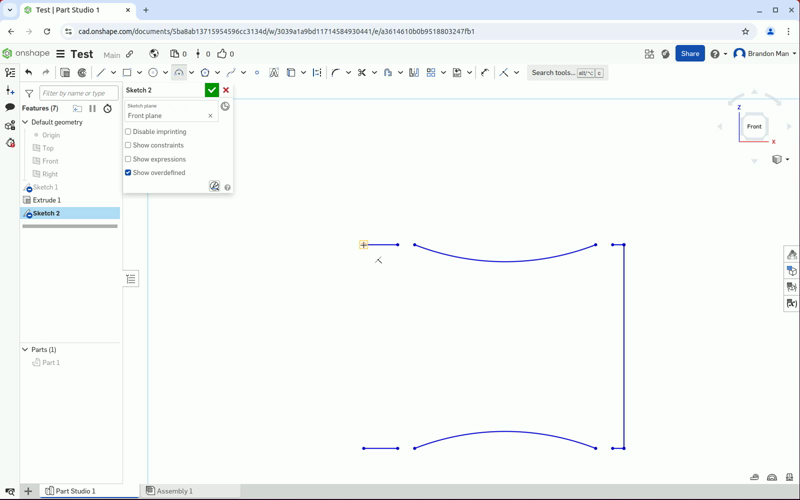
scroll(-6)
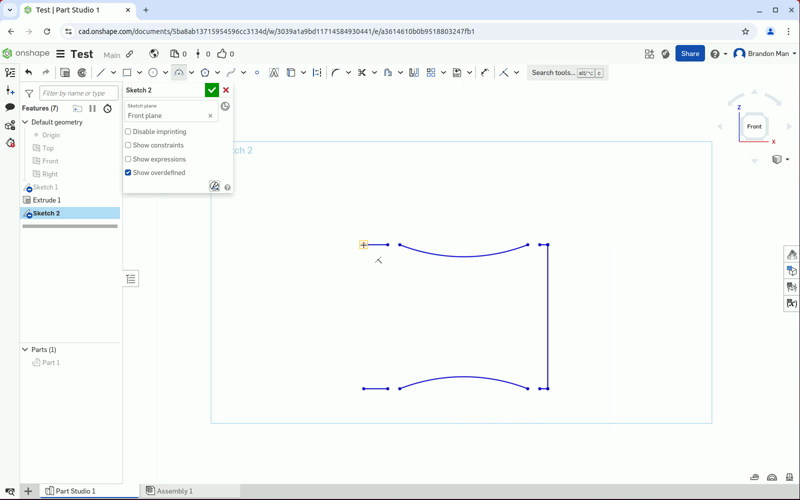
scroll(-6)
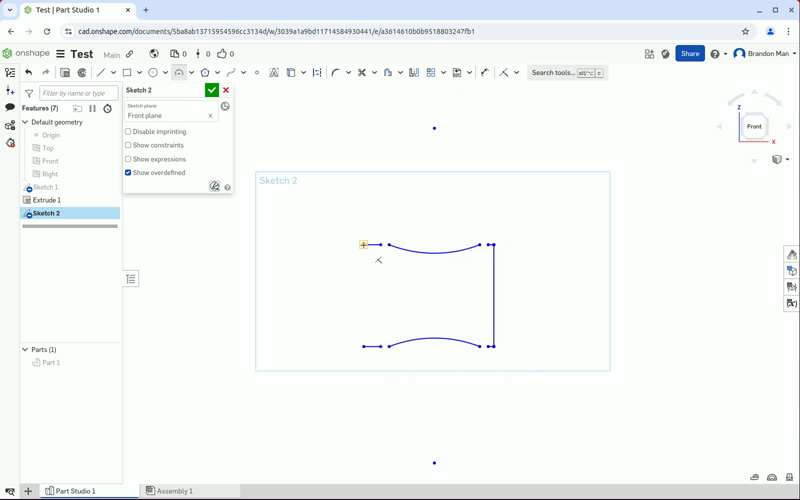
scroll(-6)
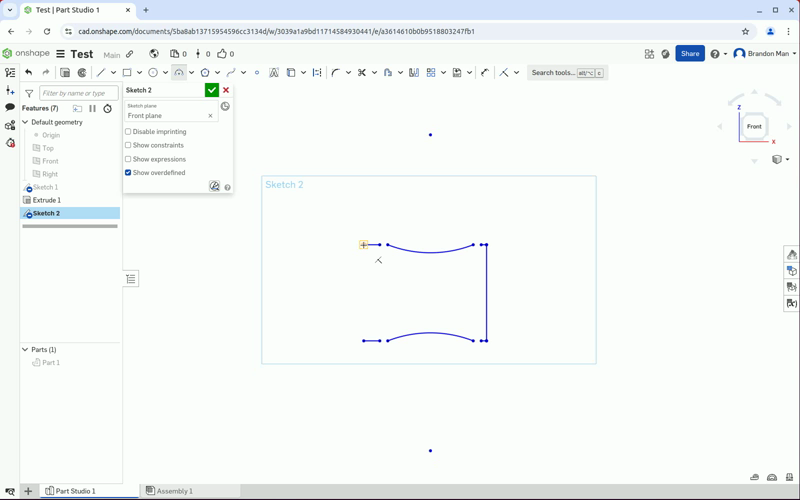
scroll(-6)
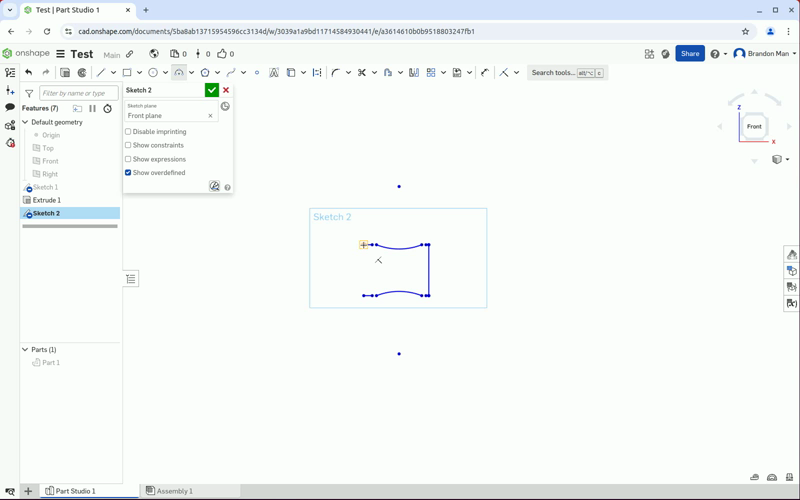
scroll(-6)
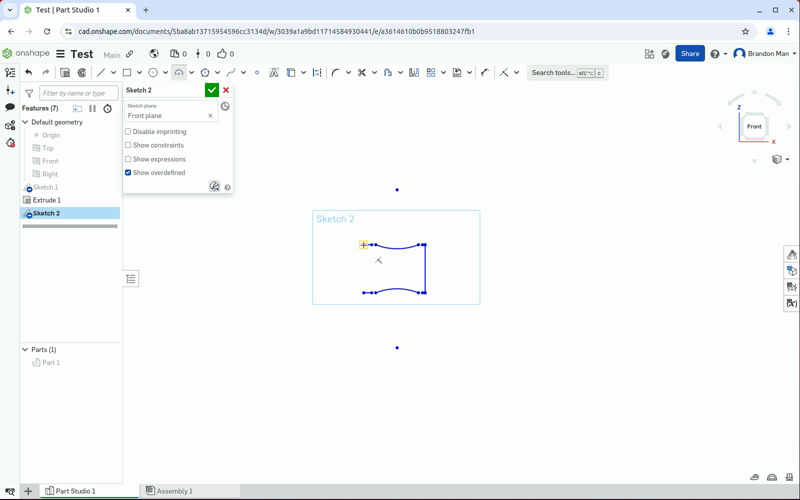
scroll(-6)
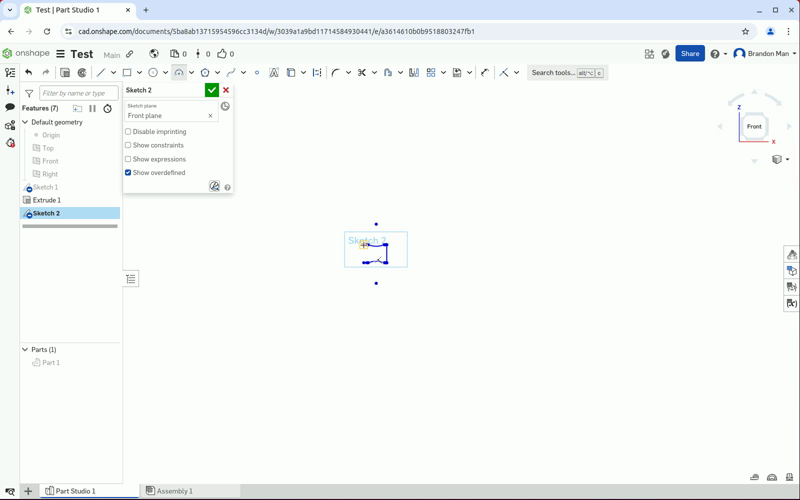
mouse_move(363, 262)
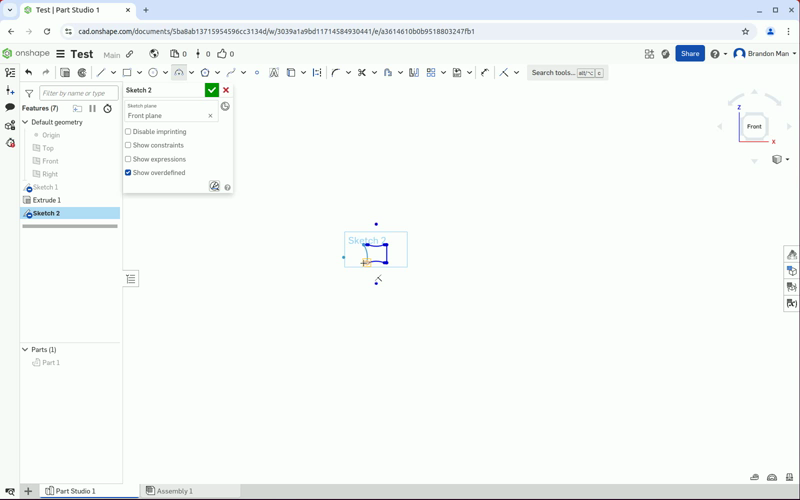
scroll(6)
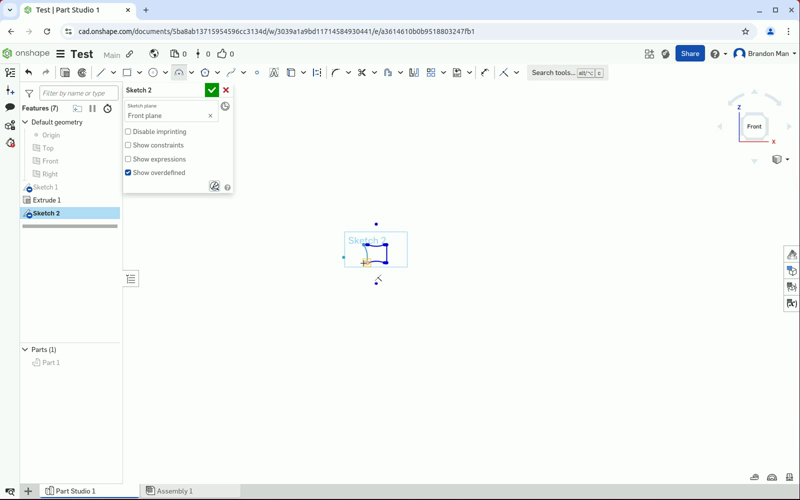
scroll(6)
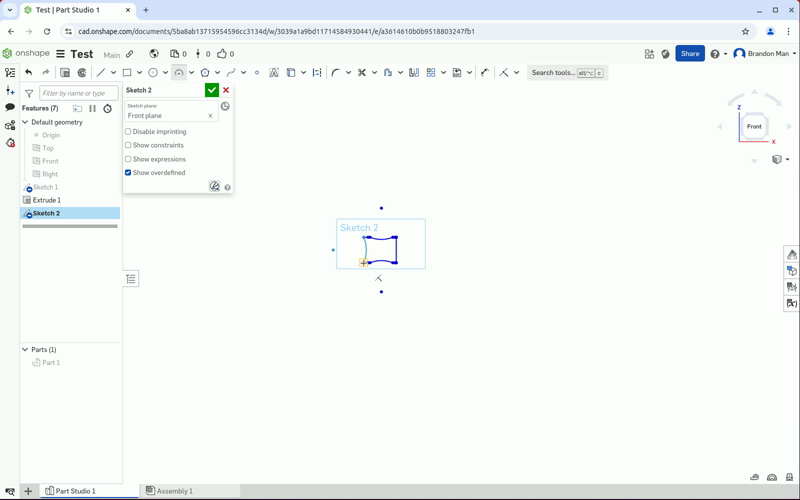
scroll(6)
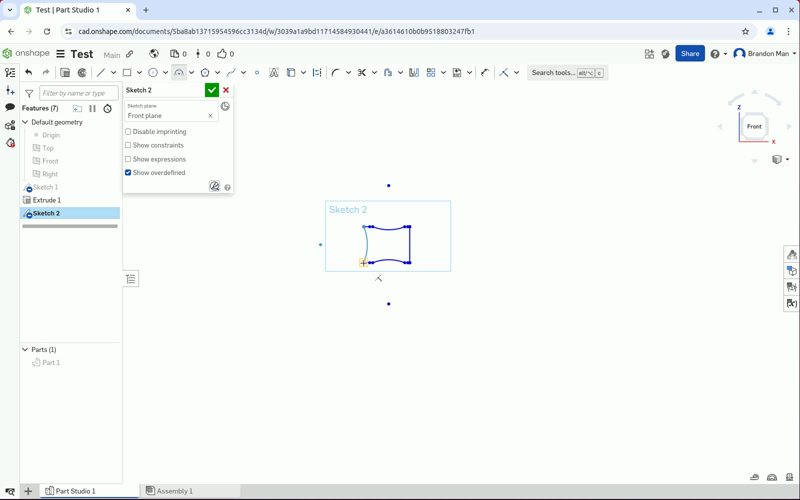
scroll(6)
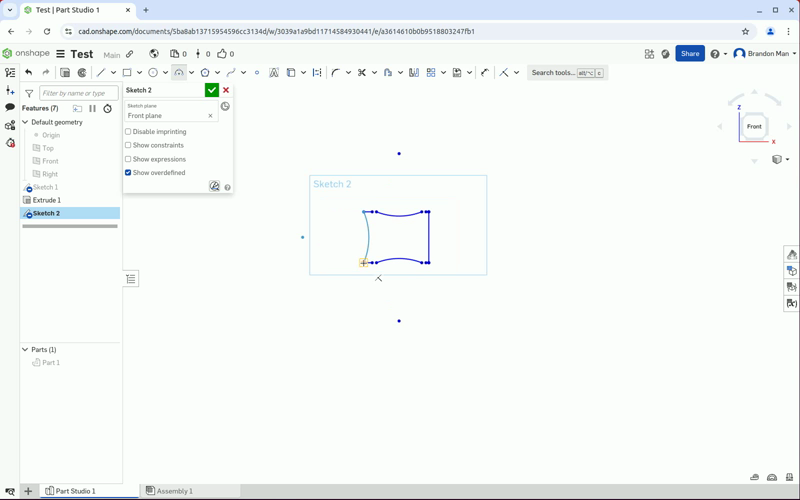
scroll(6)
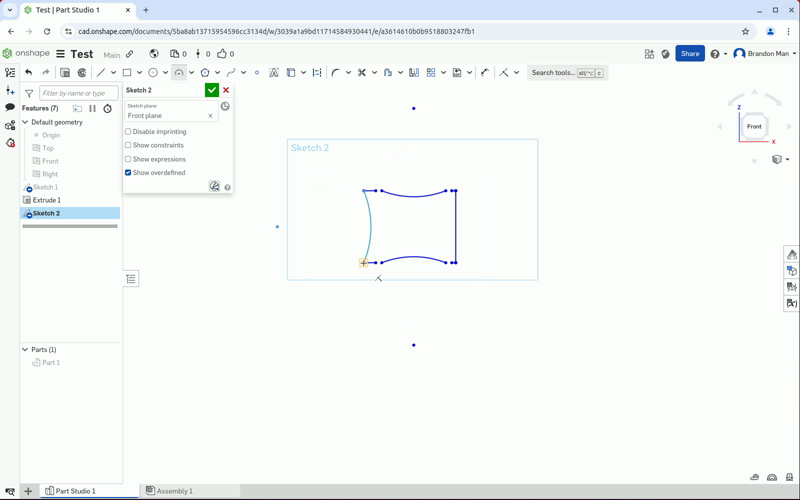
scroll(6)
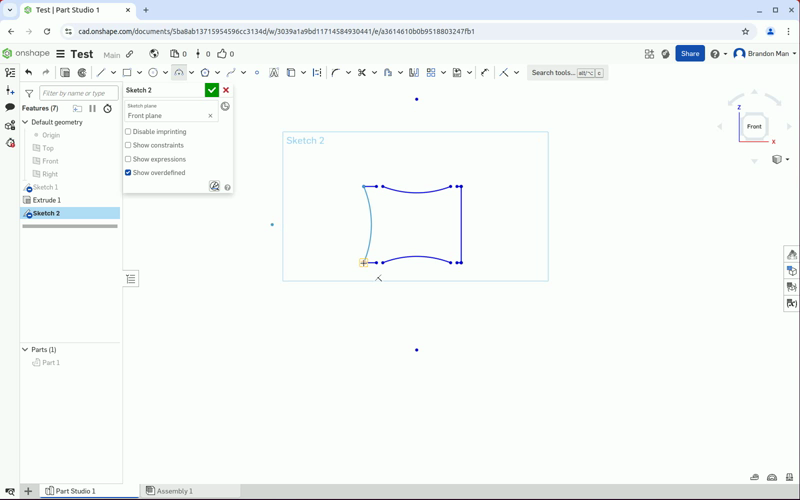
scroll(6)
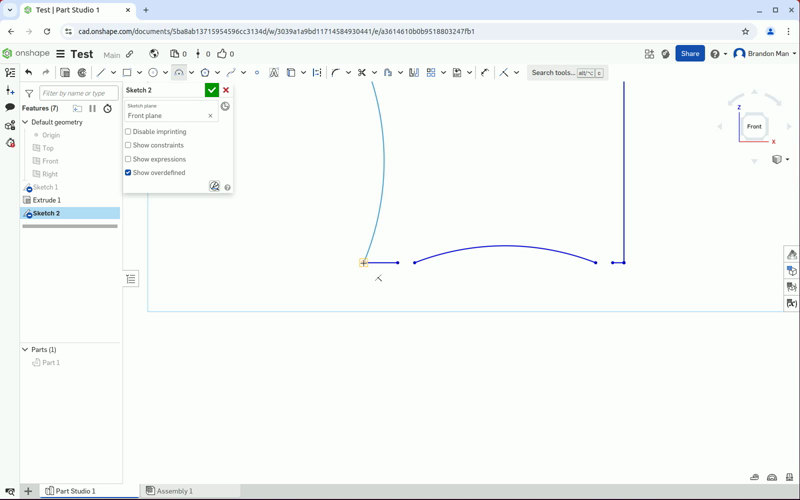
click(363, 262)
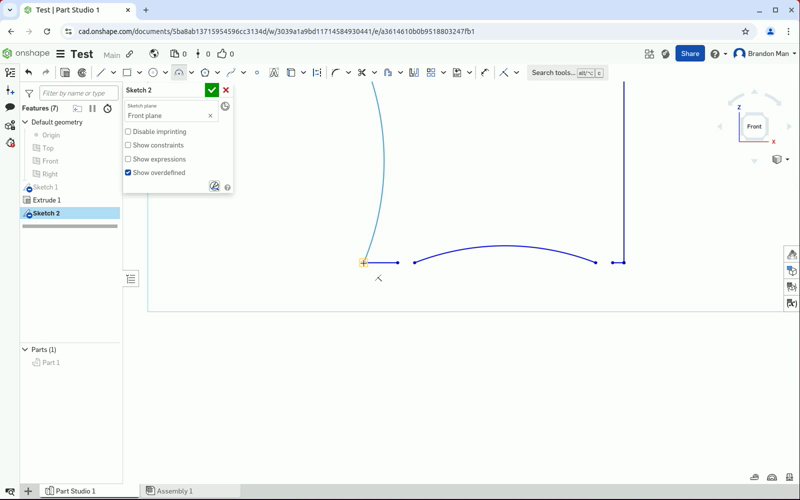
scroll(-6)
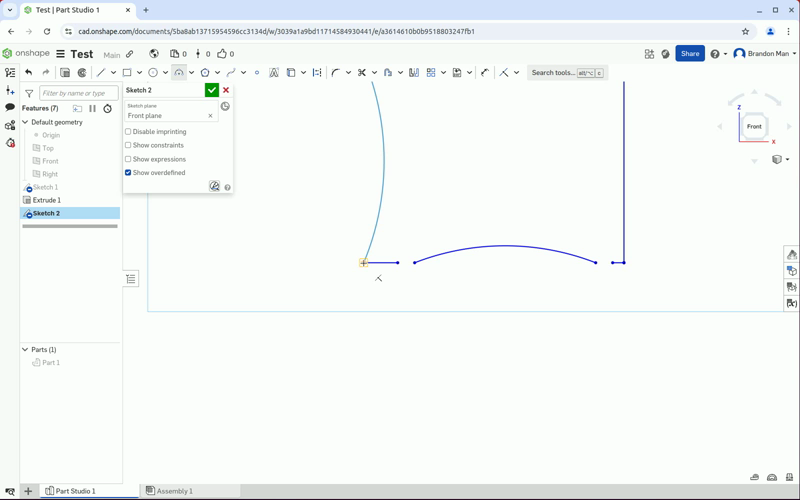
scroll(-6)
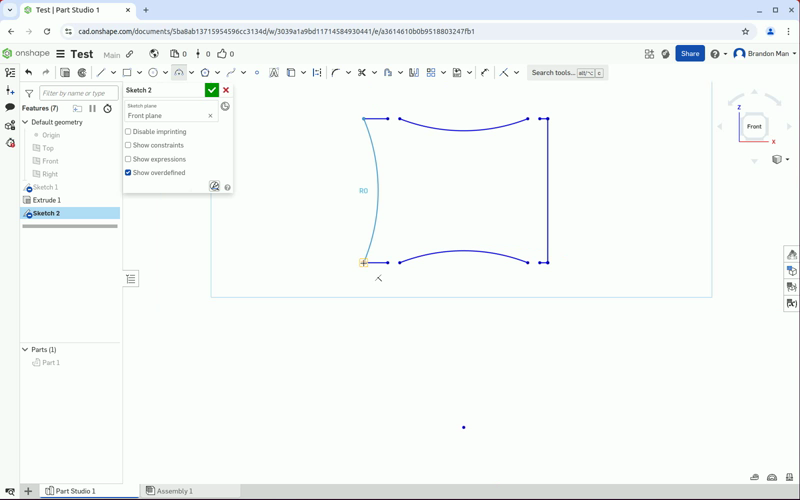
scroll(-6)
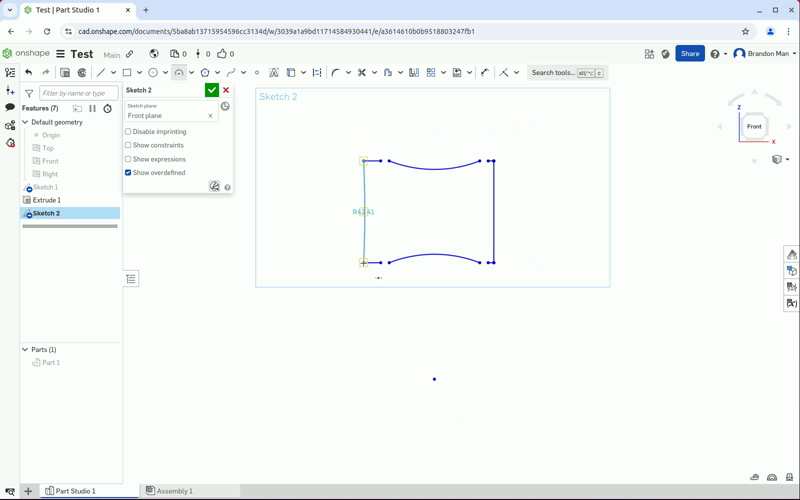
scroll(-6)
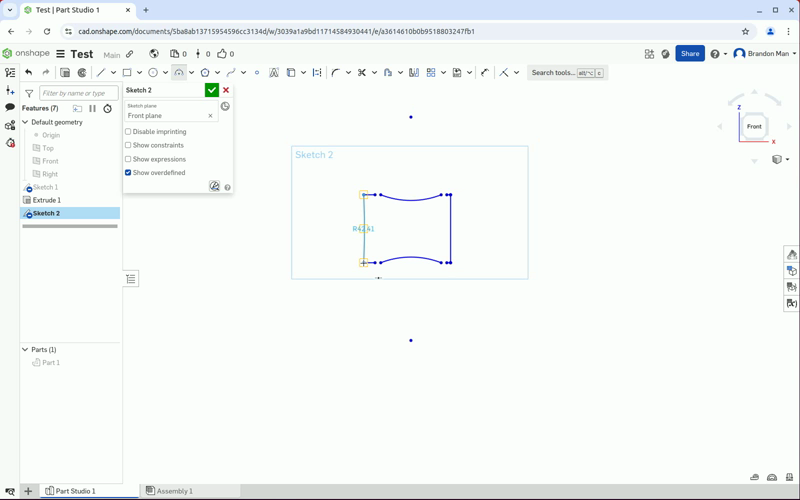
scroll(-6)
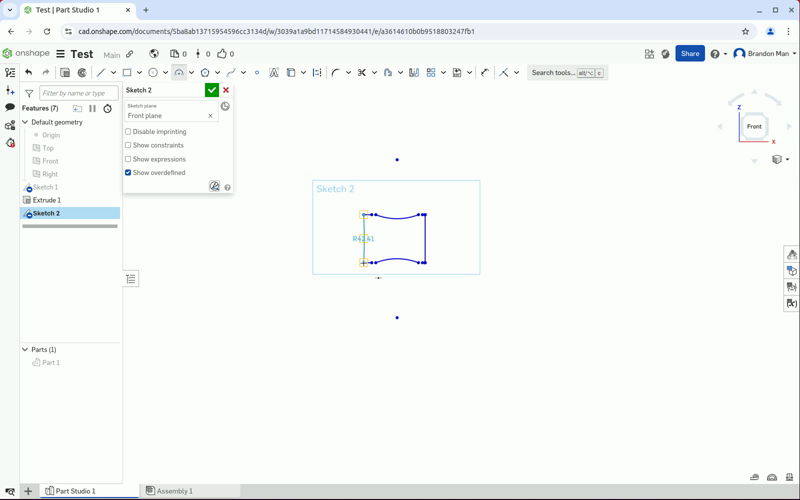
scroll(-6)
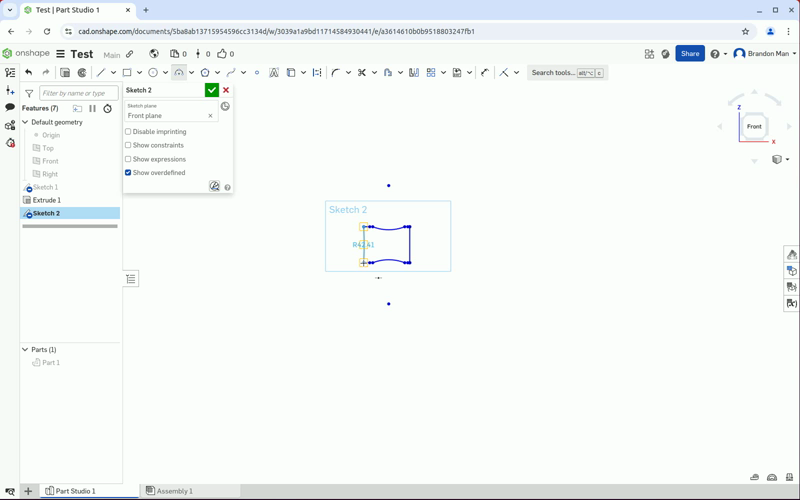
scroll(-6)
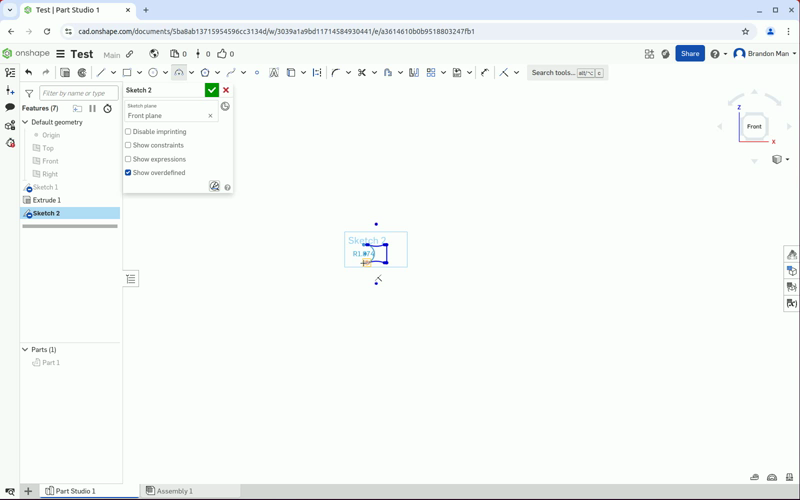
key_down(shift)
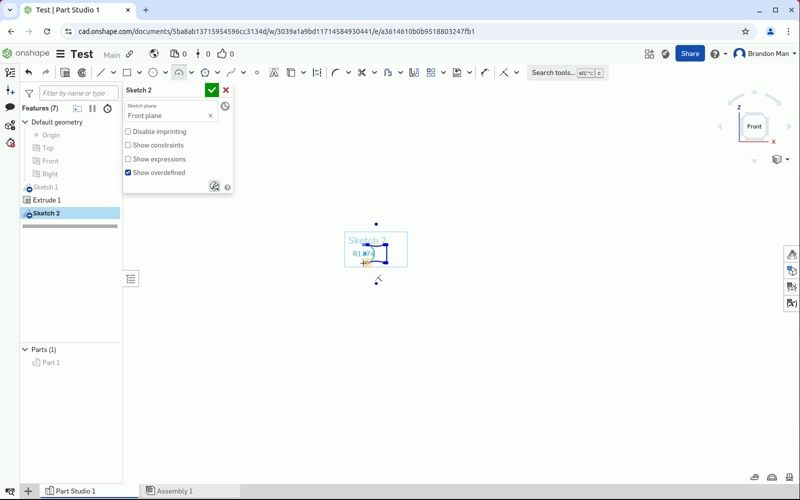
mouse_move(347, 253)
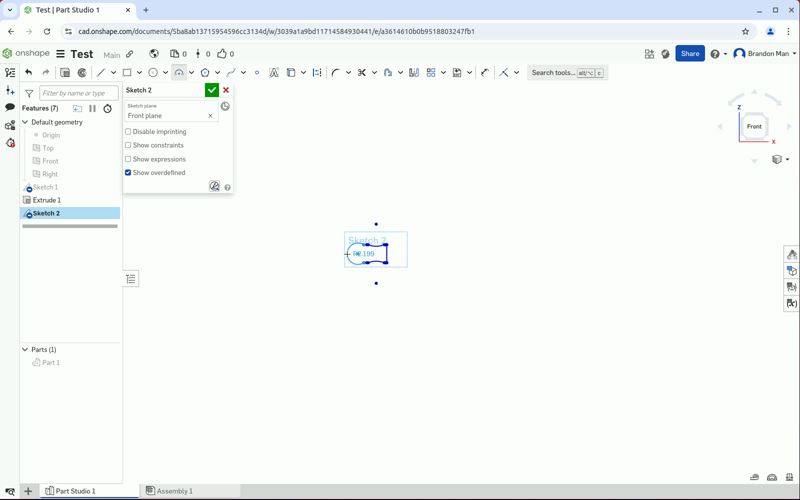
click(347, 253)
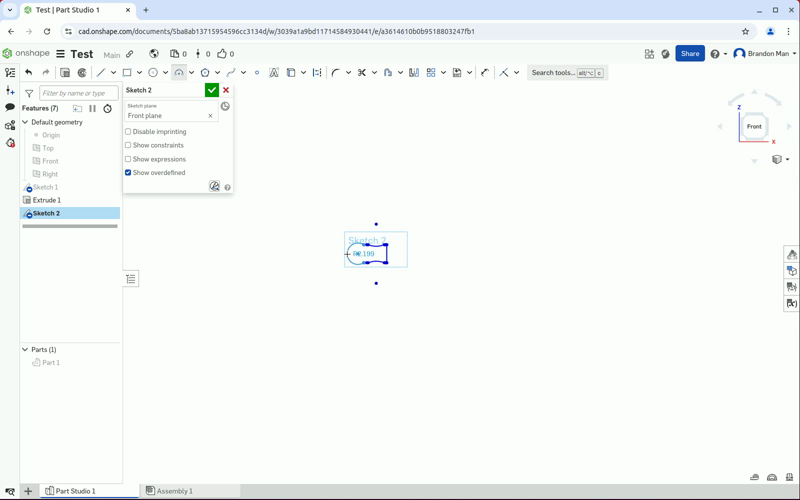
key_up(shift)
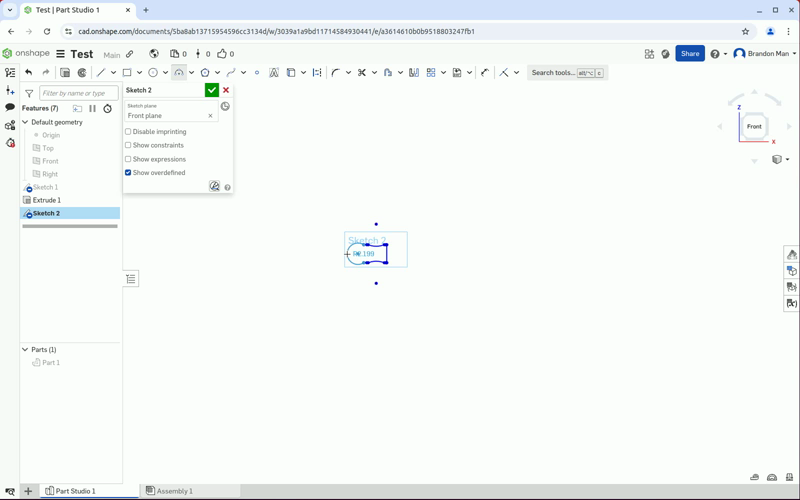
key(esc)
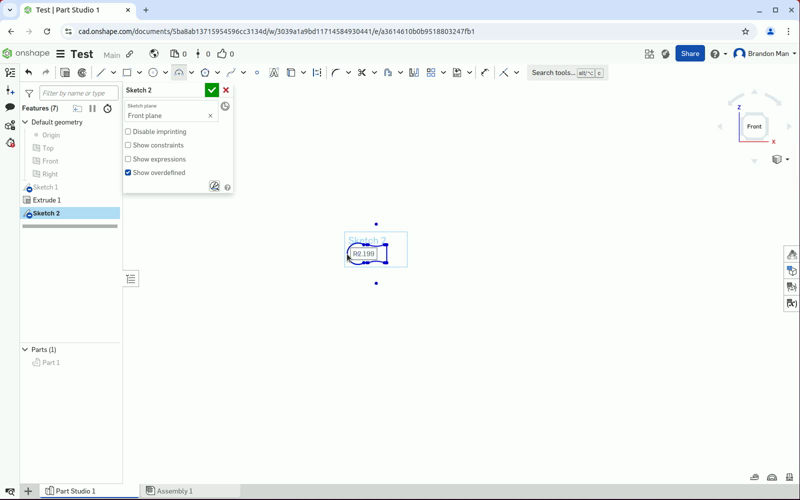
key(c)
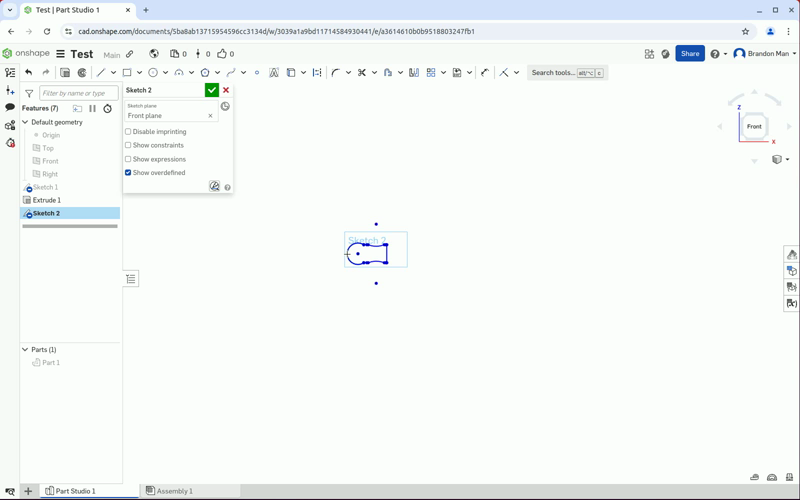
key_down(shift)
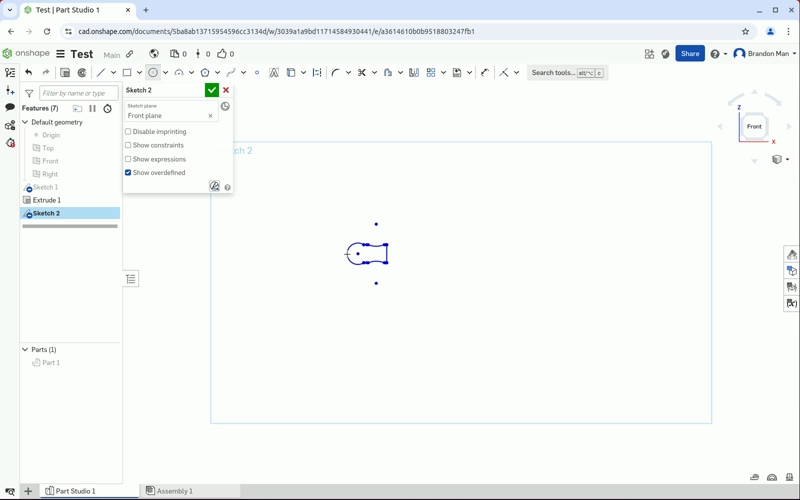
mouse_move(349, 253)
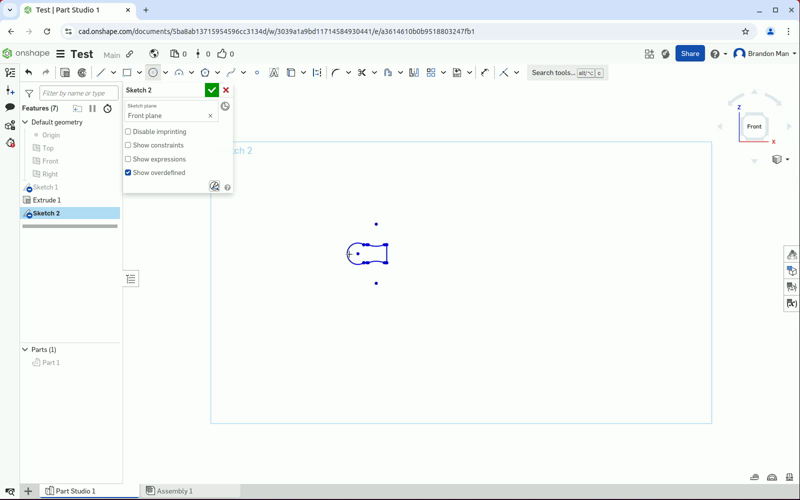
scroll(6)
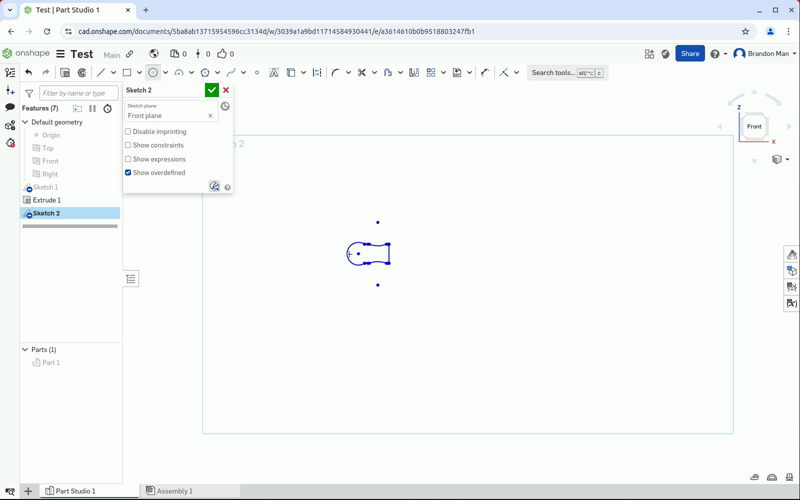
scroll(6)
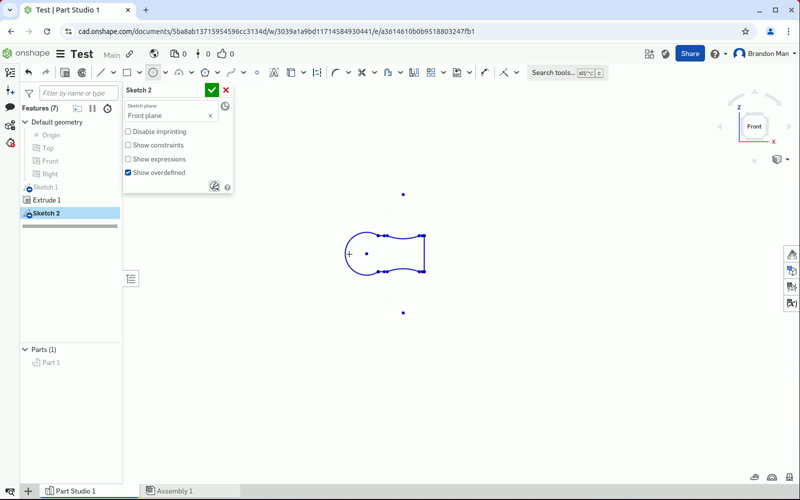
scroll(6)
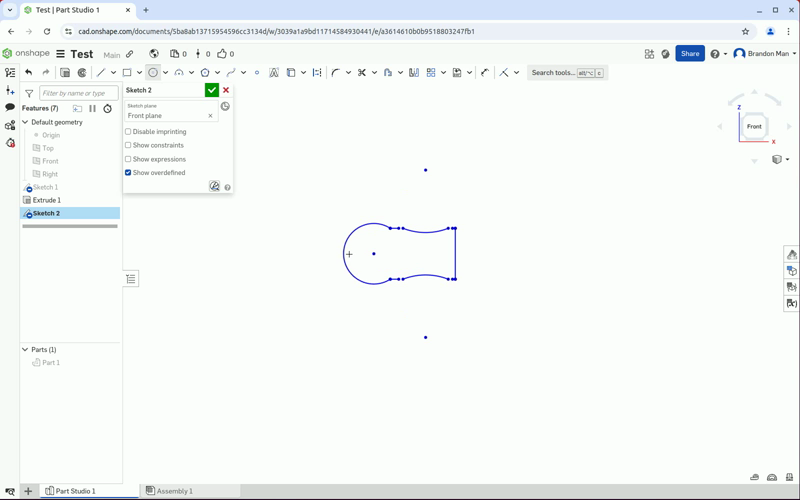
scroll(6)
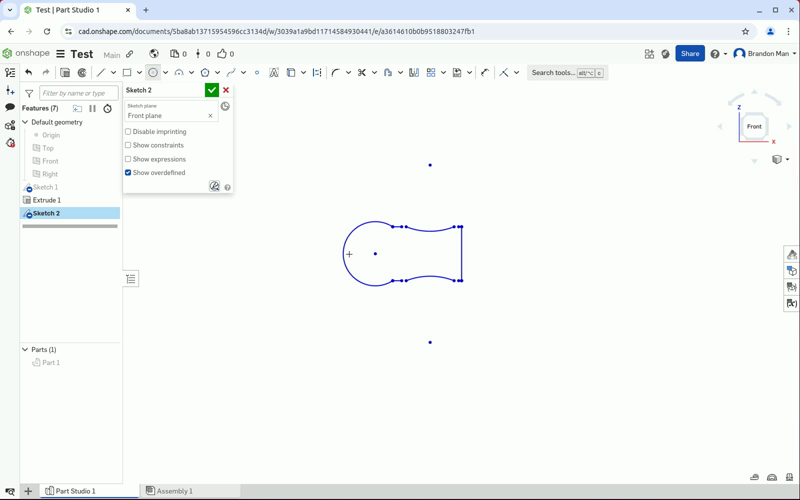
scroll(6)
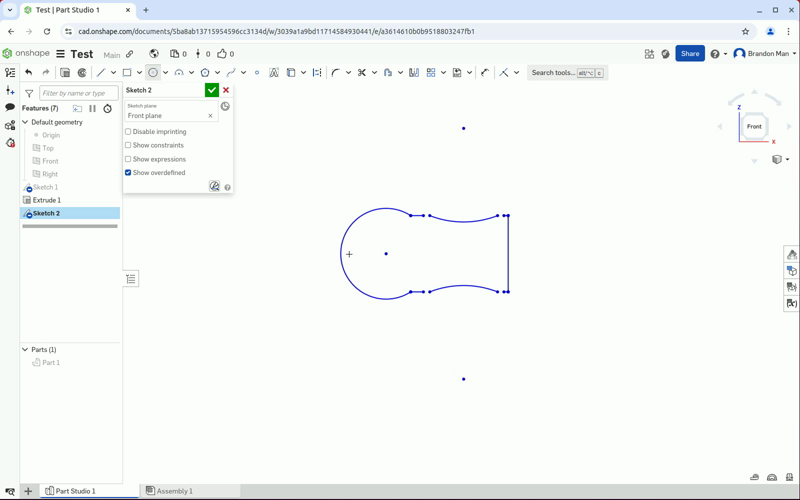
scroll(6)
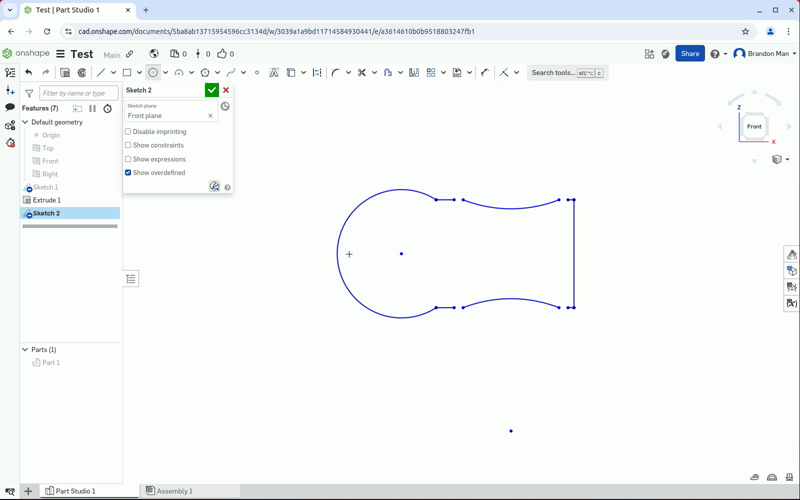
scroll(6)
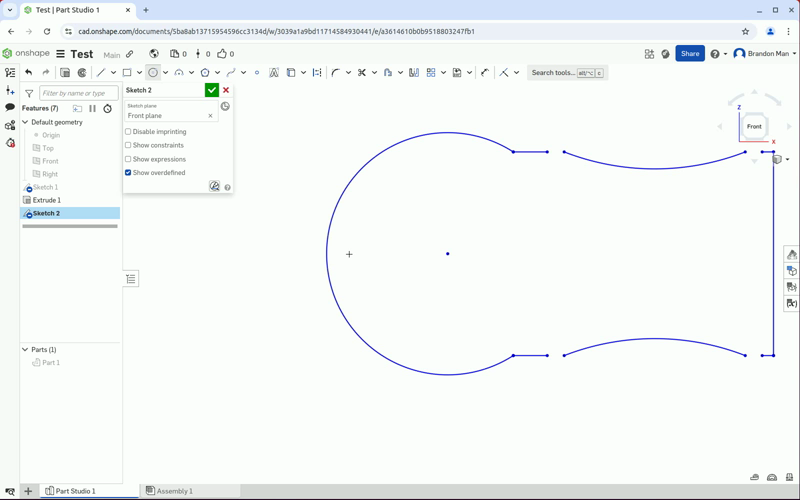
click(349, 253)
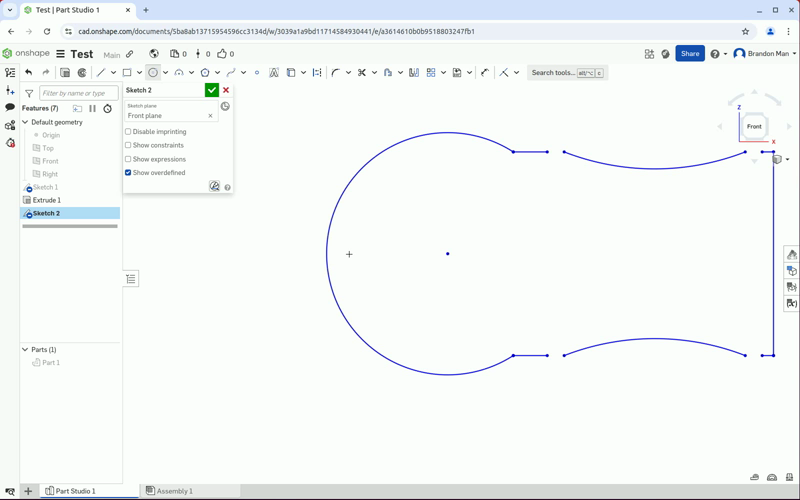
scroll(-6)
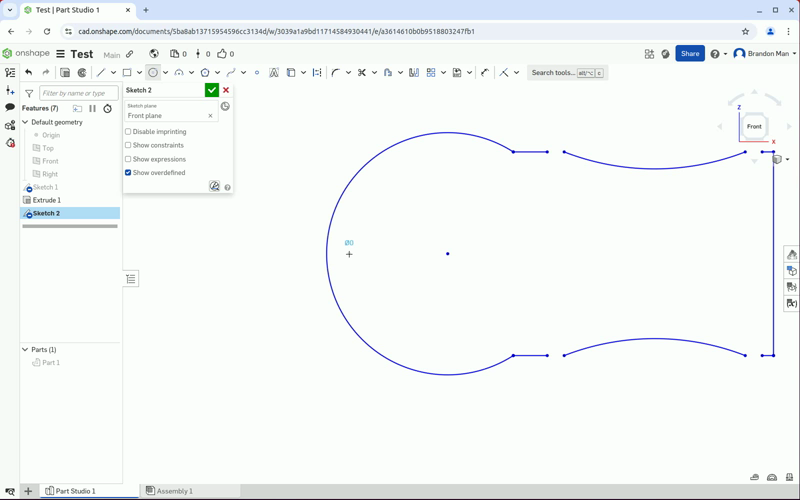
scroll(-6)
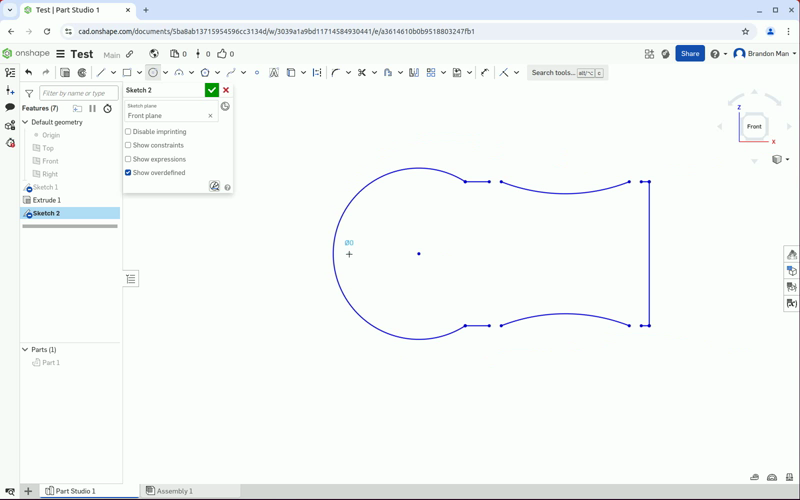
scroll(-6)
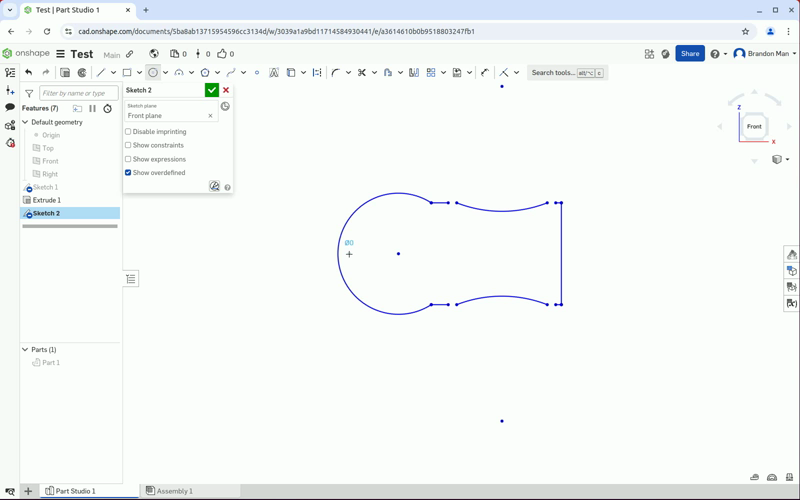
scroll(-6)
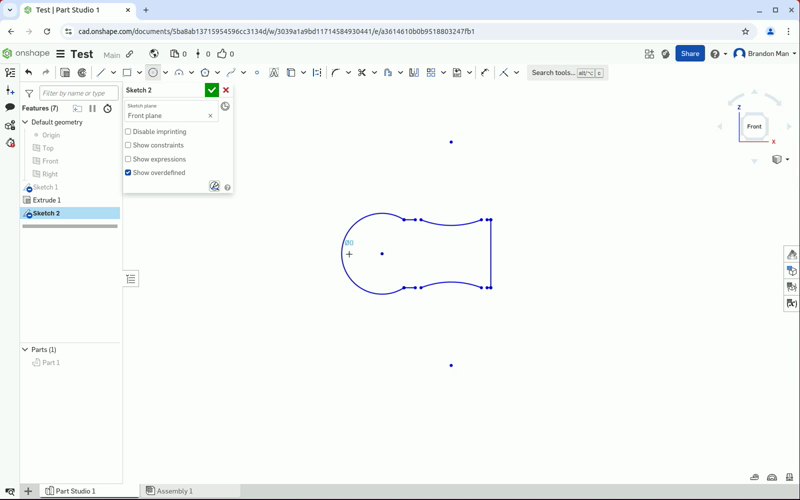
scroll(-6)
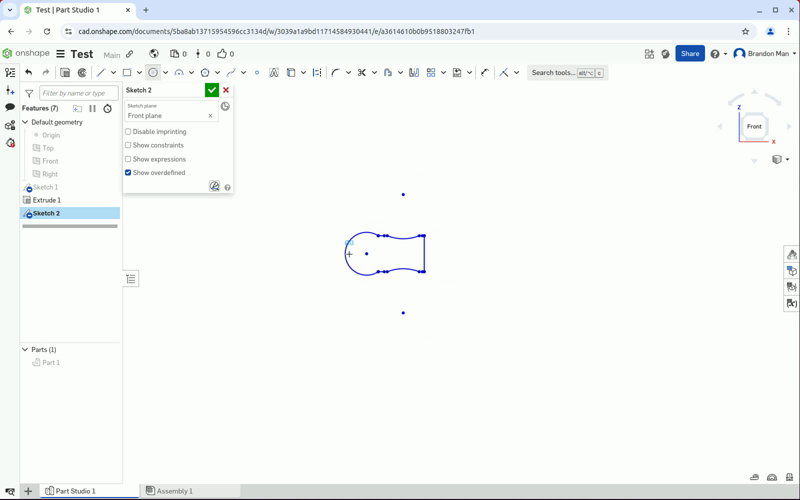
scroll(-6)
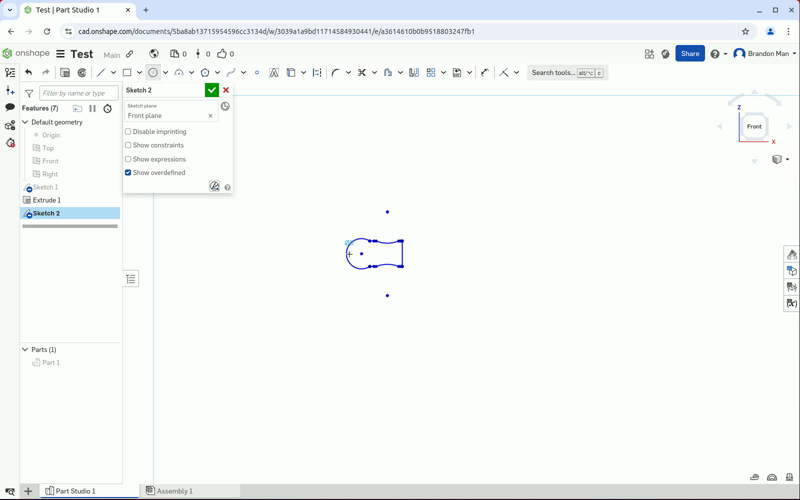
scroll(-6)
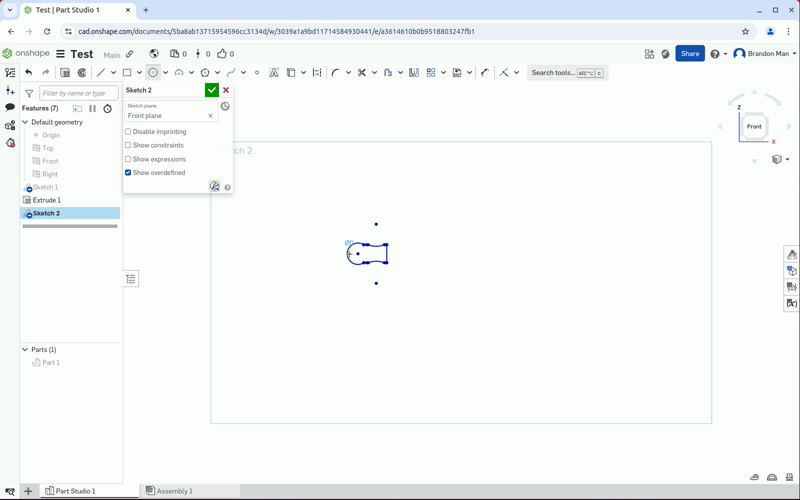
key_up(shift)
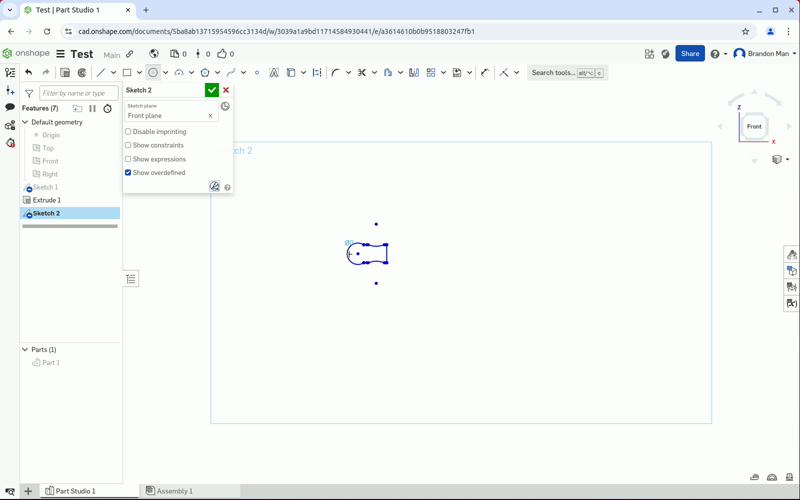
mouse_move(350, 253)
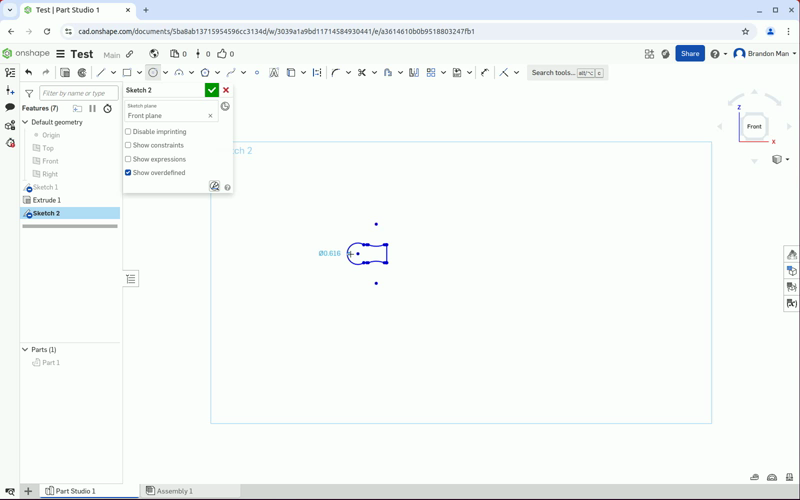
scroll(6)
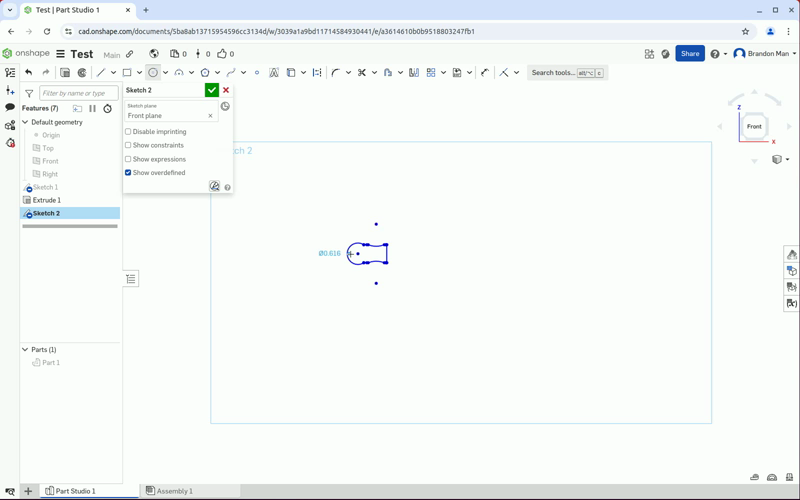
scroll(6)
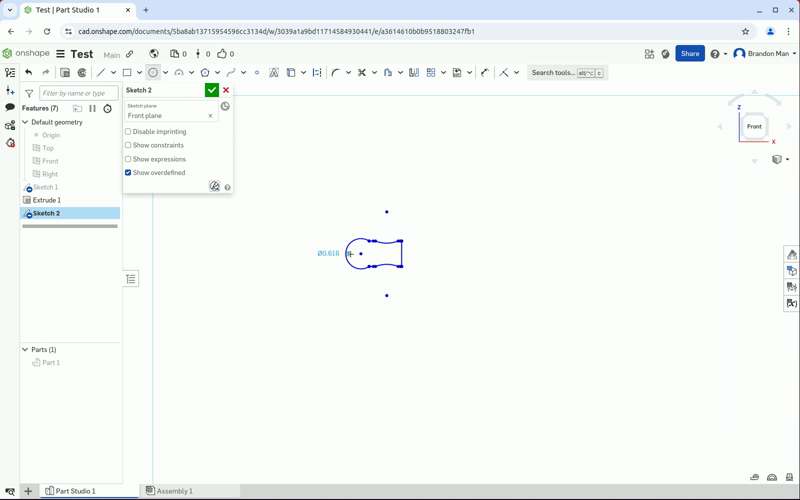
scroll(6)
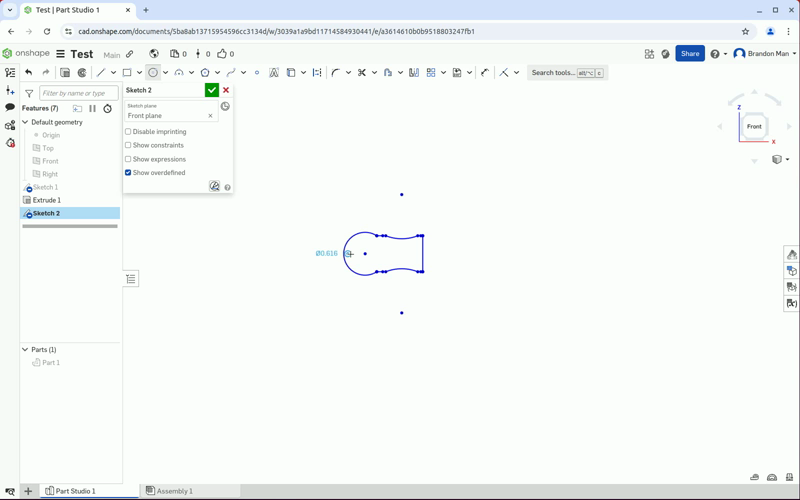
scroll(6)
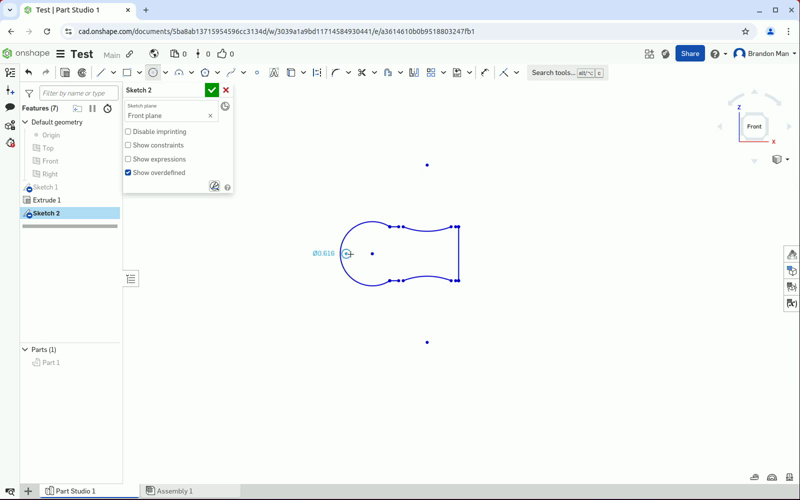
scroll(6)
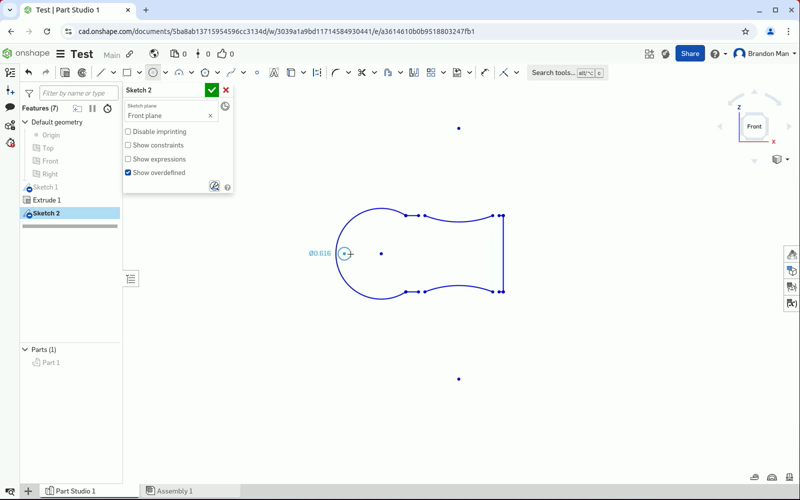
scroll(6)
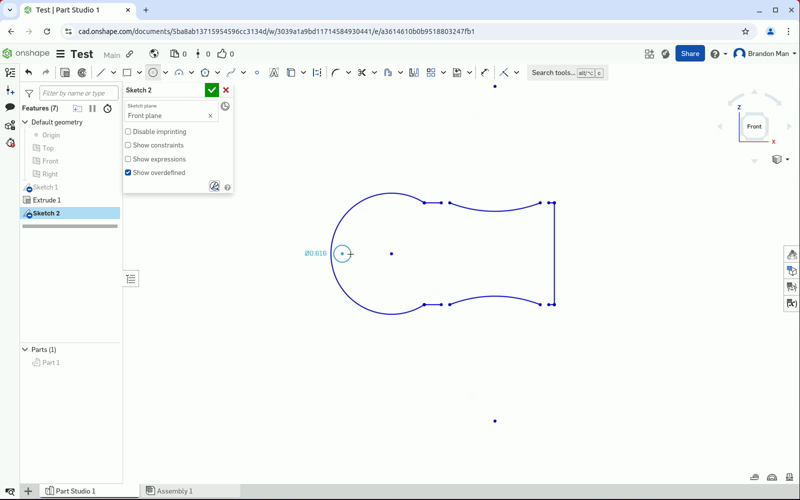
scroll(6)
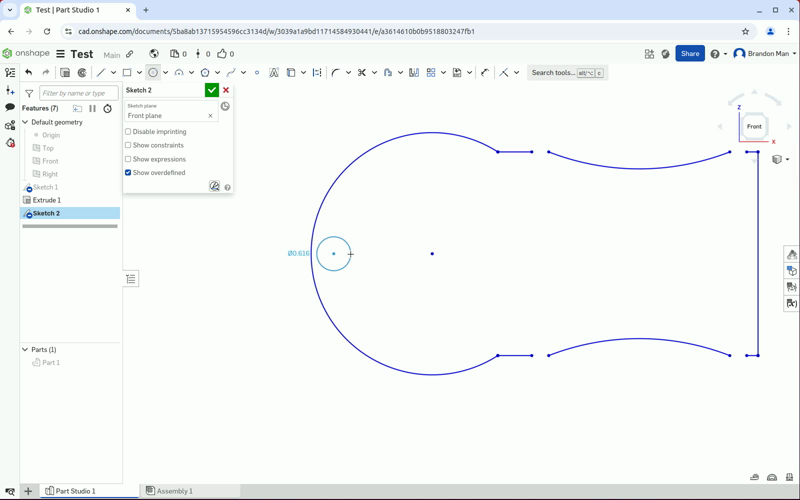
click(350, 253)
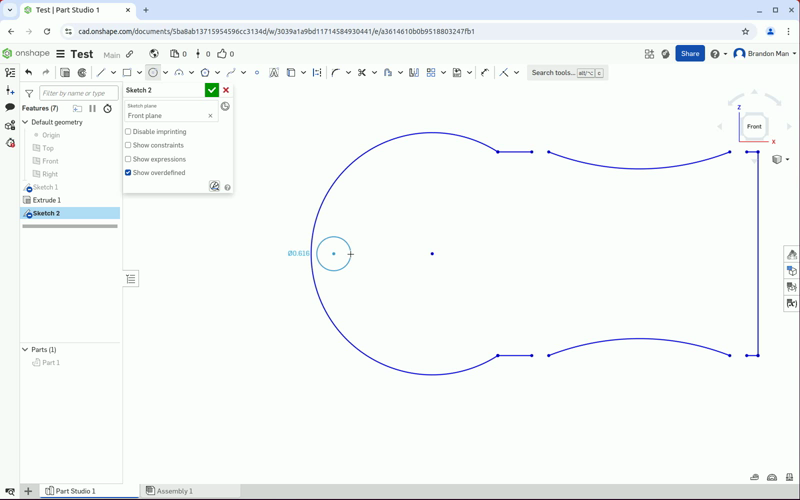
scroll(-6)
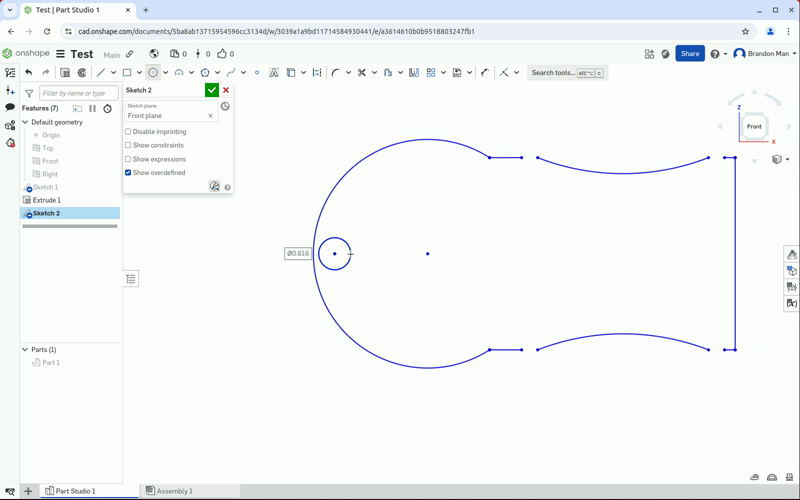
scroll(-6)
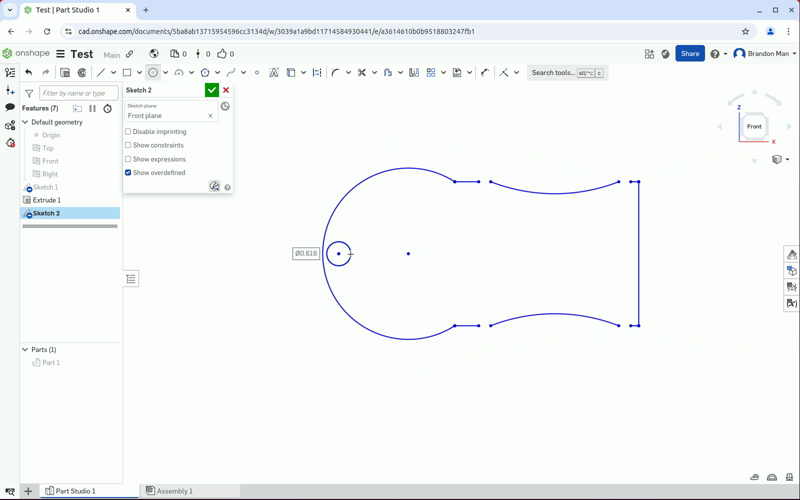
scroll(-6)
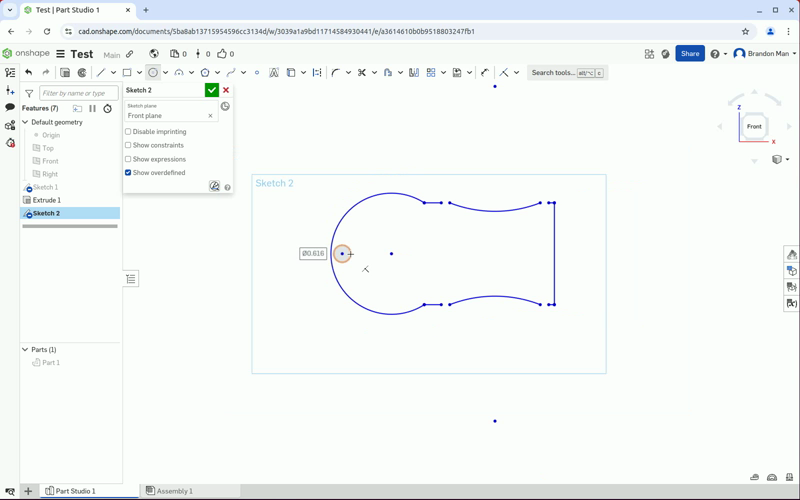
scroll(-6)
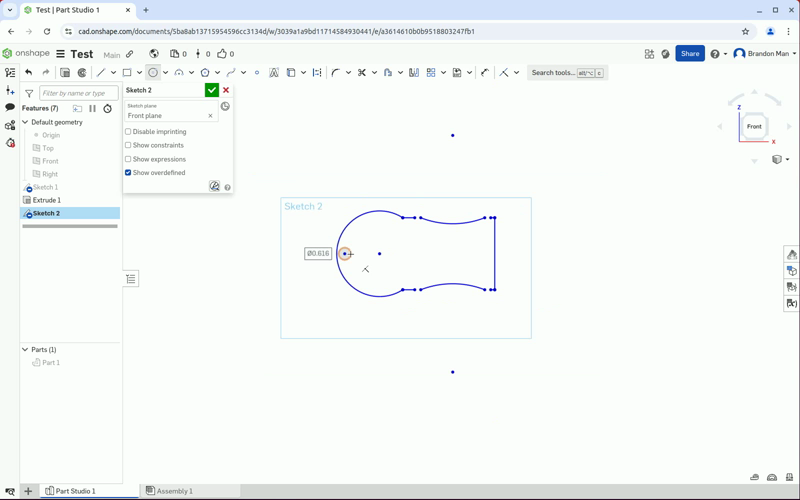
scroll(-6)
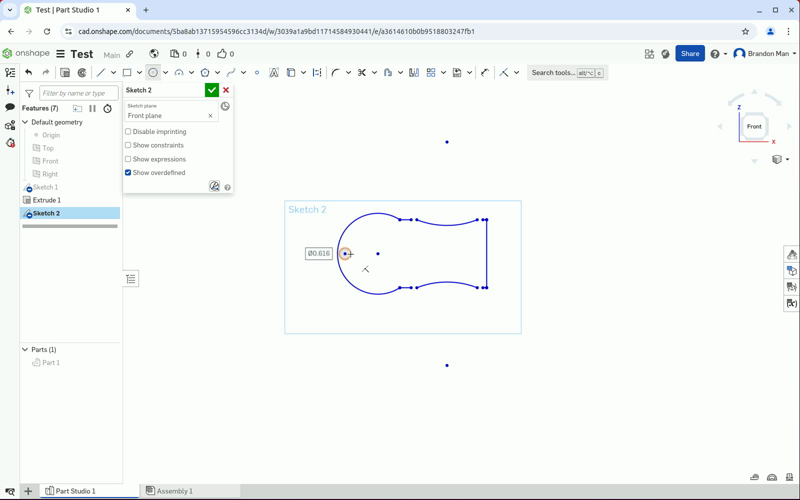
scroll(-6)
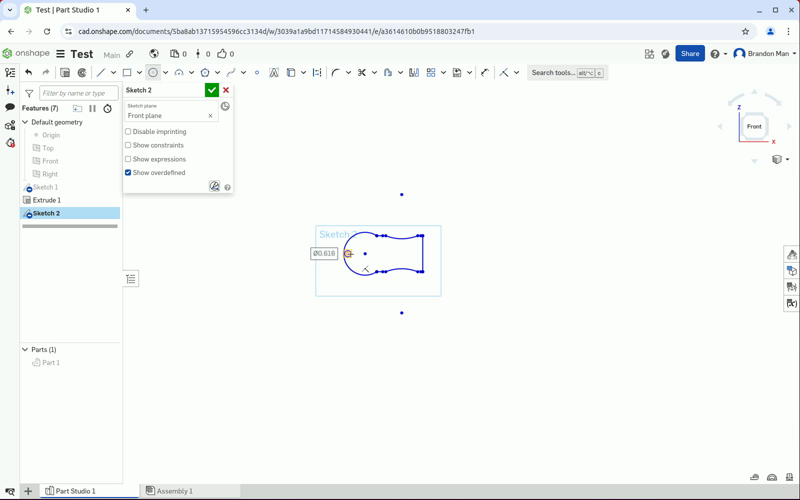
scroll(-6)
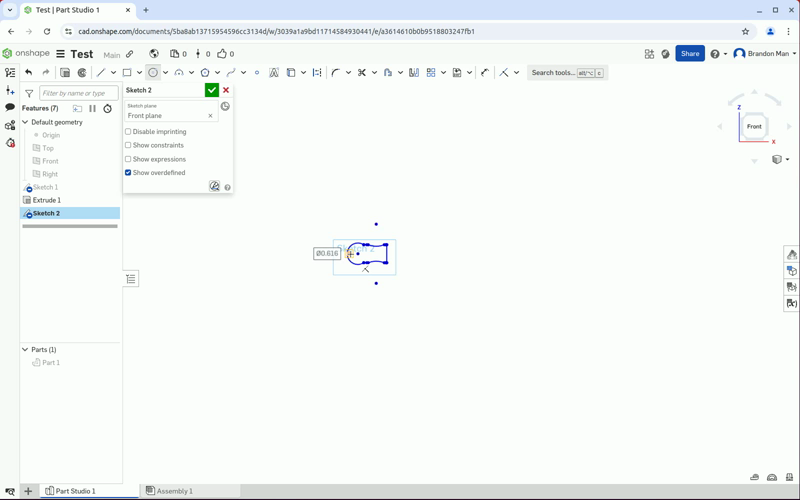
key(esc)
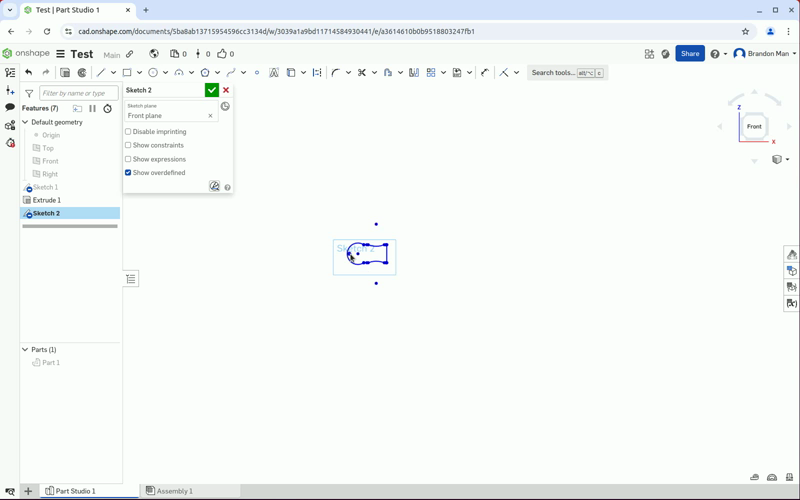
key(c)
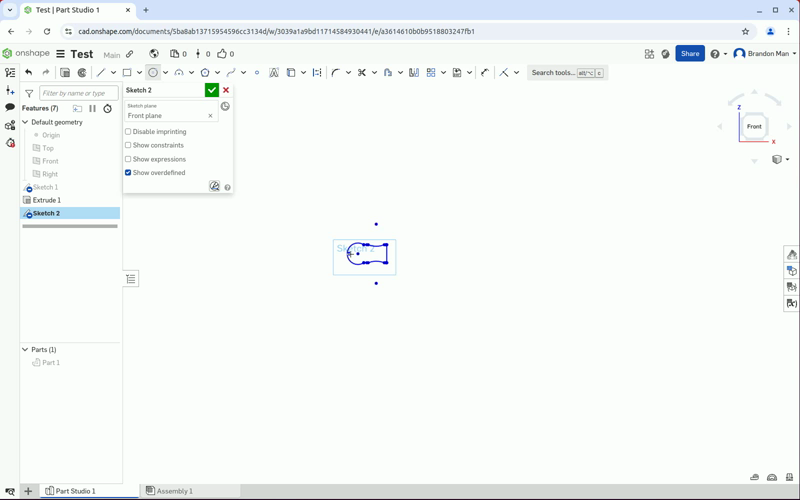
key_down(shift)
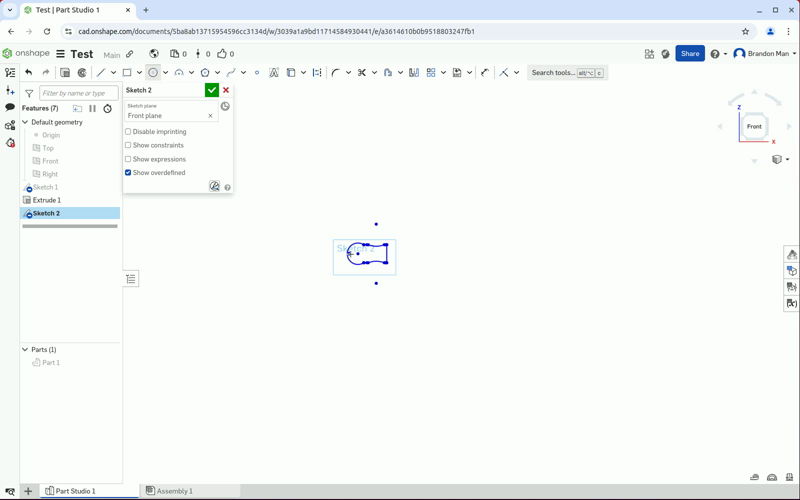
mouse_move(358, 253)
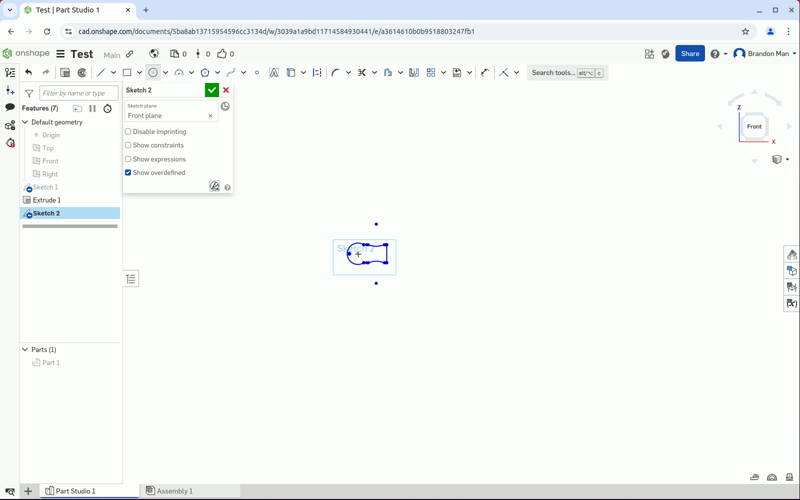
click(358, 253)
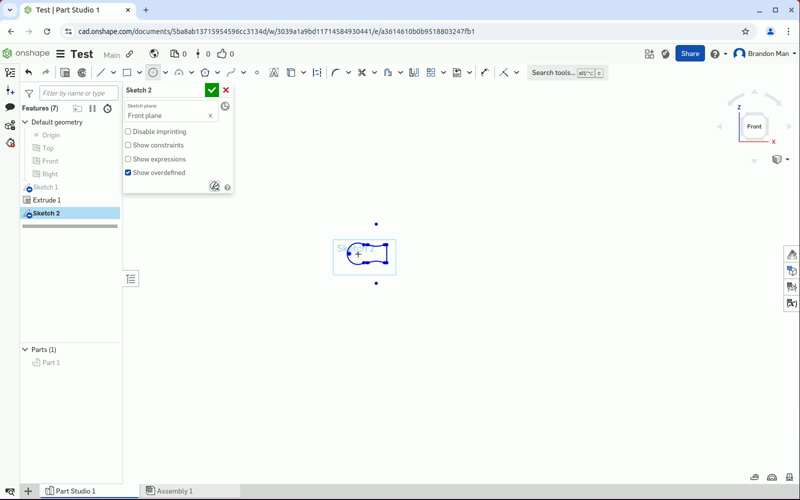
key_up(shift)
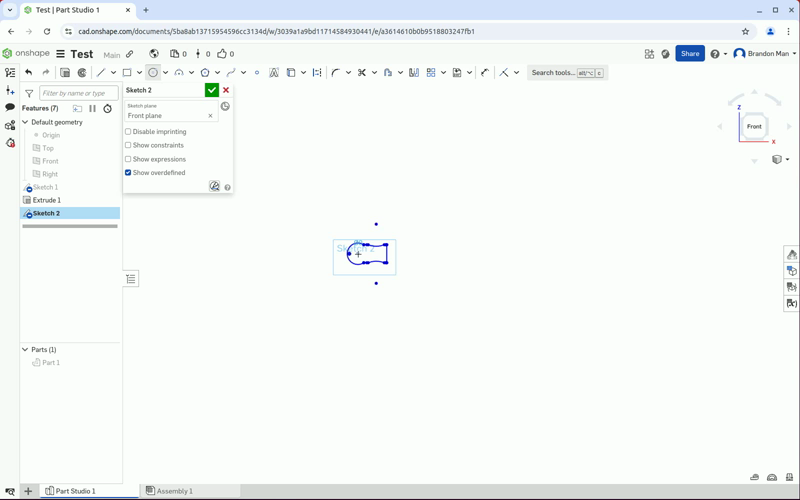
mouse_move(365, 253)
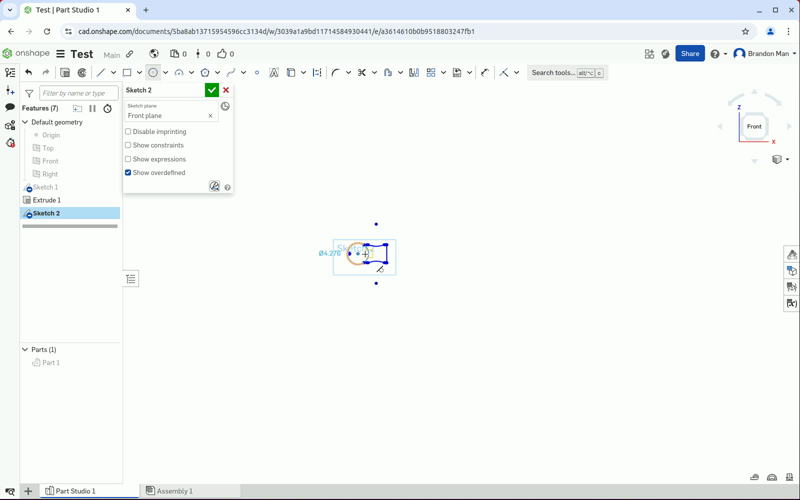
click(365, 253)
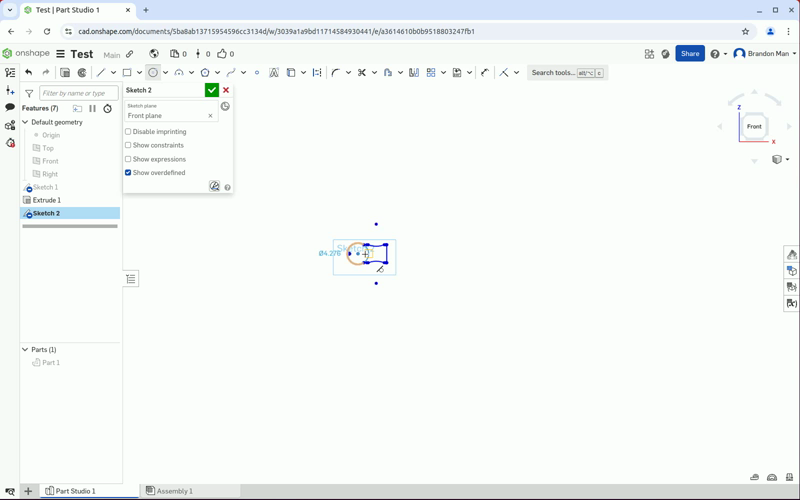
key(esc)
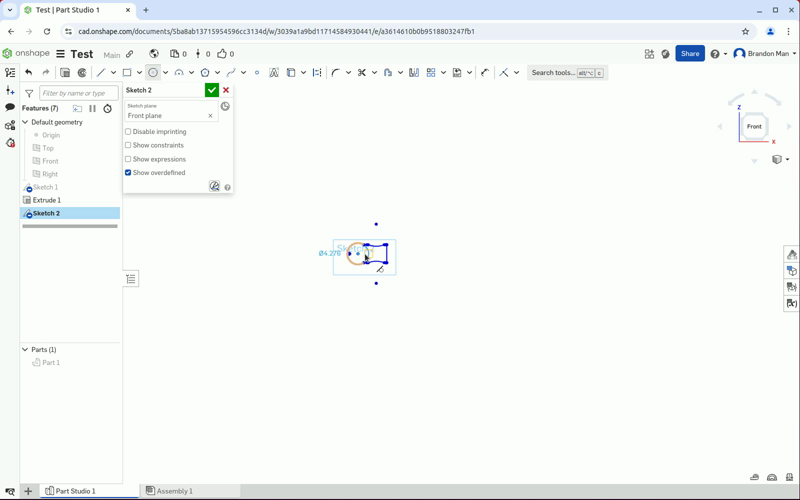
key(c)
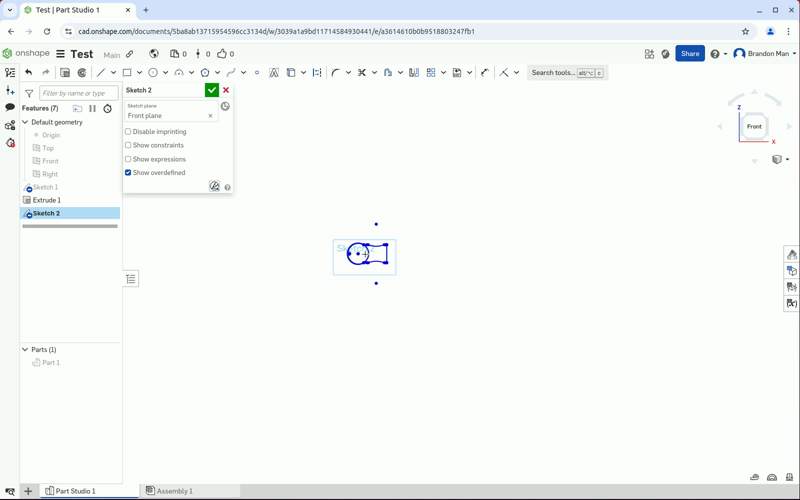
key_down(shift)
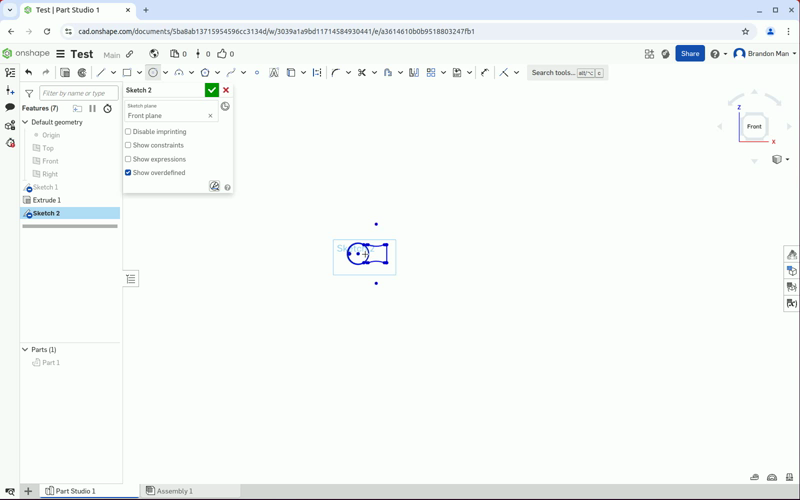
mouse_move(358, 262)
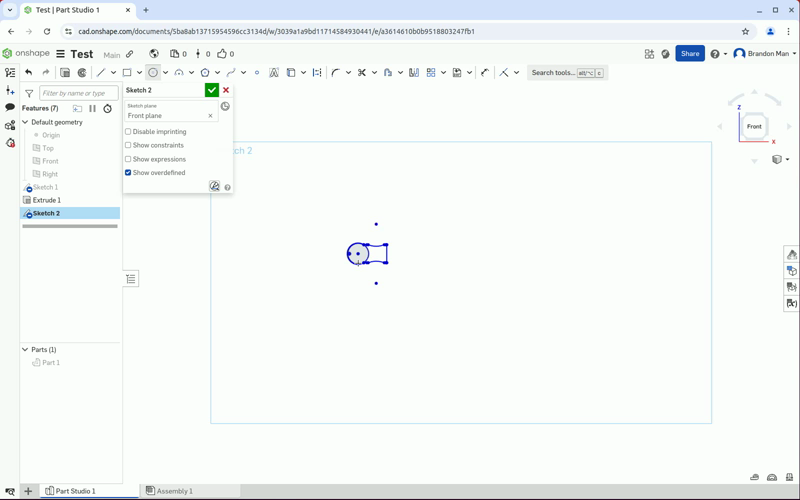
click(358, 262)
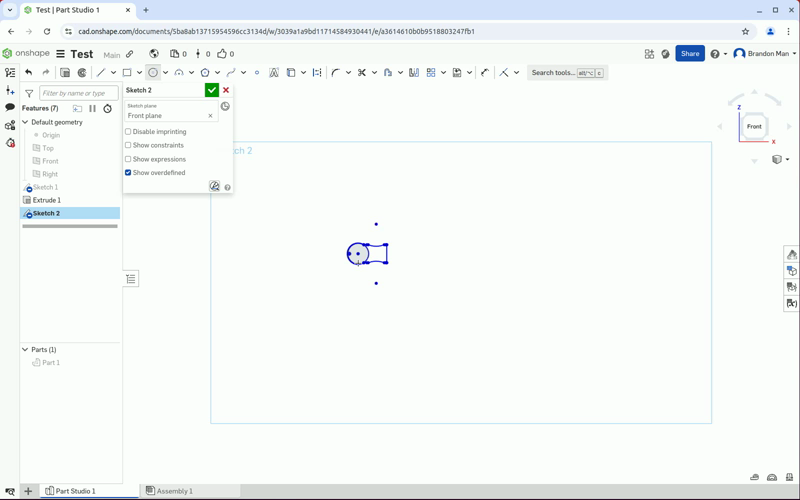
key_up(shift)
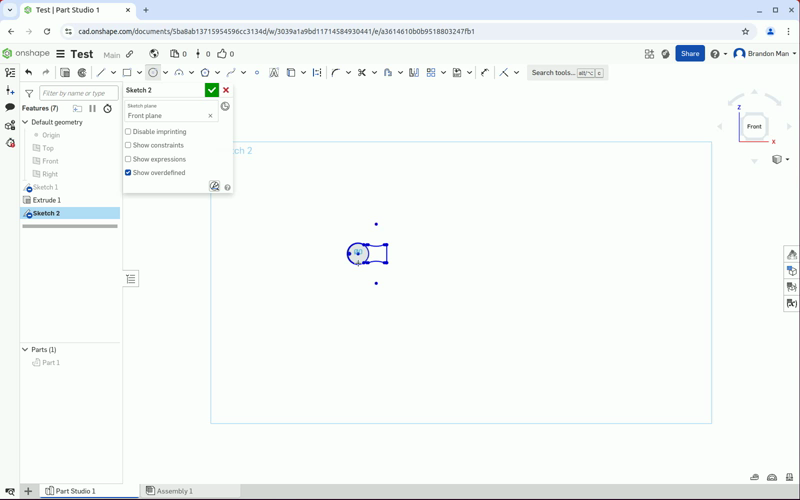
mouse_move(359, 262)
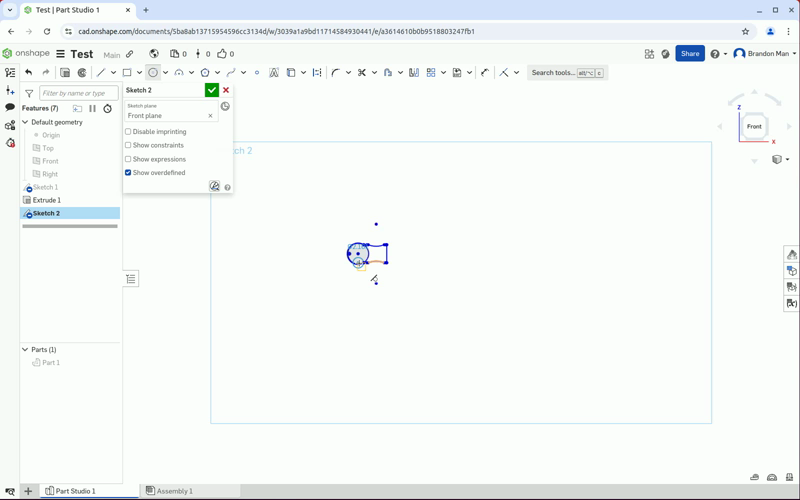
scroll(6)
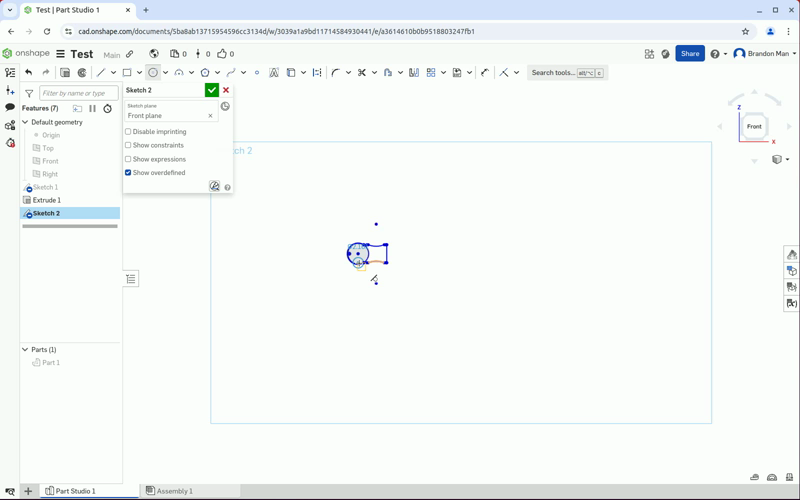
scroll(6)
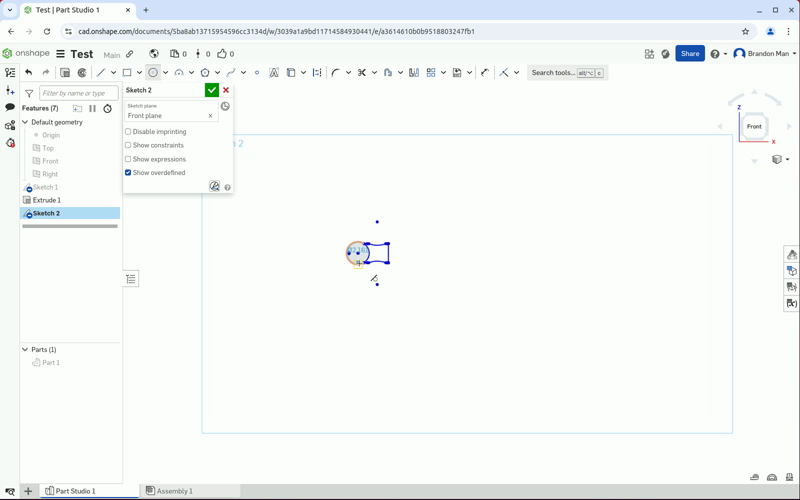
scroll(6)
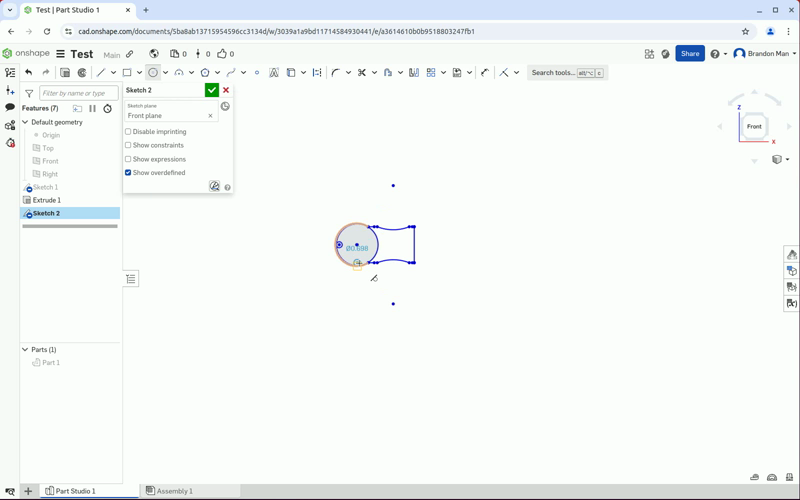
scroll(6)
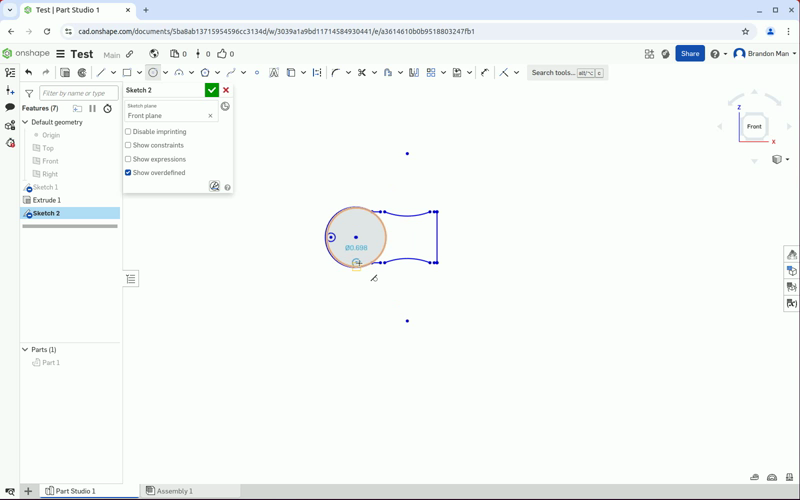
scroll(6)
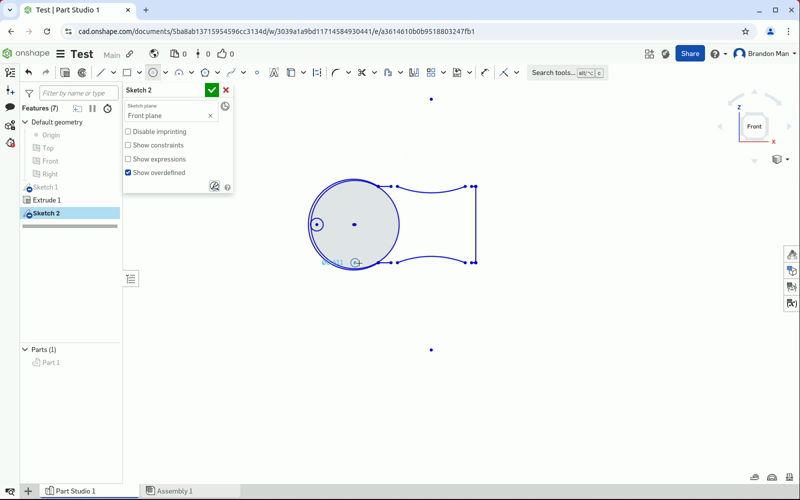
scroll(6)
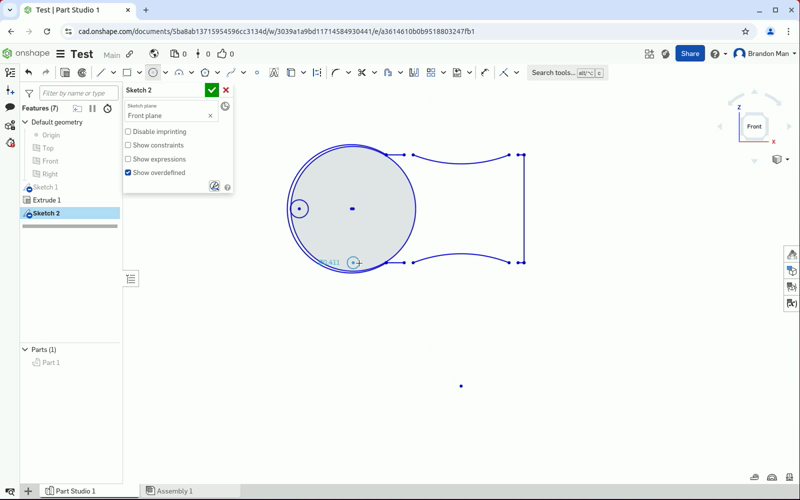
scroll(6)
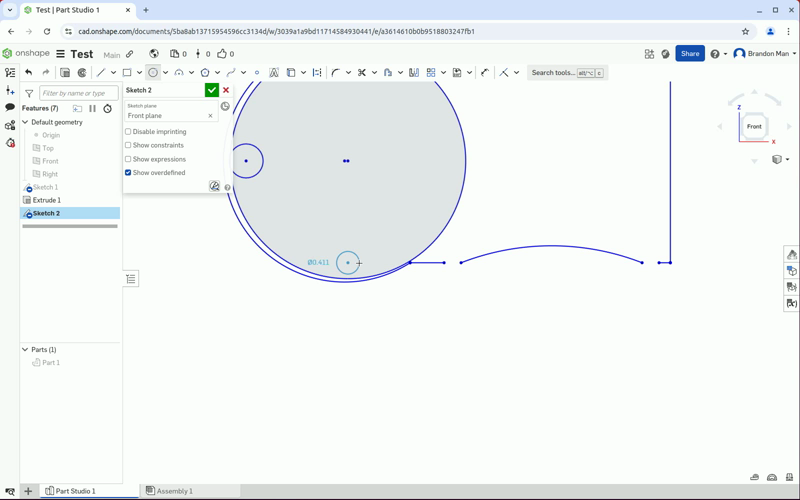
click(359, 262)
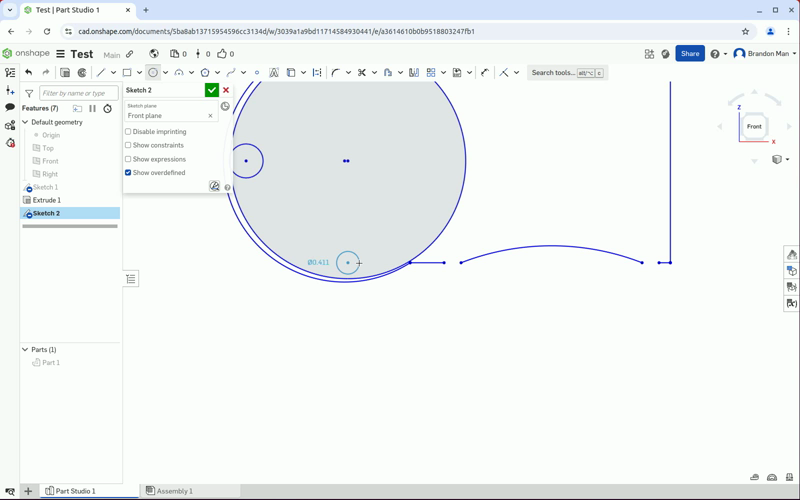
scroll(-6)
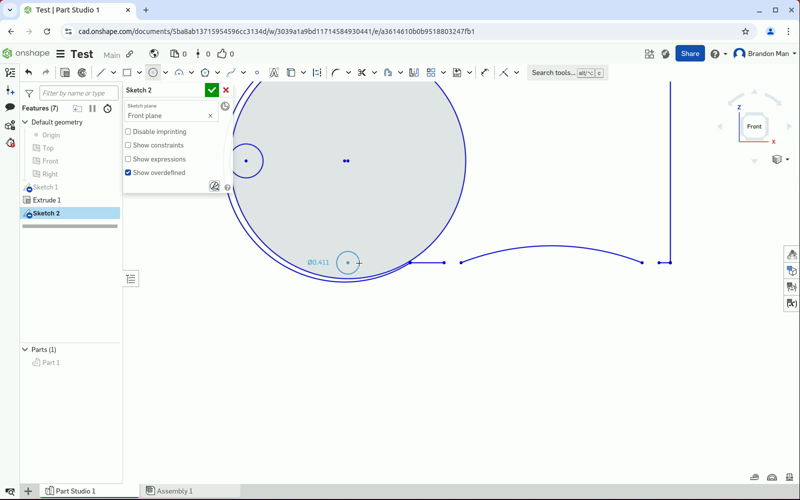
scroll(-6)
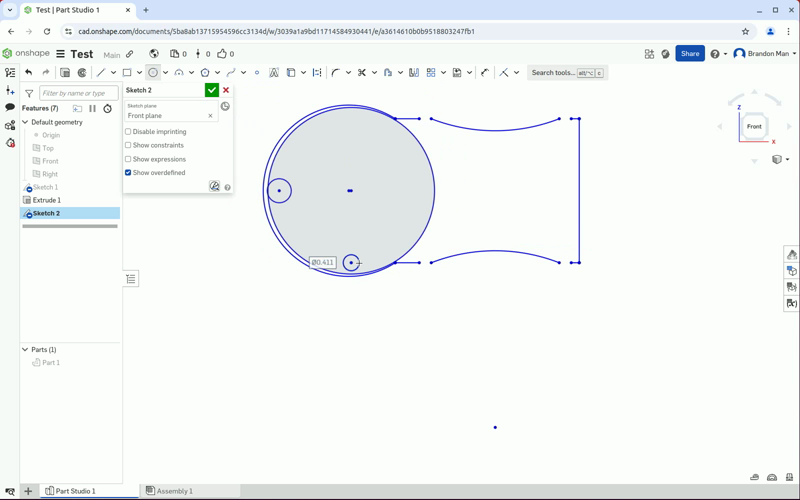
scroll(-6)
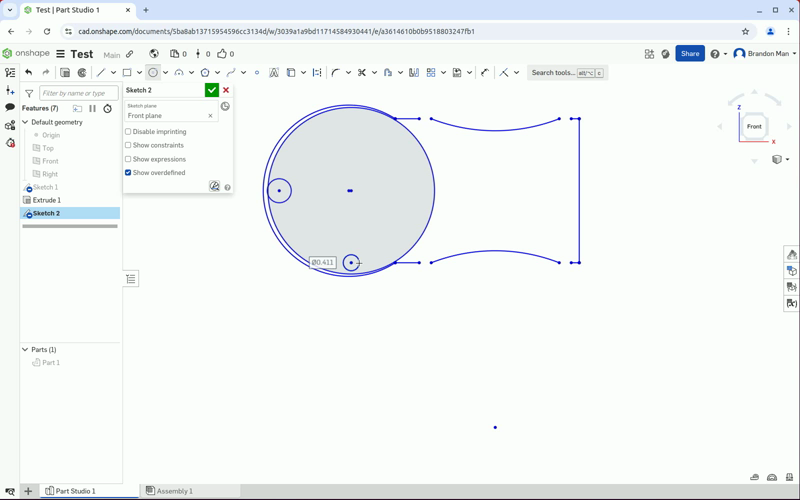
scroll(-6)
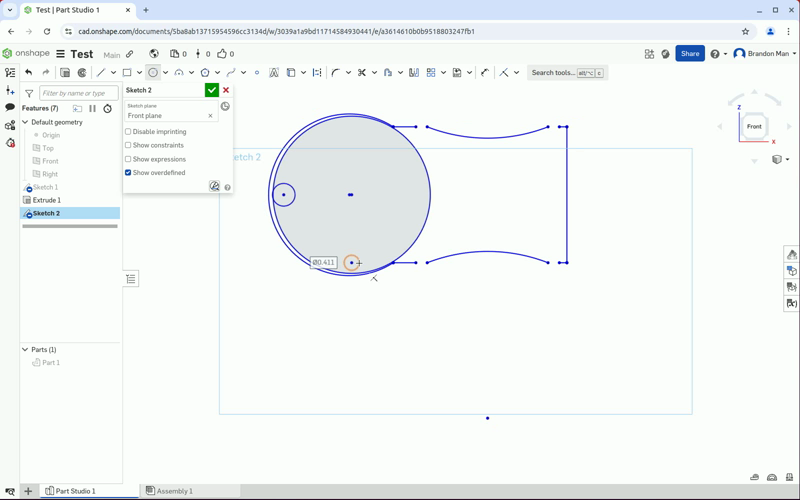
scroll(-6)
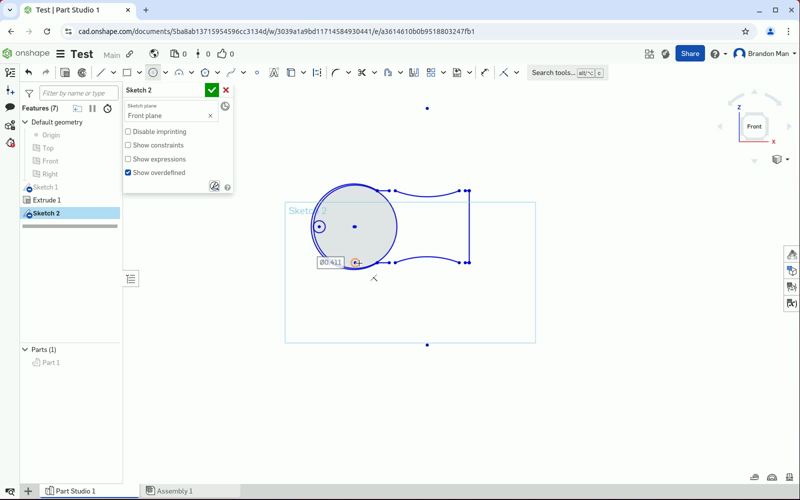
scroll(-6)
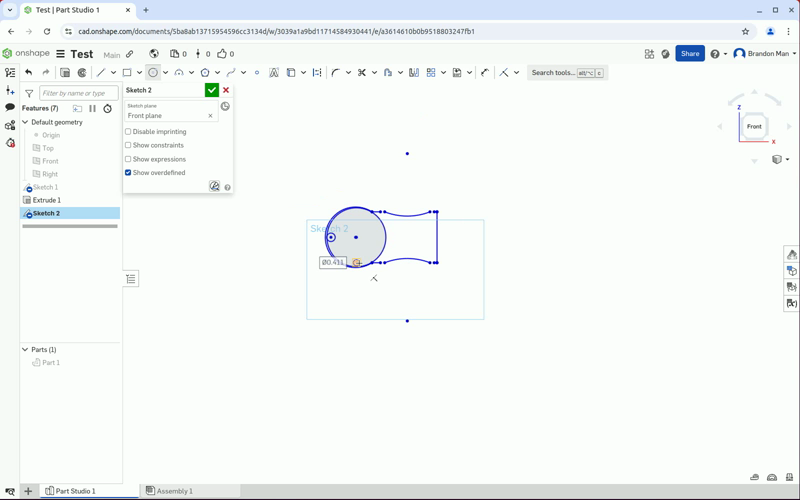
scroll(-6)
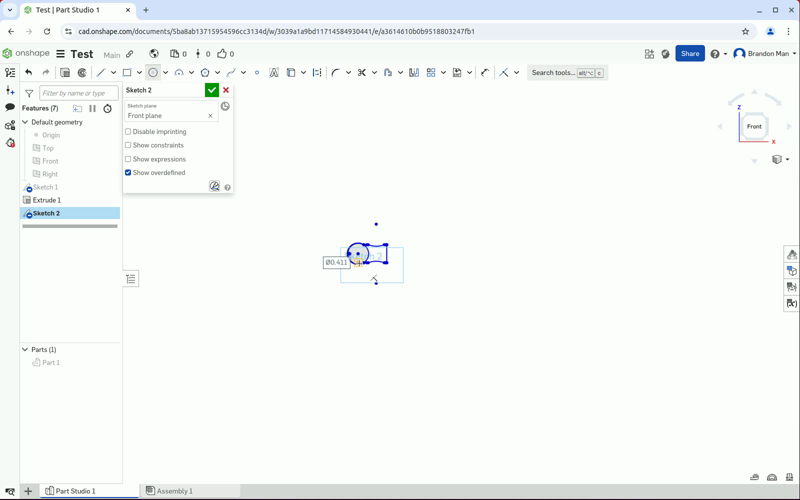
key(esc)
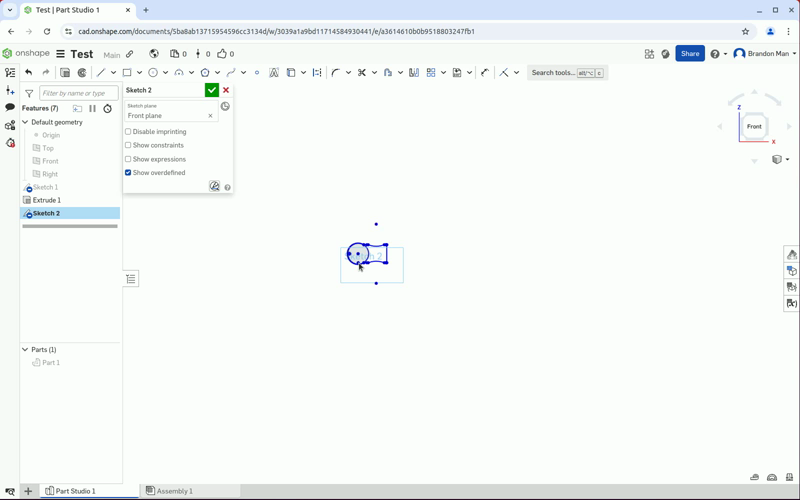
key(c)
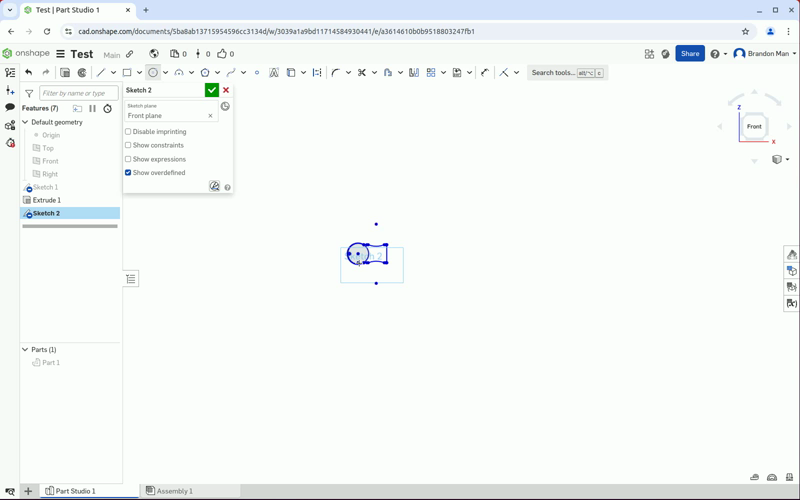
key_down(shift)
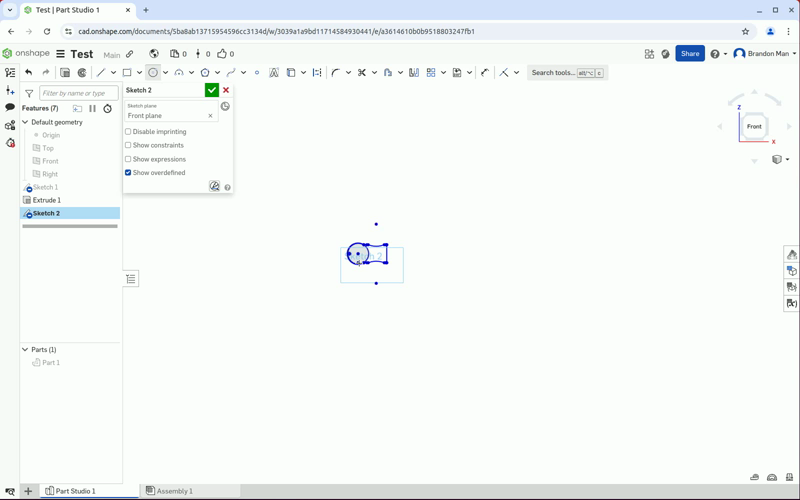
mouse_move(358, 244)
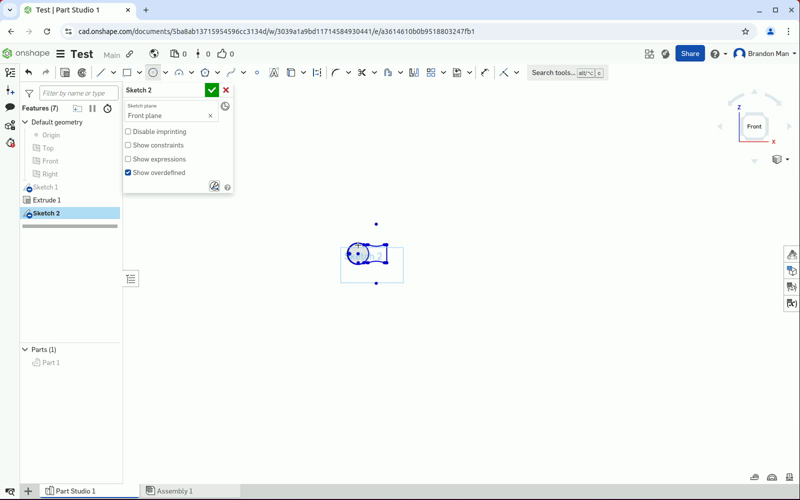
click(358, 244)
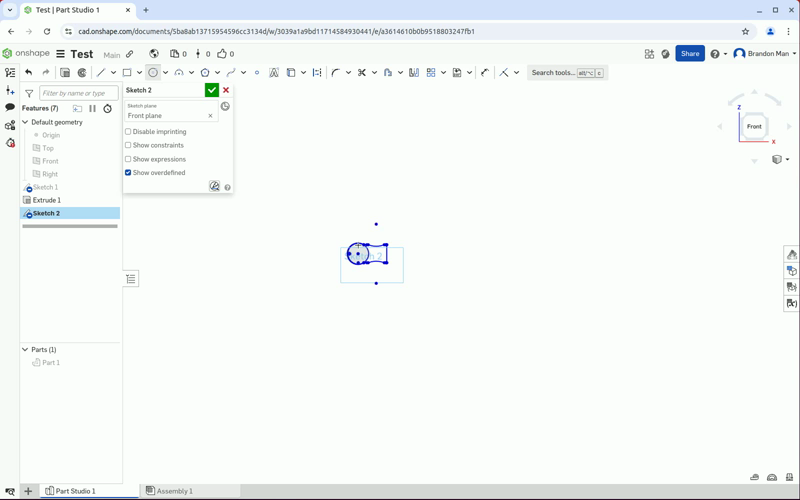
key_up(shift)
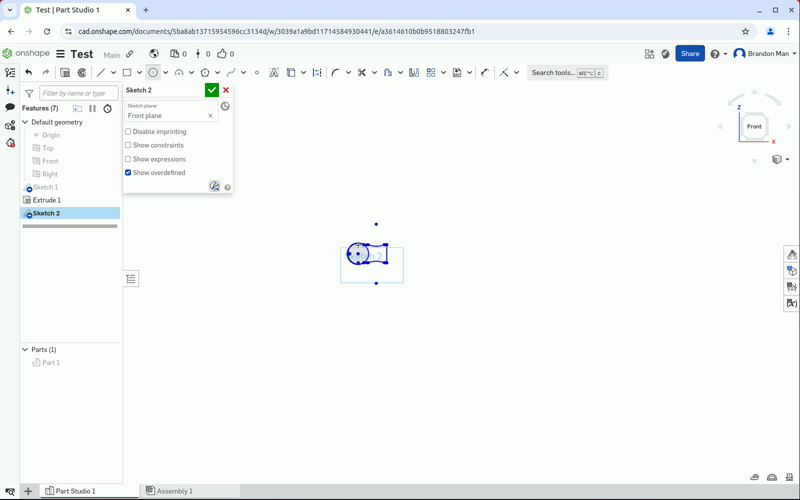
mouse_move(359, 244)
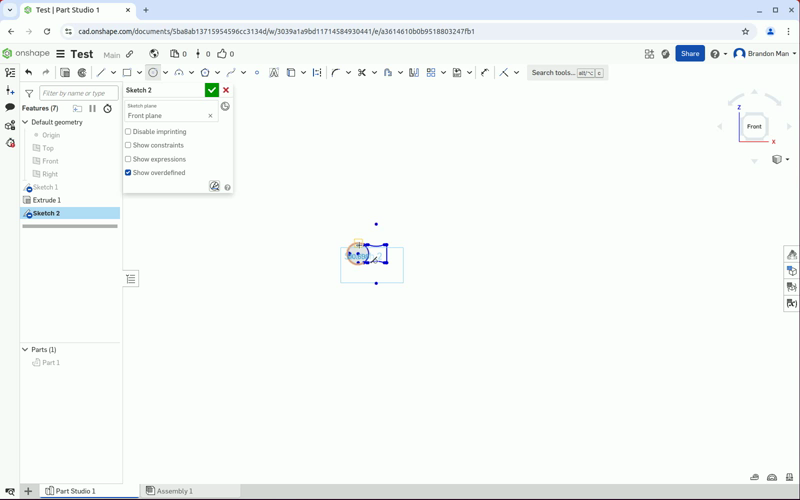
scroll(6)
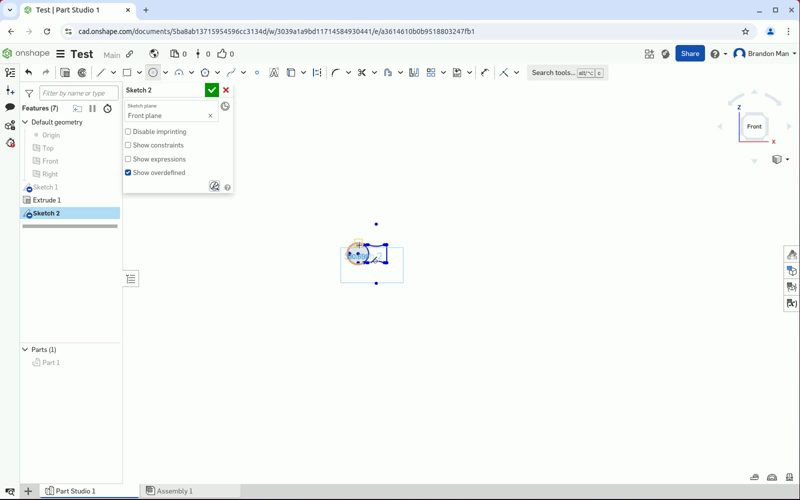
scroll(6)
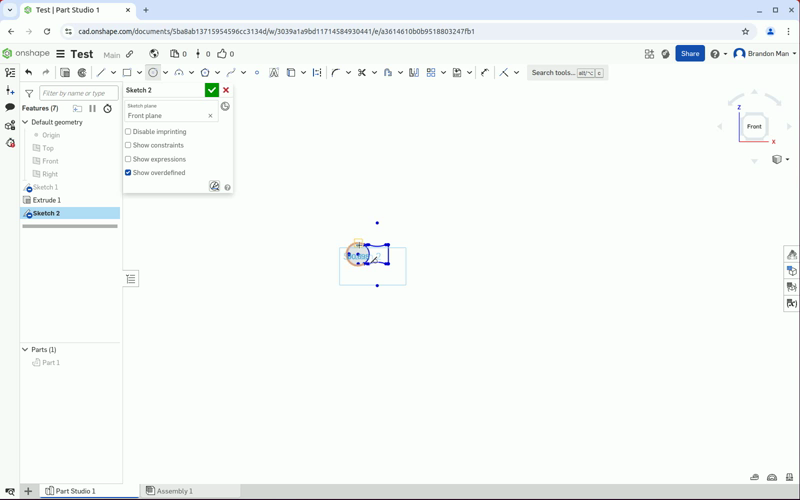
scroll(6)
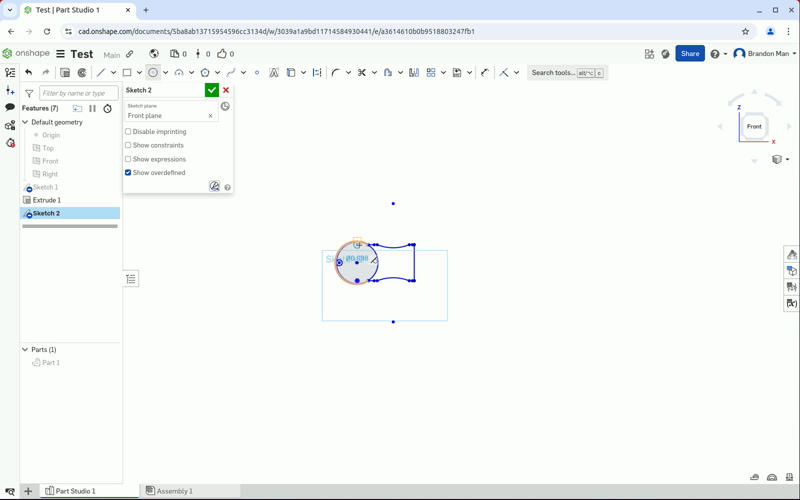
scroll(6)
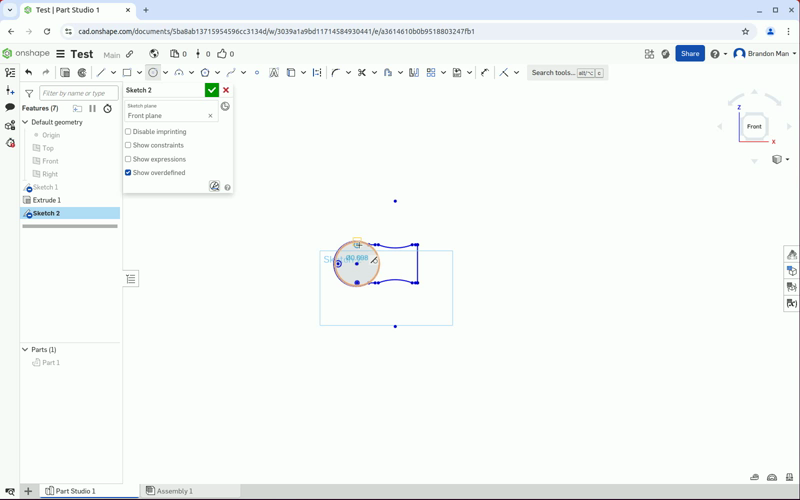
scroll(6)
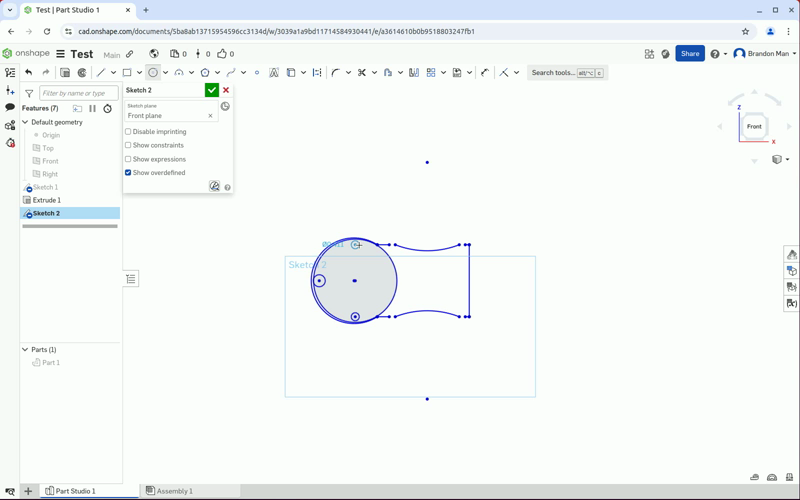
scroll(6)
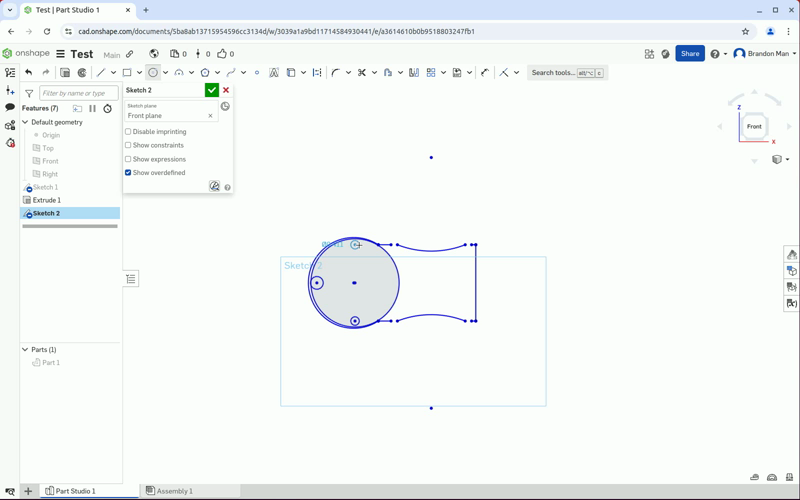
scroll(6)
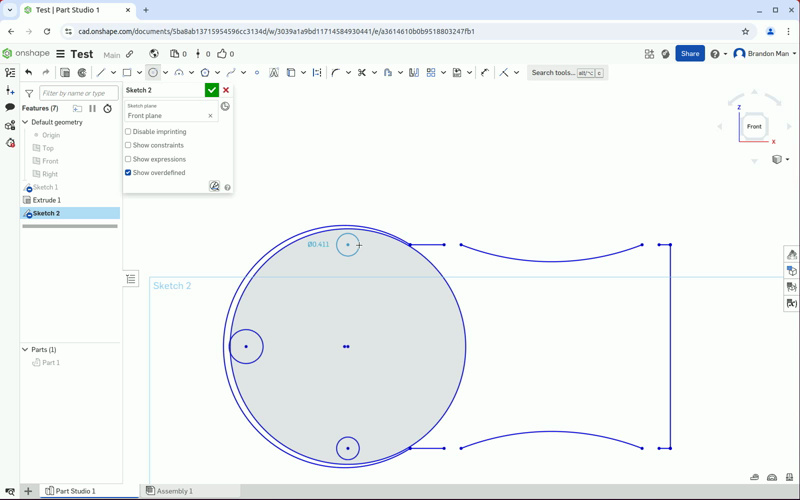
click(359, 244)
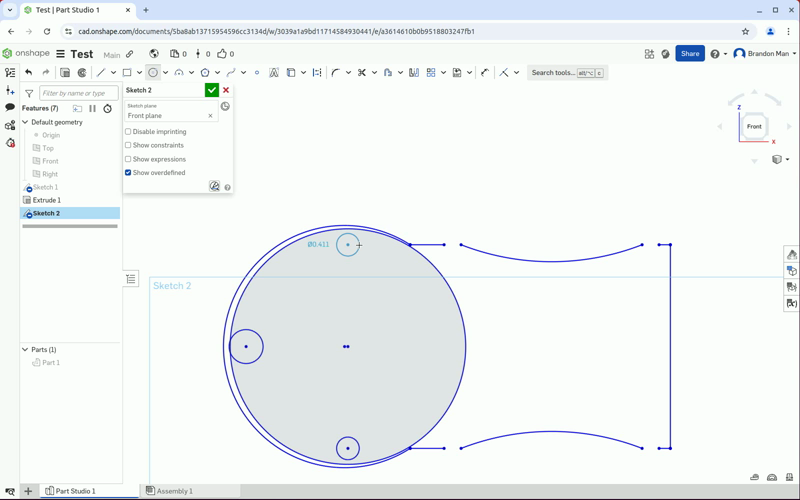
scroll(-6)
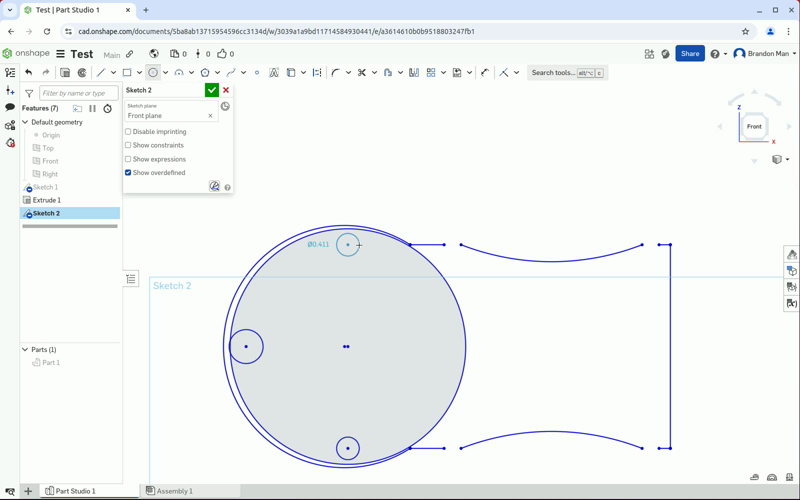
scroll(-6)
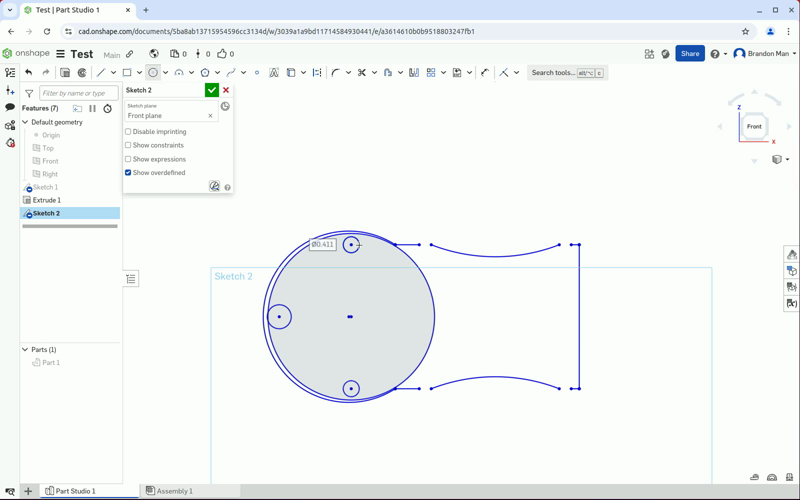
scroll(-6)
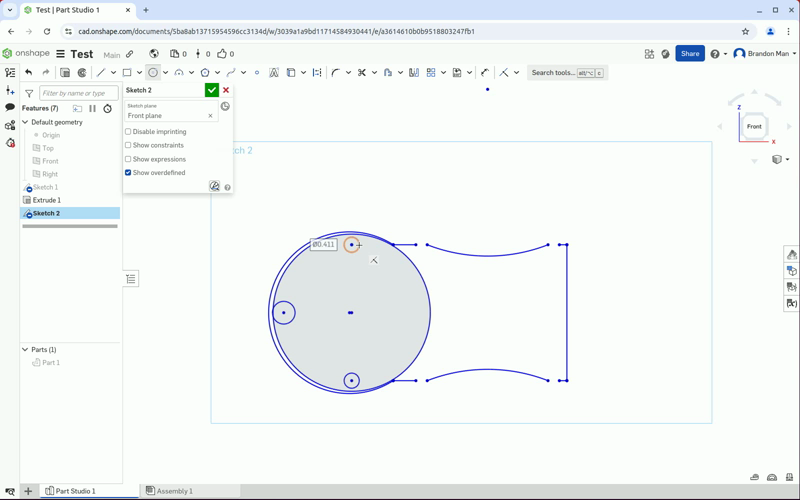
scroll(-6)
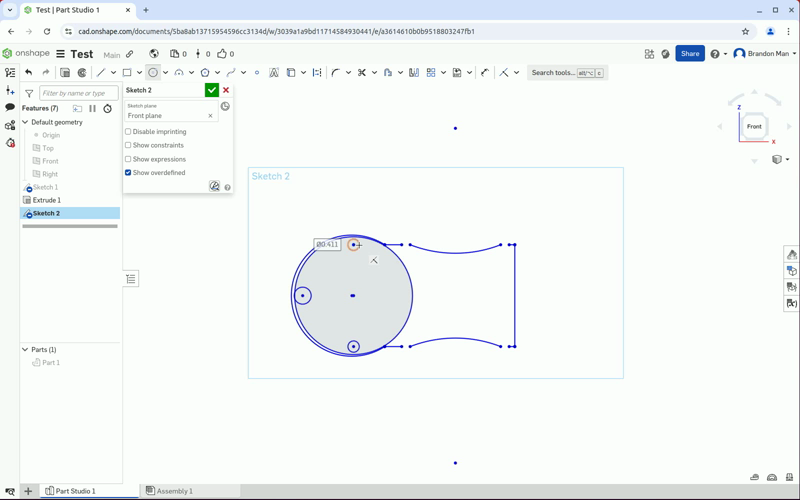
scroll(-6)
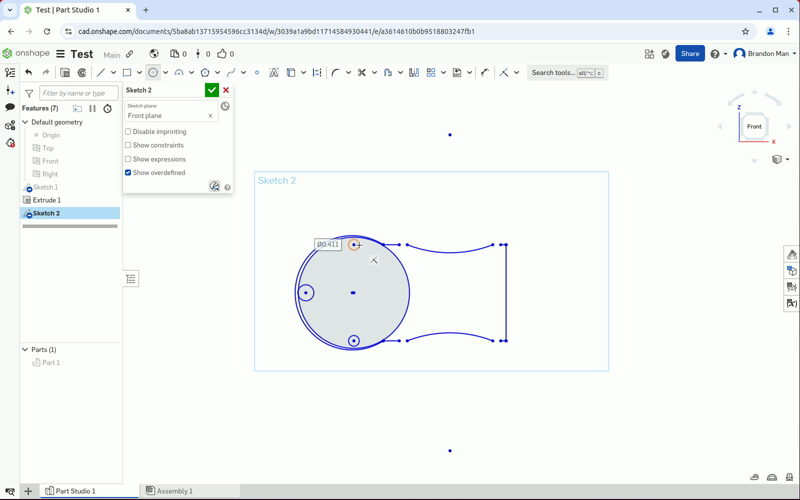
scroll(-6)
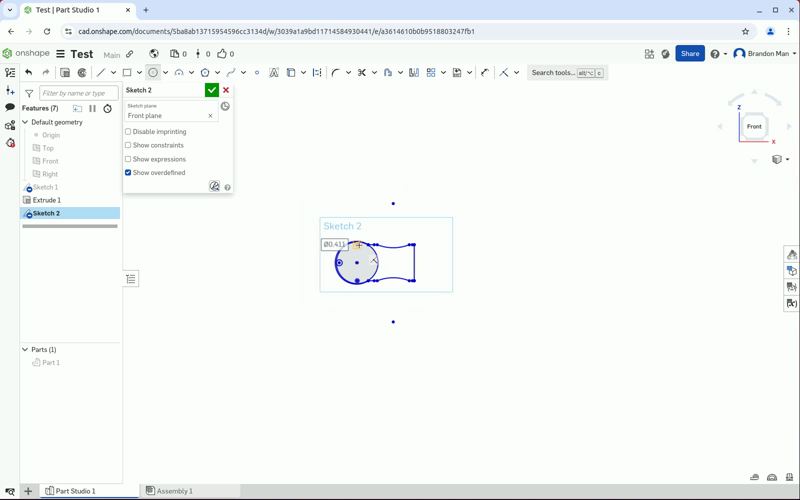
scroll(-6)
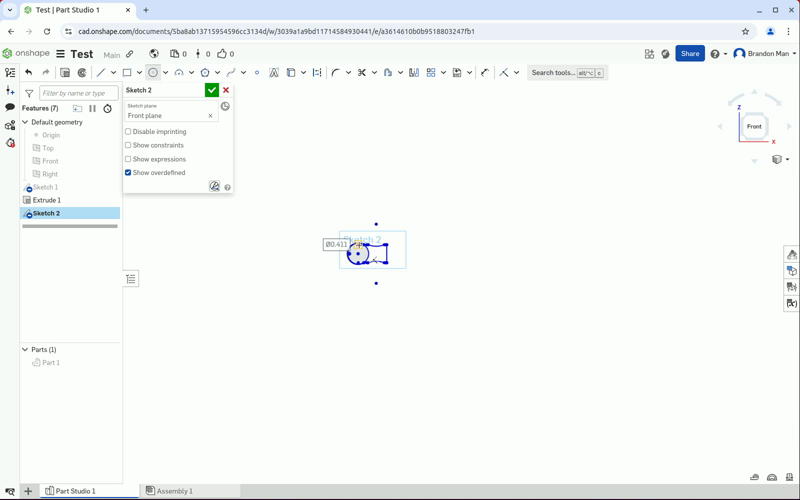
key(esc)
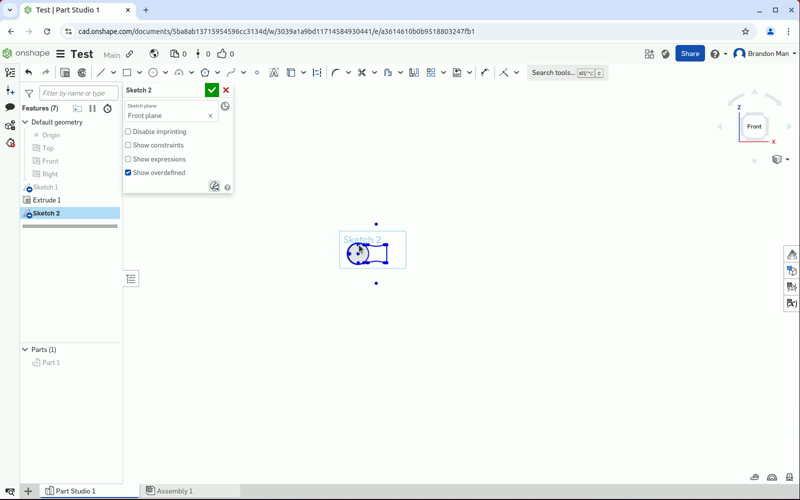
key(c)
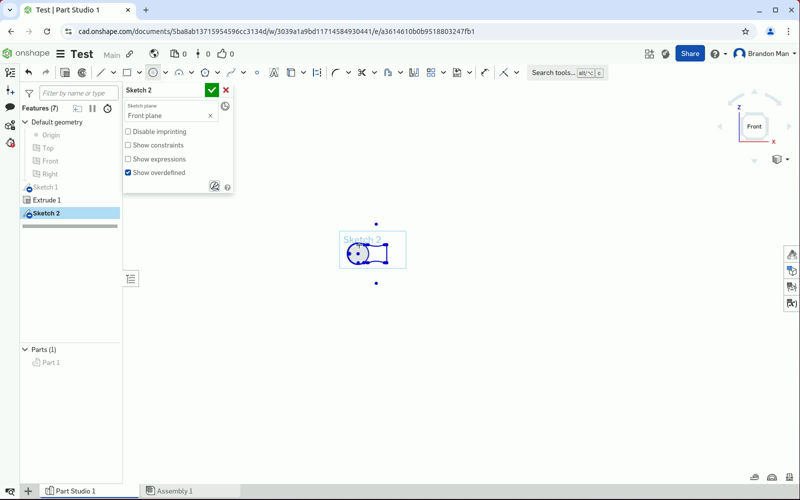
key_down(shift)
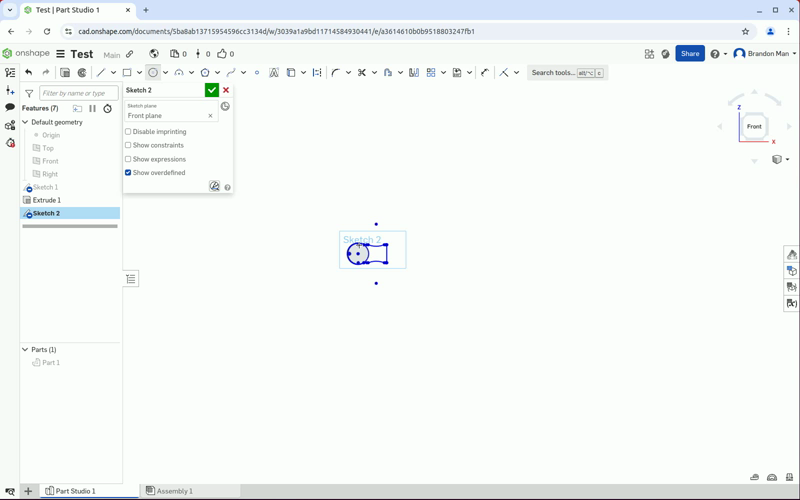
mouse_move(367, 253)
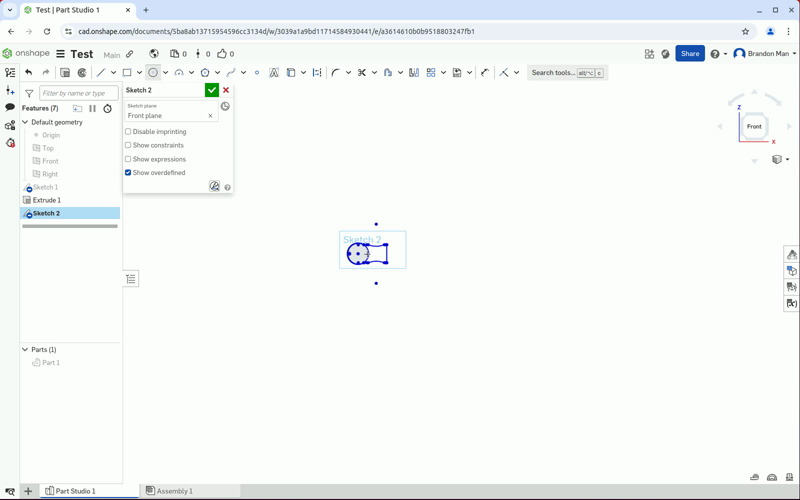
scroll(6)
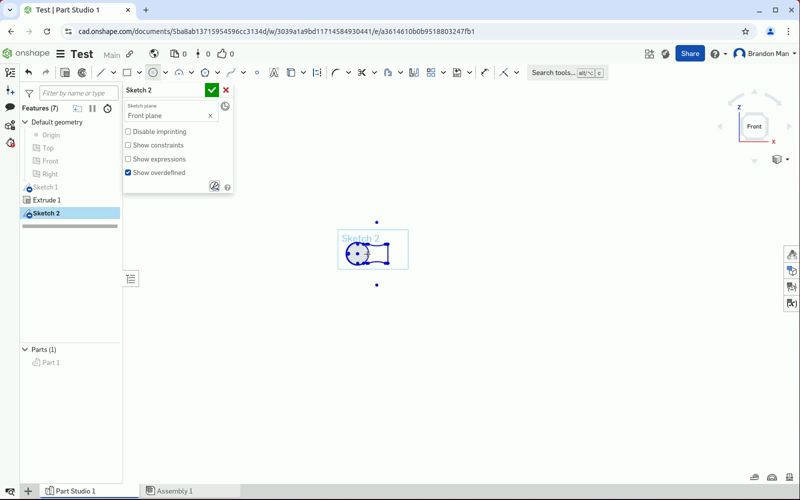
scroll(6)
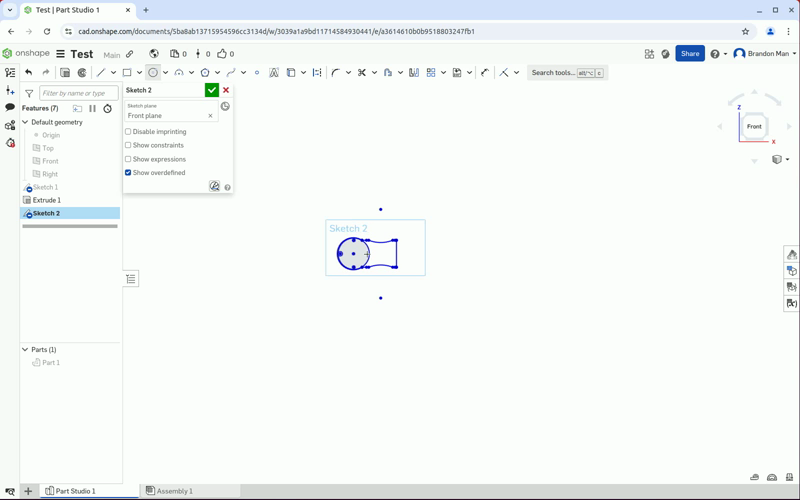
scroll(6)
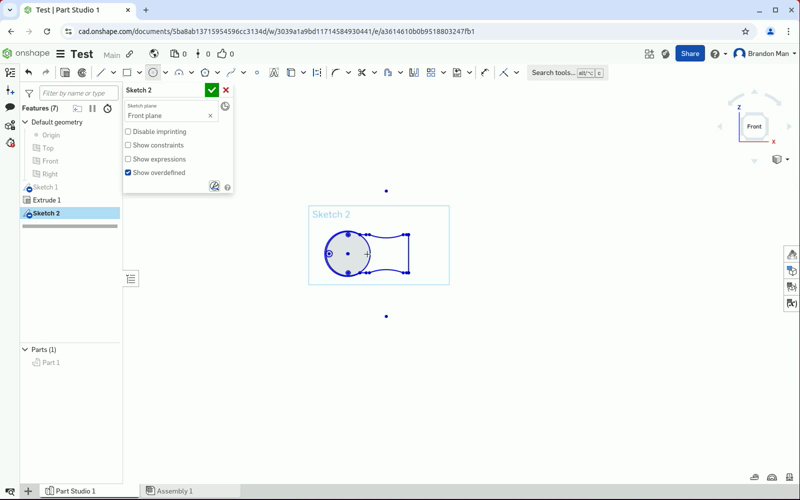
scroll(6)
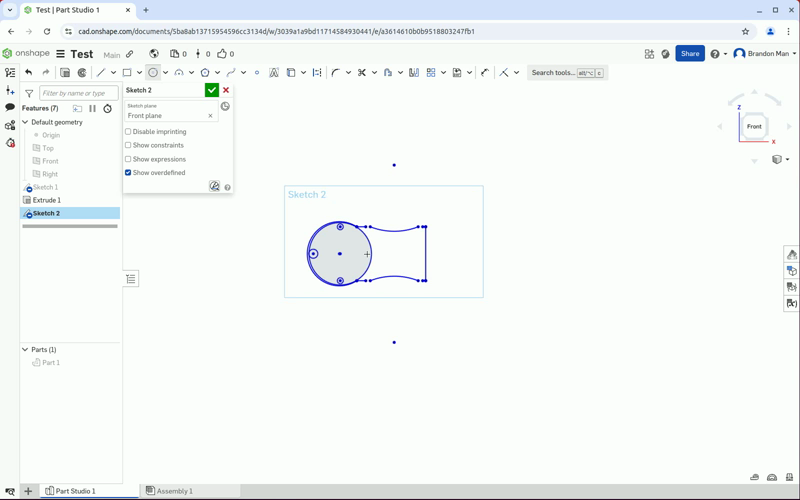
scroll(6)
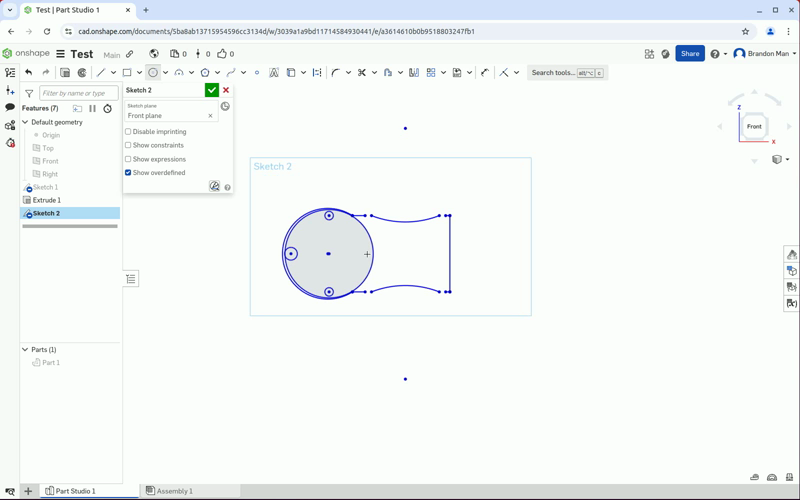
scroll(6)
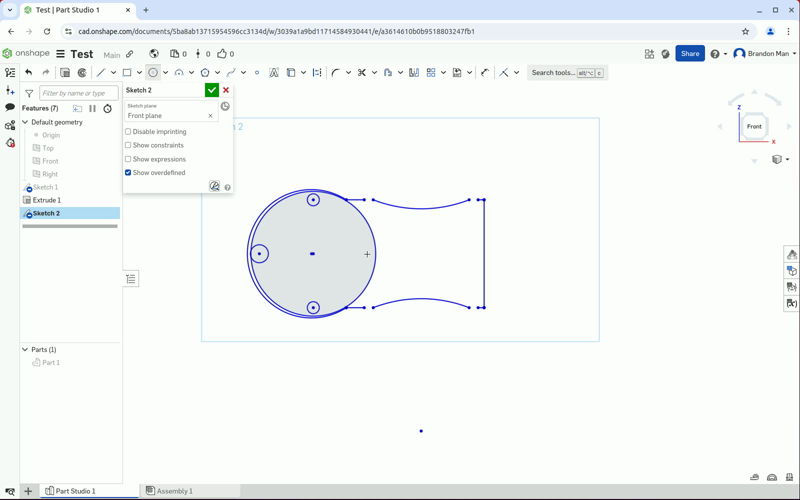
scroll(6)
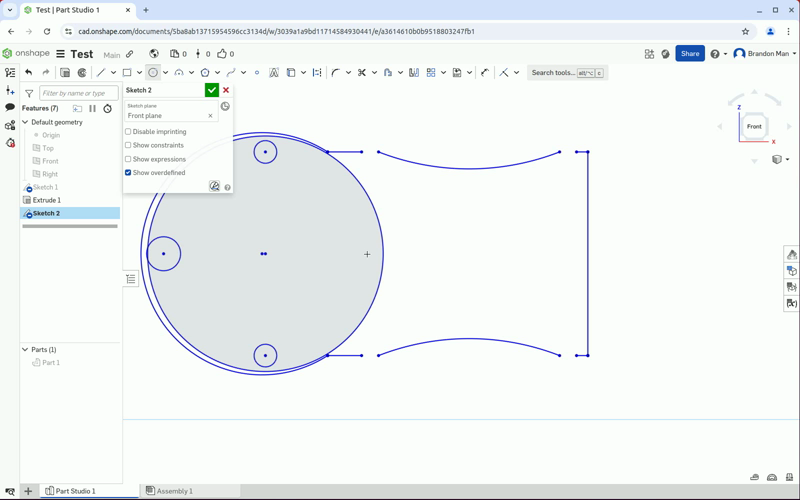
click(367, 253)
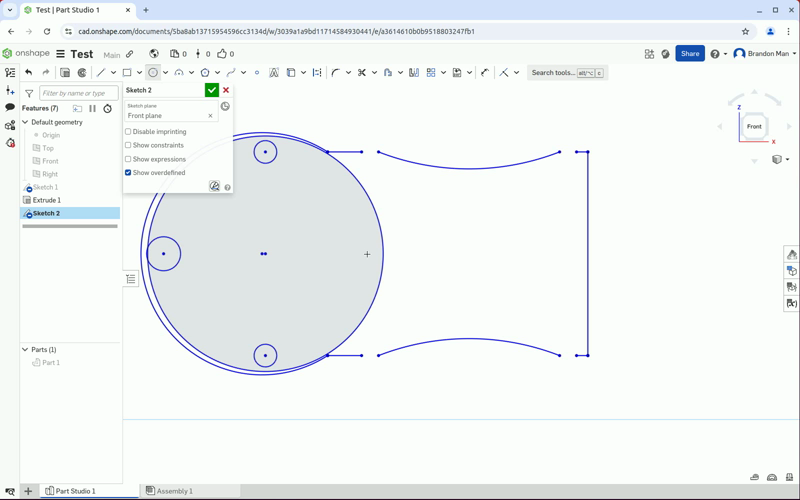
scroll(-6)
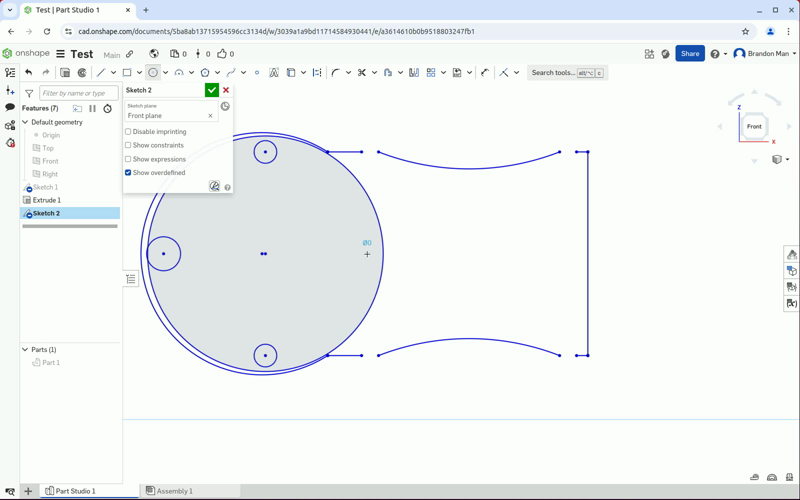
scroll(-6)
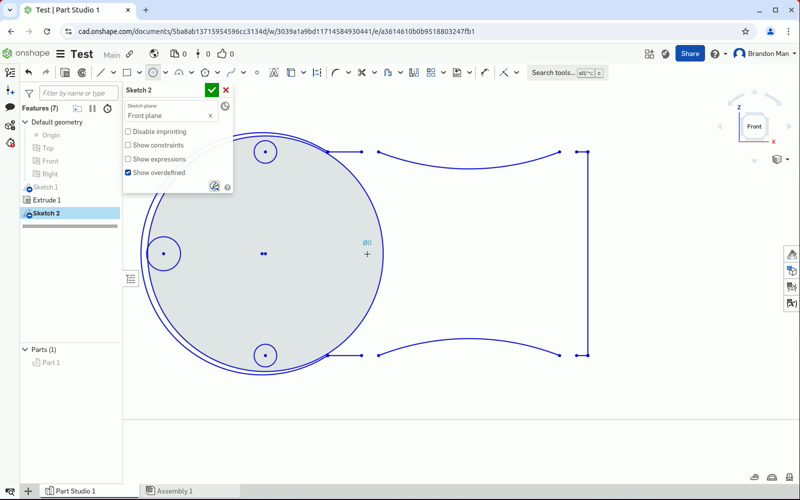
scroll(-6)
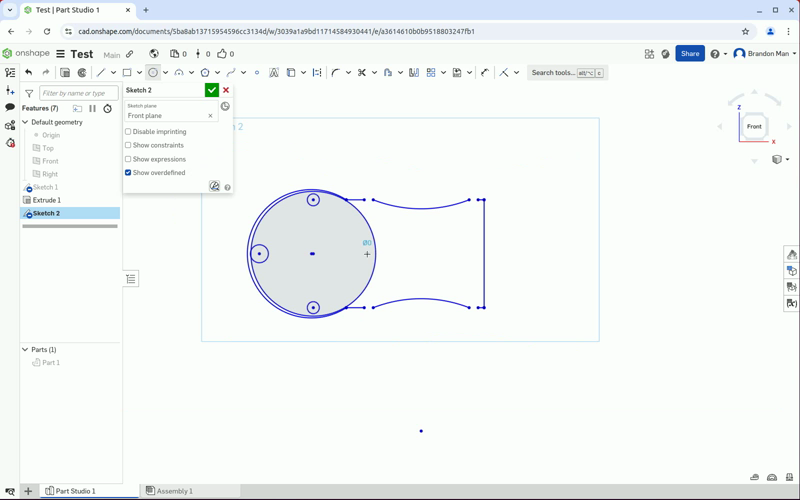
scroll(-6)
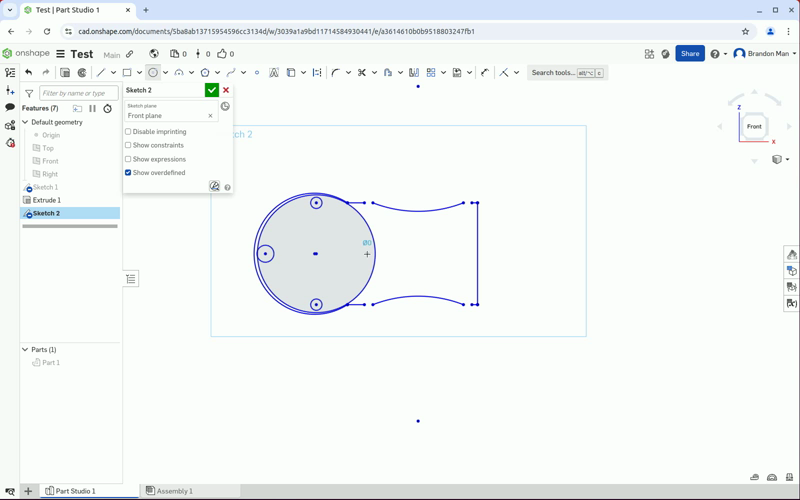
scroll(-6)
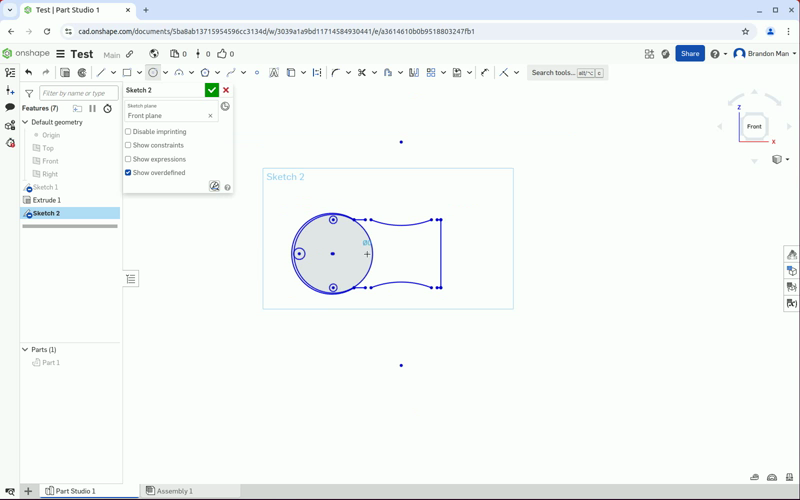
scroll(-6)
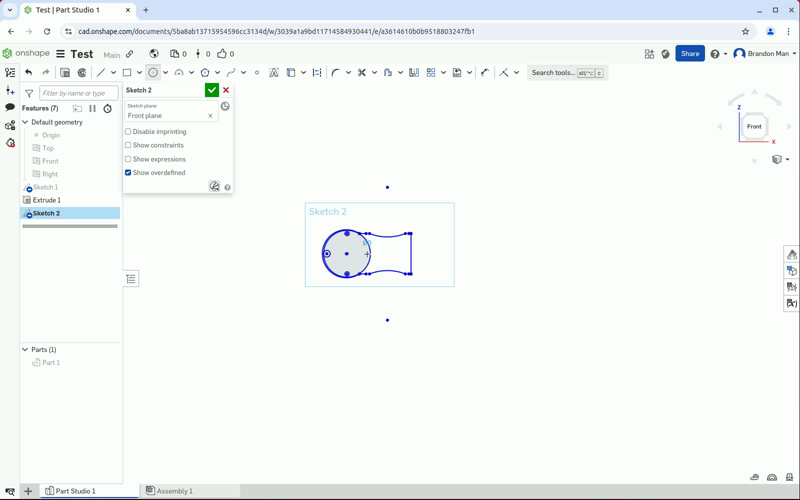
scroll(-6)
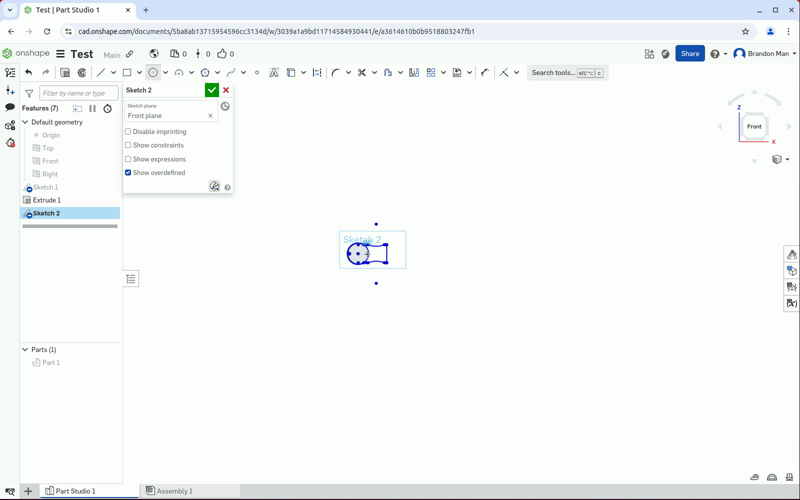
key_up(shift)
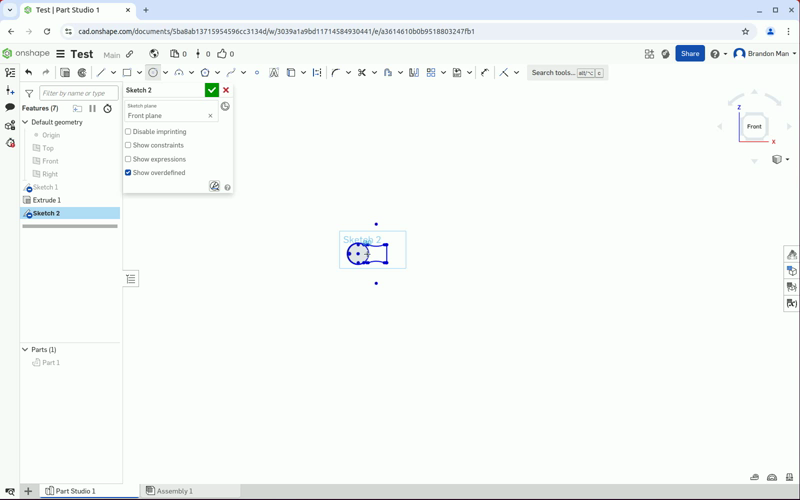
mouse_move(368, 253)
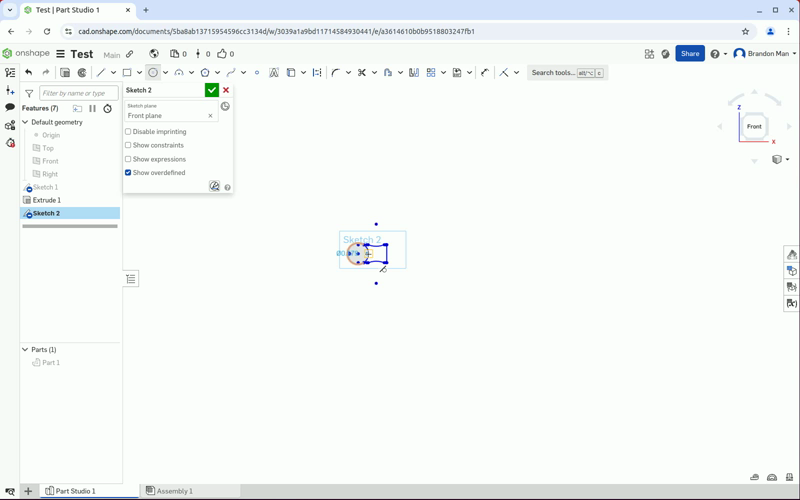
scroll(6)
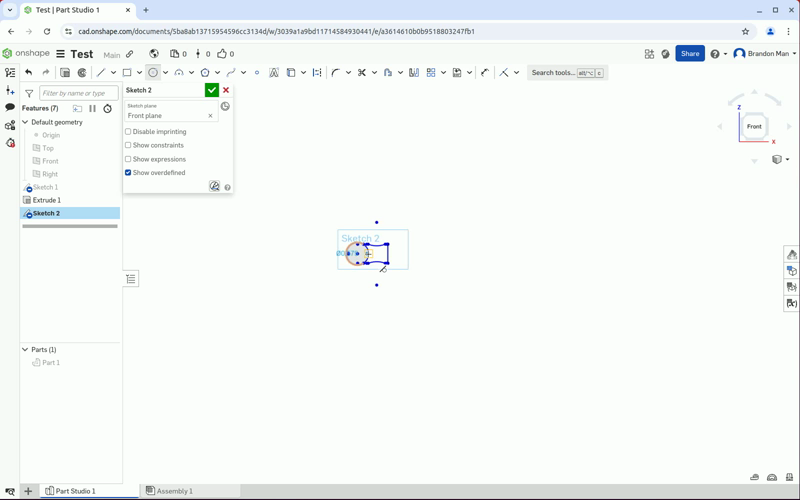
scroll(6)
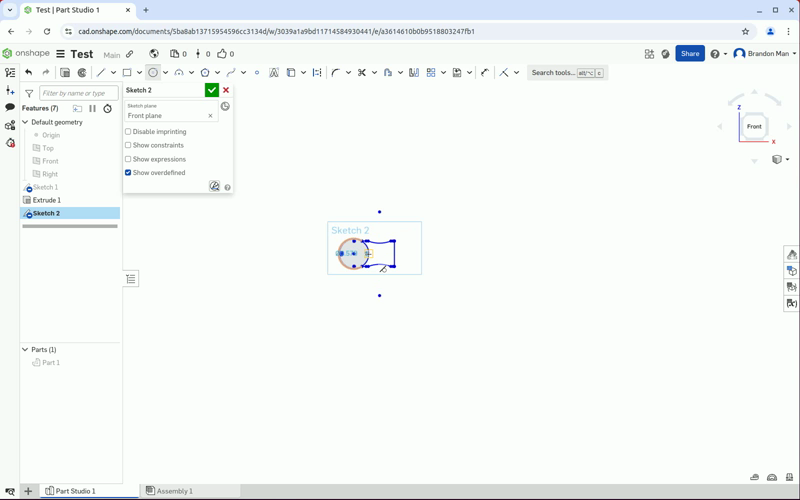
scroll(6)
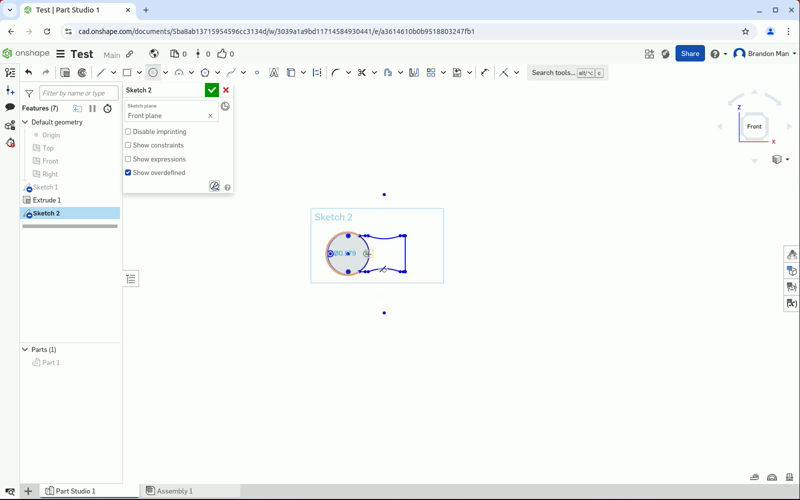
scroll(6)
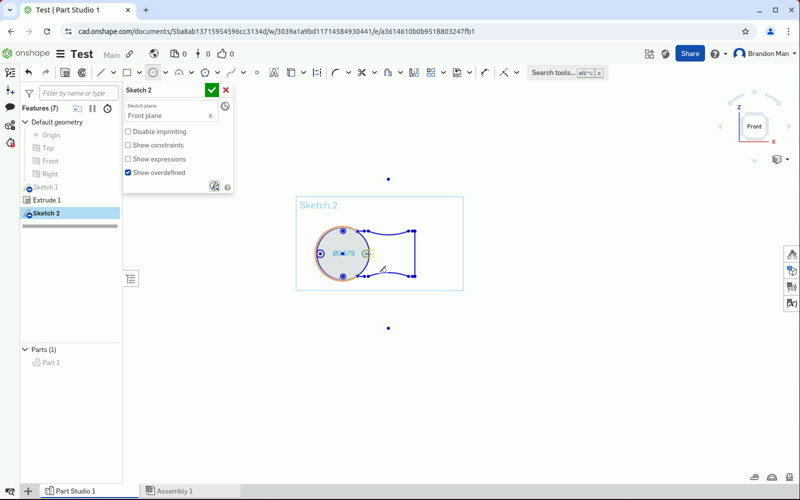
scroll(6)
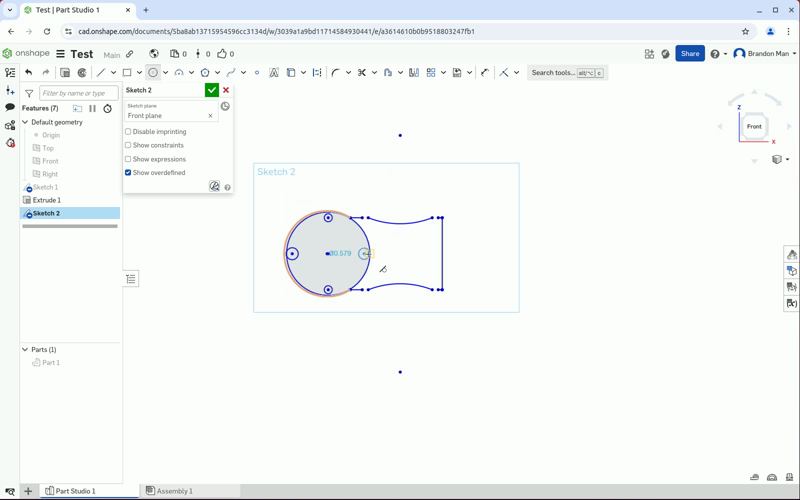
scroll(6)
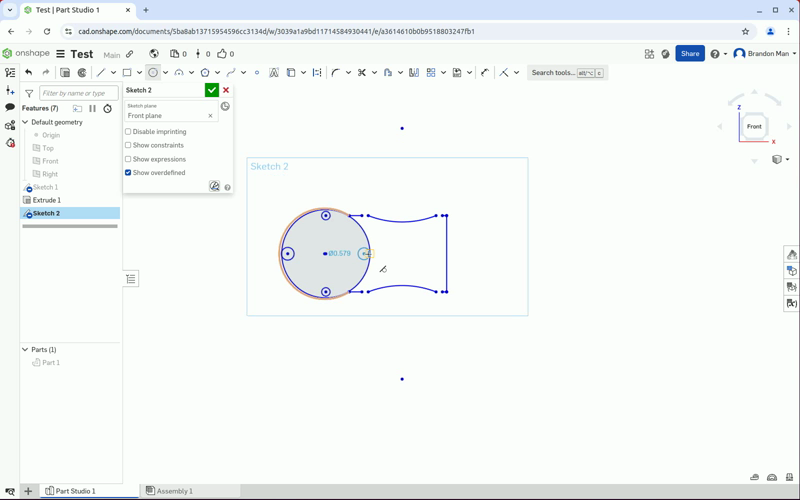
scroll(6)
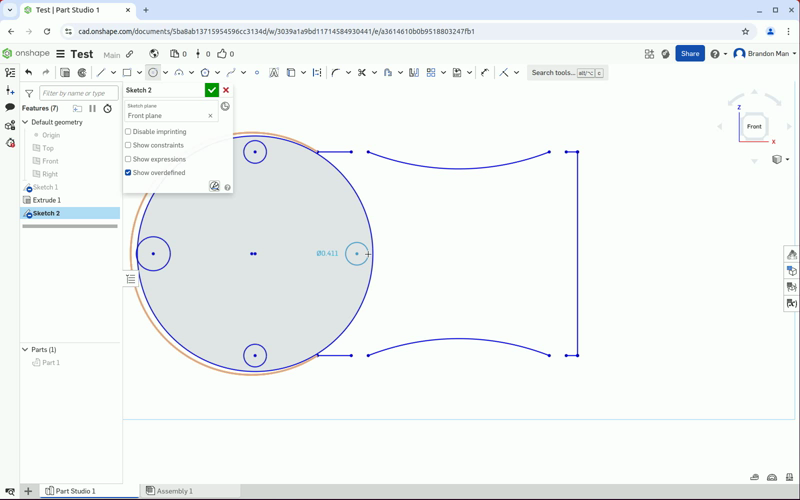
click(368, 253)
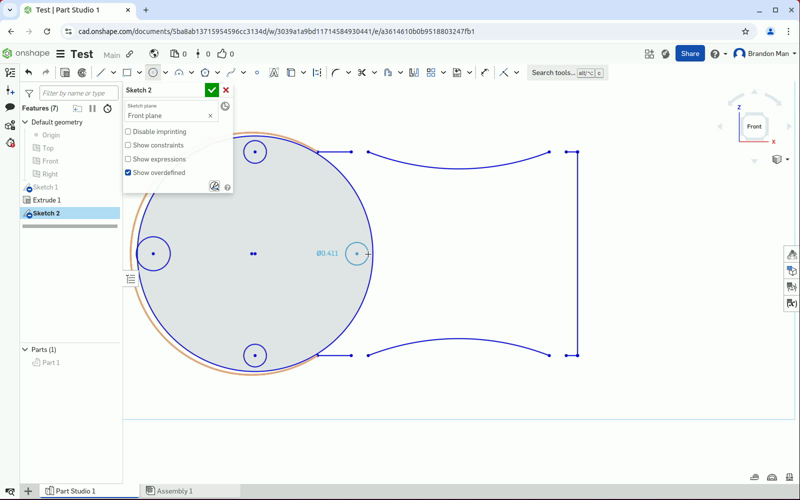
scroll(-6)
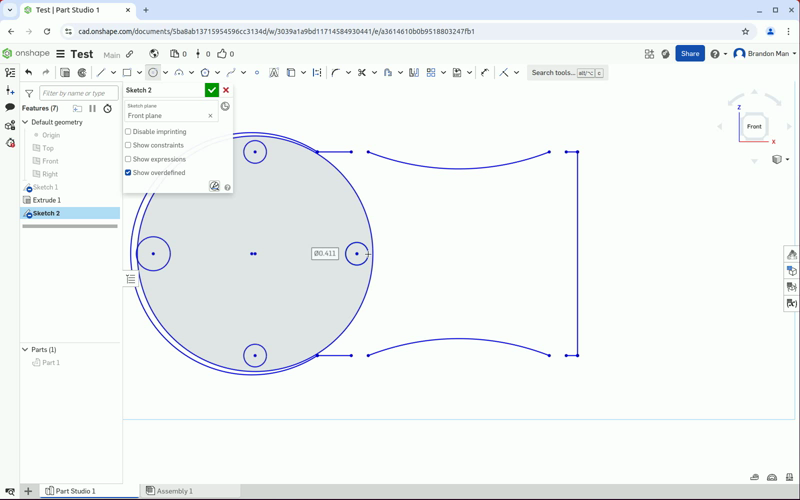
scroll(-6)
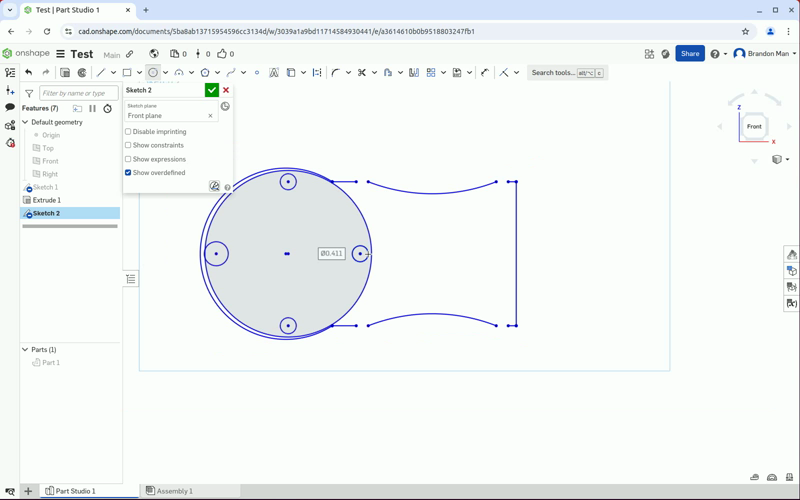
scroll(-6)
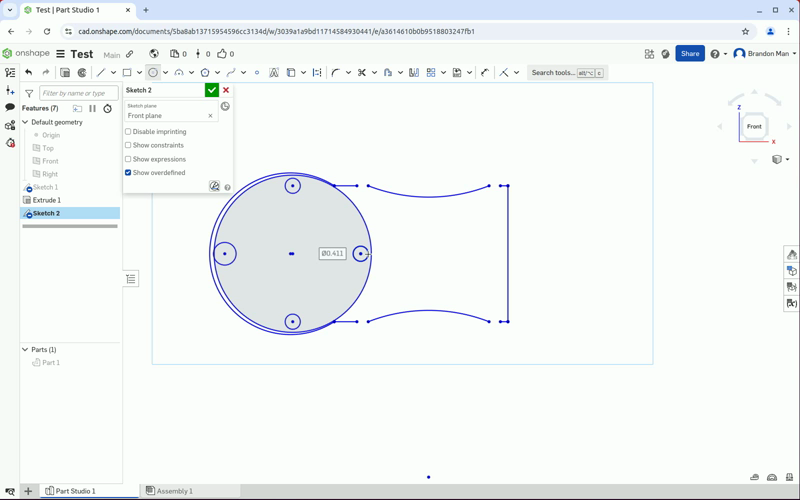
scroll(-6)
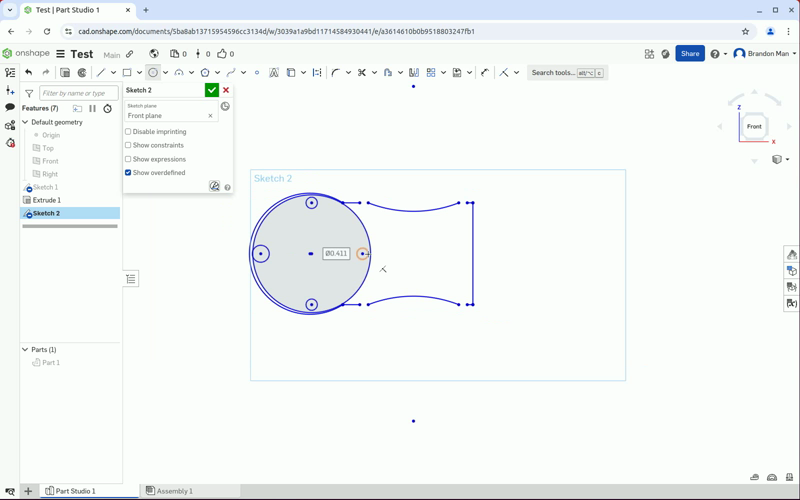
scroll(-6)
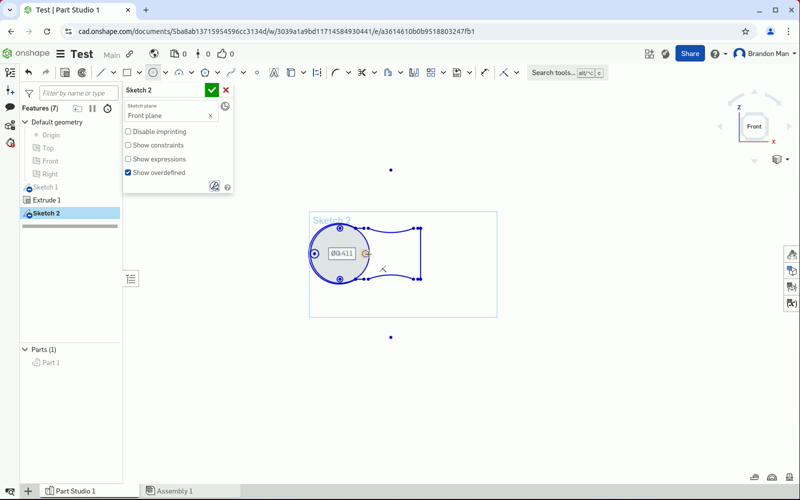
scroll(-6)
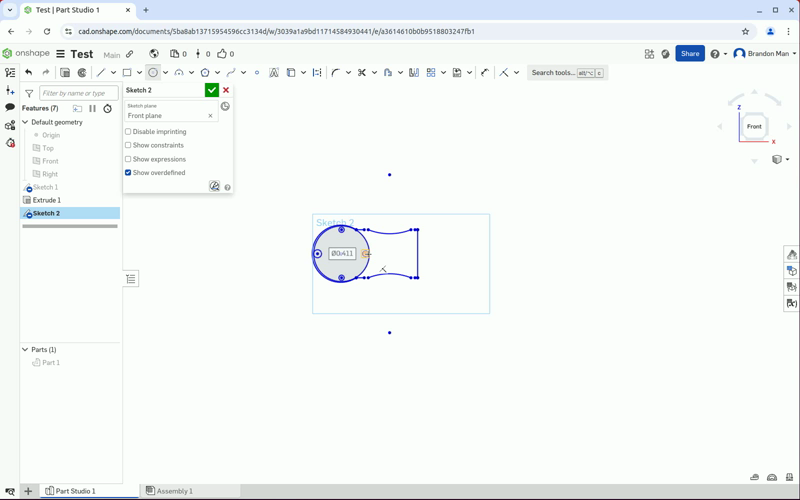
scroll(-6)
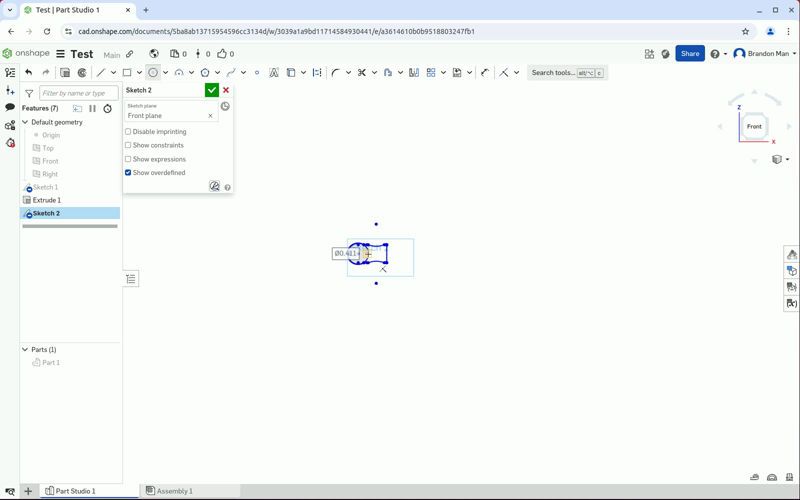
key(esc)
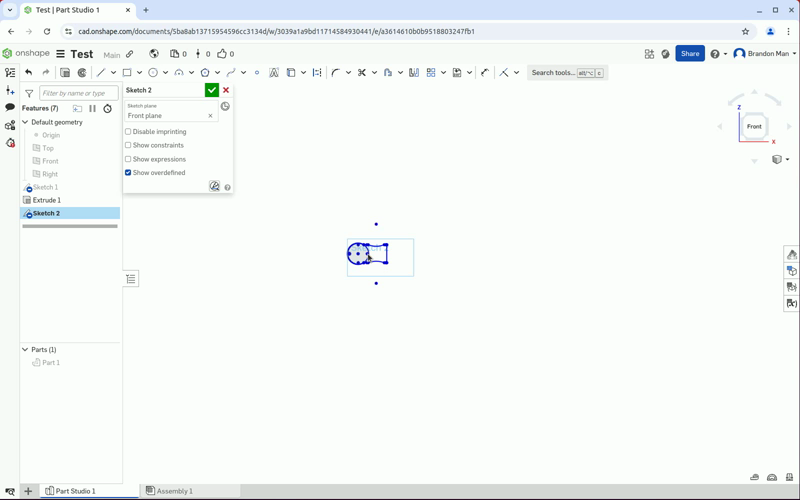
mouse_move(350, 259)
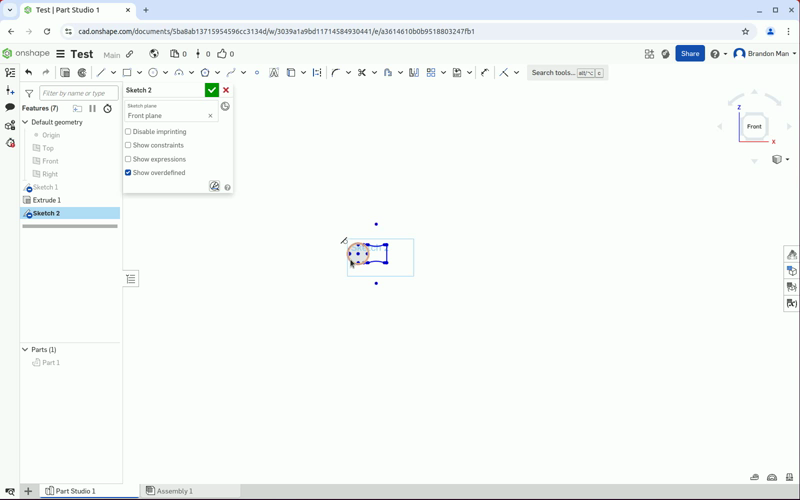
scroll(6)
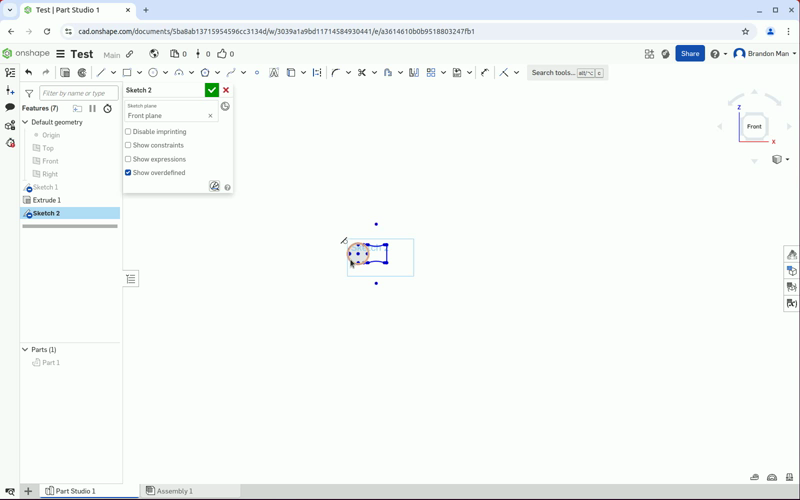
scroll(6)
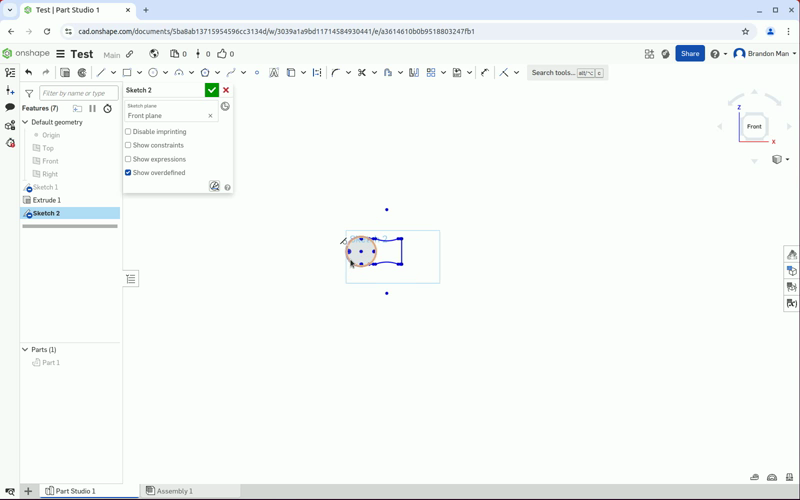
scroll(6)
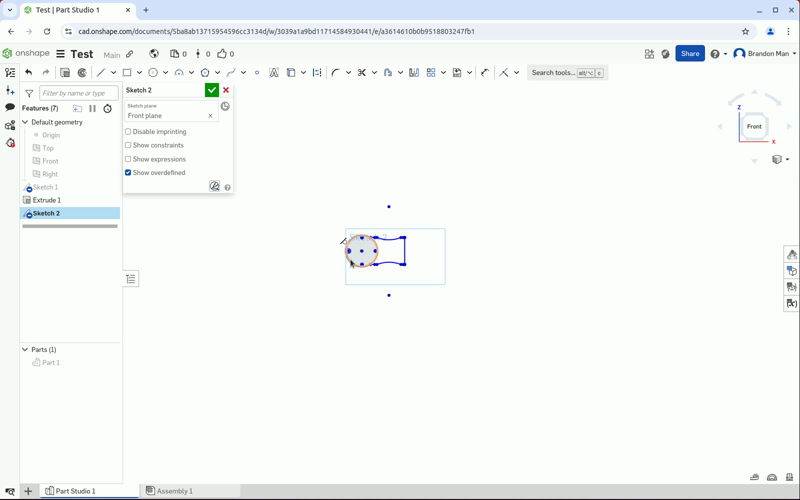
scroll(6)
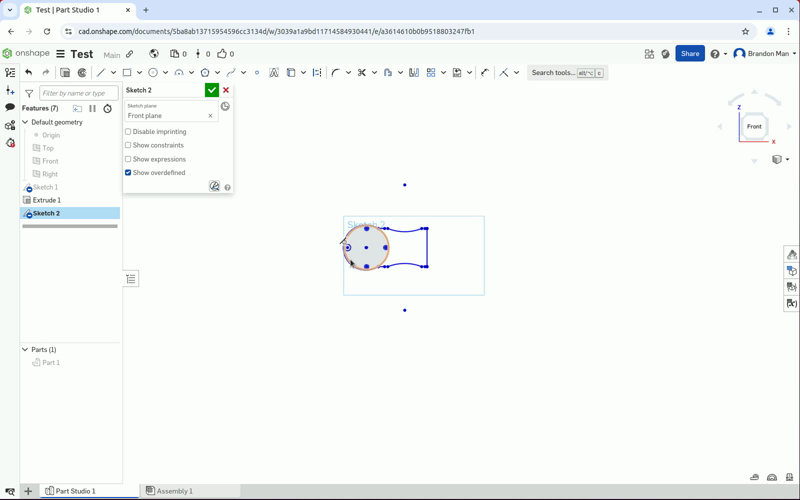
scroll(6)
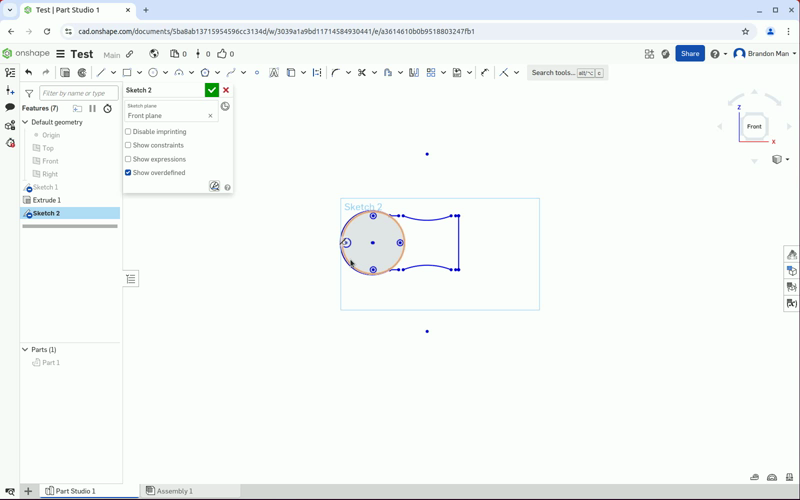
scroll(6)
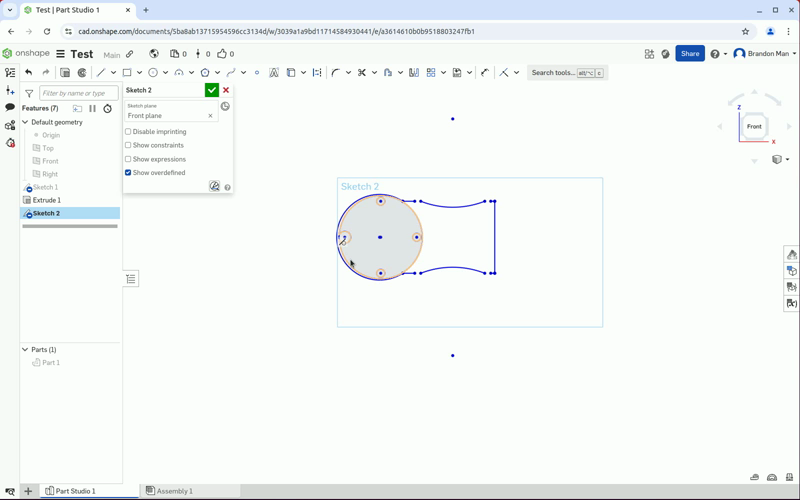
scroll(6)
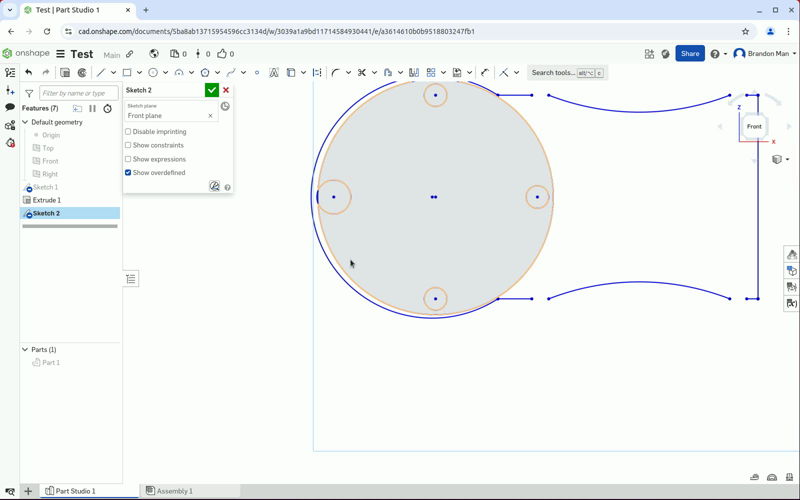
click(350, 259)
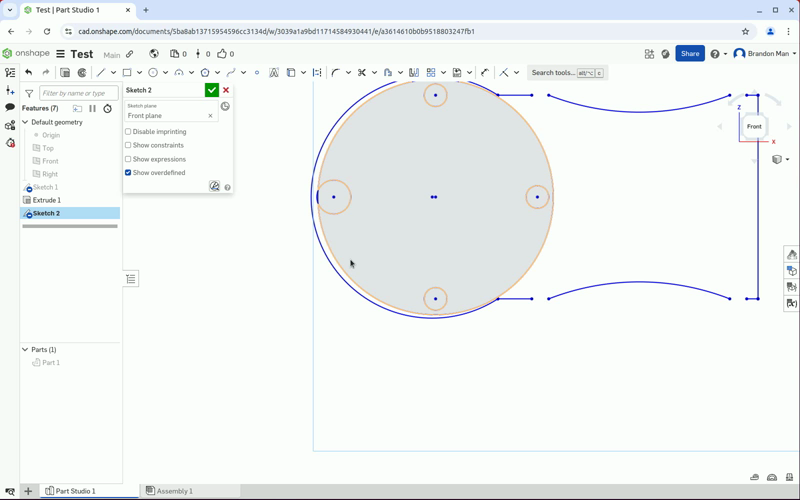
scroll(-6)
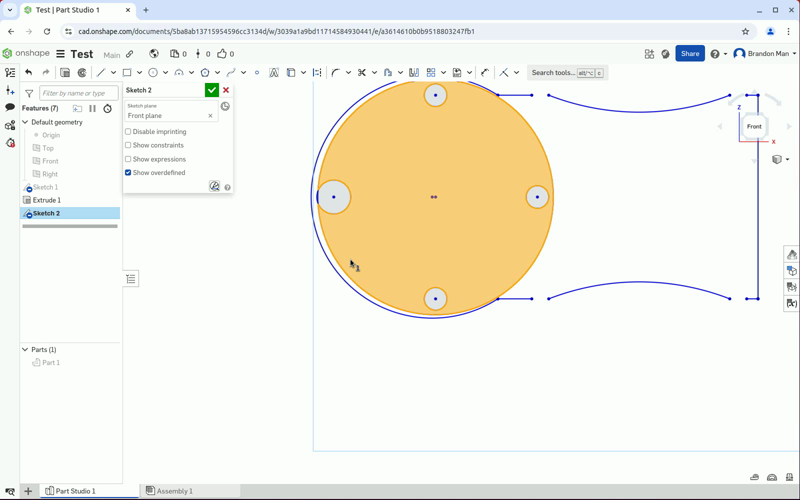
scroll(-6)
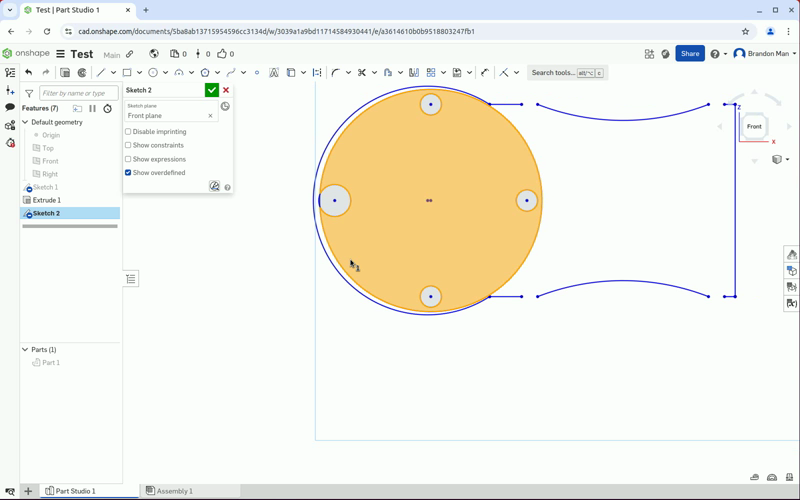
scroll(-6)
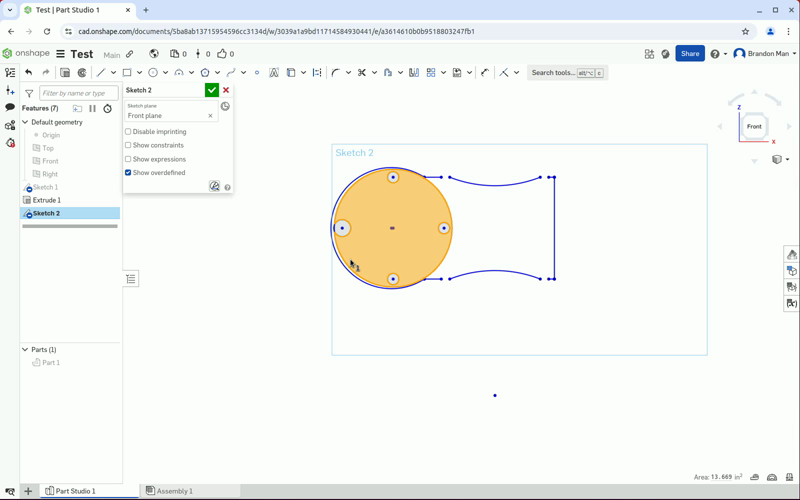
scroll(-6)
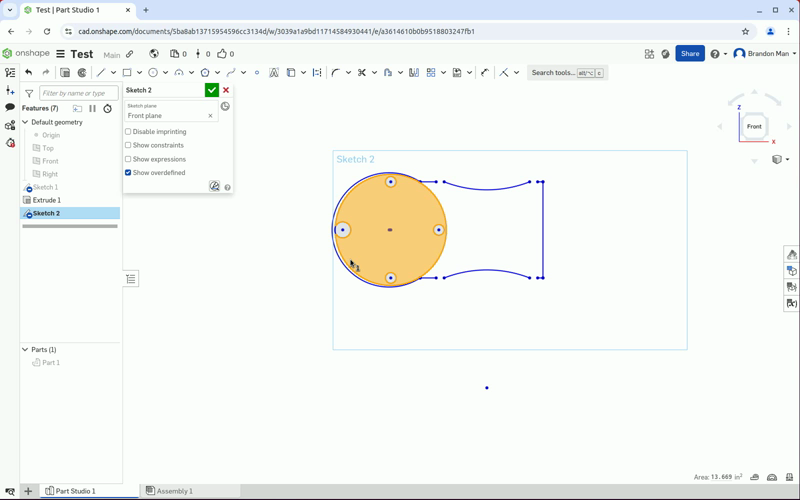
scroll(-6)
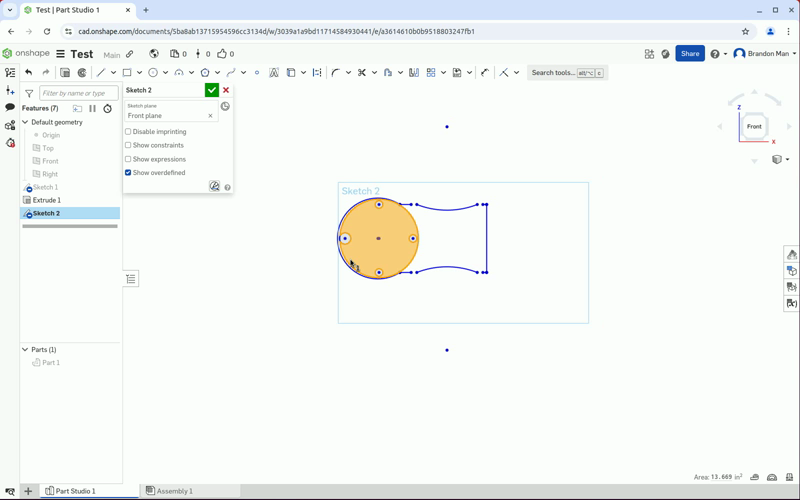
scroll(-6)
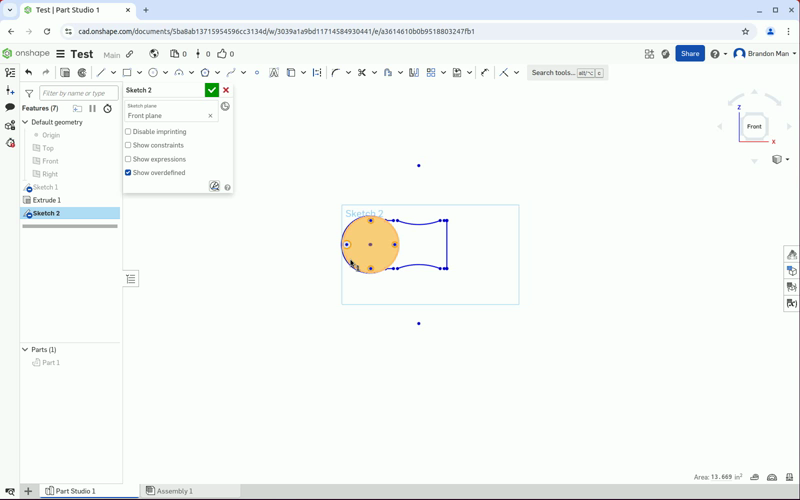
scroll(-6)
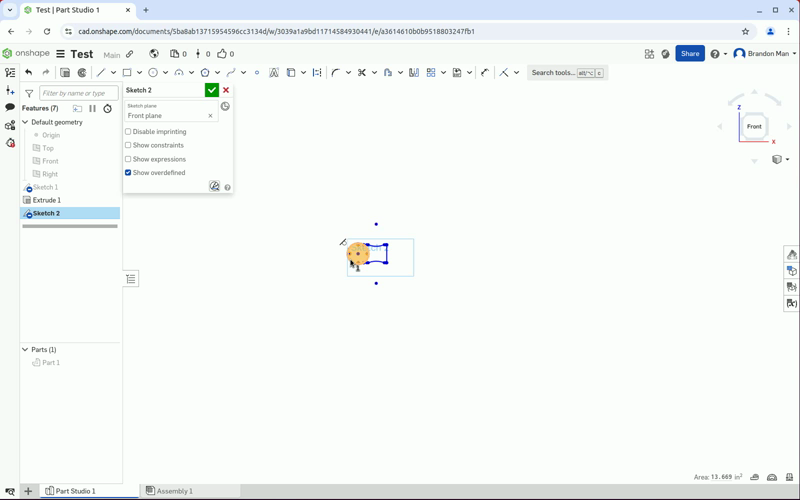
mouse_move(73, 352)
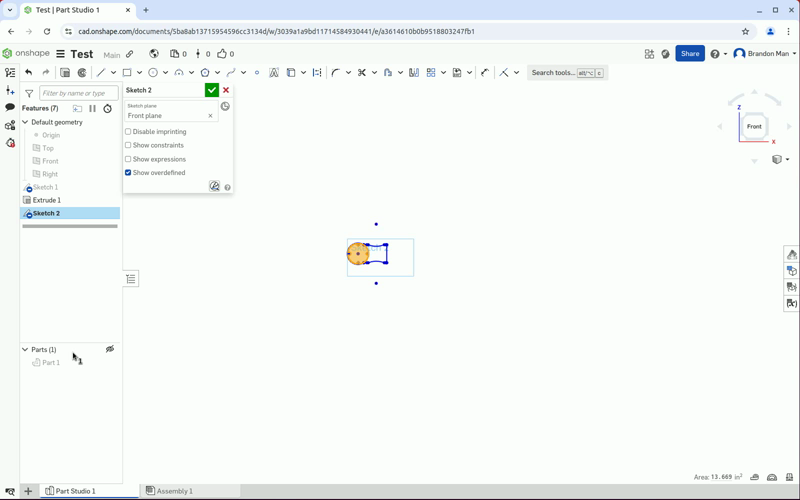
key(shift+y)
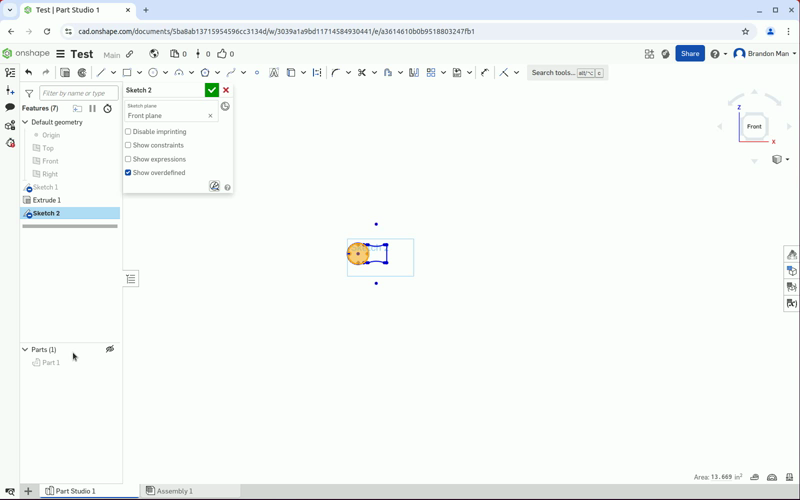
key(shift+e)
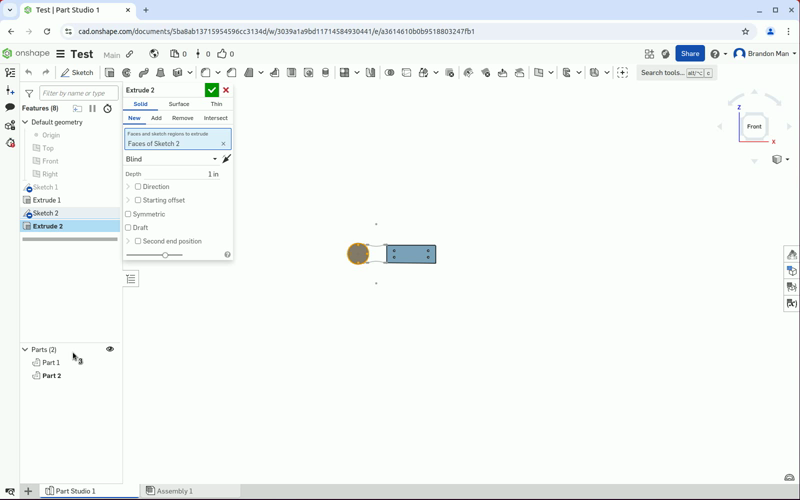
mouse_move(143, 106)
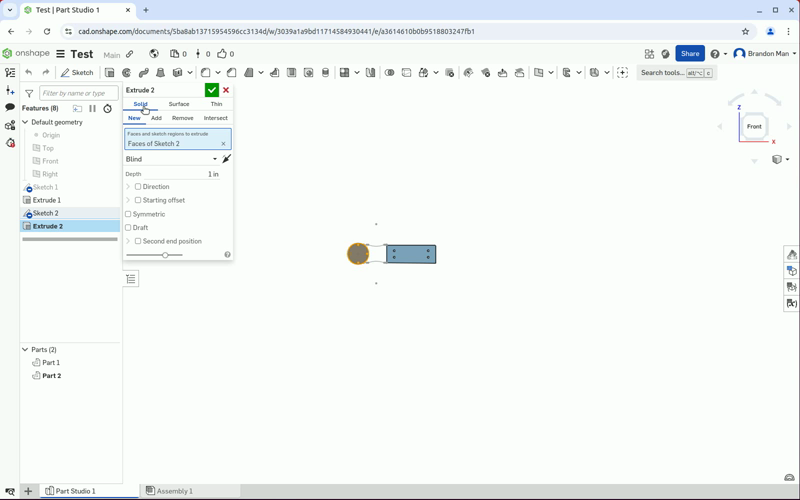
click(143, 106)
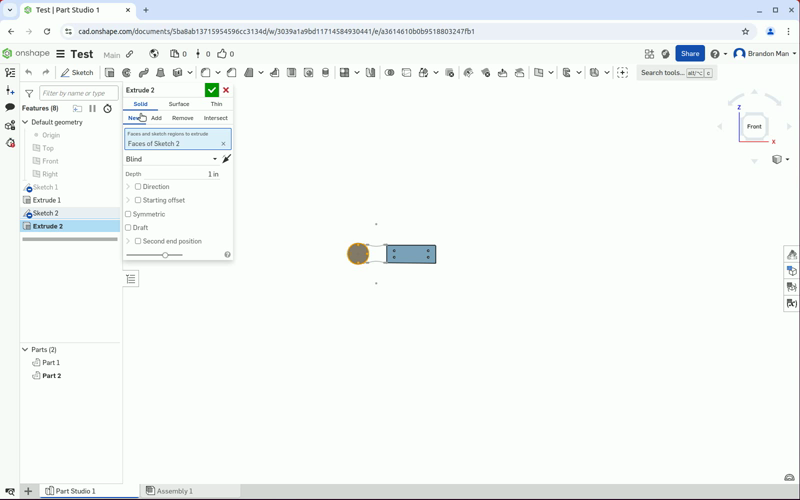
mouse_move(137, 120)
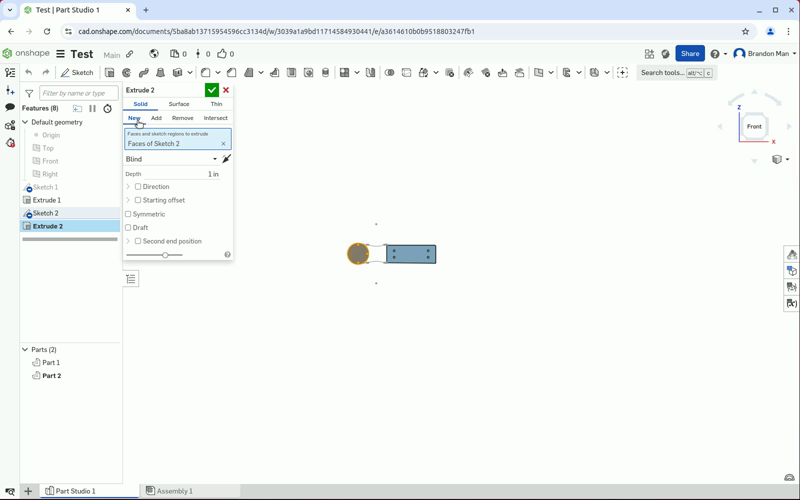
click(137, 120)
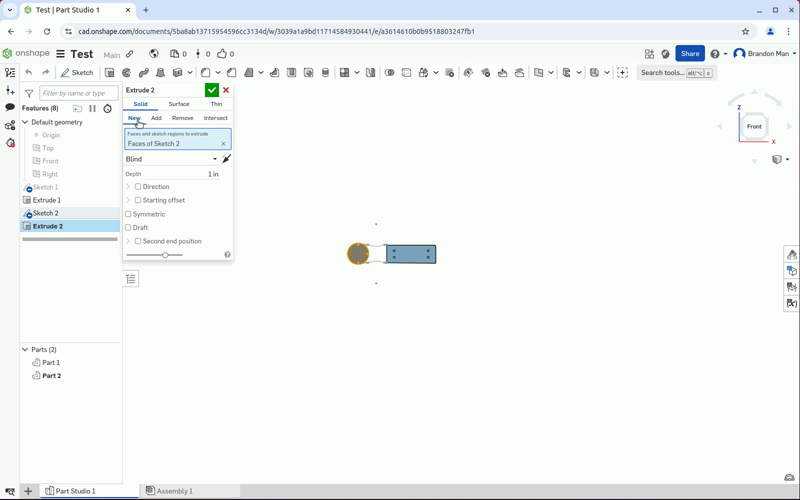
key(tab, 4)
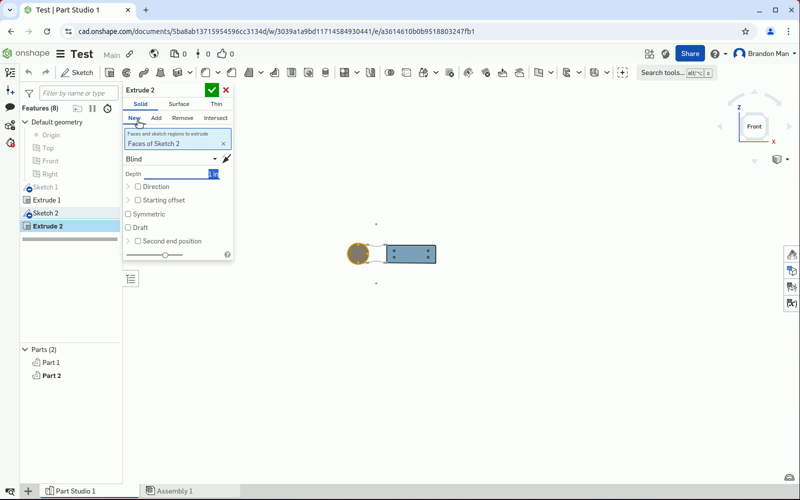
text(0.241)
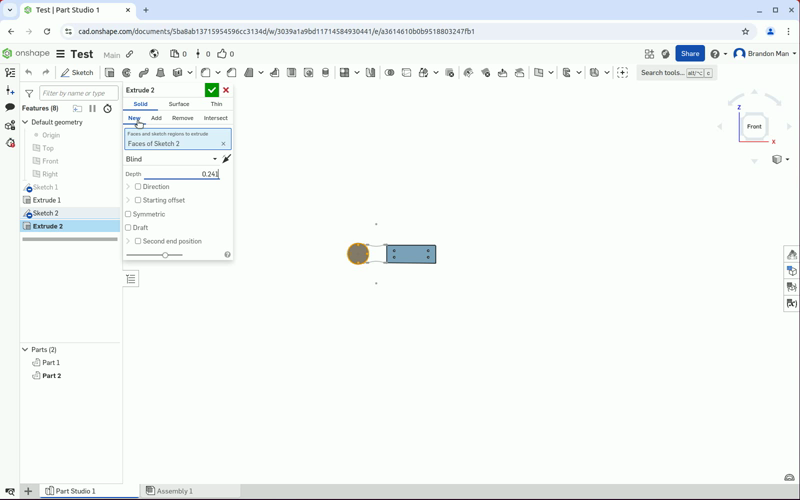
key(enter)
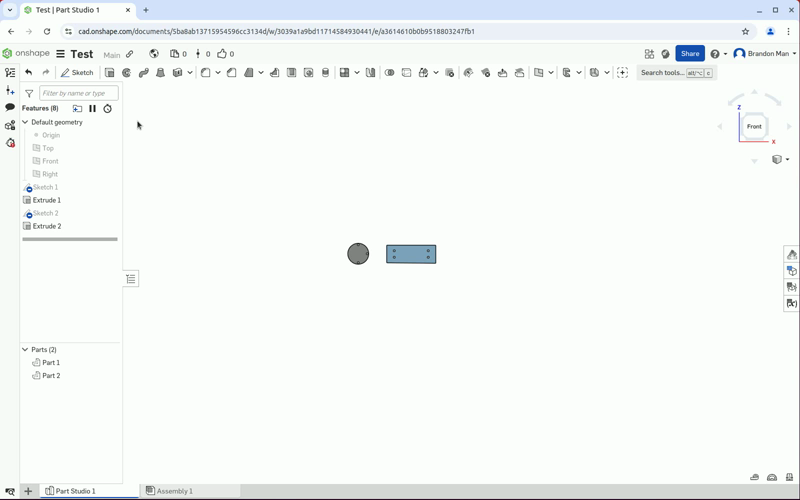
key(shift+h)
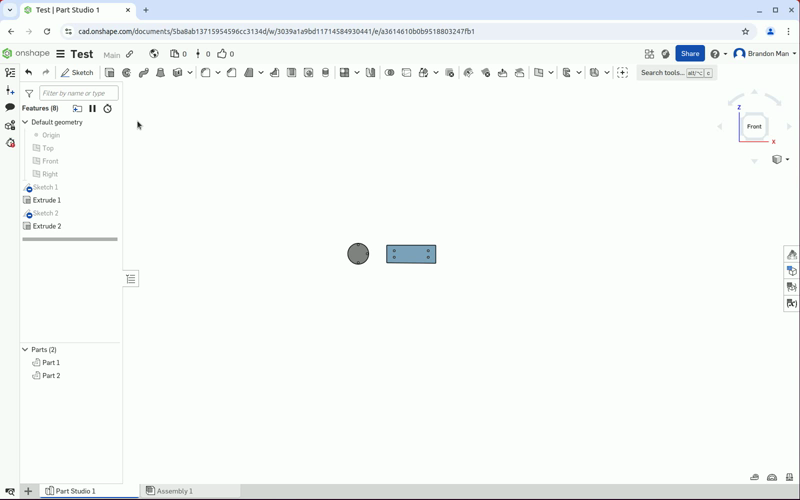
key(shift+h)
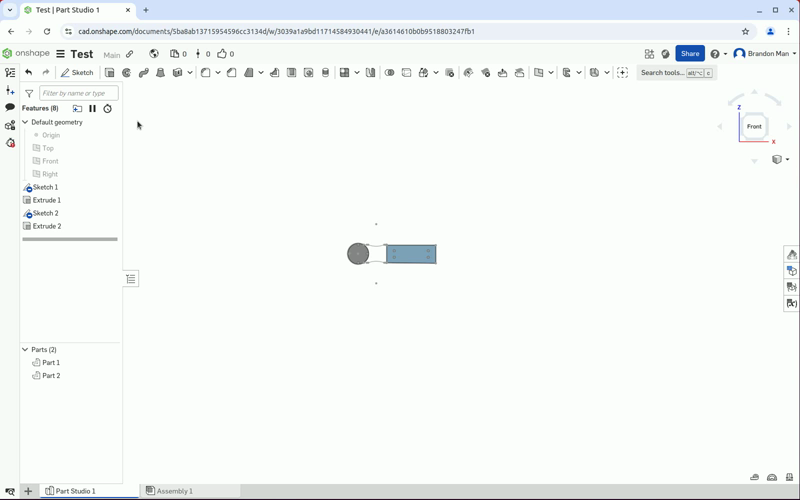
key(shift+7)
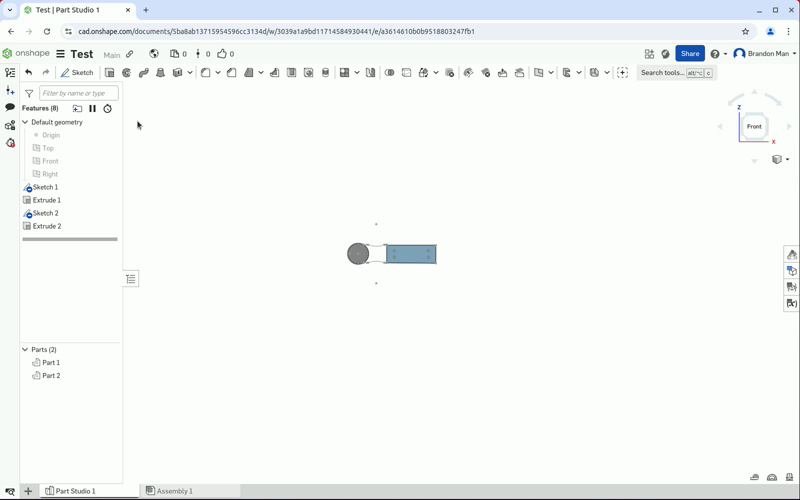
key(left, 2)
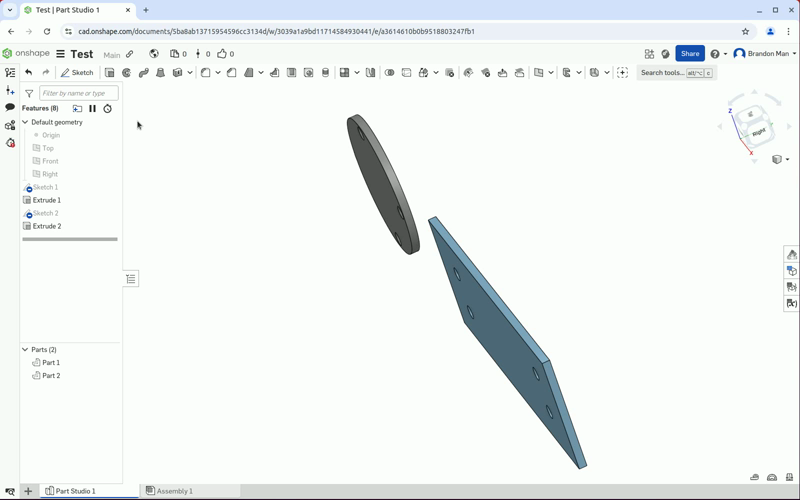
key(down, 2)
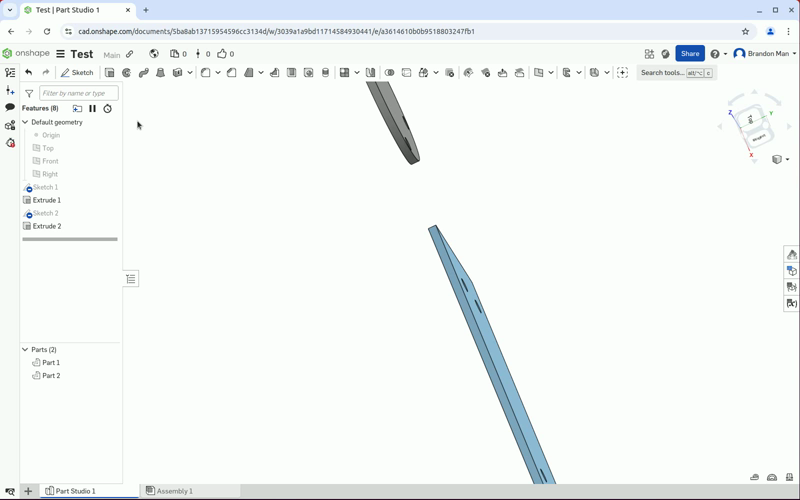
key(up, 2)
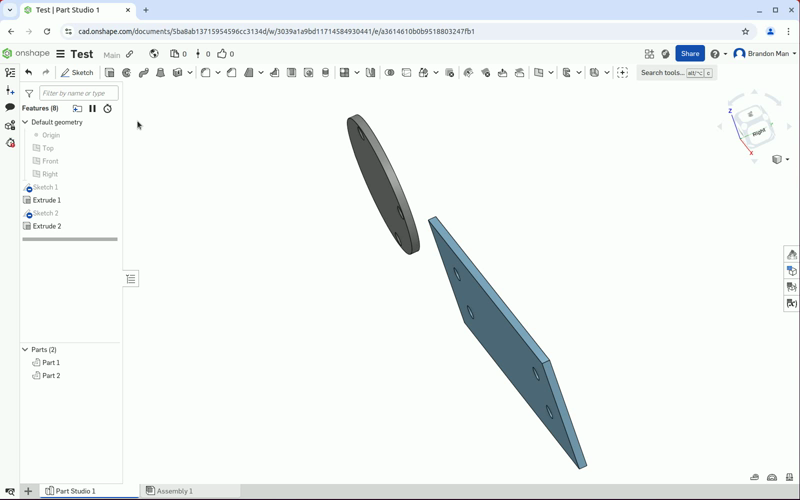
key(right, 2)
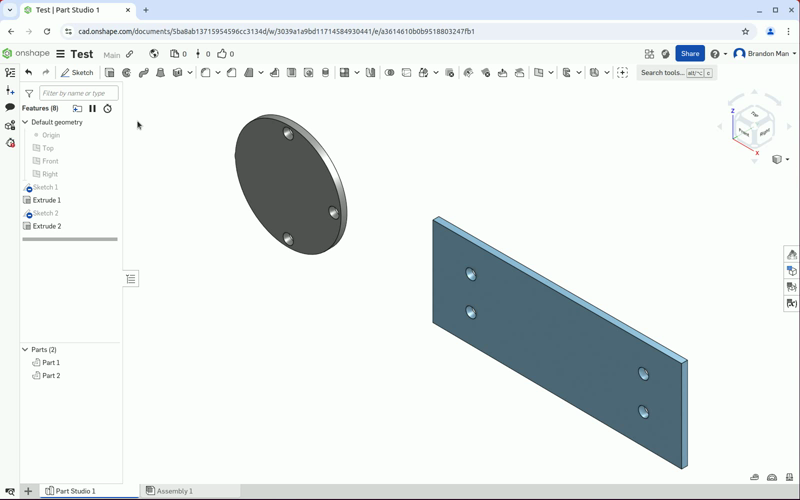
mouse_move(73, 189)
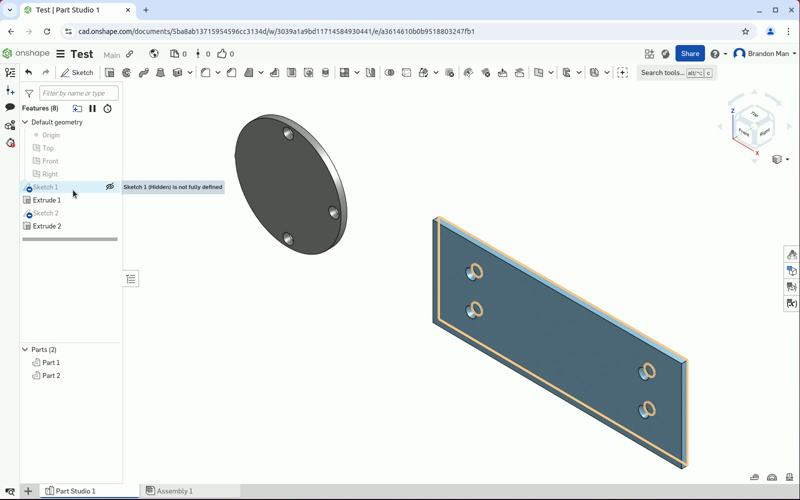
click(73, 189)